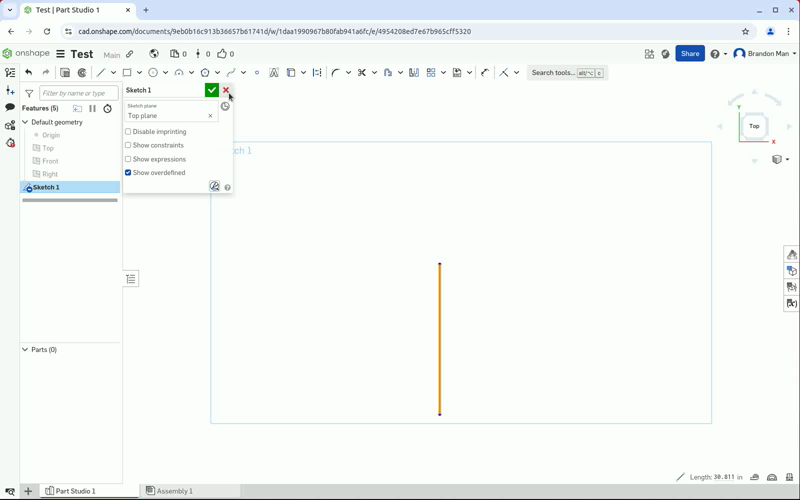
key(shift+h)
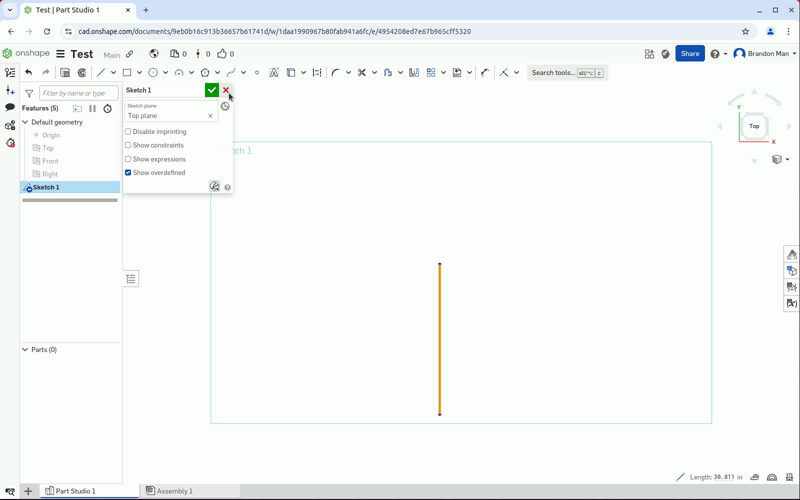
key(shift+s)
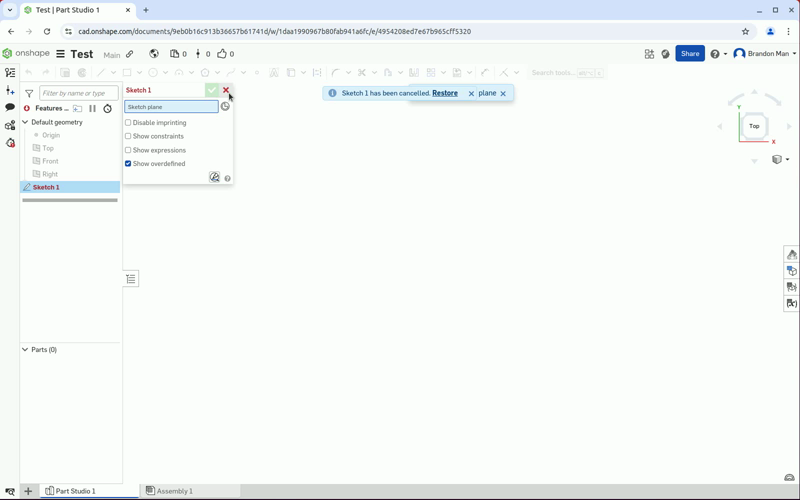
mouse_move(73, 150)
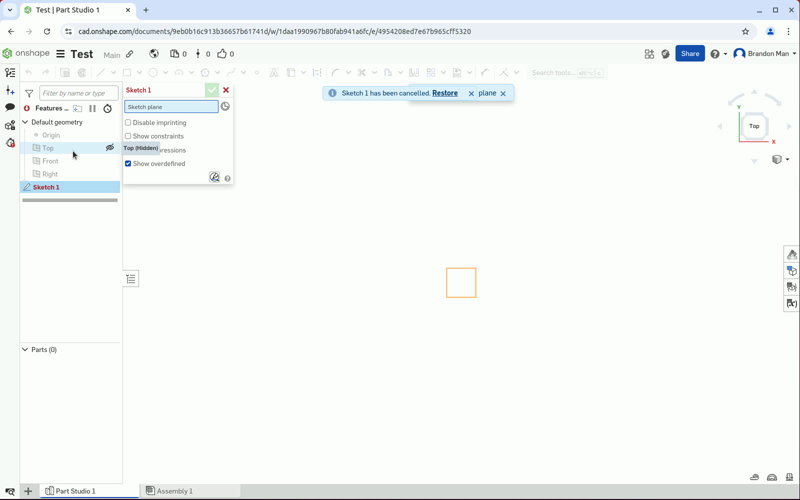
click(73, 150)
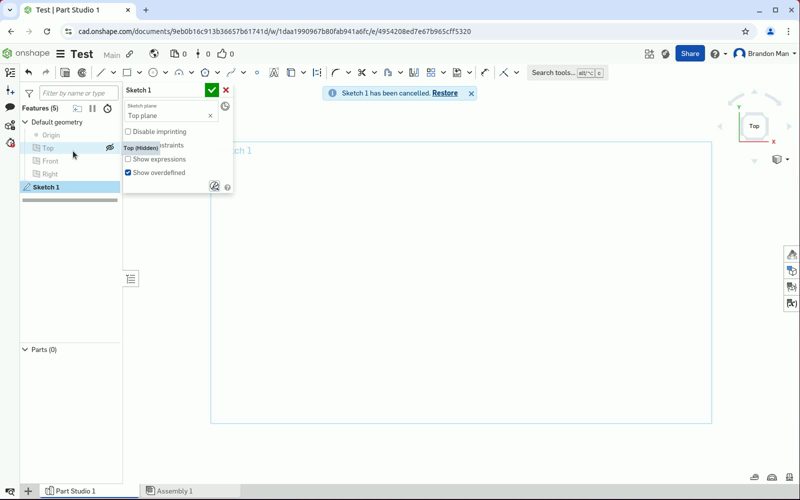
mouse_move(73, 352)
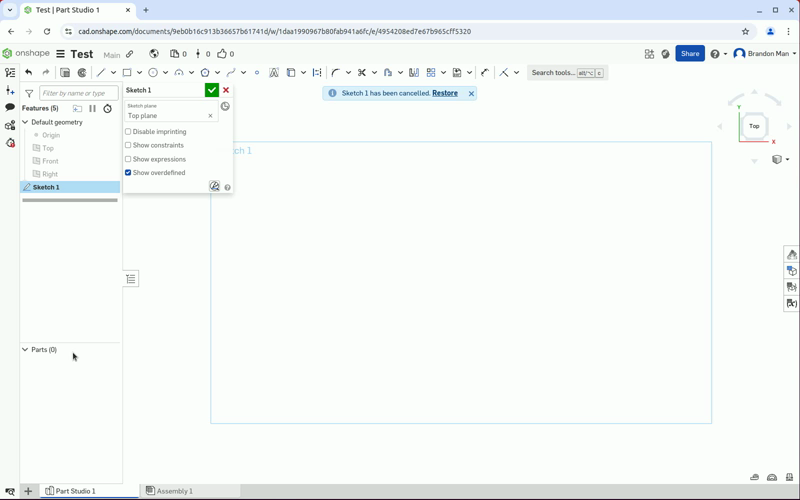
key(y)
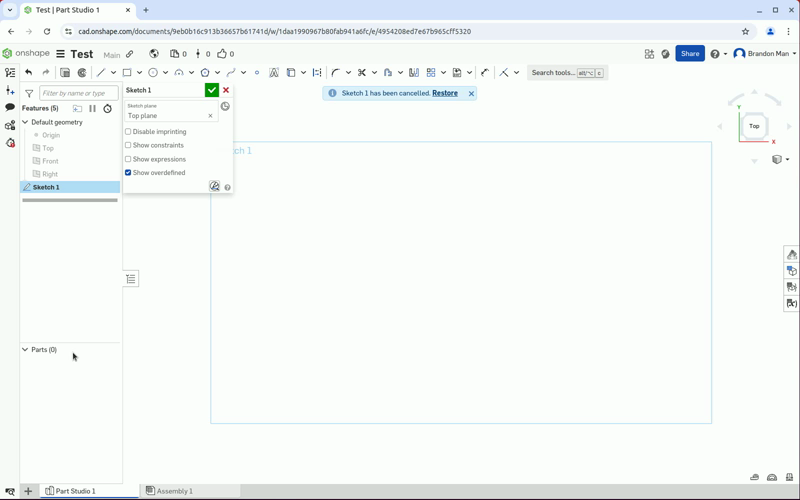
key(l)
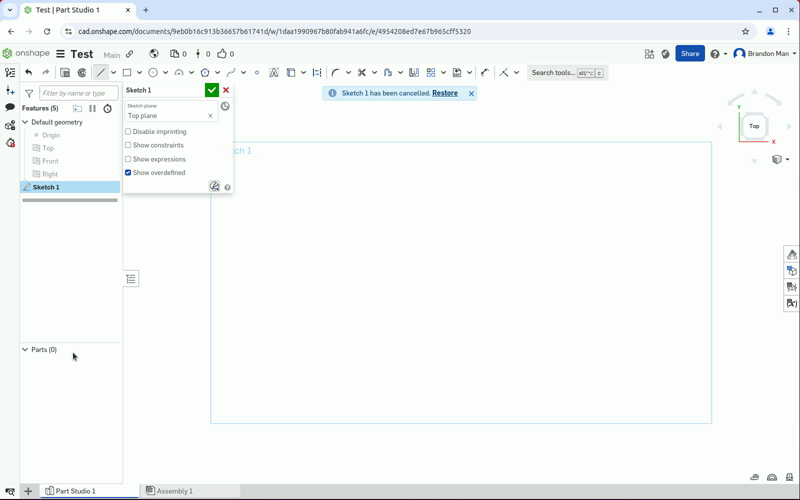
key_down(shift)
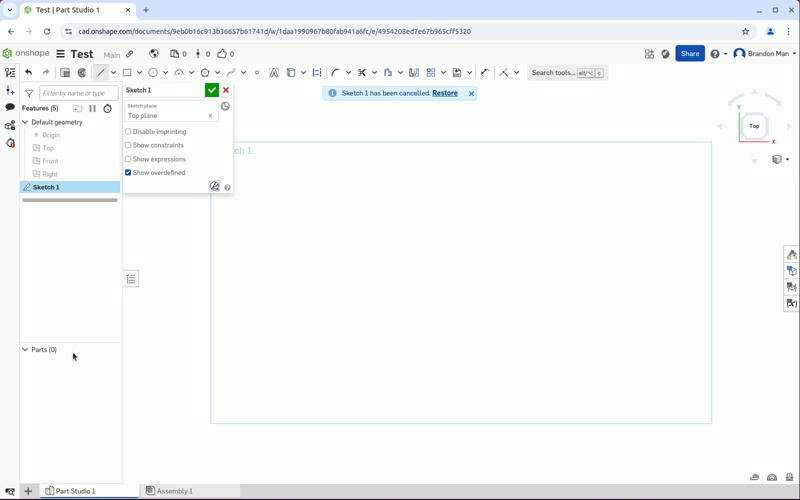
mouse_move(352, 360)
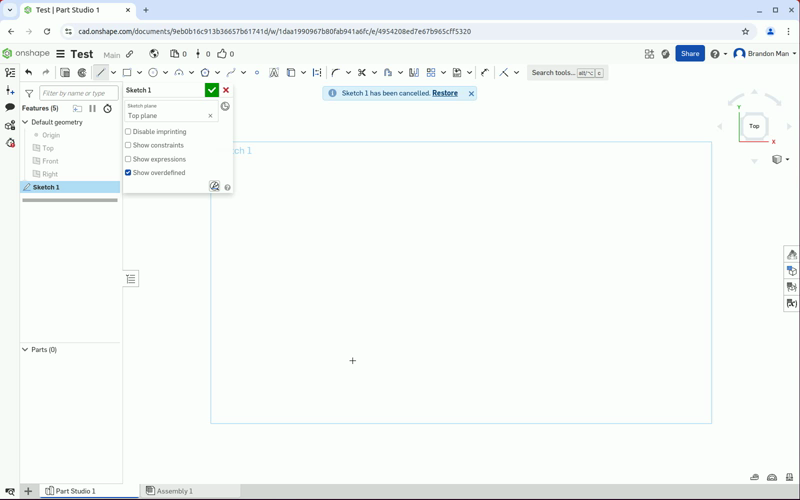
click(352, 360)
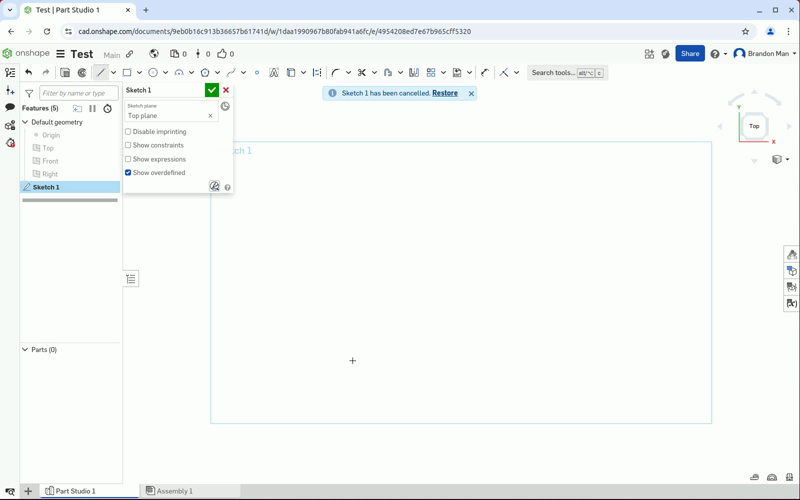
key_up(shift)
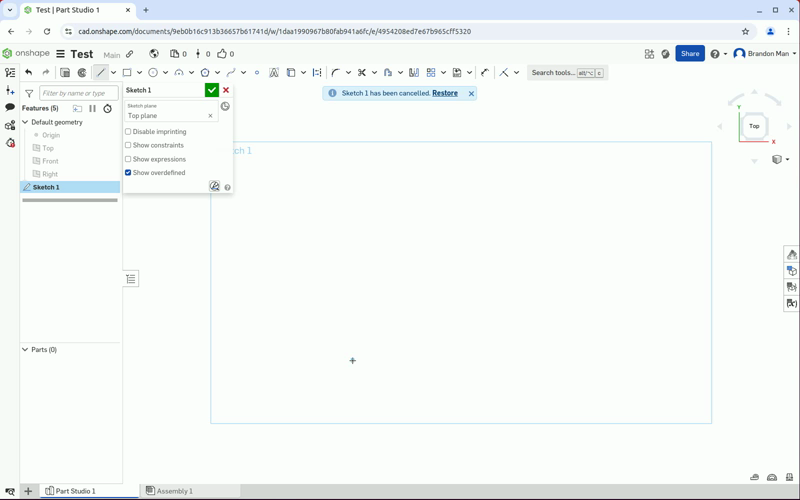
key_down(shift)
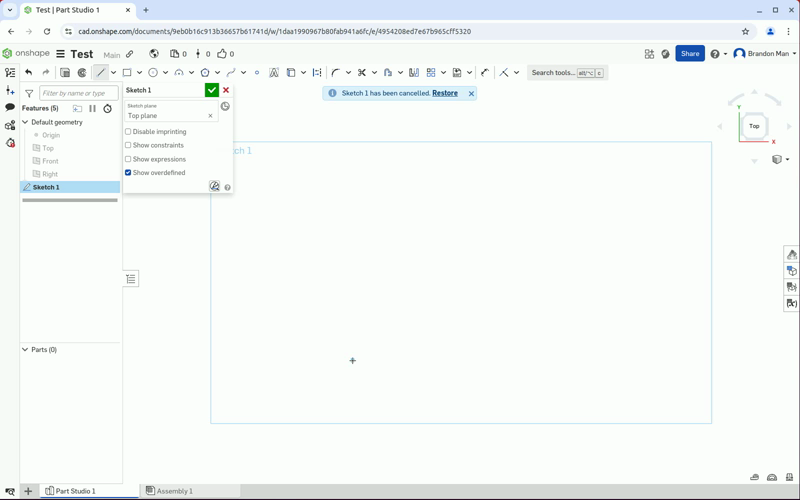
mouse_move(568, 360)
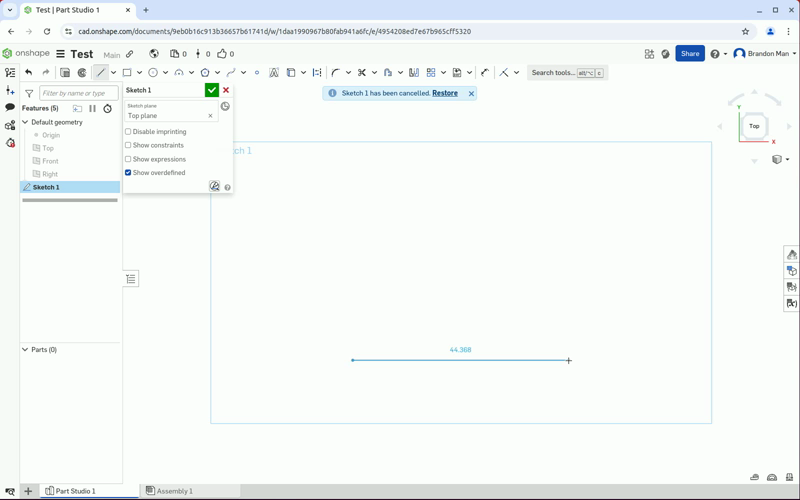
click(568, 360)
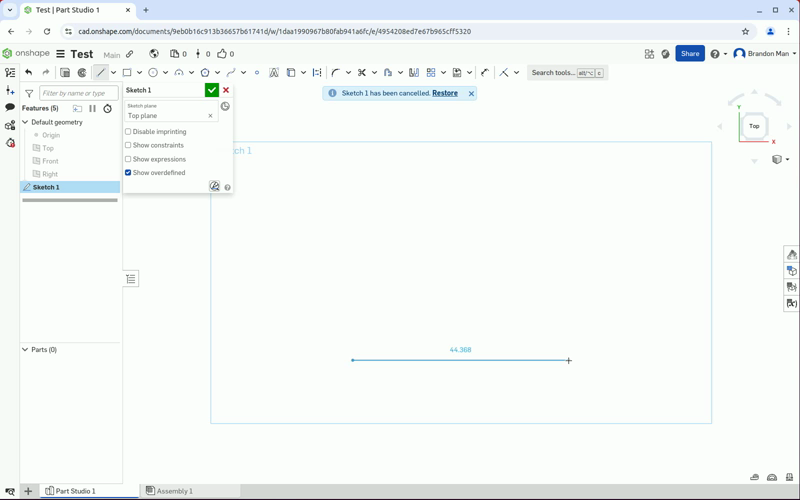
key_up(shift)
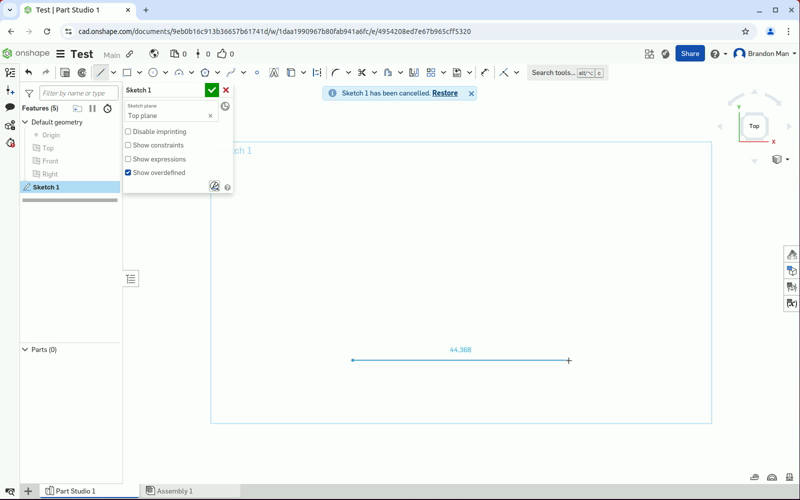
key_down(shift)
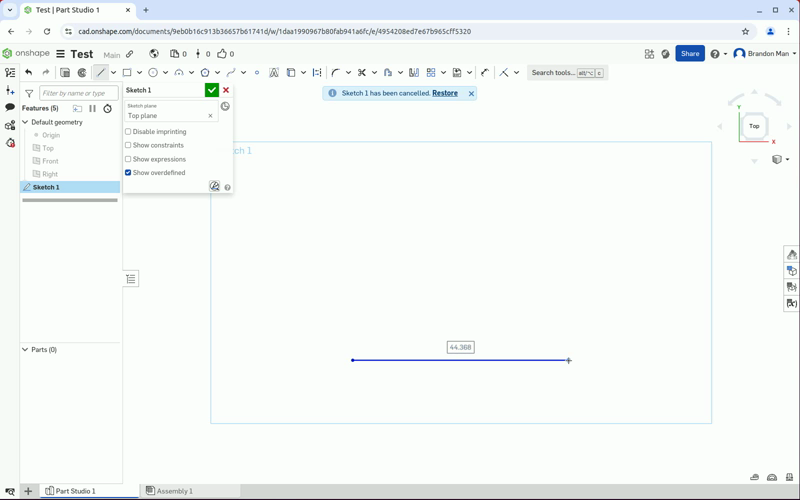
mouse_move(568, 205)
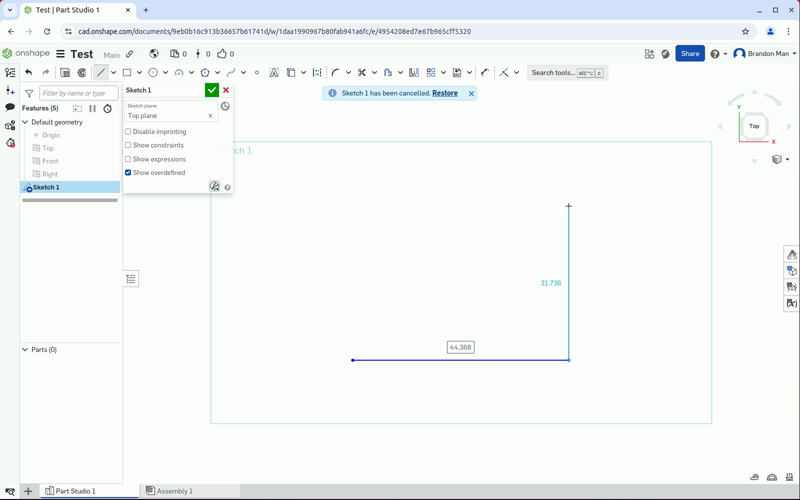
click(568, 205)
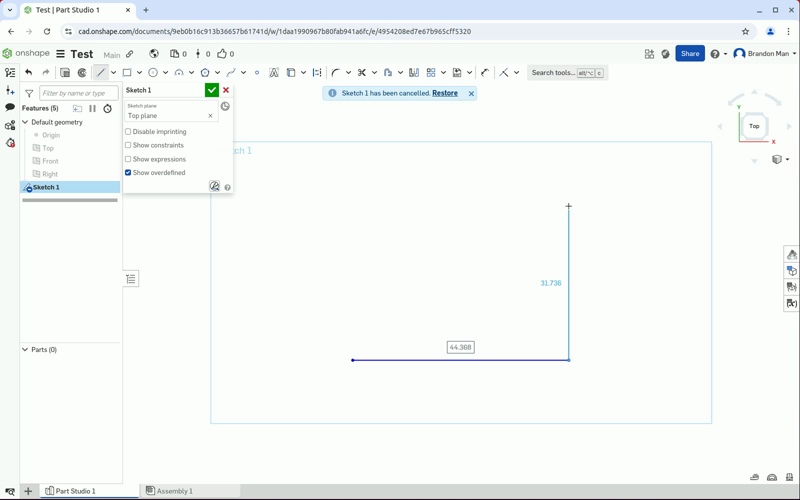
key_up(shift)
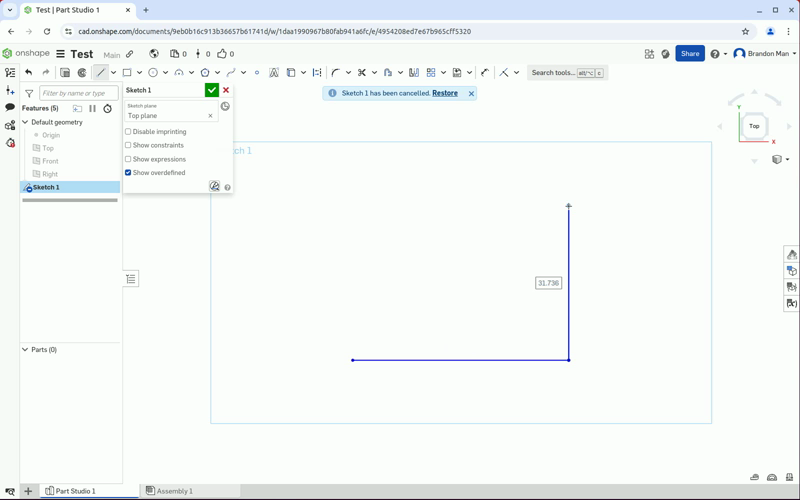
key_down(shift)
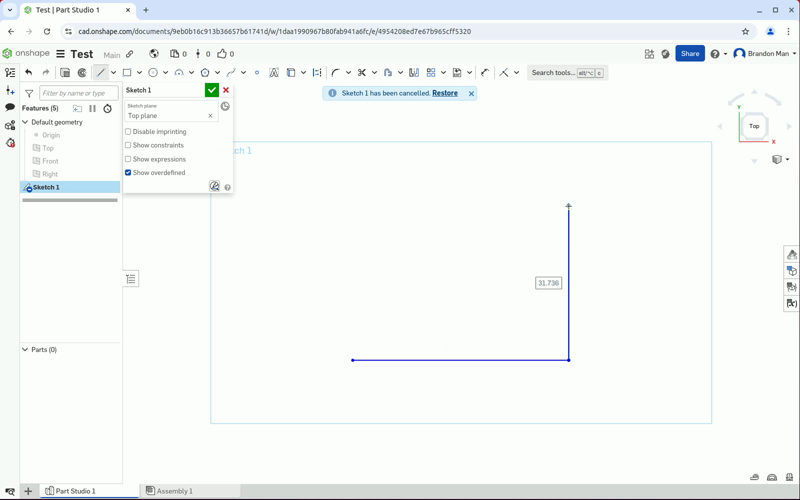
mouse_move(352, 205)
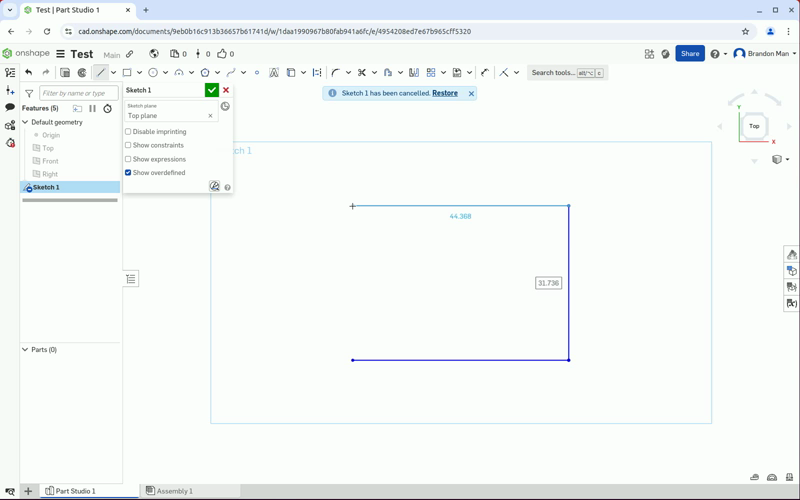
click(352, 205)
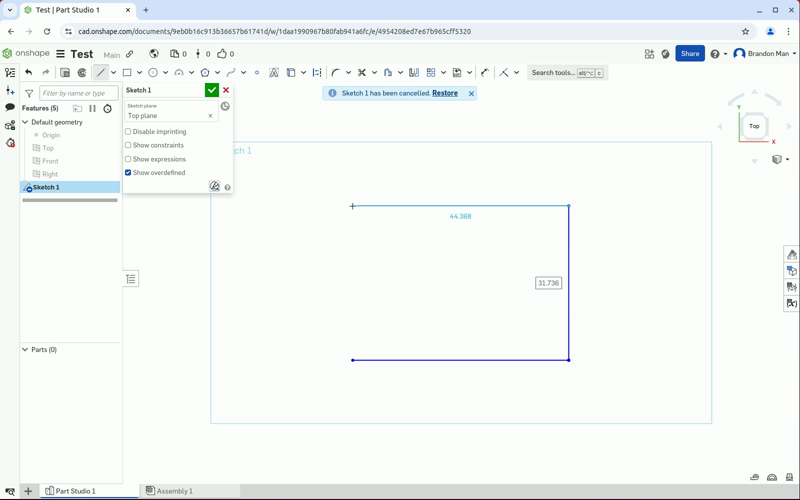
key_up(shift)
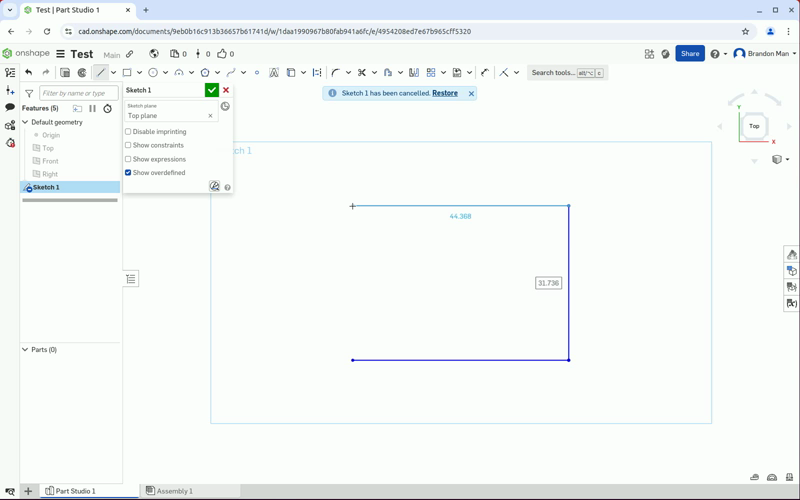
key_down(shift)
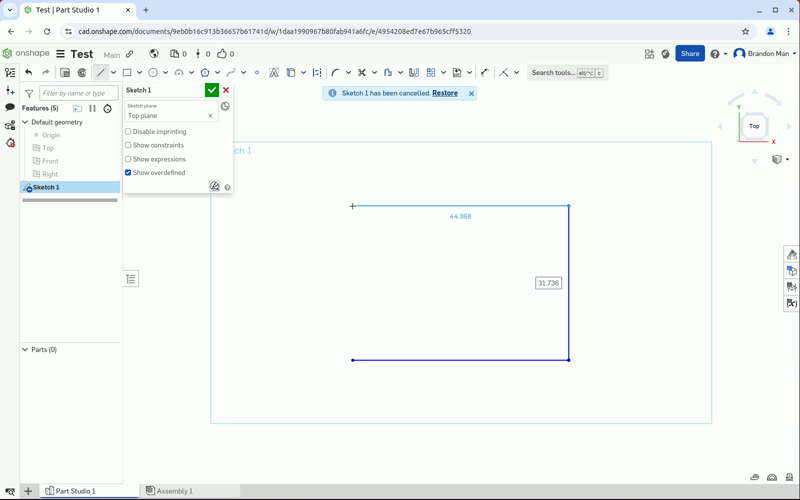
mouse_move(352, 360)
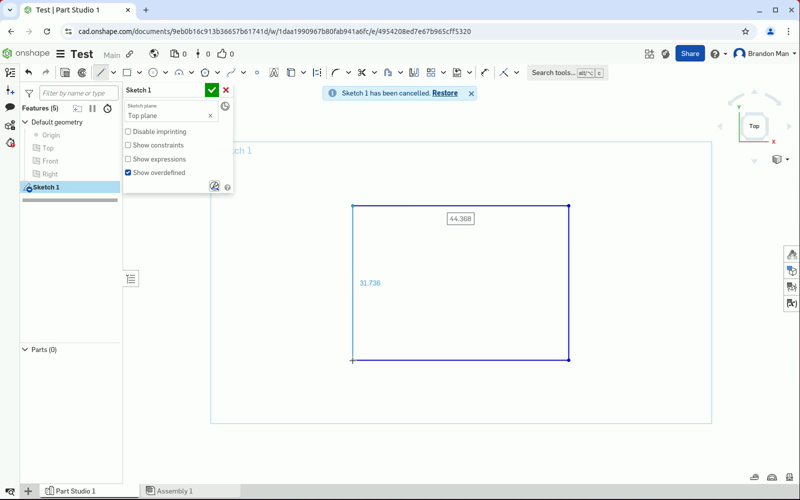
key_up(shift)
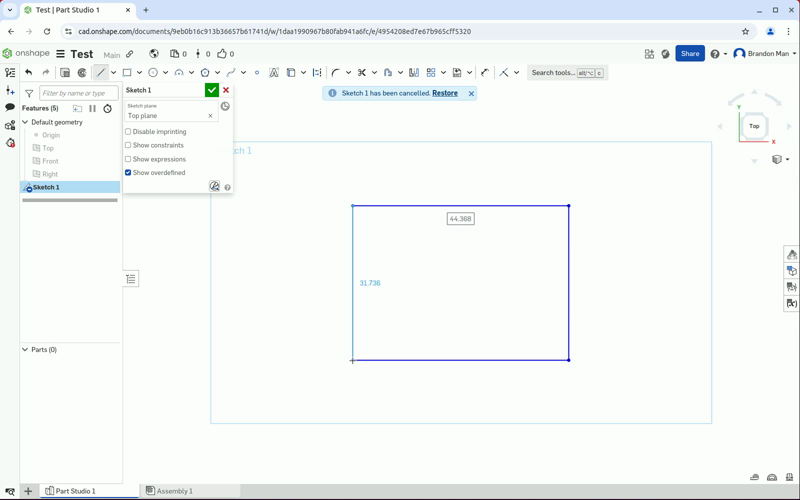
click(352, 360)
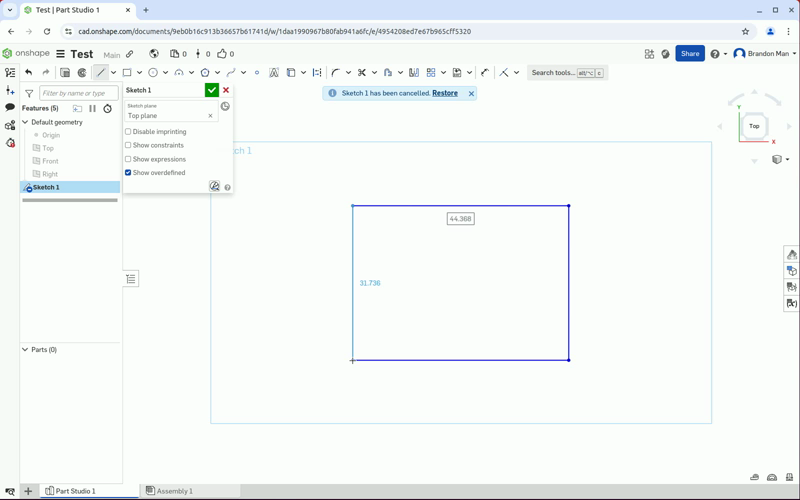
key(esc)
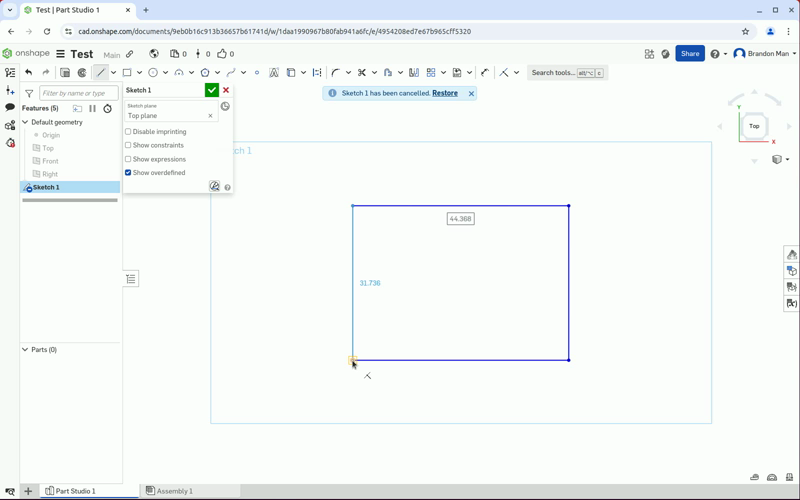
mouse_move(441, 269)
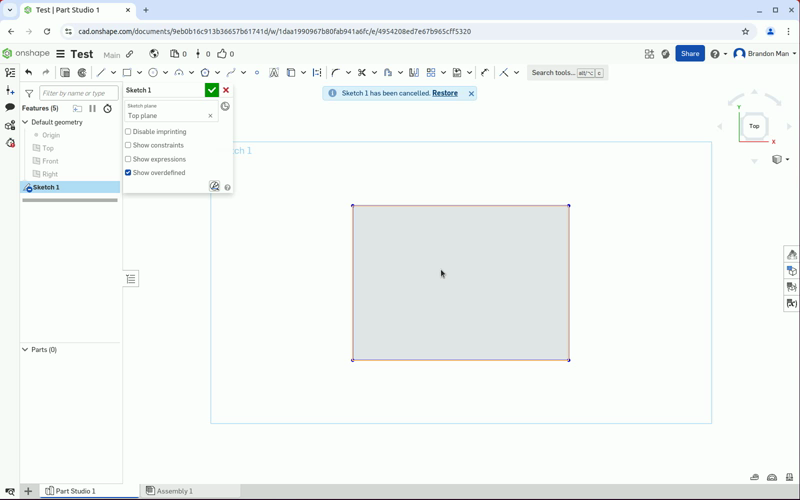
click(441, 269)
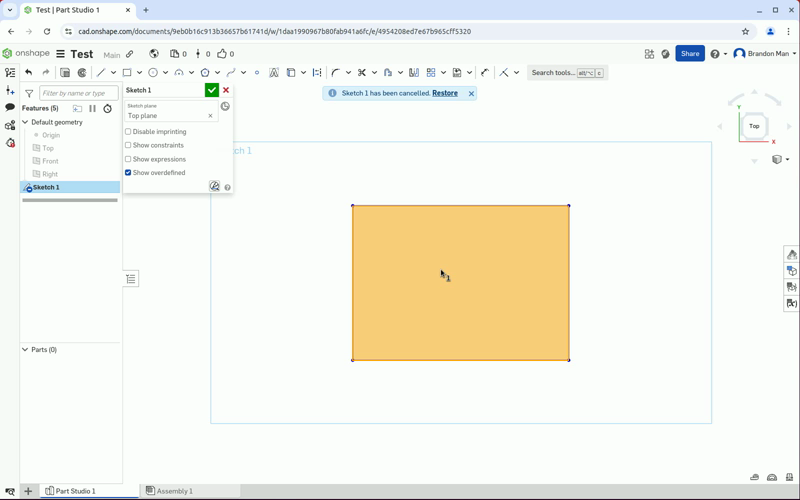
mouse_move(73, 352)
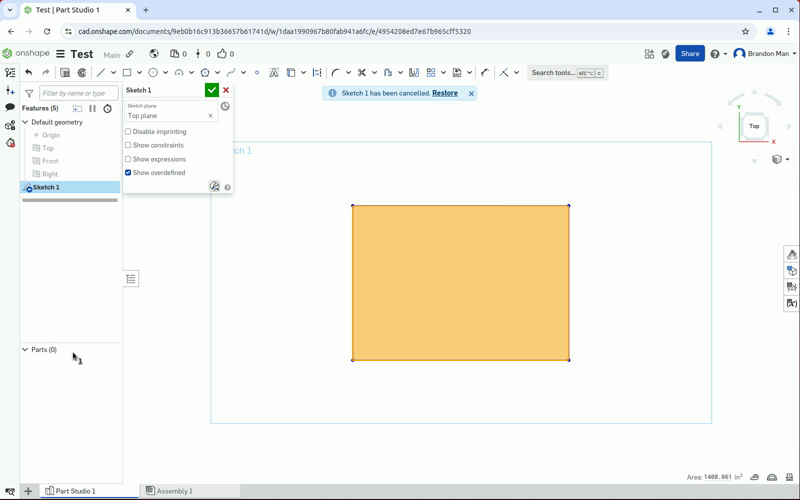
key(shift+y)
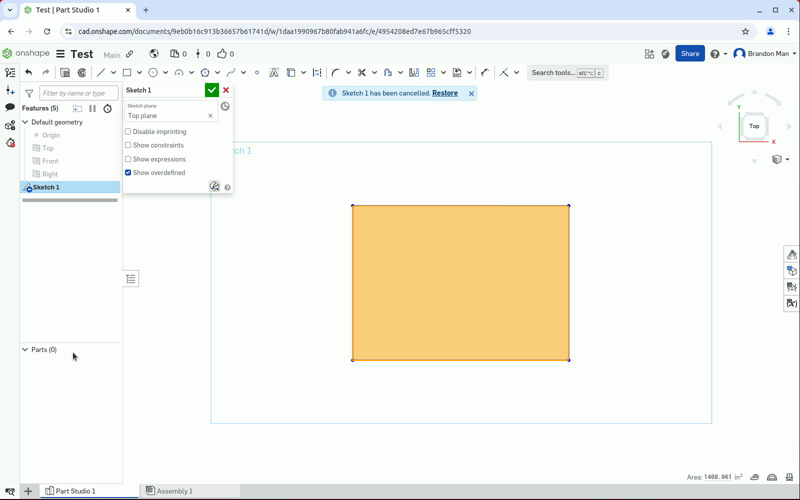
key(shift+e)
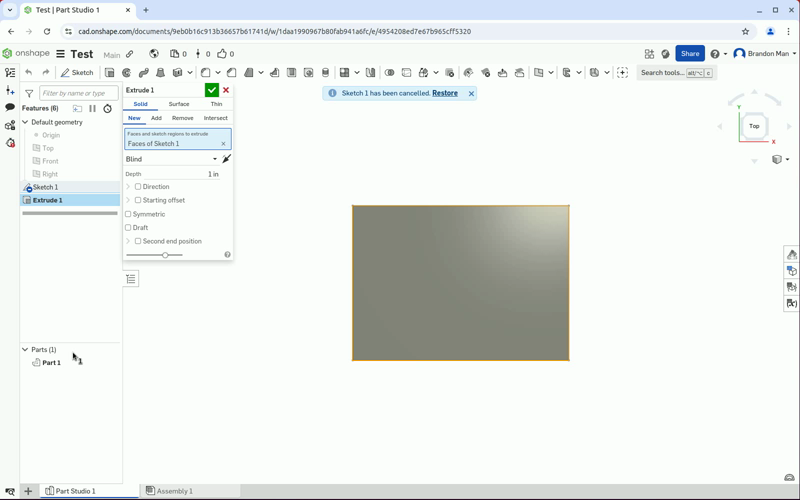
mouse_move(143, 106)
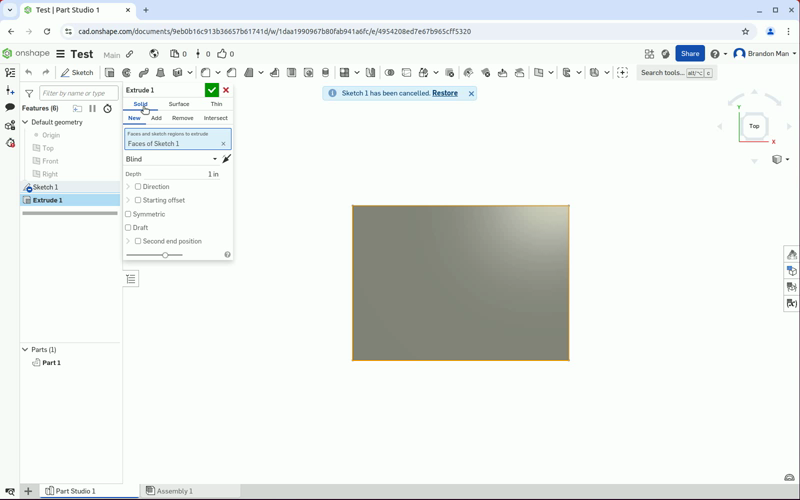
click(143, 106)
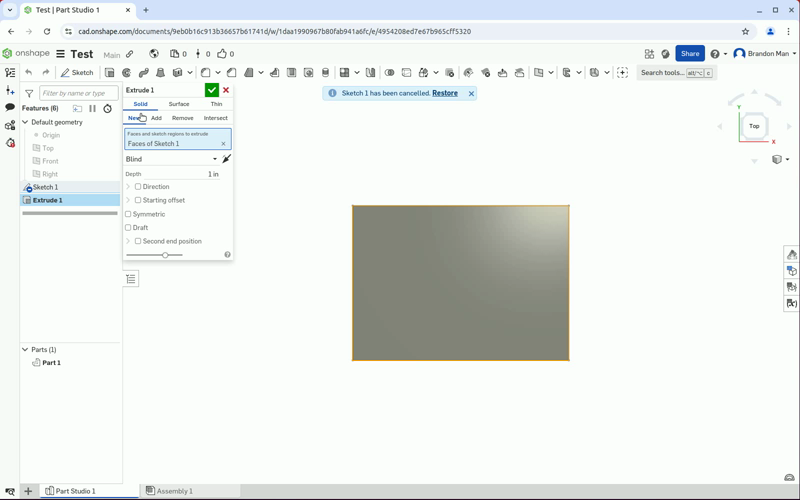
mouse_move(137, 120)
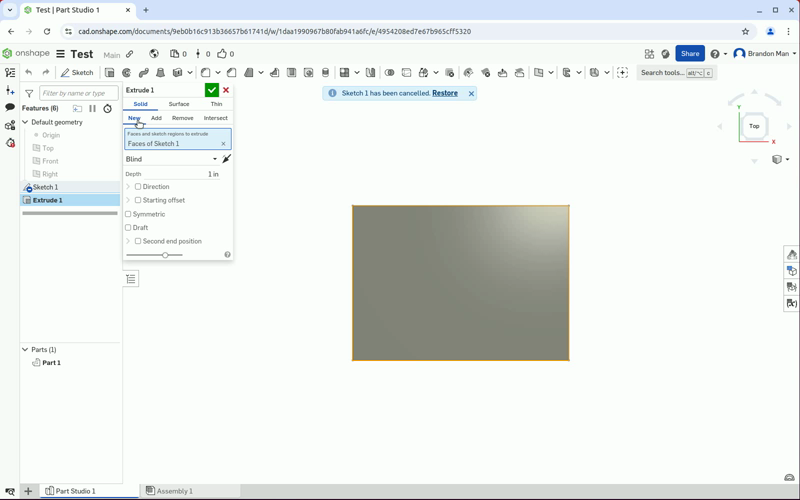
click(137, 120)
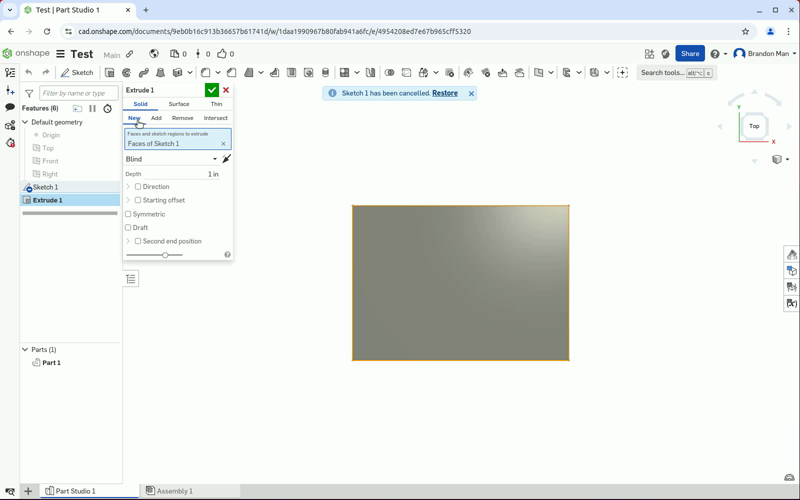
key(tab, 4)
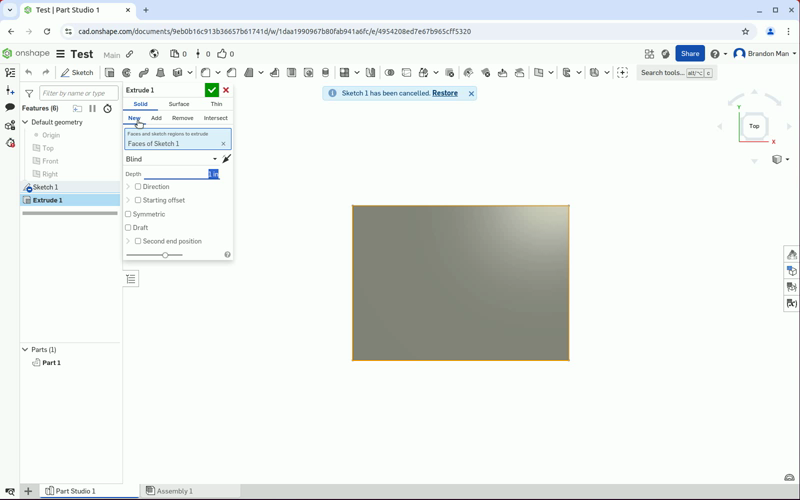
text(0.963)
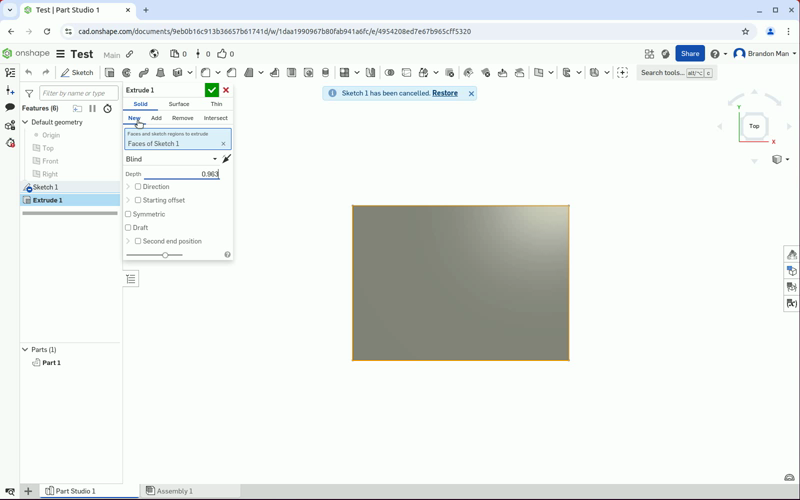
key(enter)
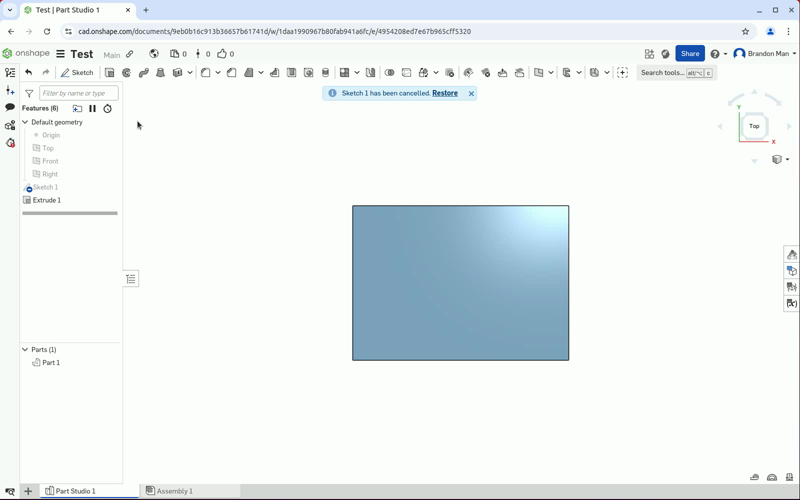
key(shift+h)
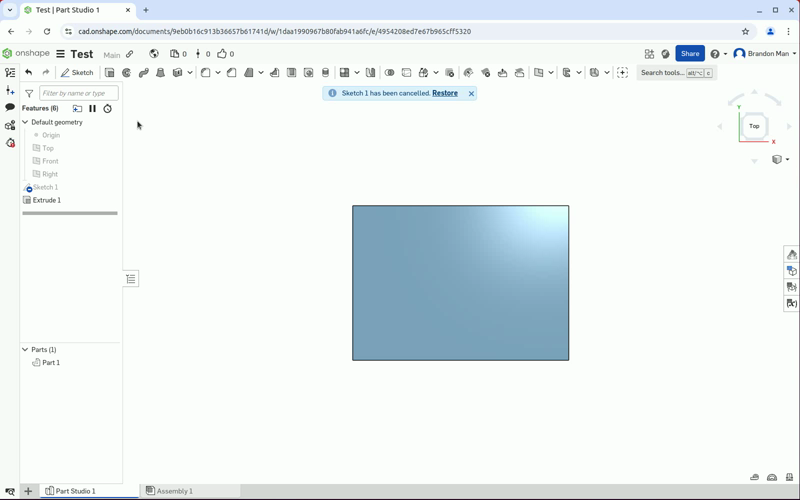
key(shift+h)
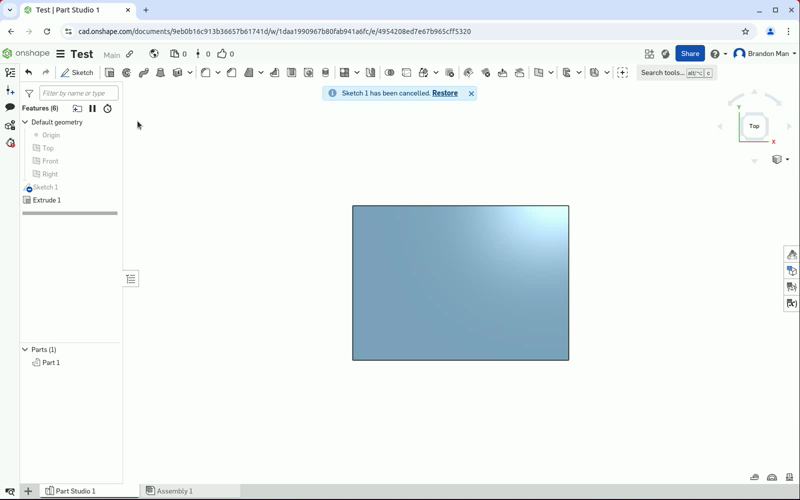
mouse_move(73, 189)
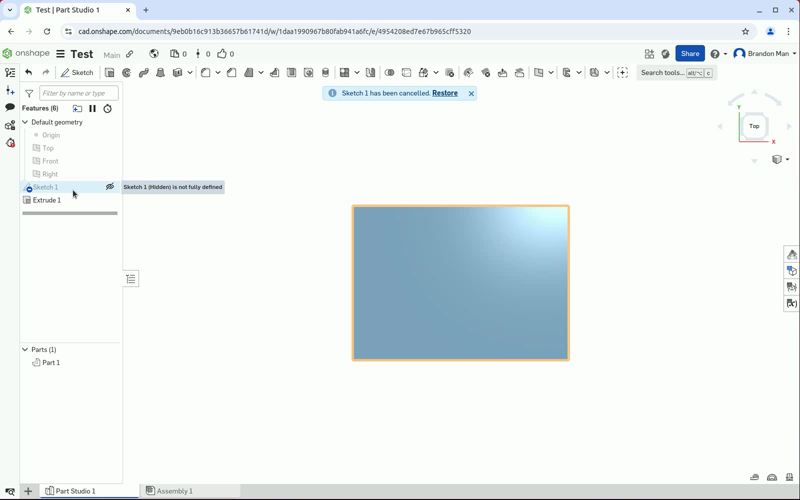
click(73, 189)
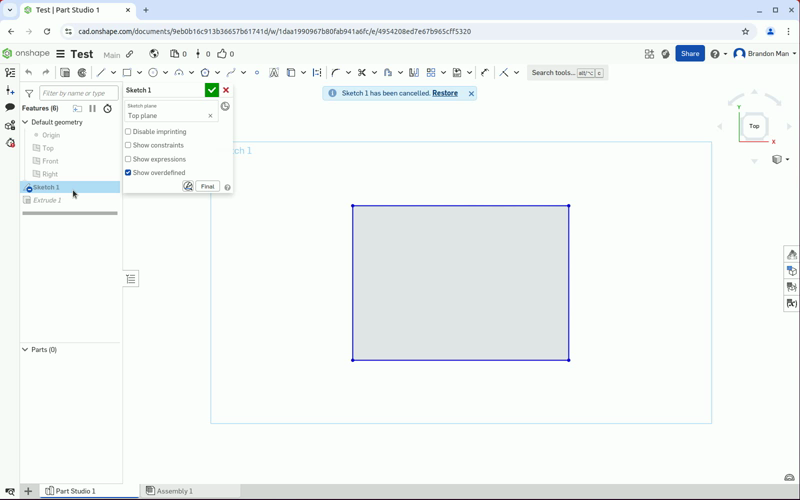
mouse_move(229, 92)
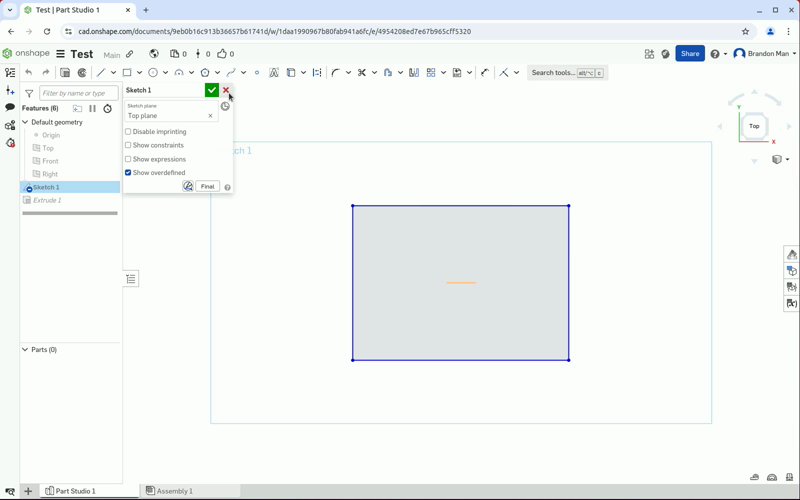
click(229, 92)
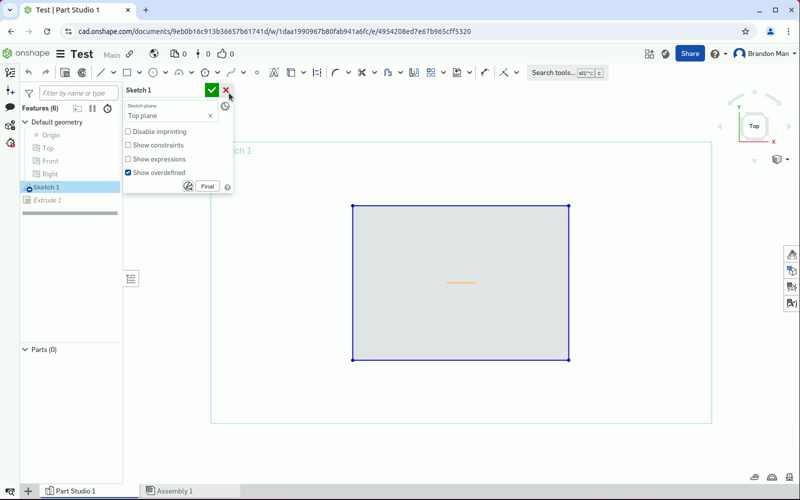
key(shift+s)
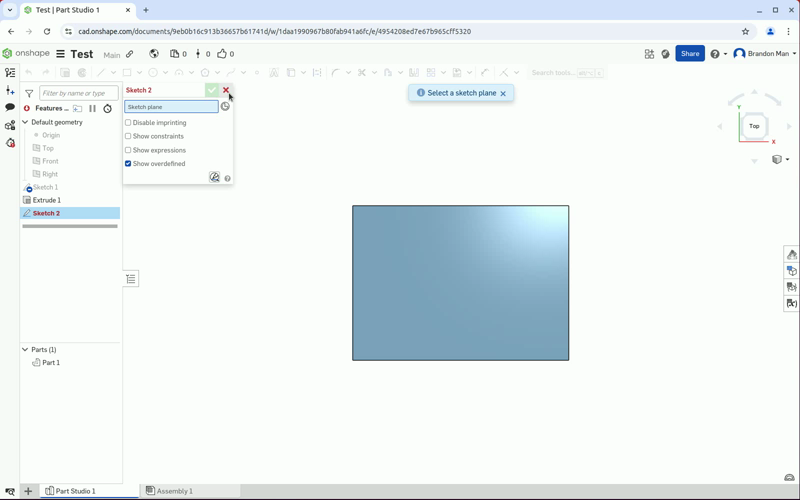
mouse_move(73, 150)
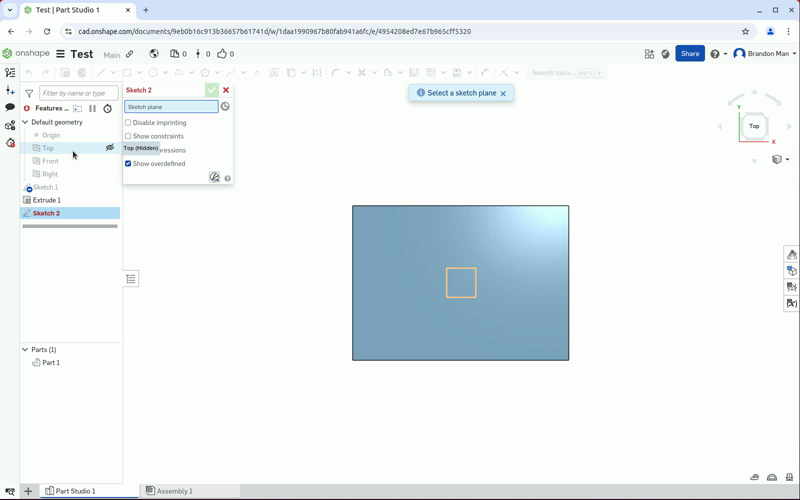
click(73, 150)
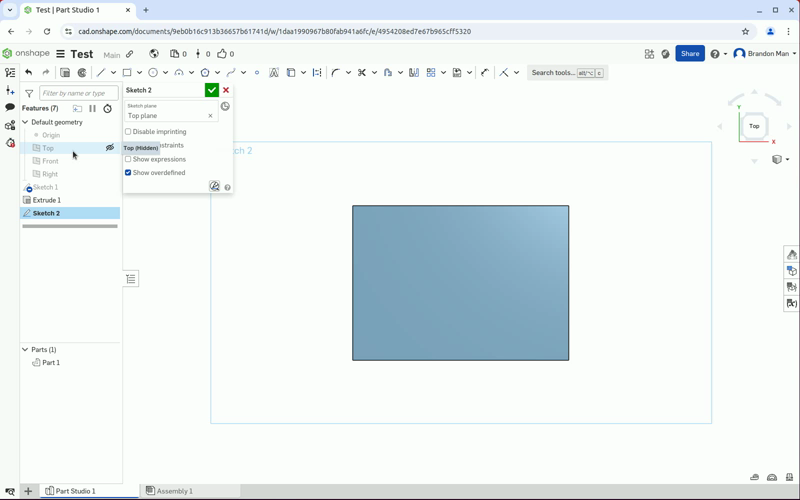
mouse_move(73, 352)
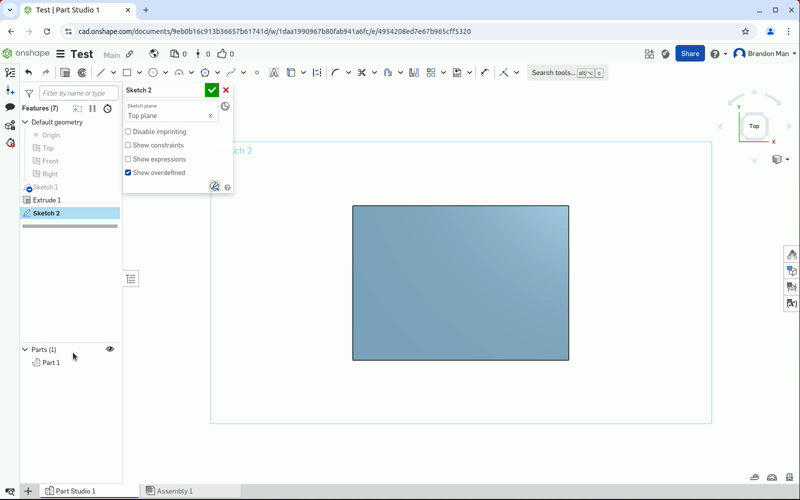
key(y)
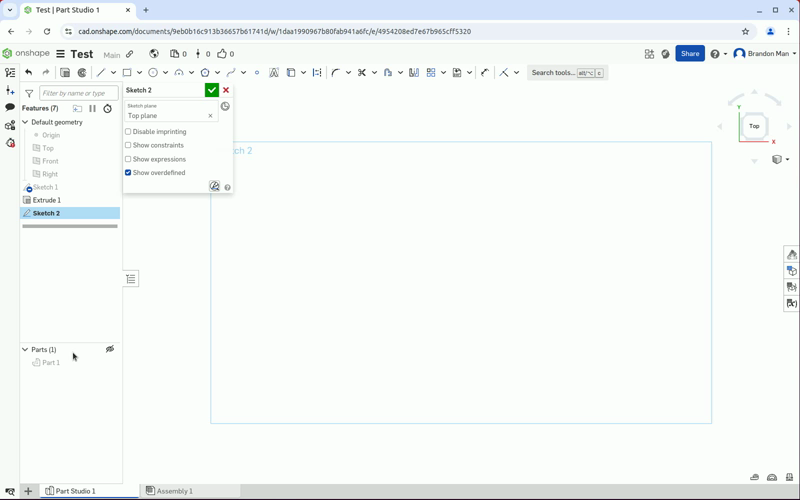
key(a)
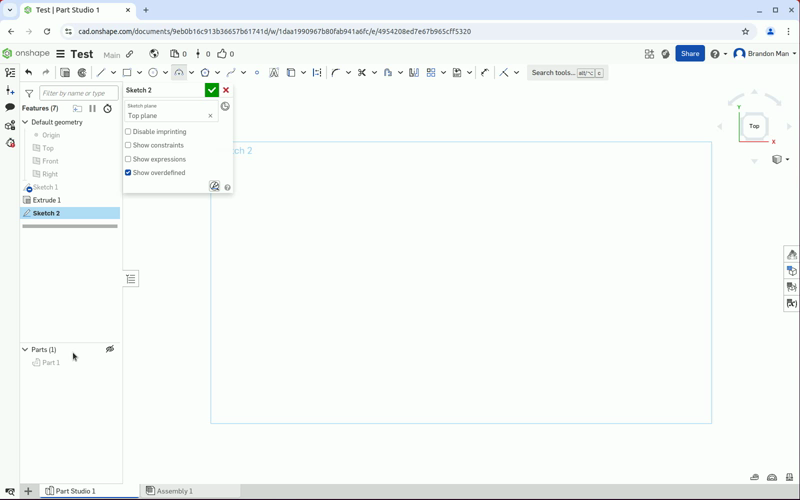
key_down(shift)
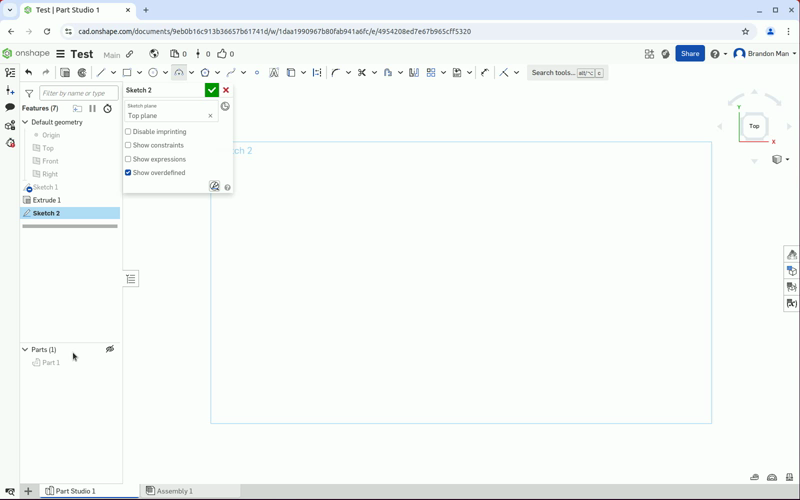
mouse_move(348, 360)
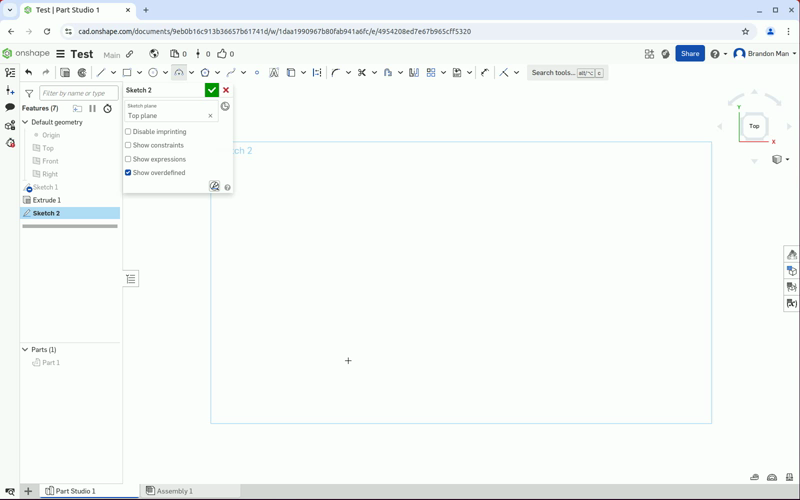
click(348, 360)
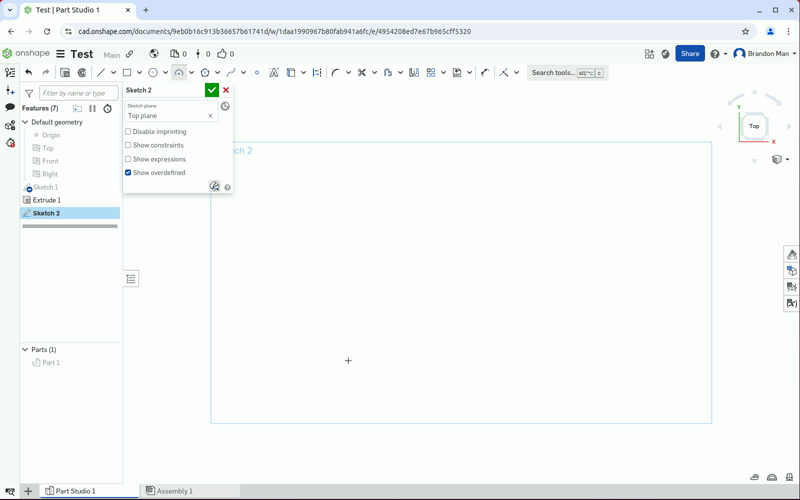
key_up(shift)
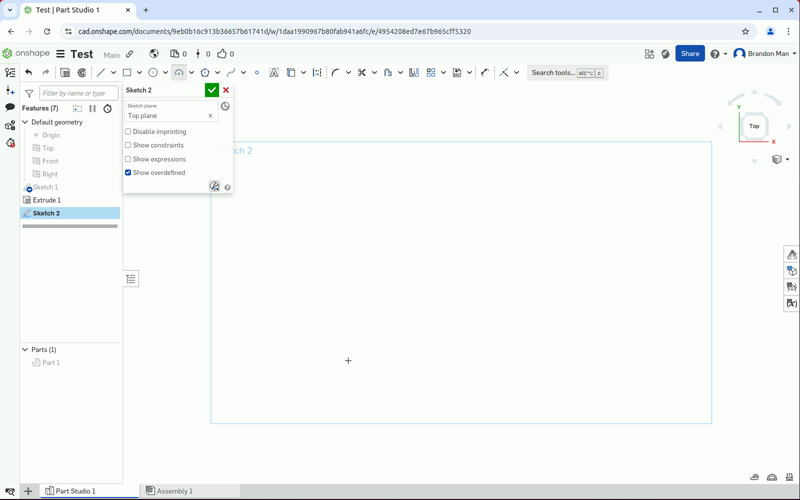
key_down(shift)
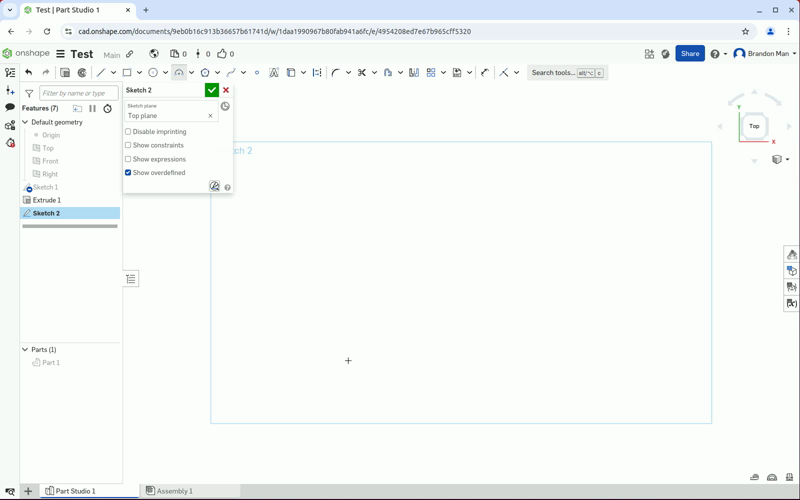
mouse_move(353, 365)
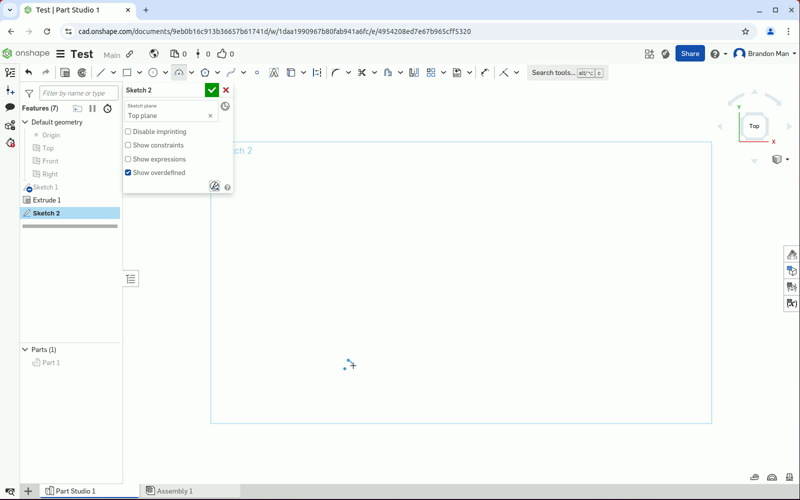
scroll(6)
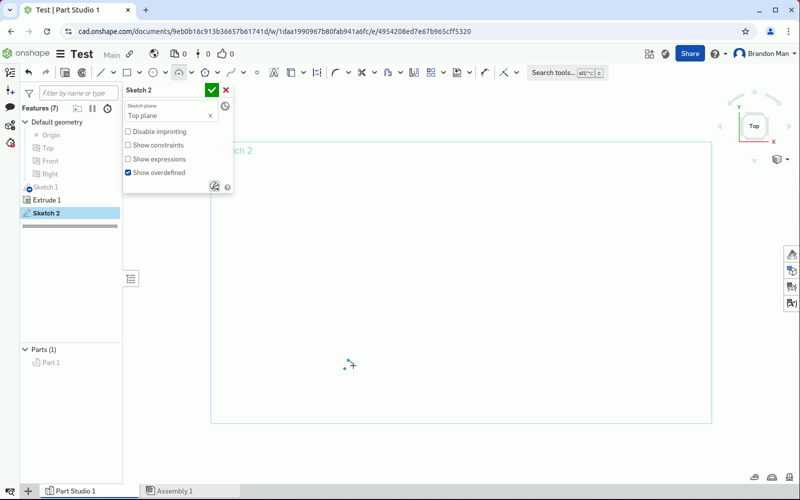
scroll(6)
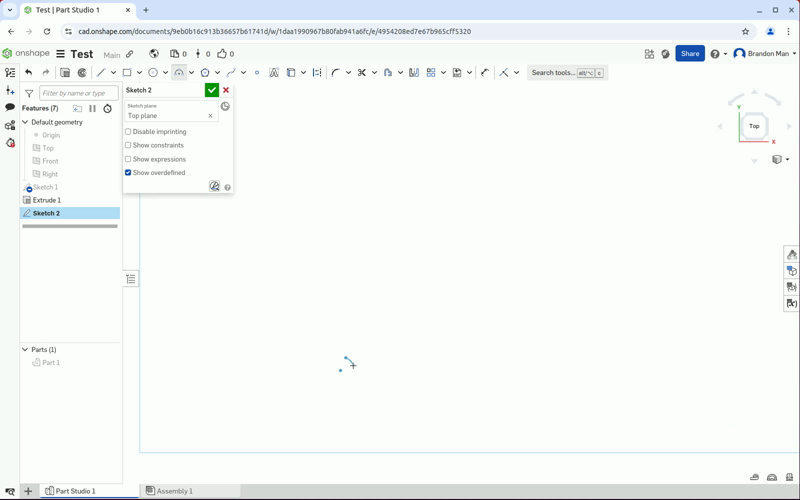
scroll(6)
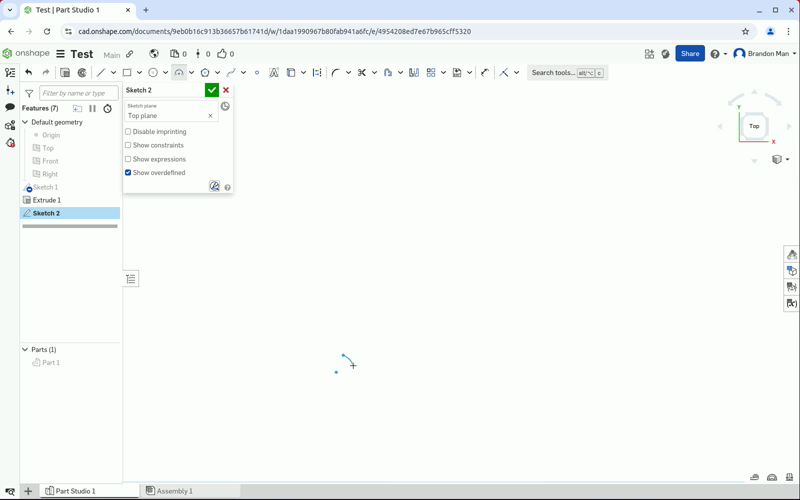
scroll(6)
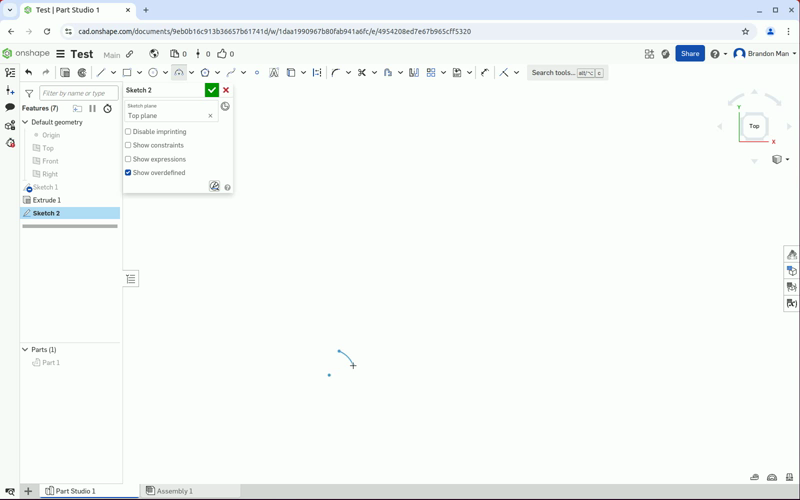
scroll(6)
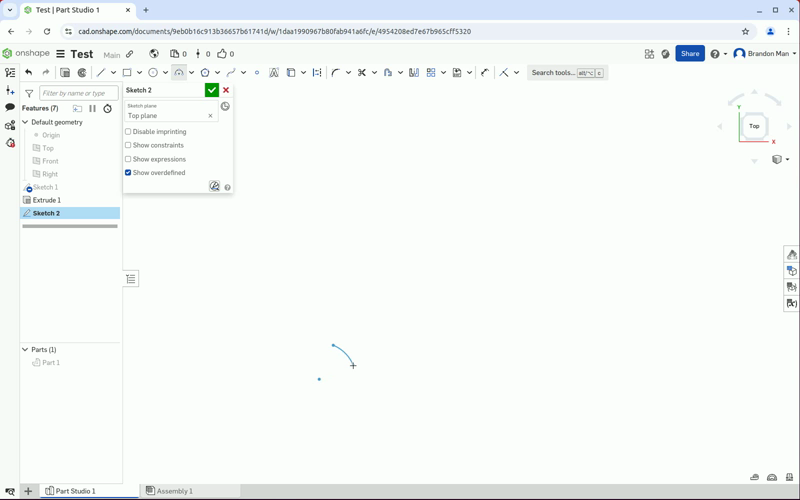
scroll(6)
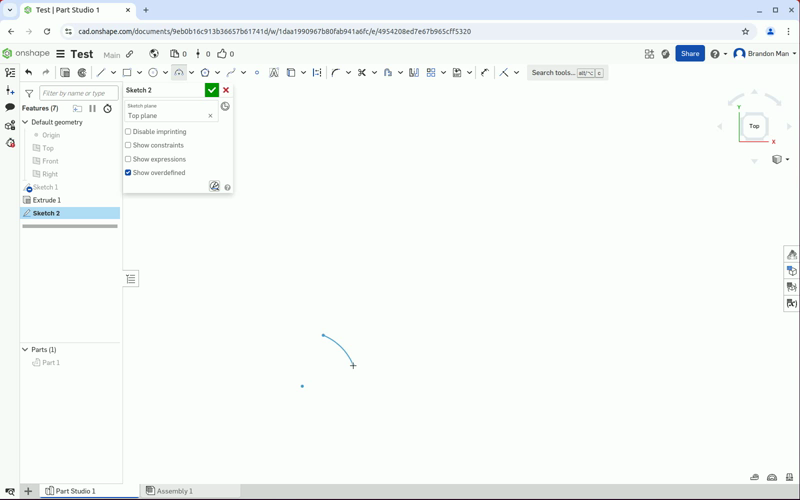
scroll(6)
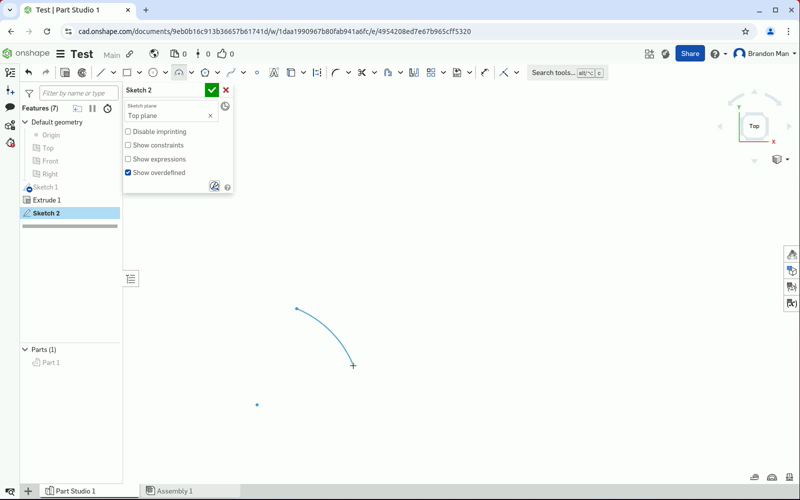
click(353, 365)
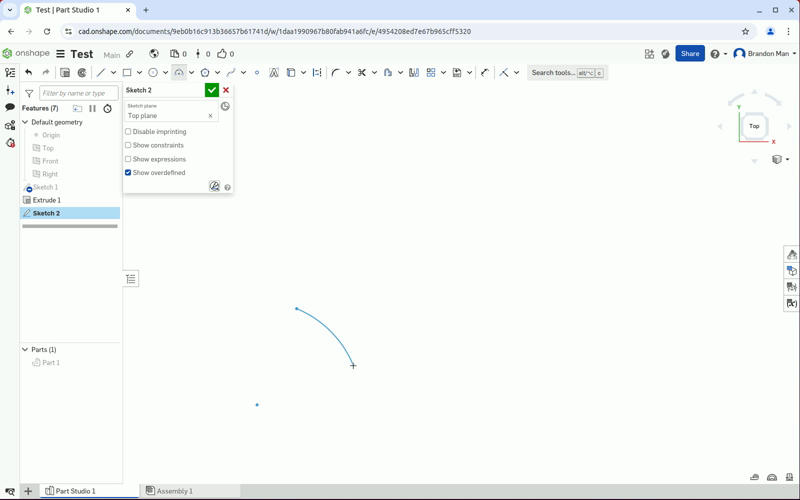
scroll(-6)
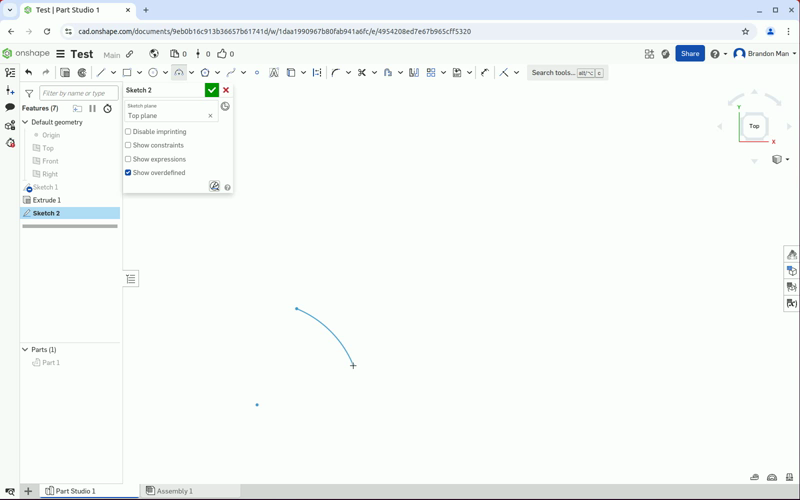
scroll(-6)
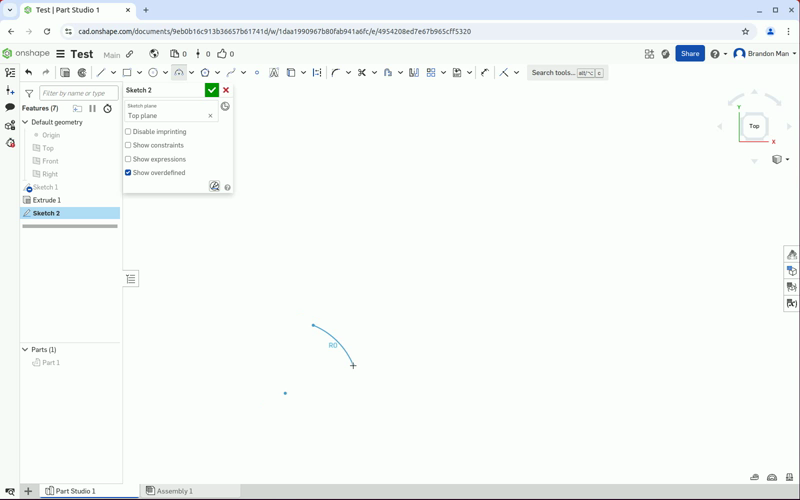
scroll(-6)
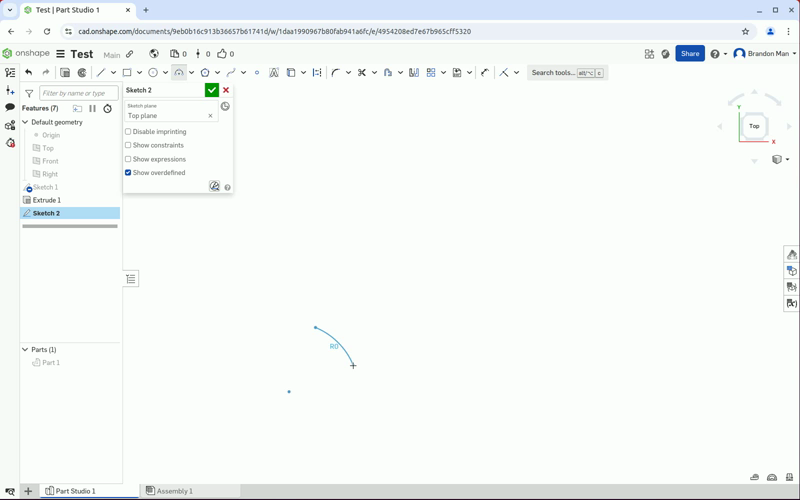
scroll(-6)
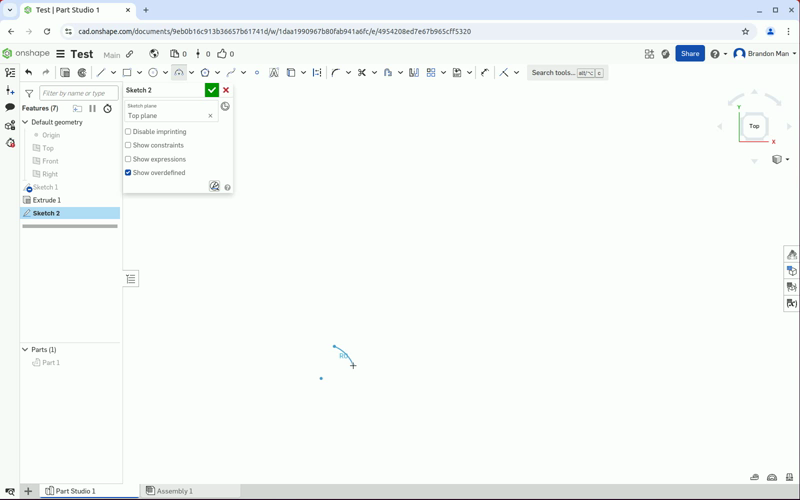
scroll(-6)
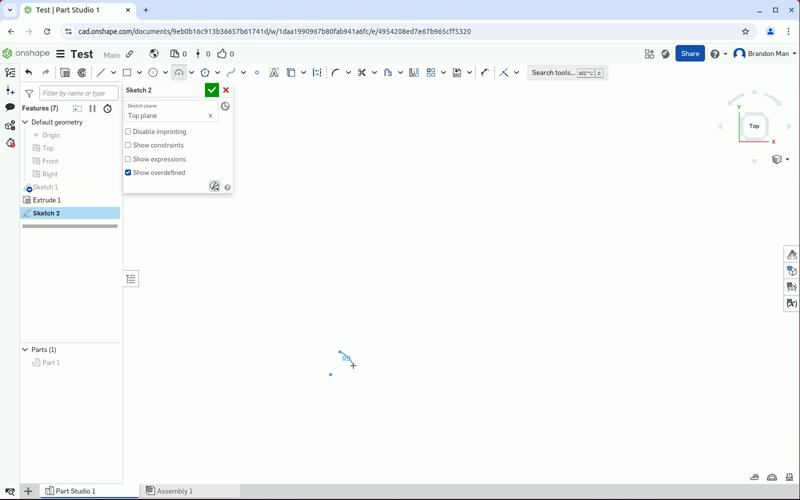
scroll(-6)
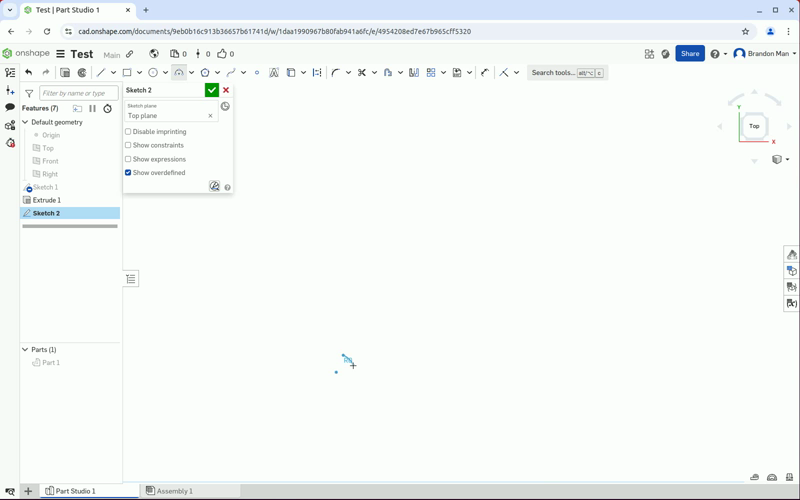
scroll(-6)
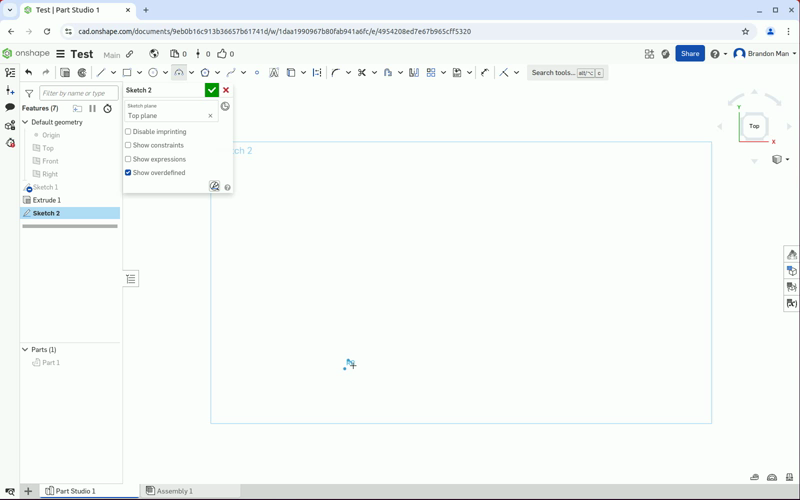
mouse_move(349, 363)
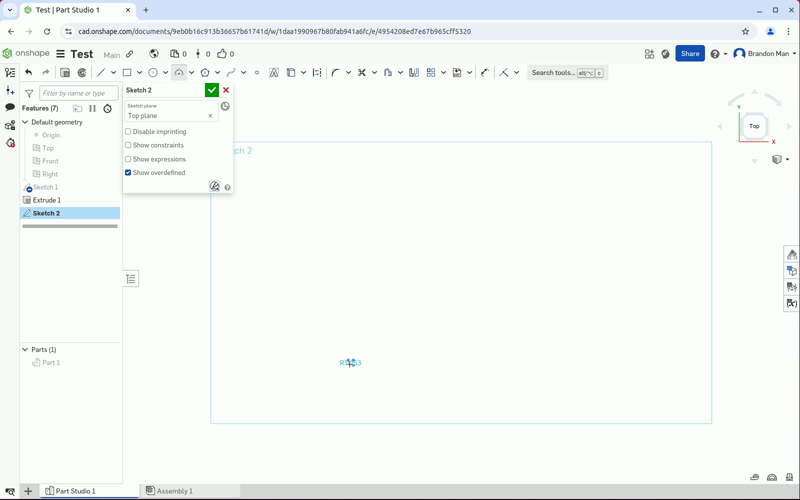
scroll(6)
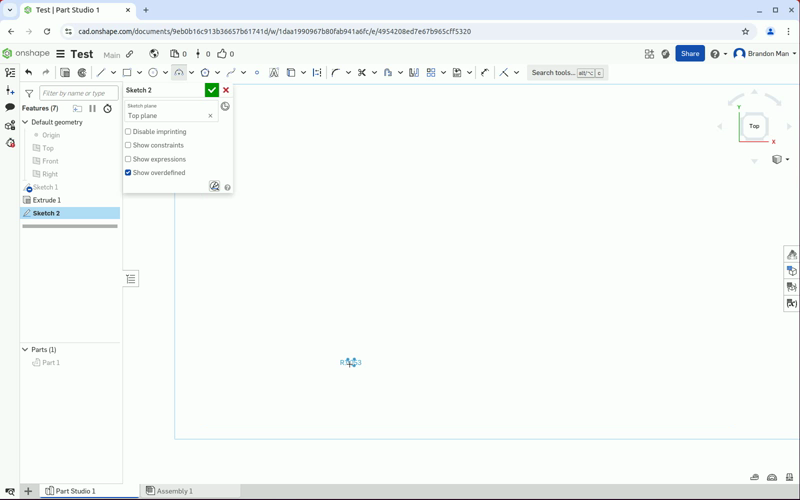
scroll(6)
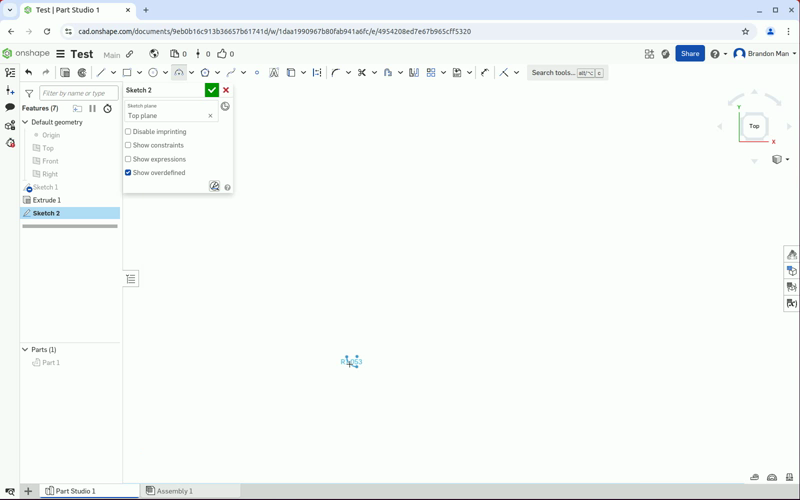
scroll(6)
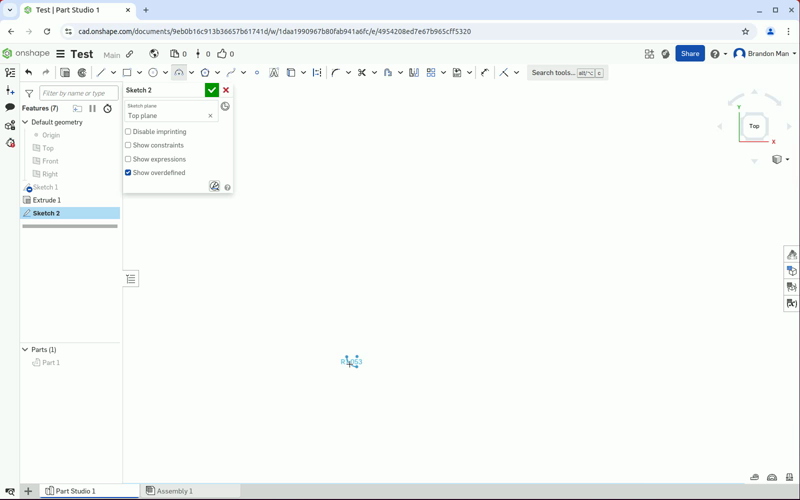
scroll(6)
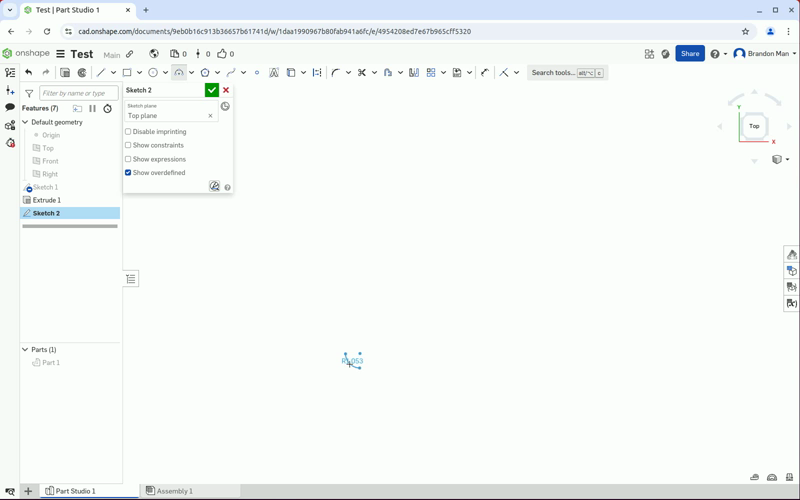
scroll(6)
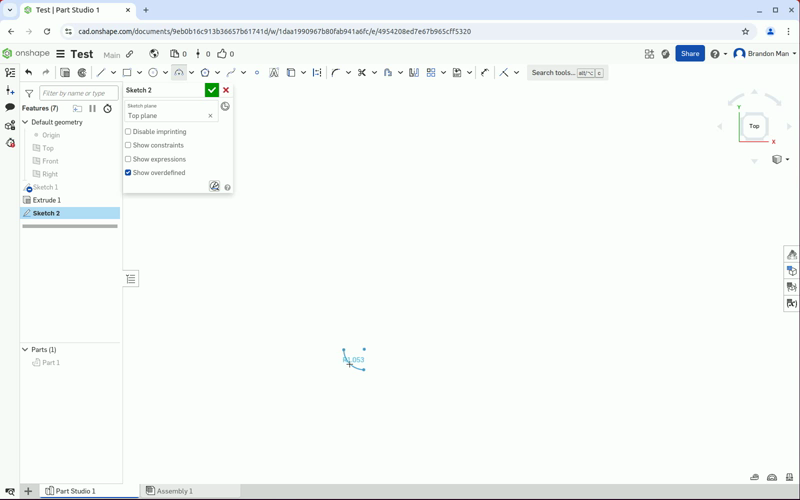
scroll(6)
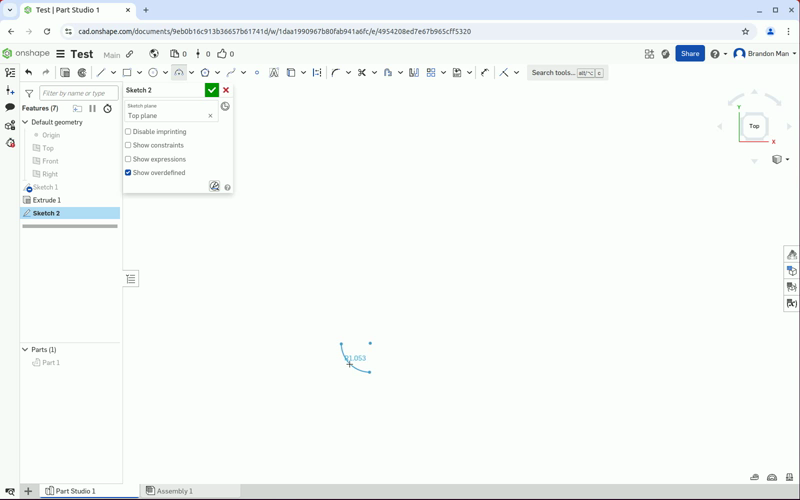
scroll(6)
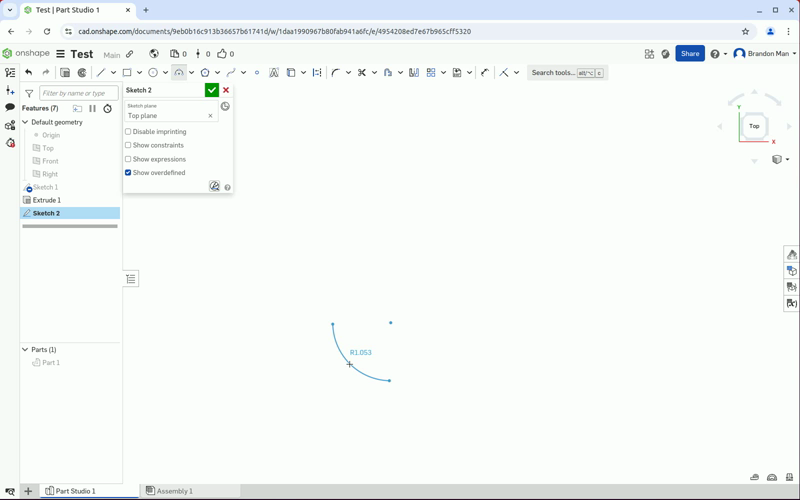
click(349, 363)
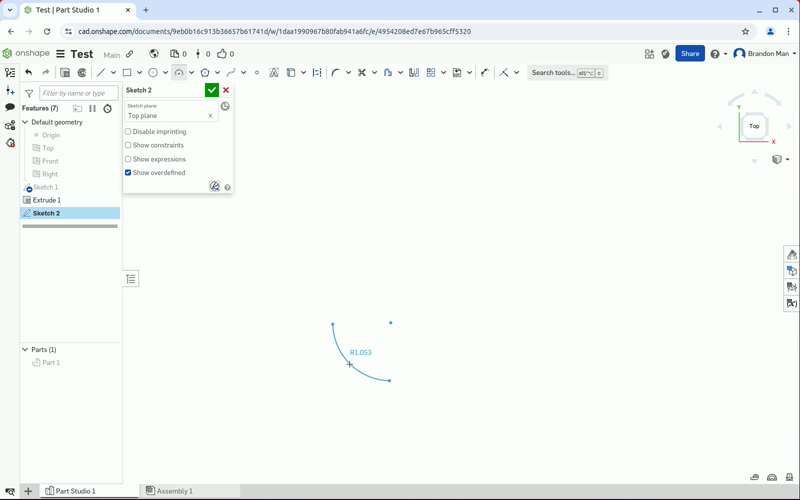
scroll(-6)
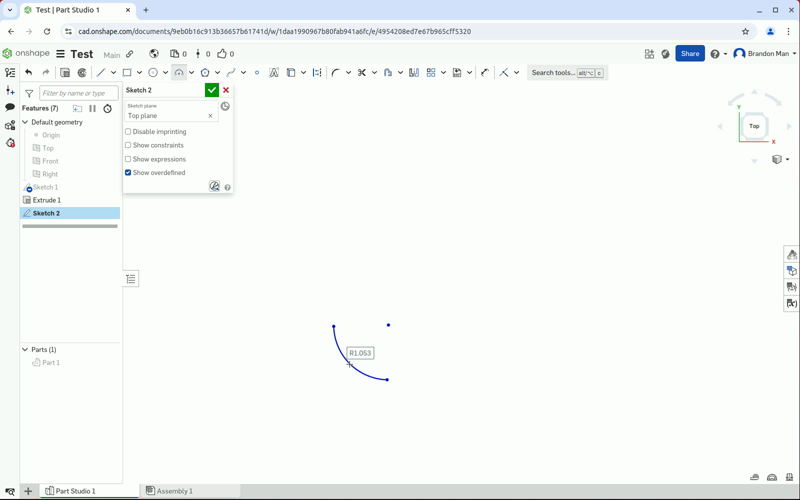
scroll(-6)
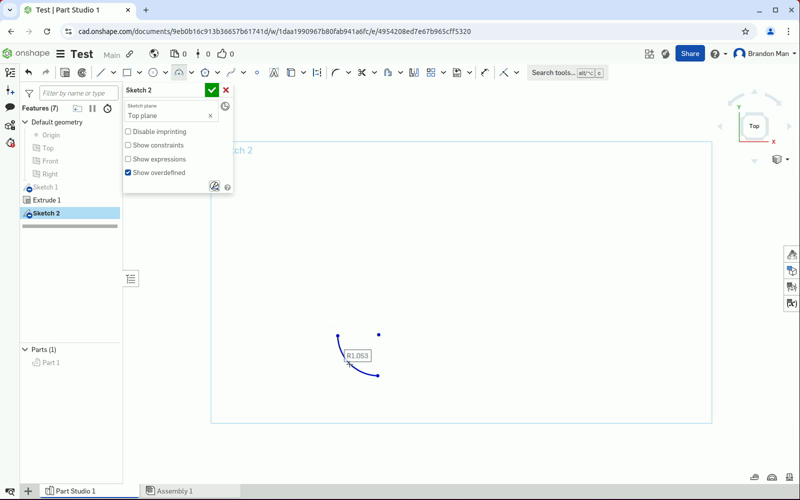
scroll(-6)
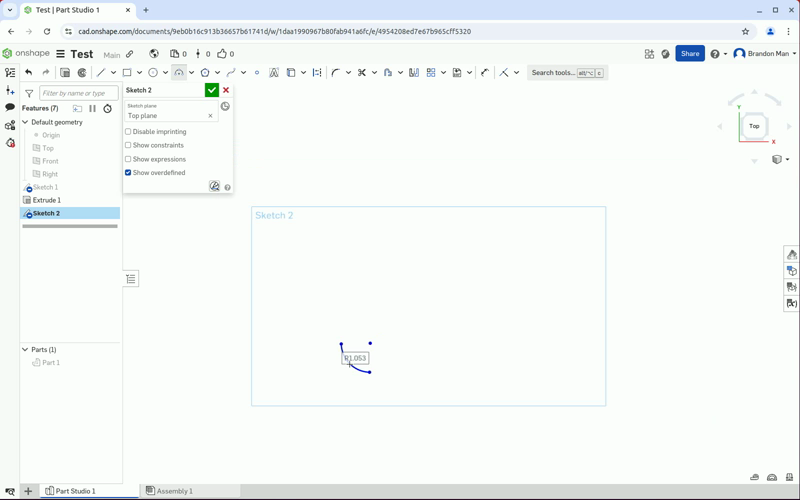
scroll(-6)
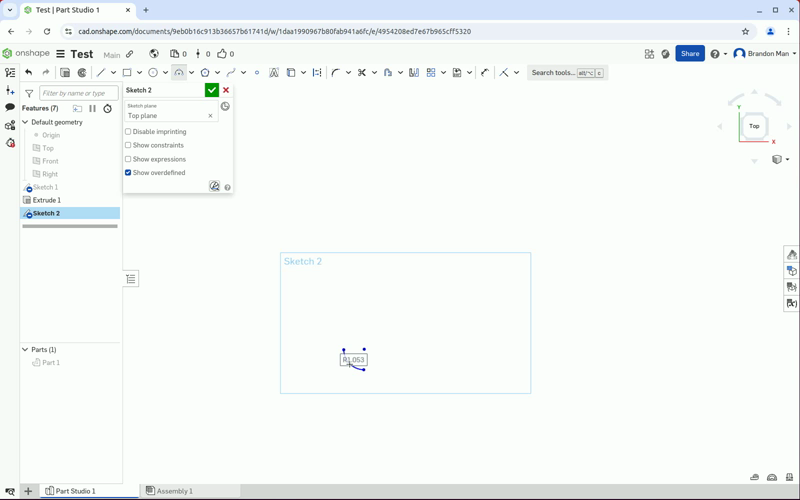
scroll(-6)
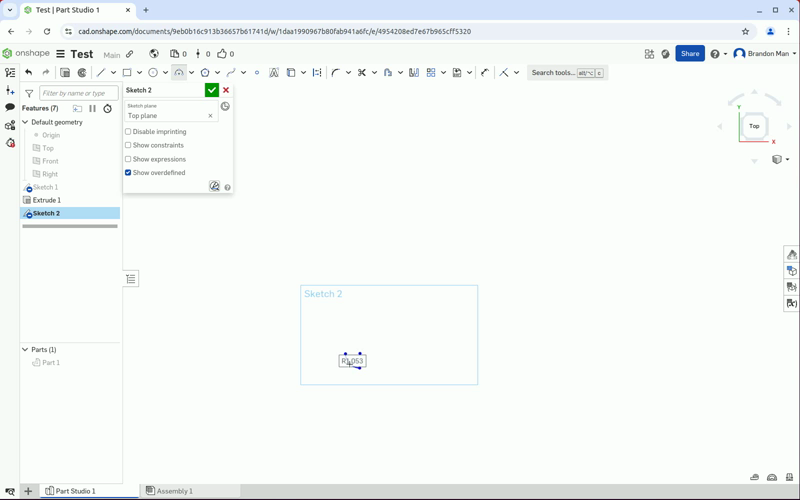
scroll(-6)
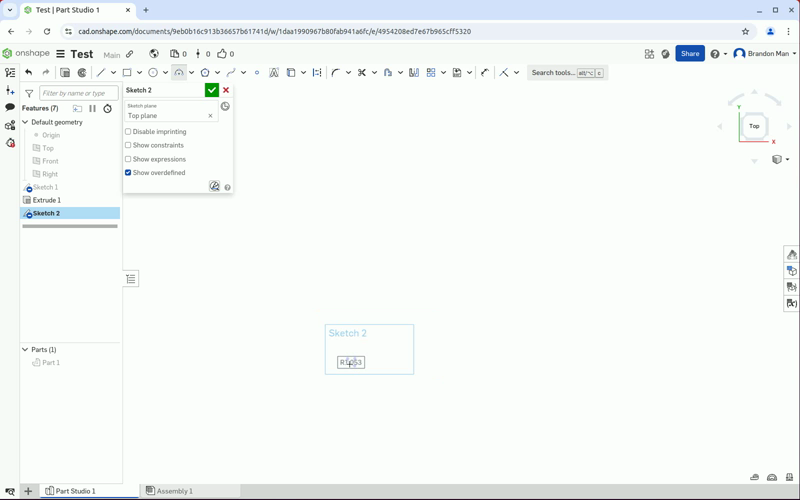
scroll(-6)
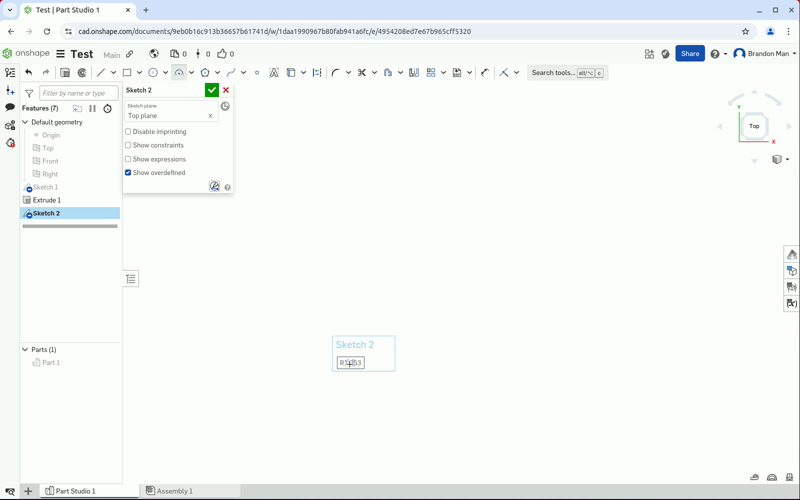
key_up(shift)
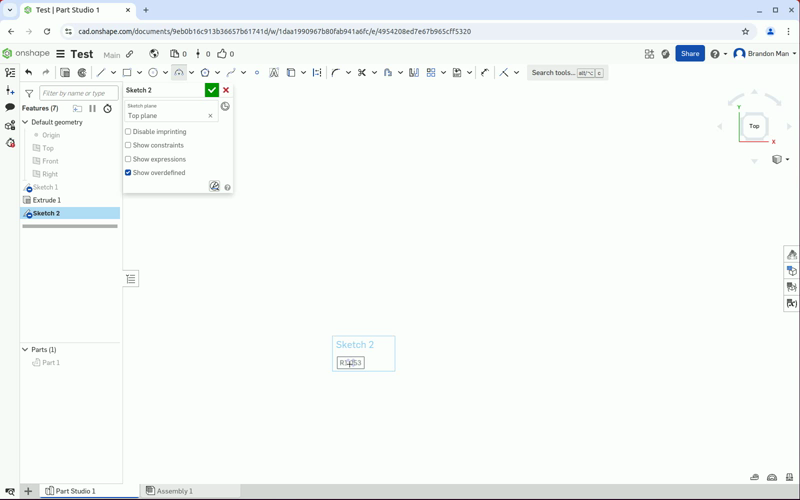
key(esc)
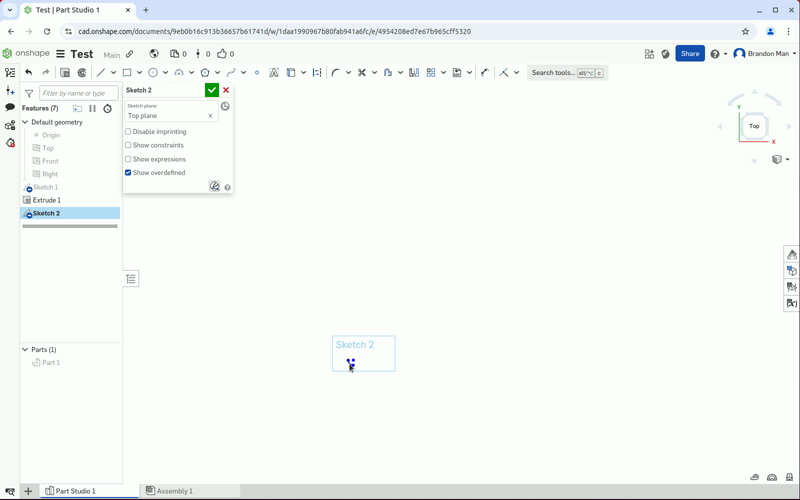
key(l)
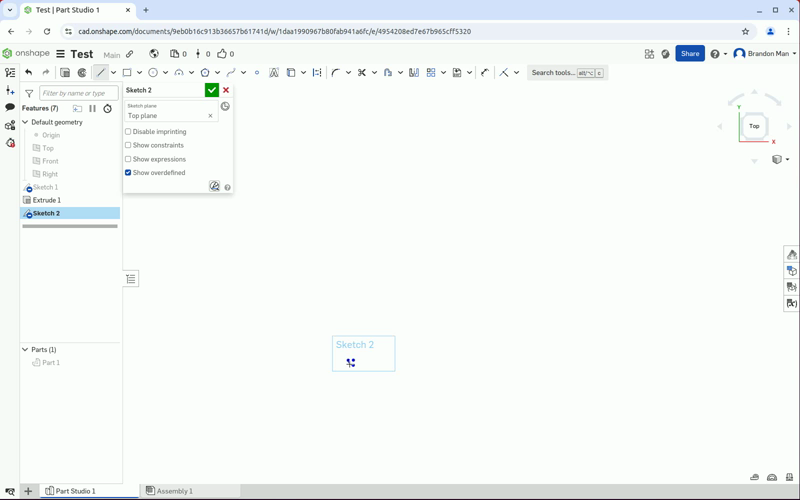
mouse_move(353, 365)
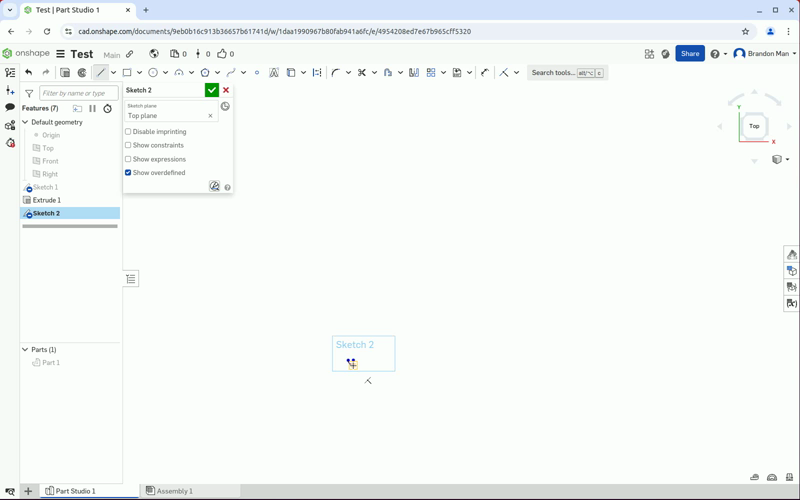
scroll(6)
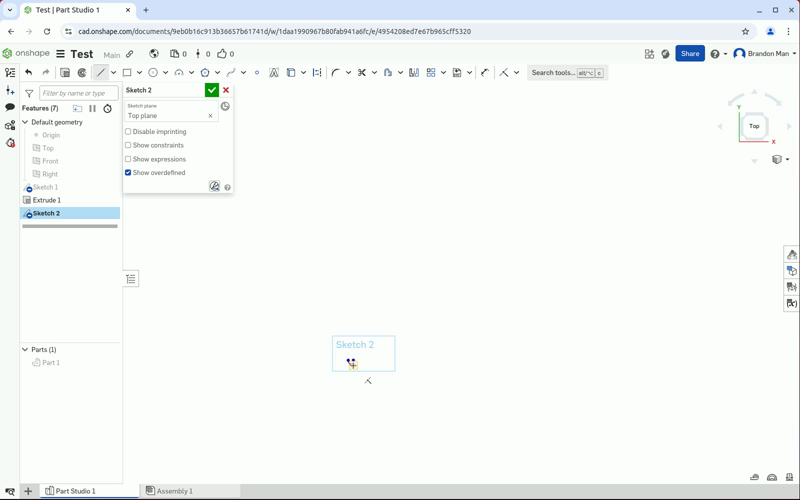
scroll(6)
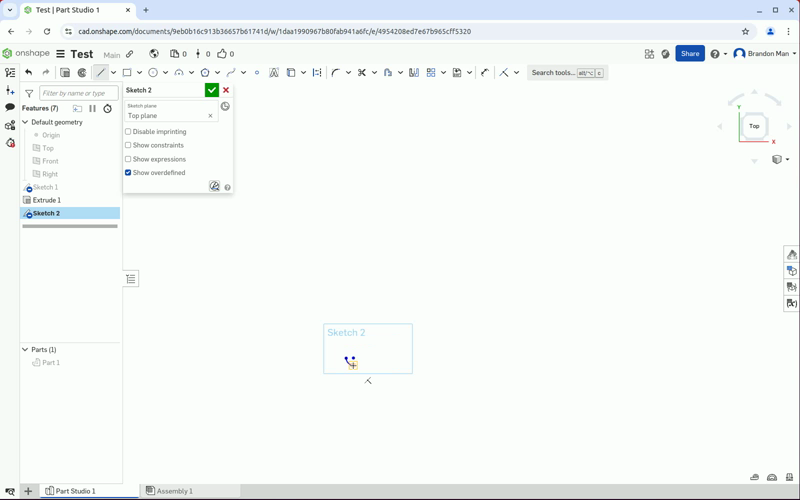
scroll(6)
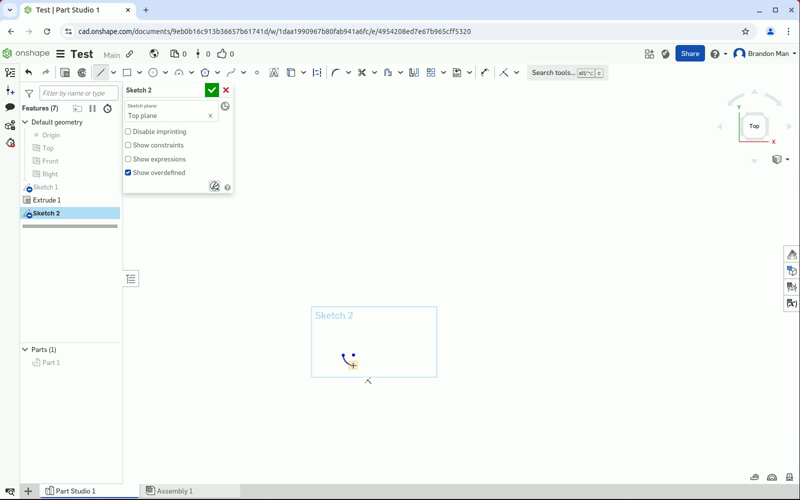
scroll(6)
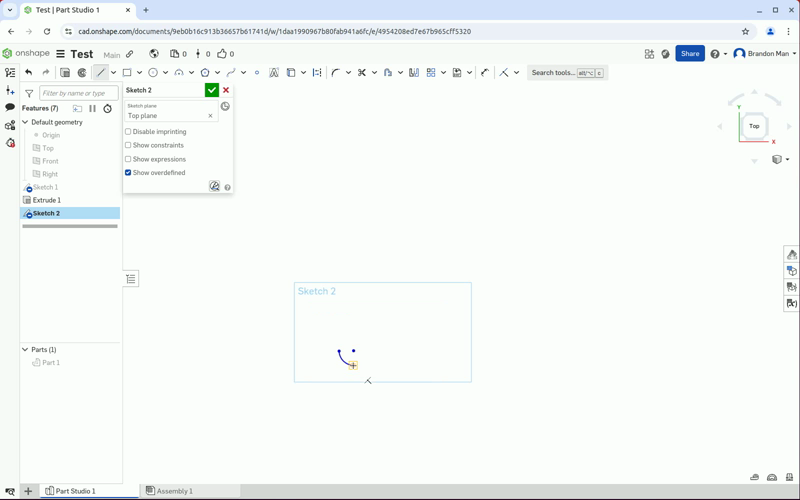
scroll(6)
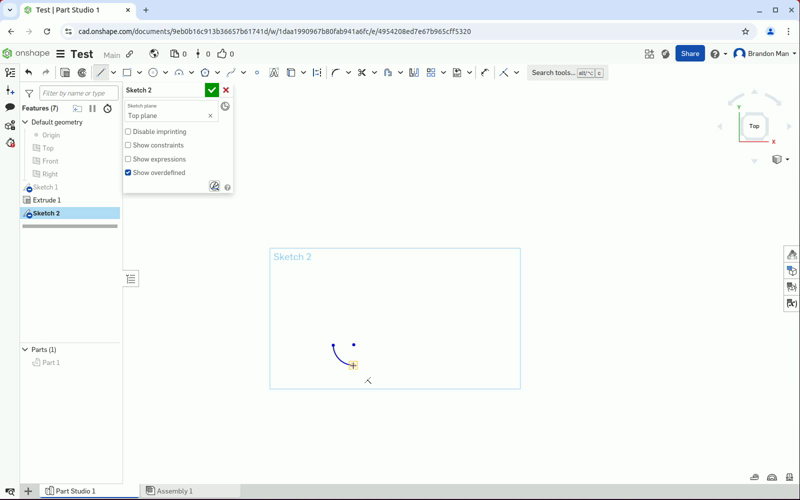
scroll(6)
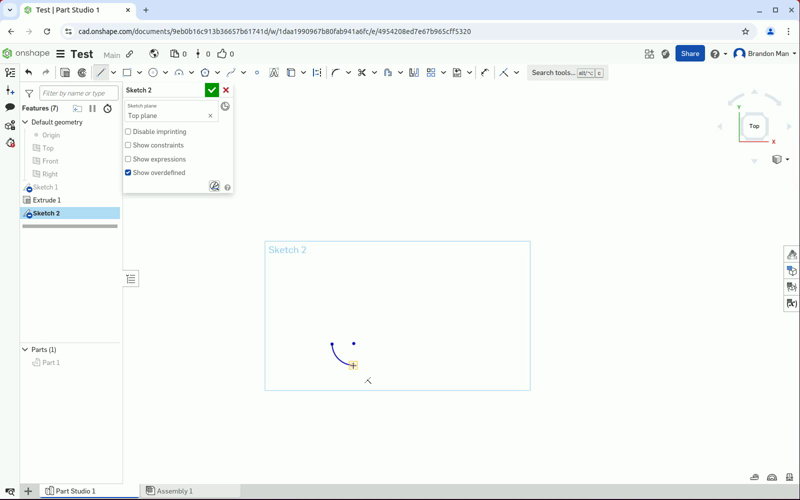
scroll(6)
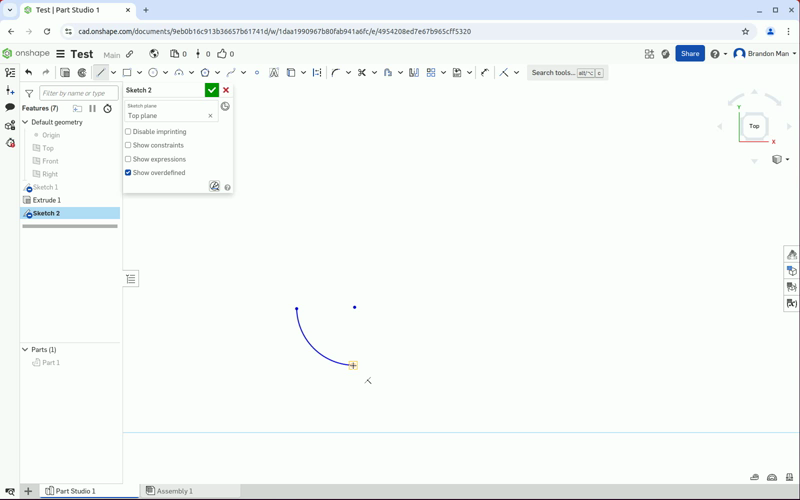
click(353, 365)
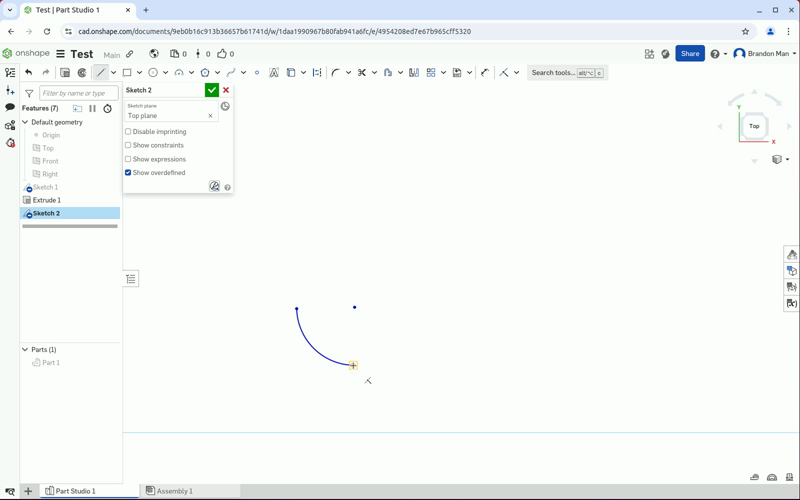
scroll(-6)
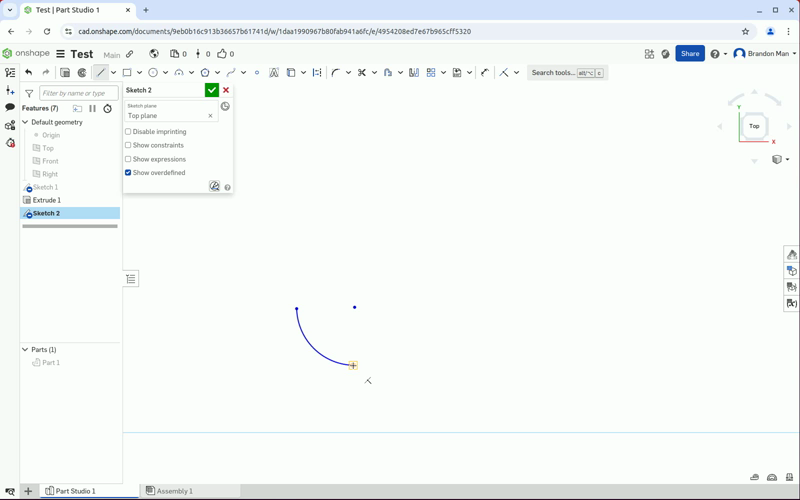
scroll(-6)
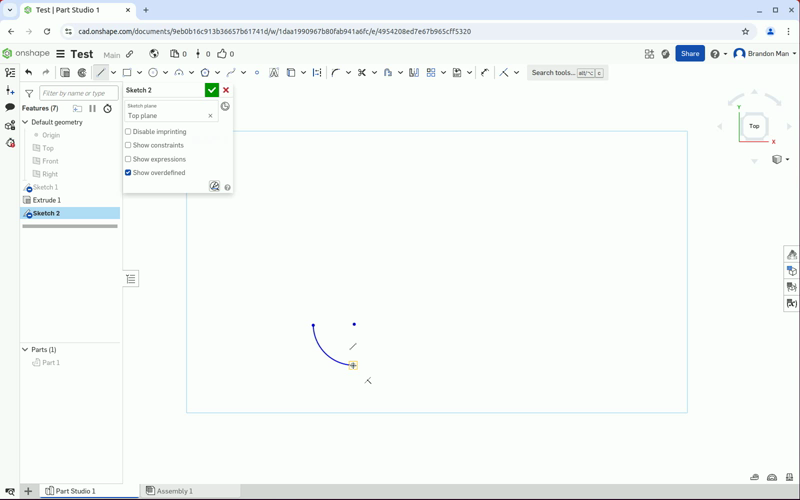
scroll(-6)
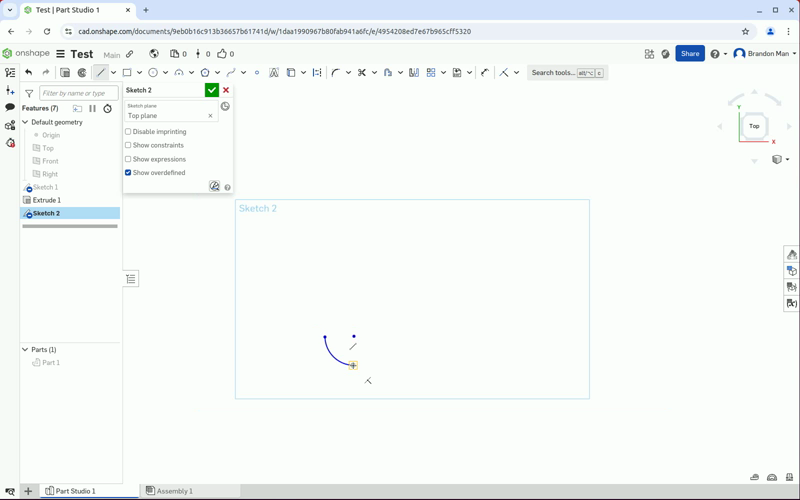
scroll(-6)
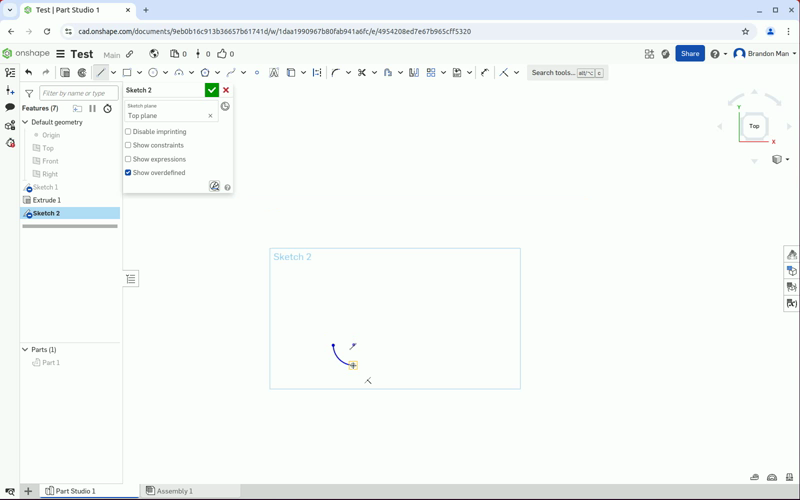
scroll(-6)
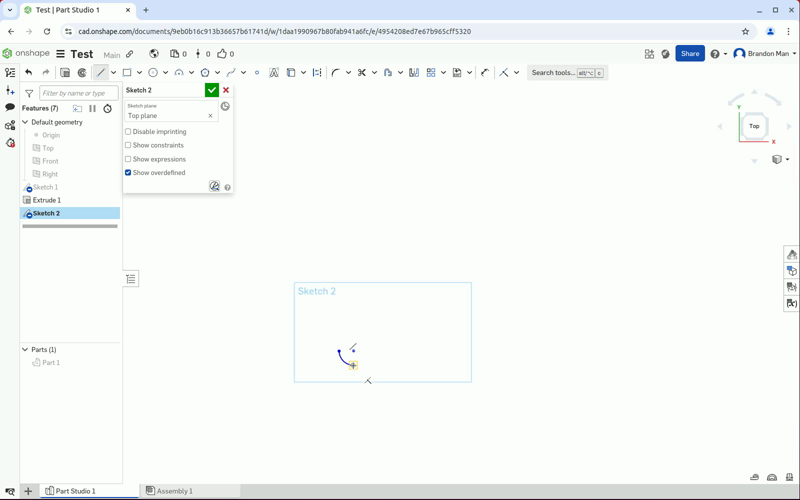
scroll(-6)
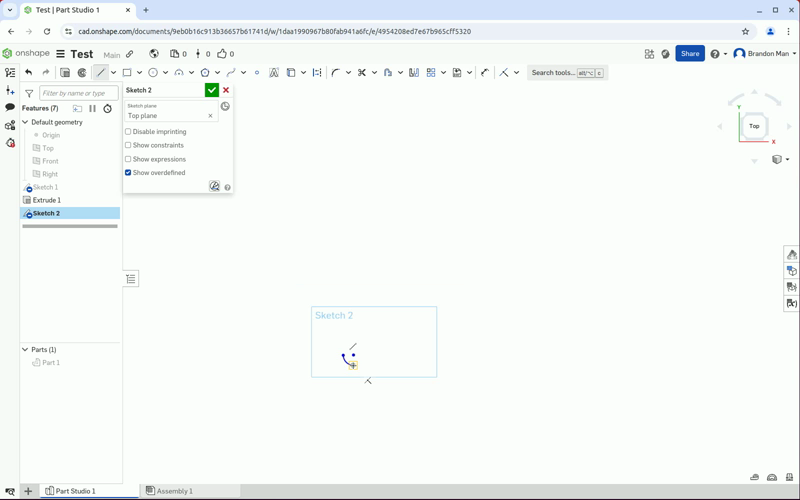
scroll(-6)
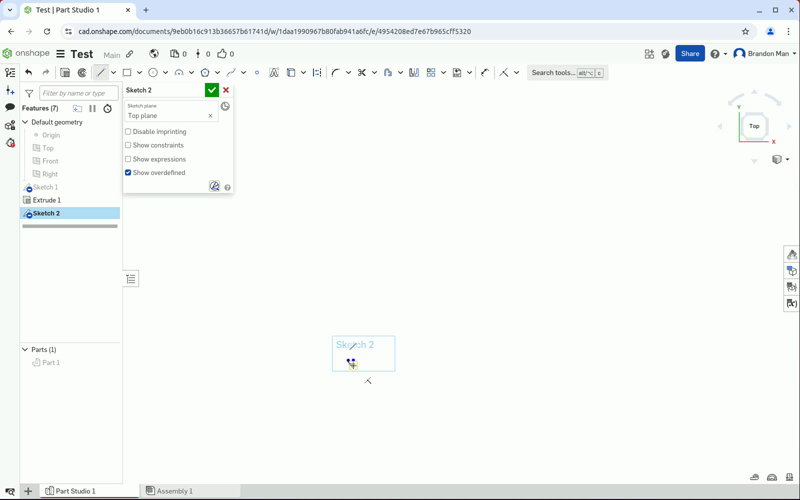
key_down(shift)
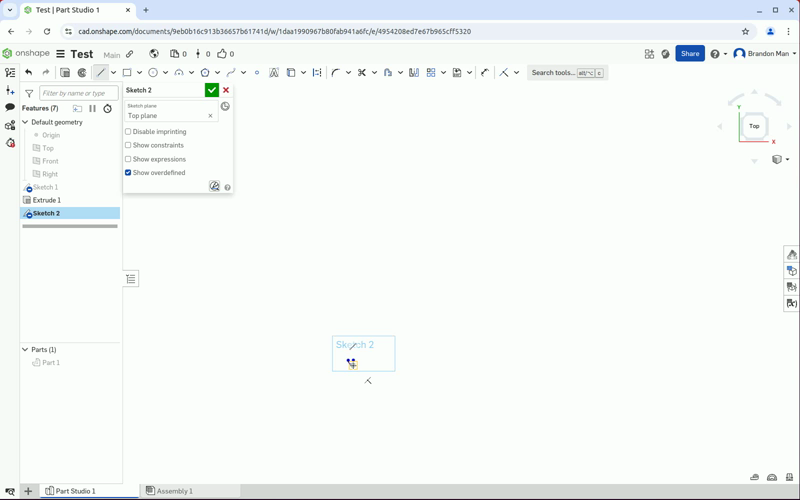
mouse_move(567, 365)
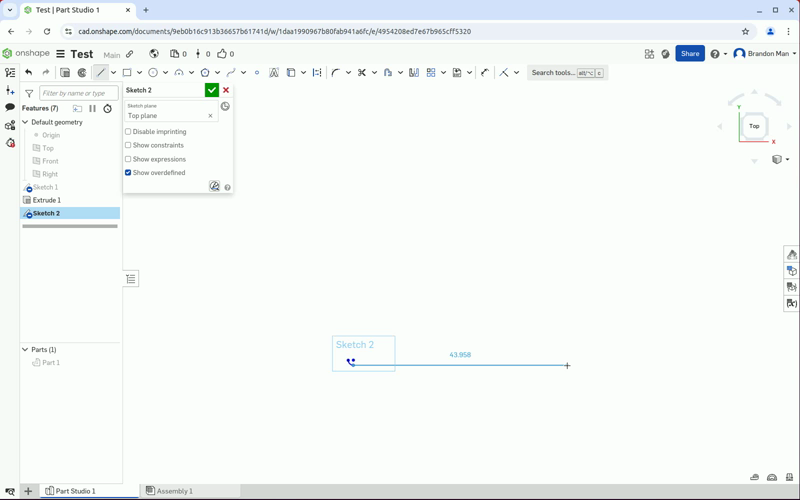
click(567, 365)
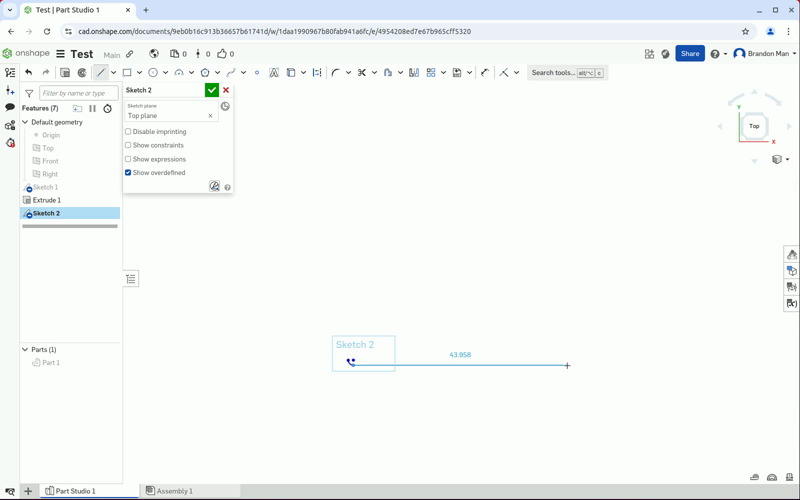
key_up(shift)
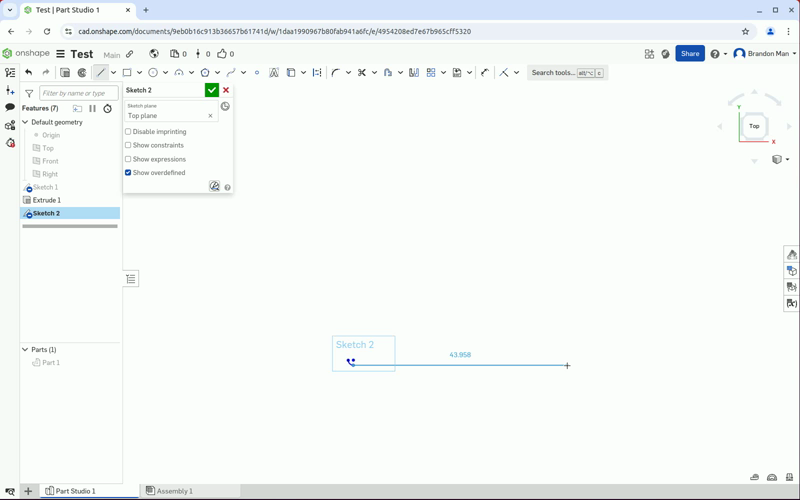
key(esc)
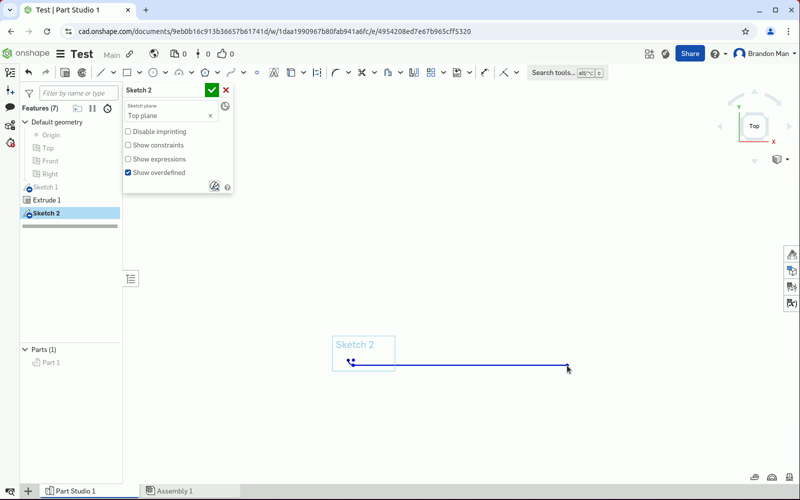
key(a)
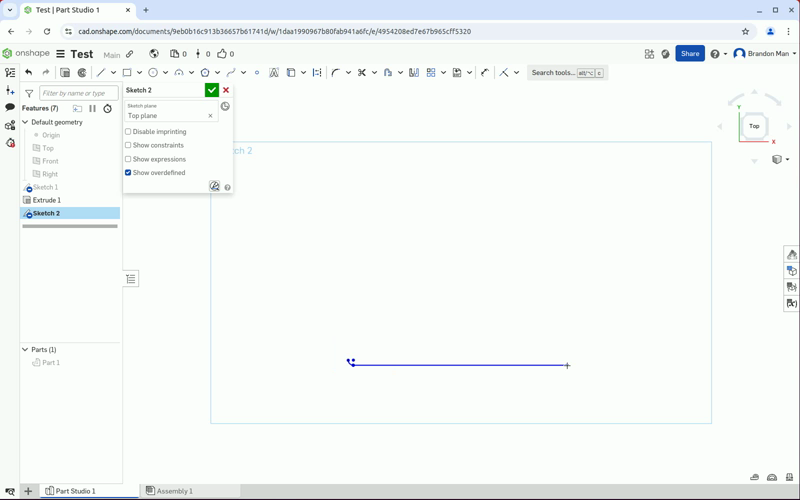
mouse_move(567, 365)
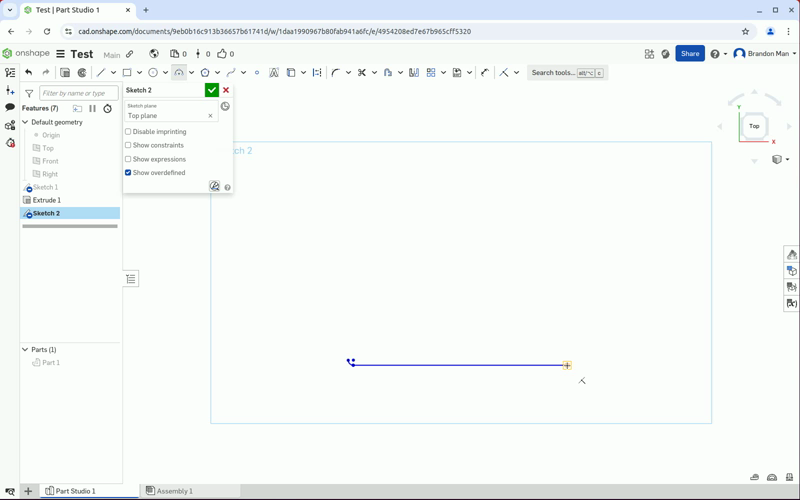
click(567, 365)
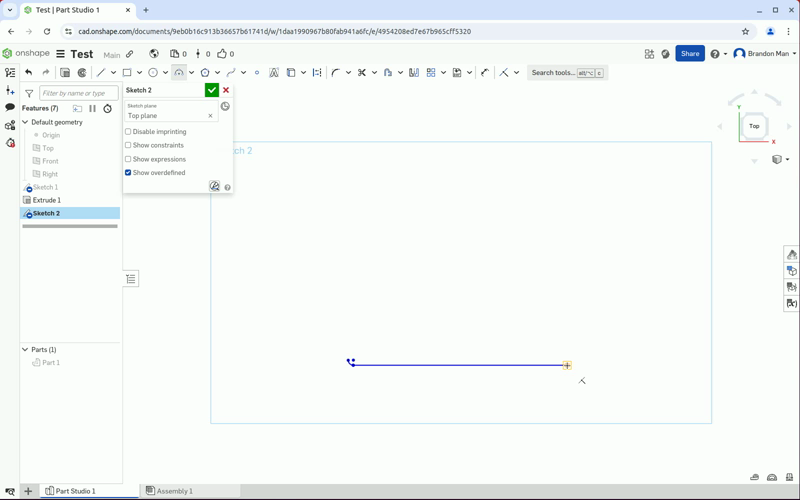
key_down(shift)
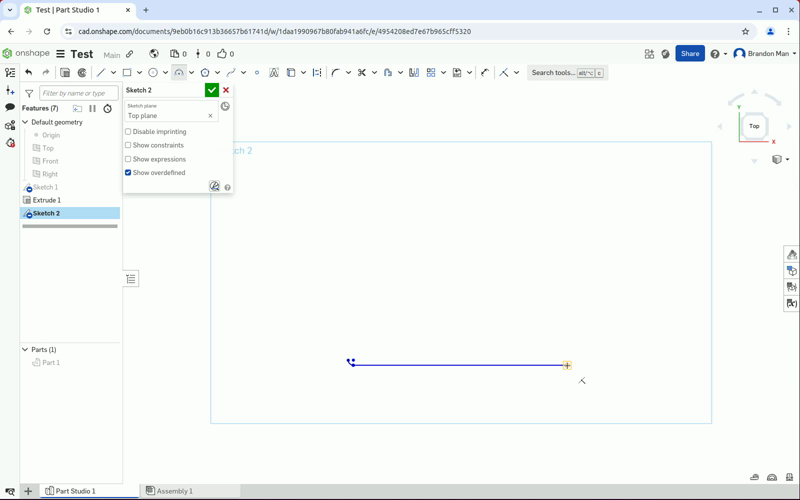
mouse_move(572, 360)
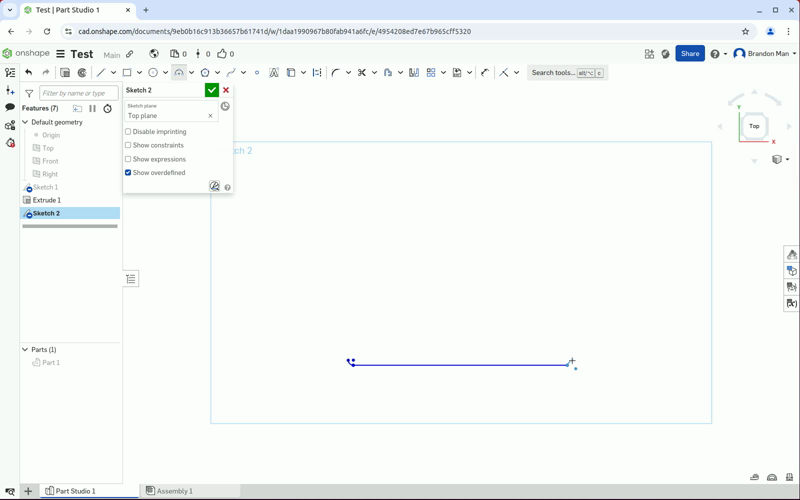
scroll(6)
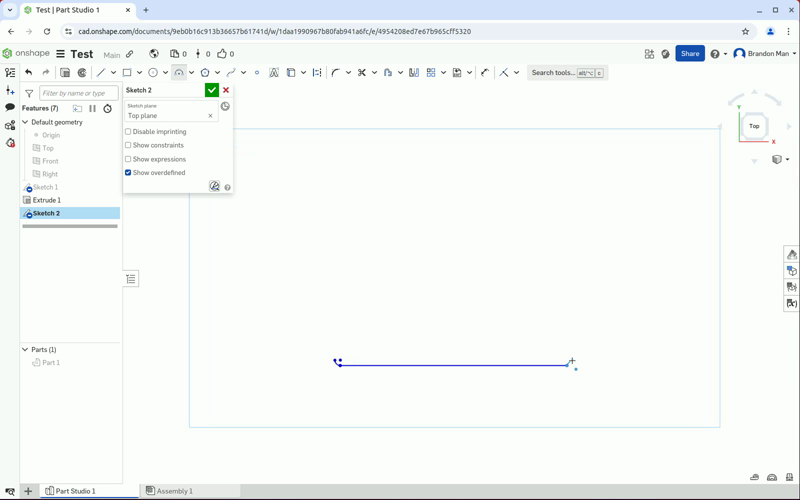
scroll(6)
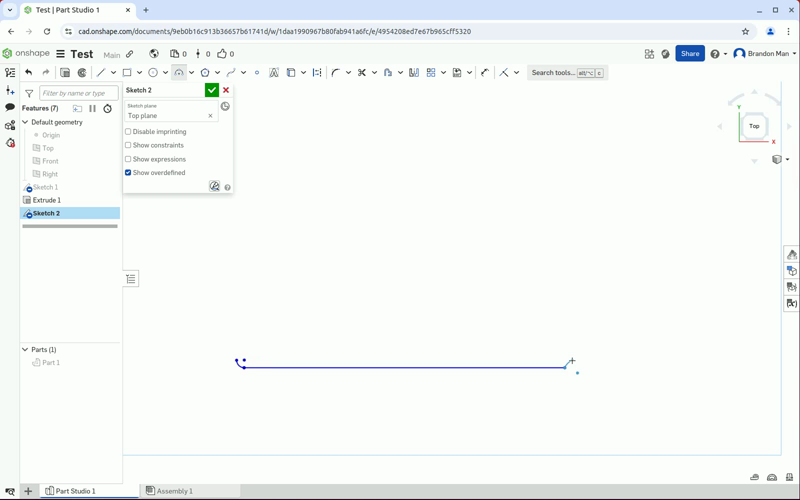
scroll(6)
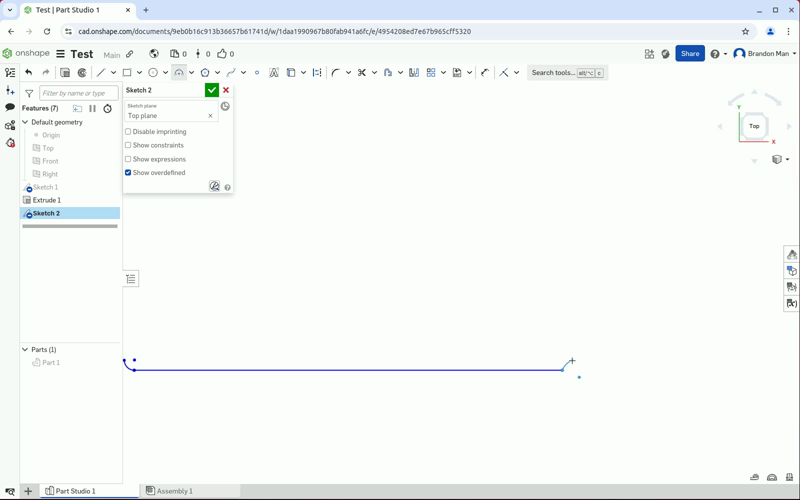
scroll(6)
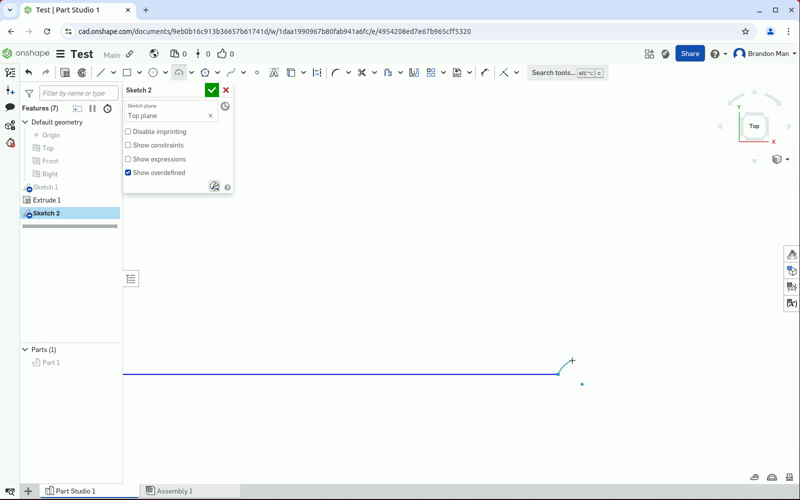
scroll(6)
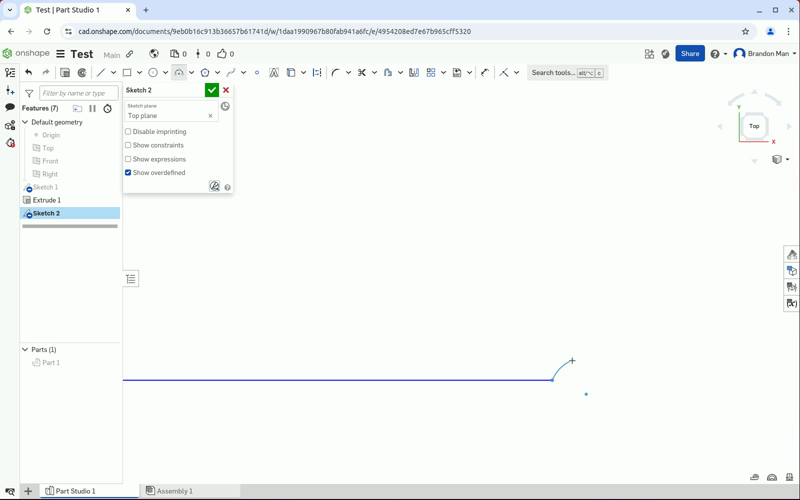
scroll(6)
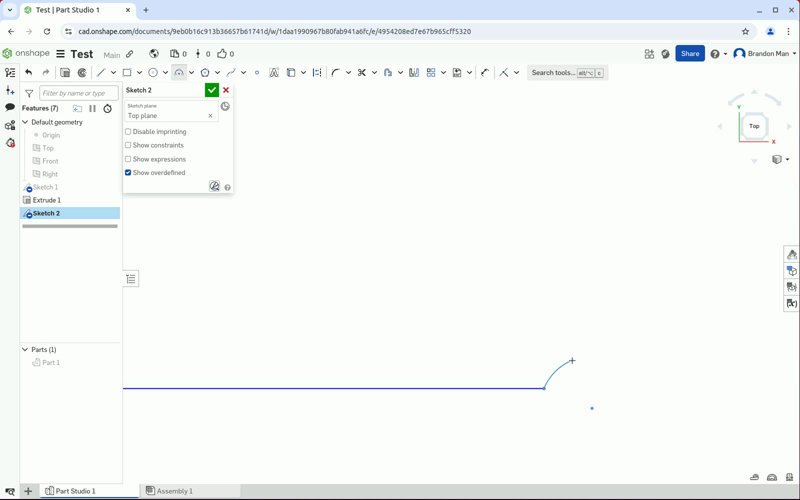
scroll(6)
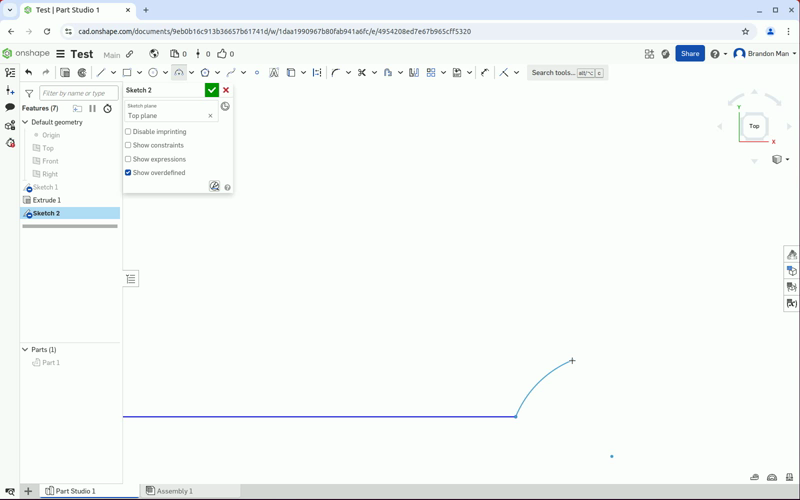
click(572, 360)
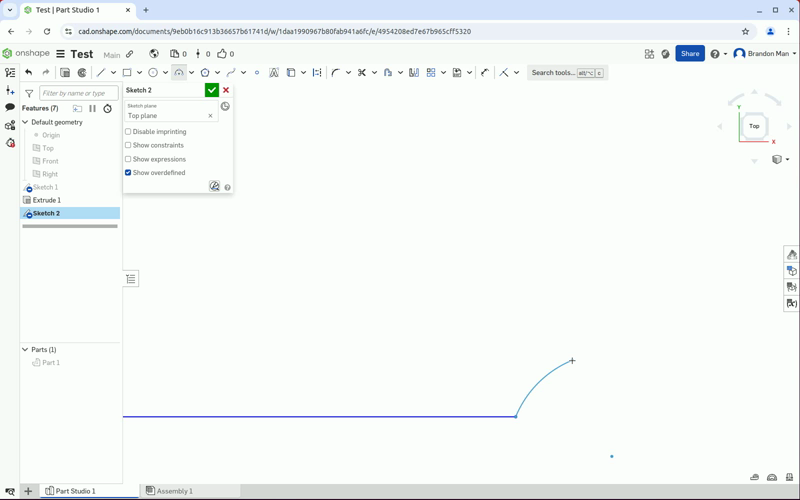
scroll(-6)
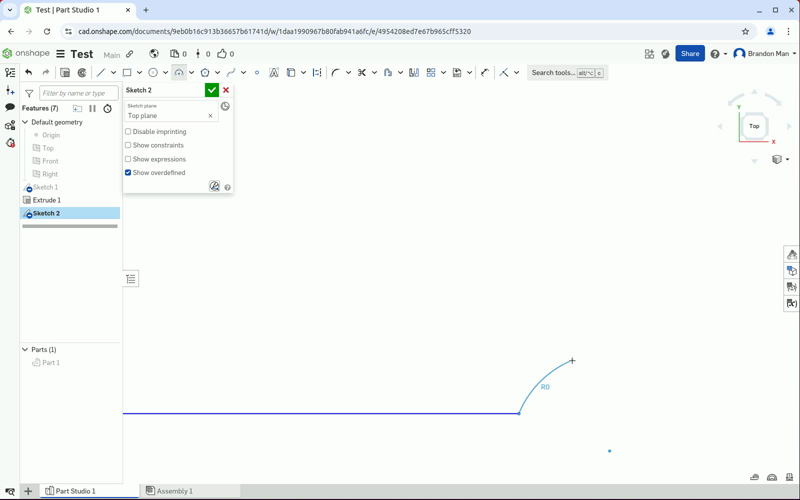
scroll(-6)
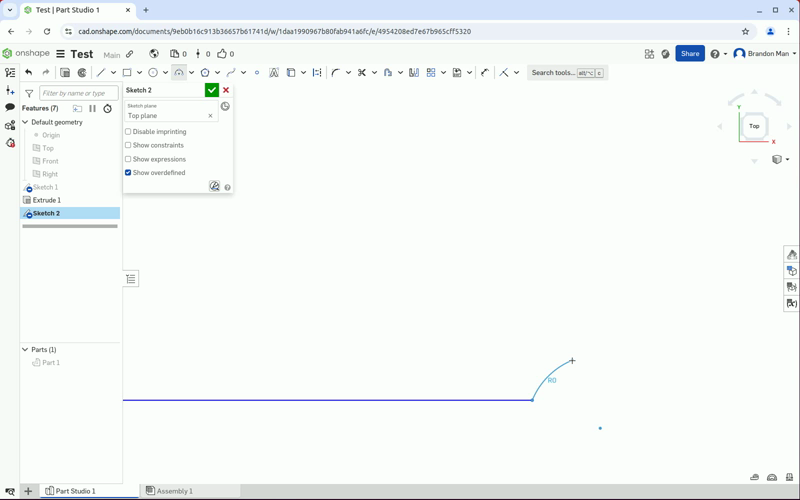
scroll(-6)
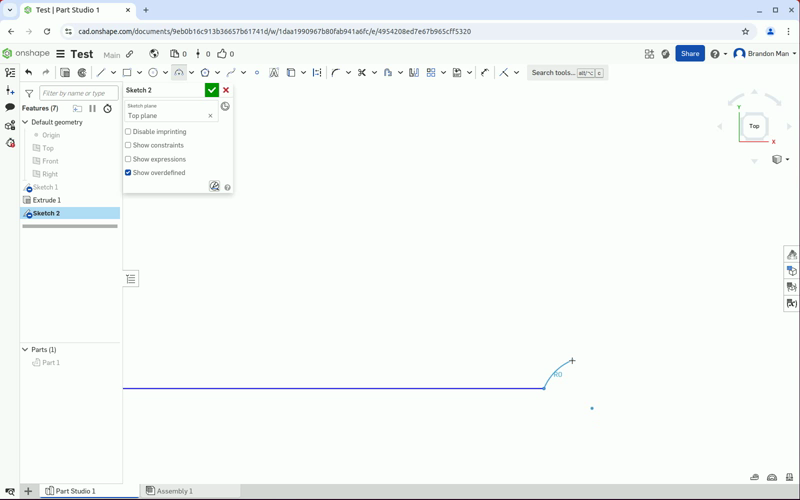
scroll(-6)
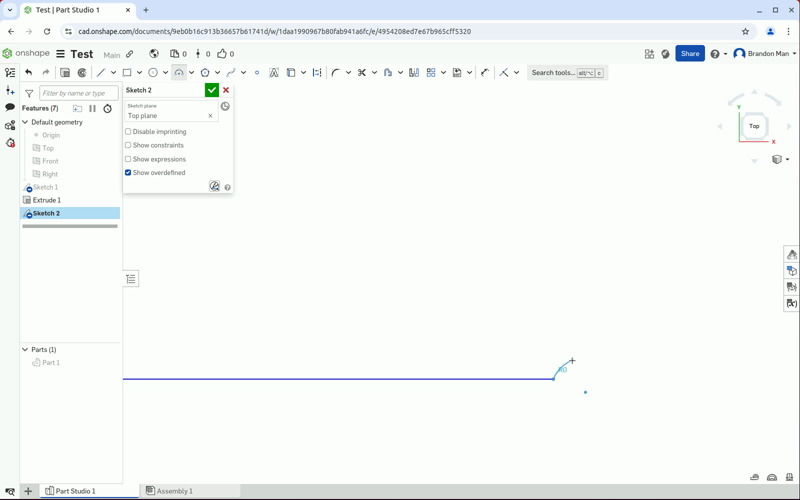
scroll(-6)
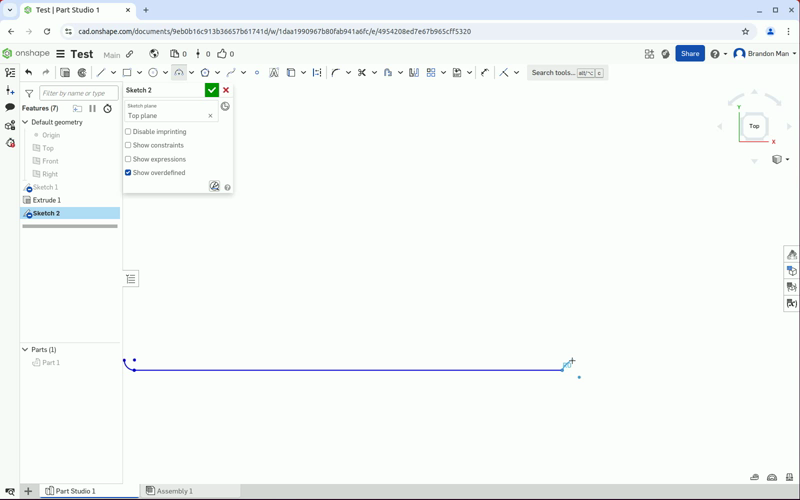
scroll(-6)
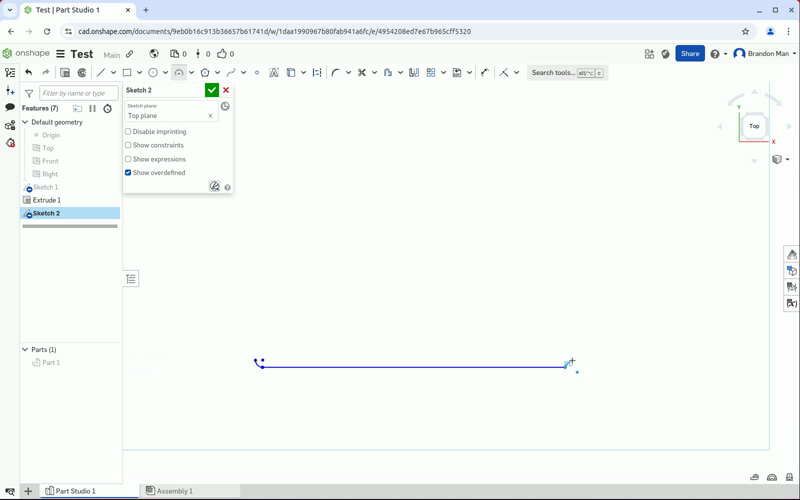
scroll(-6)
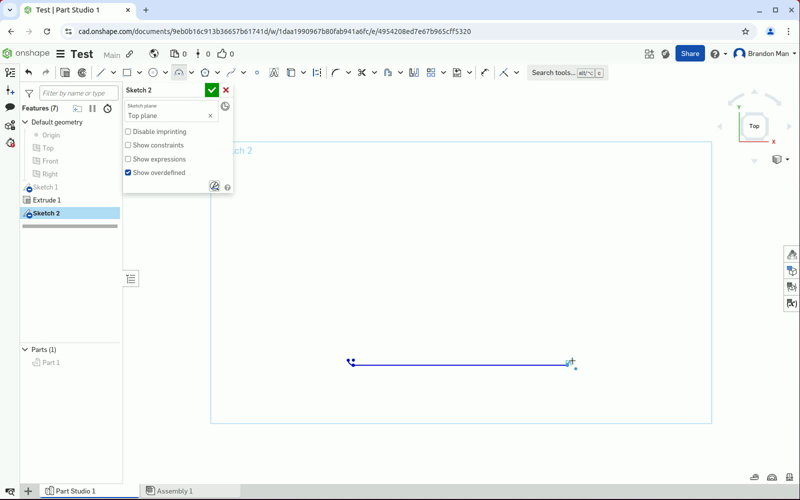
mouse_move(570, 363)
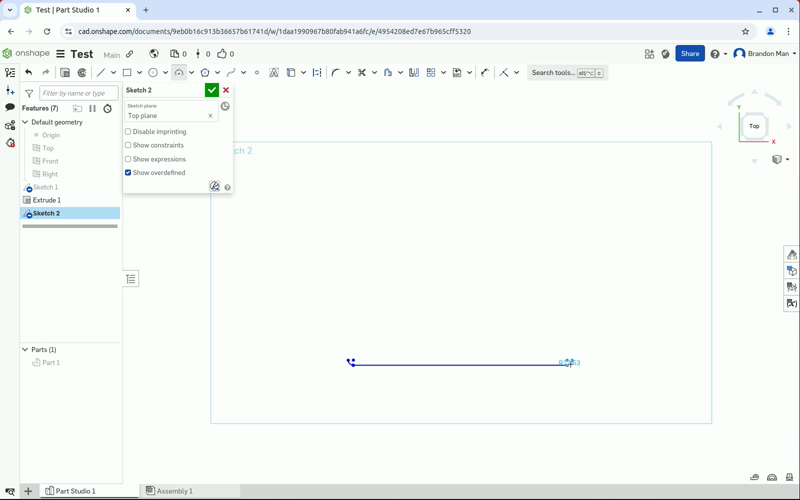
scroll(6)
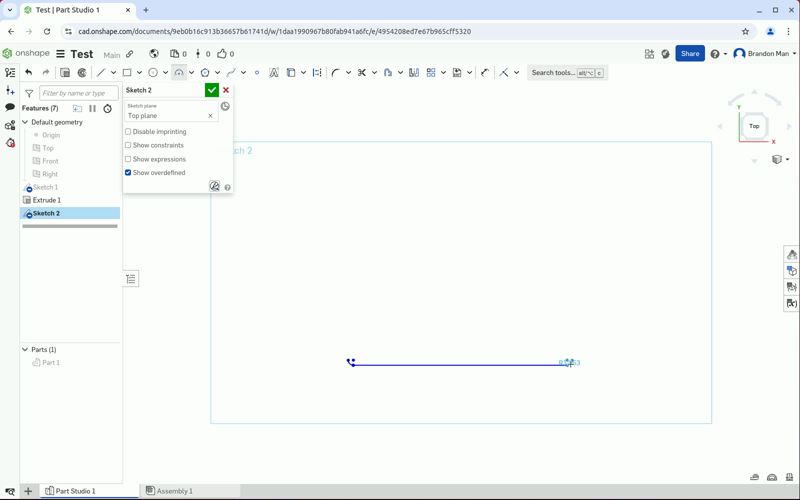
scroll(6)
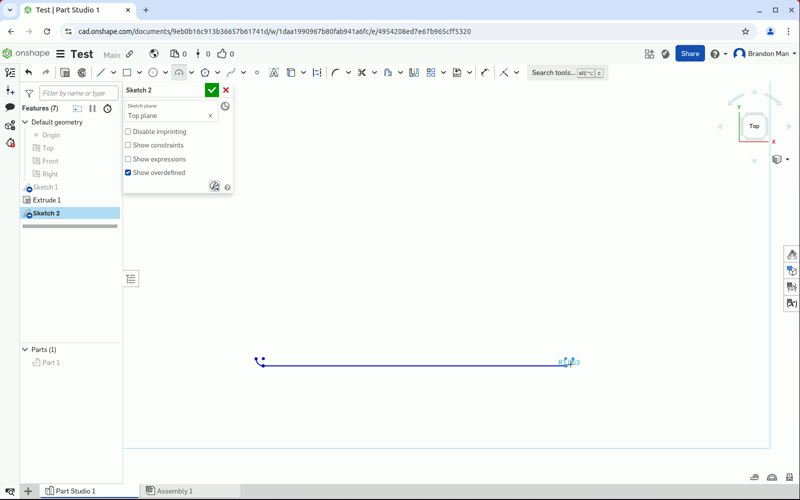
scroll(6)
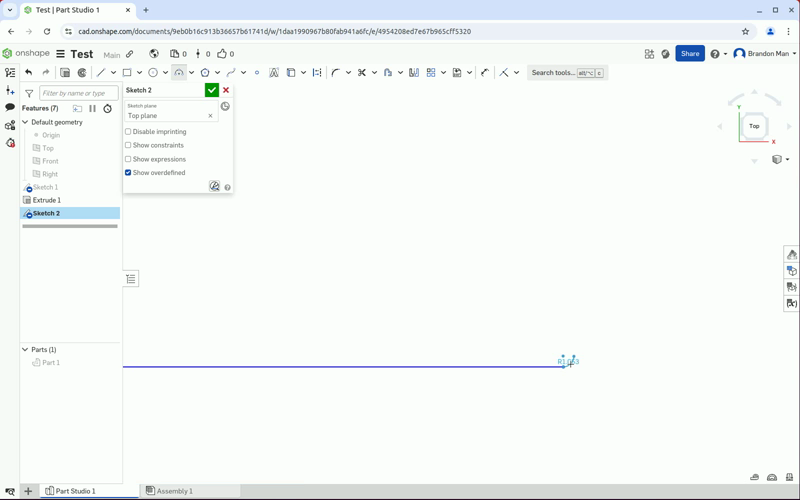
scroll(6)
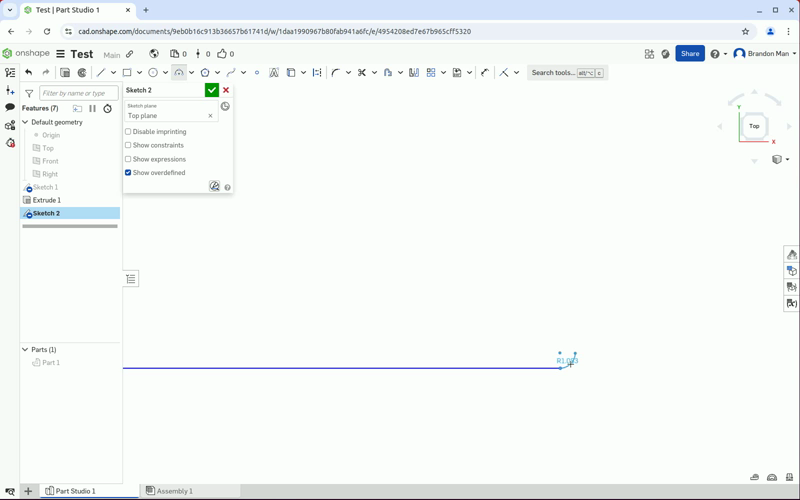
scroll(6)
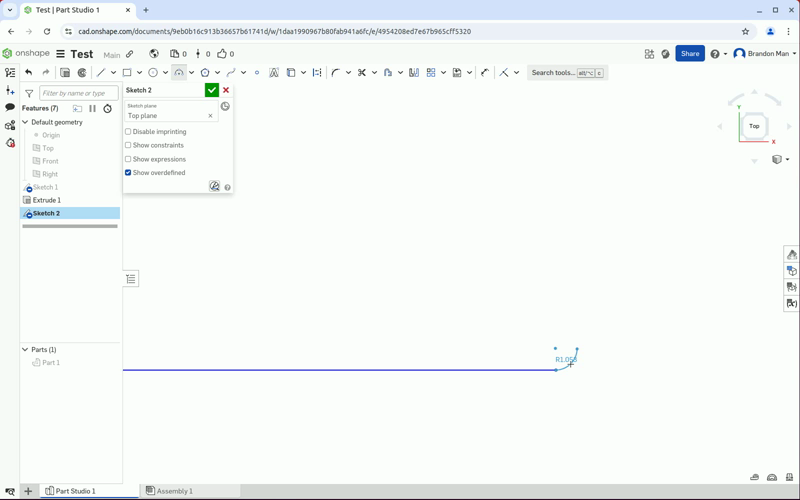
scroll(6)
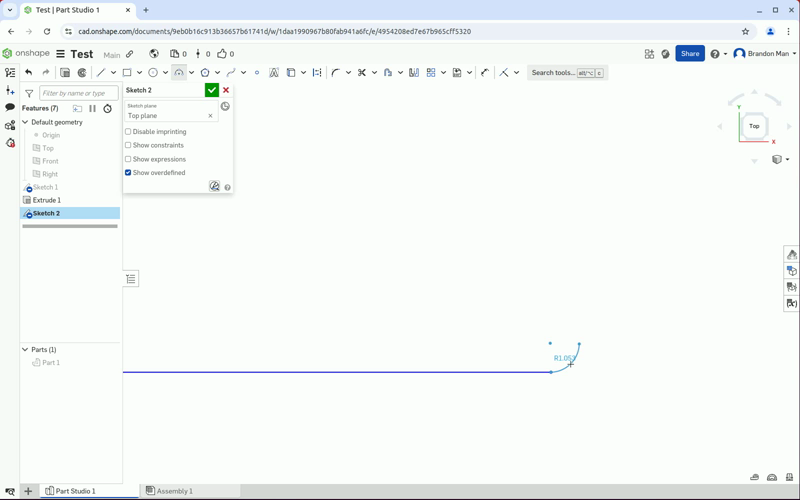
scroll(6)
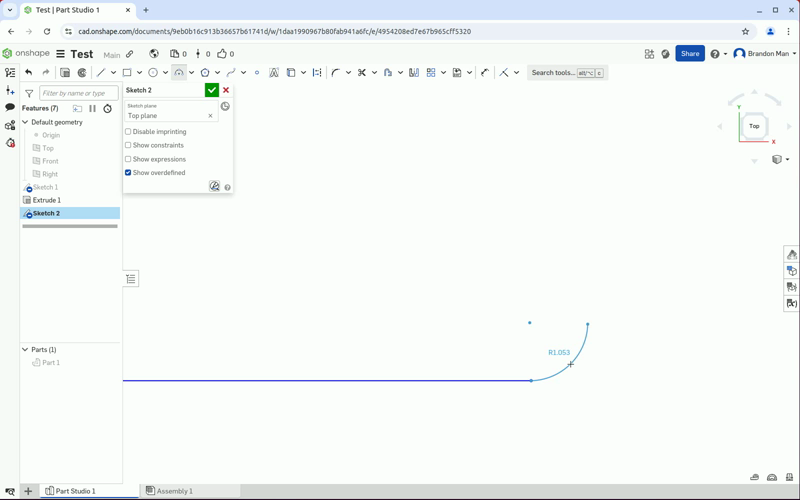
click(570, 363)
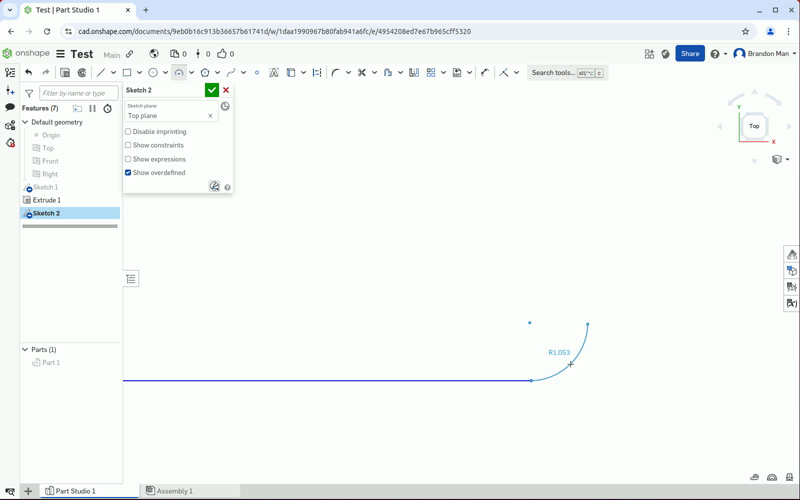
scroll(-6)
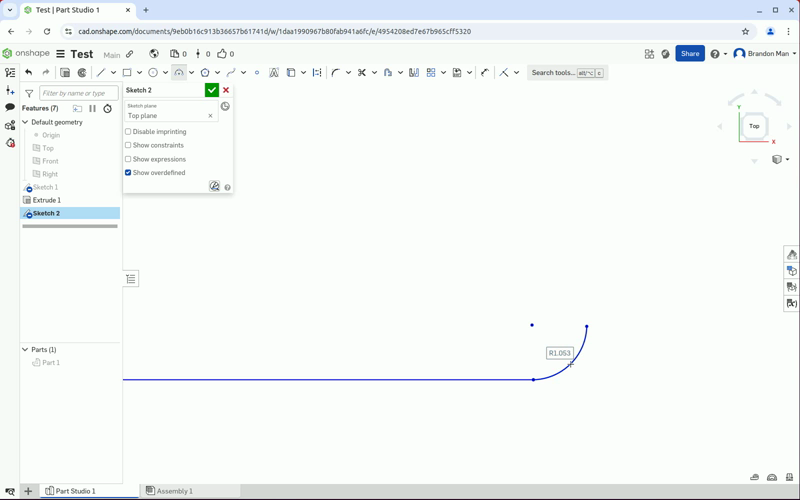
scroll(-6)
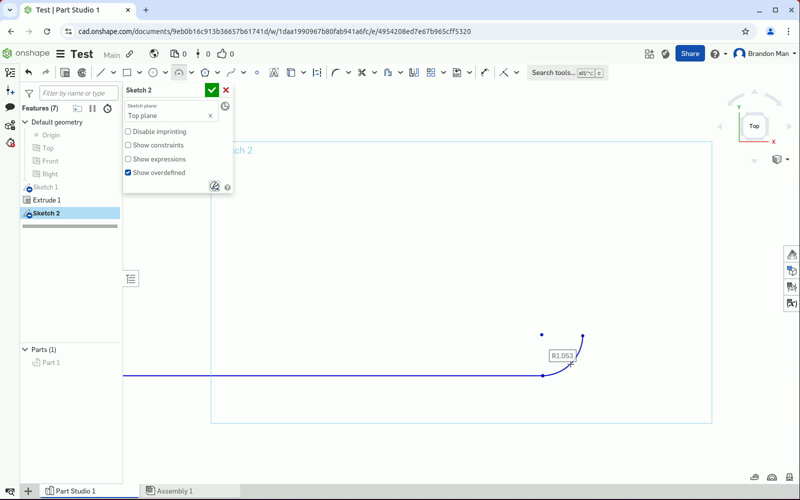
scroll(-6)
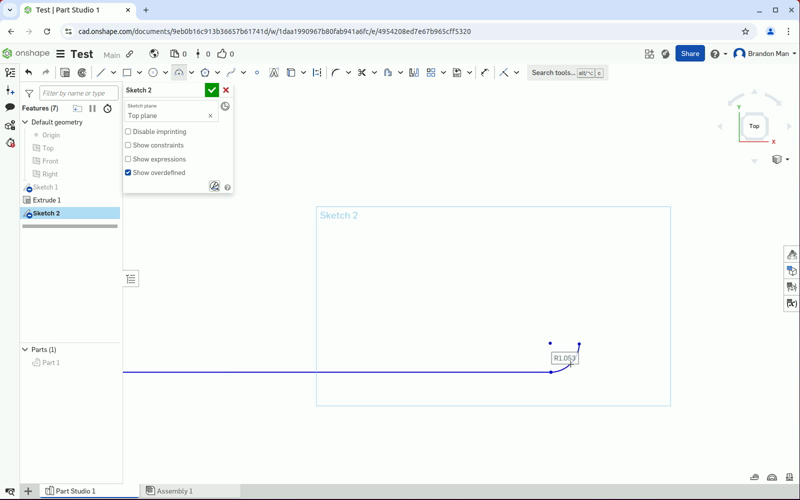
scroll(-6)
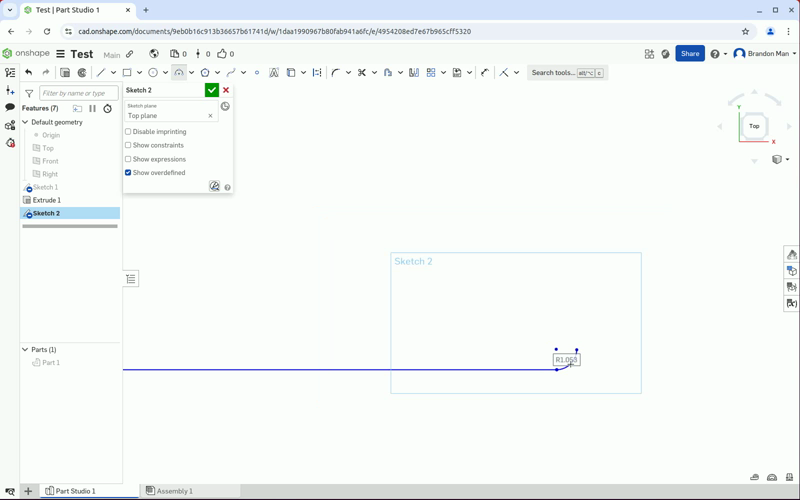
scroll(-6)
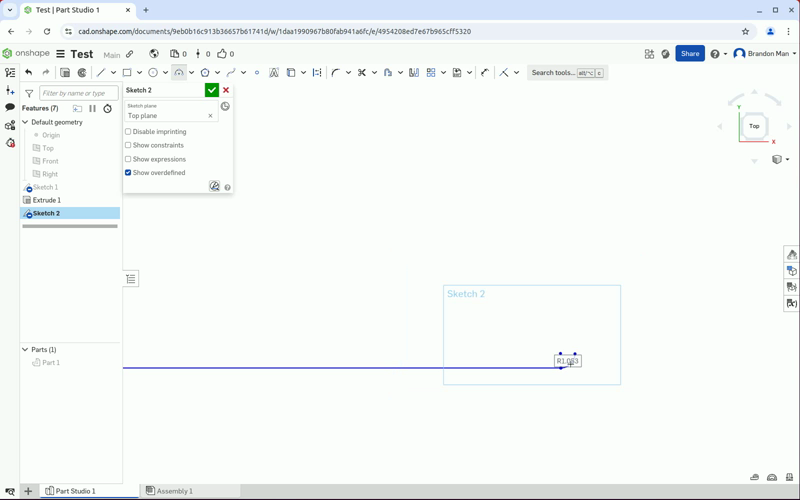
scroll(-6)
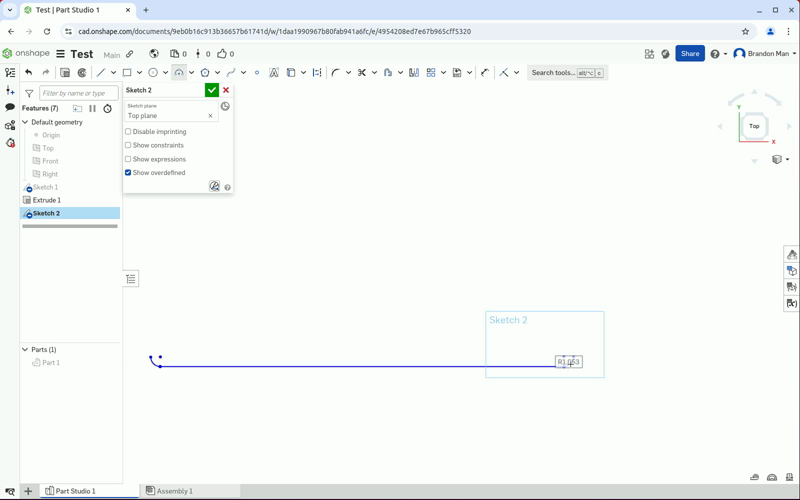
scroll(-6)
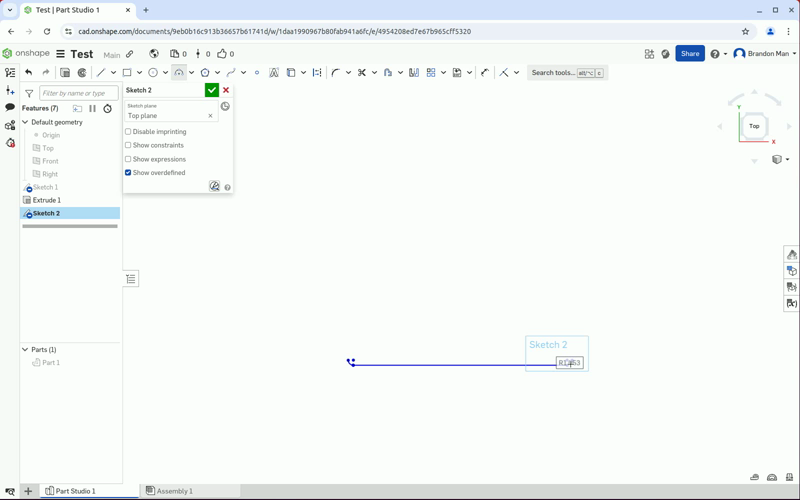
key_up(shift)
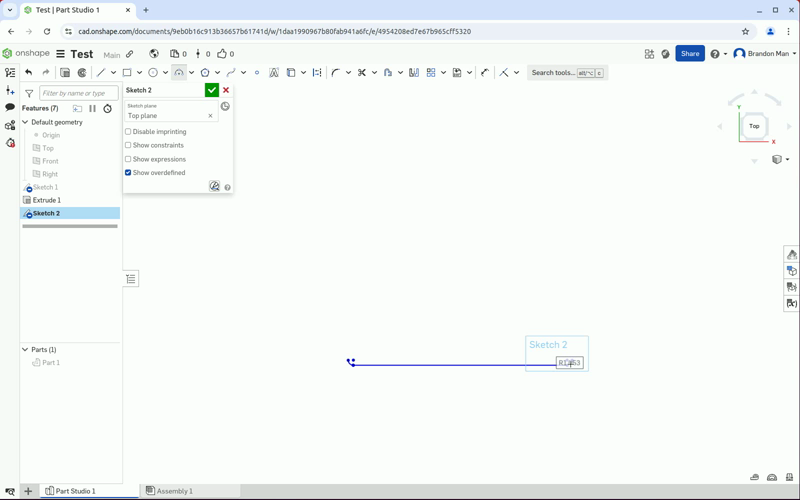
key(esc)
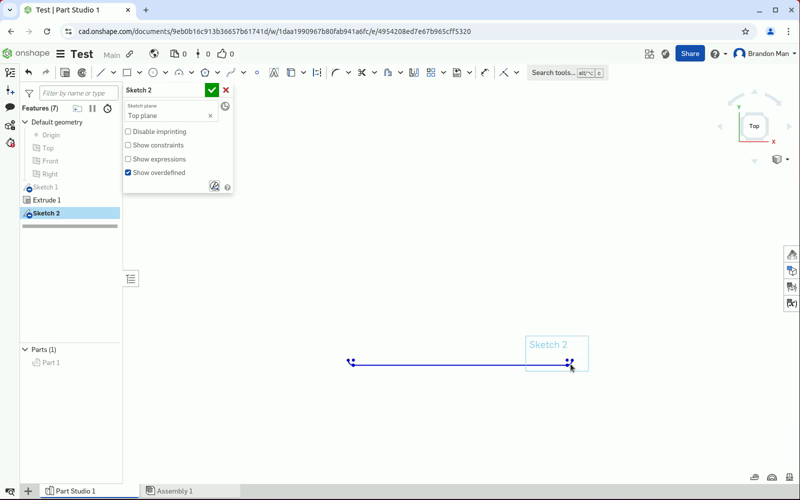
key(l)
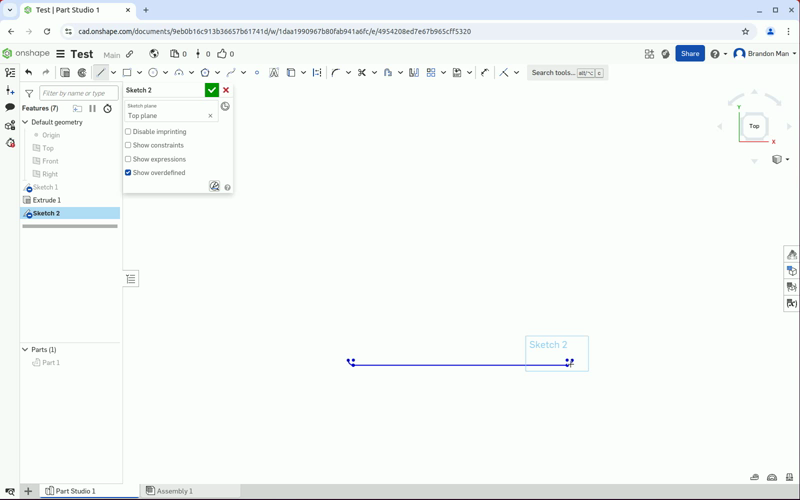
mouse_move(572, 360)
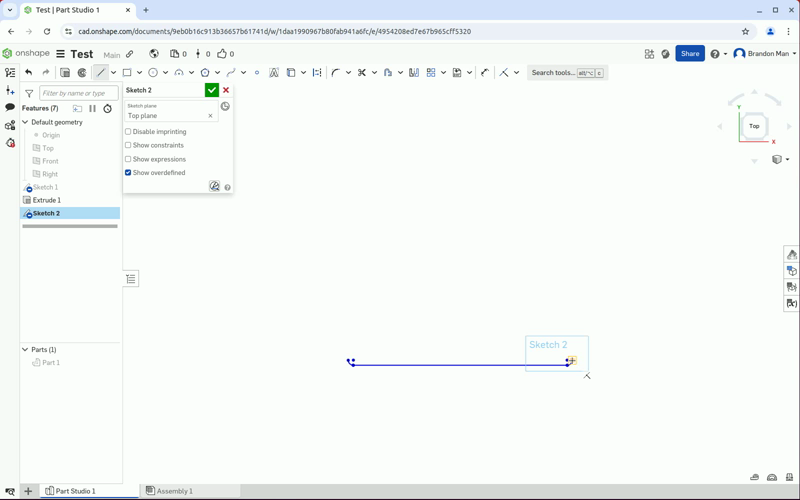
scroll(6)
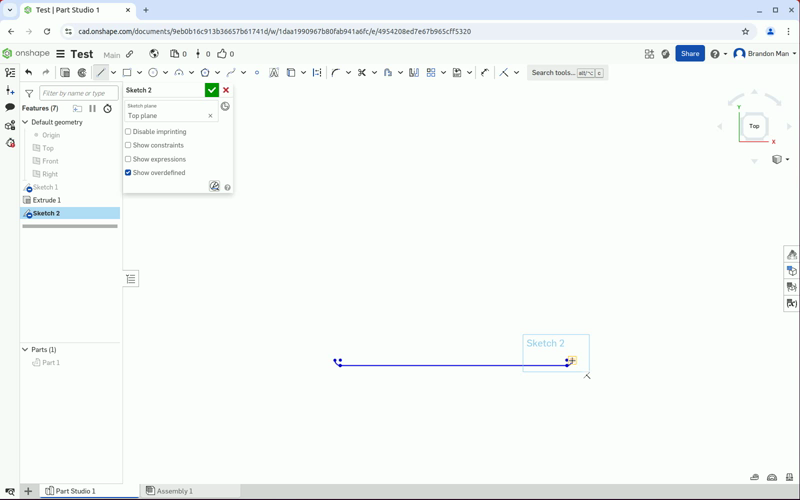
scroll(6)
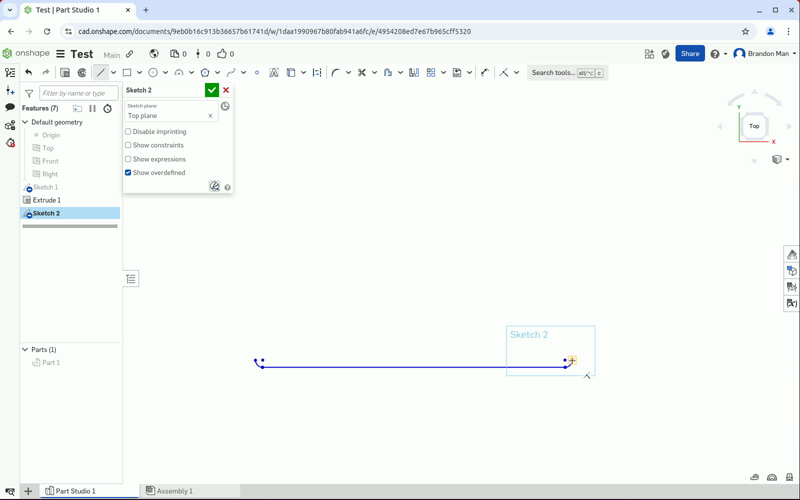
scroll(6)
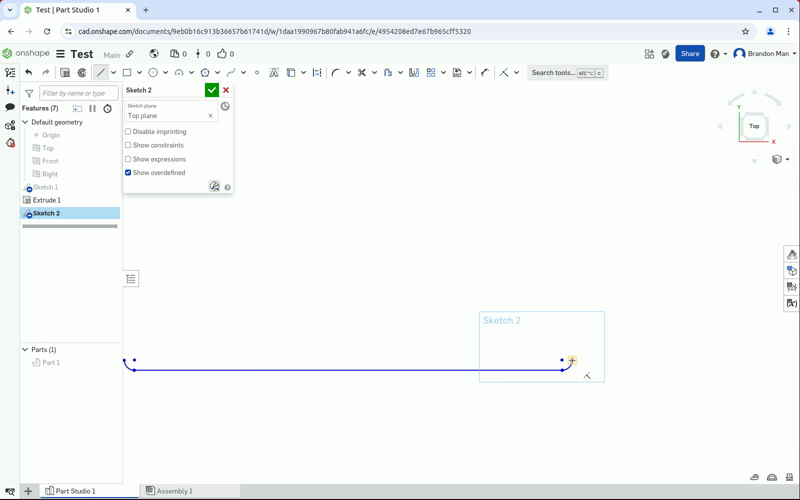
scroll(6)
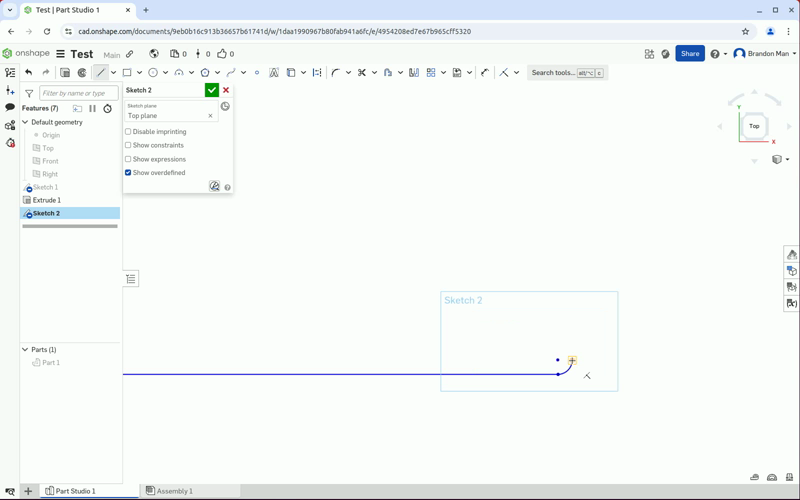
scroll(6)
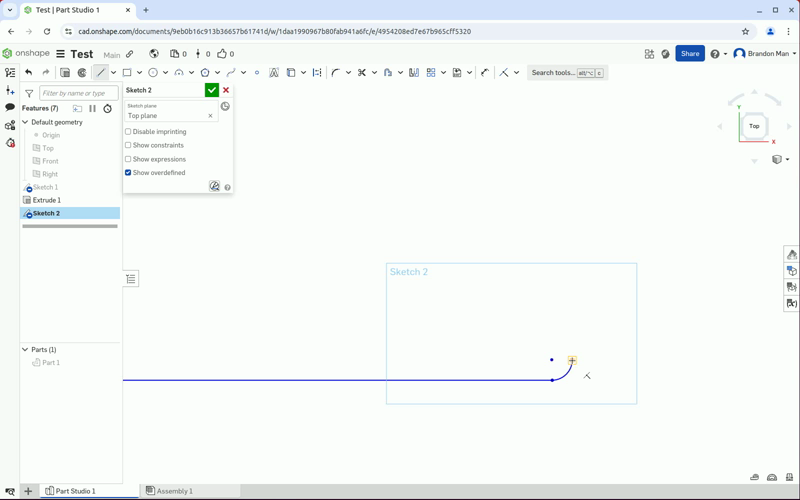
scroll(6)
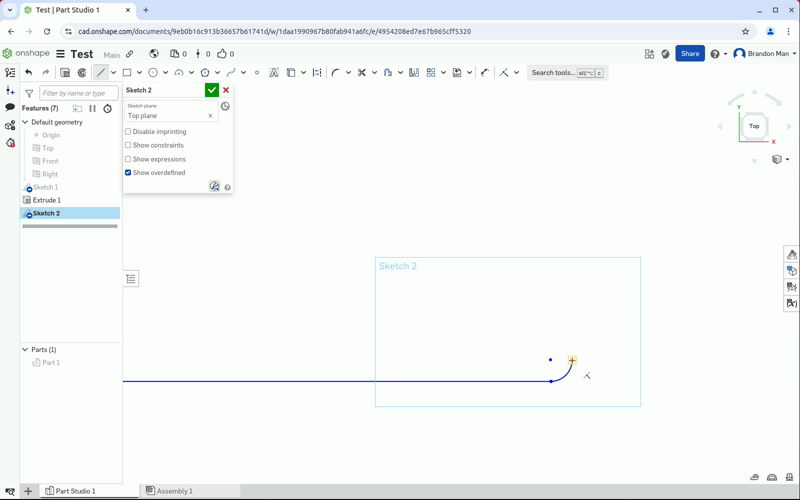
scroll(6)
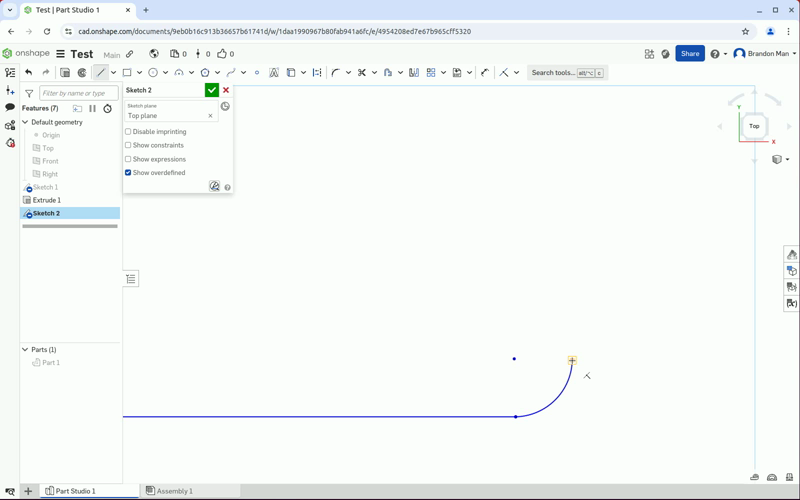
click(572, 360)
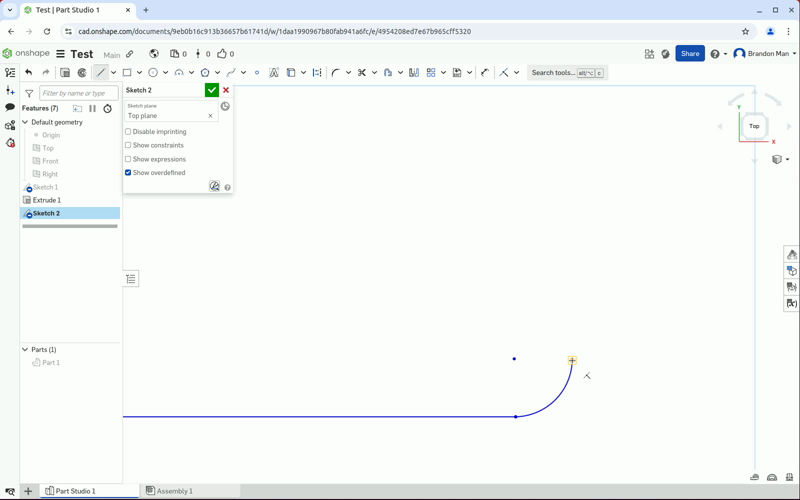
scroll(-6)
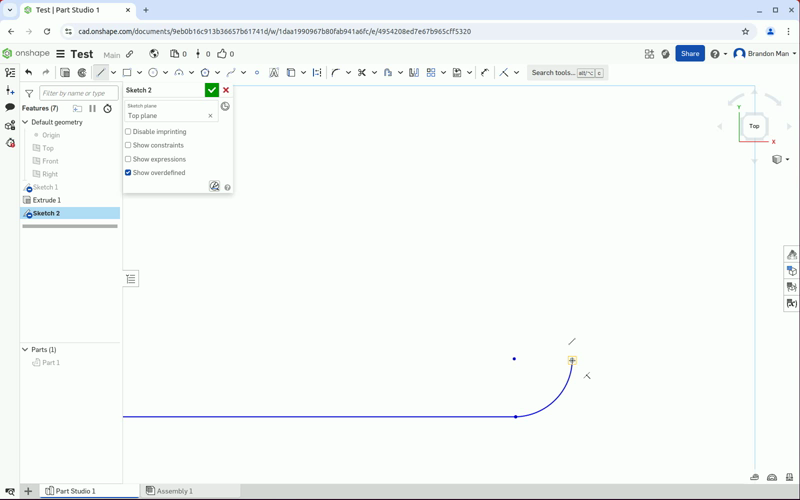
scroll(-6)
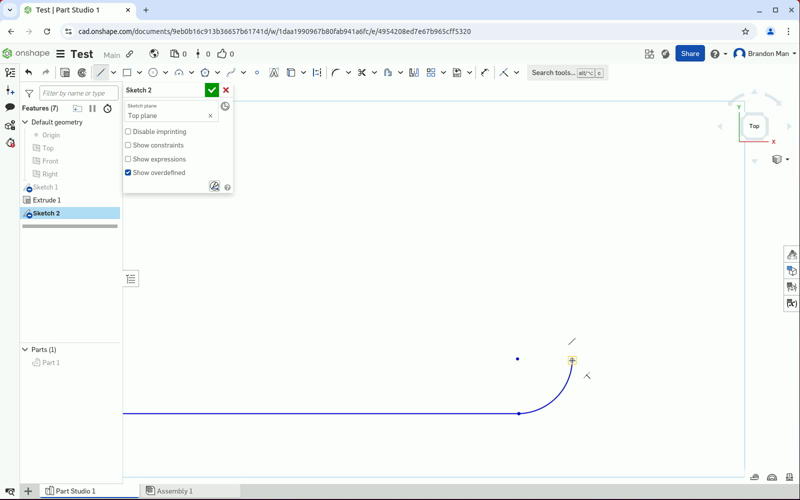
scroll(-6)
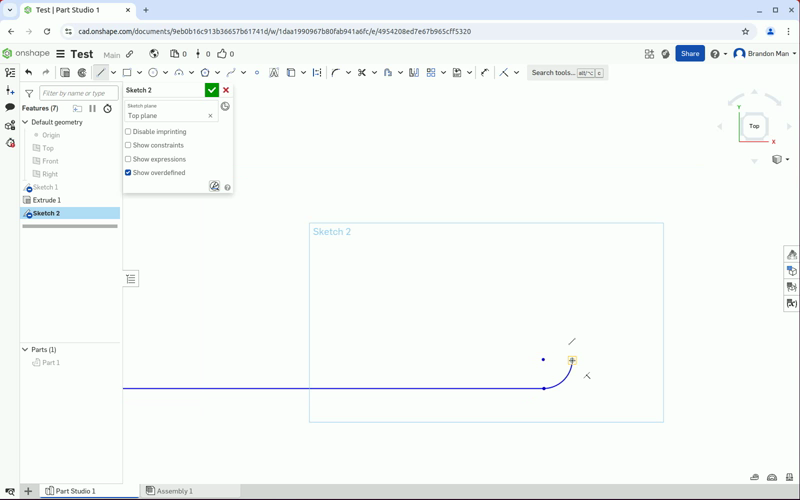
scroll(-6)
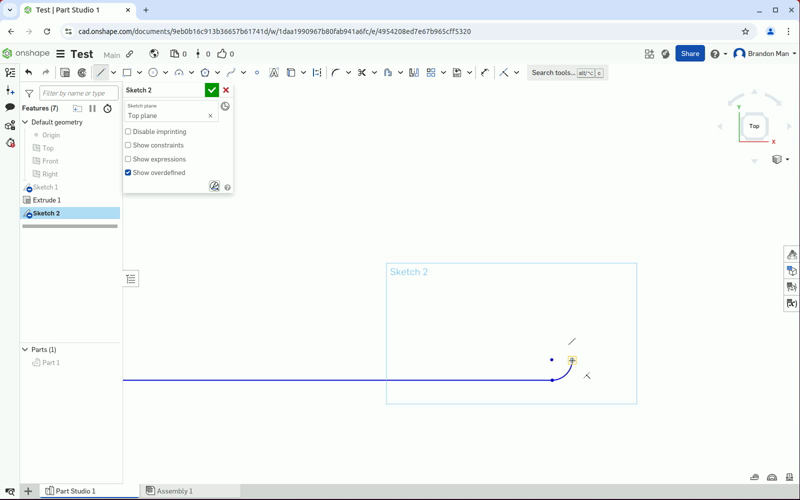
scroll(-6)
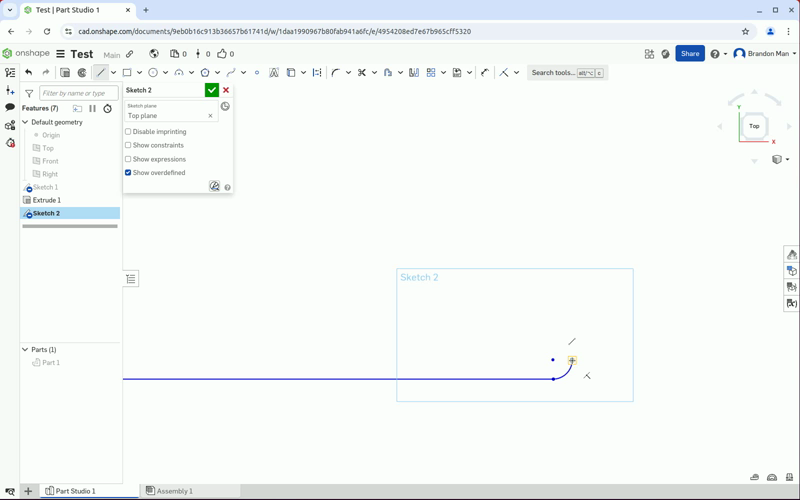
scroll(-6)
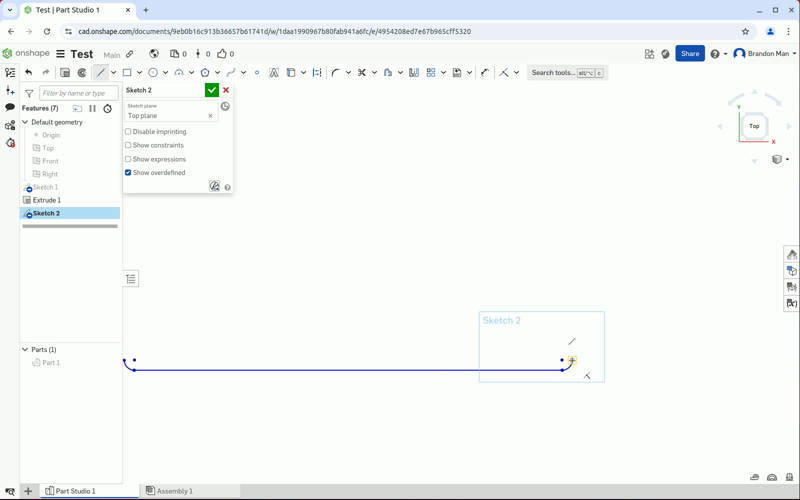
scroll(-6)
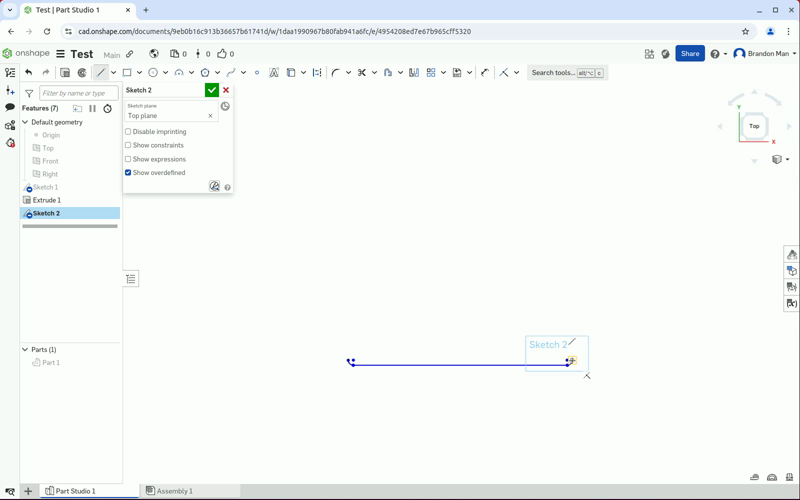
key_down(shift)
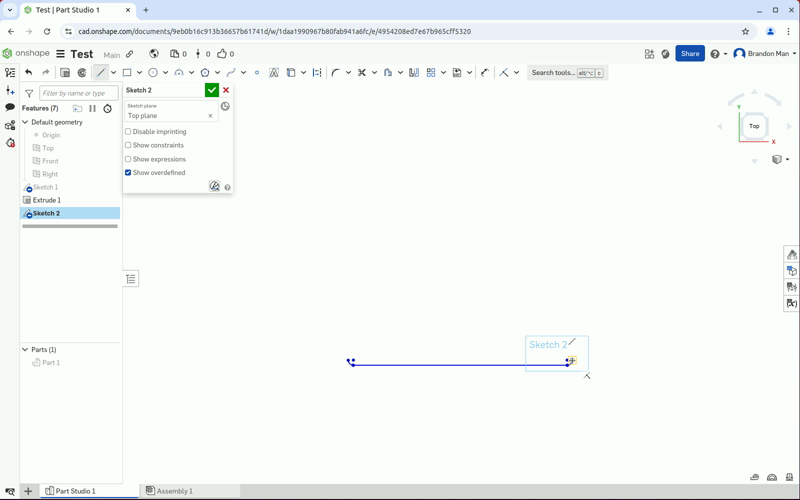
mouse_move(572, 207)
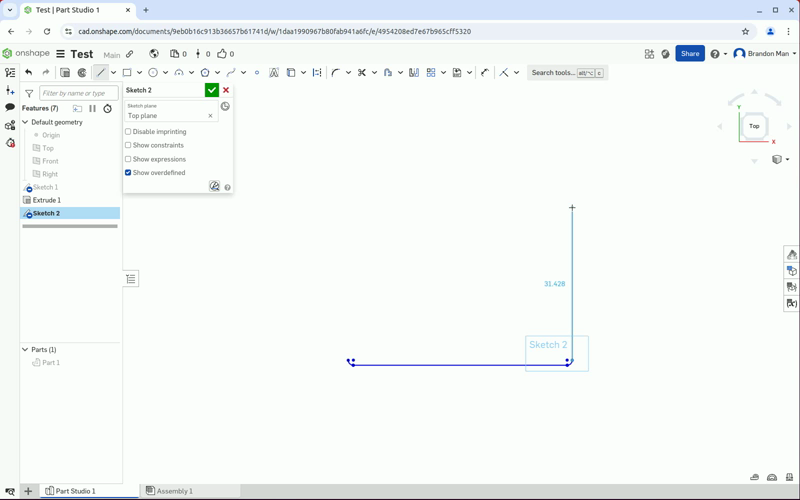
click(572, 207)
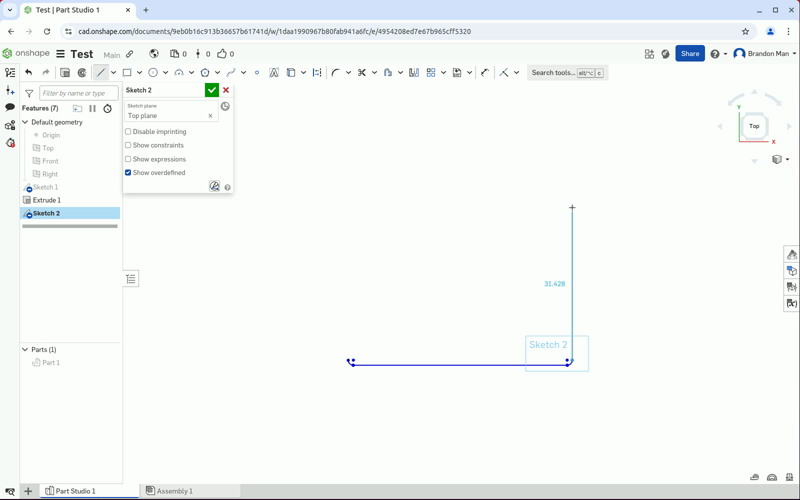
key_up(shift)
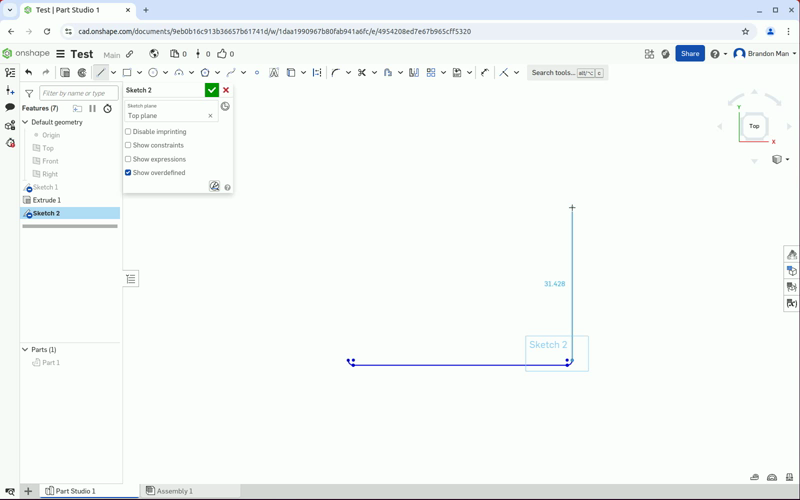
key(esc)
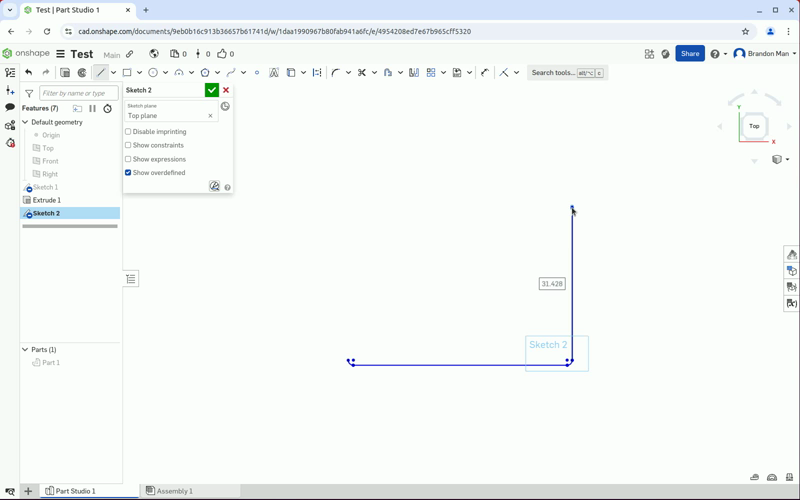
key(a)
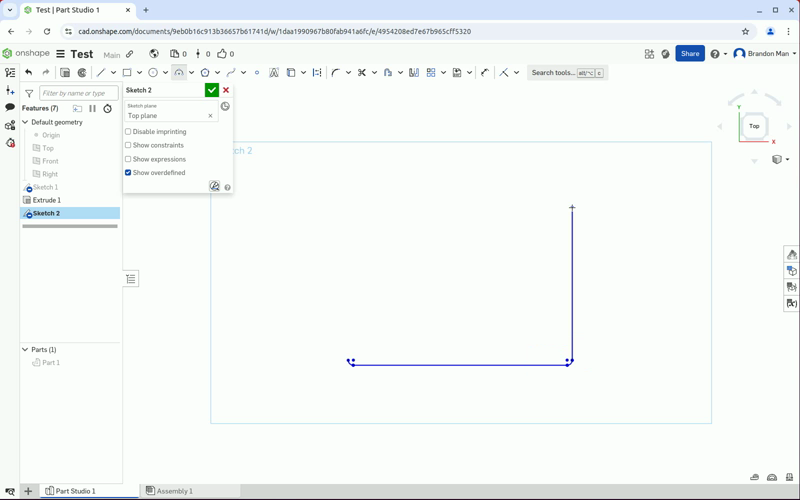
mouse_move(572, 207)
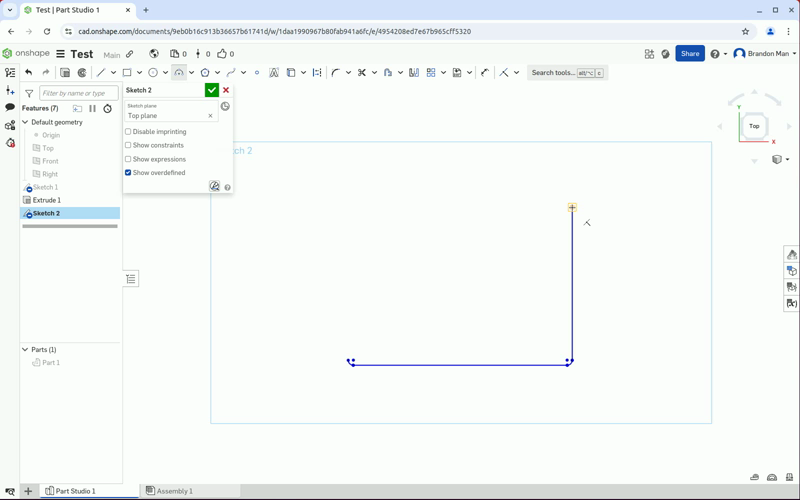
click(572, 207)
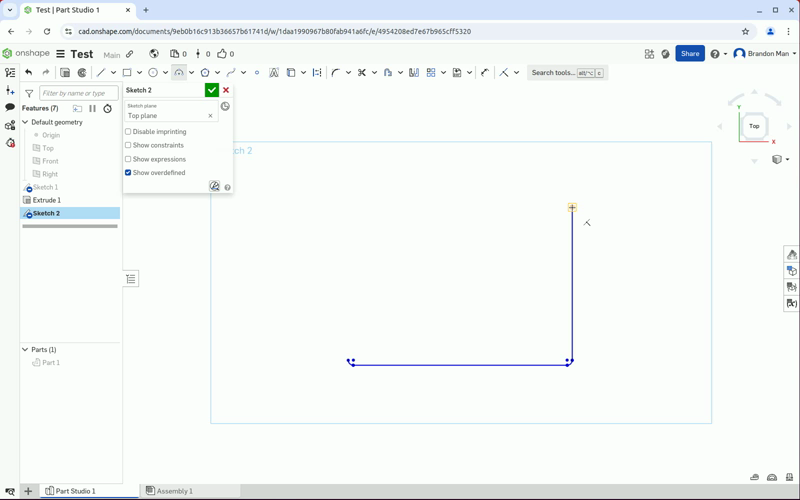
key_down(shift)
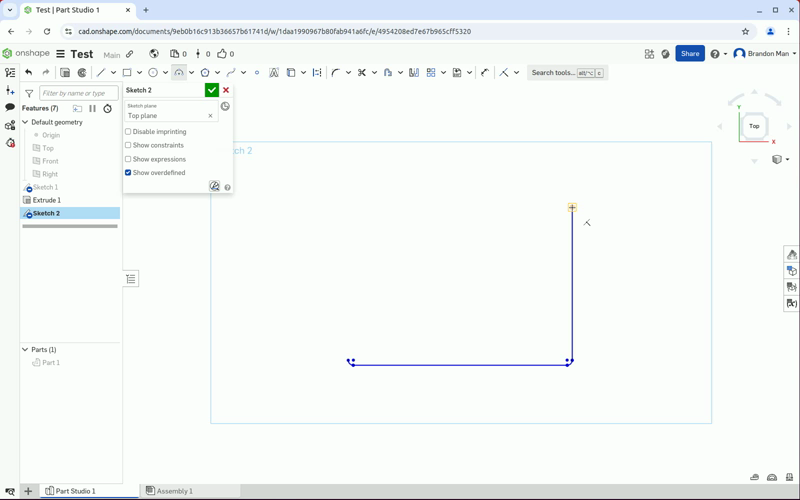
mouse_move(567, 202)
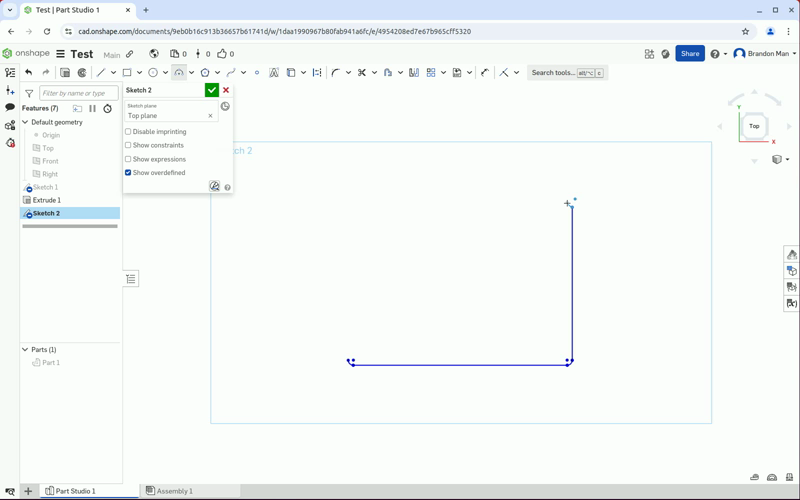
scroll(6)
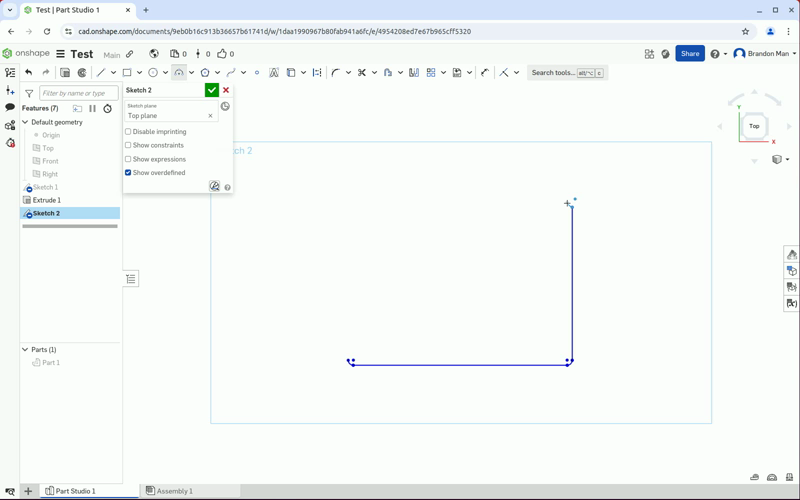
scroll(6)
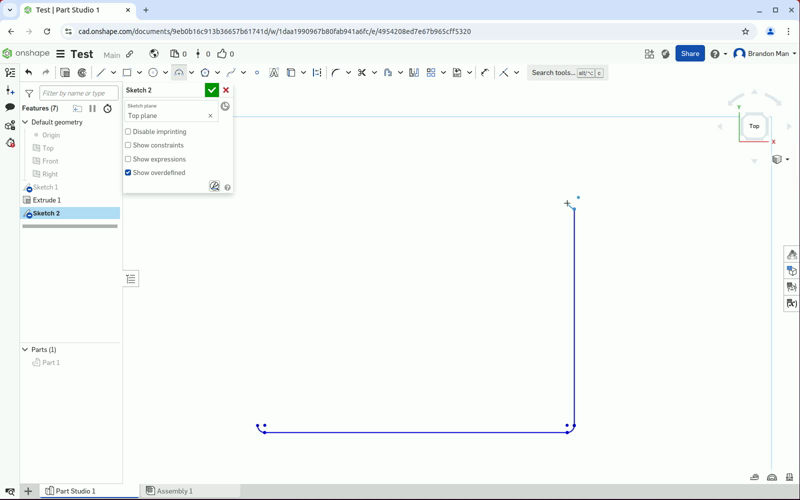
scroll(6)
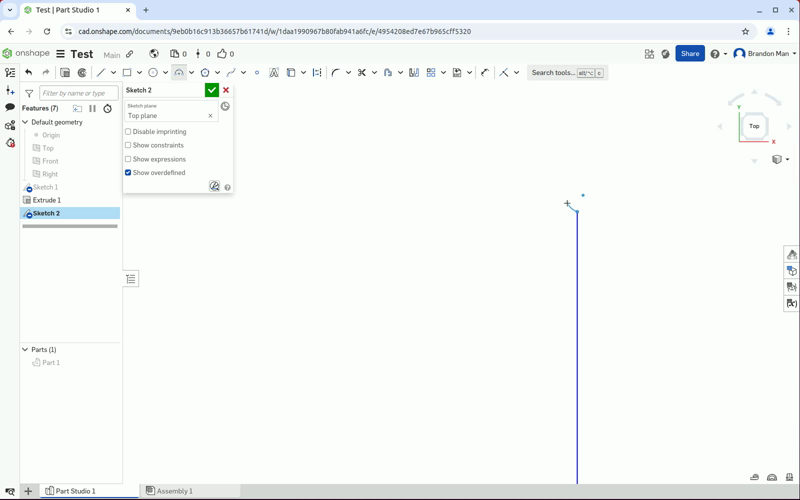
scroll(6)
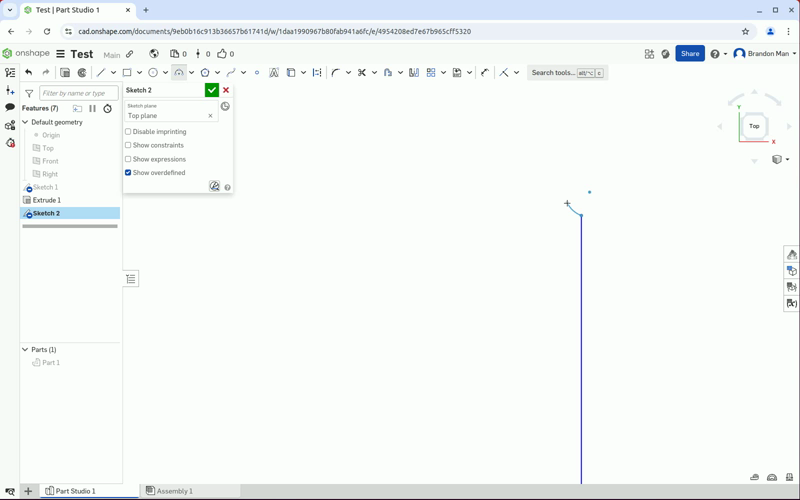
scroll(6)
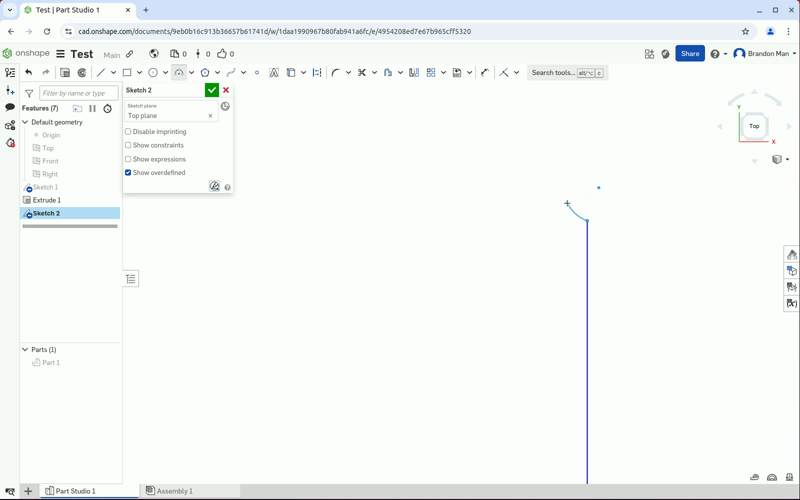
scroll(6)
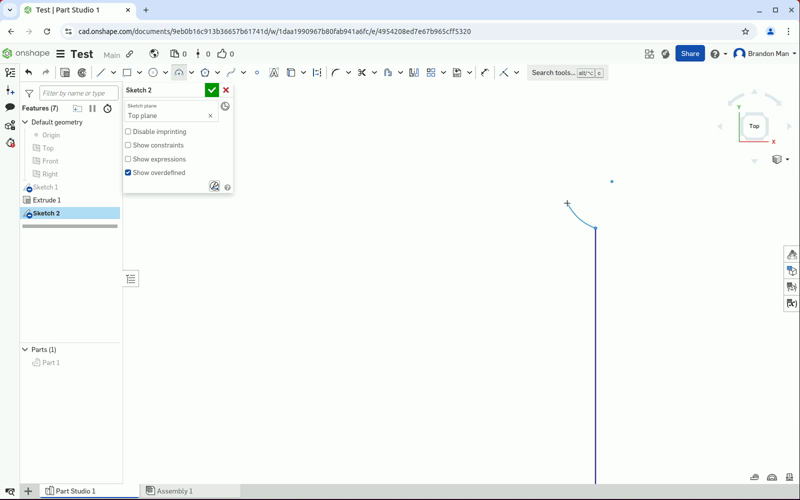
scroll(6)
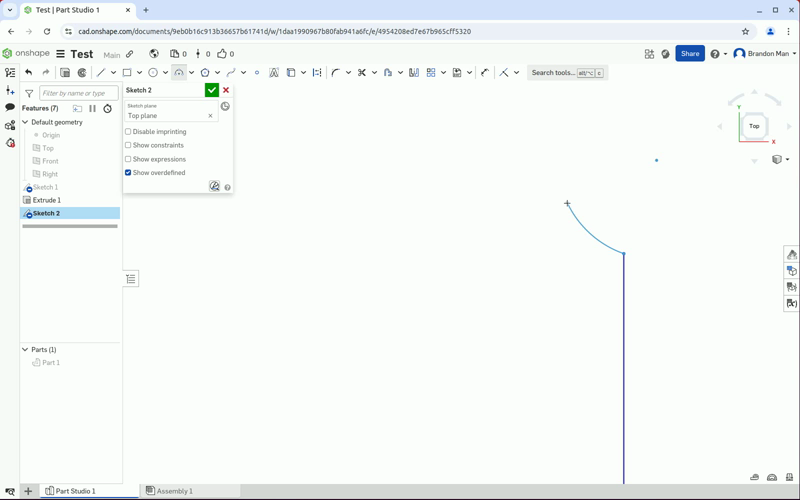
click(567, 202)
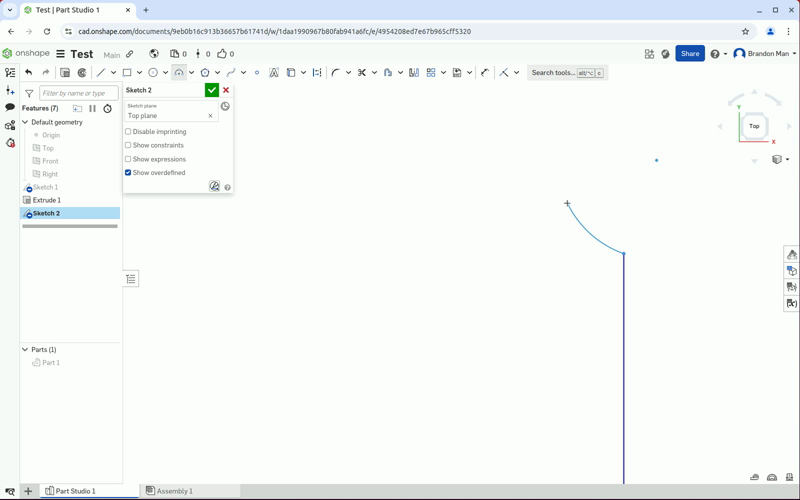
scroll(-6)
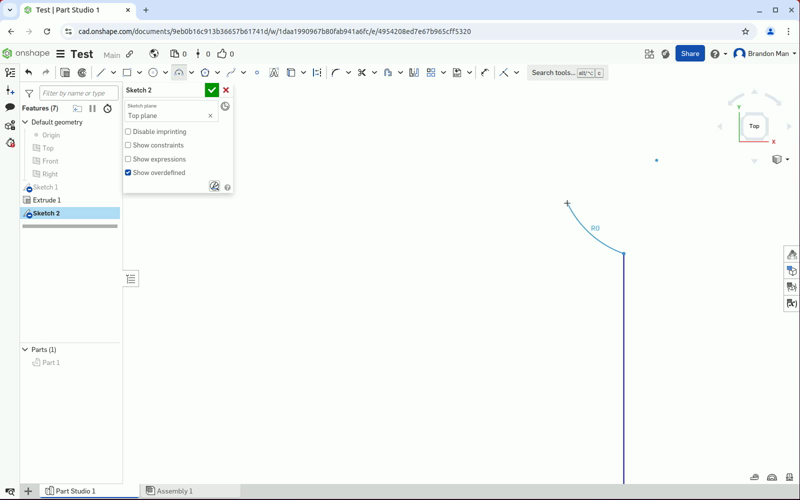
scroll(-6)
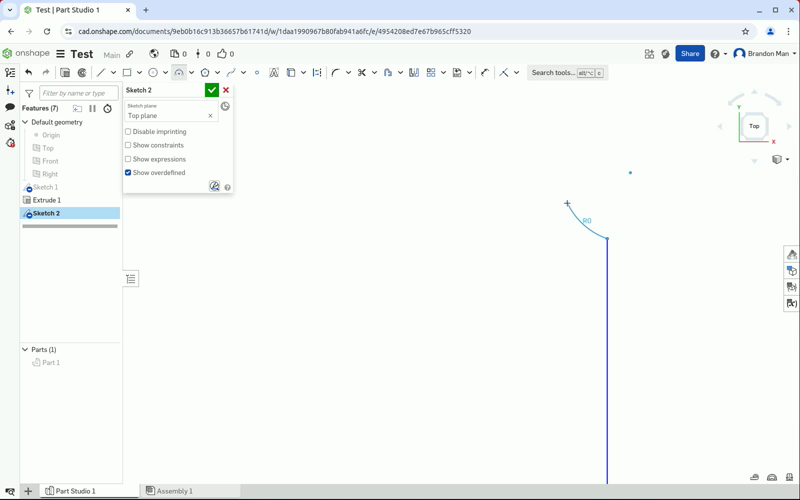
scroll(-6)
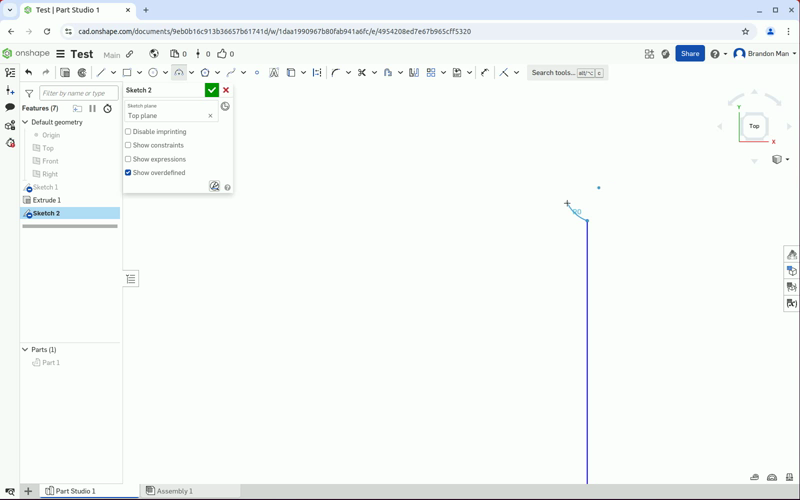
scroll(-6)
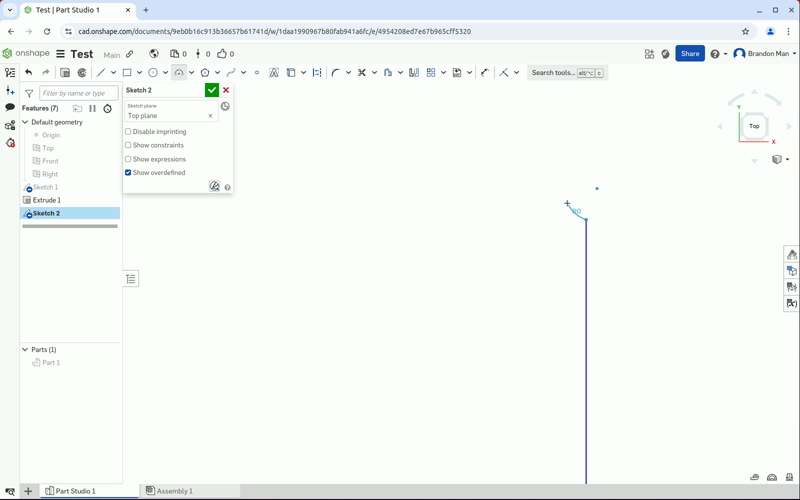
scroll(-6)
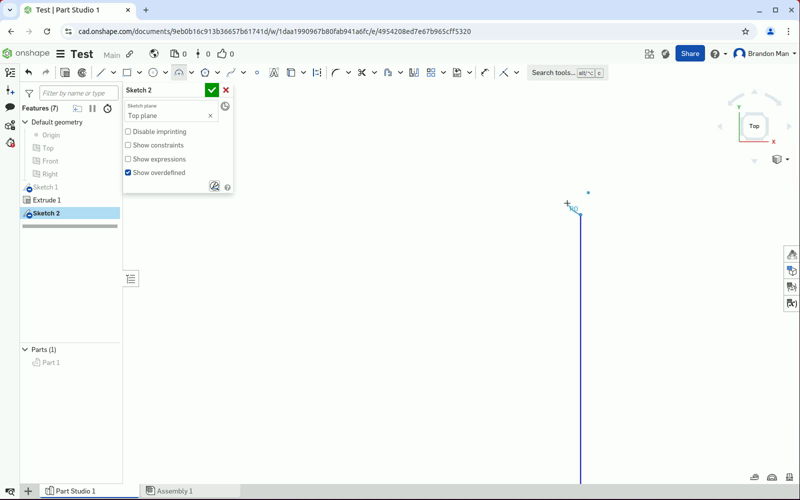
scroll(-6)
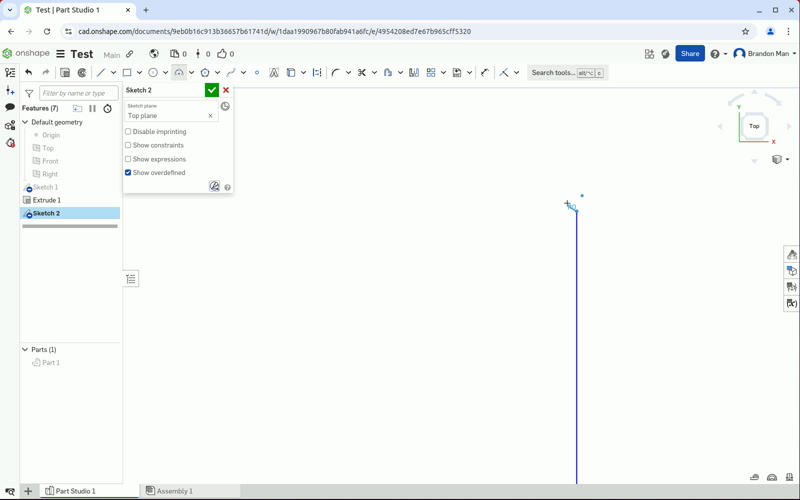
scroll(-6)
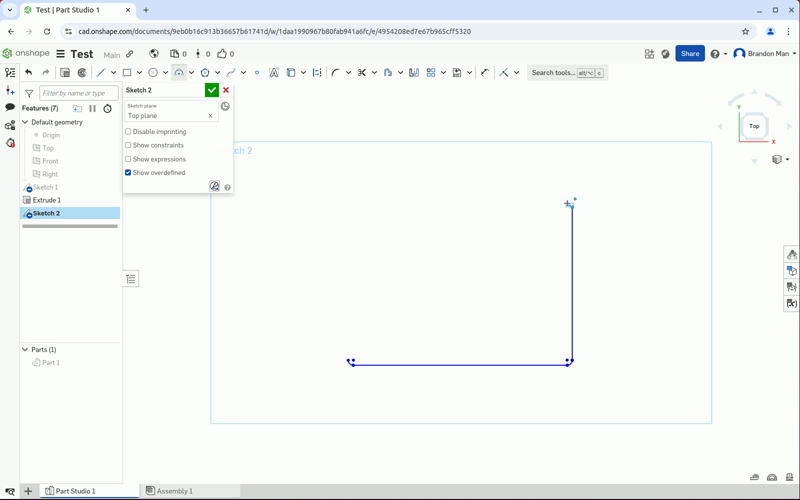
mouse_move(570, 203)
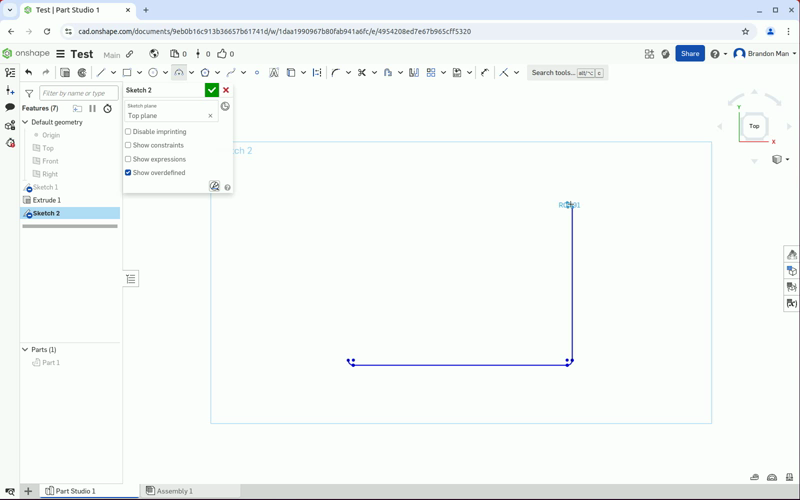
scroll(6)
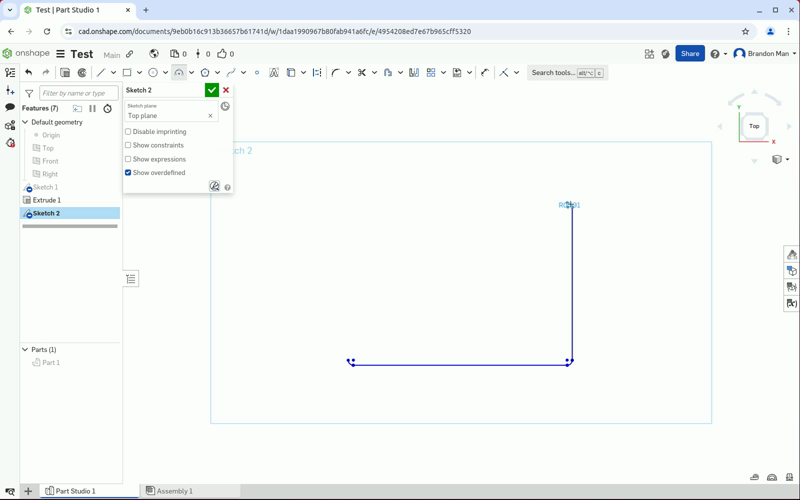
scroll(6)
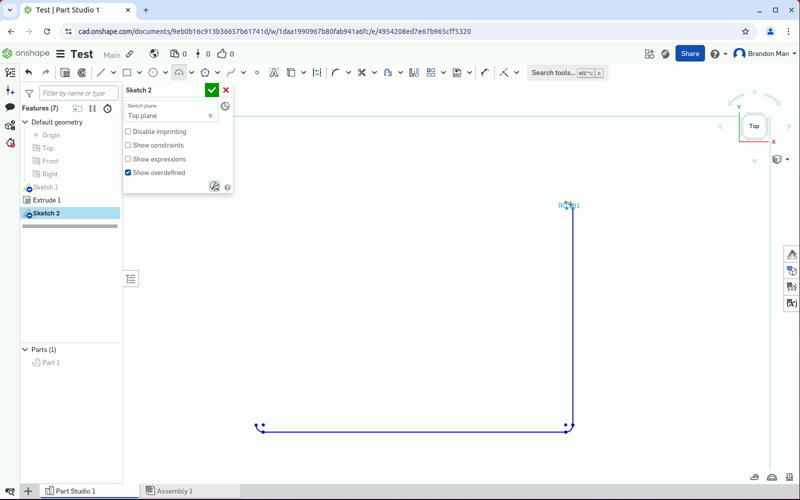
scroll(6)
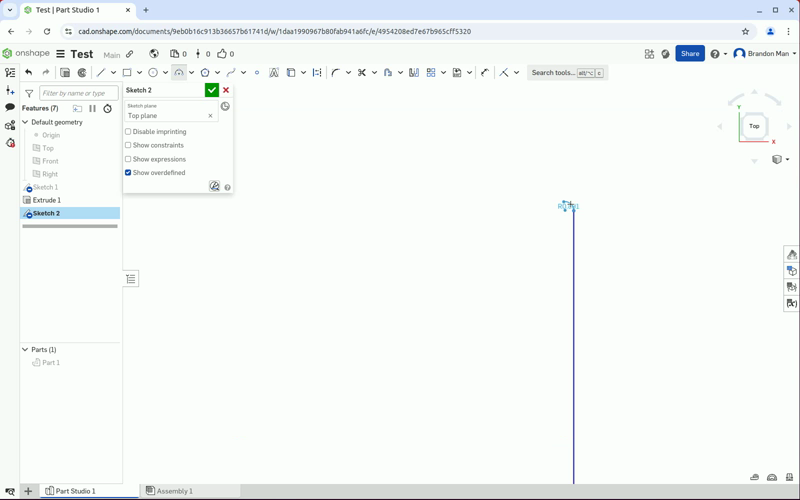
scroll(6)
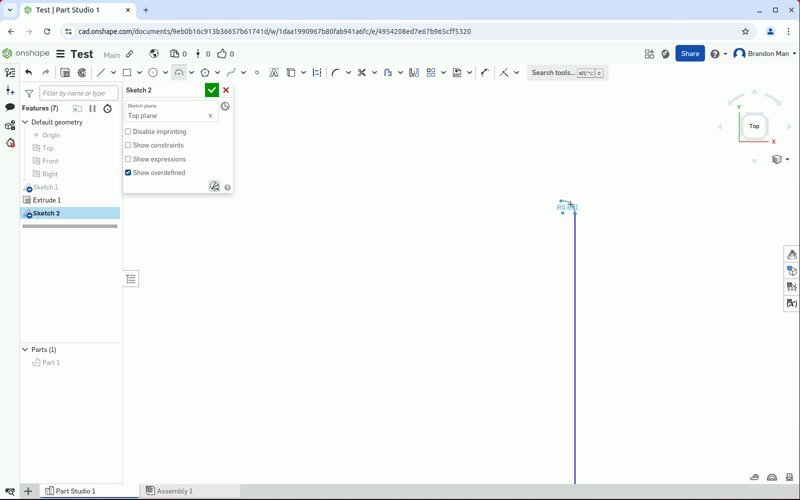
scroll(6)
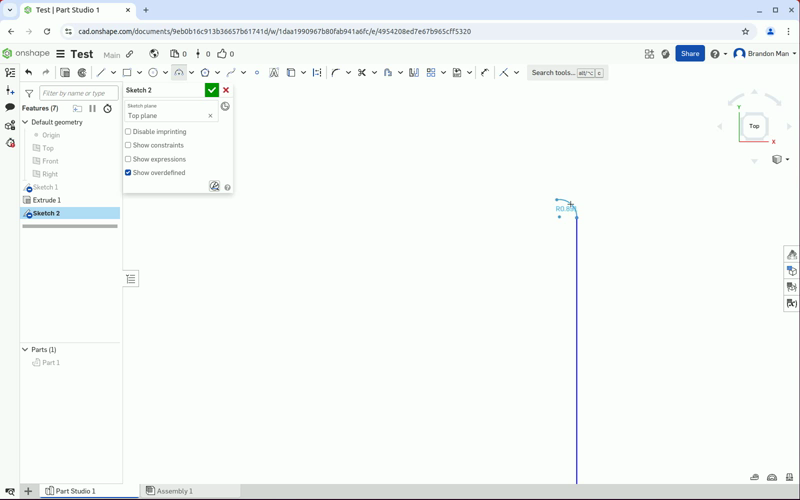
scroll(6)
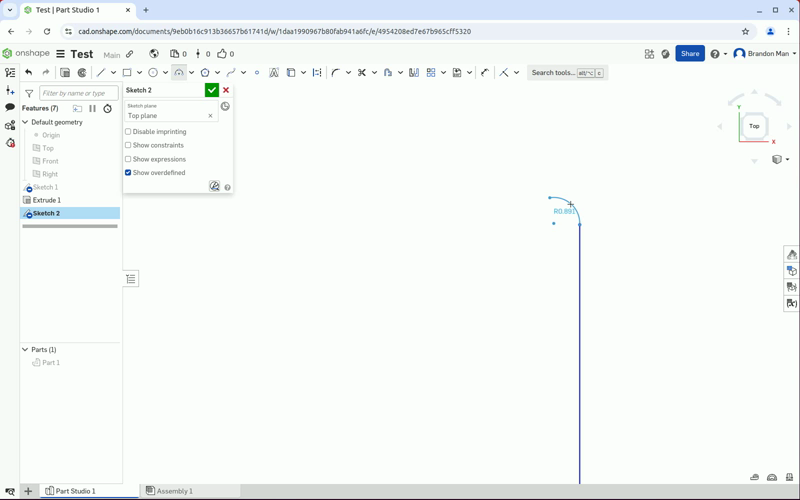
scroll(6)
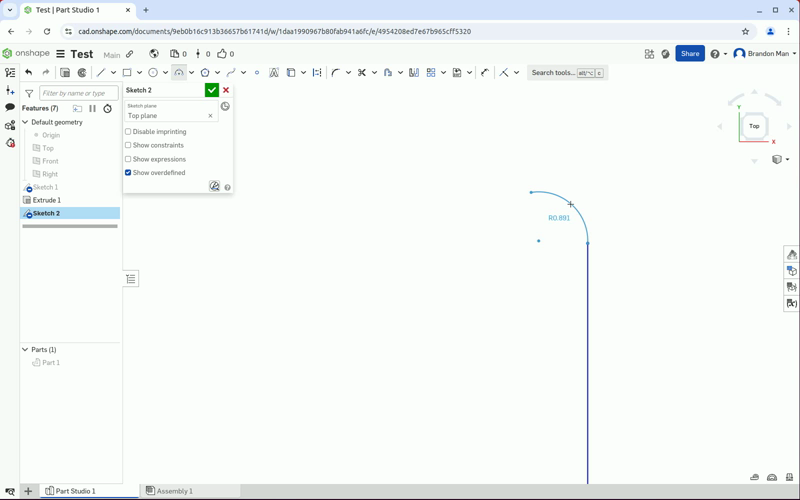
click(570, 203)
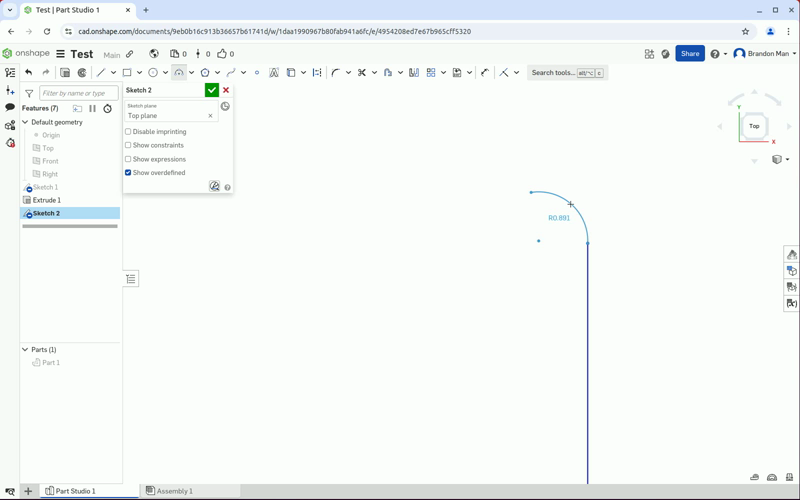
scroll(-6)
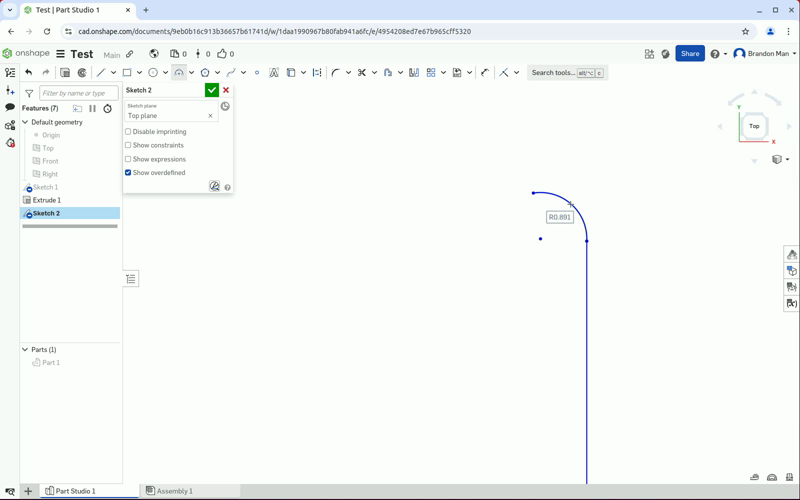
scroll(-6)
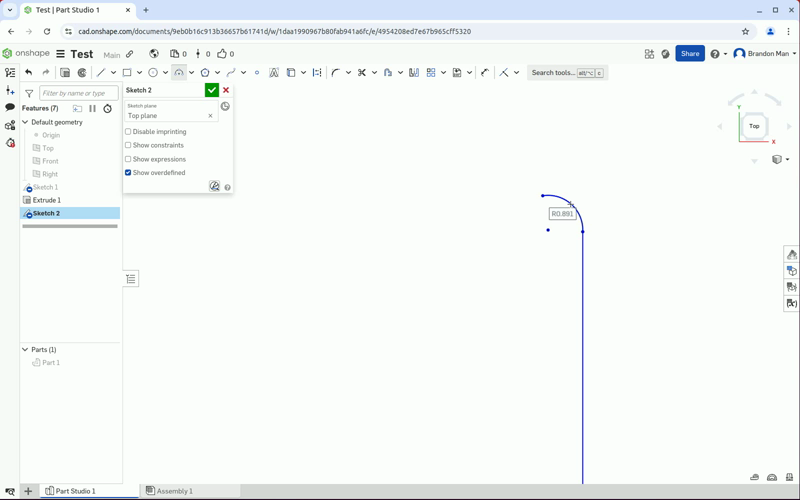
scroll(-6)
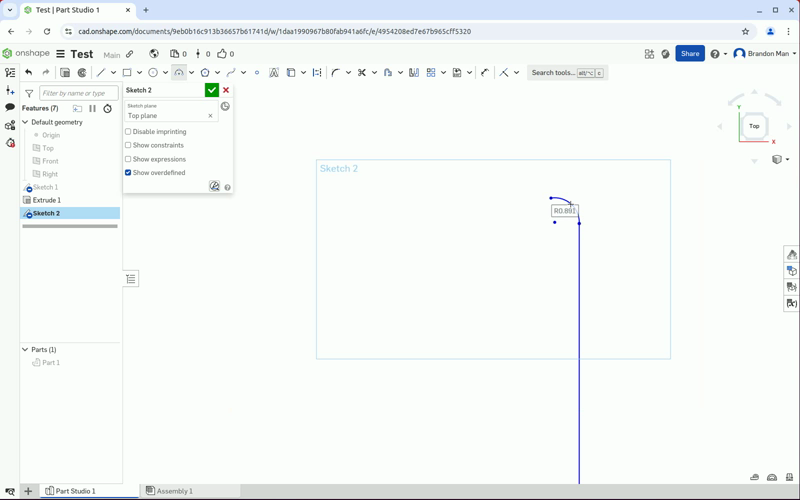
scroll(-6)
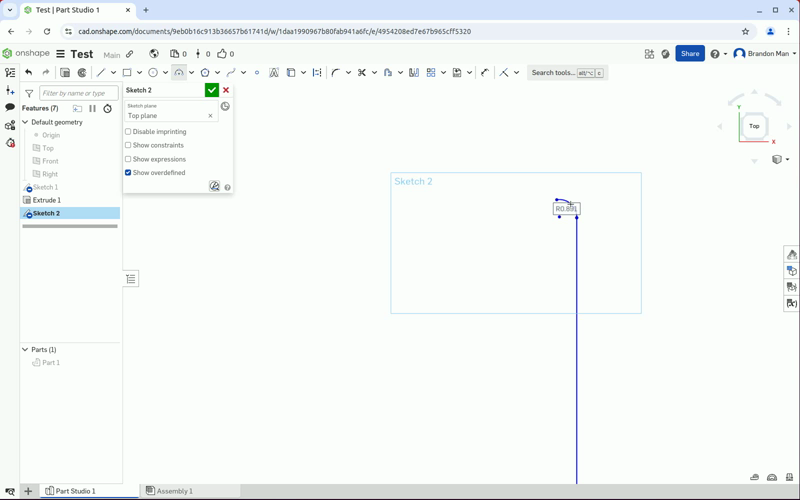
scroll(-6)
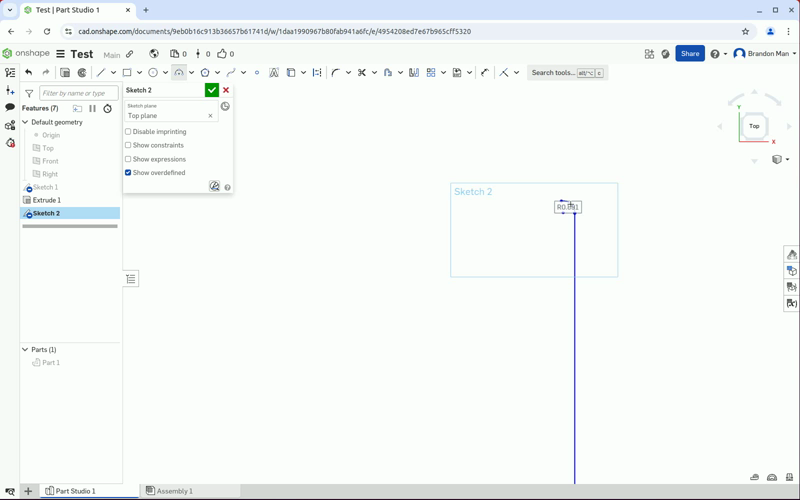
scroll(-6)
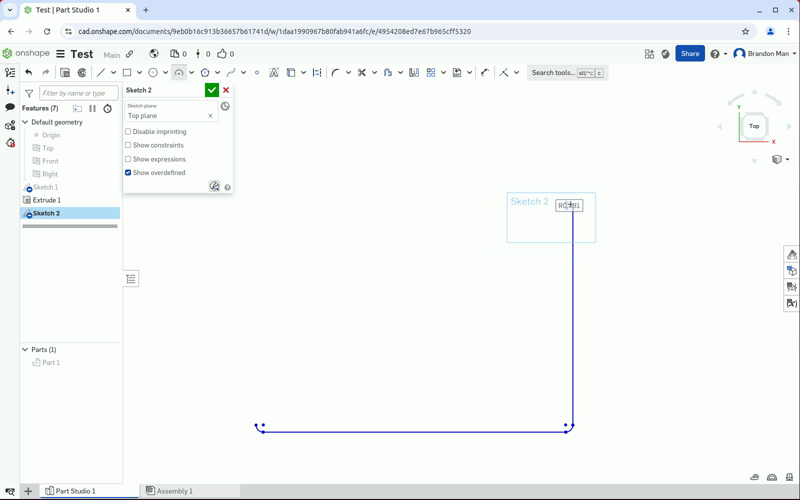
scroll(-6)
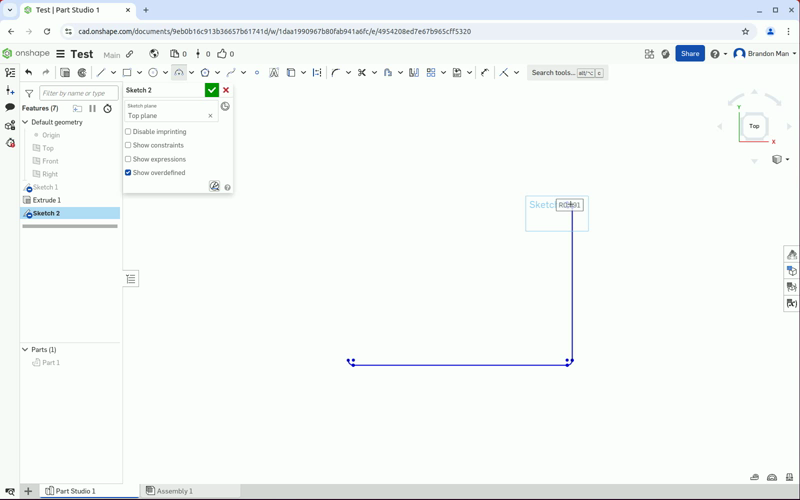
key_up(shift)
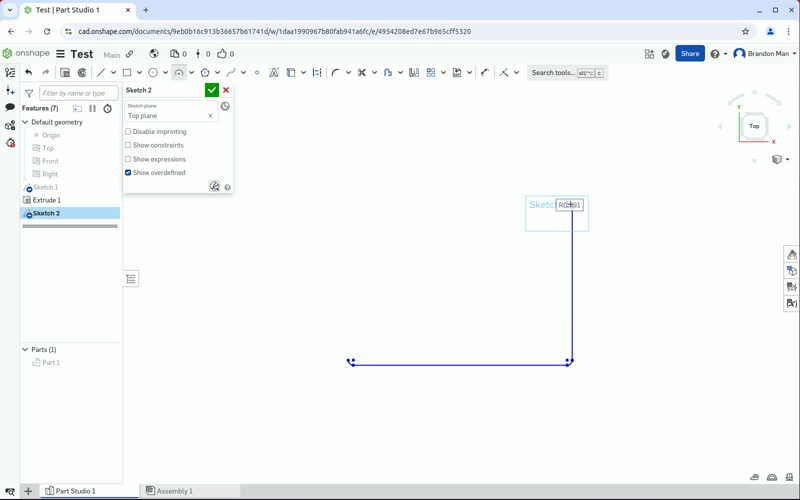
key(esc)
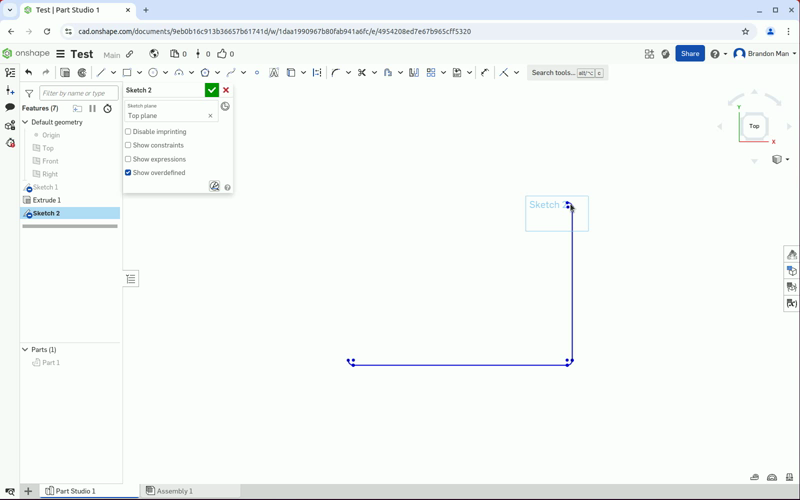
key(l)
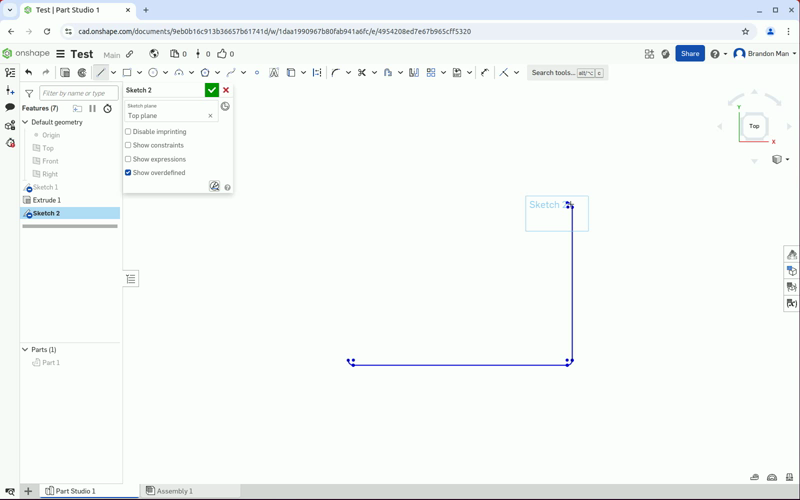
mouse_move(567, 202)
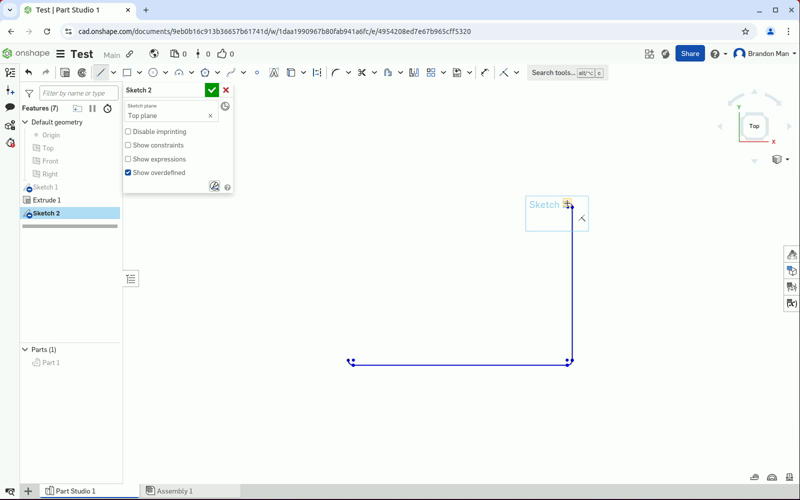
scroll(6)
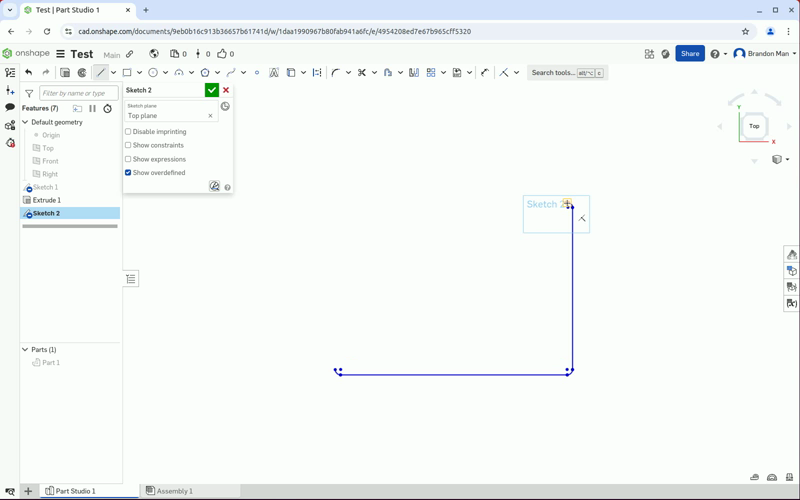
scroll(6)
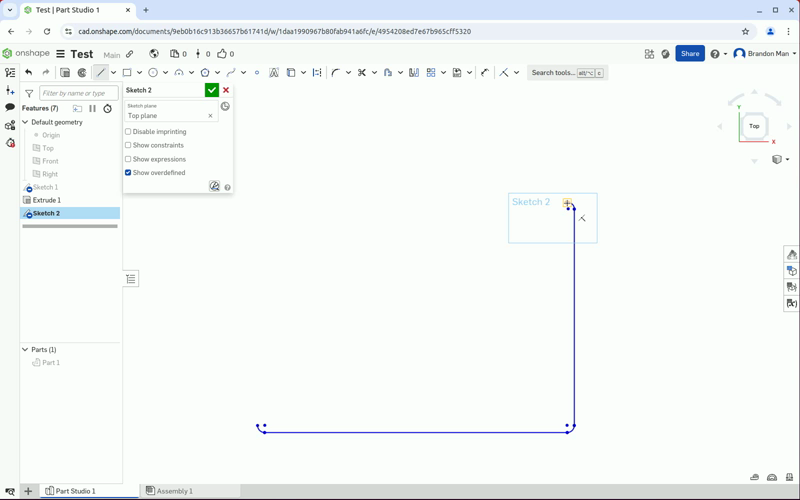
scroll(6)
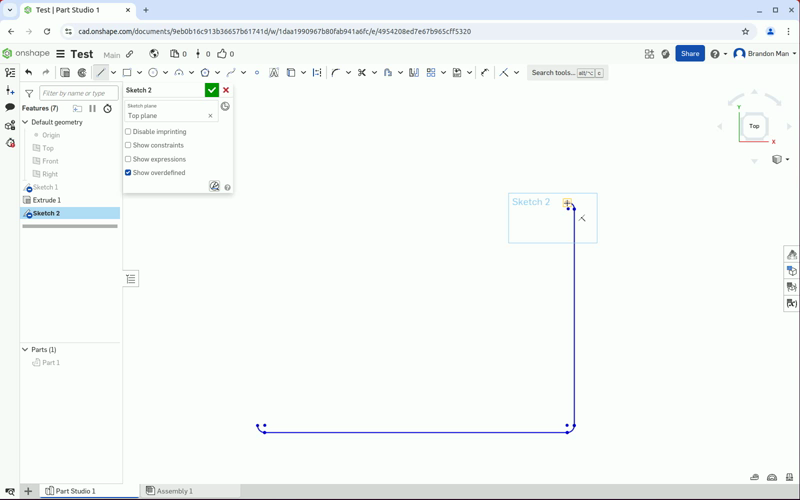
scroll(6)
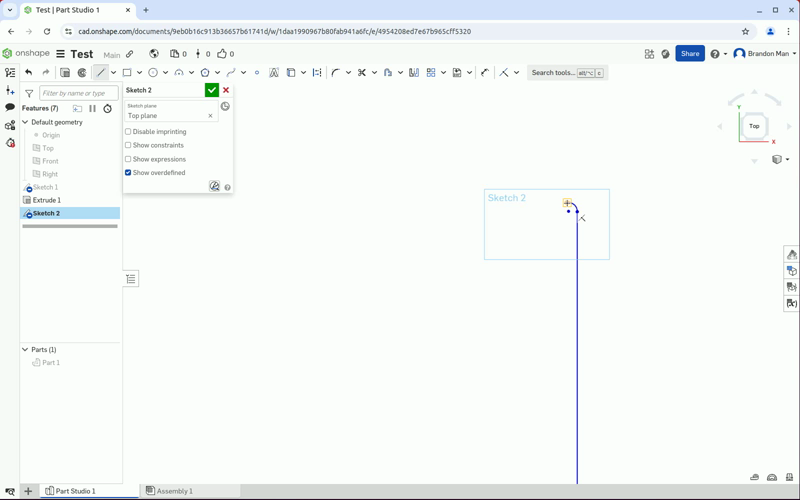
scroll(6)
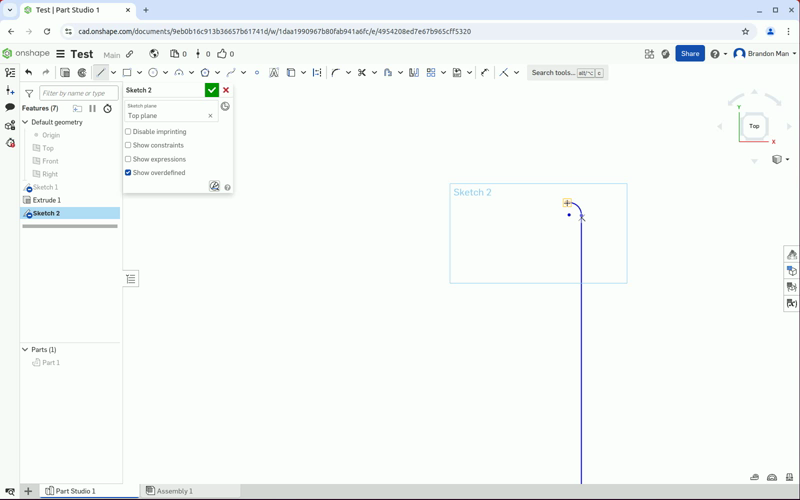
scroll(6)
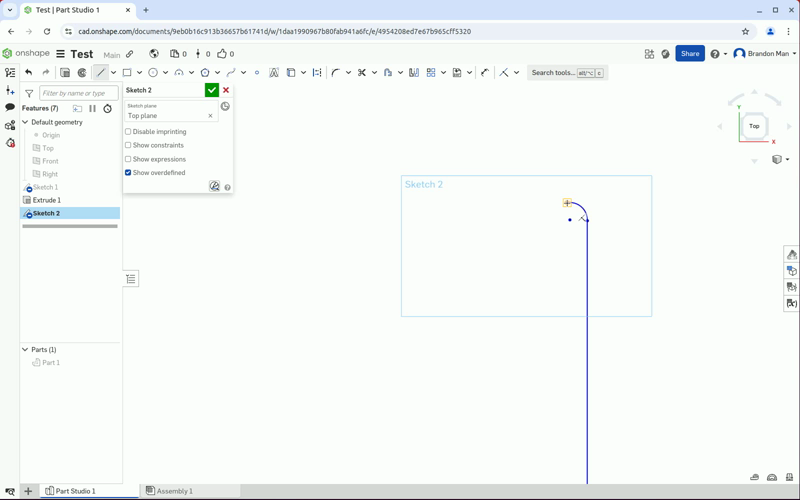
scroll(6)
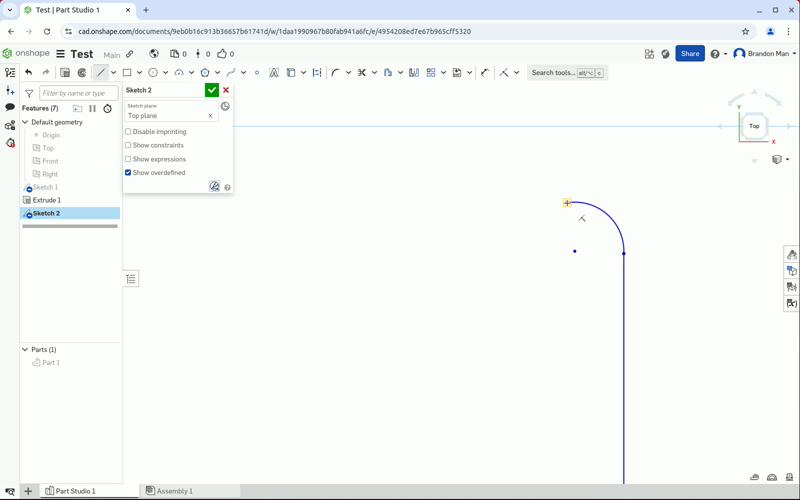
click(567, 202)
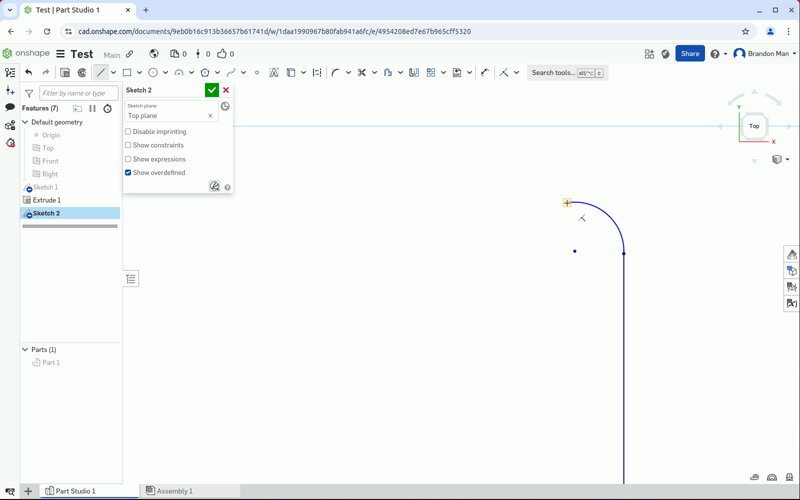
scroll(-6)
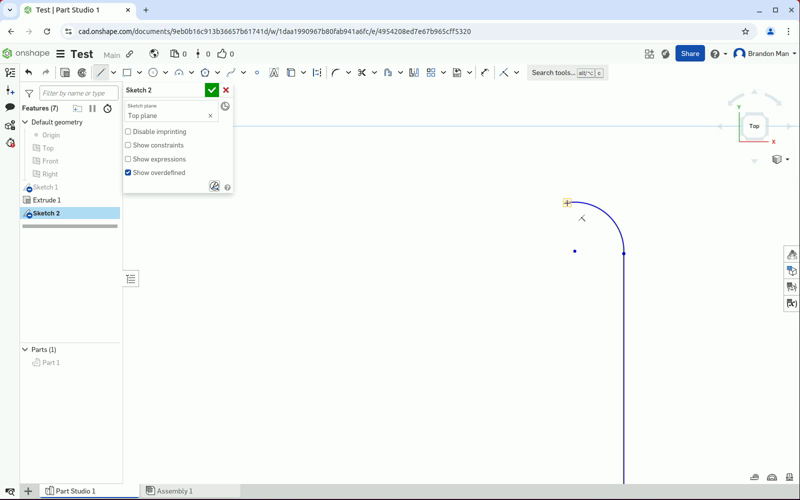
scroll(-6)
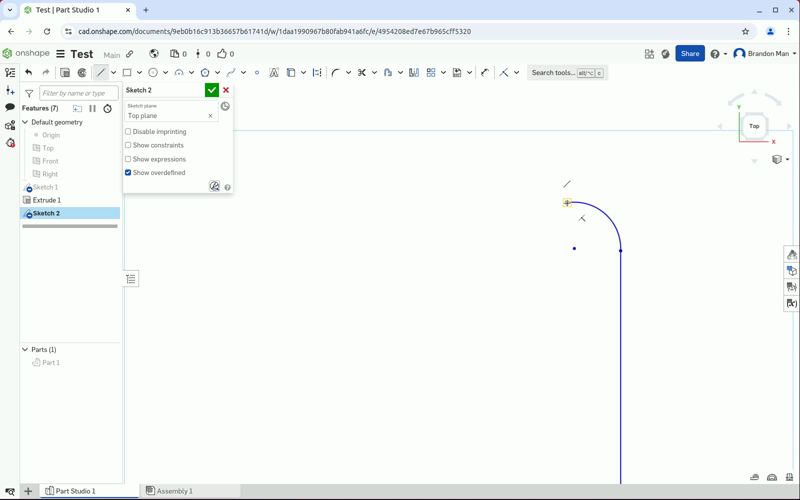
scroll(-6)
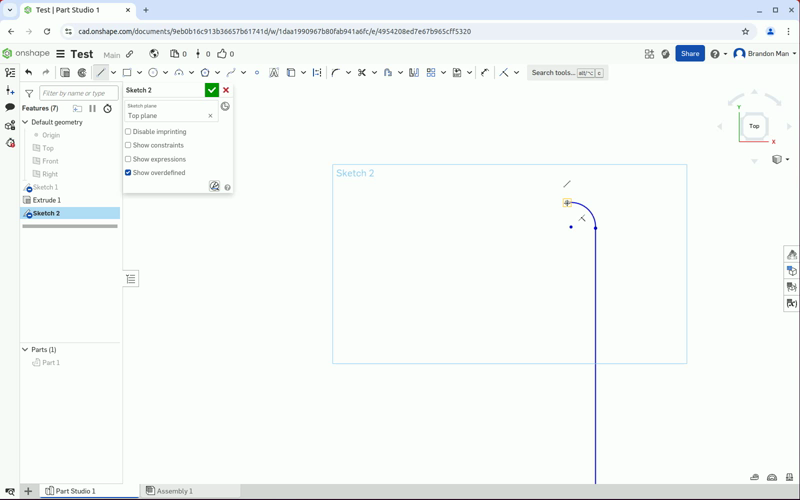
scroll(-6)
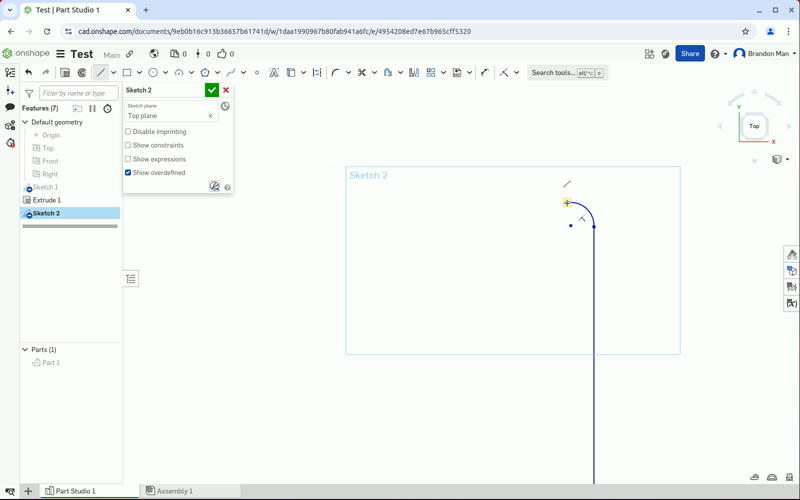
scroll(-6)
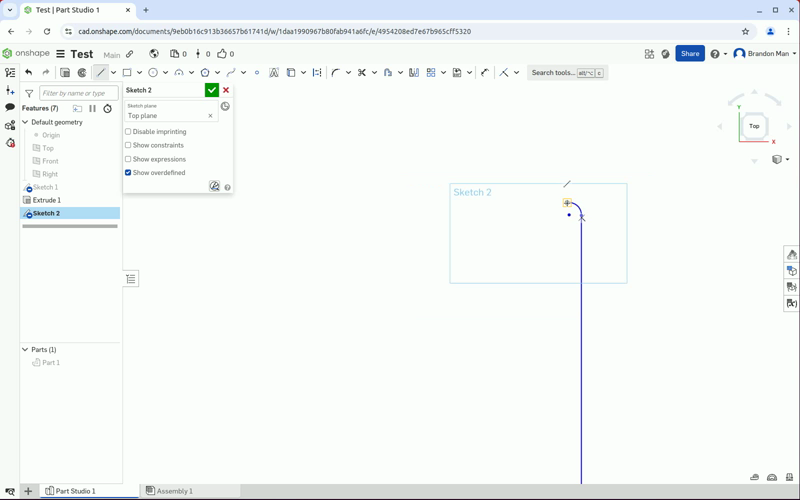
scroll(-6)
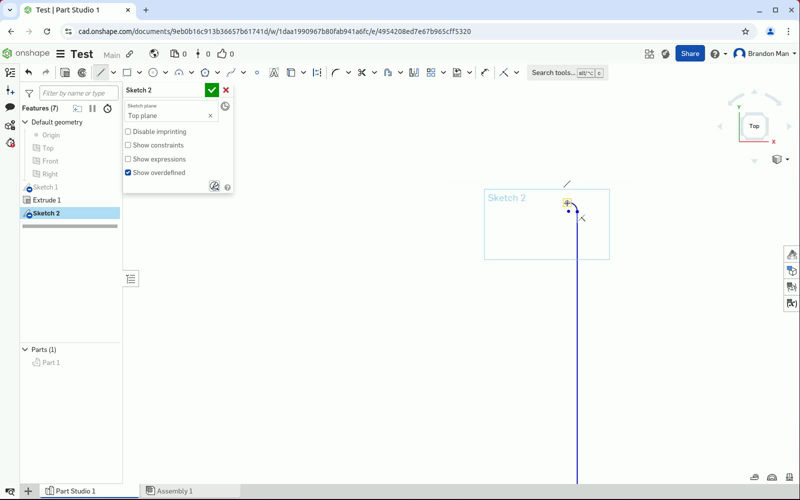
scroll(-6)
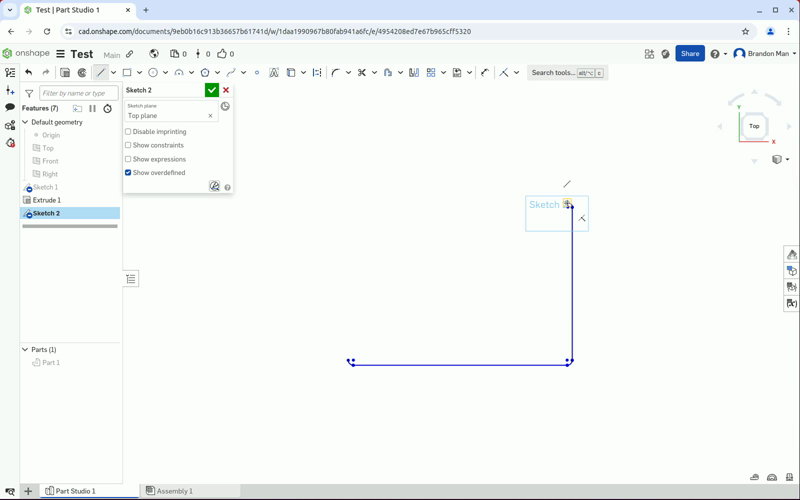
key_down(shift)
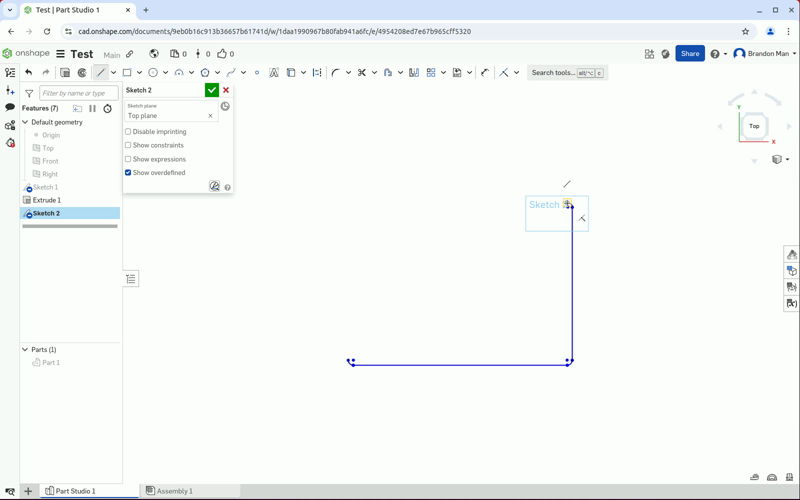
mouse_move(353, 202)
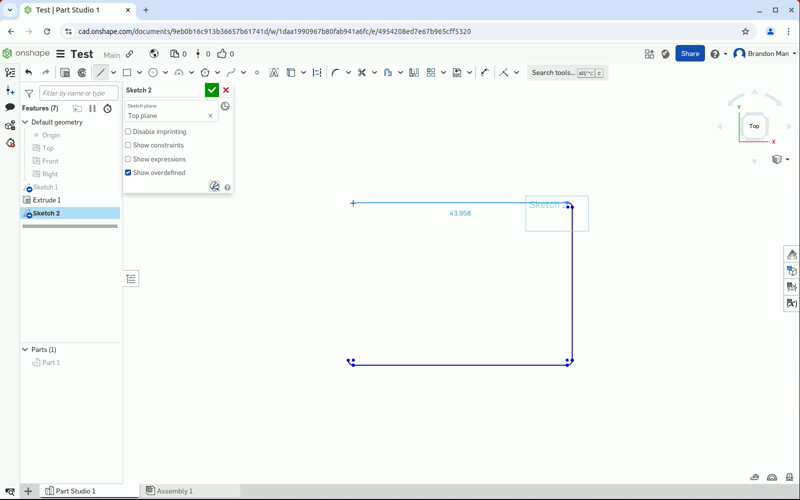
click(353, 202)
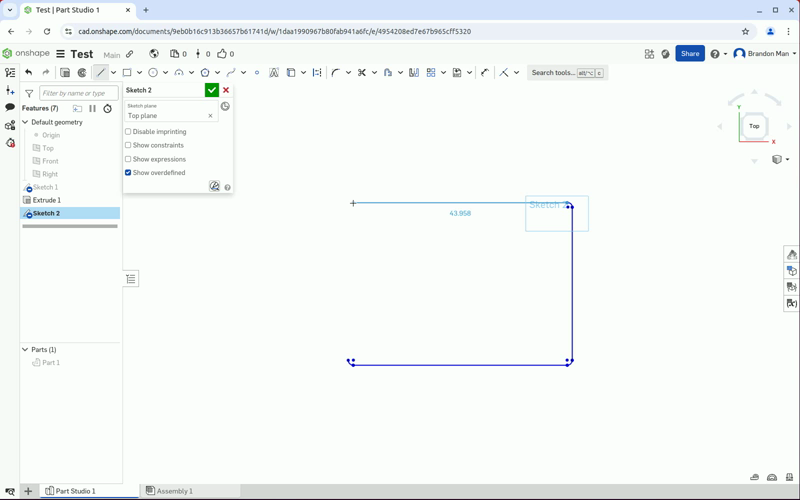
key_up(shift)
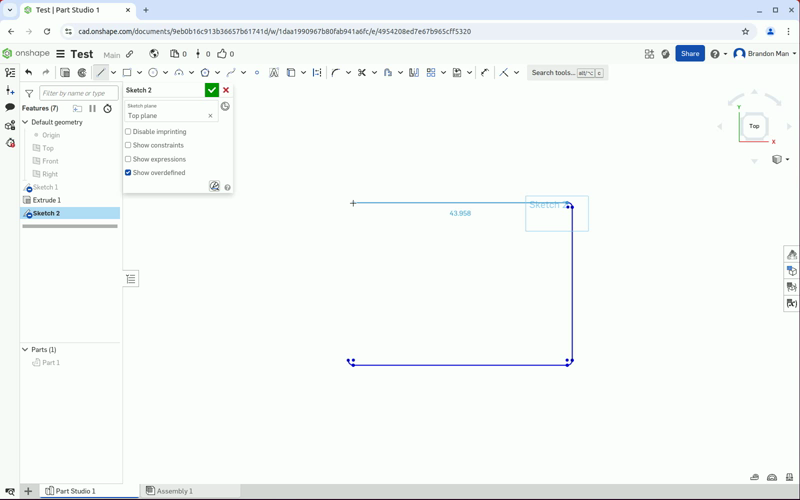
key(esc)
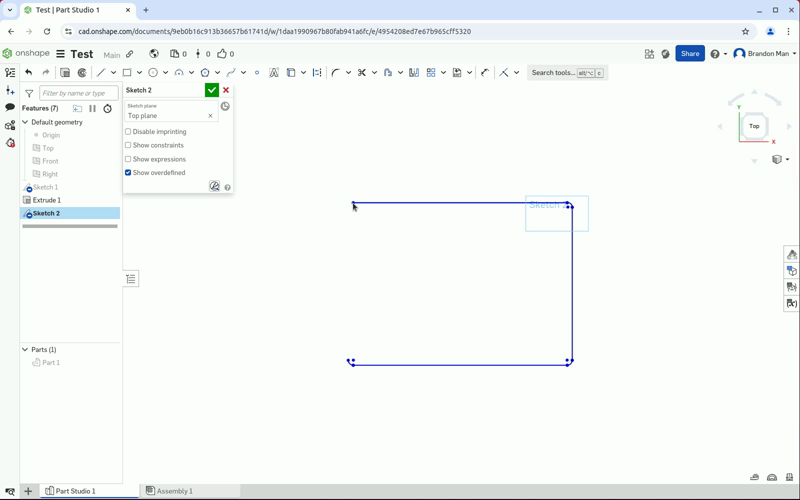
key(a)
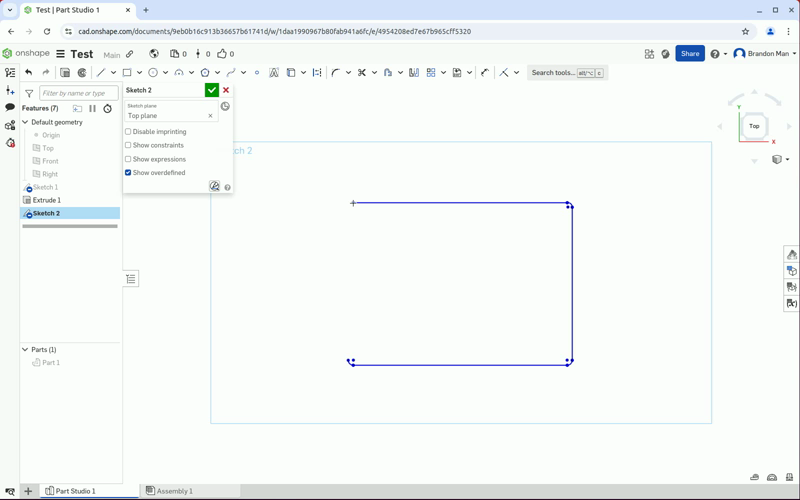
mouse_move(353, 202)
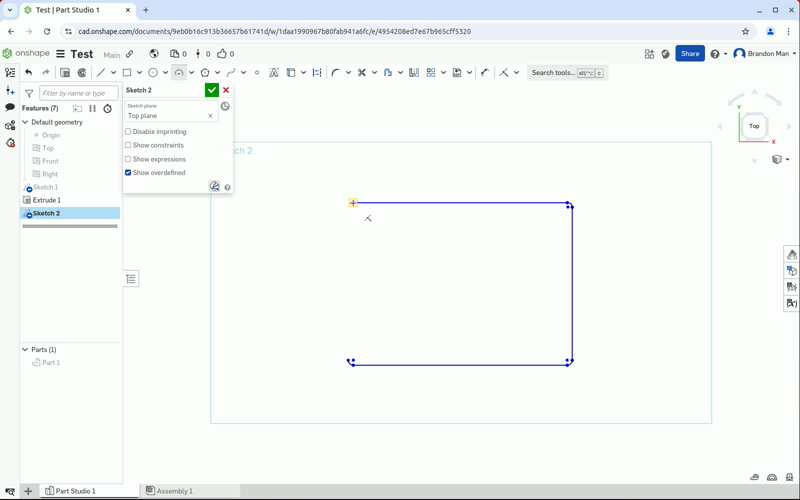
click(353, 202)
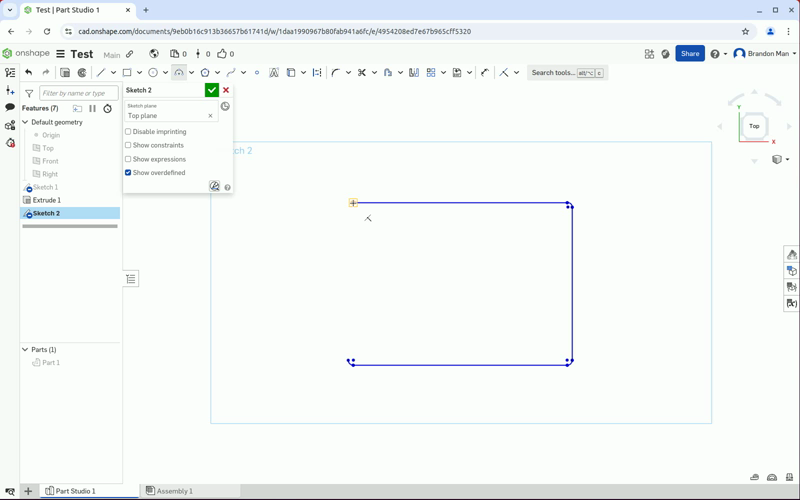
key_down(shift)
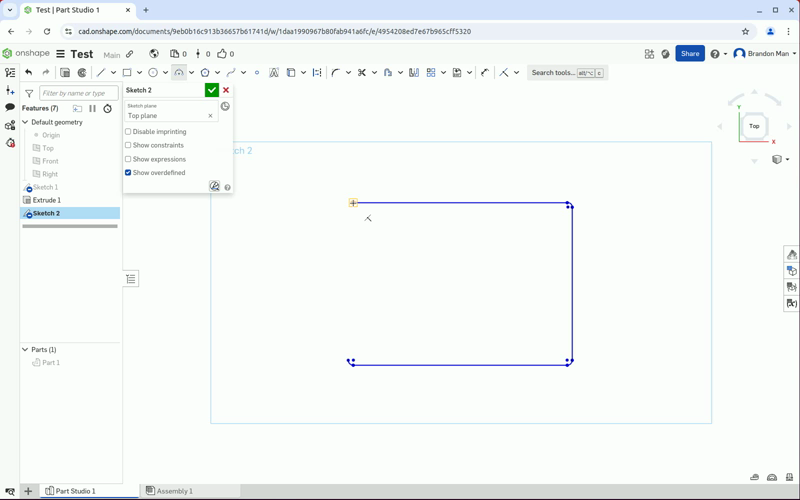
mouse_move(348, 207)
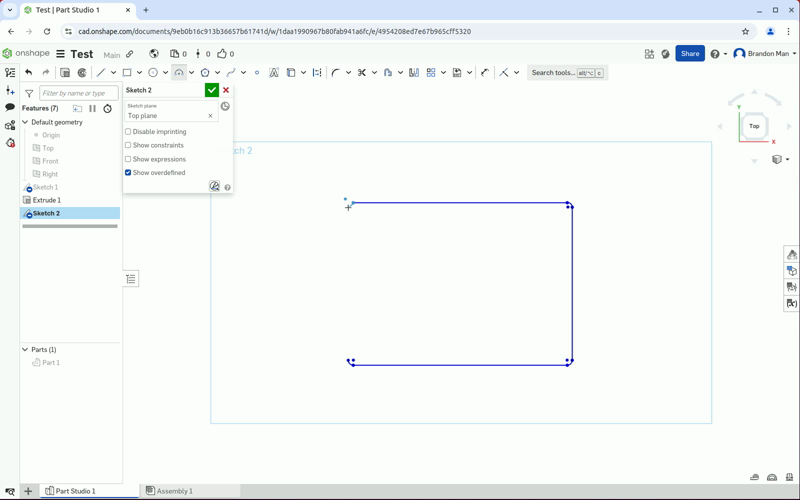
scroll(6)
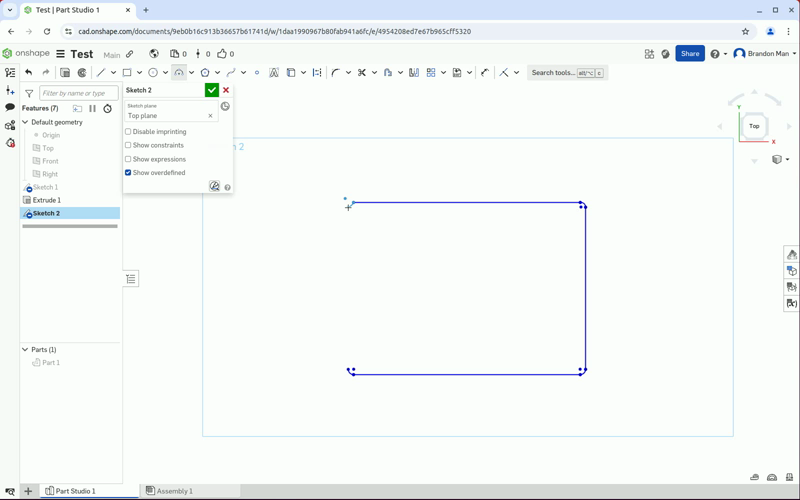
scroll(6)
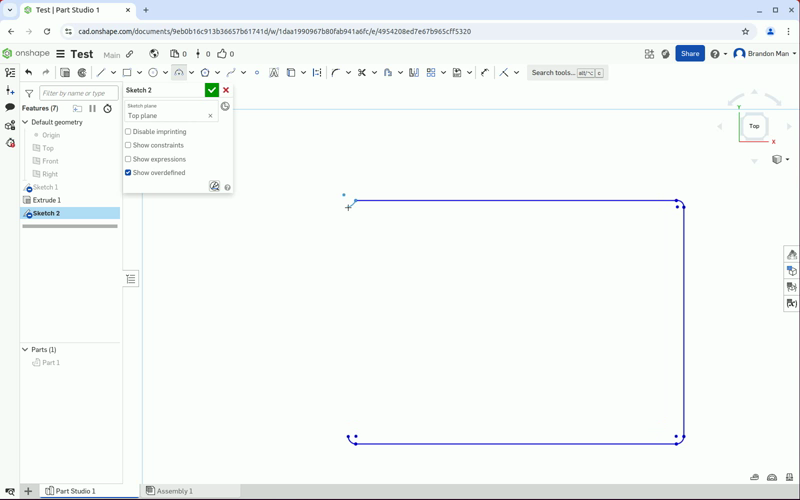
scroll(6)
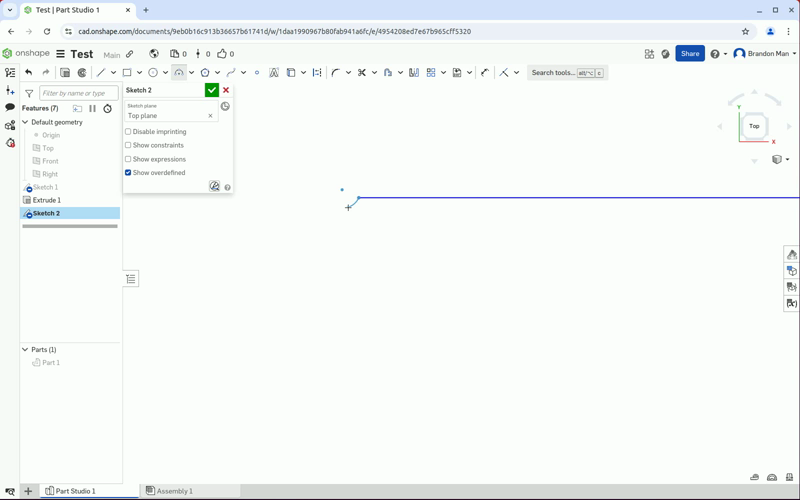
scroll(6)
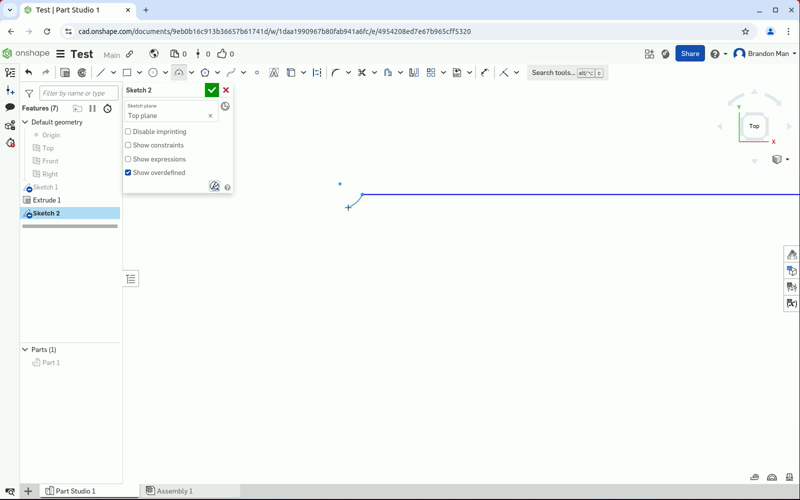
scroll(6)
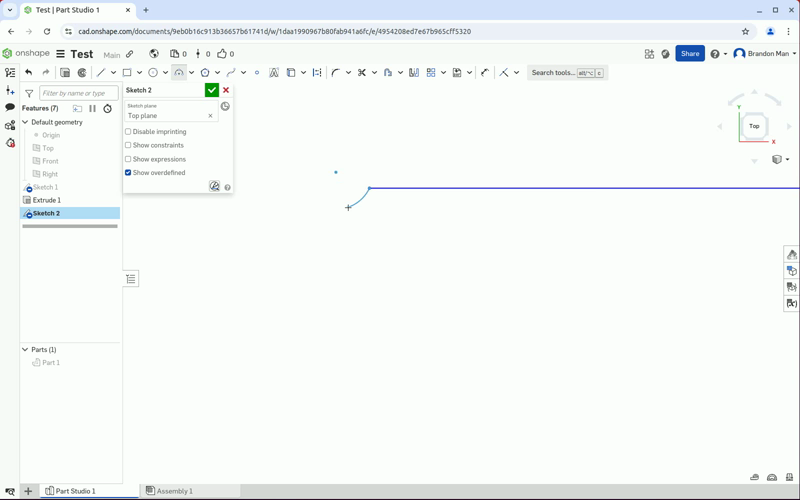
scroll(6)
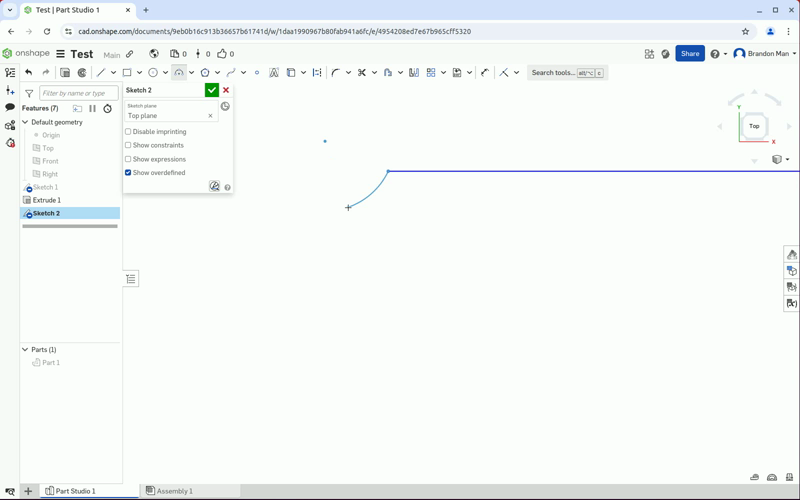
scroll(6)
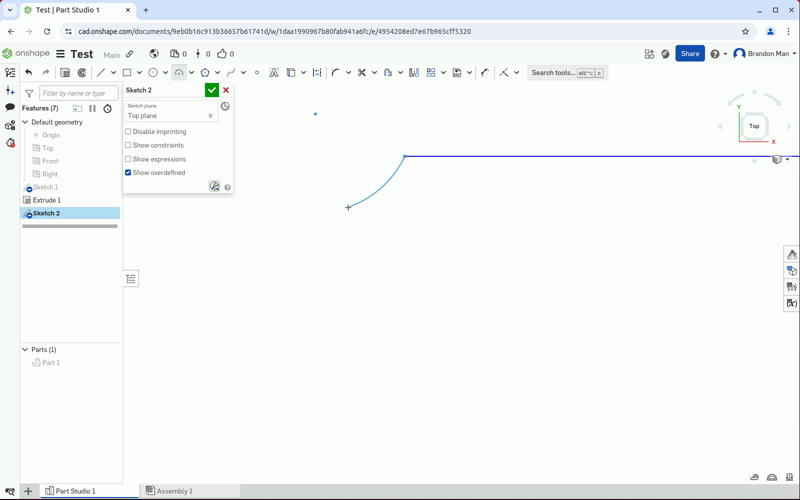
click(348, 207)
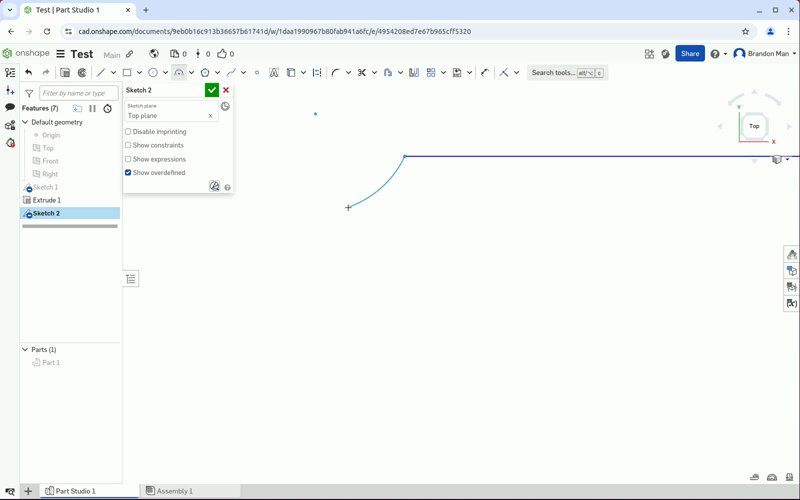
scroll(-6)
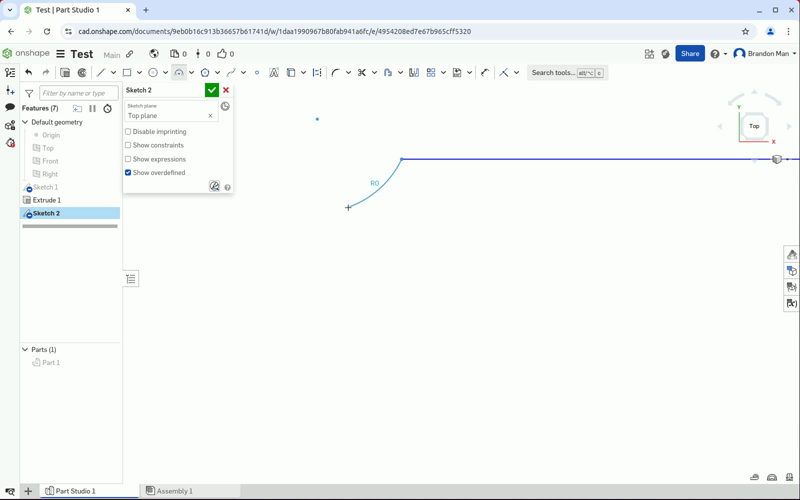
scroll(-6)
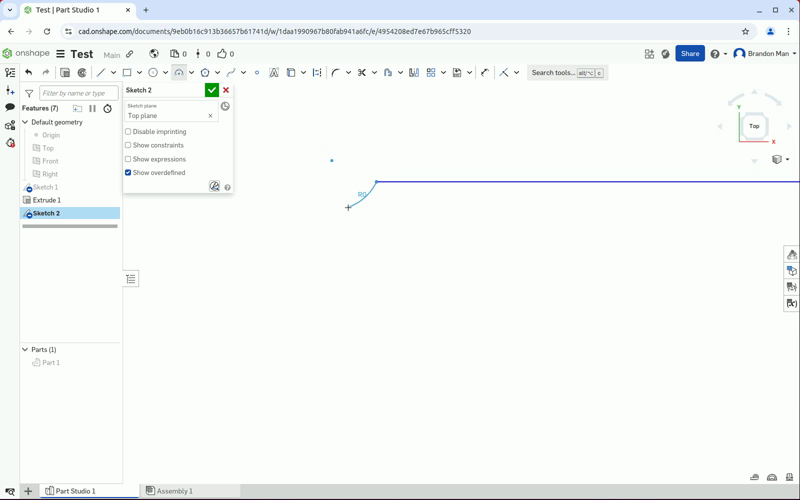
scroll(-6)
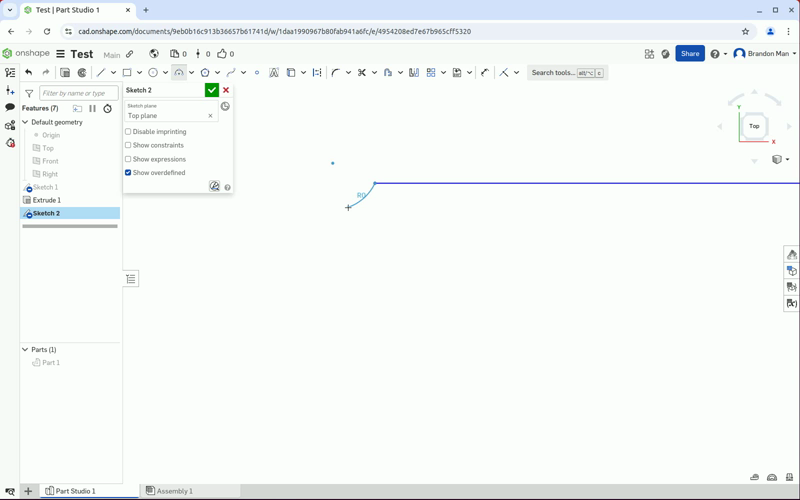
scroll(-6)
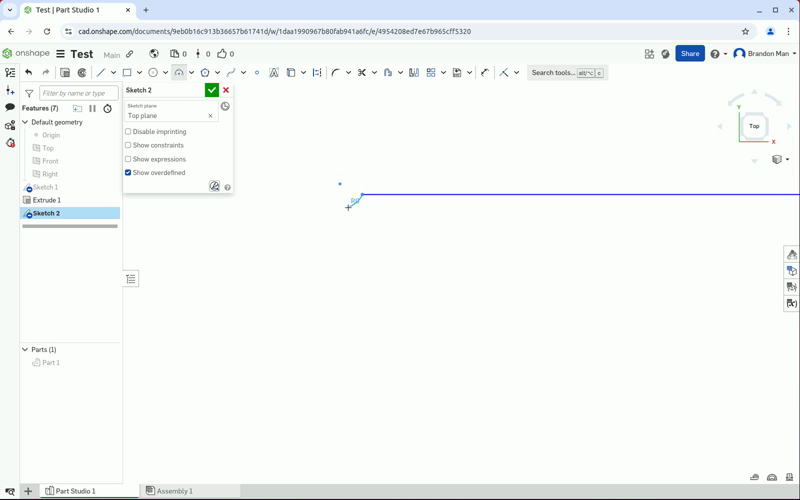
scroll(-6)
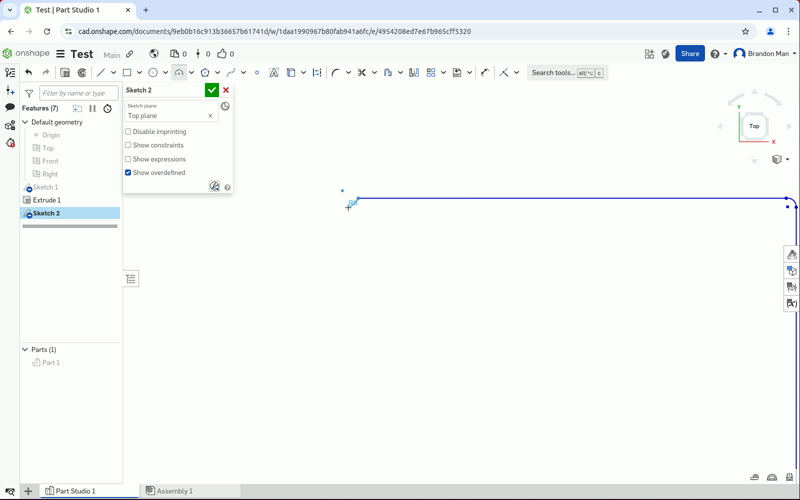
scroll(-6)
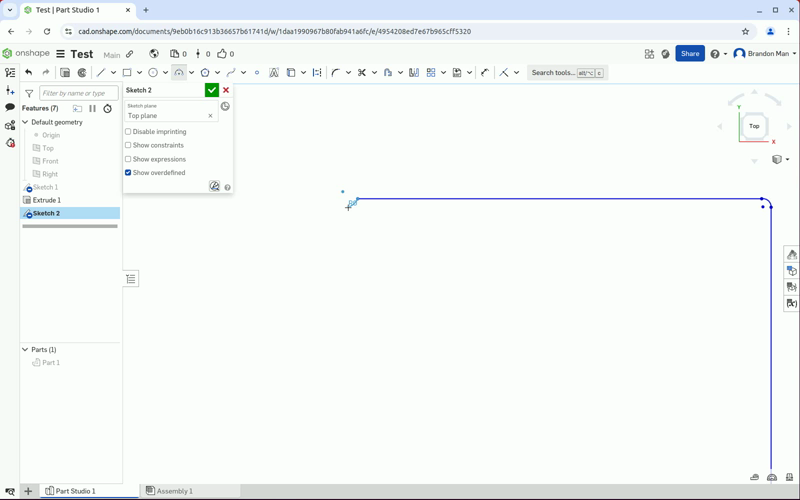
scroll(-6)
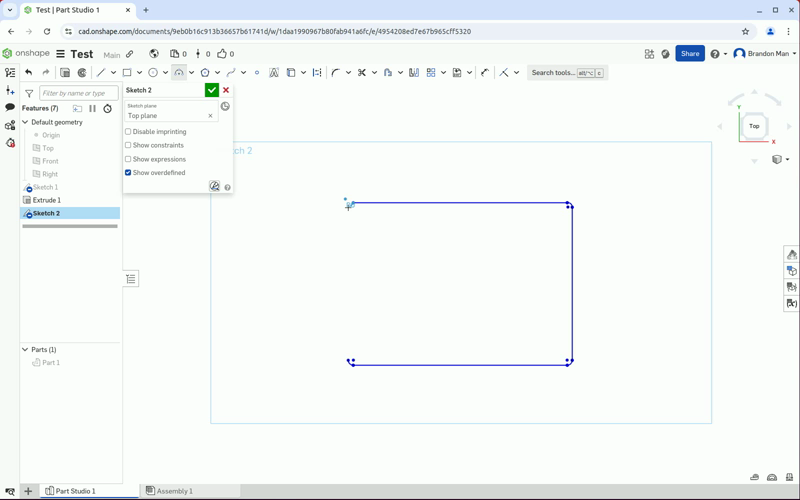
mouse_move(349, 203)
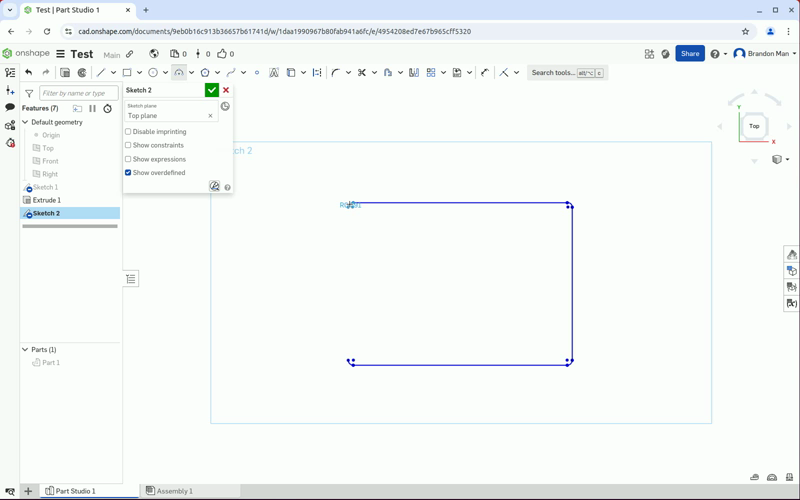
scroll(6)
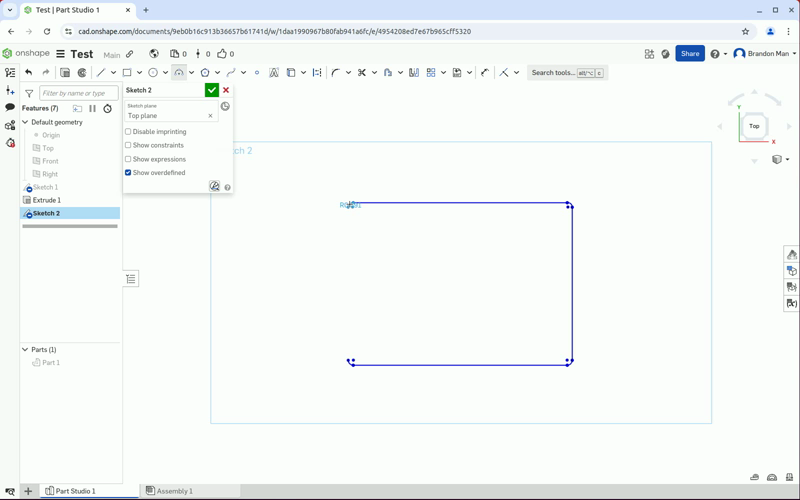
scroll(6)
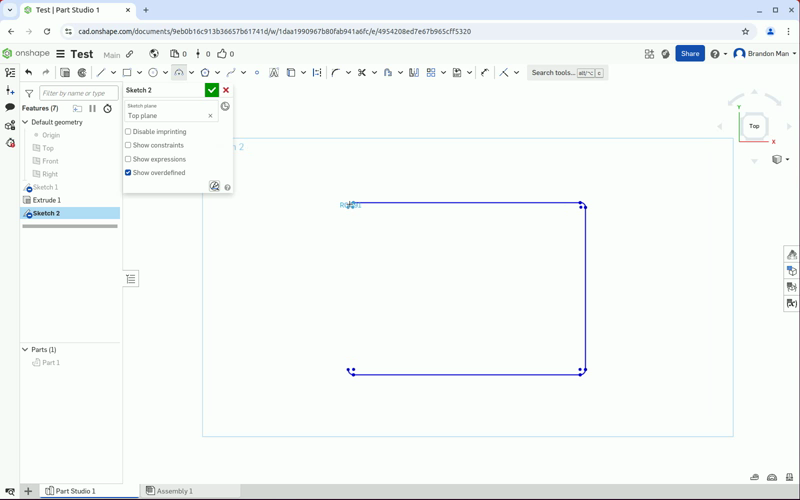
scroll(6)
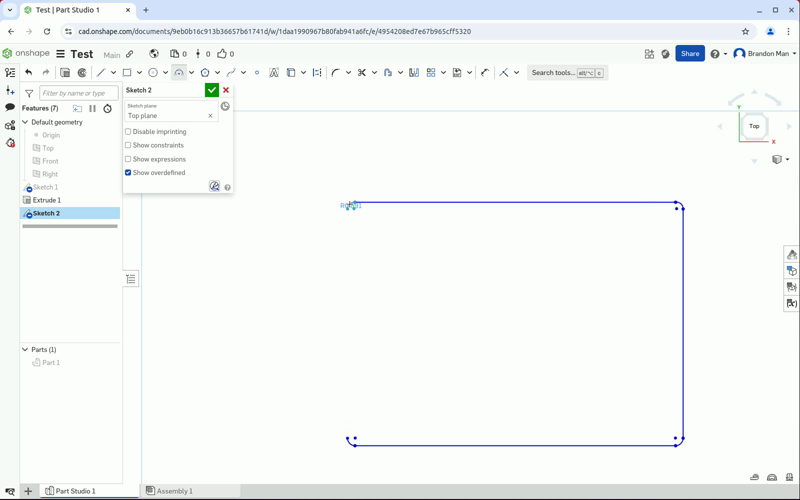
scroll(6)
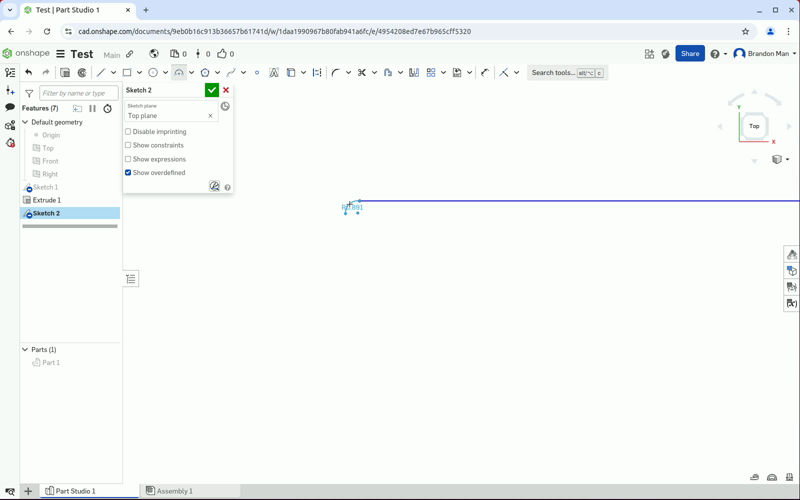
scroll(6)
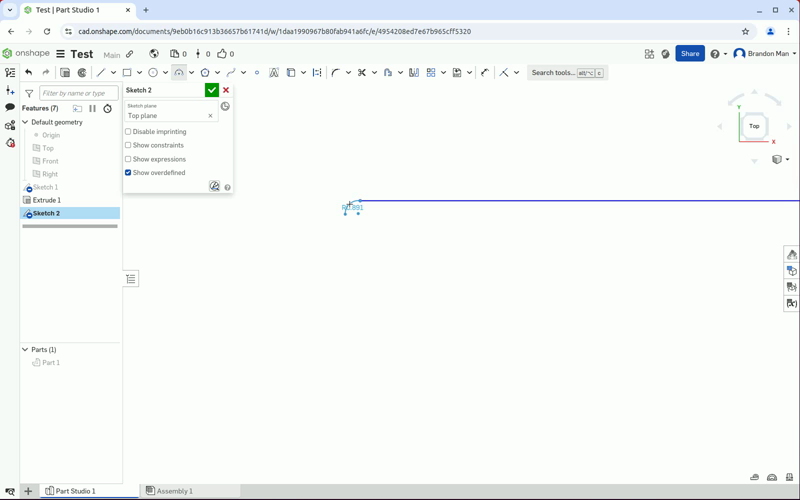
scroll(6)
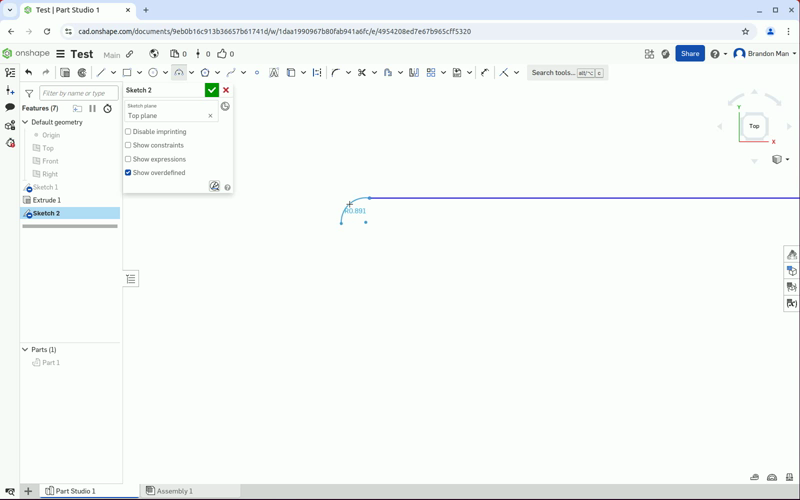
scroll(6)
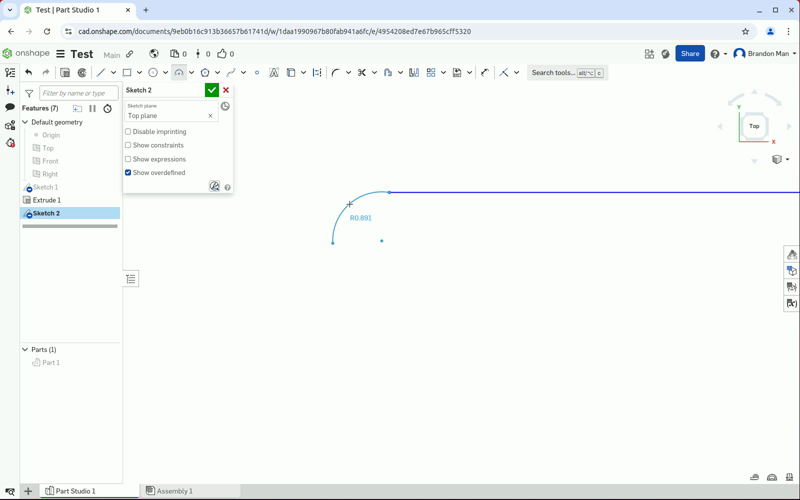
click(349, 203)
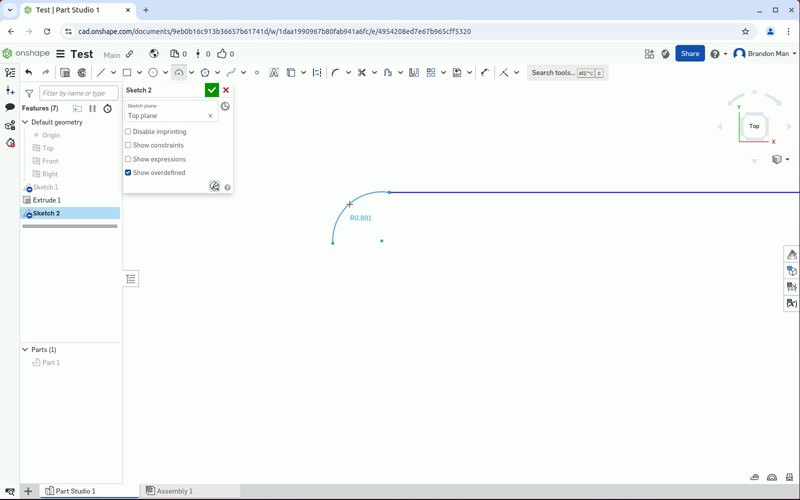
scroll(-6)
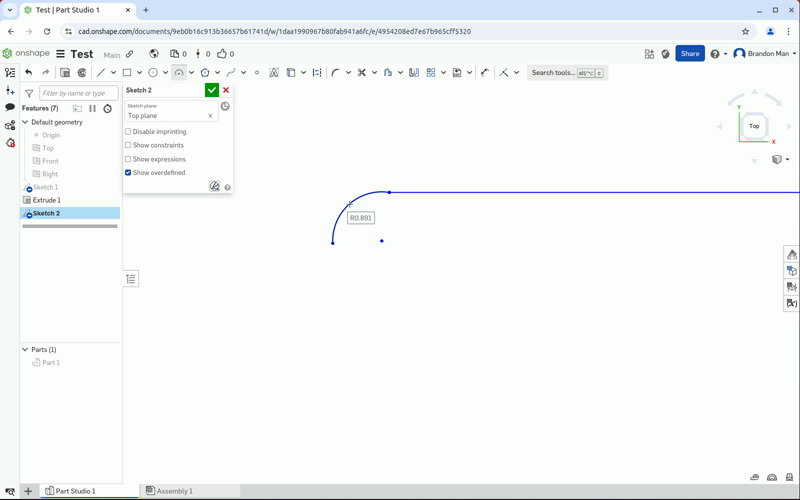
scroll(-6)
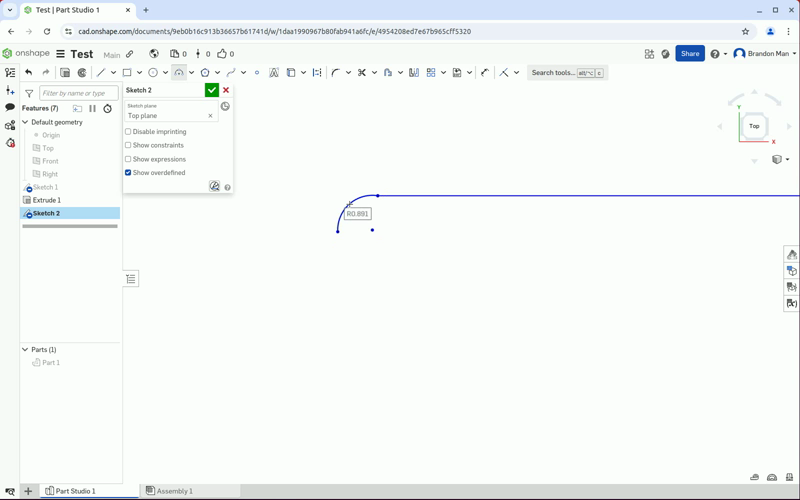
scroll(-6)
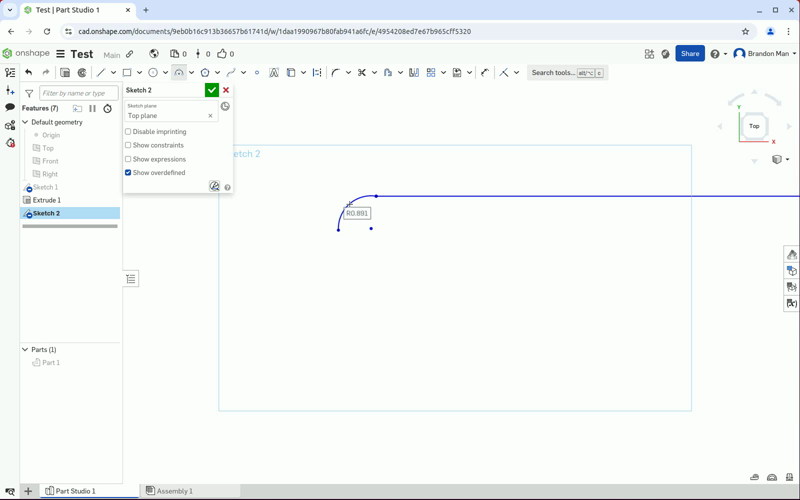
scroll(-6)
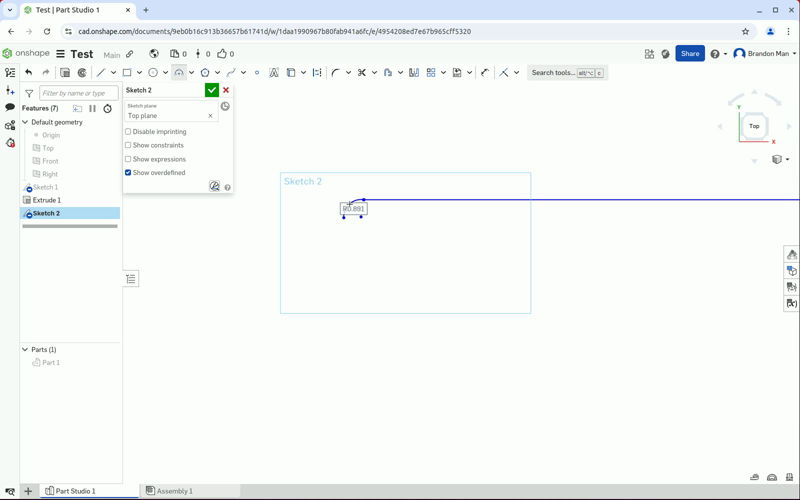
scroll(-6)
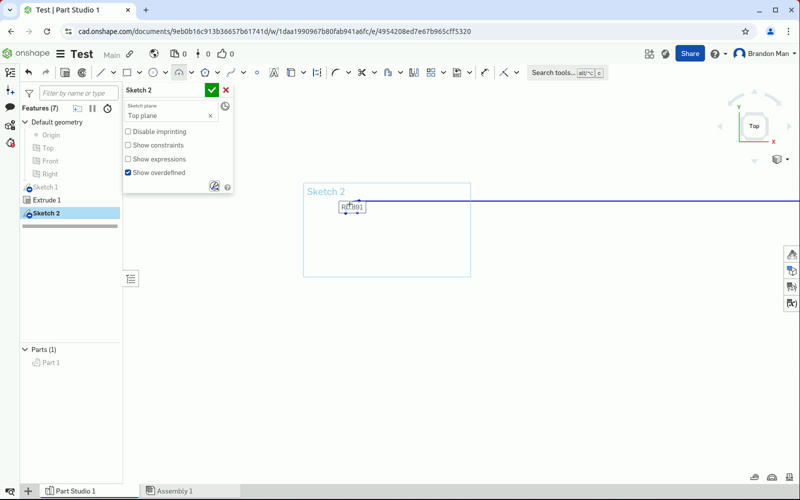
scroll(-6)
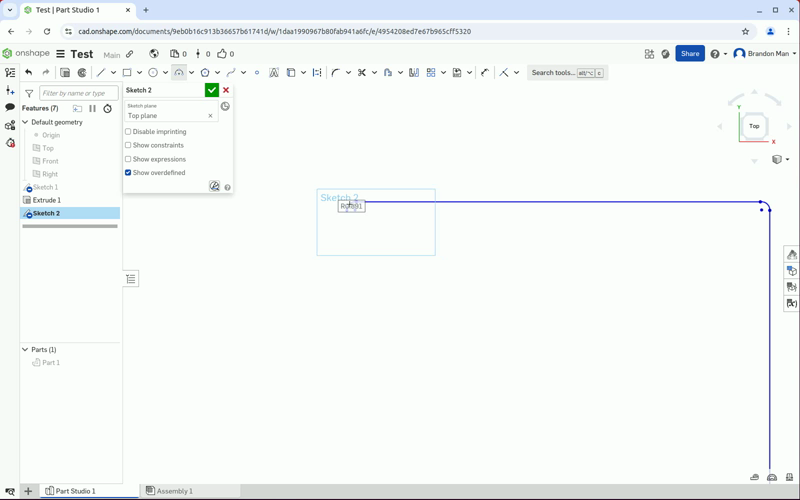
scroll(-6)
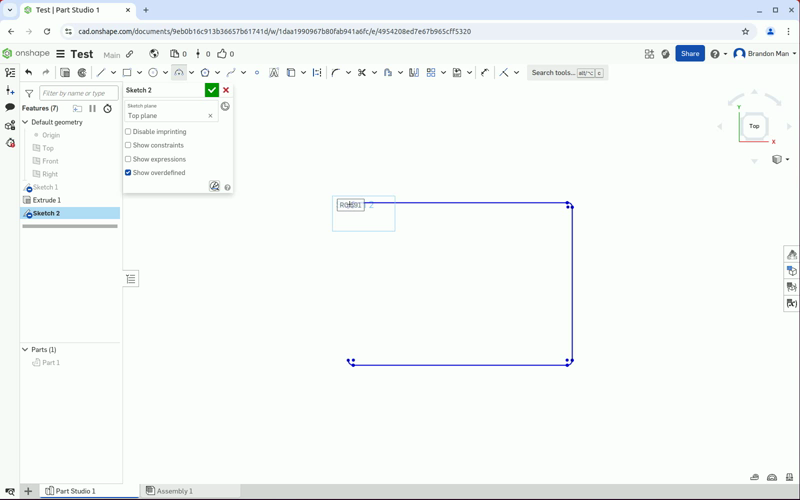
key_up(shift)
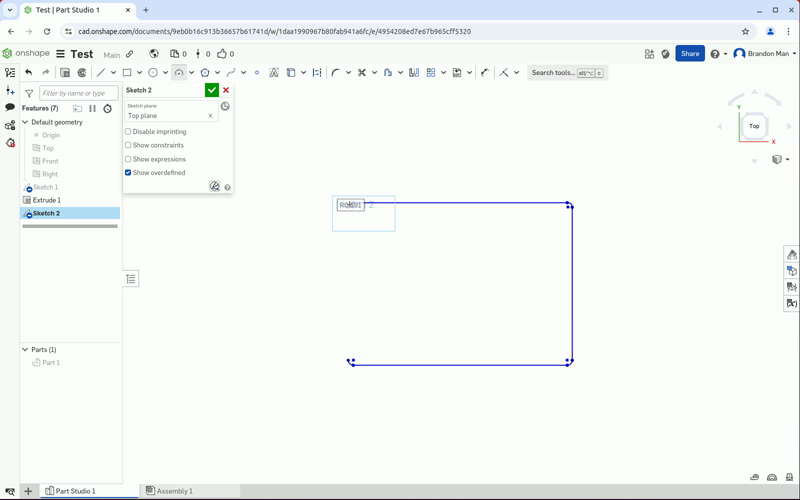
key(esc)
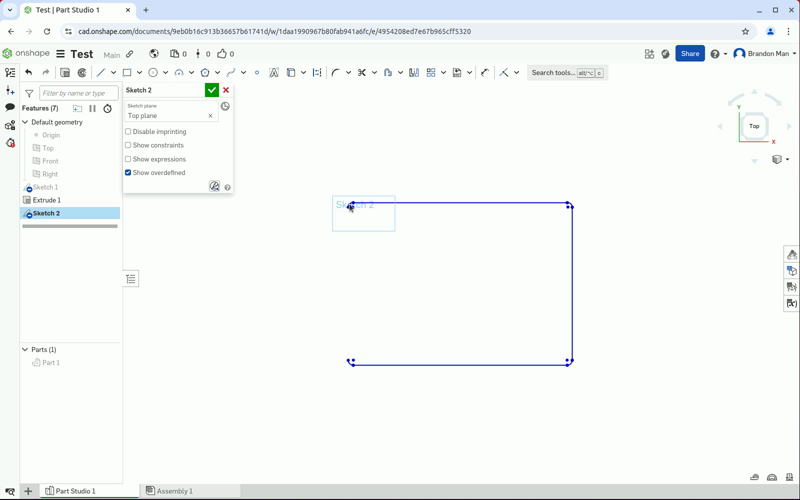
key(l)
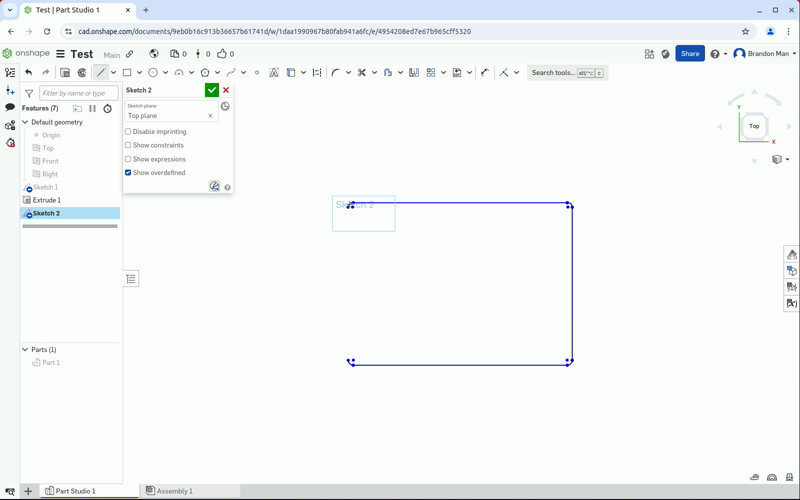
mouse_move(348, 207)
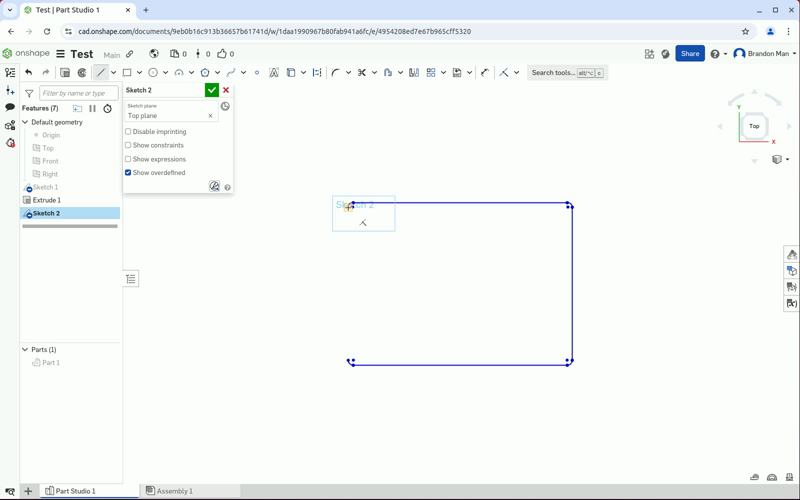
scroll(6)
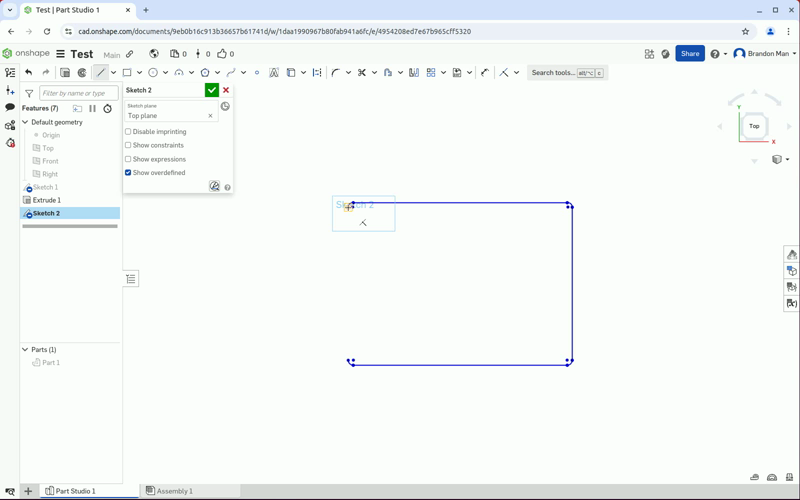
scroll(6)
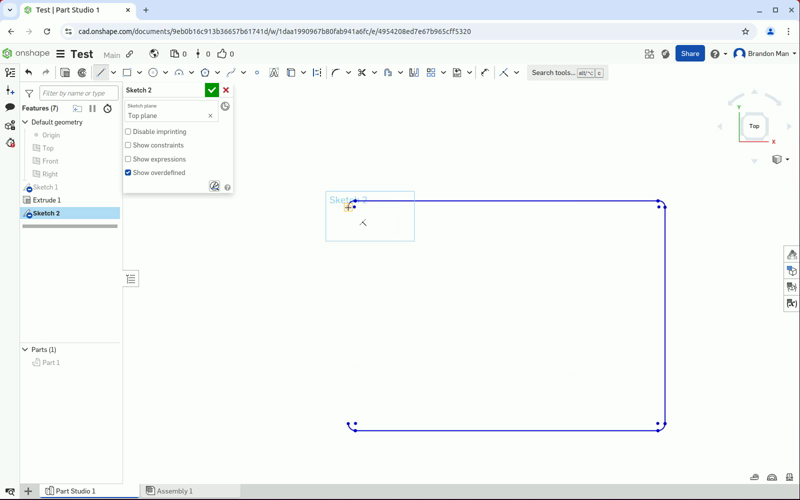
scroll(6)
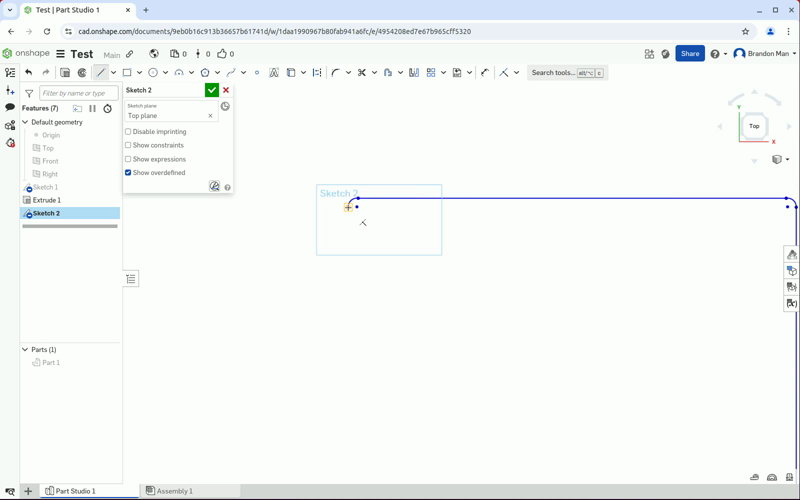
scroll(6)
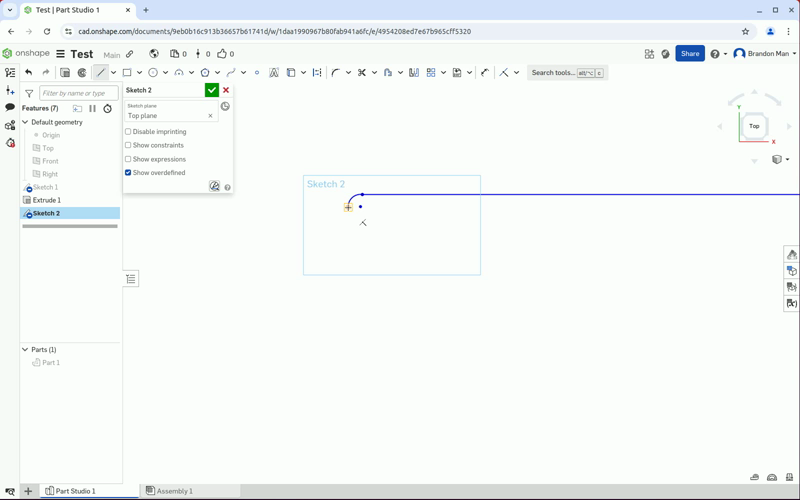
scroll(6)
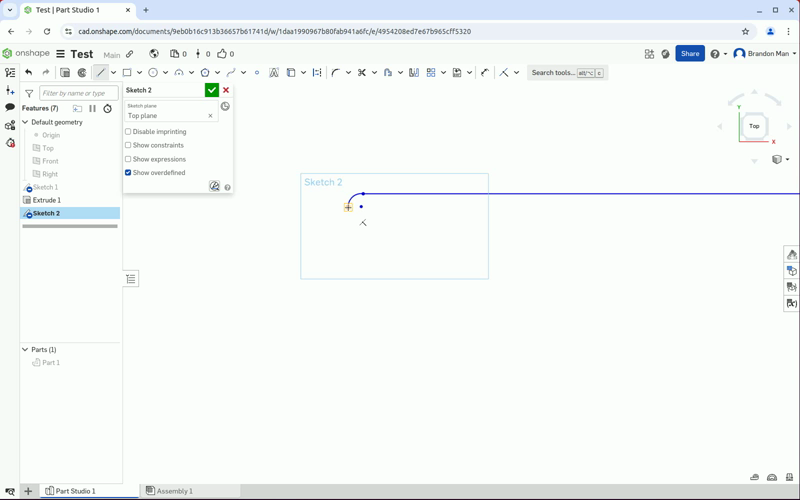
scroll(6)
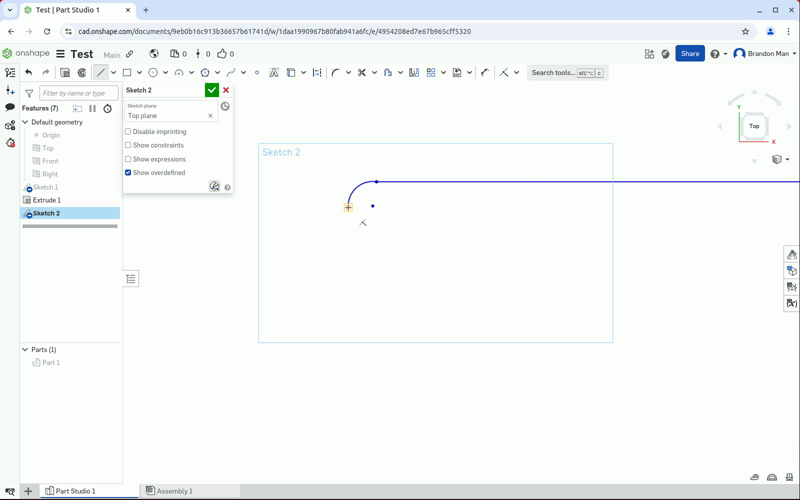
scroll(6)
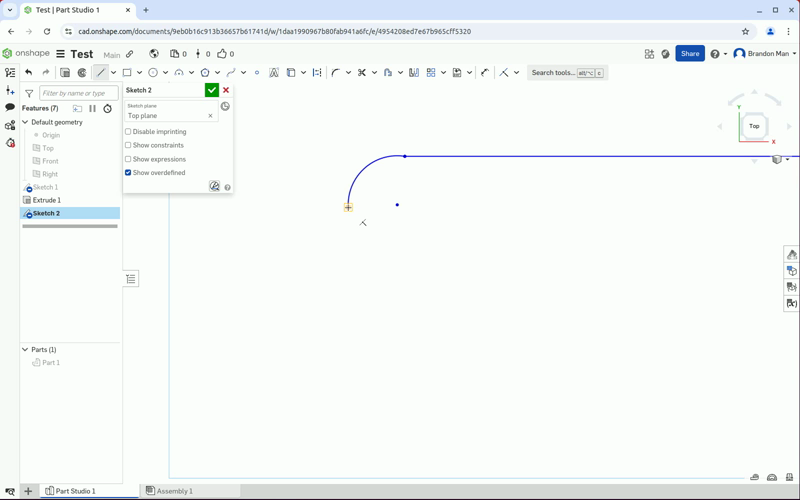
click(348, 207)
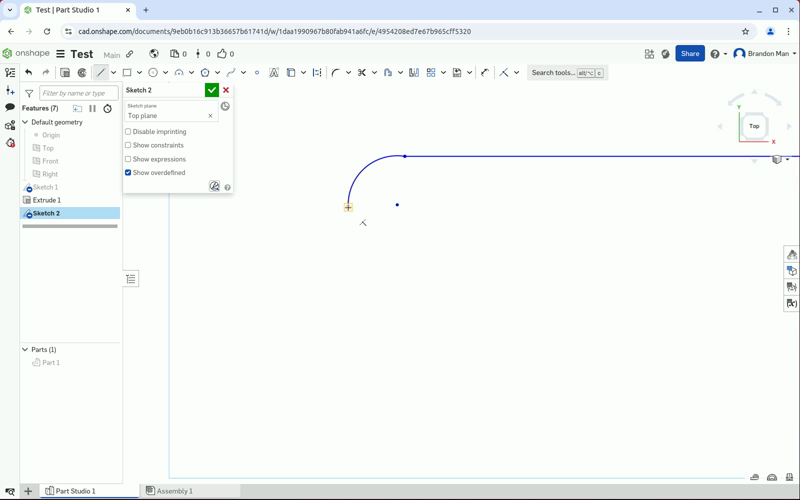
scroll(-6)
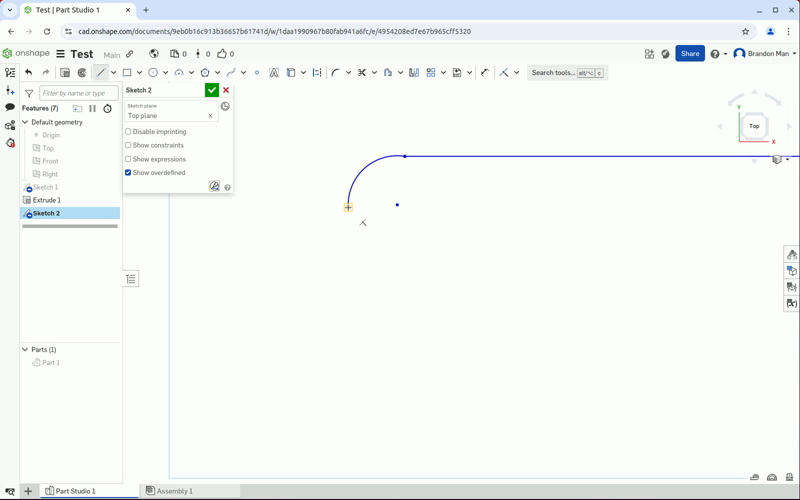
scroll(-6)
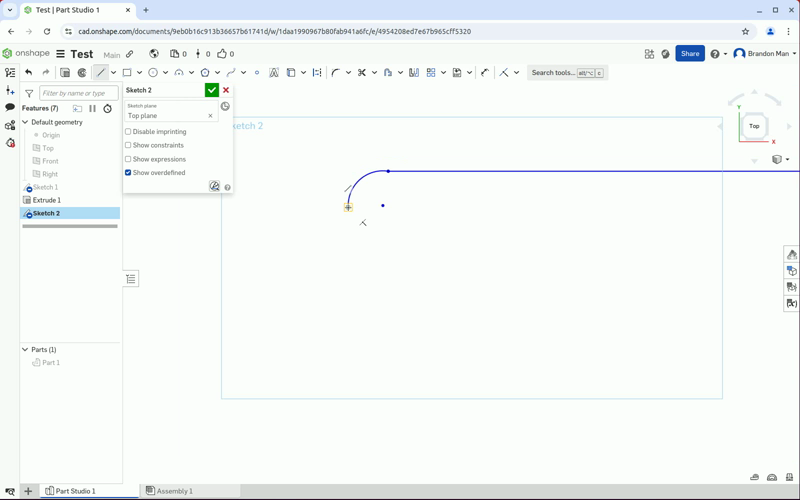
scroll(-6)
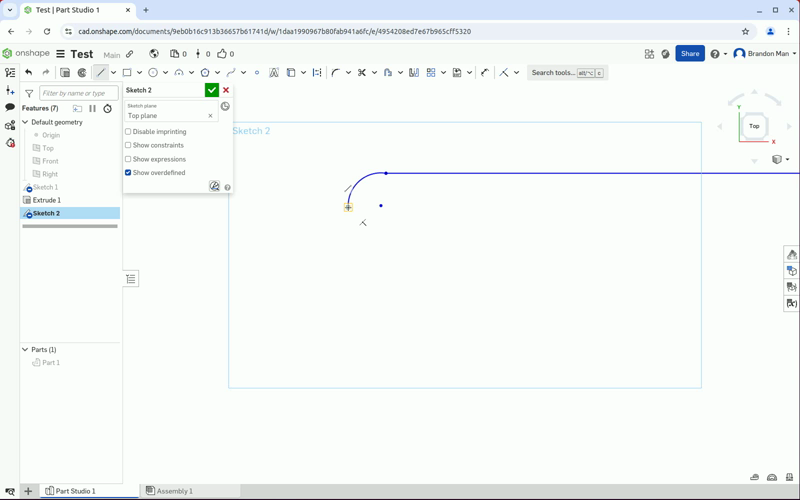
scroll(-6)
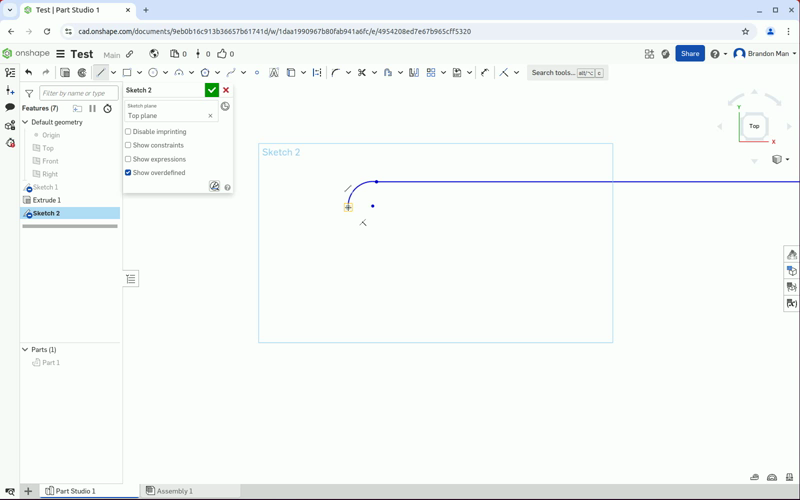
scroll(-6)
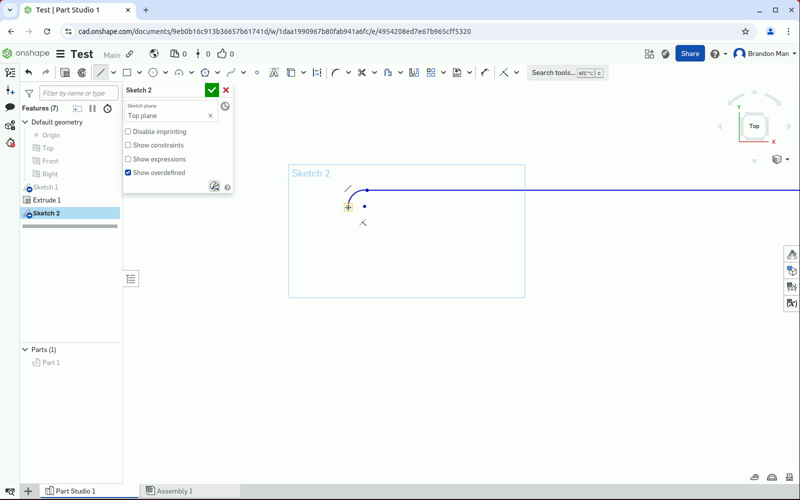
scroll(-6)
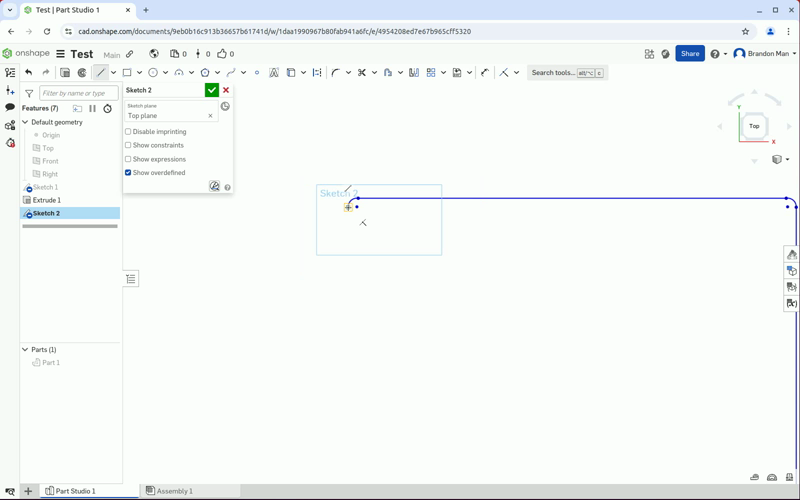
scroll(-6)
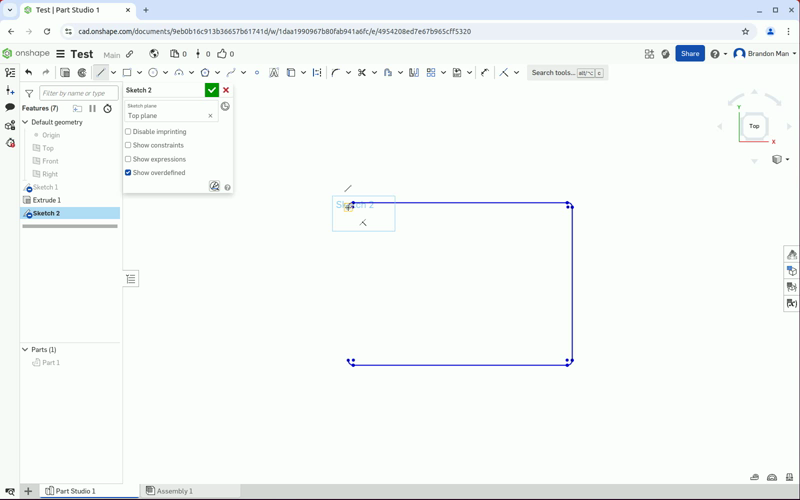
key_down(shift)
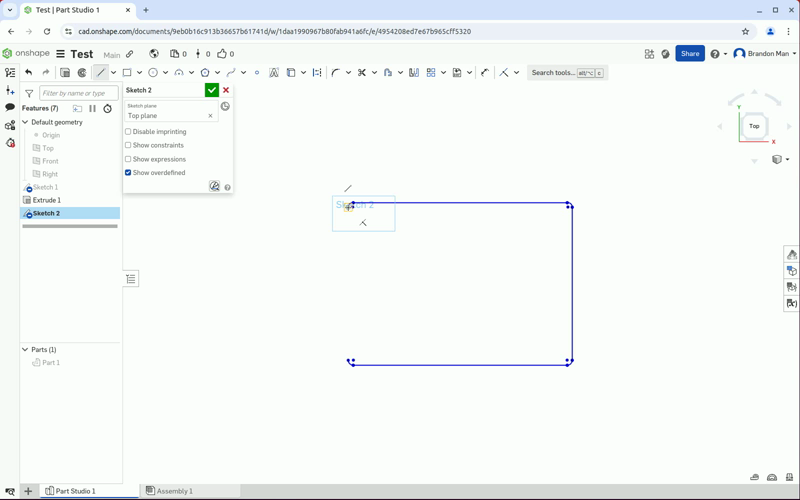
mouse_move(348, 360)
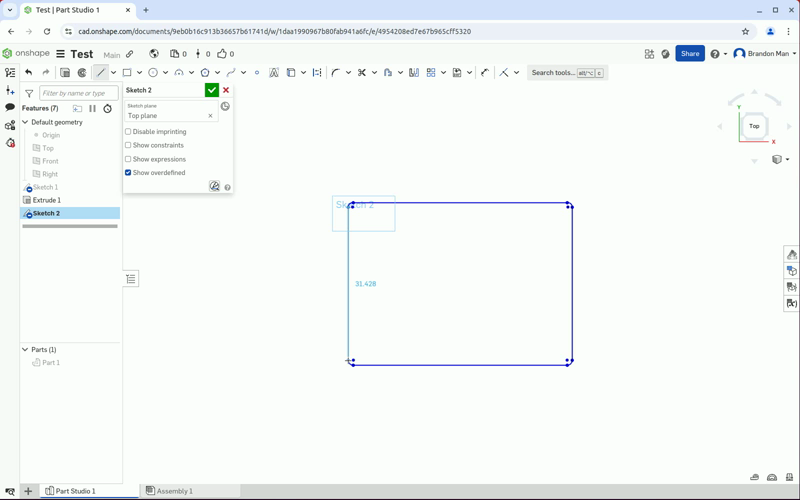
scroll(6)
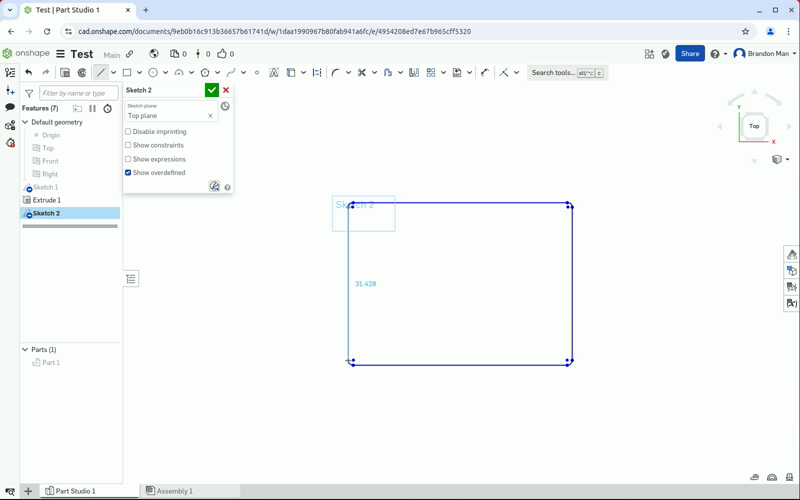
scroll(6)
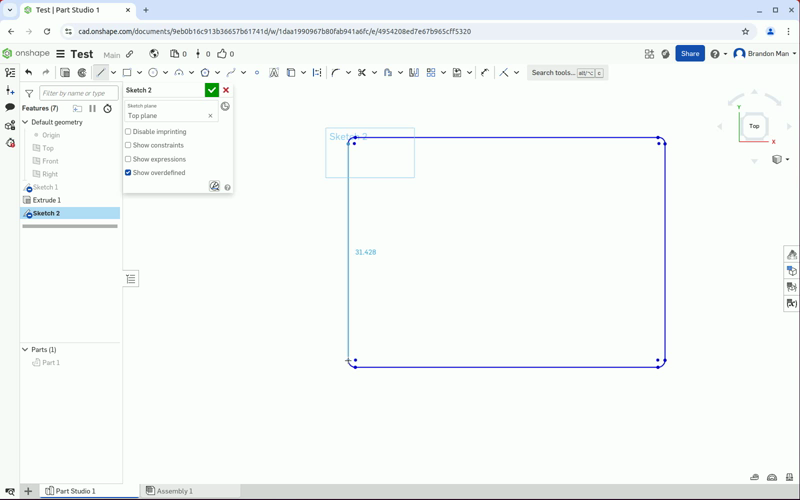
scroll(6)
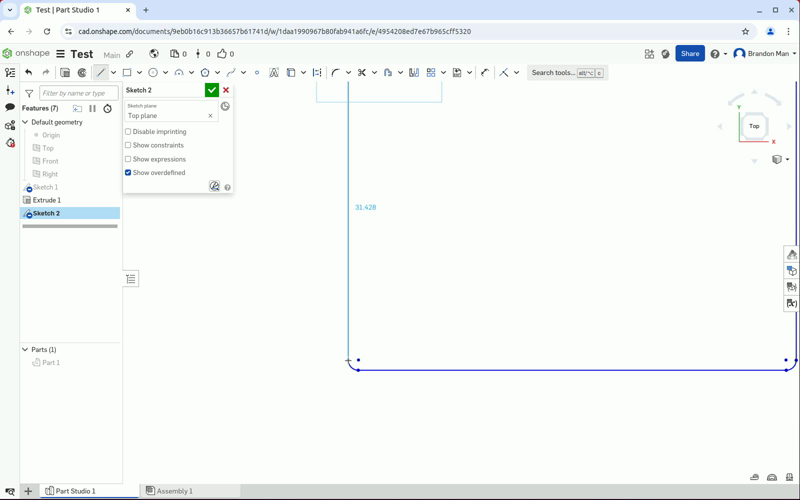
scroll(6)
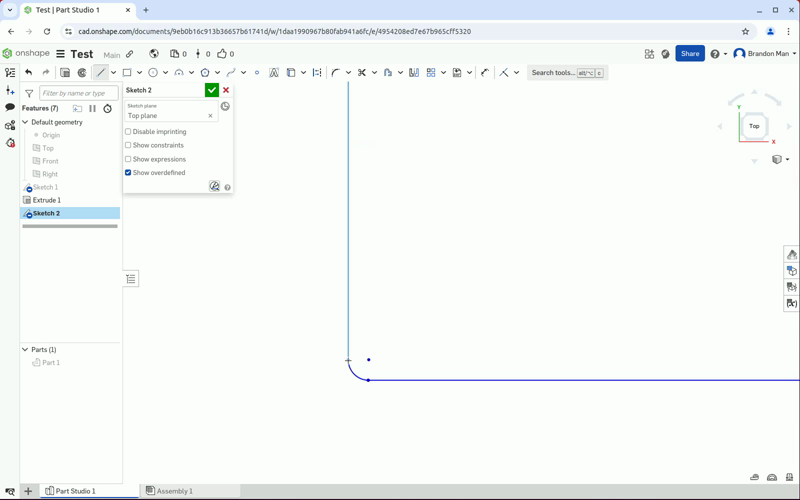
scroll(6)
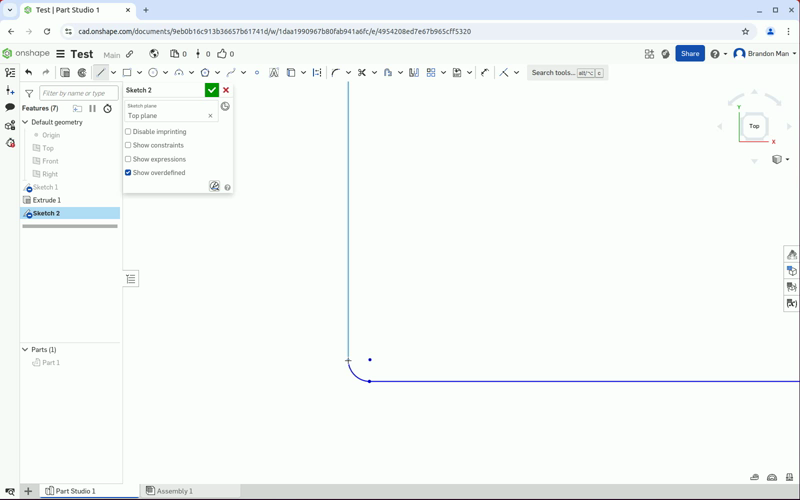
scroll(6)
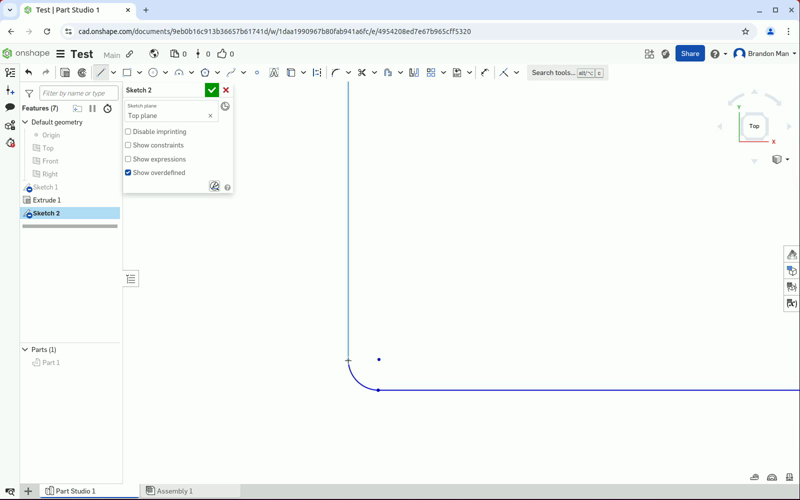
scroll(6)
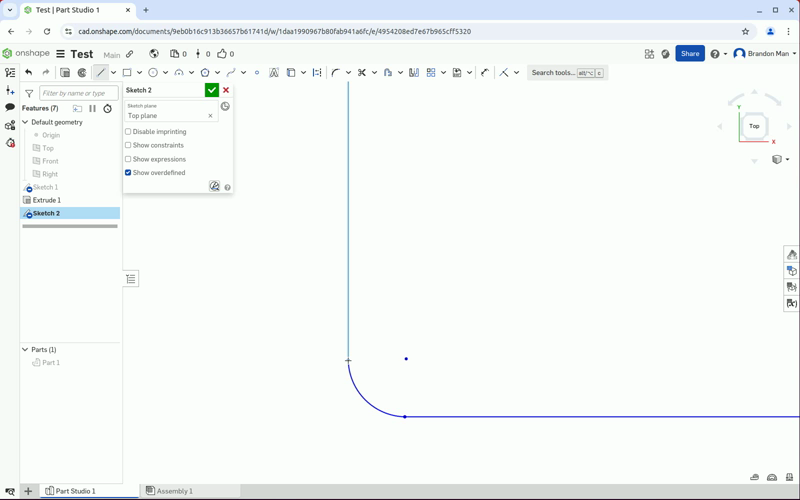
key_up(shift)
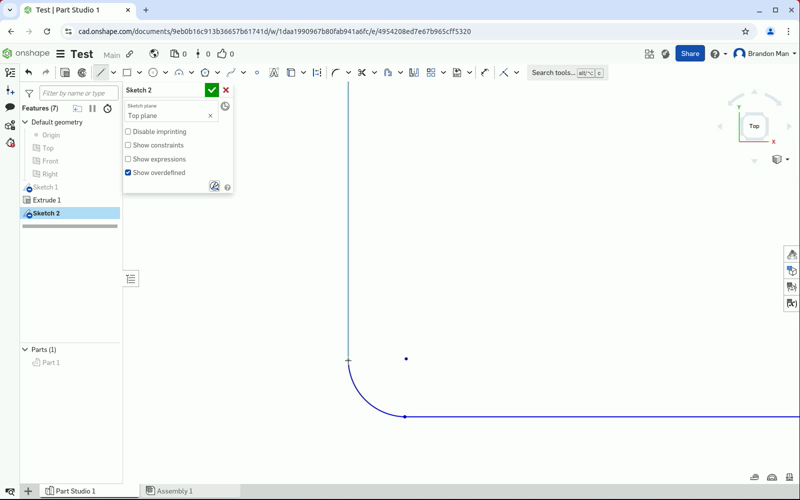
click(348, 360)
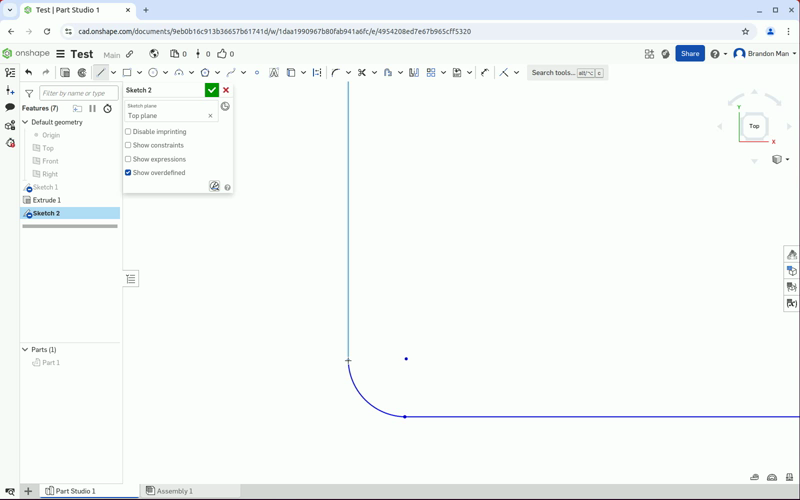
scroll(-6)
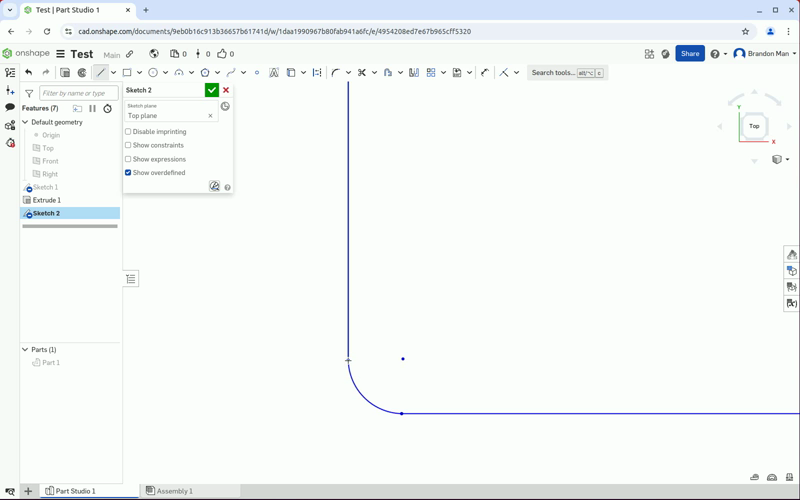
scroll(-6)
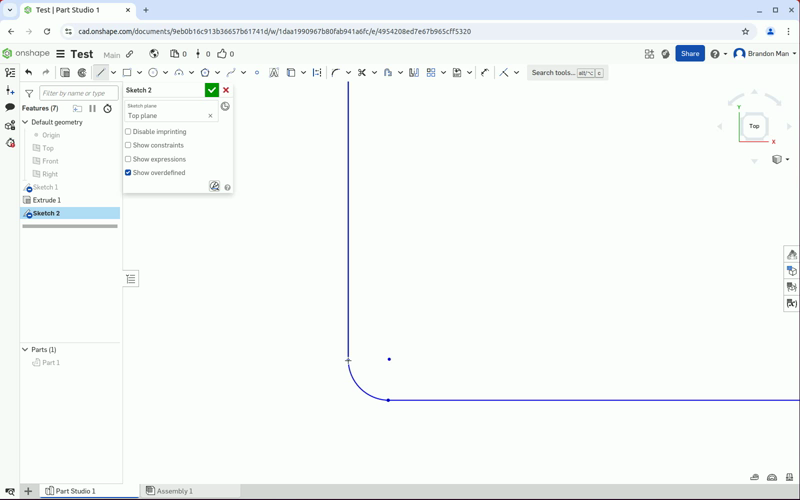
scroll(-6)
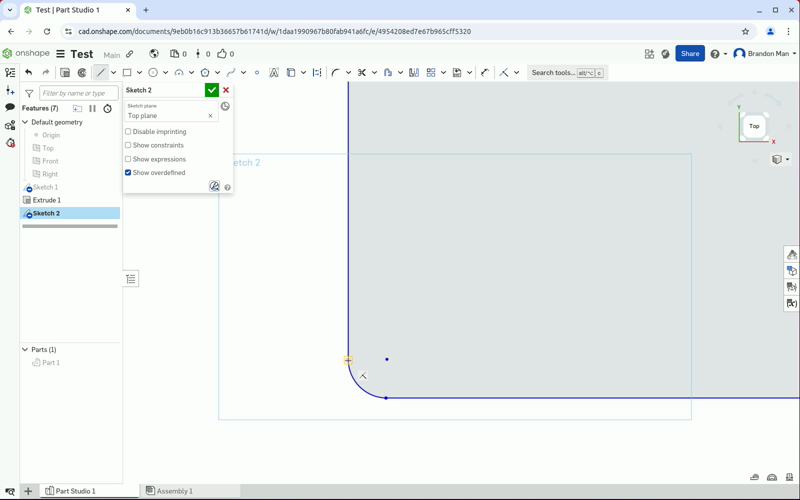
scroll(-6)
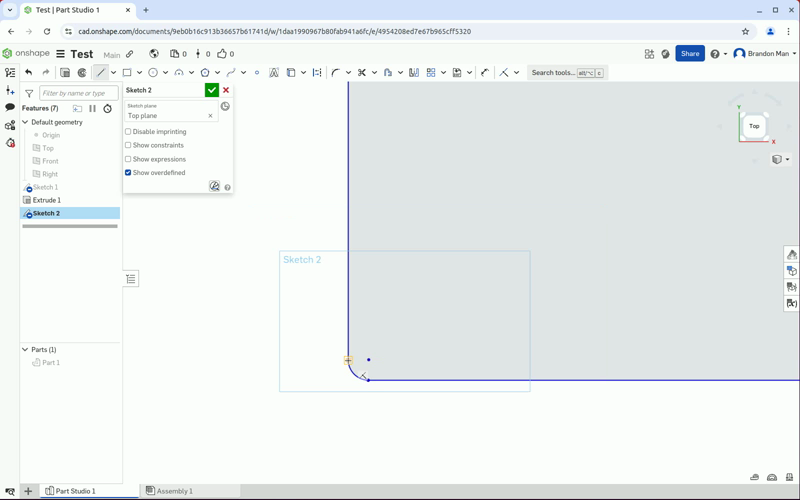
scroll(-6)
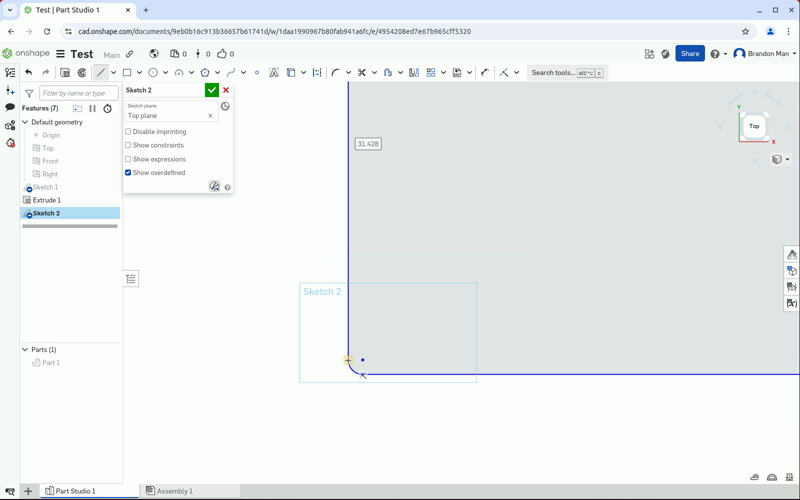
scroll(-6)
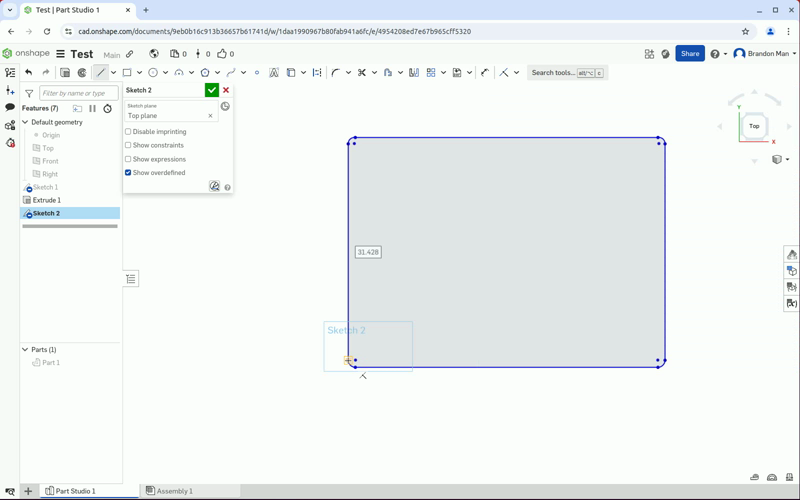
scroll(-6)
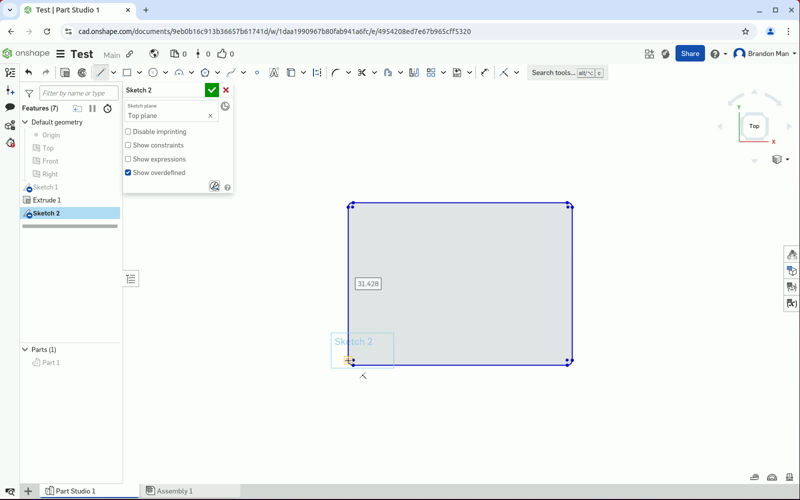
key(esc)
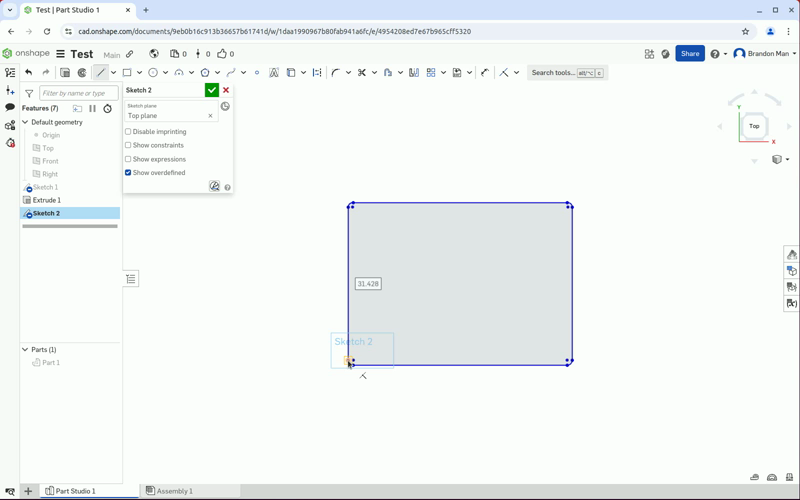
key(l)
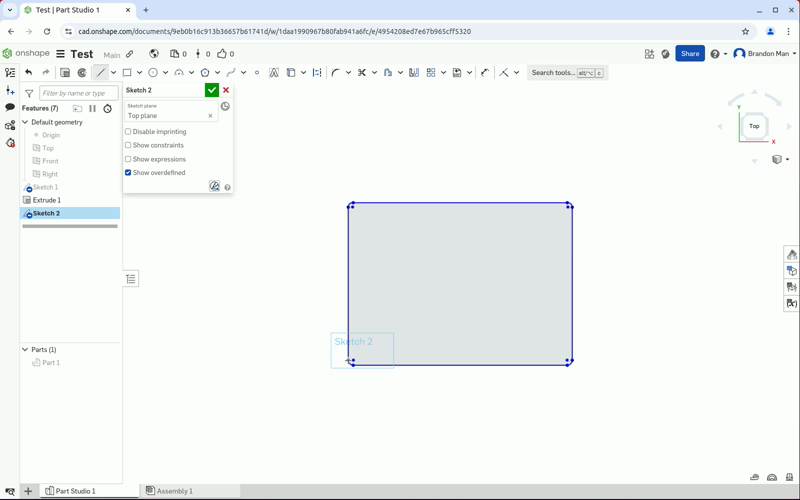
key_down(shift)
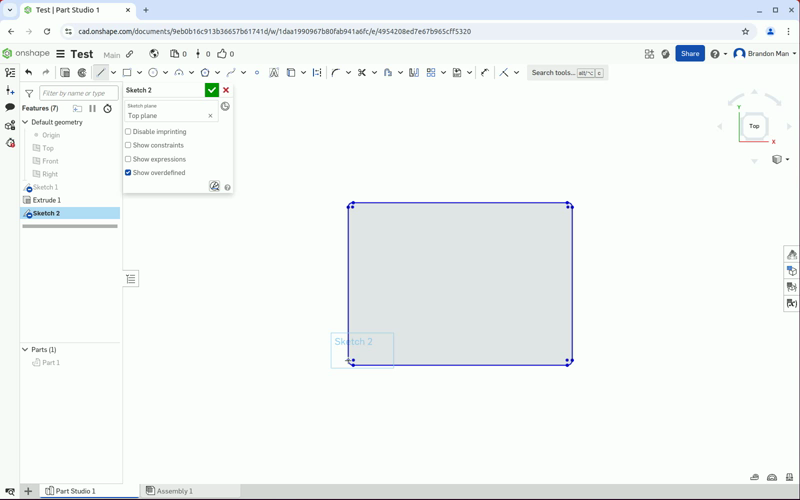
mouse_move(353, 360)
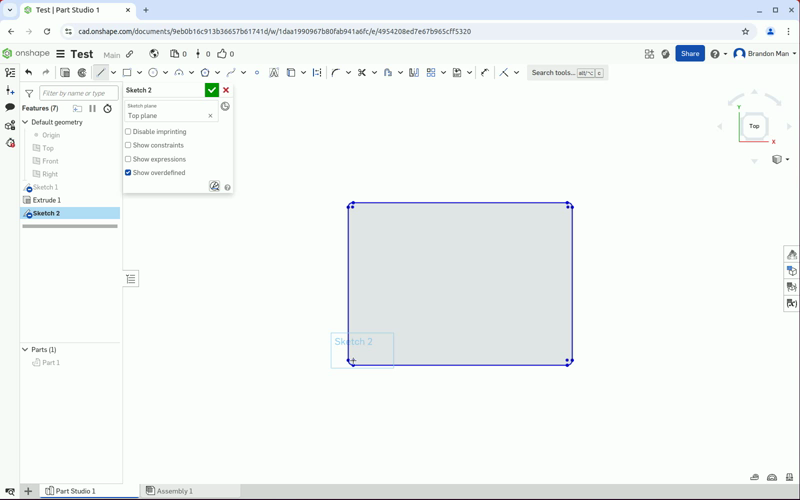
click(353, 360)
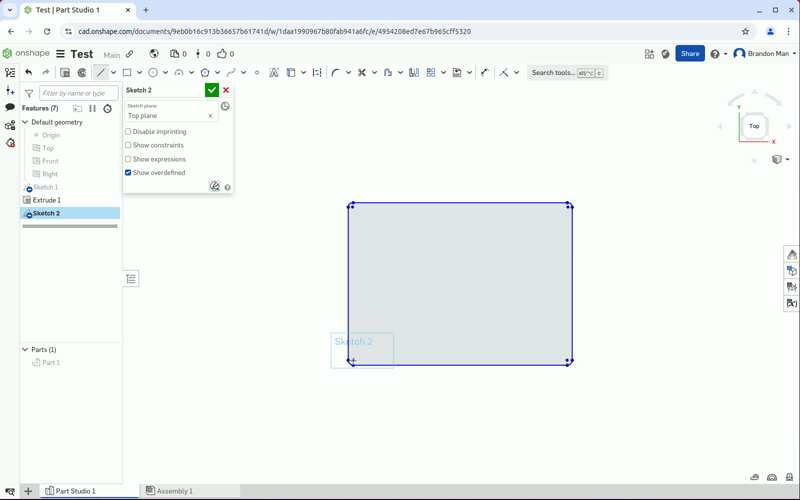
key_up(shift)
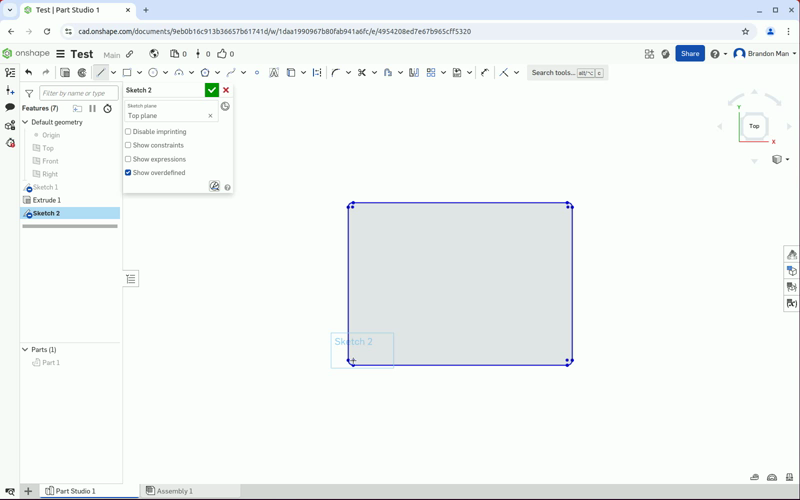
key_down(shift)
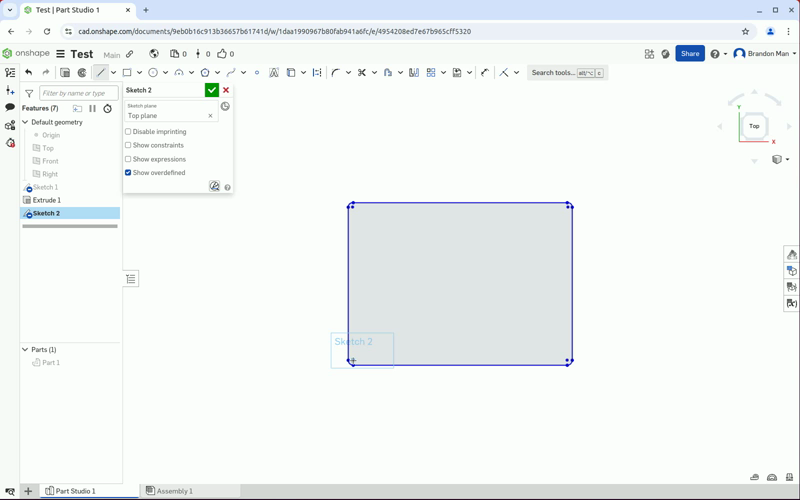
mouse_move(567, 360)
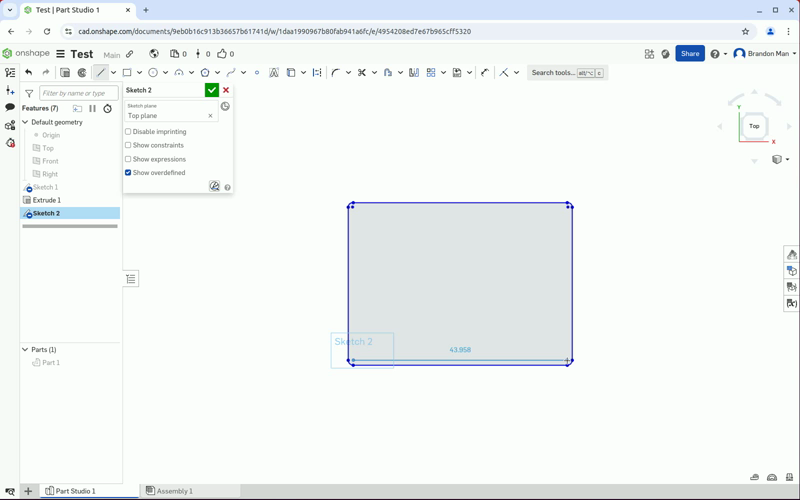
click(567, 360)
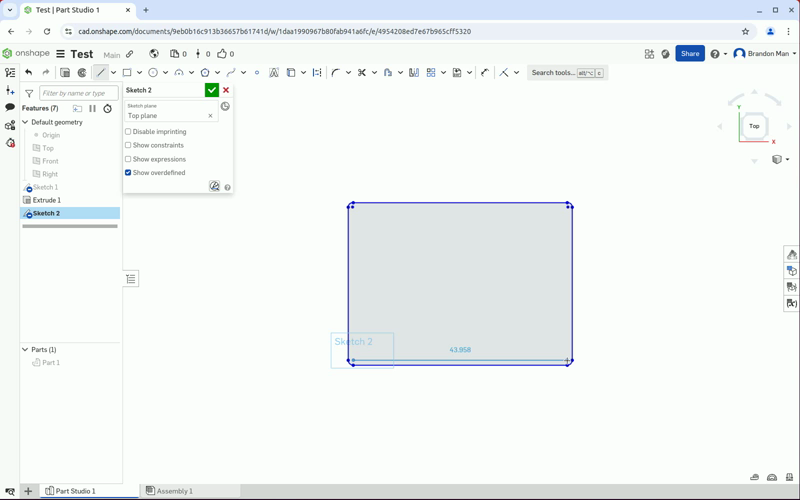
key_up(shift)
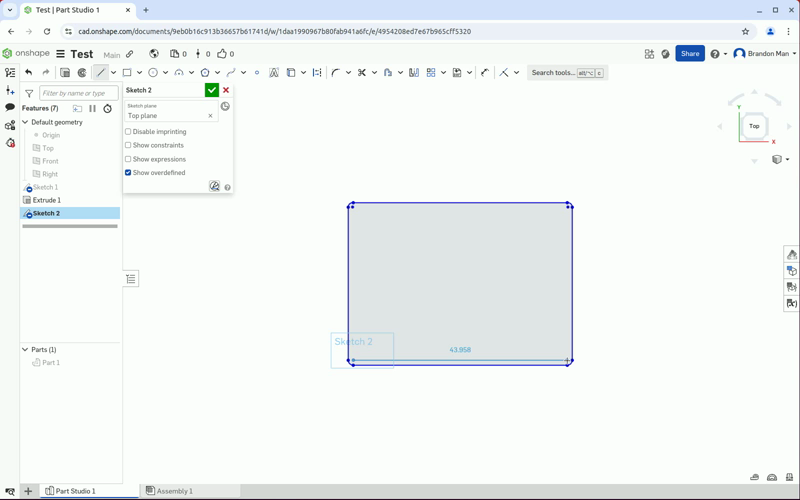
key_down(shift)
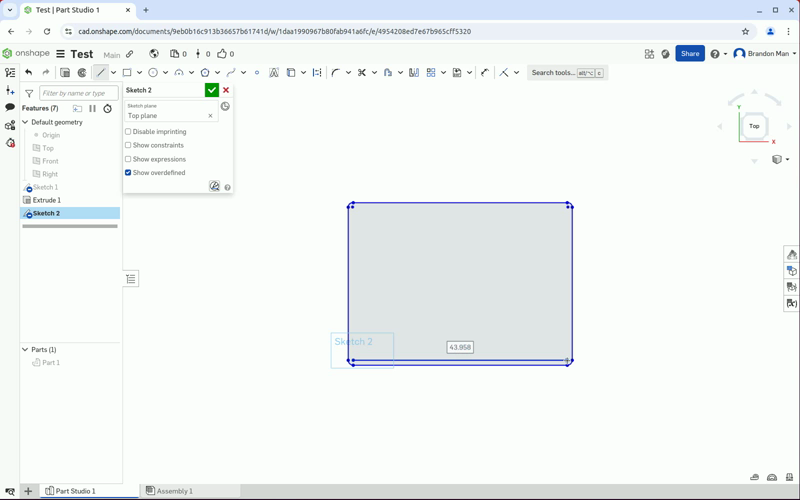
mouse_move(567, 207)
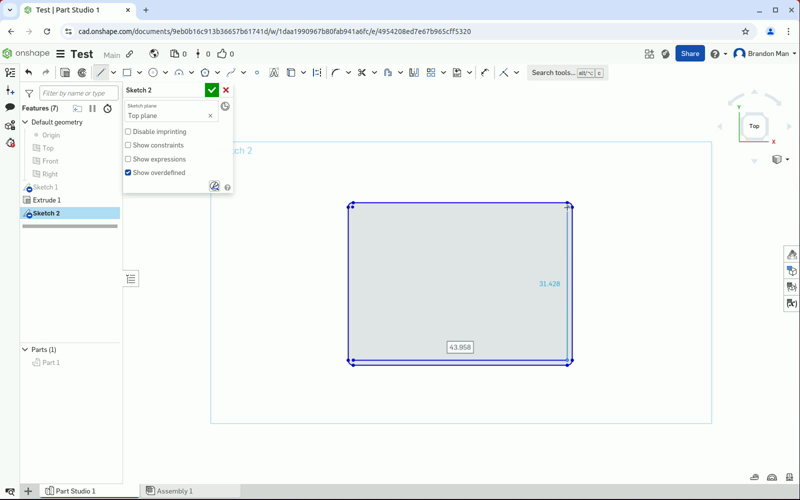
click(567, 207)
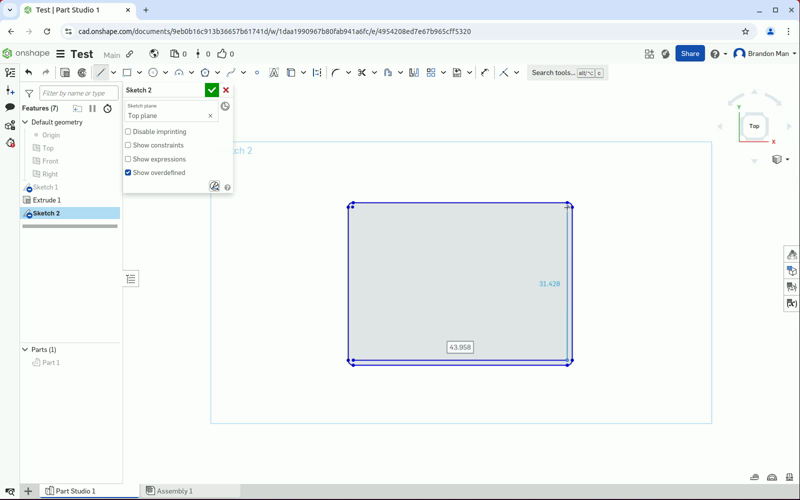
key_up(shift)
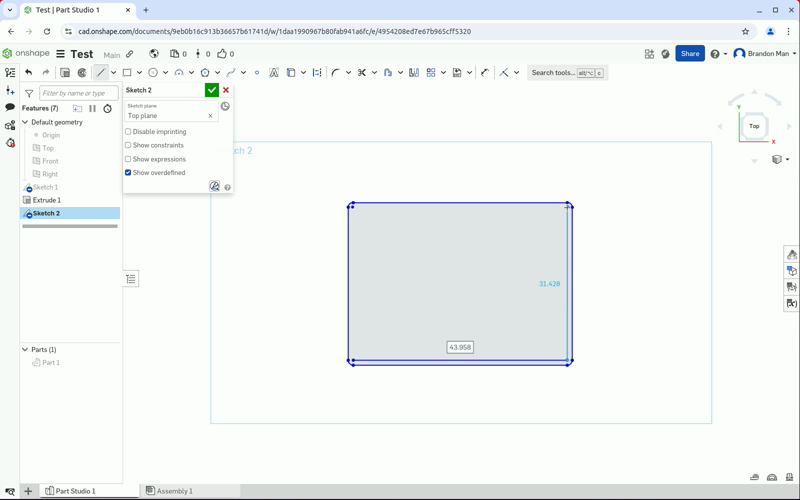
key_down(shift)
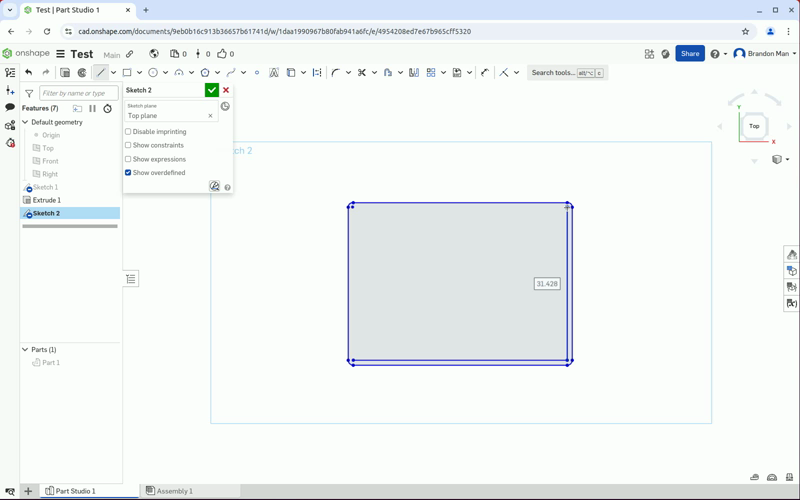
mouse_move(353, 207)
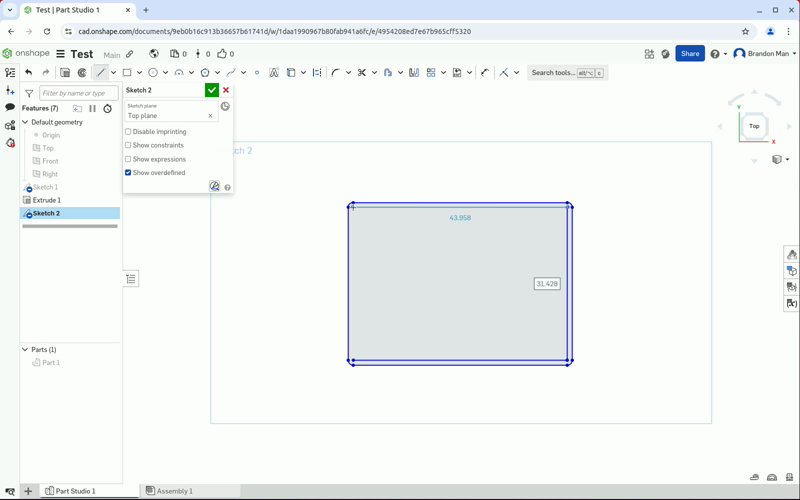
click(353, 207)
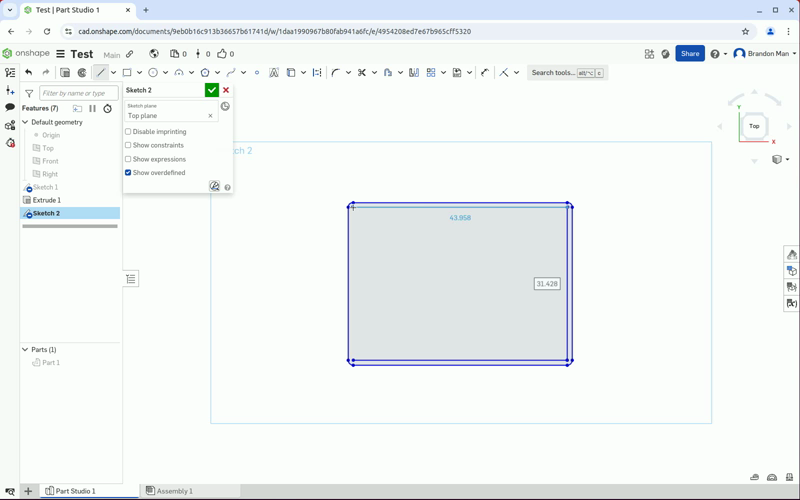
key_up(shift)
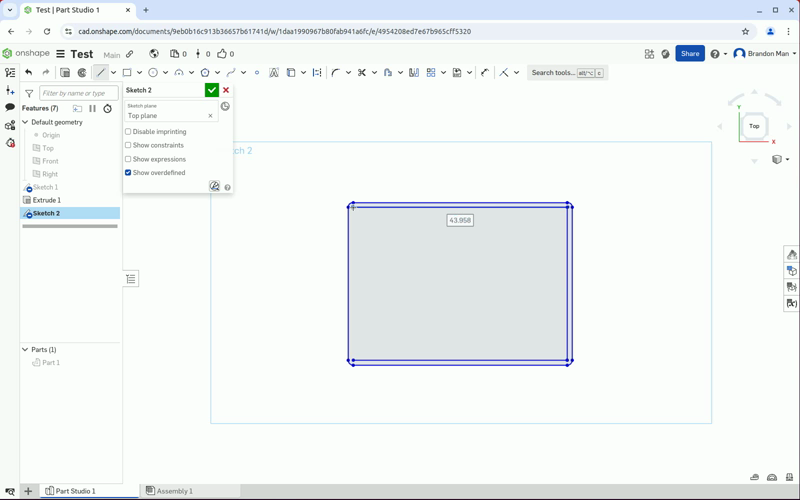
key_down(shift)
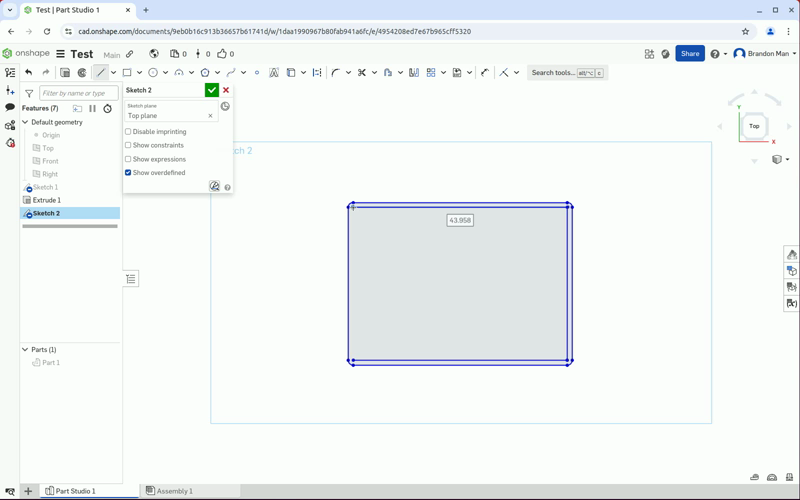
mouse_move(353, 360)
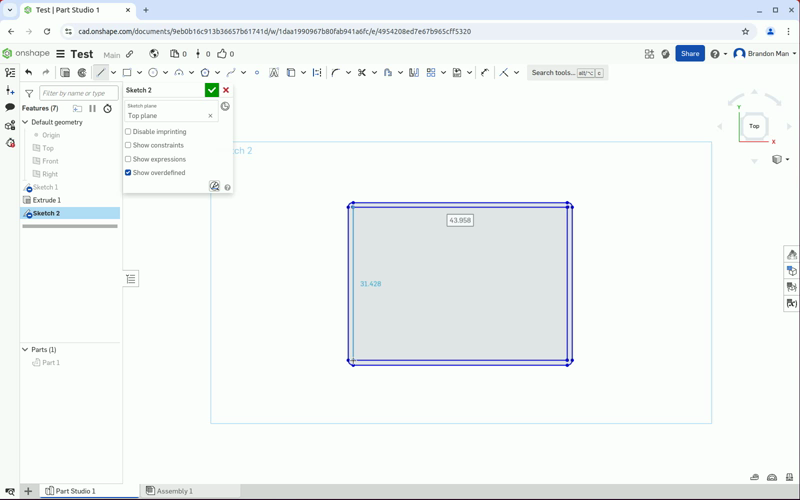
key_up(shift)
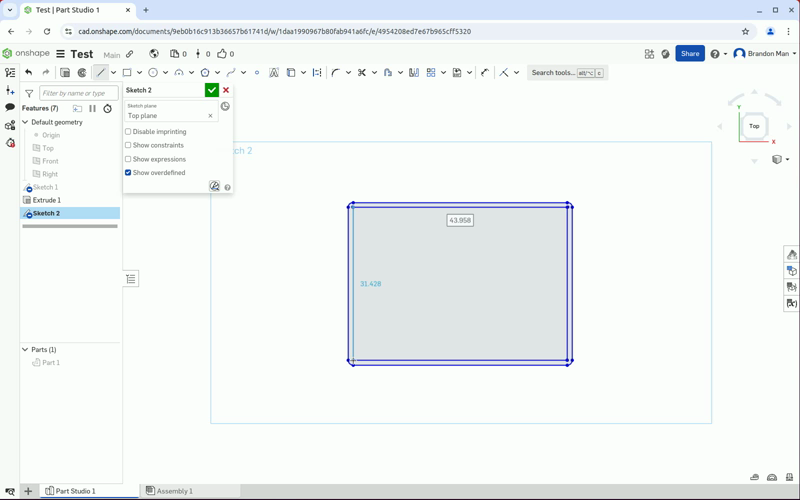
click(353, 360)
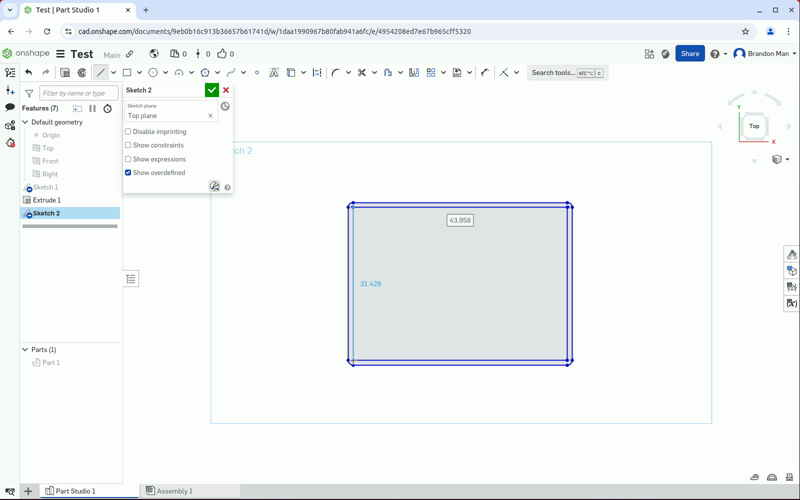
key(esc)
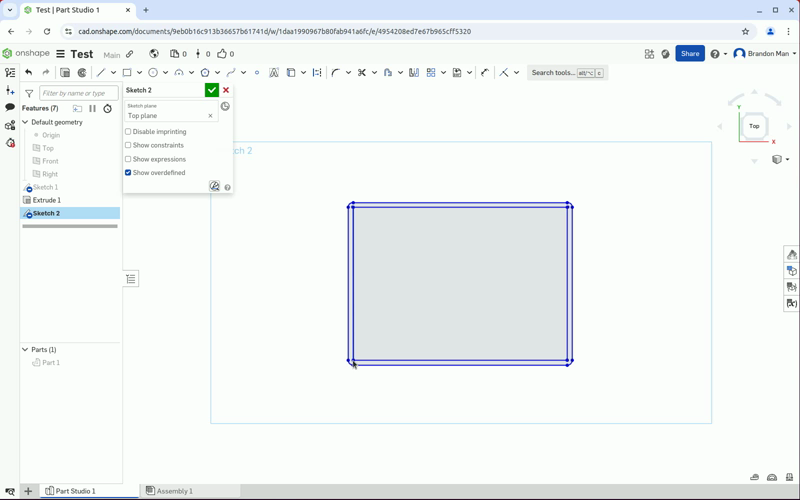
mouse_move(350, 208)
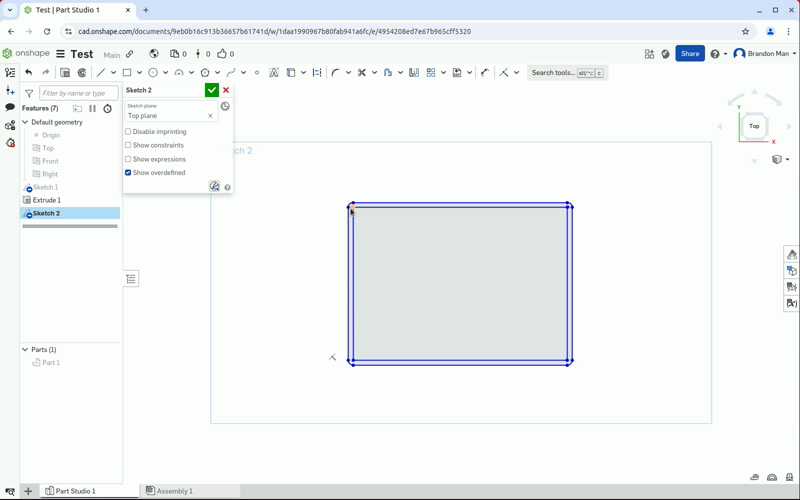
click(350, 208)
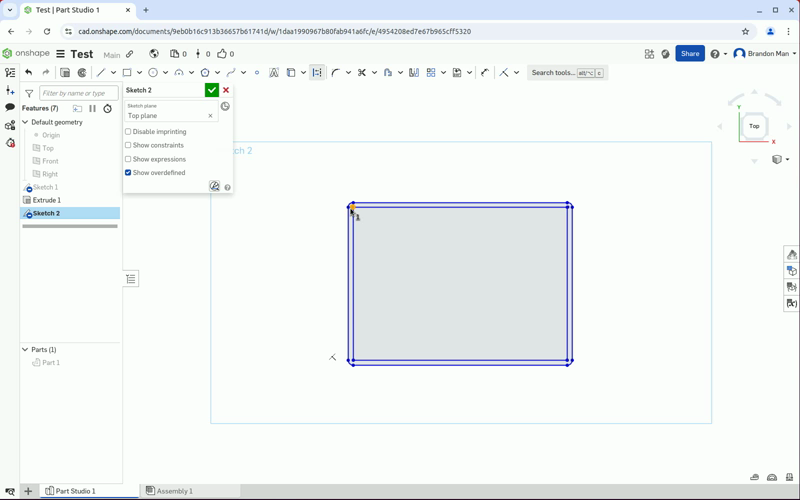
mouse_move(73, 352)
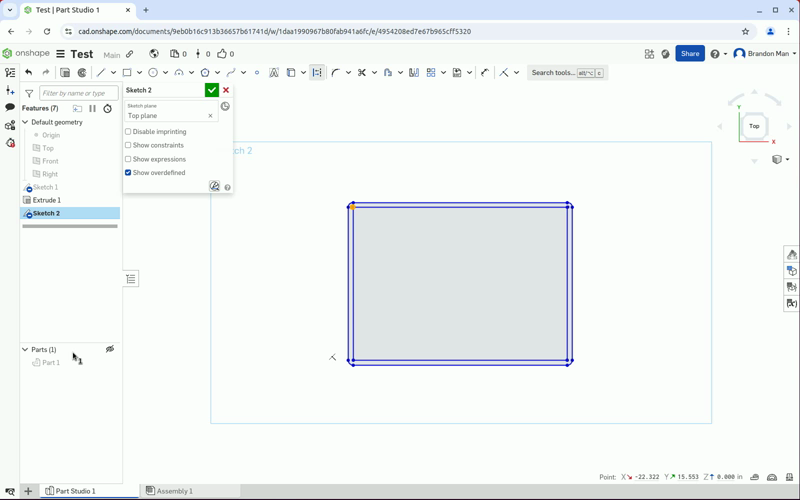
key(shift+y)
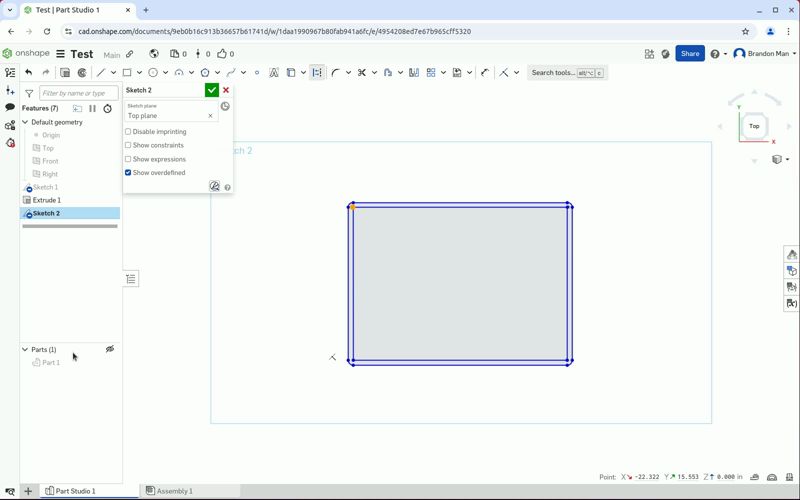
key(shift+e)
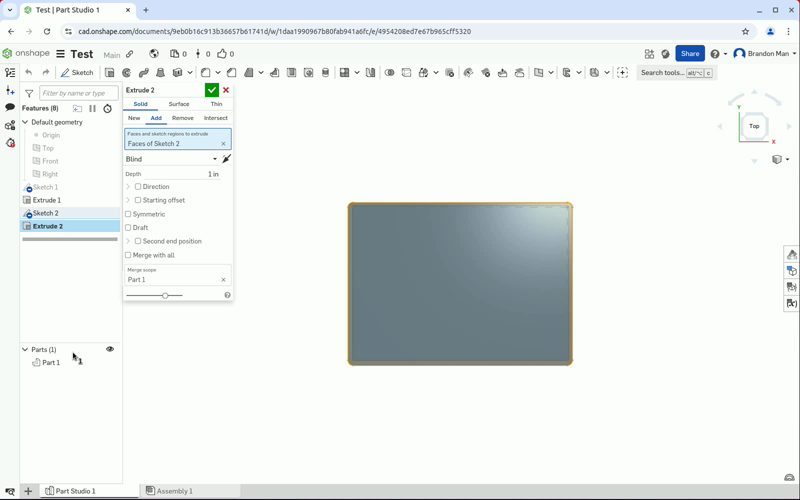
mouse_move(143, 106)
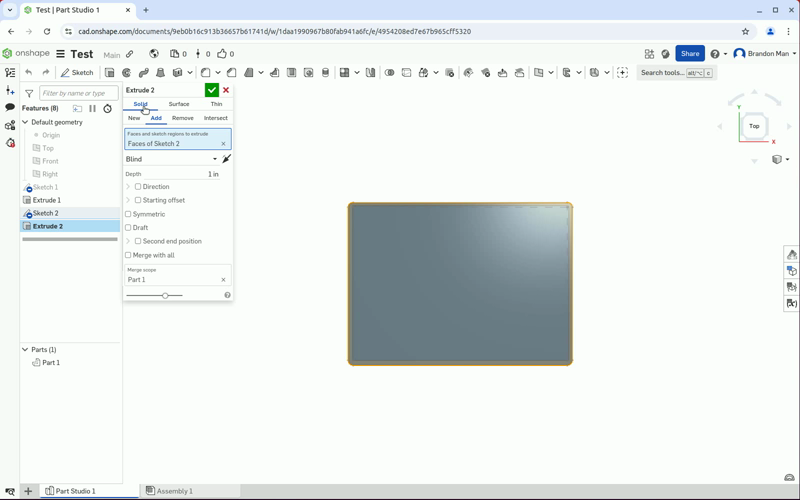
click(143, 106)
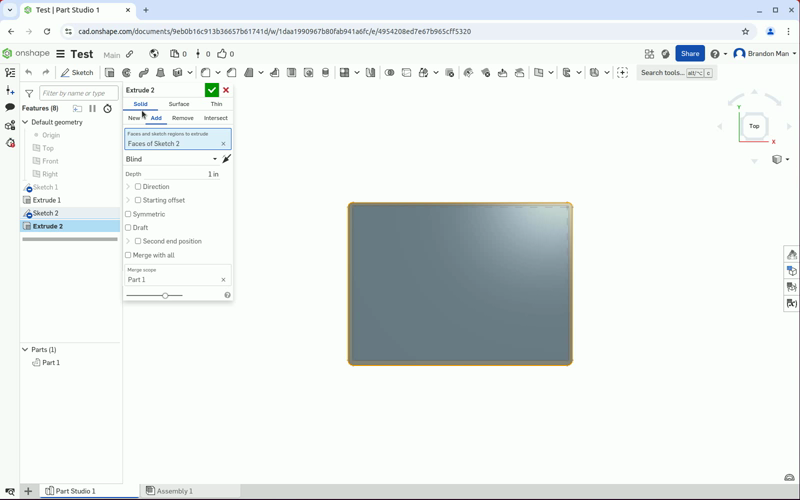
mouse_move(137, 120)
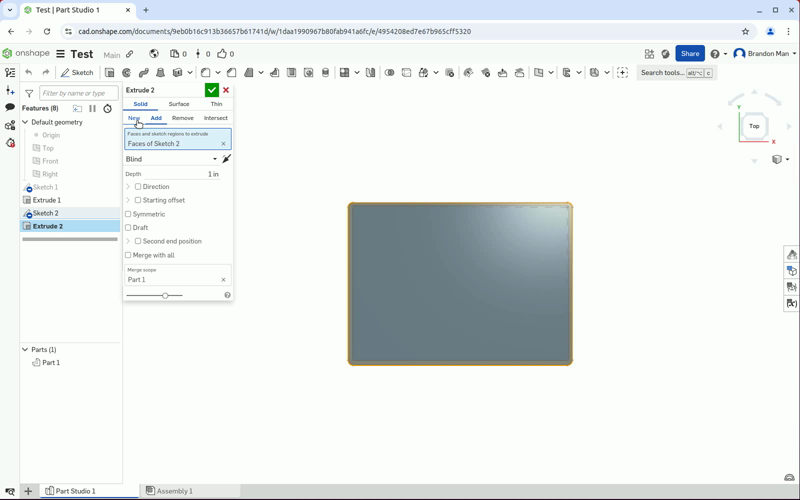
click(137, 120)
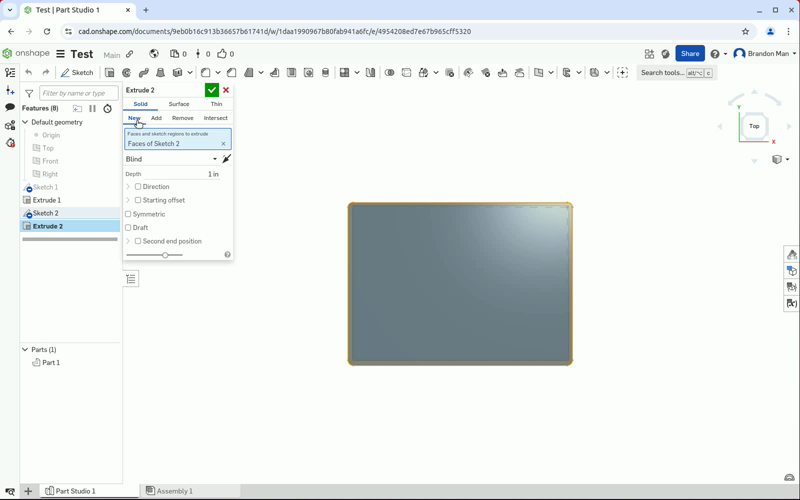
key(tab, 4)
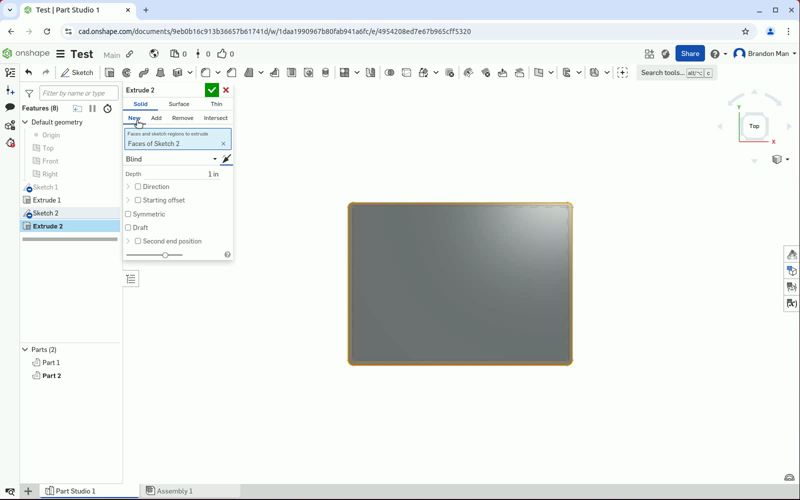
text(0.963)
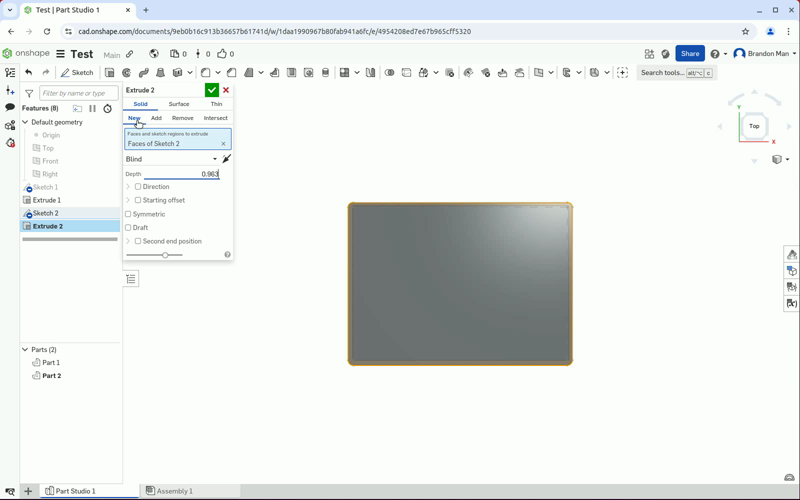
key(enter)
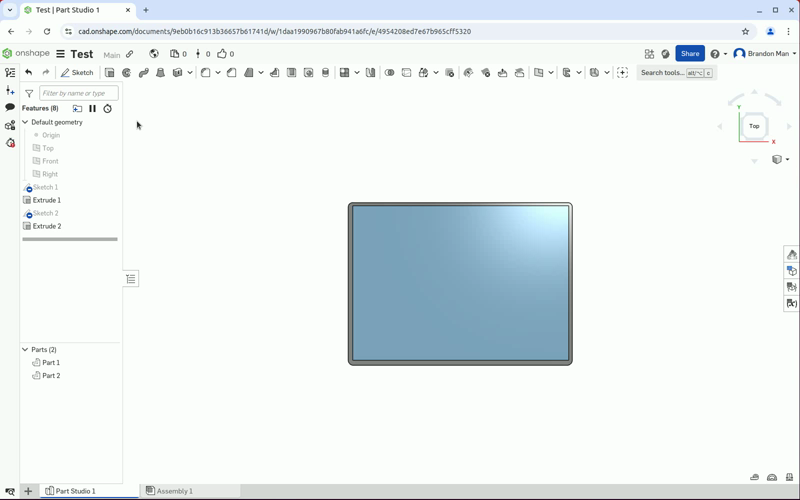
key(shift+h)
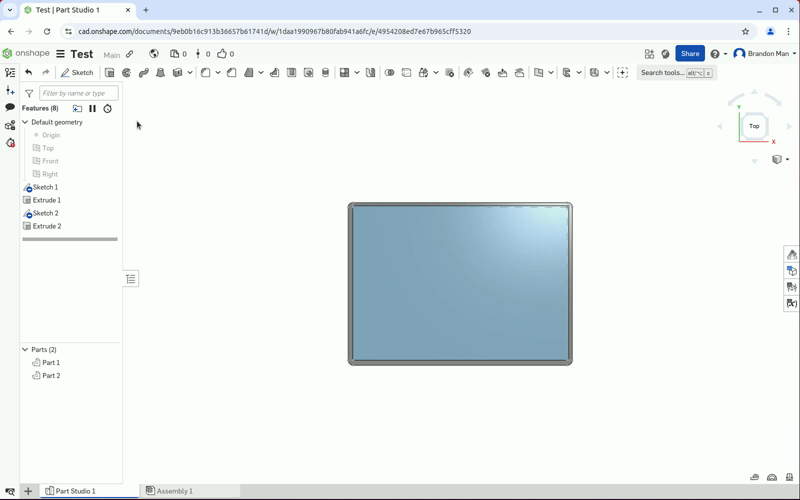
key(shift+h)
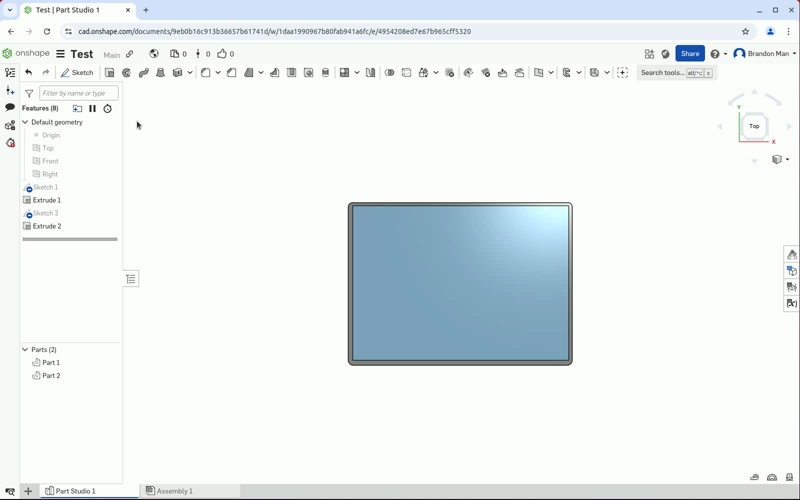
mouse_move(73, 189)
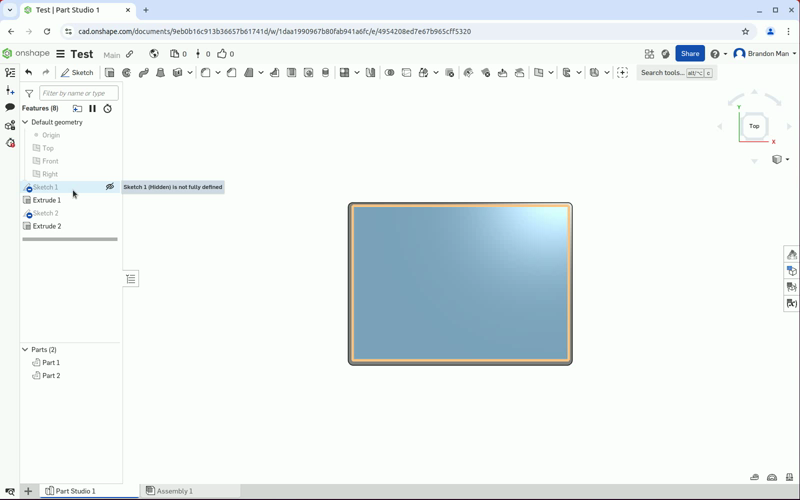
click(73, 189)
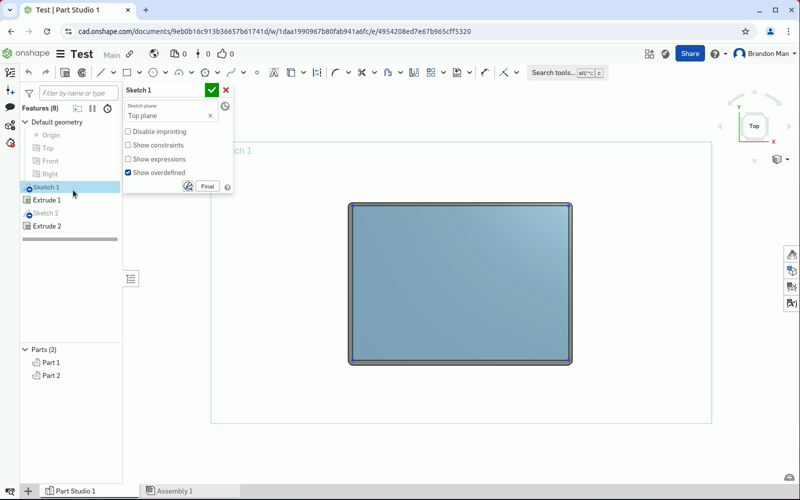
mouse_move(229, 92)
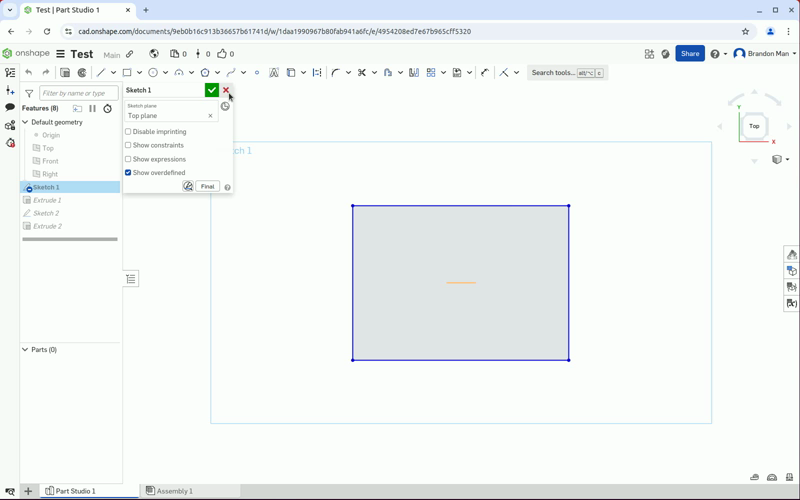
click(229, 92)
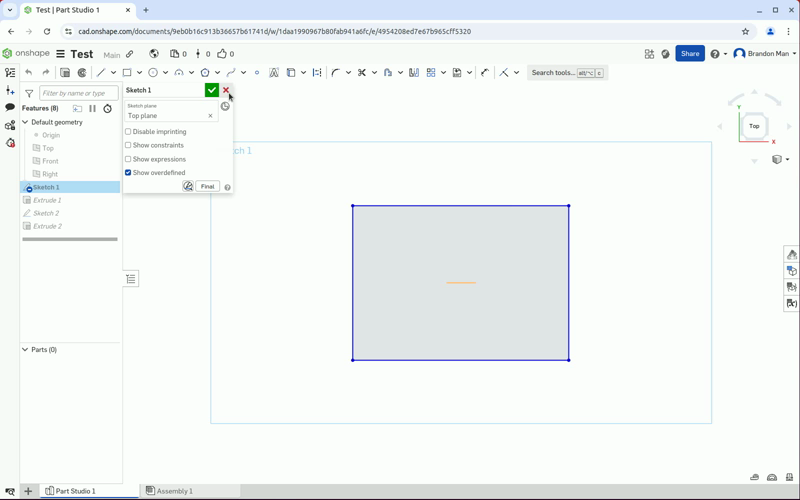
key(shift+s)
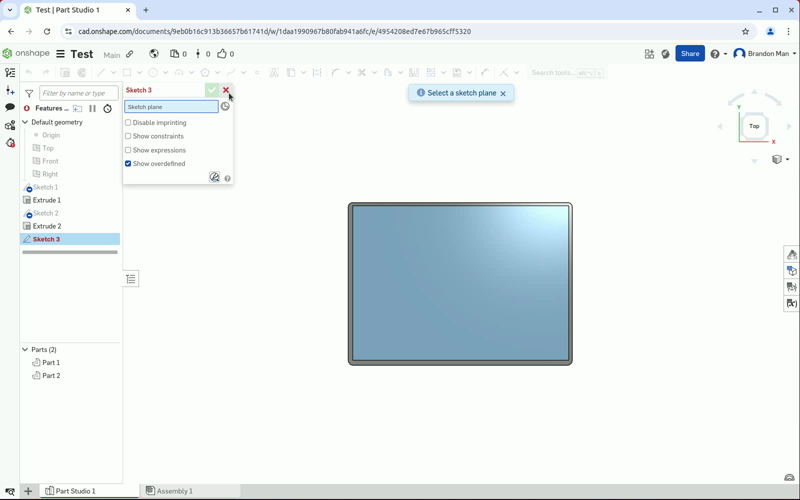
mouse_move(73, 150)
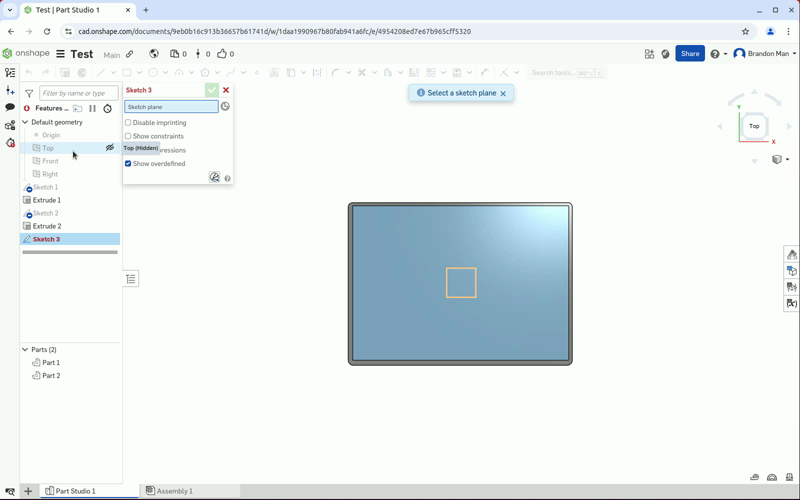
click(73, 150)
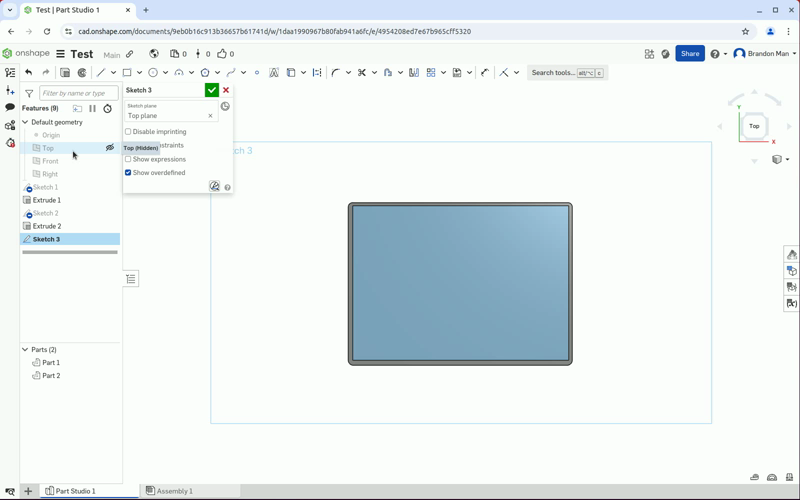
mouse_move(73, 352)
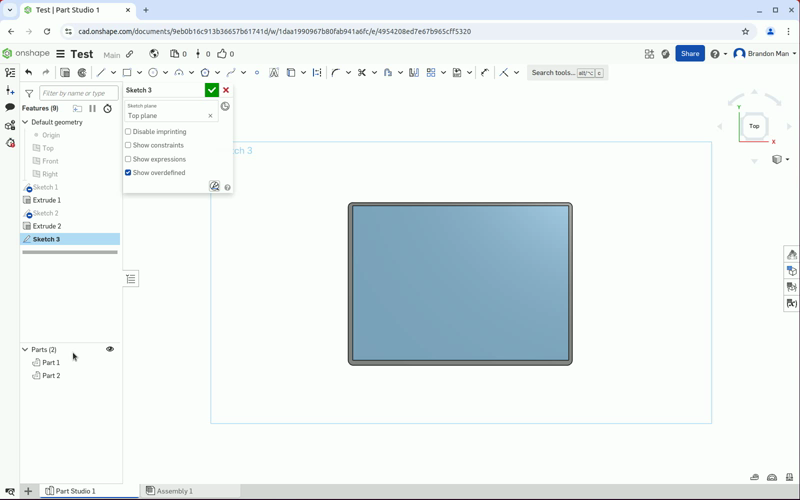
key(y)
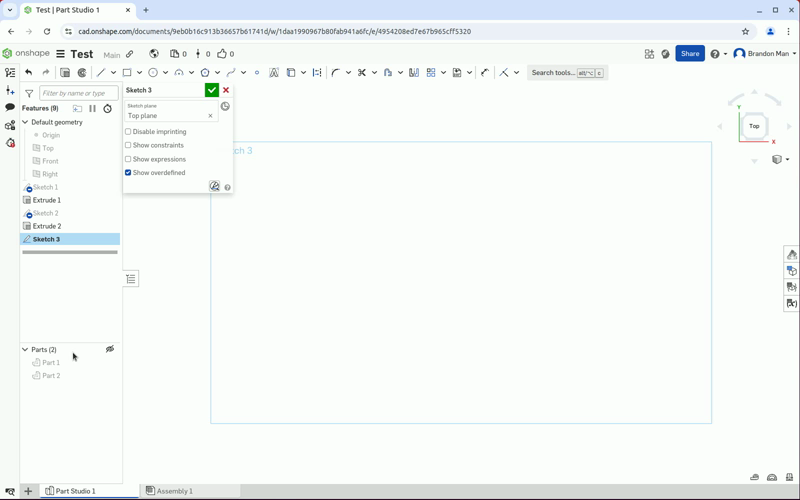
key(a)
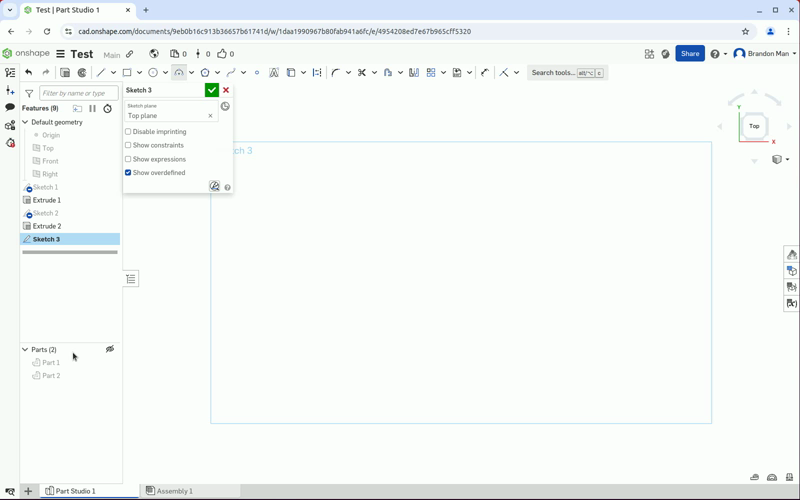
key_down(shift)
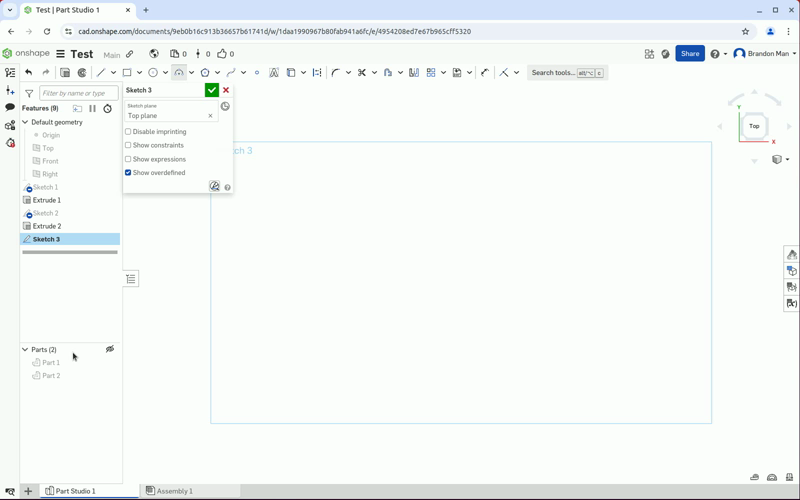
mouse_move(348, 360)
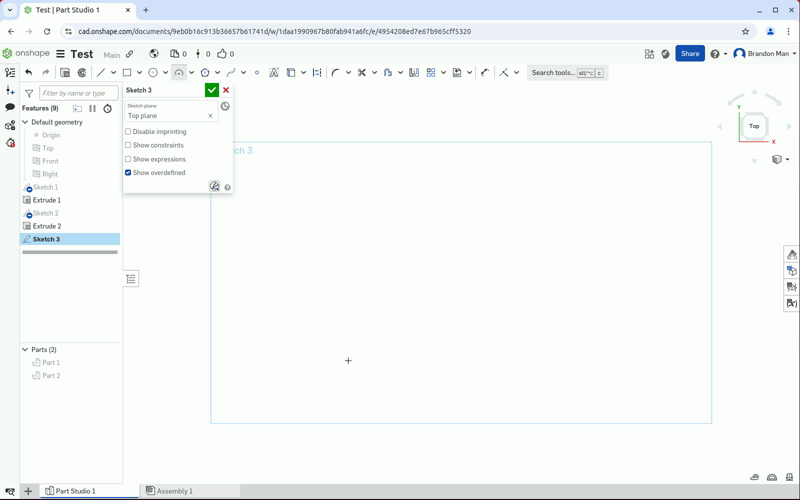
click(348, 360)
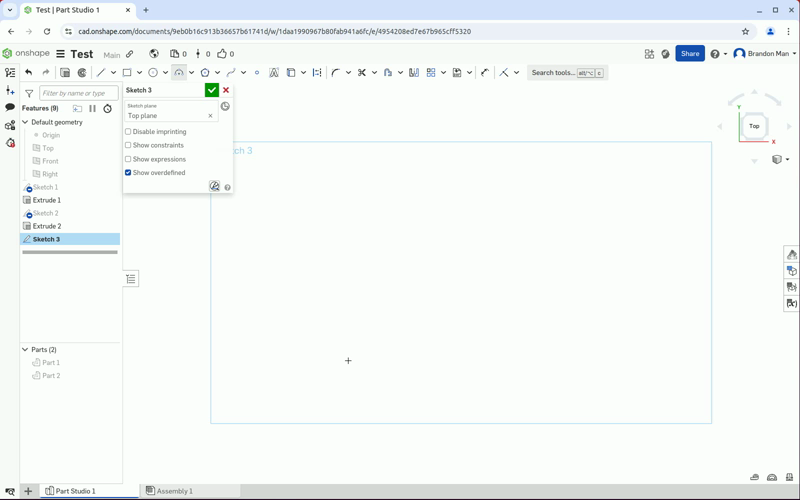
key_up(shift)
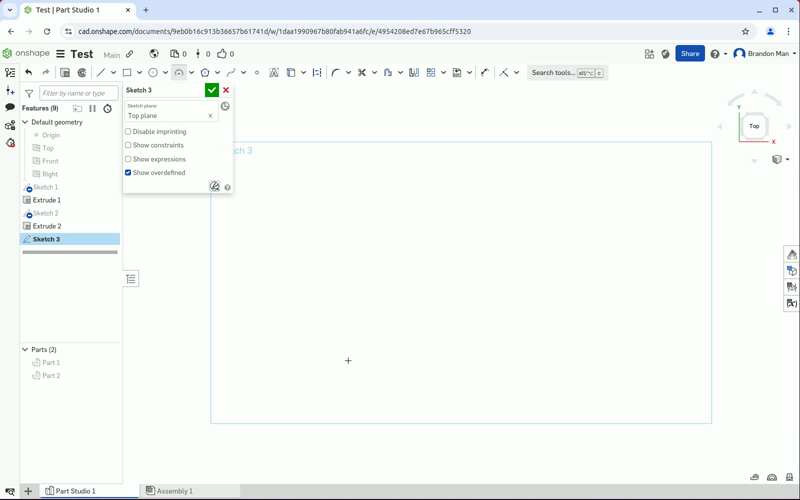
key_down(shift)
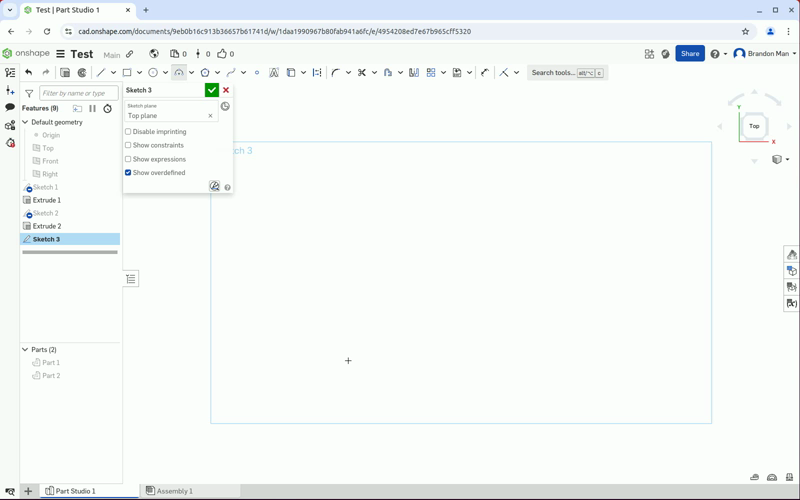
mouse_move(353, 365)
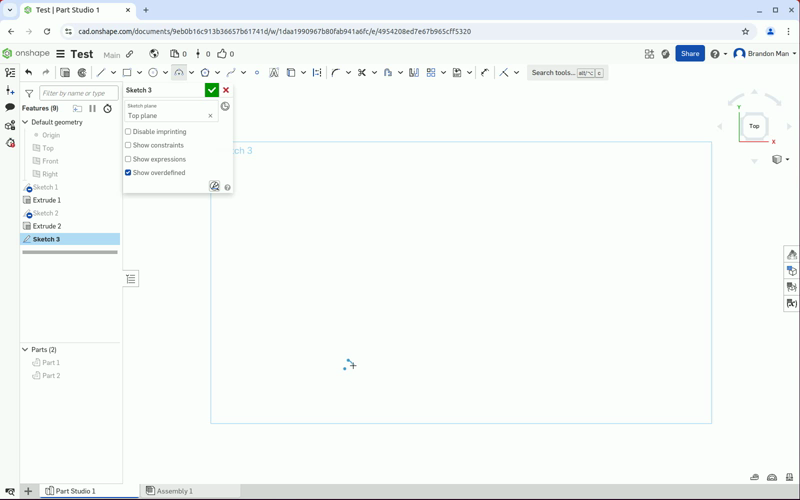
scroll(6)
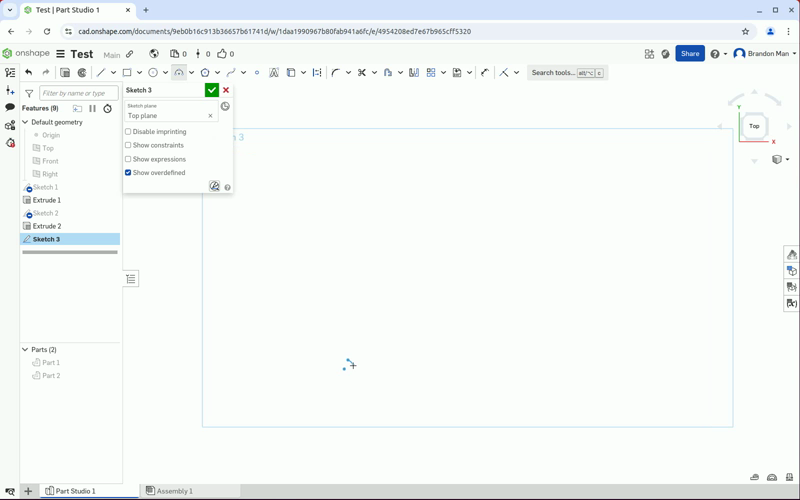
scroll(6)
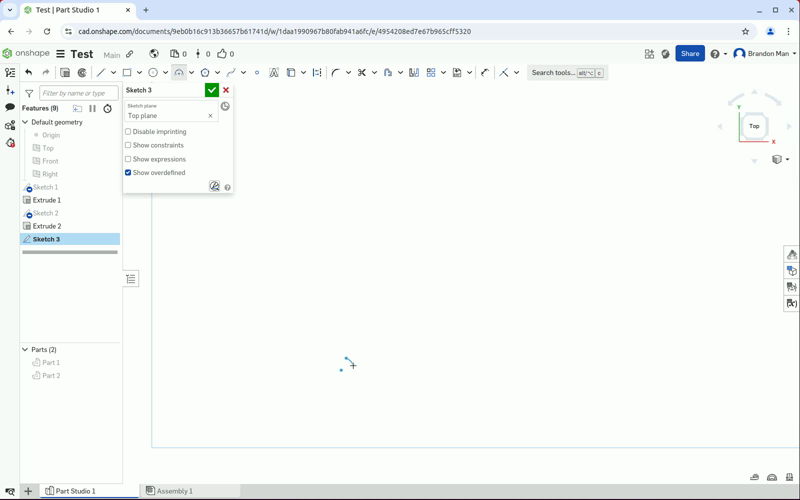
scroll(6)
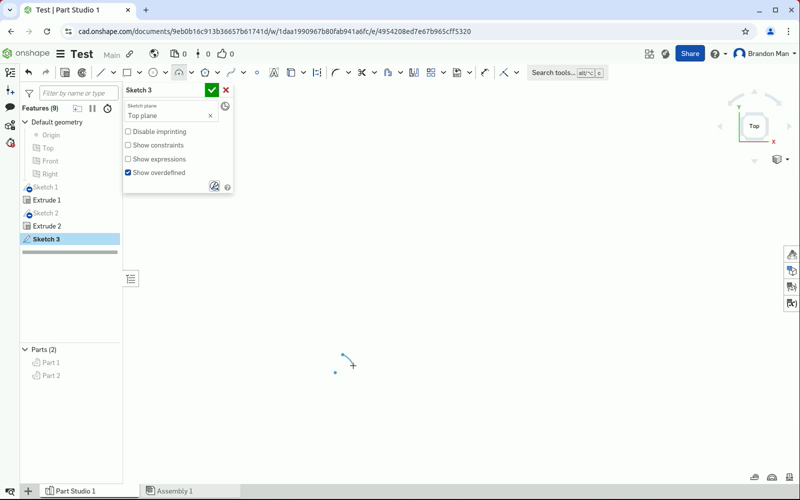
scroll(6)
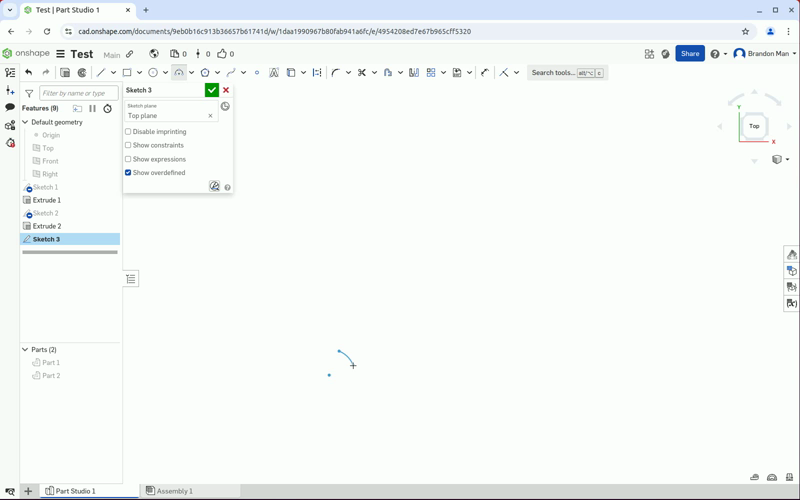
scroll(6)
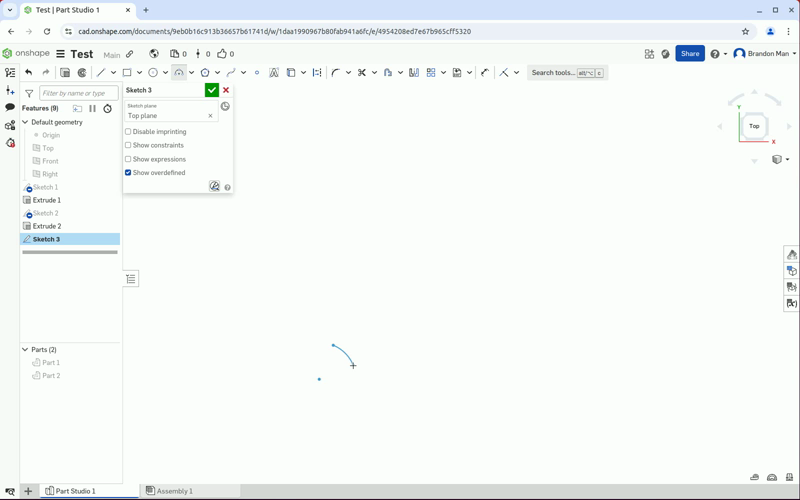
scroll(6)
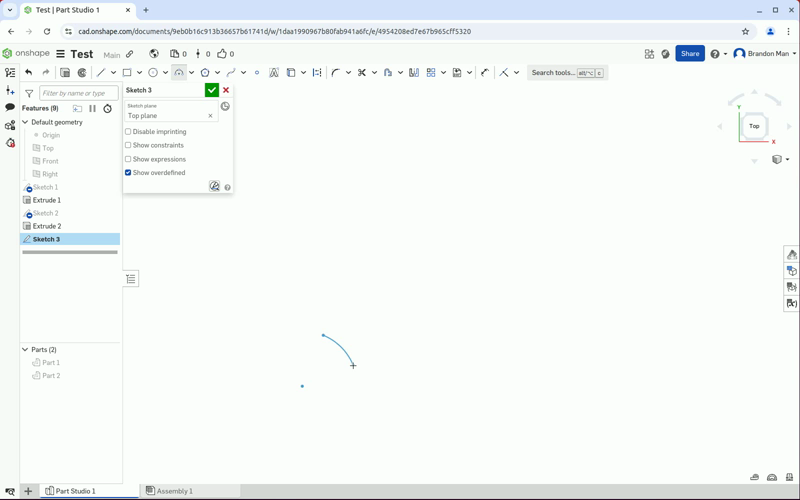
scroll(6)
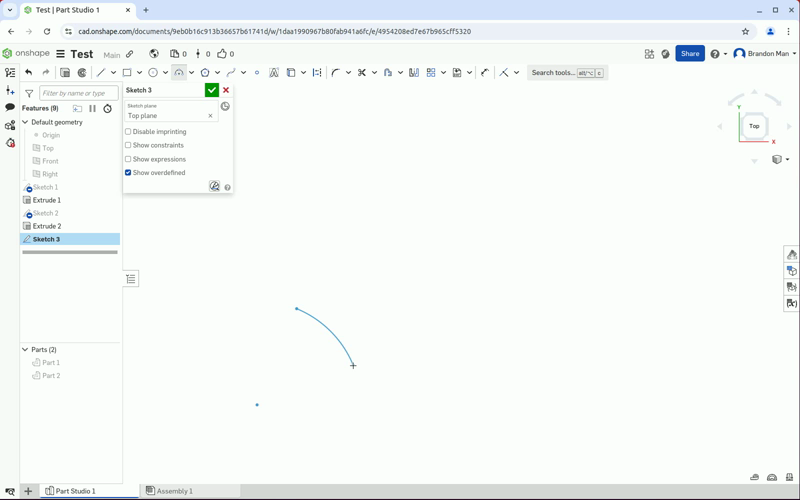
click(353, 365)
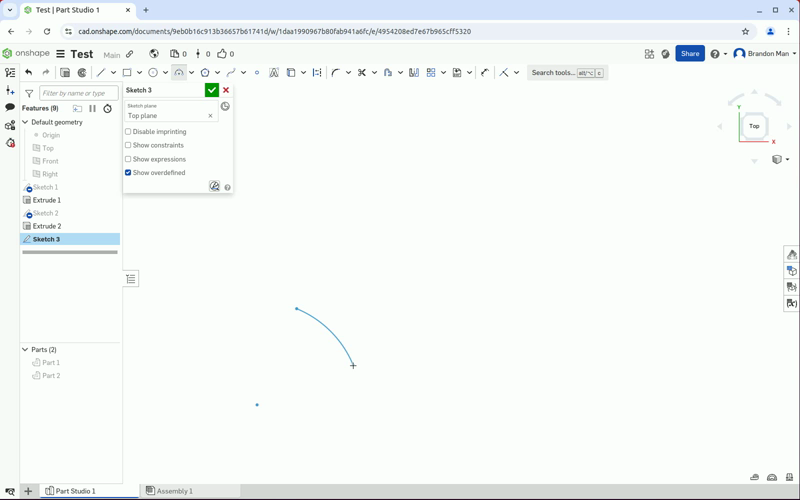
scroll(-6)
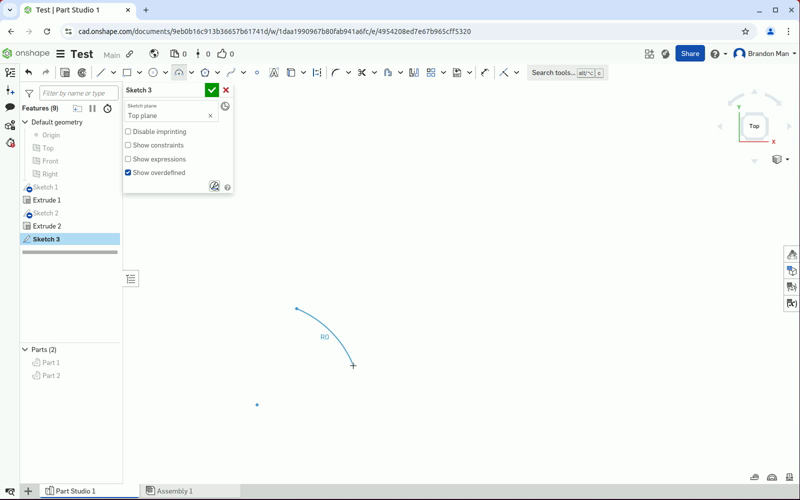
scroll(-6)
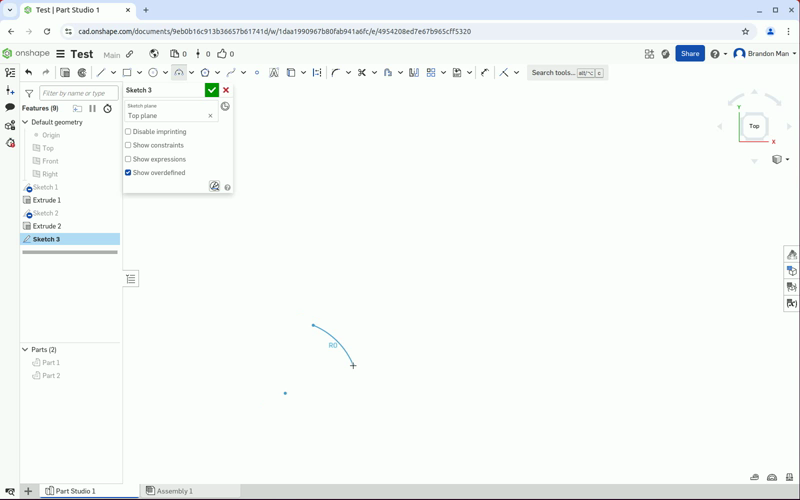
scroll(-6)
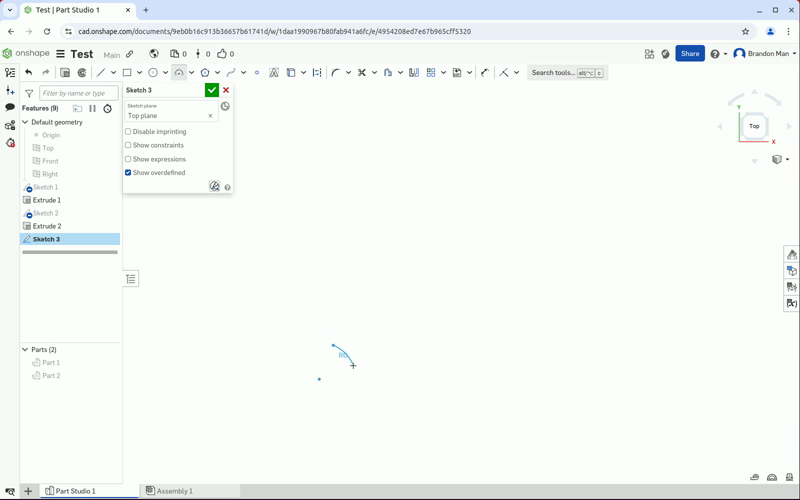
scroll(-6)
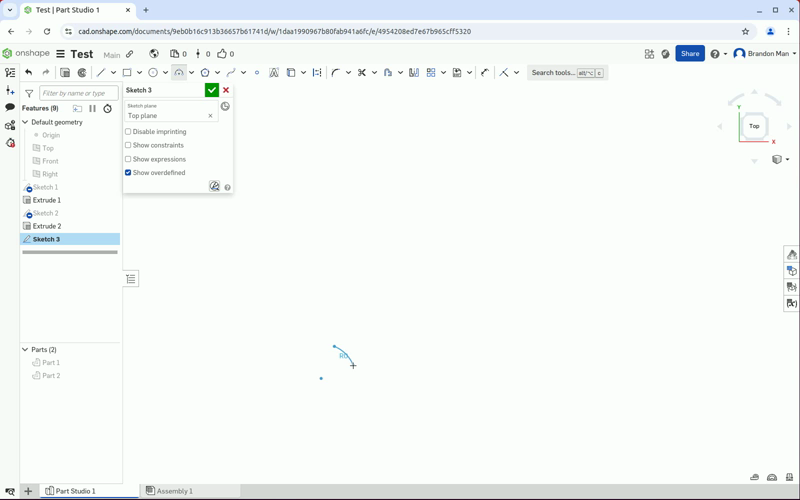
scroll(-6)
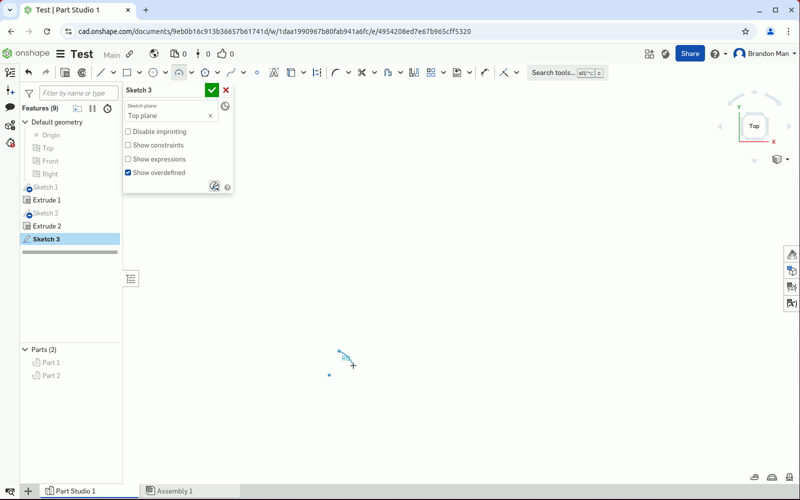
scroll(-6)
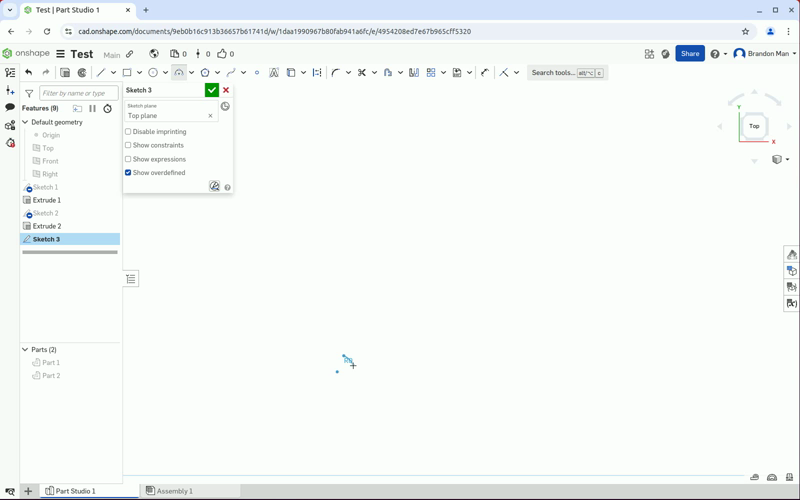
scroll(-6)
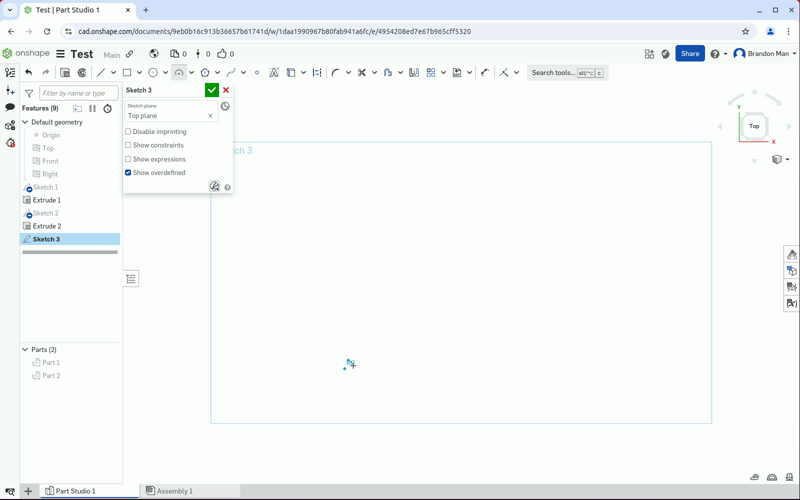
mouse_move(349, 363)
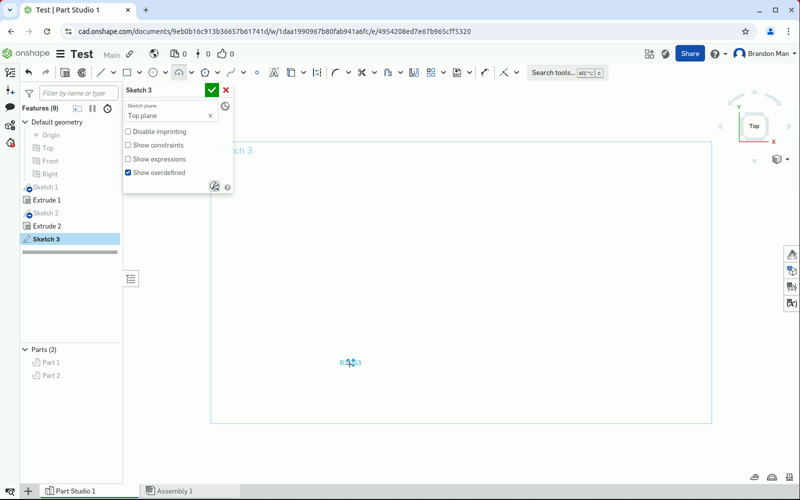
scroll(6)
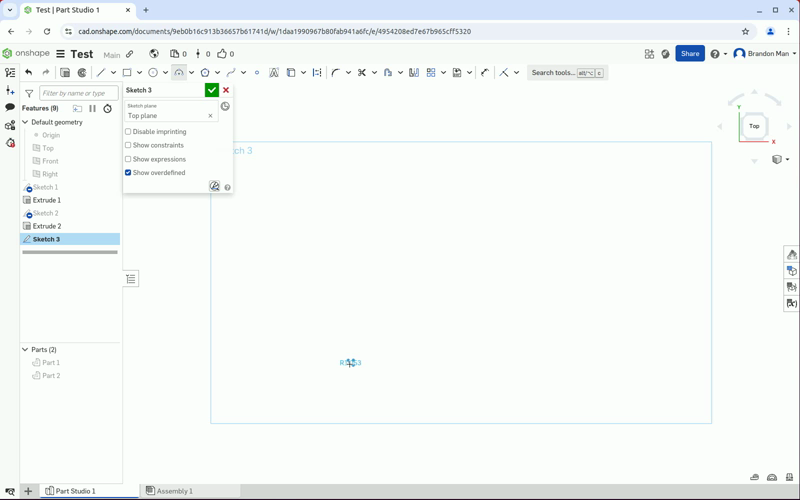
scroll(6)
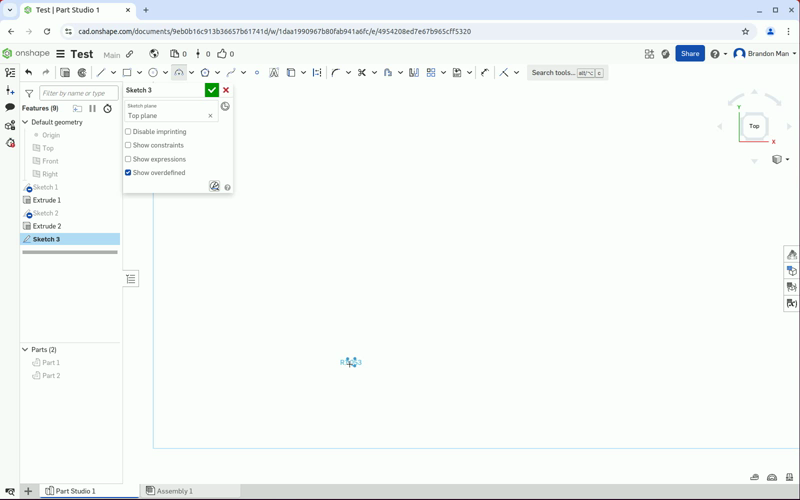
scroll(6)
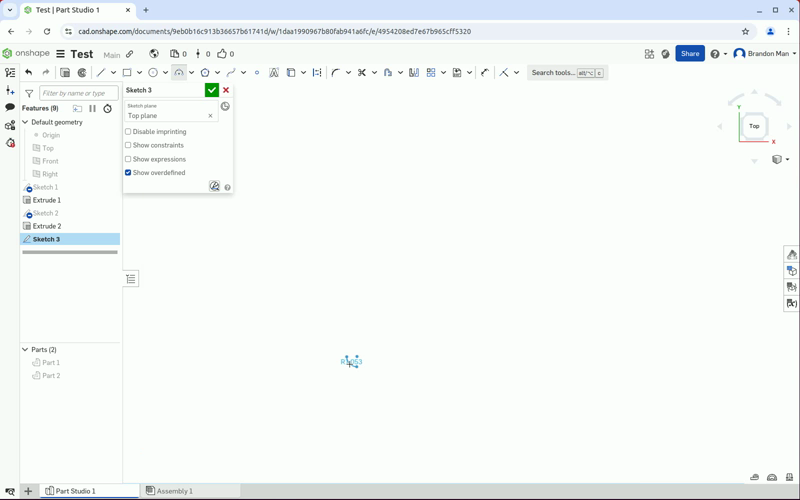
scroll(6)
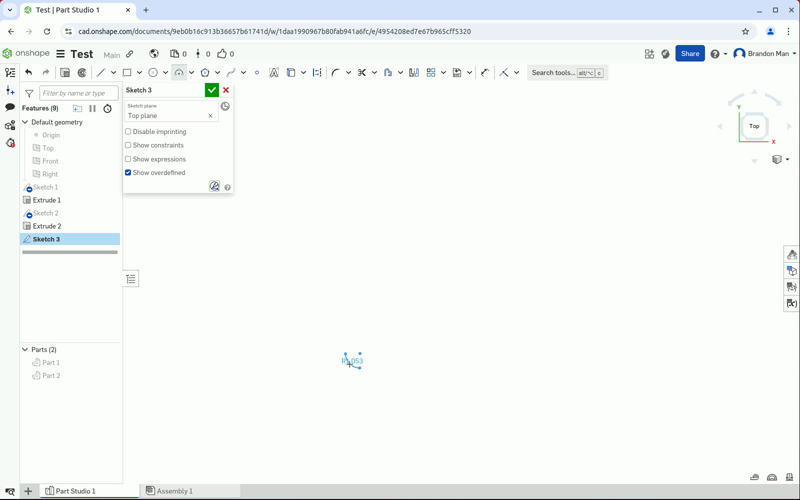
scroll(6)
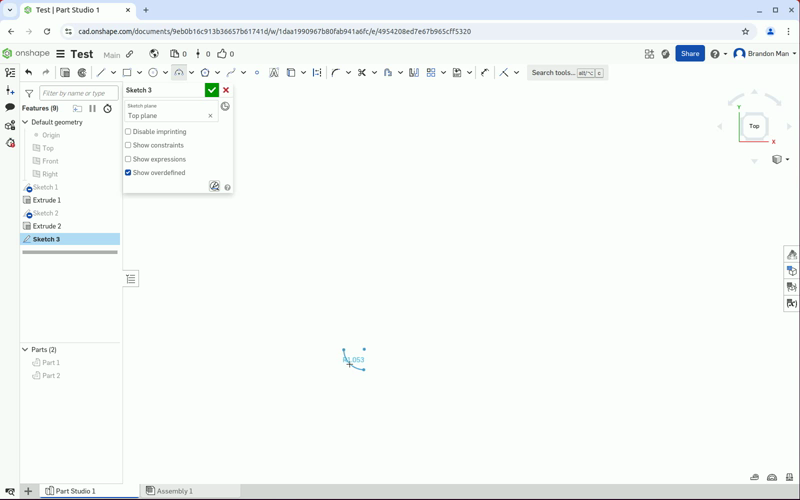
scroll(6)
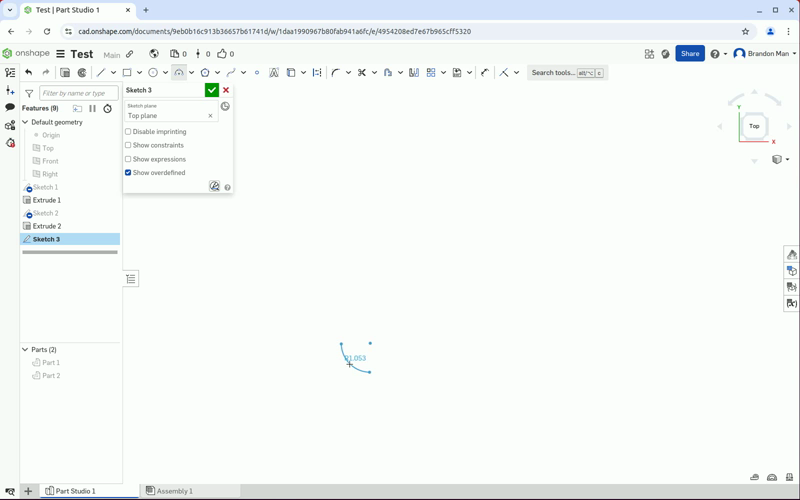
scroll(6)
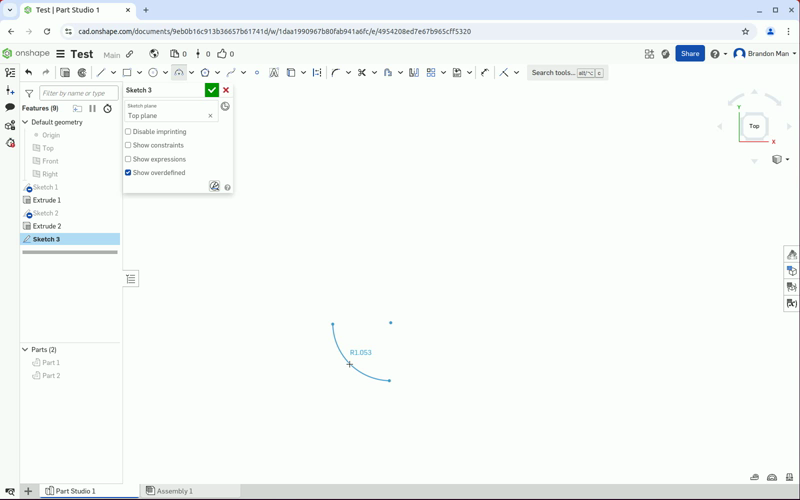
click(349, 363)
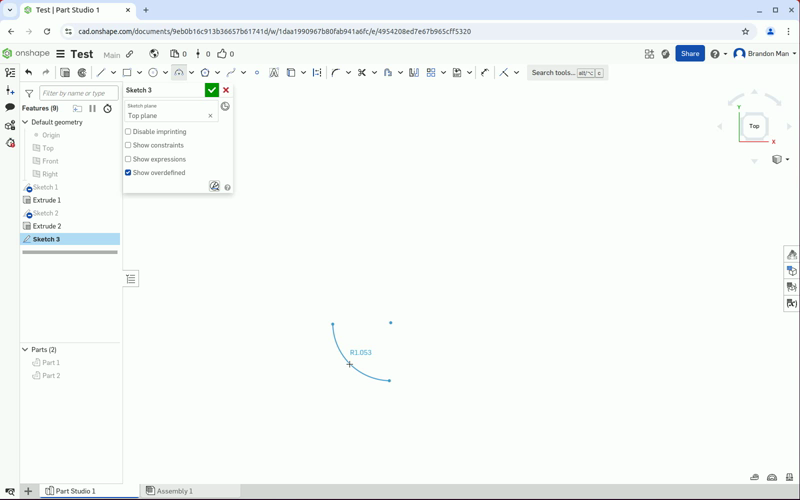
scroll(-6)
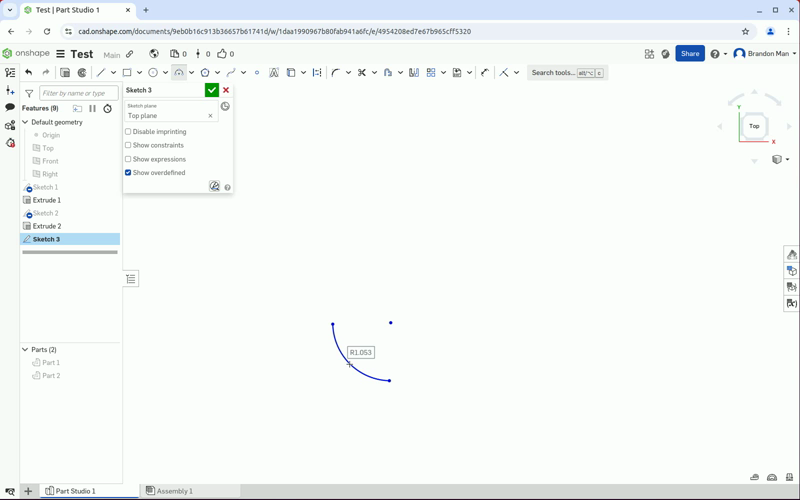
scroll(-6)
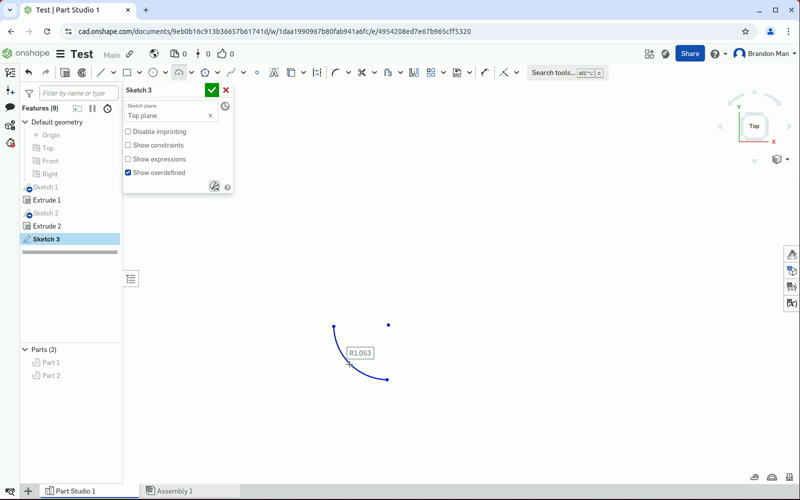
scroll(-6)
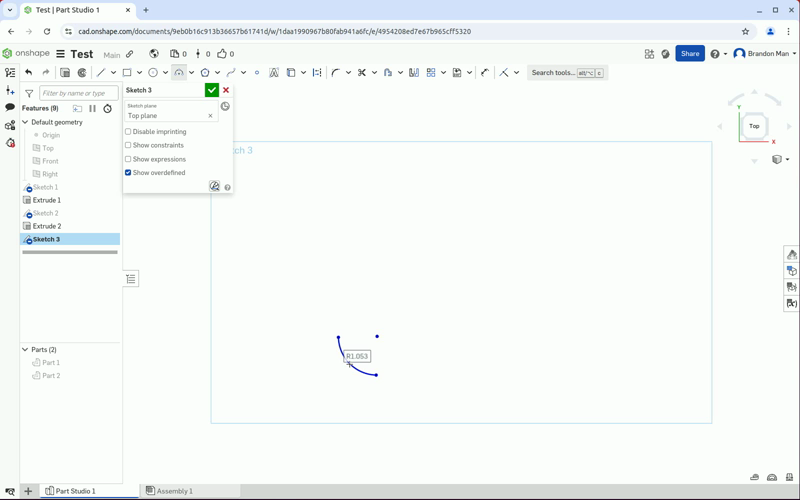
scroll(-6)
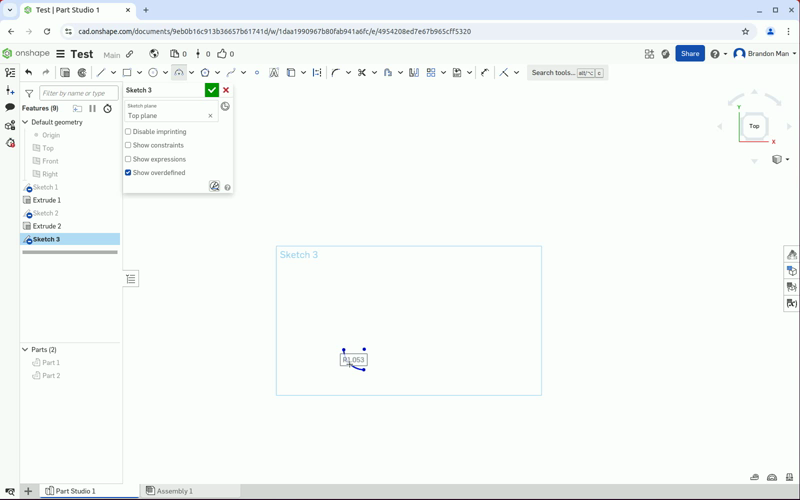
scroll(-6)
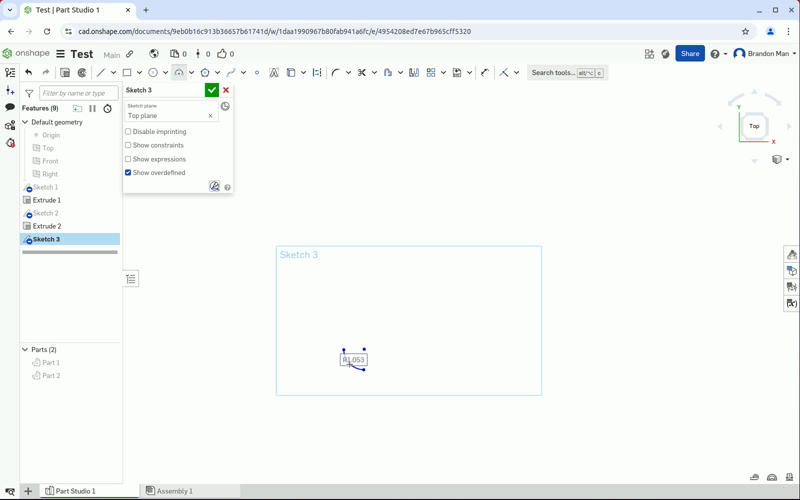
scroll(-6)
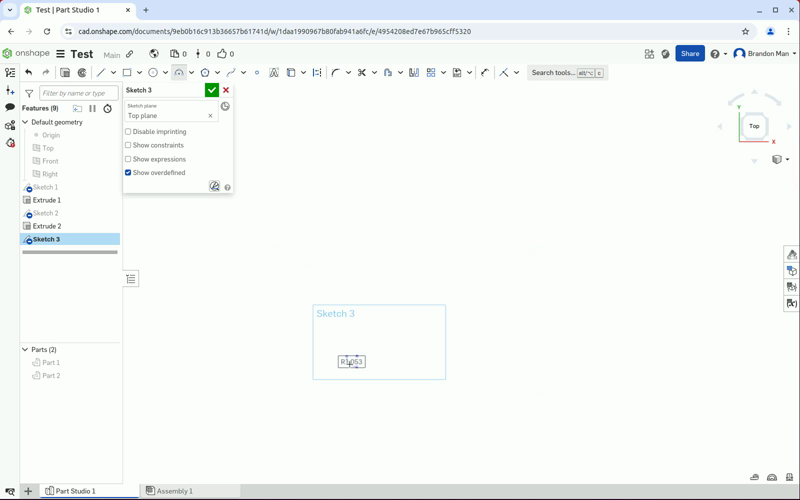
scroll(-6)
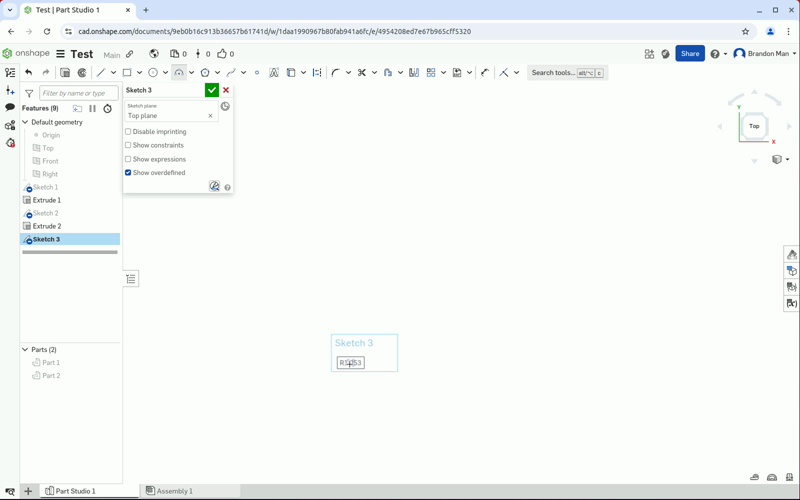
key_up(shift)
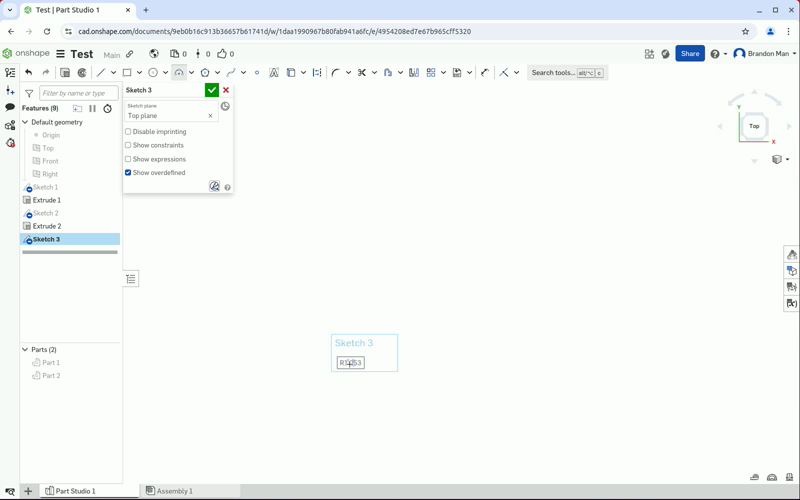
key(esc)
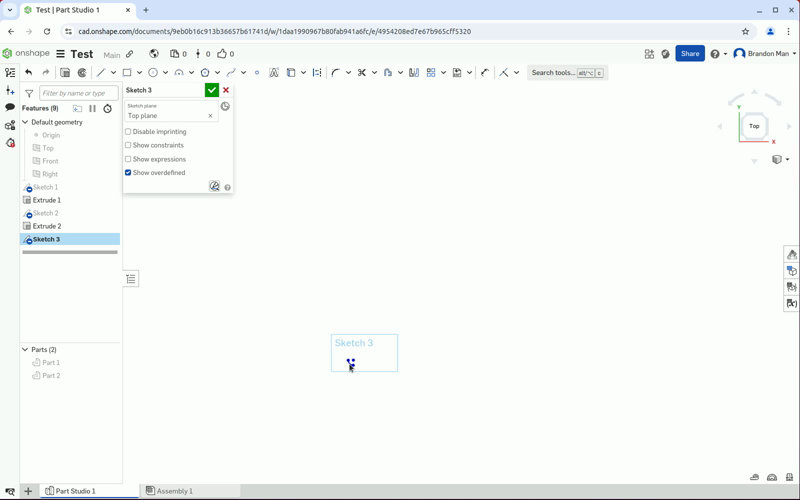
key(l)
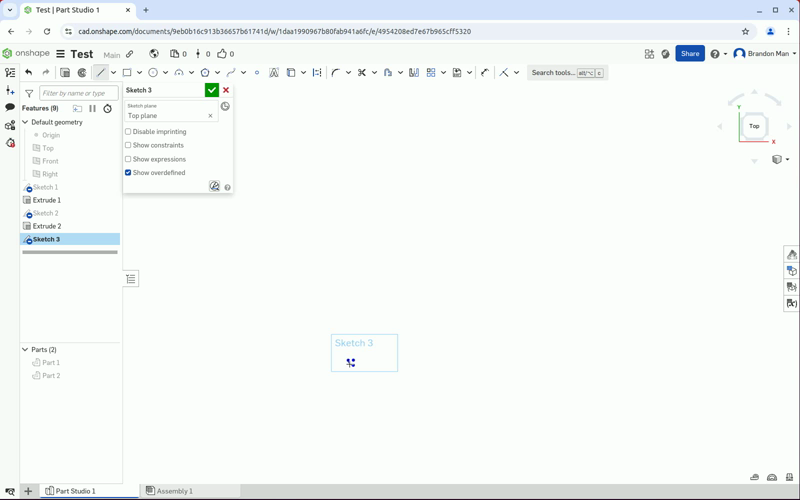
mouse_move(353, 365)
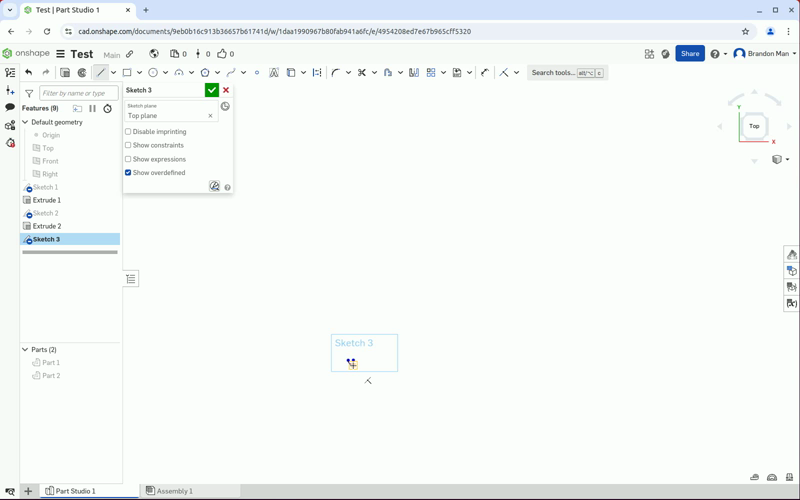
scroll(6)
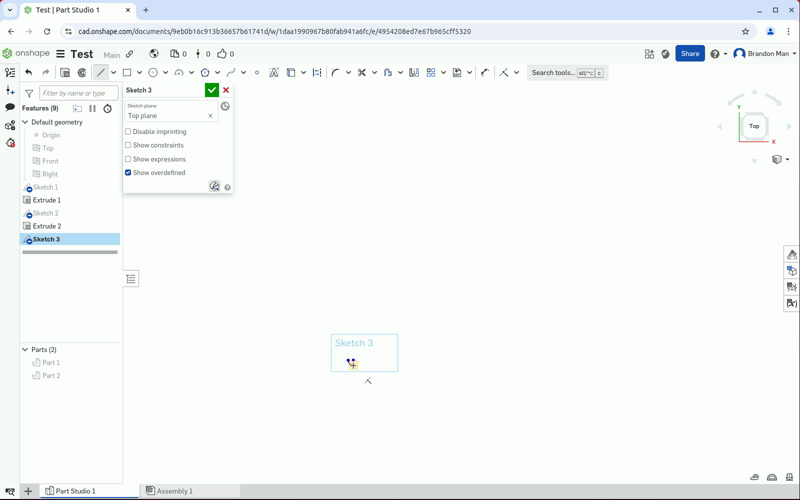
scroll(6)
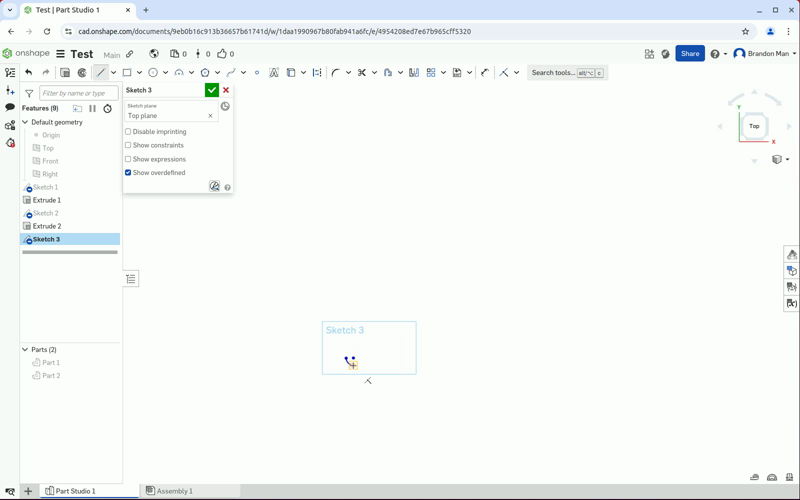
scroll(6)
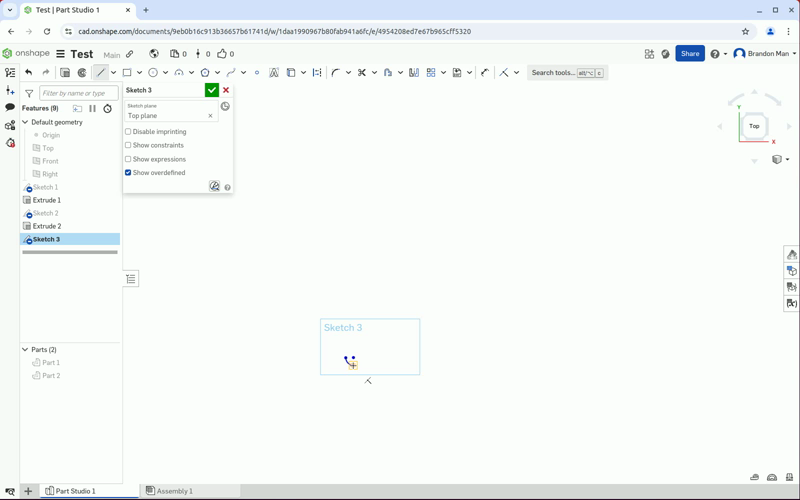
scroll(6)
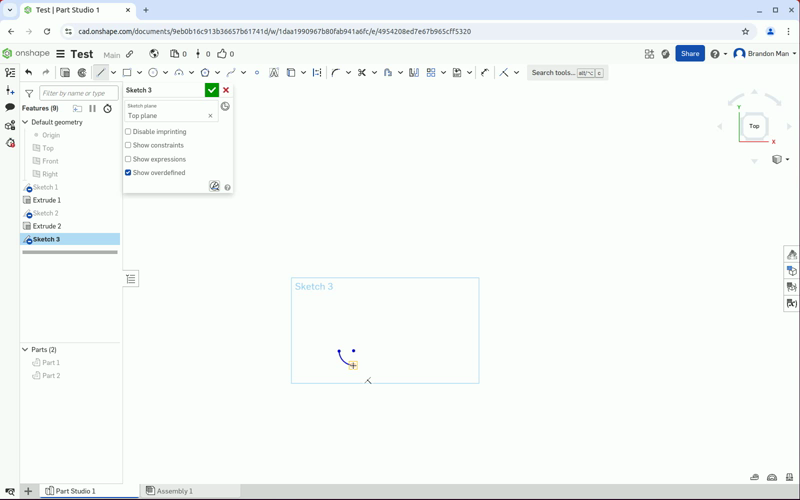
scroll(6)
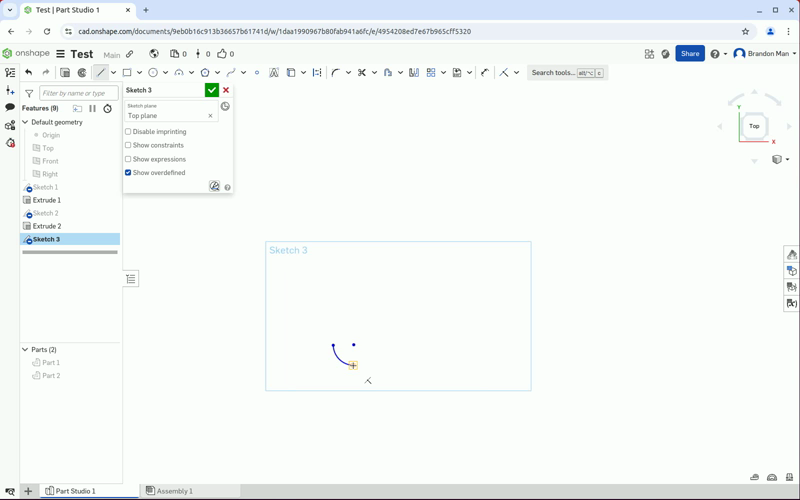
scroll(6)
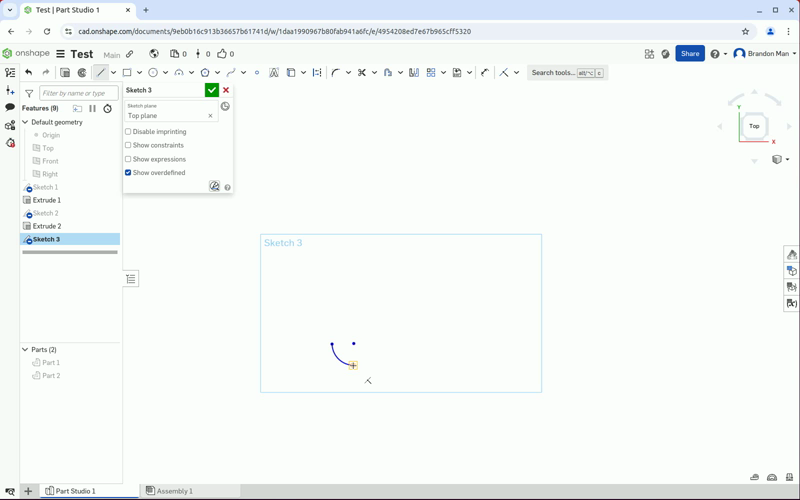
scroll(6)
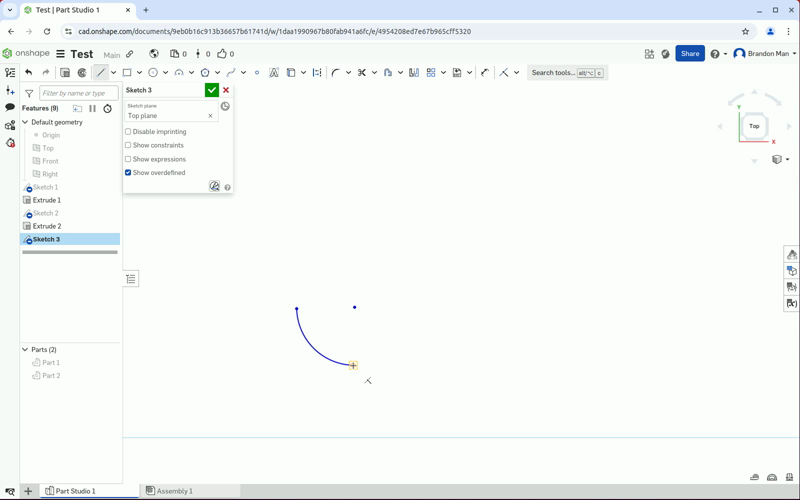
click(353, 365)
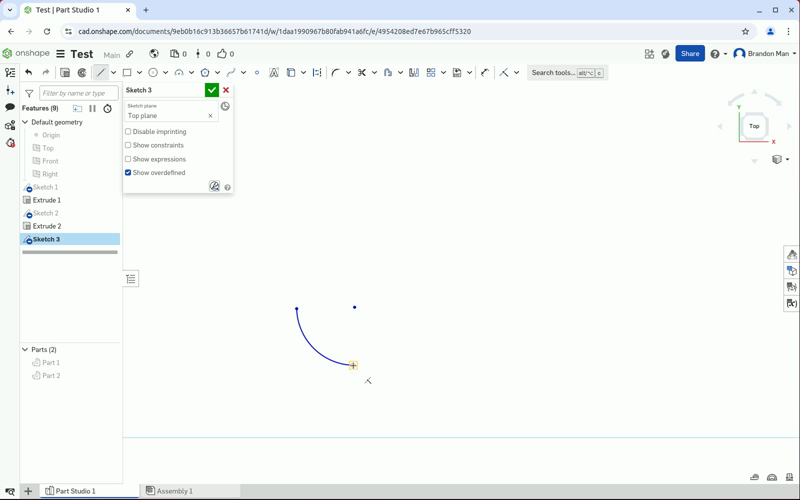
scroll(-6)
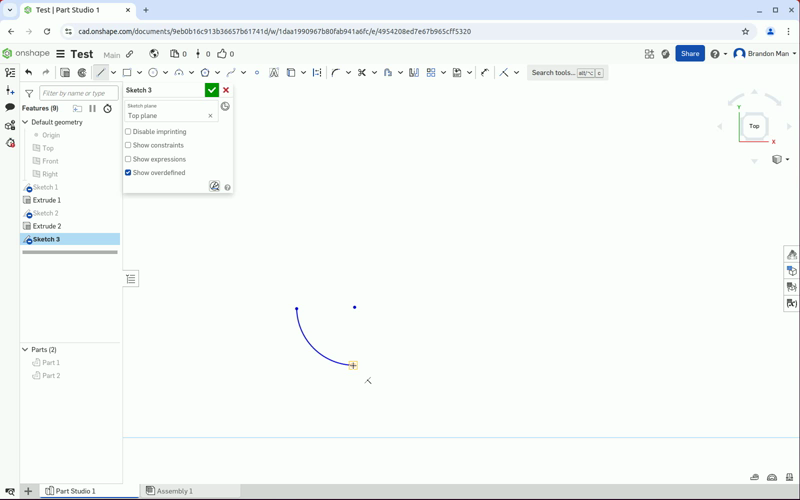
scroll(-6)
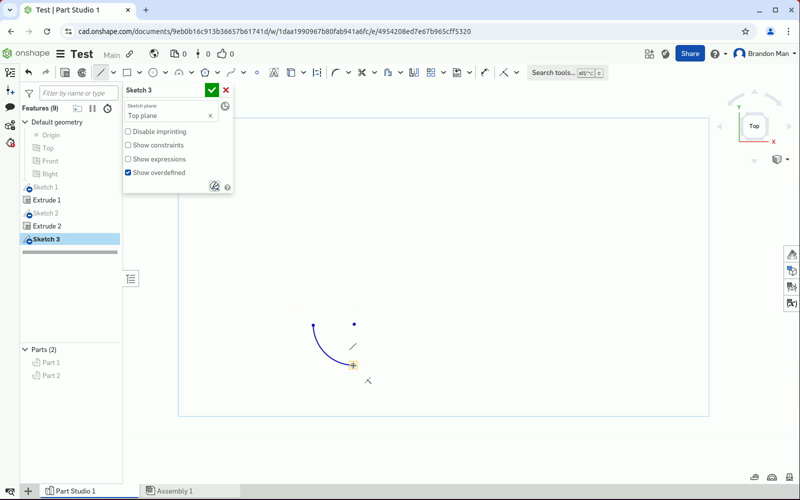
scroll(-6)
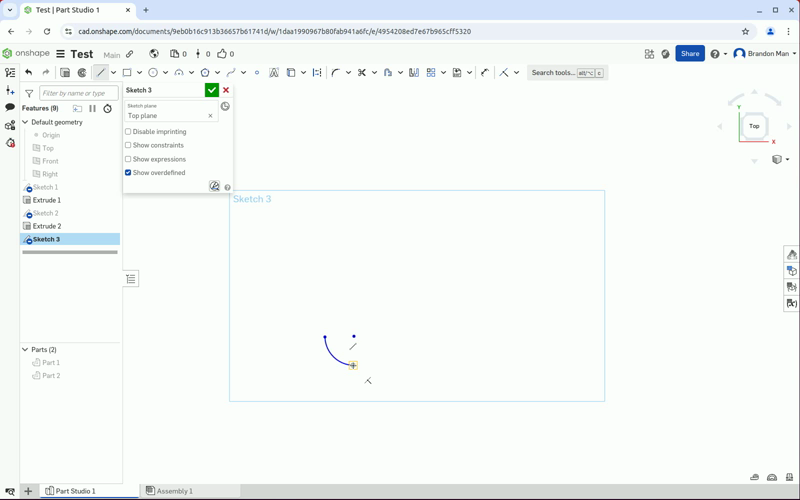
scroll(-6)
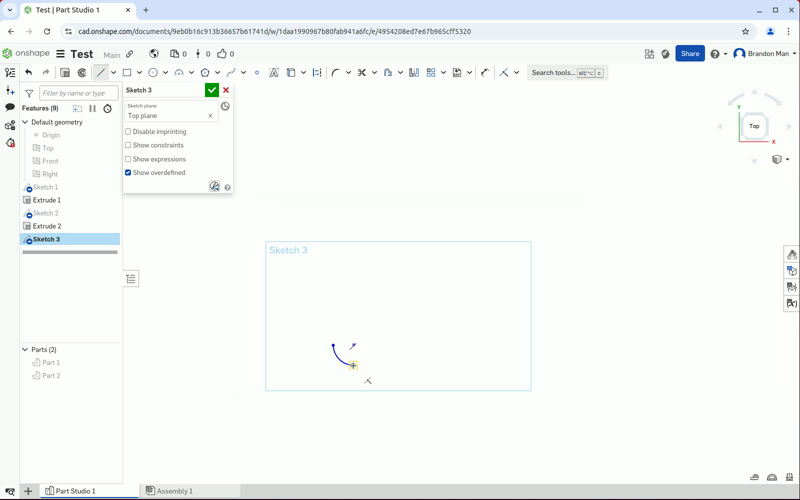
scroll(-6)
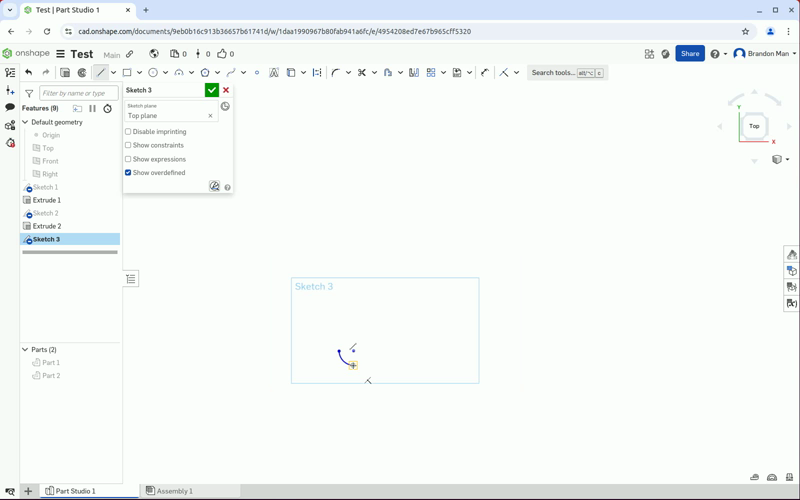
scroll(-6)
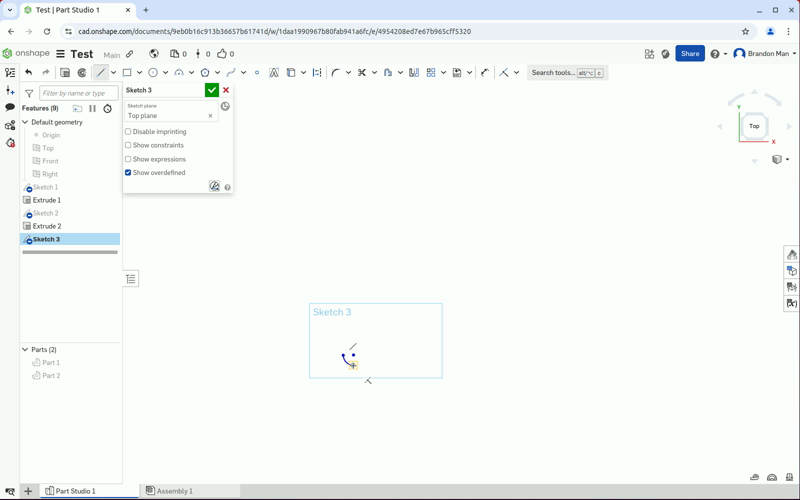
scroll(-6)
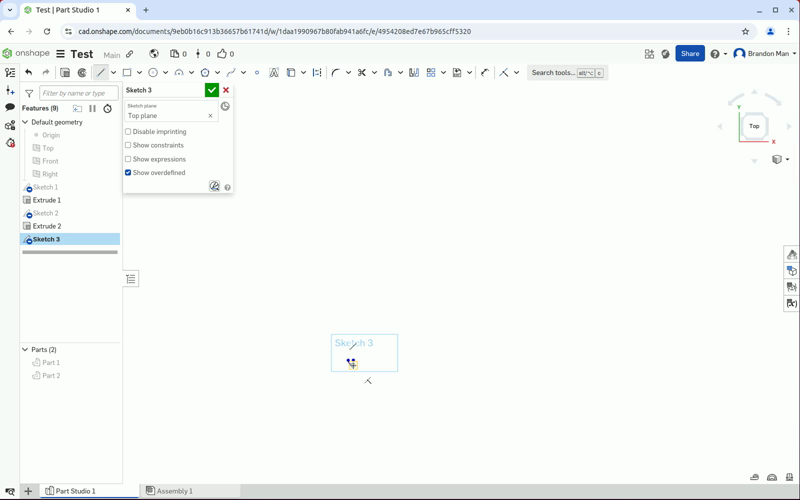
key_down(shift)
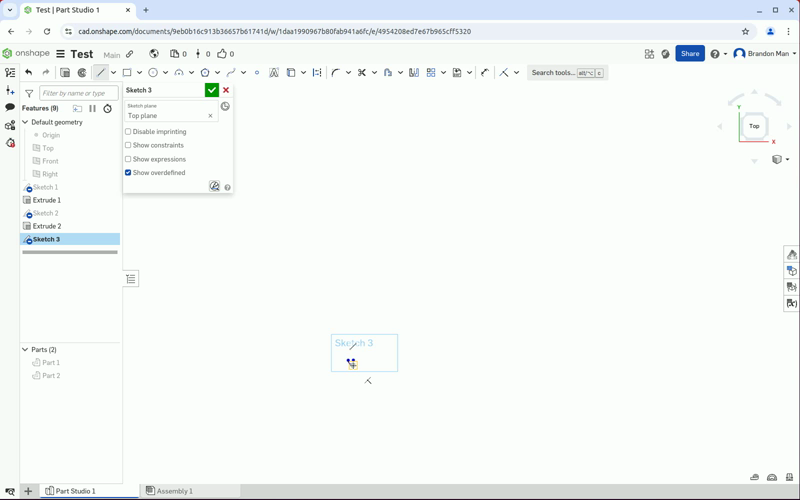
mouse_move(567, 365)
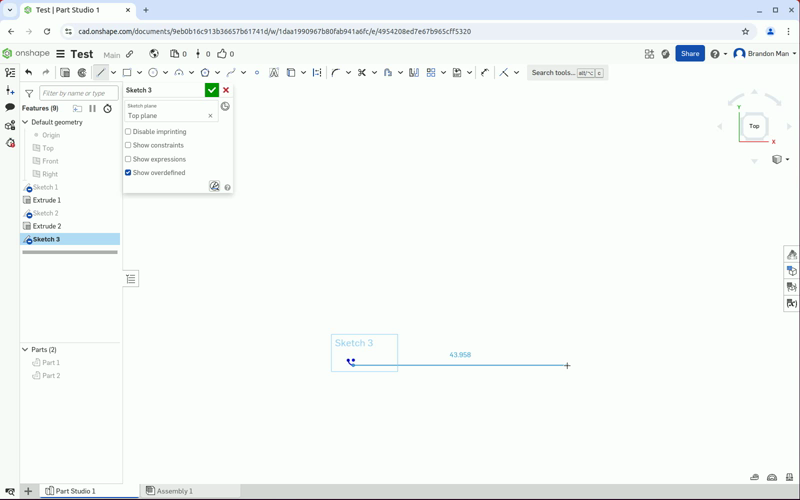
click(567, 365)
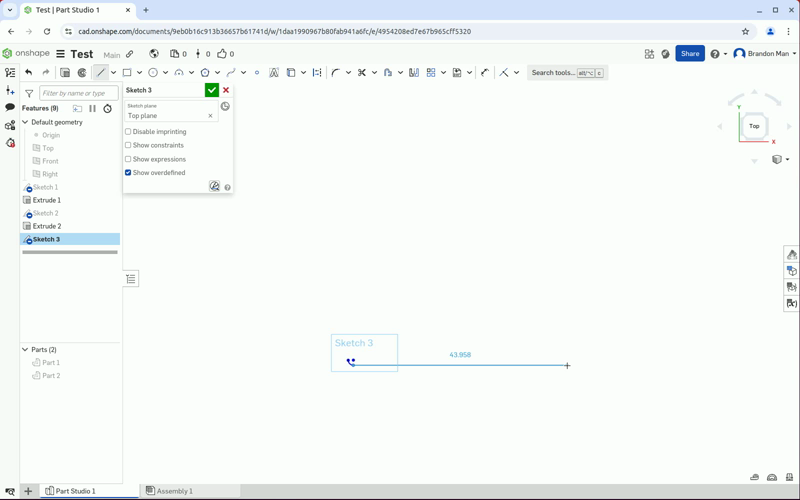
key_up(shift)
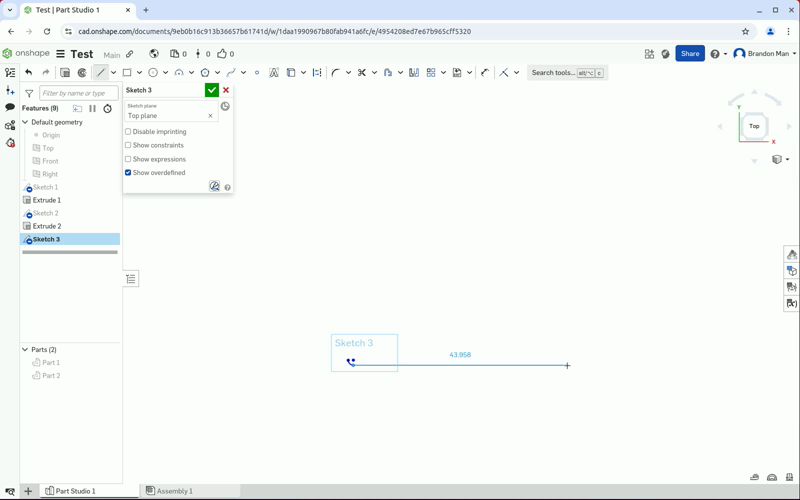
key(esc)
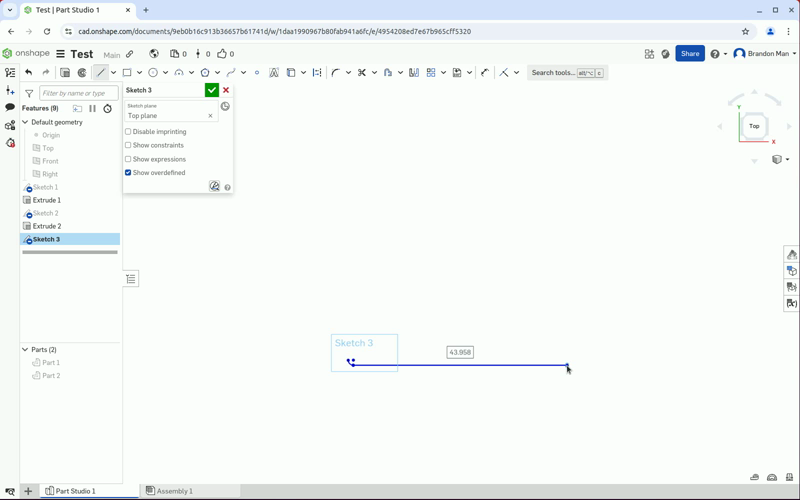
key(a)
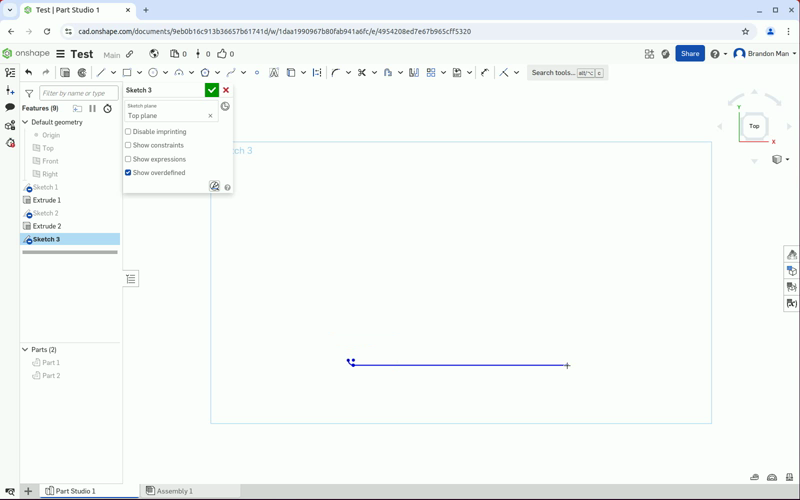
mouse_move(567, 365)
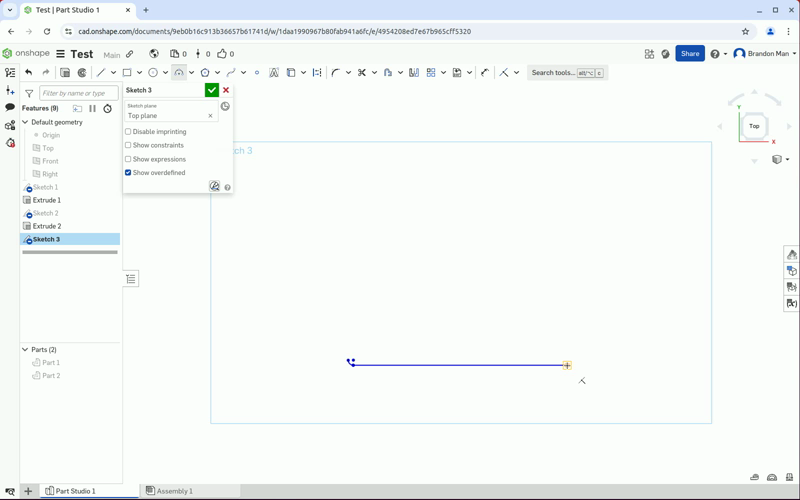
click(567, 365)
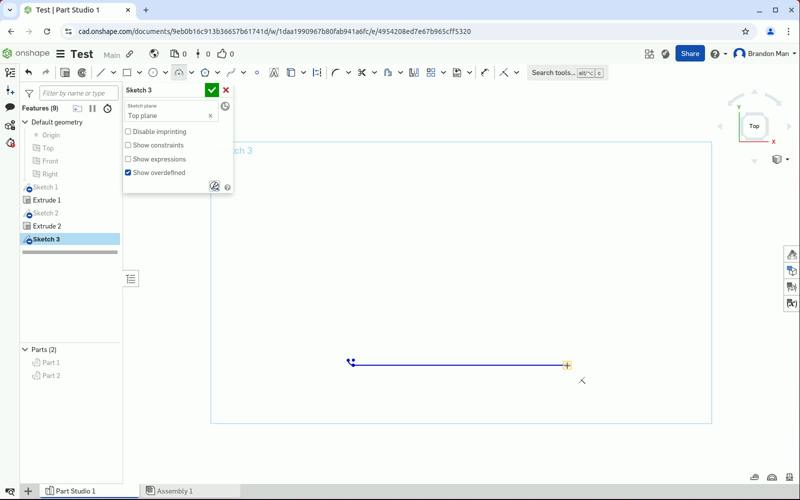
key_down(shift)
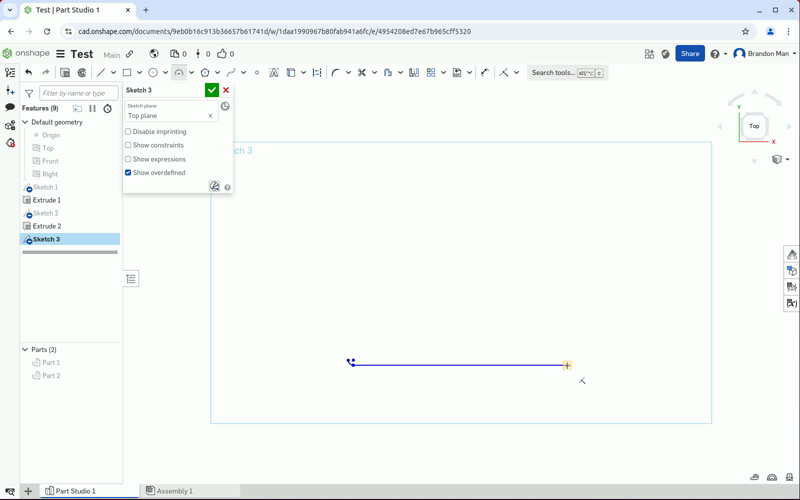
mouse_move(572, 360)
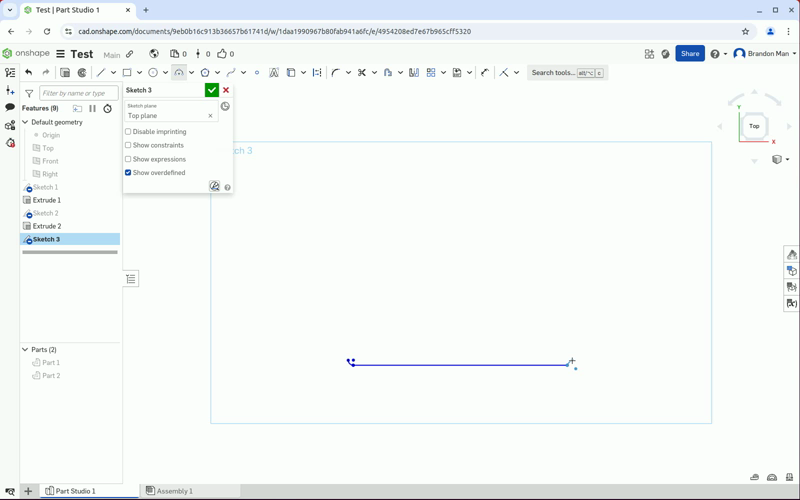
scroll(6)
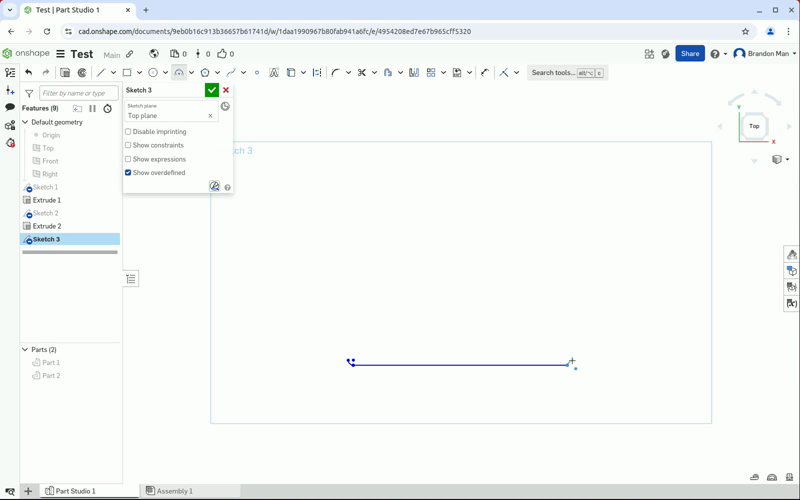
scroll(6)
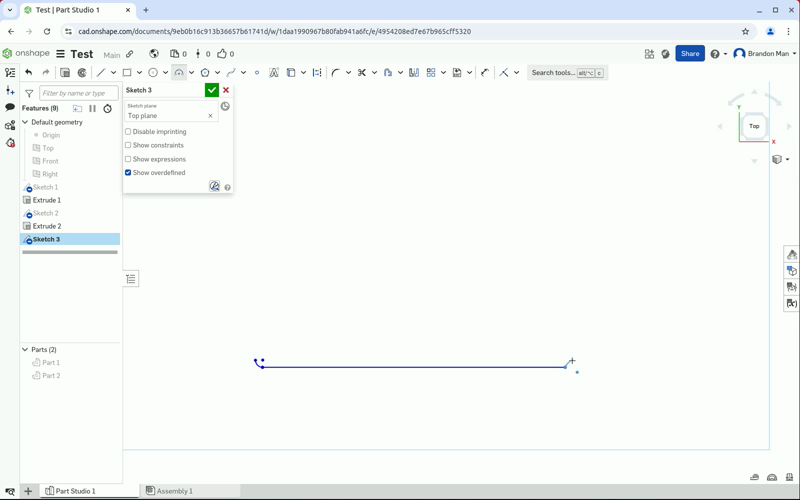
scroll(6)
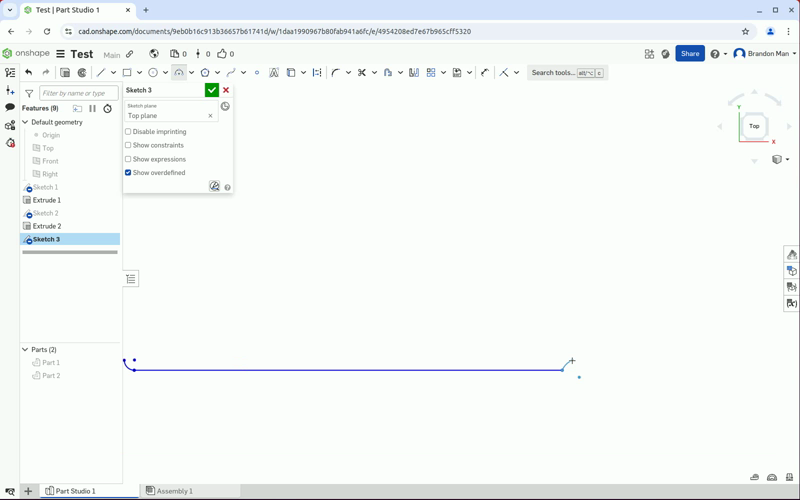
scroll(6)
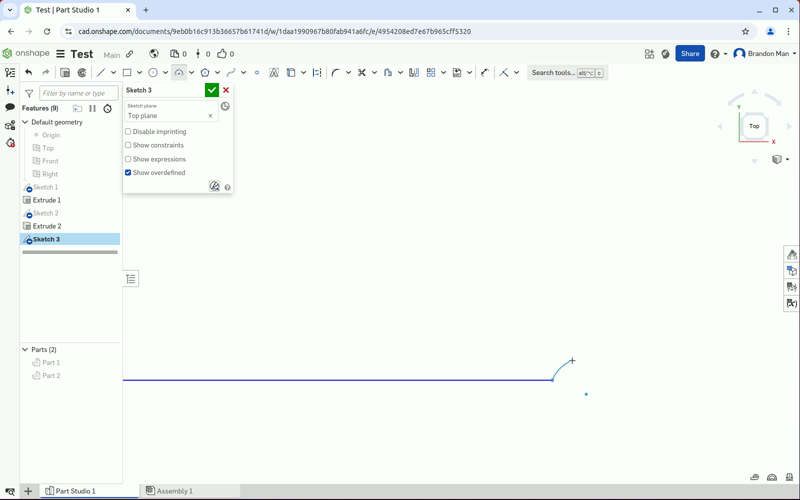
scroll(6)
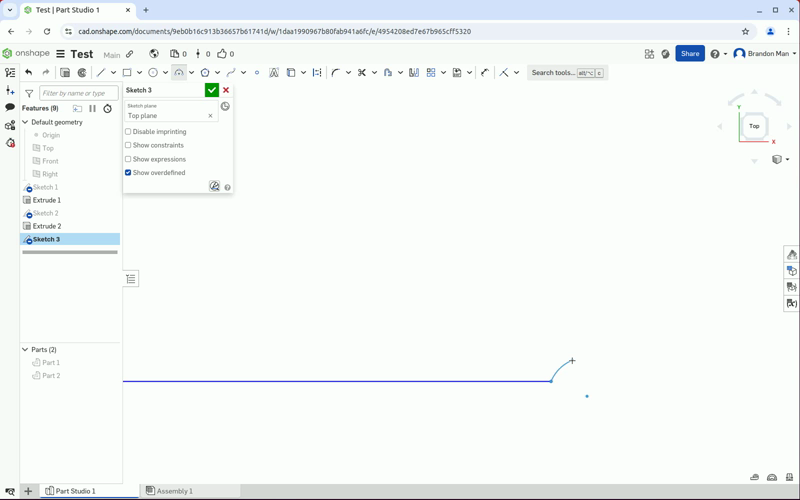
scroll(6)
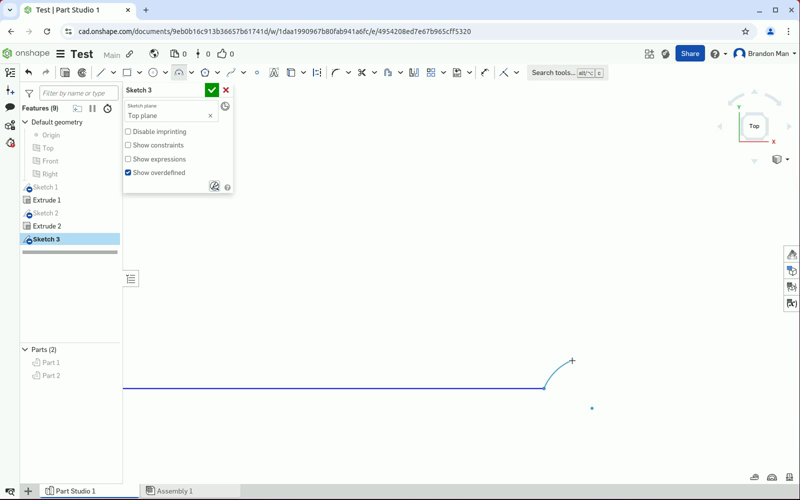
scroll(6)
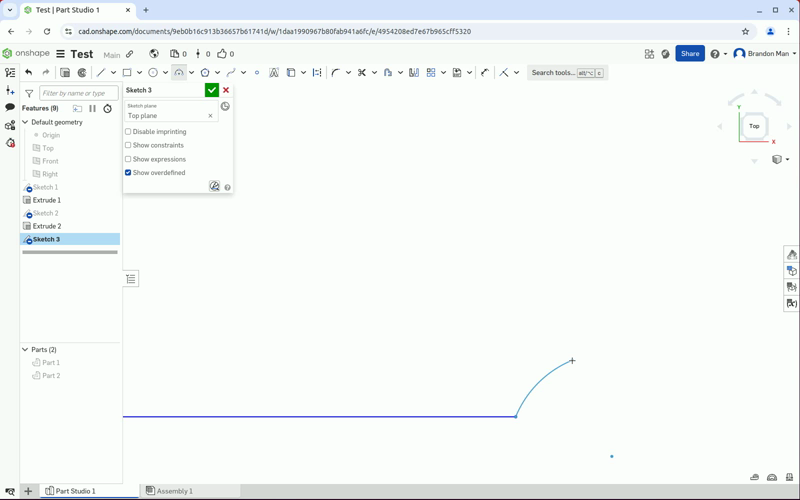
click(572, 360)
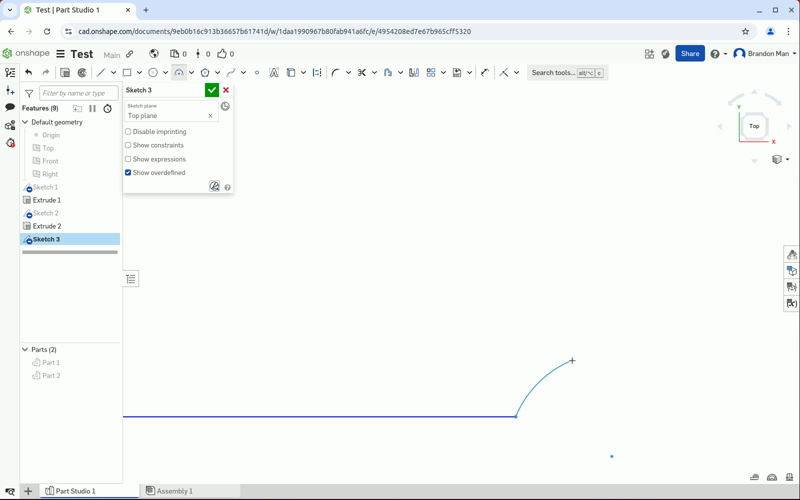
scroll(-6)
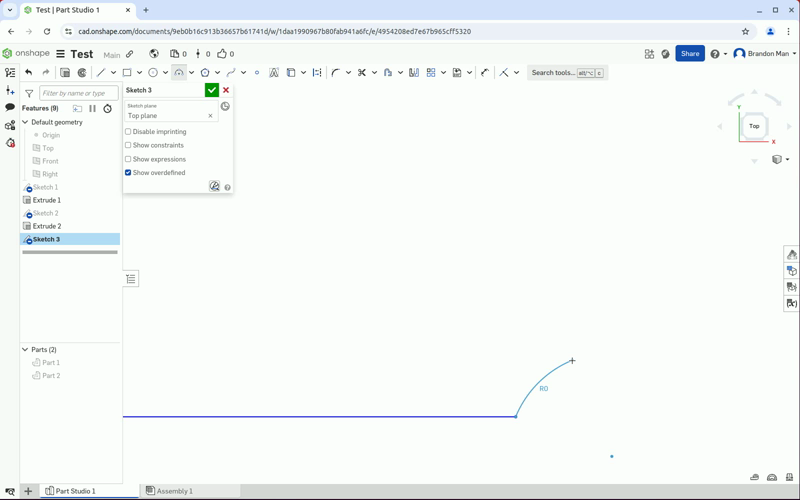
scroll(-6)
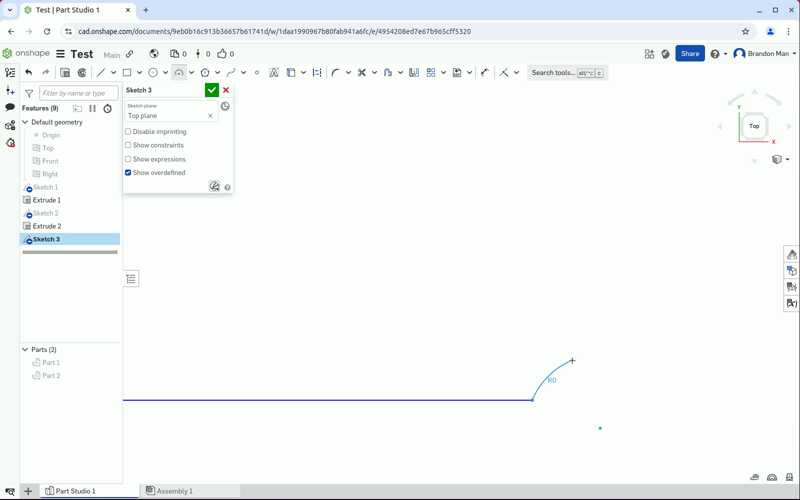
scroll(-6)
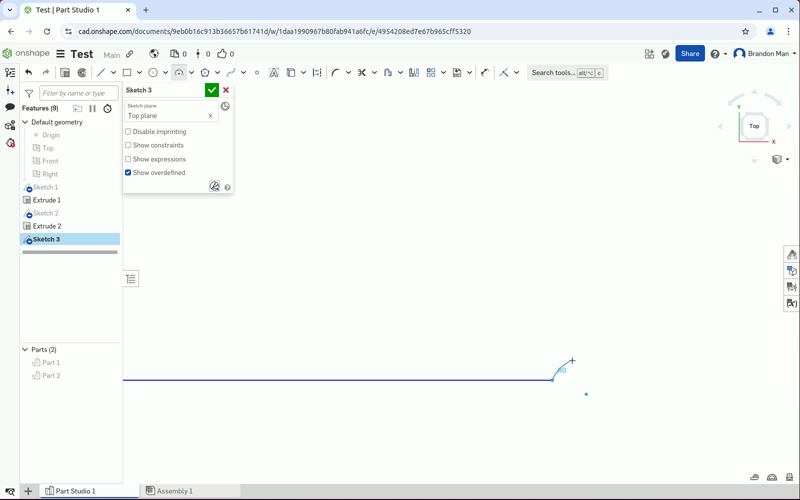
scroll(-6)
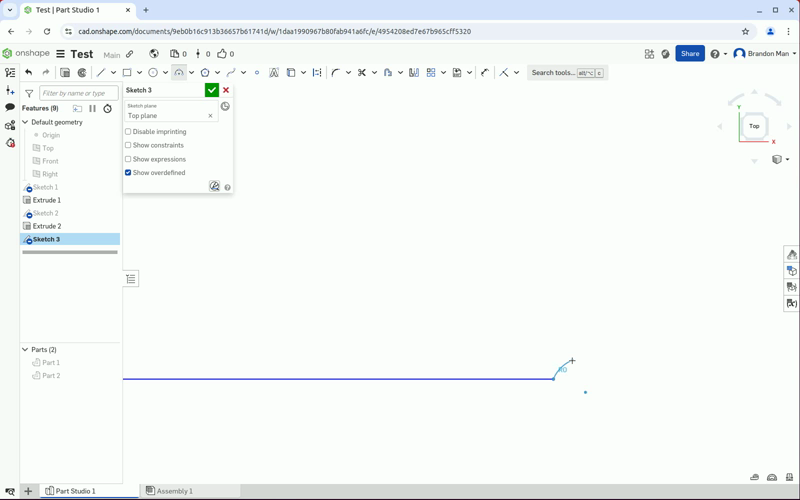
scroll(-6)
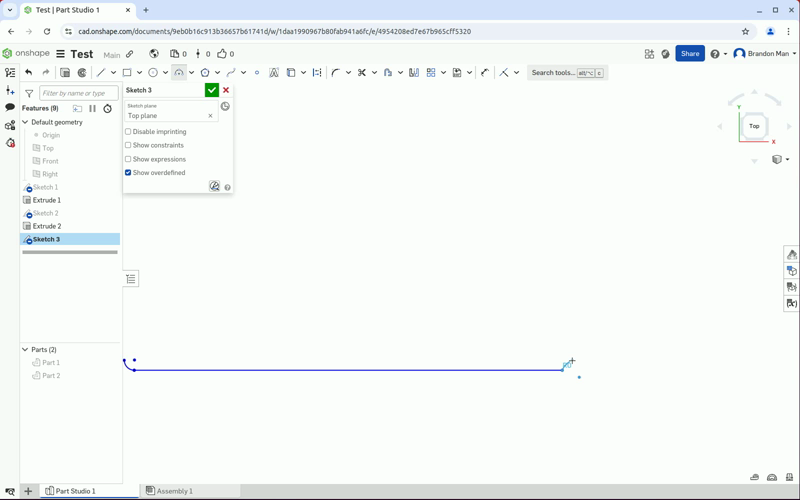
scroll(-6)
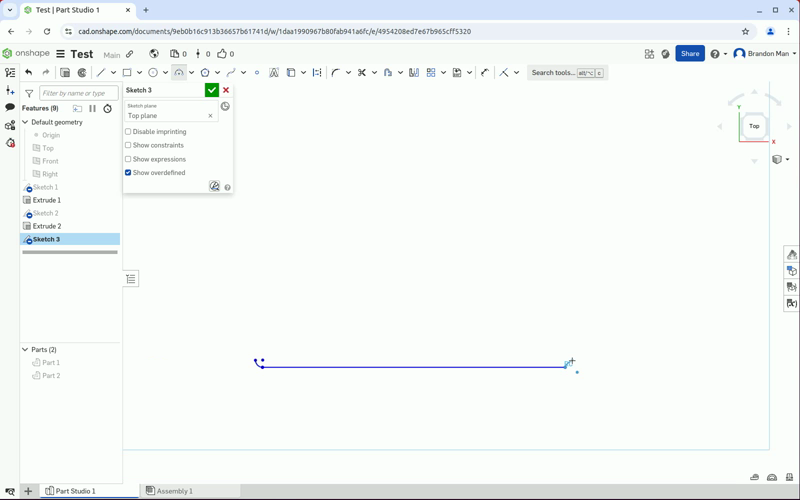
scroll(-6)
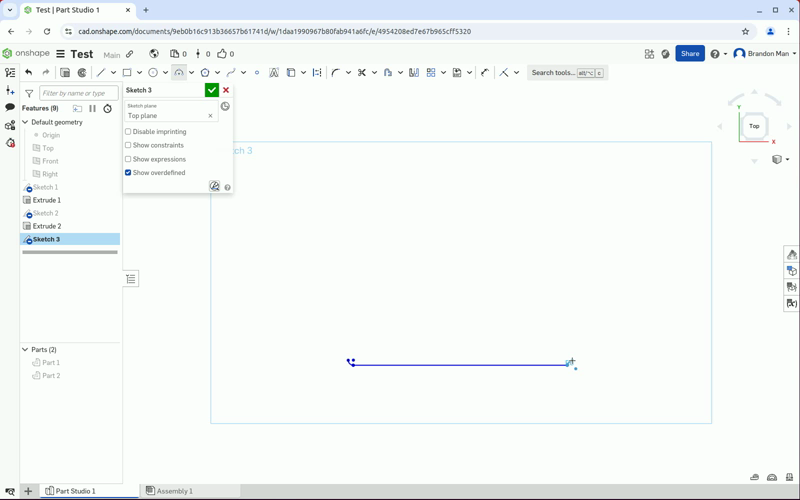
mouse_move(570, 363)
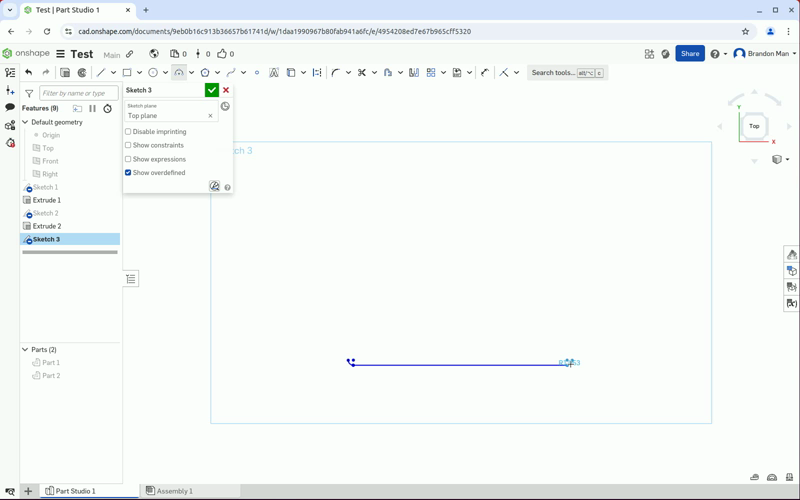
scroll(6)
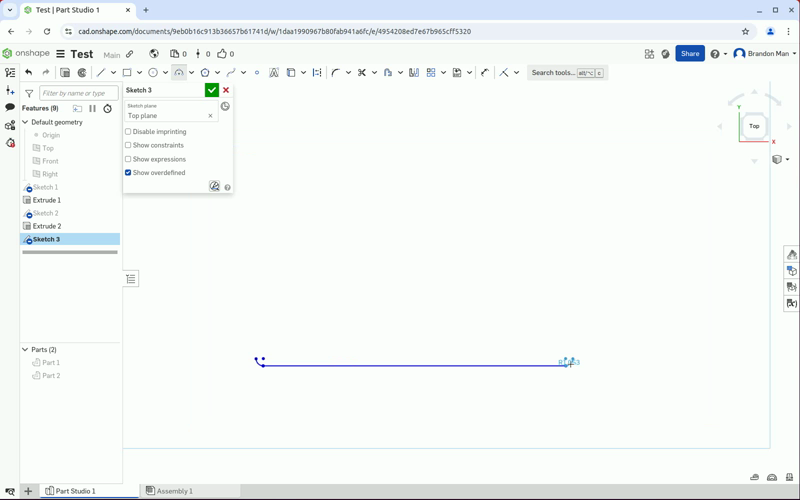
scroll(6)
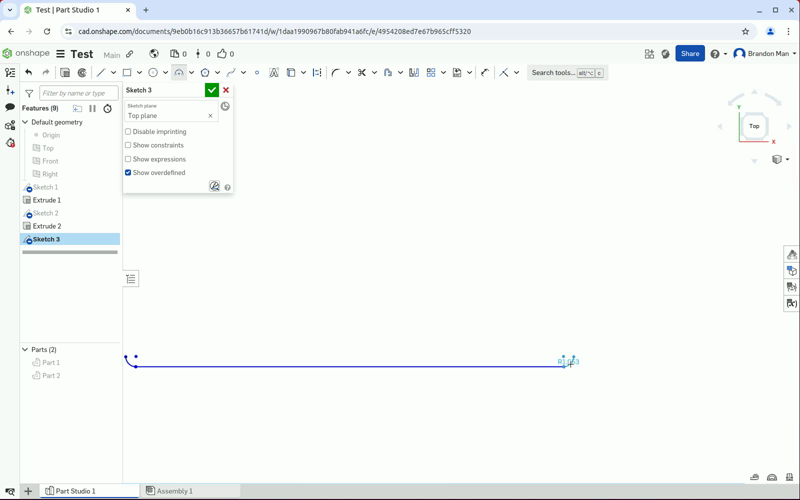
scroll(6)
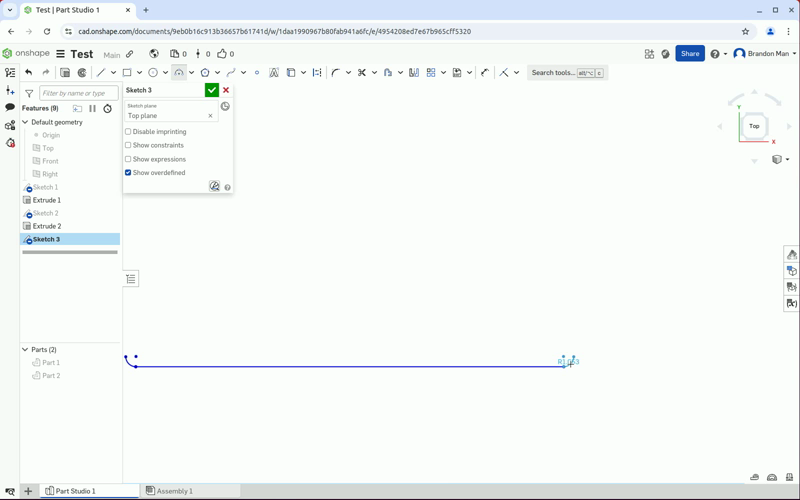
scroll(6)
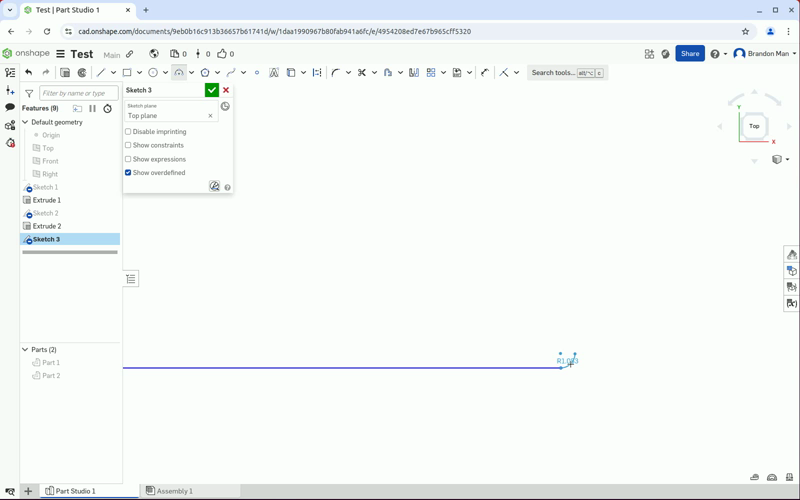
scroll(6)
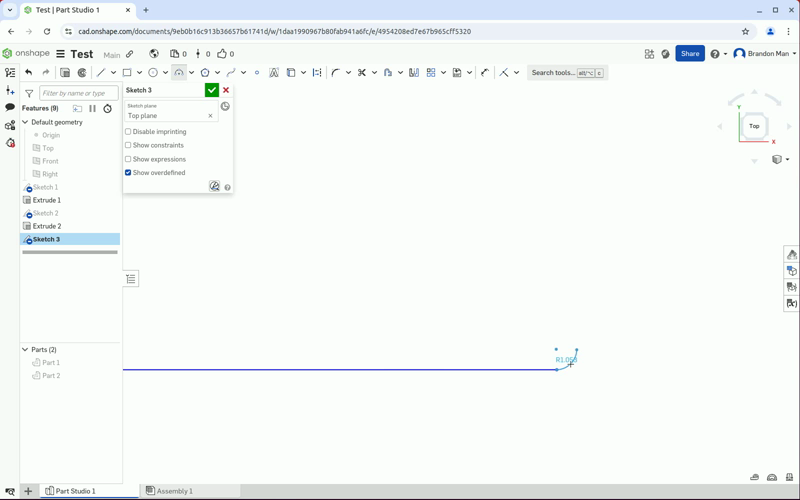
scroll(6)
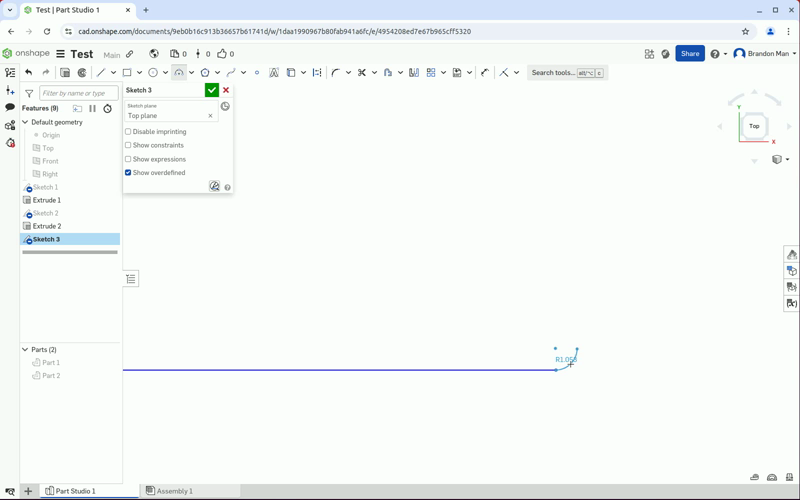
scroll(6)
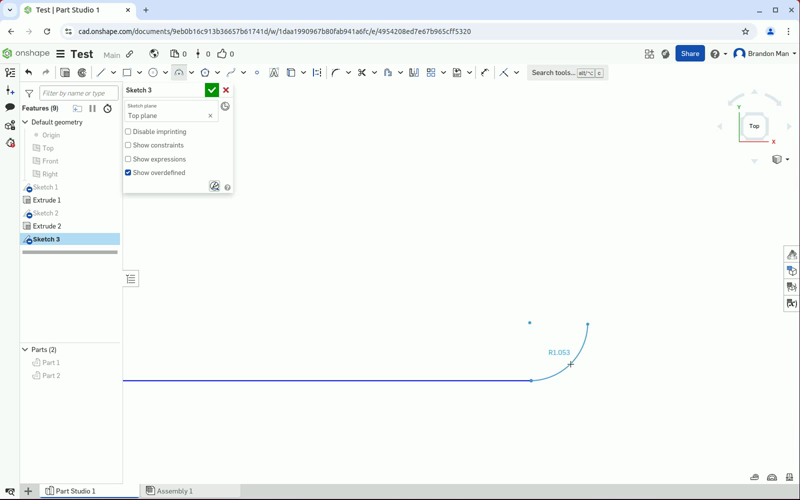
click(570, 363)
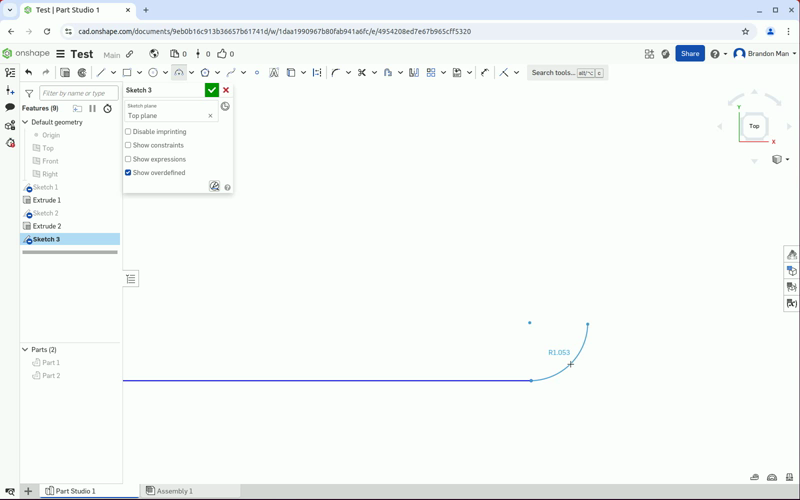
scroll(-6)
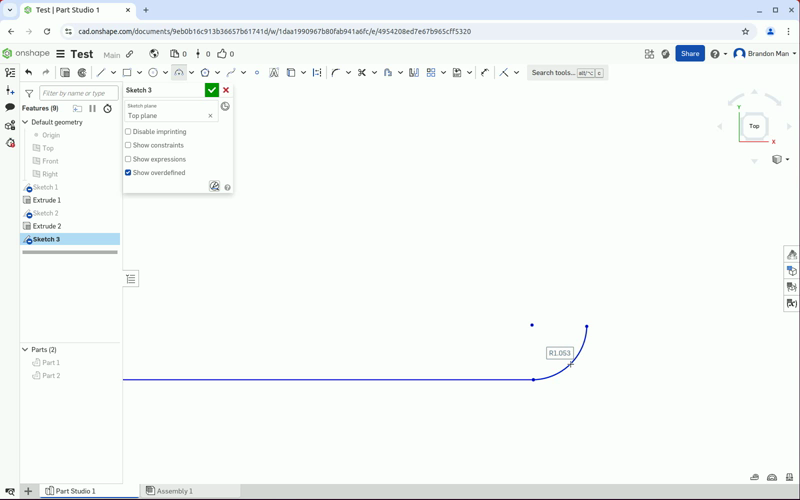
scroll(-6)
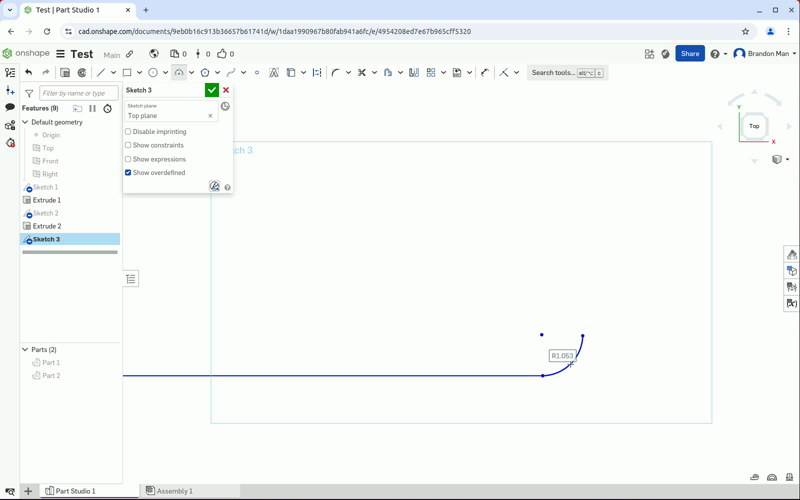
scroll(-6)
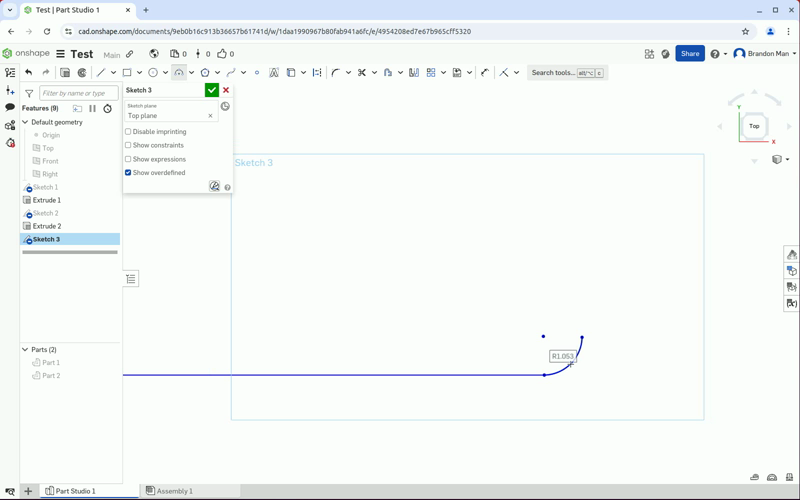
scroll(-6)
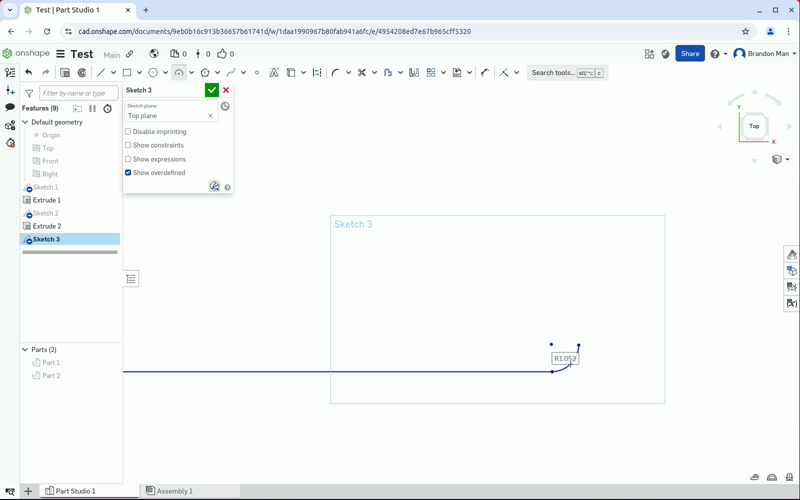
scroll(-6)
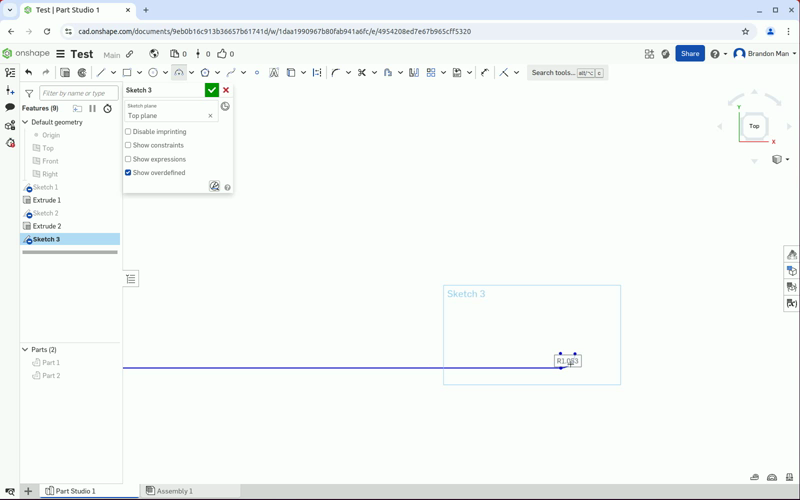
scroll(-6)
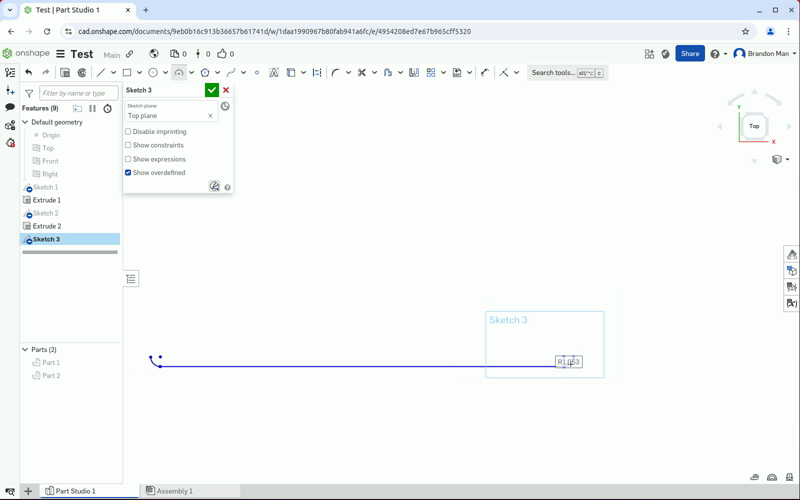
scroll(-6)
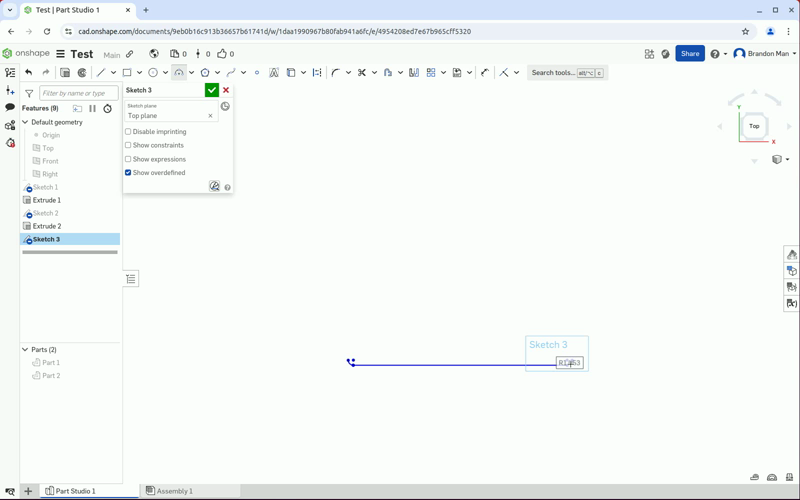
key_up(shift)
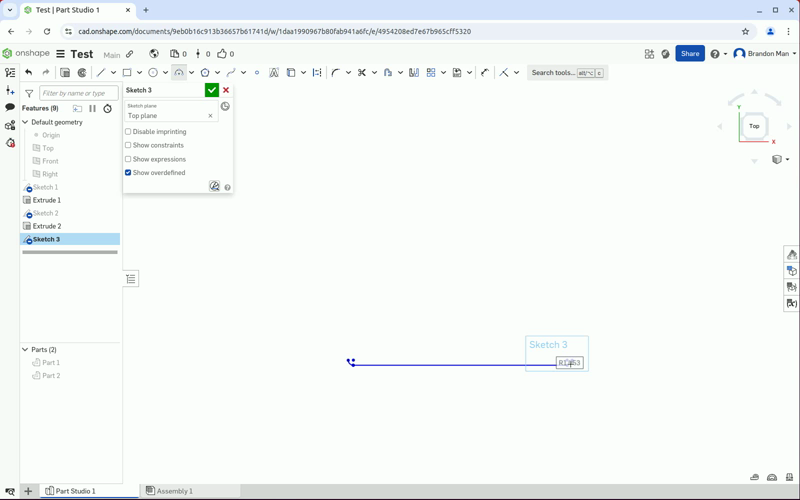
key(esc)
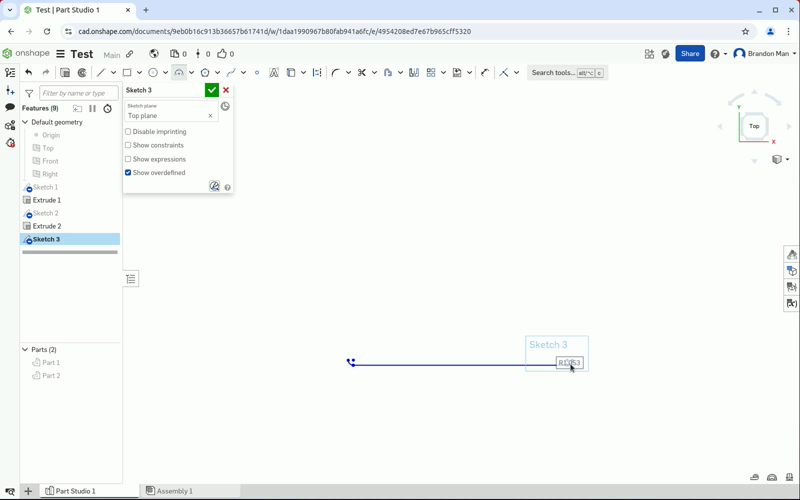
key(l)
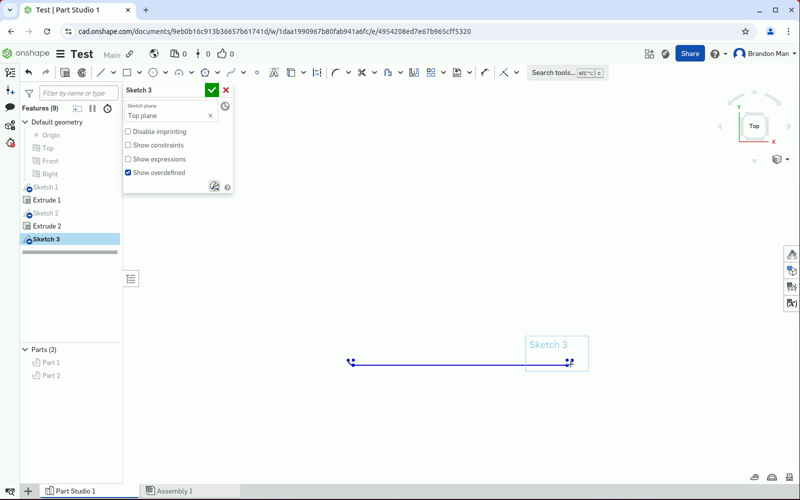
mouse_move(572, 360)
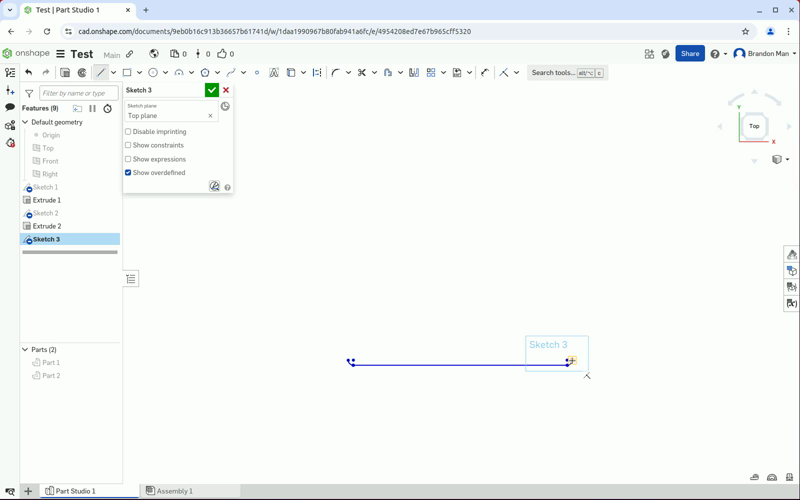
scroll(6)
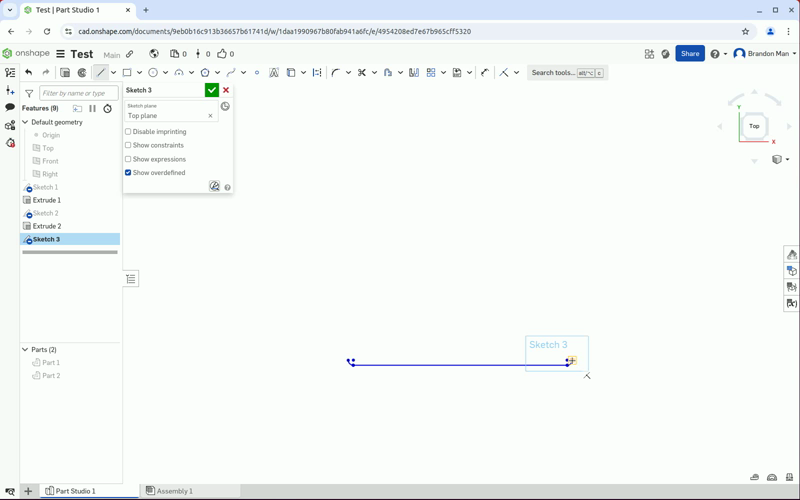
scroll(6)
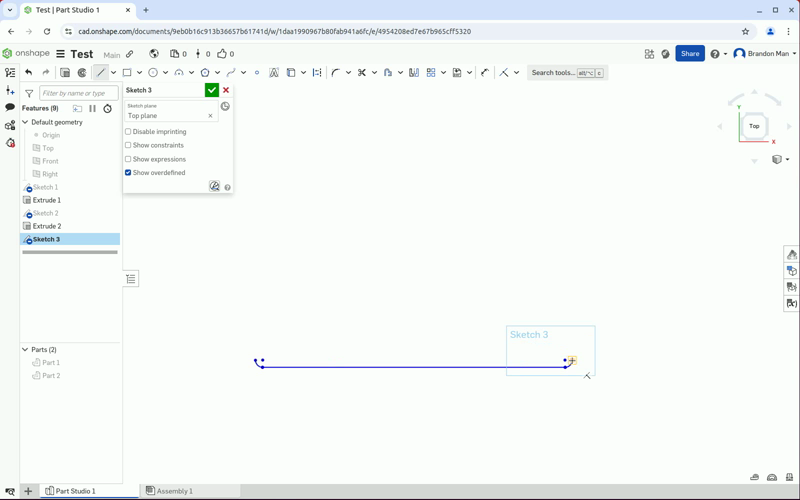
scroll(6)
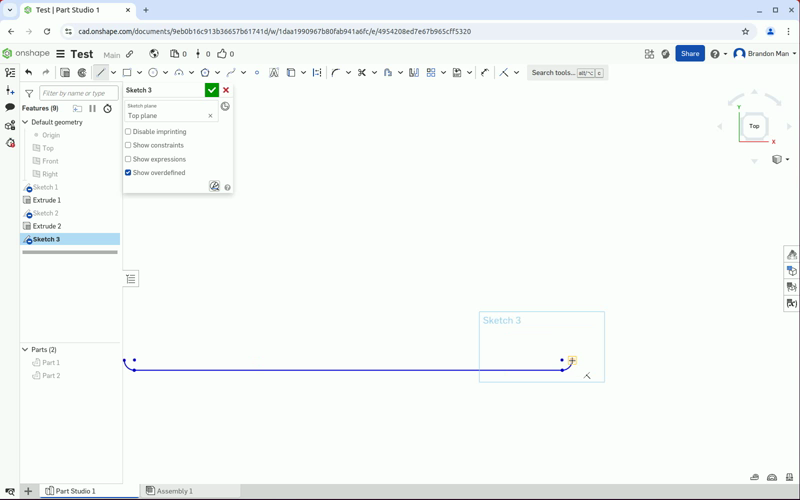
scroll(6)
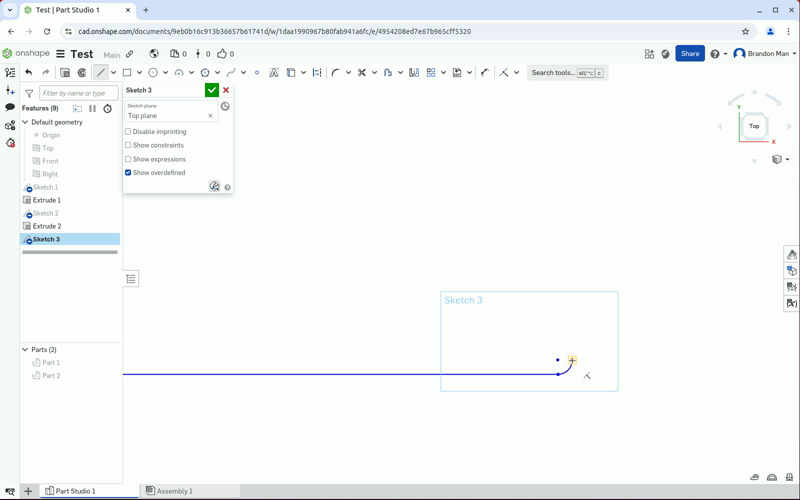
scroll(6)
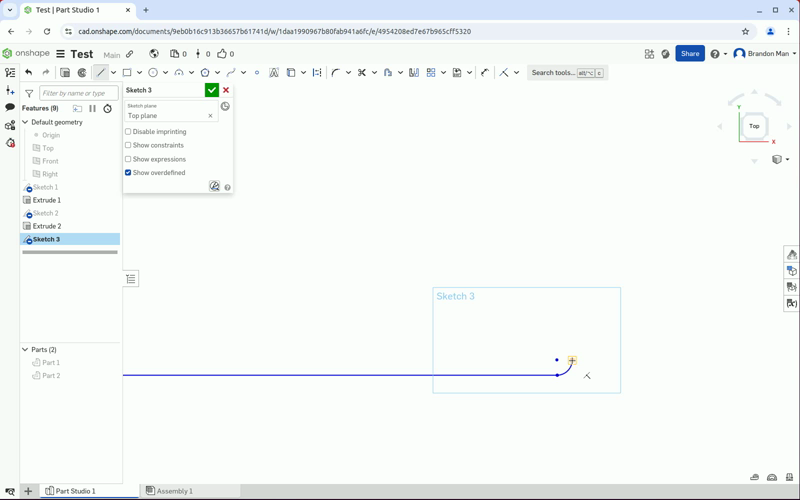
scroll(6)
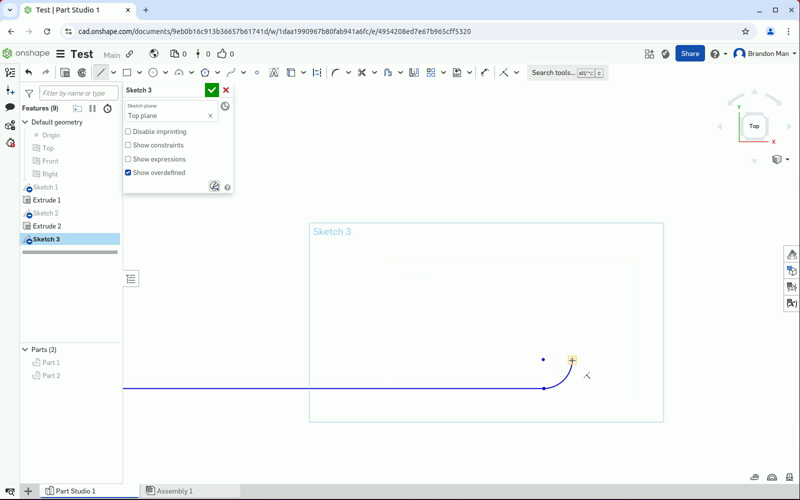
scroll(6)
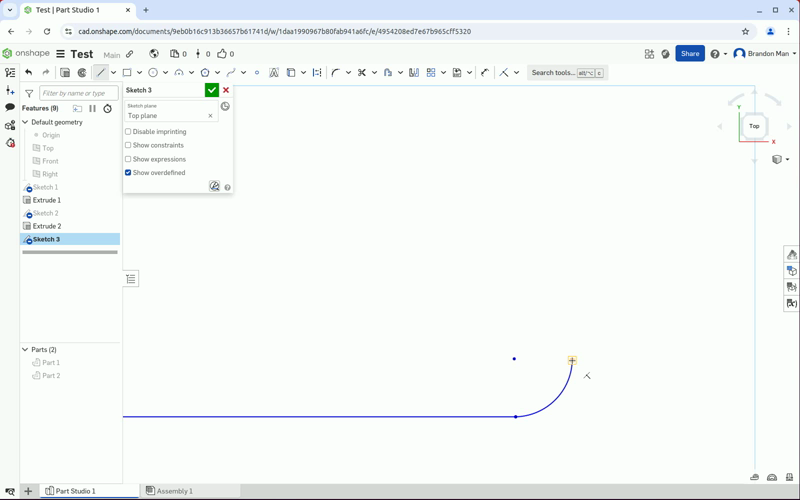
click(572, 360)
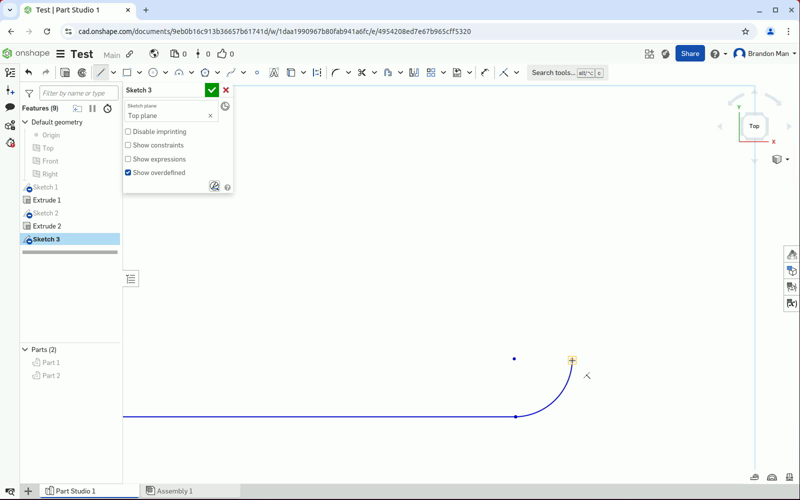
scroll(-6)
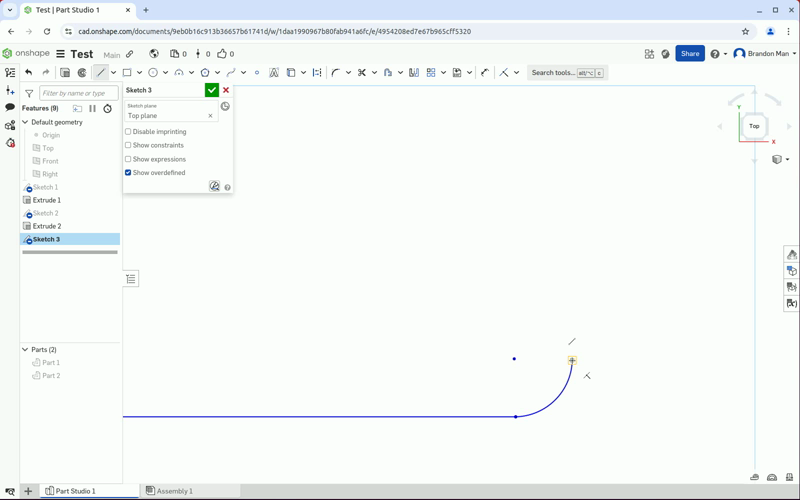
scroll(-6)
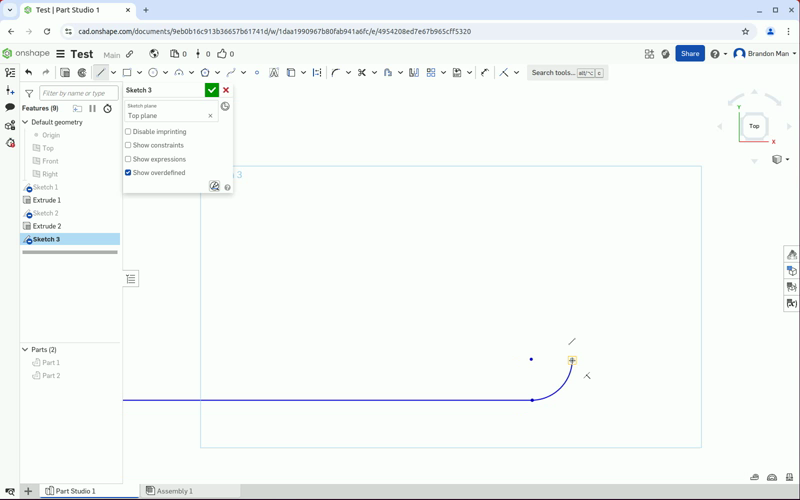
scroll(-6)
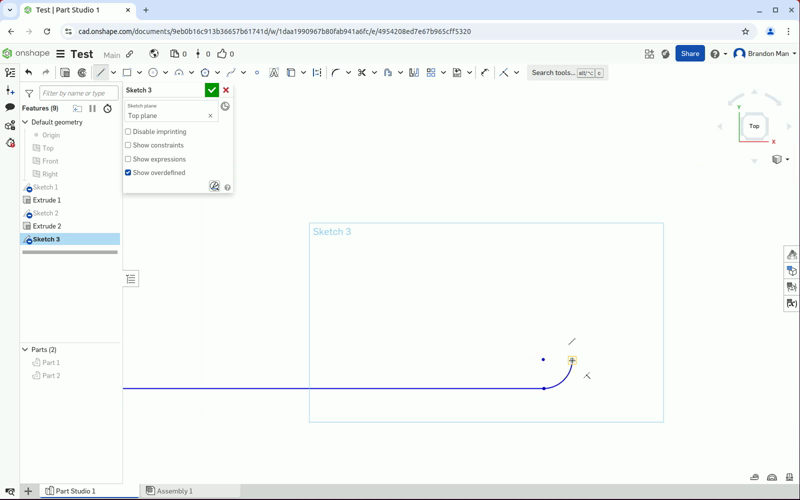
scroll(-6)
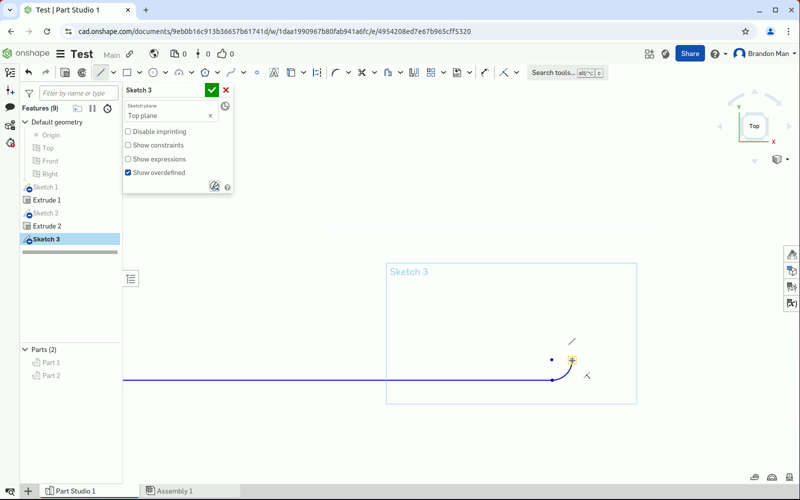
scroll(-6)
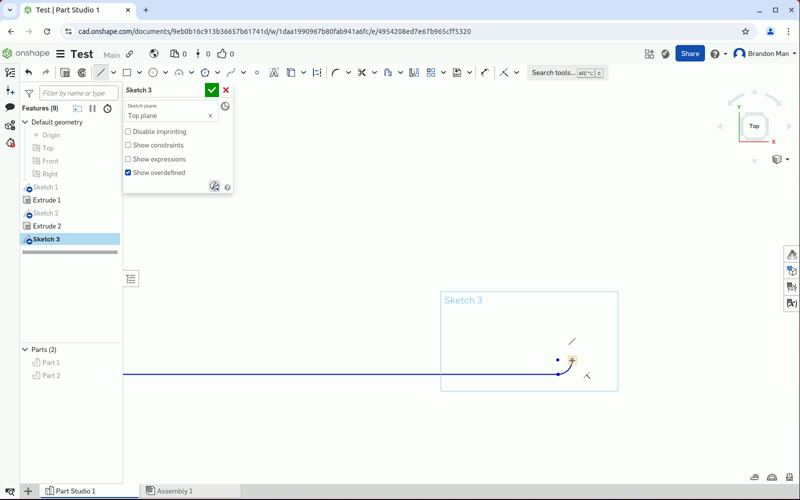
scroll(-6)
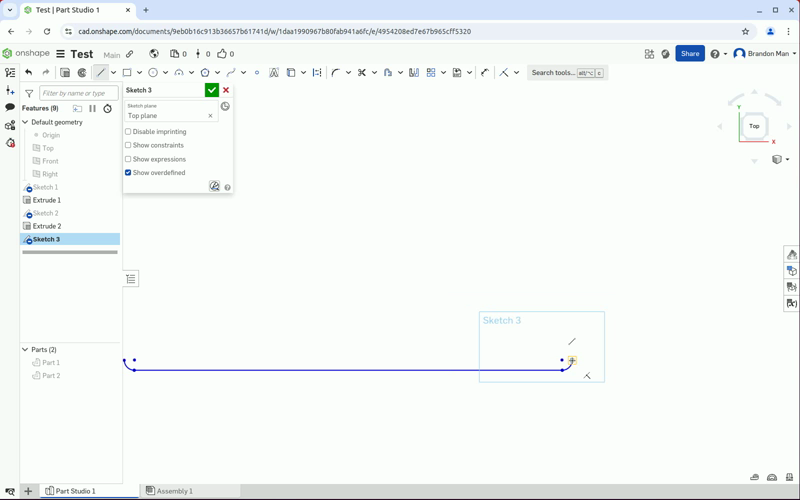
scroll(-6)
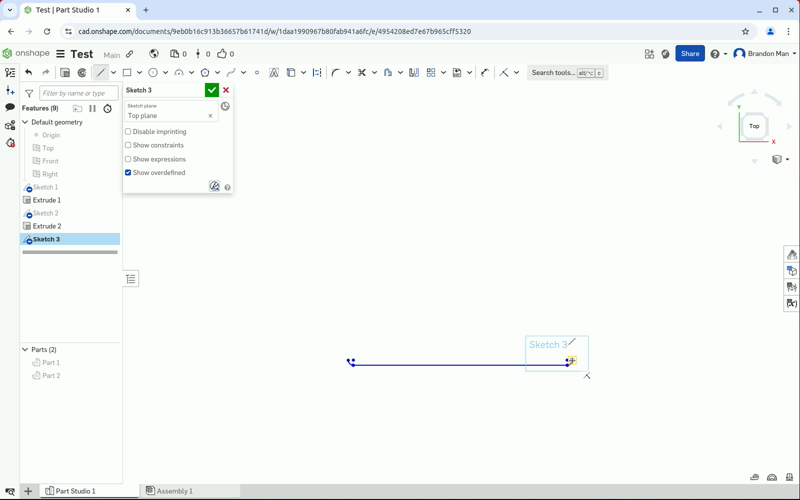
key_down(shift)
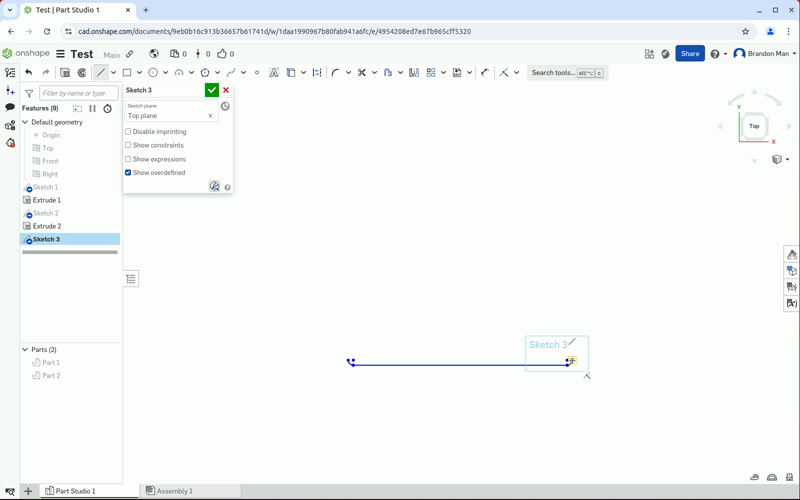
mouse_move(572, 207)
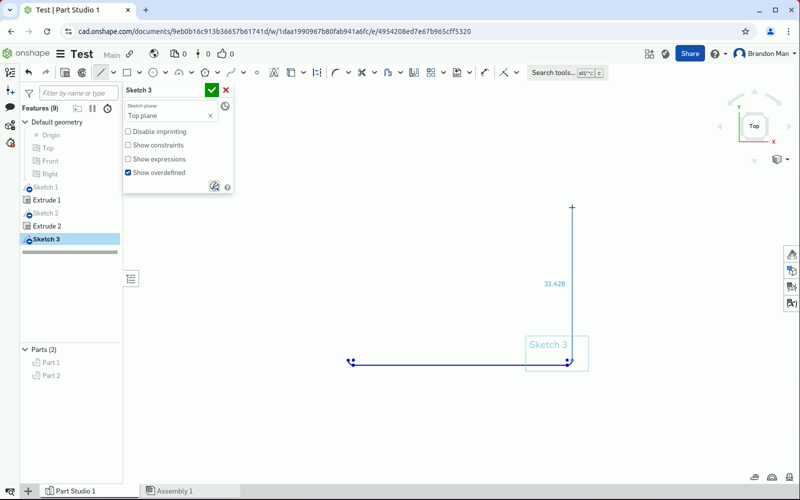
click(572, 207)
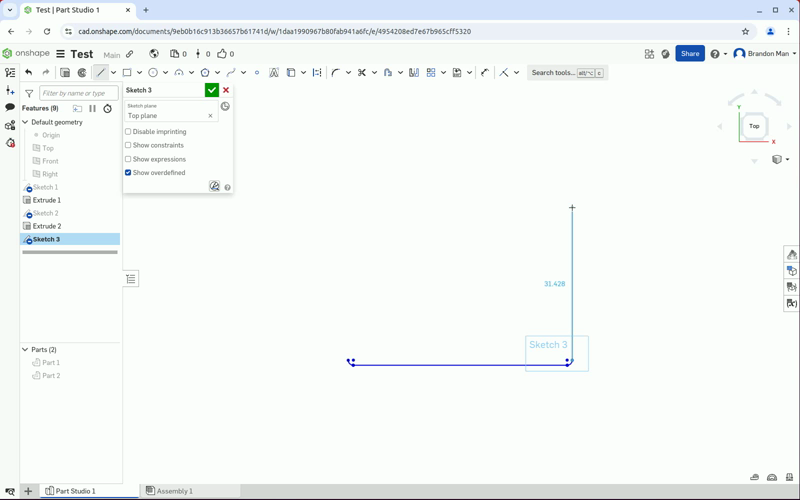
key_up(shift)
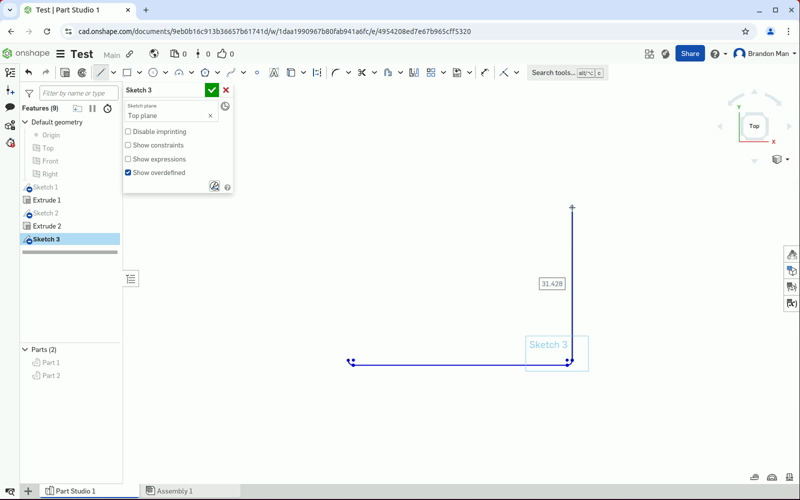
key(esc)
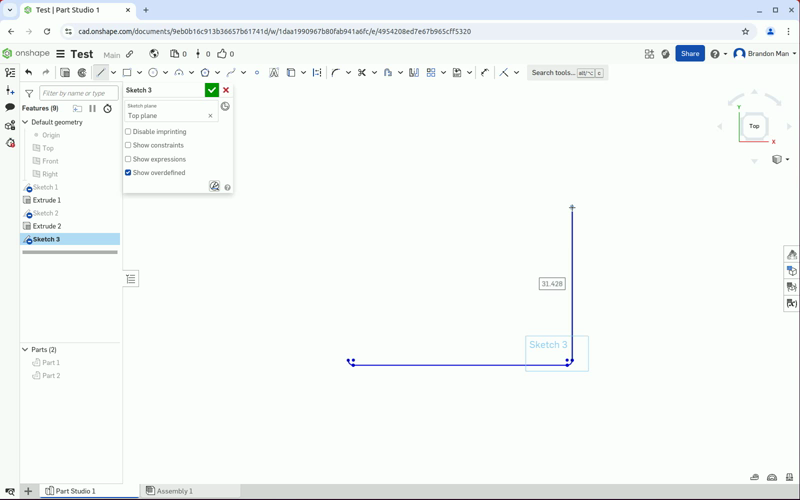
key(a)
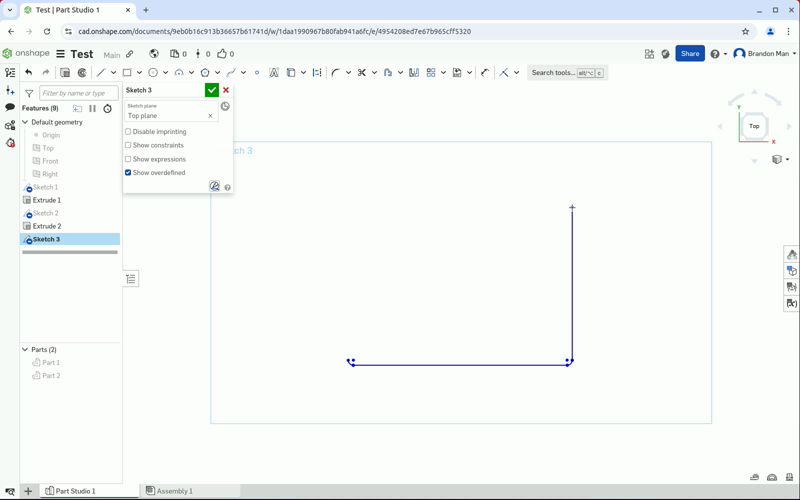
mouse_move(572, 207)
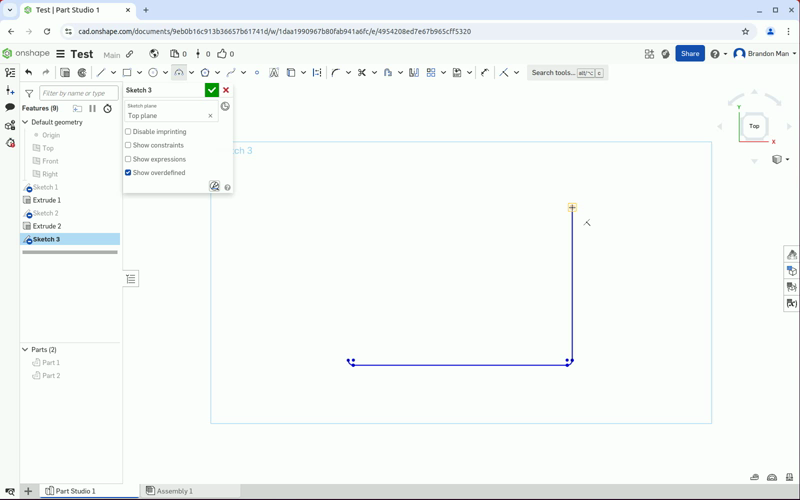
click(572, 207)
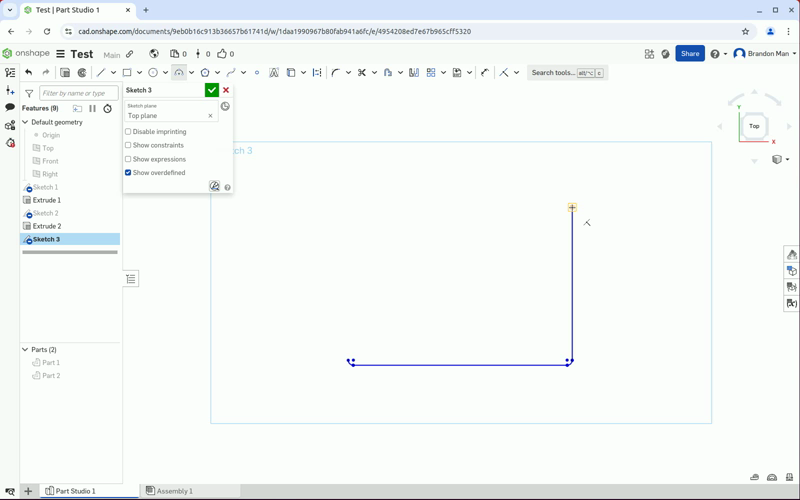
key_down(shift)
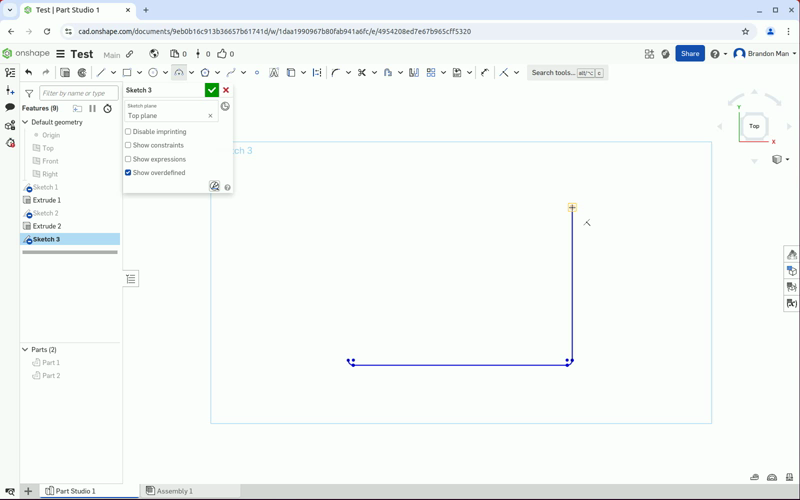
mouse_move(567, 202)
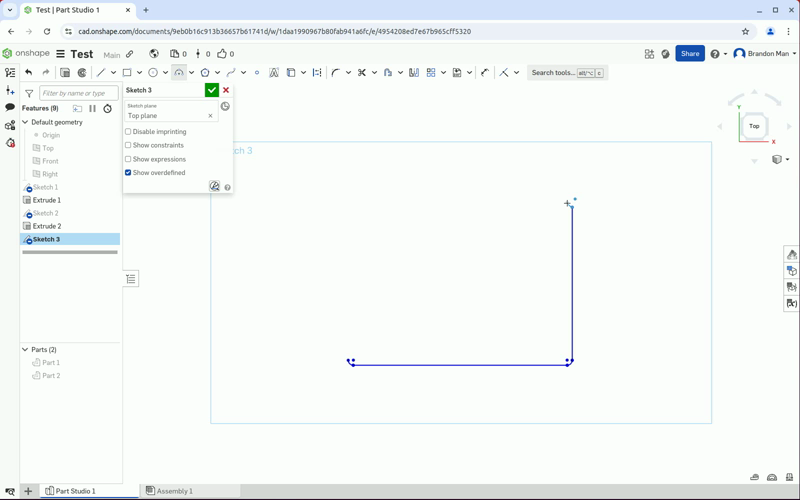
scroll(6)
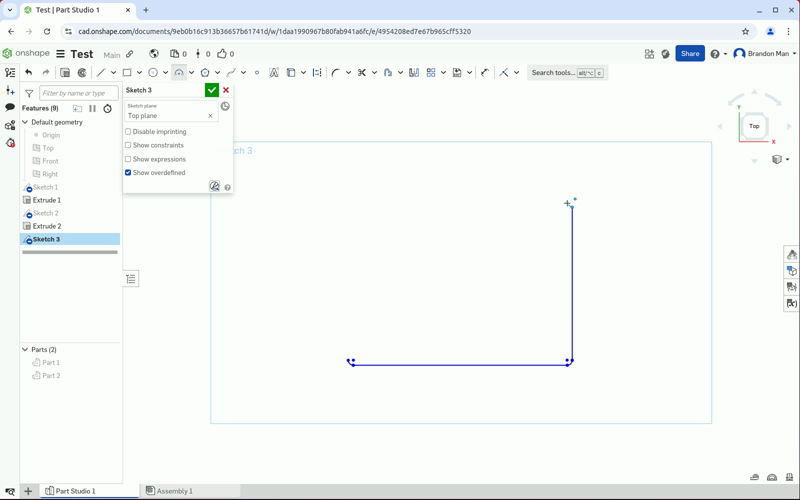
scroll(6)
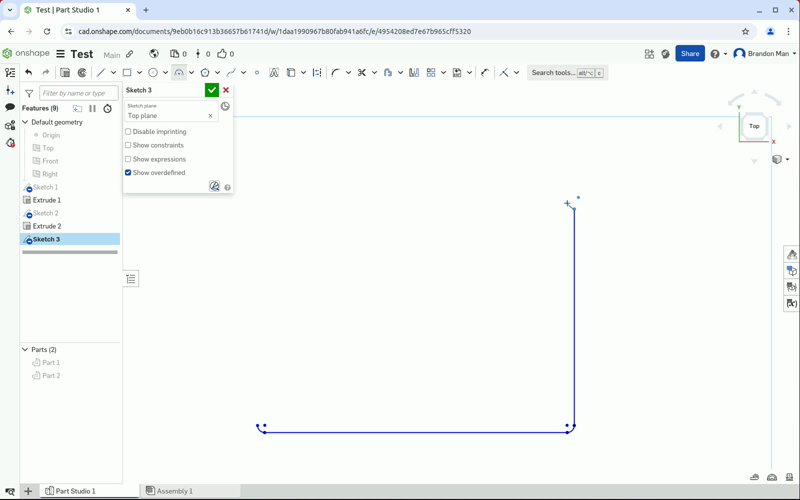
scroll(6)
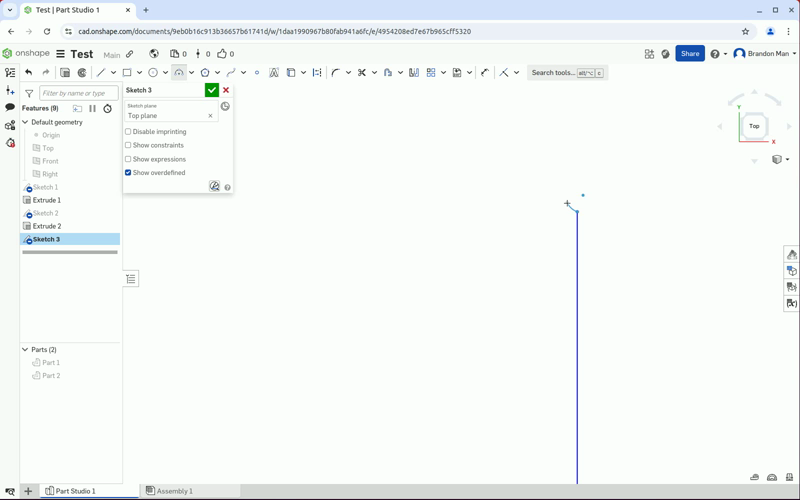
scroll(6)
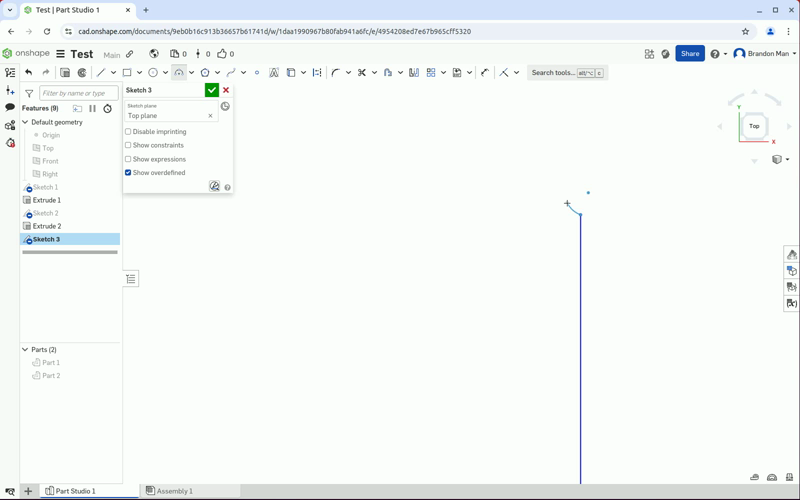
scroll(6)
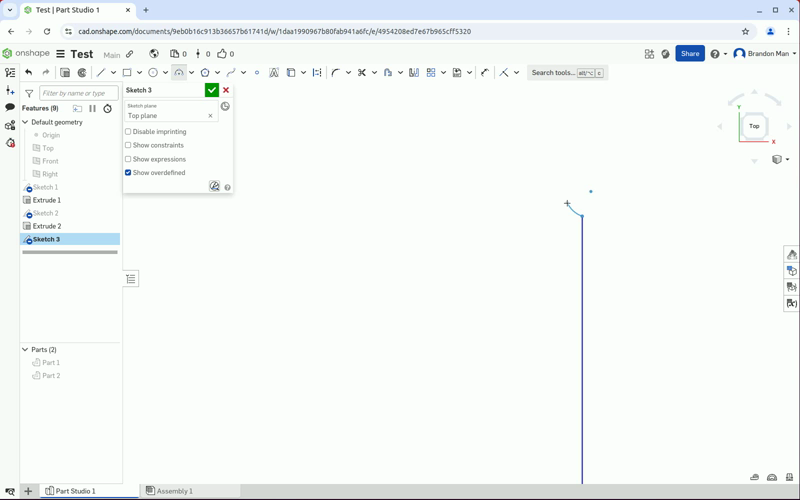
scroll(6)
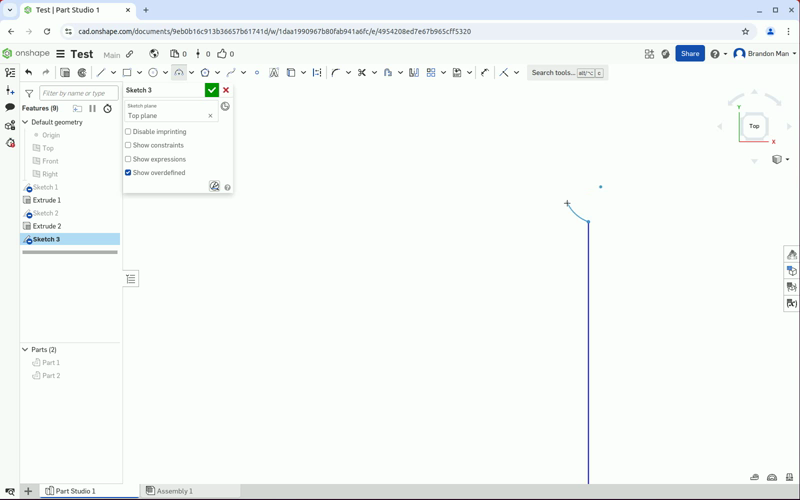
scroll(6)
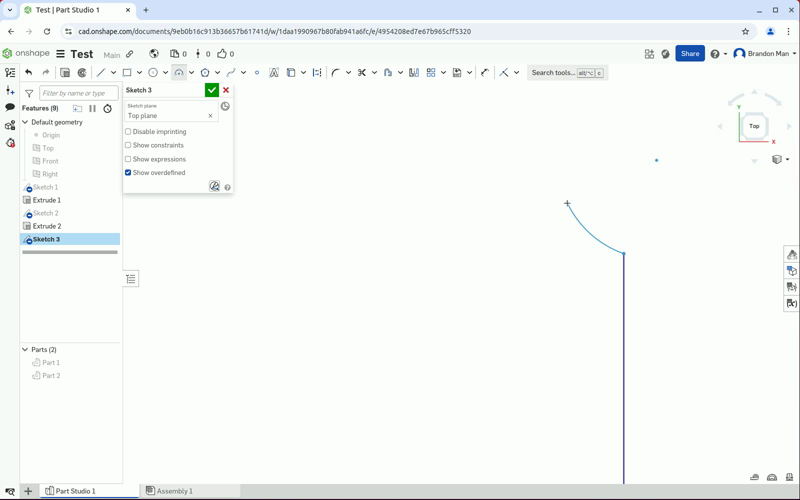
click(567, 202)
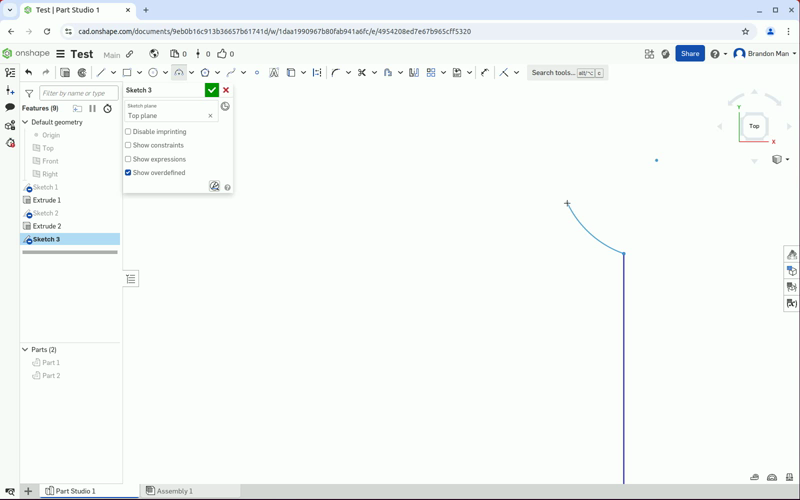
scroll(-6)
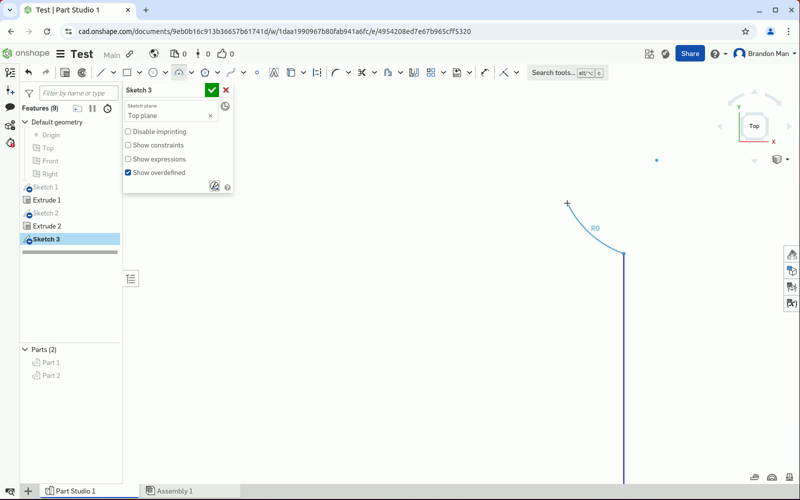
scroll(-6)
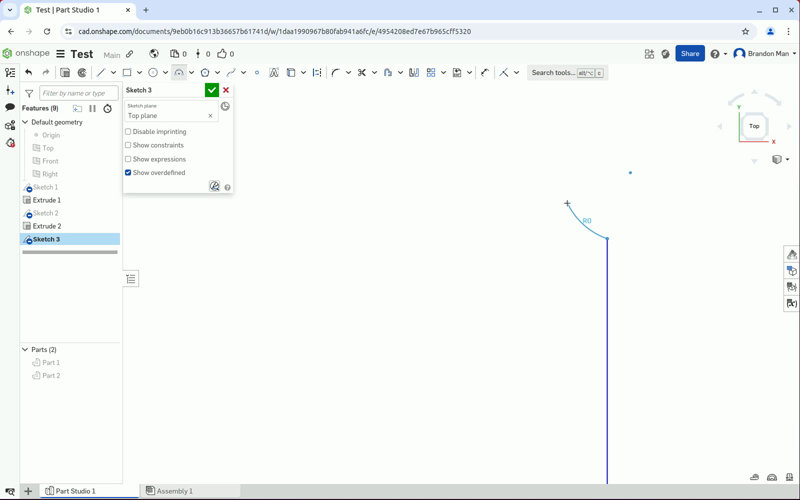
scroll(-6)
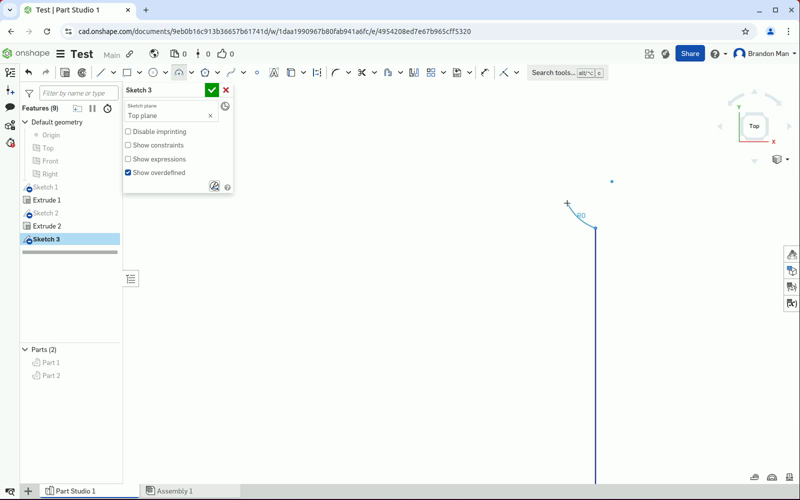
scroll(-6)
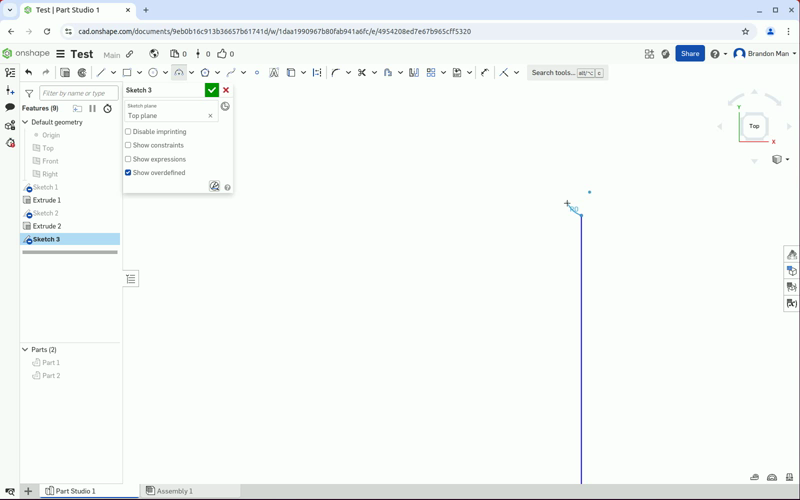
scroll(-6)
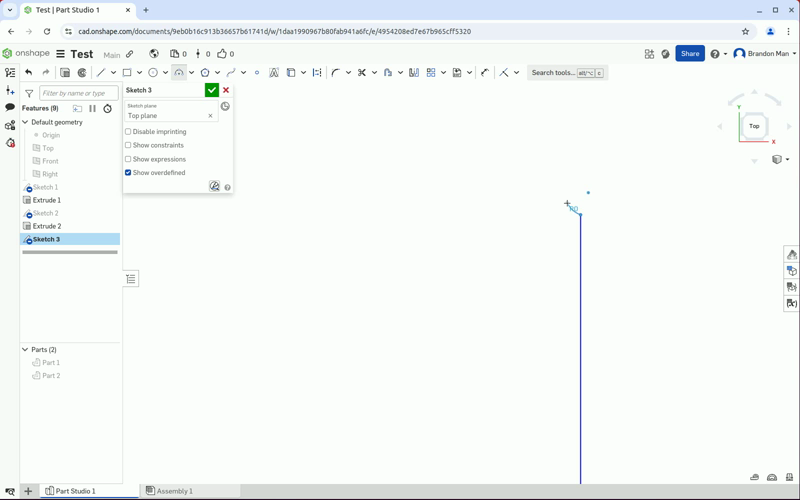
scroll(-6)
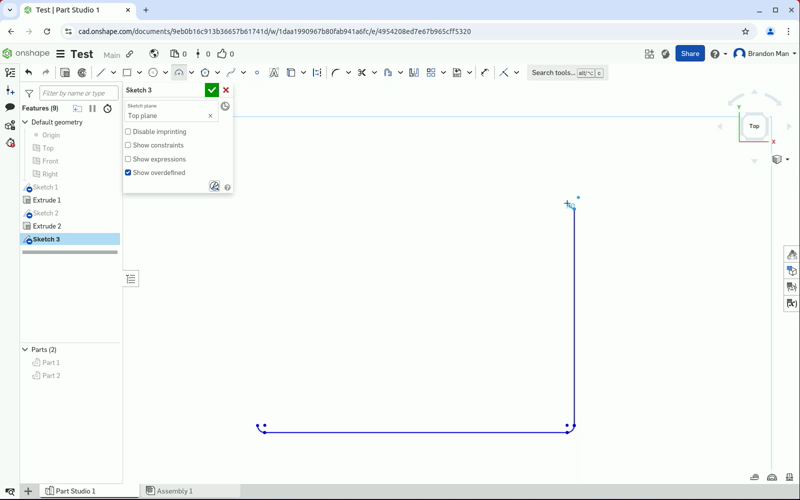
scroll(-6)
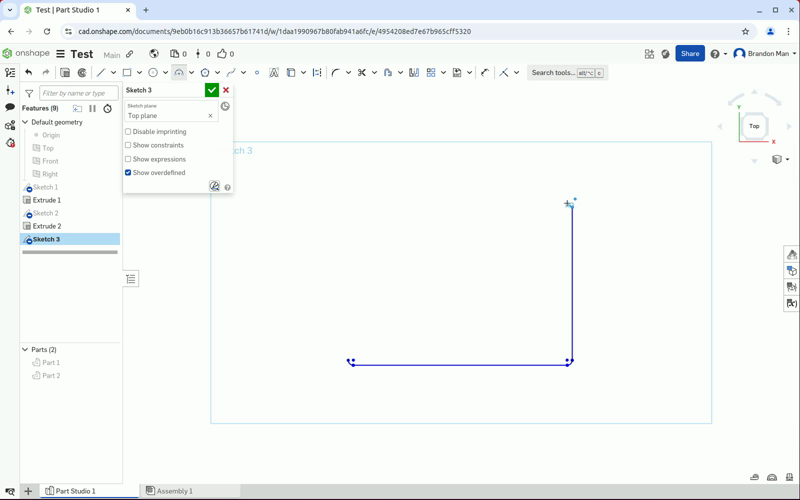
mouse_move(570, 203)
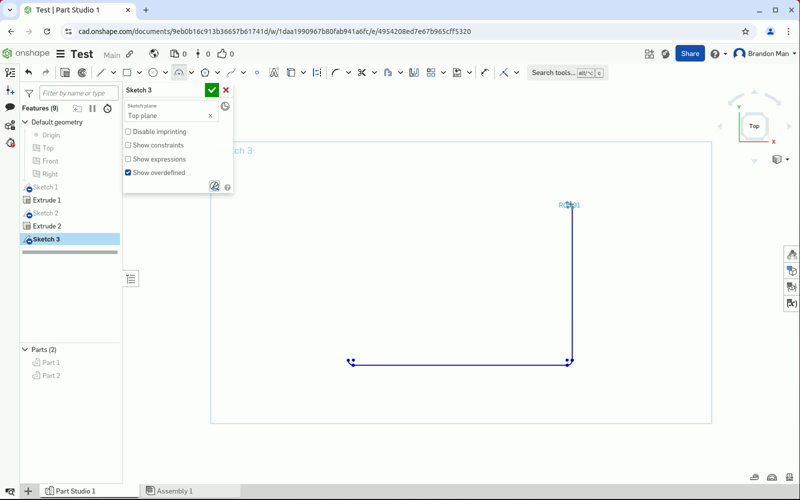
scroll(6)
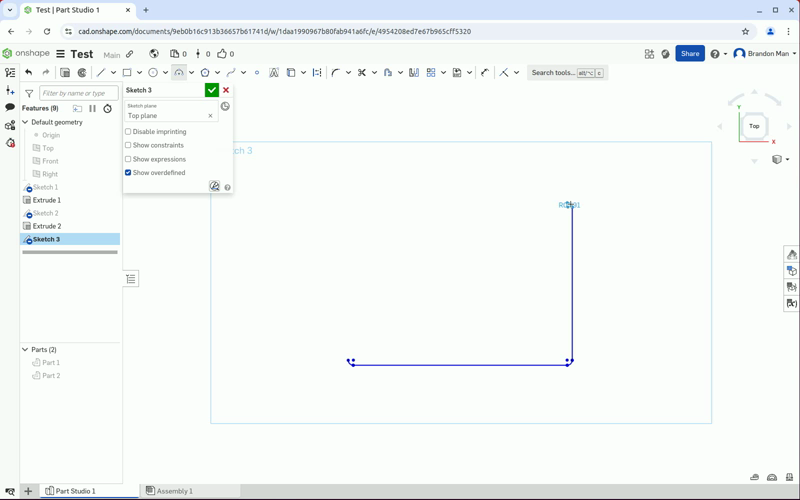
scroll(6)
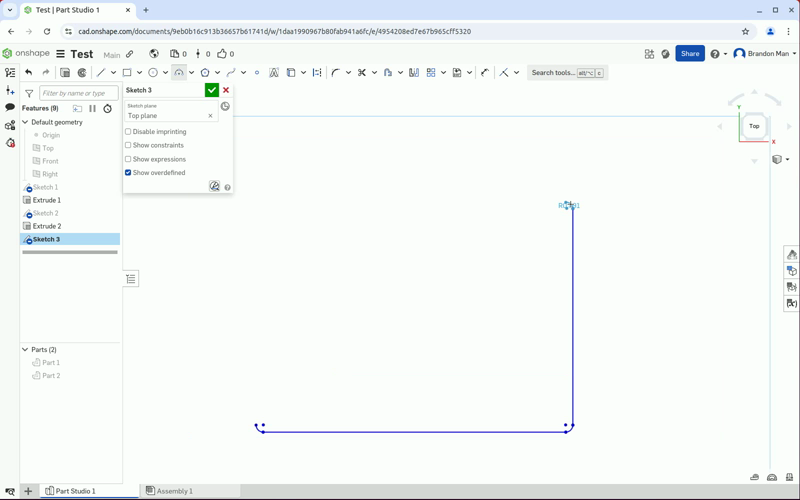
scroll(6)
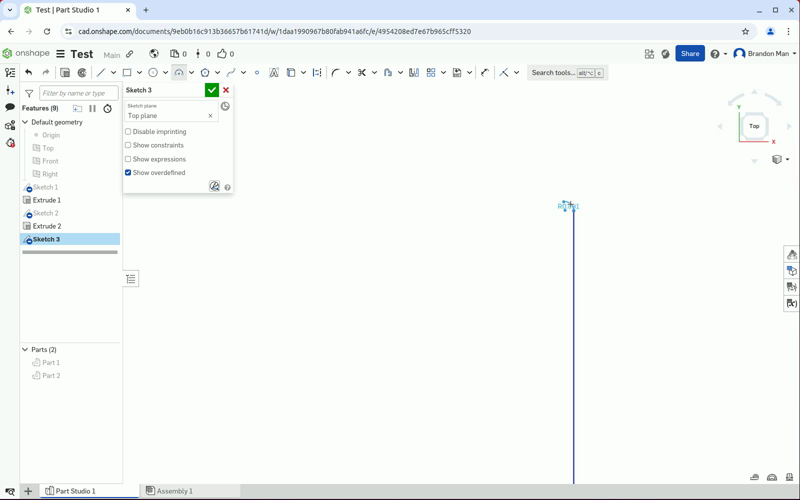
scroll(6)
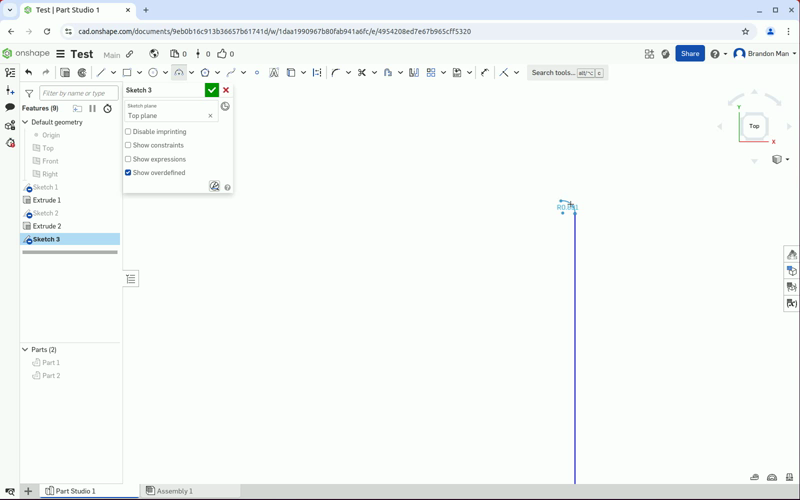
scroll(6)
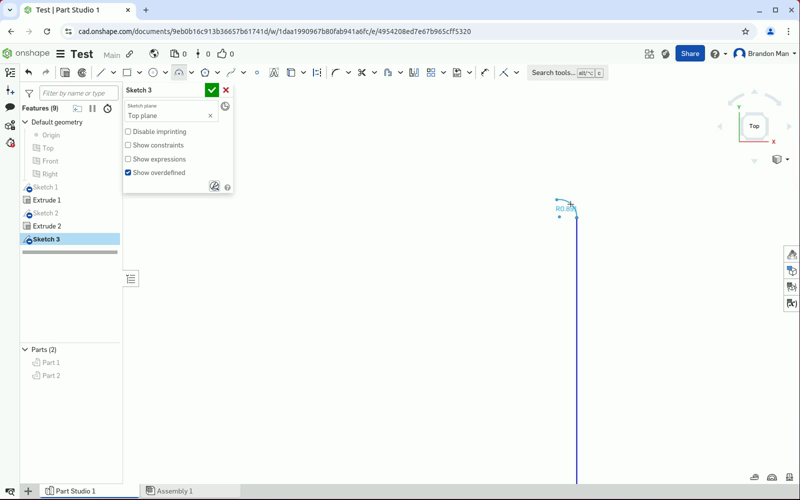
scroll(6)
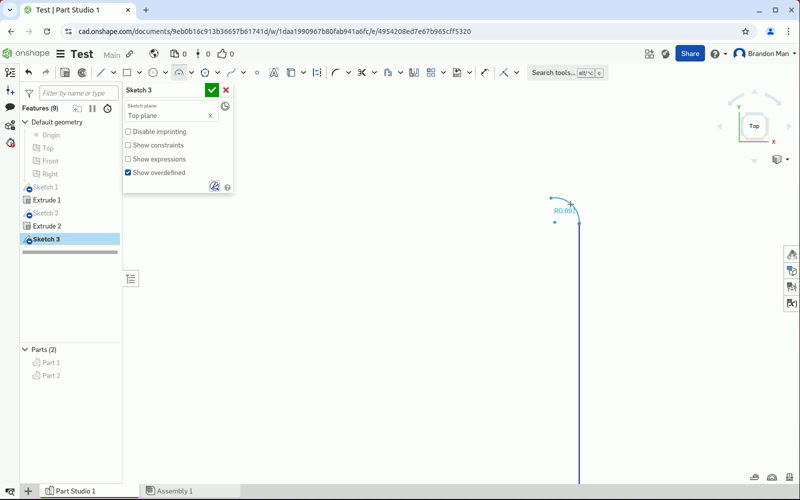
scroll(6)
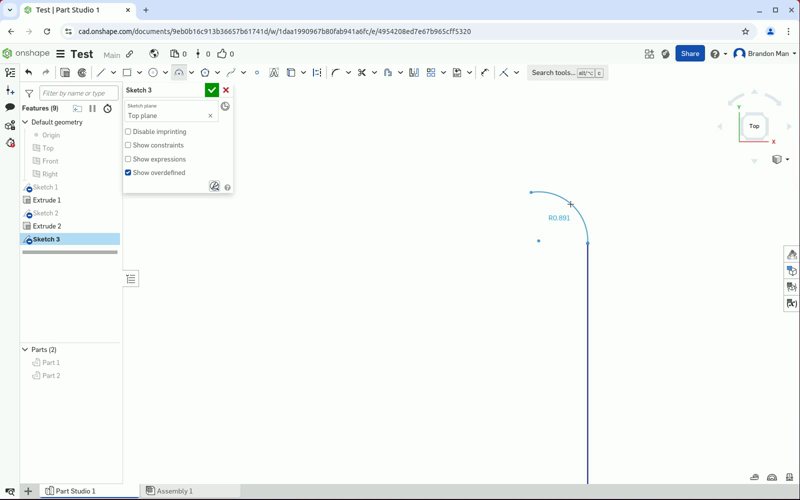
click(570, 203)
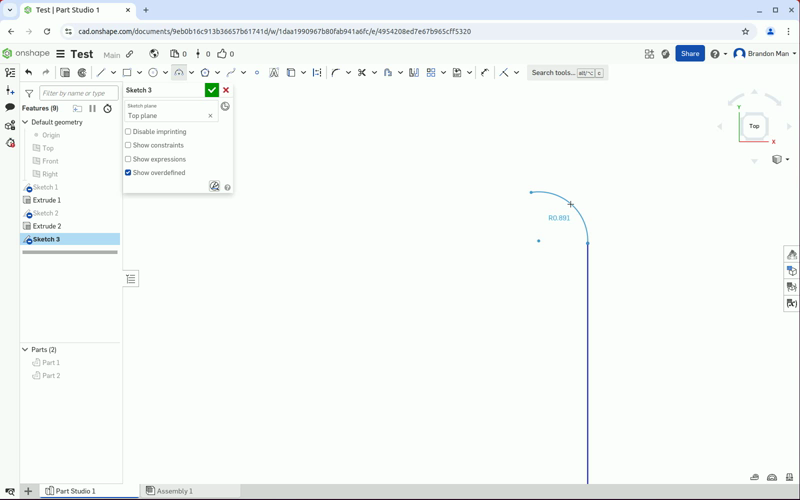
scroll(-6)
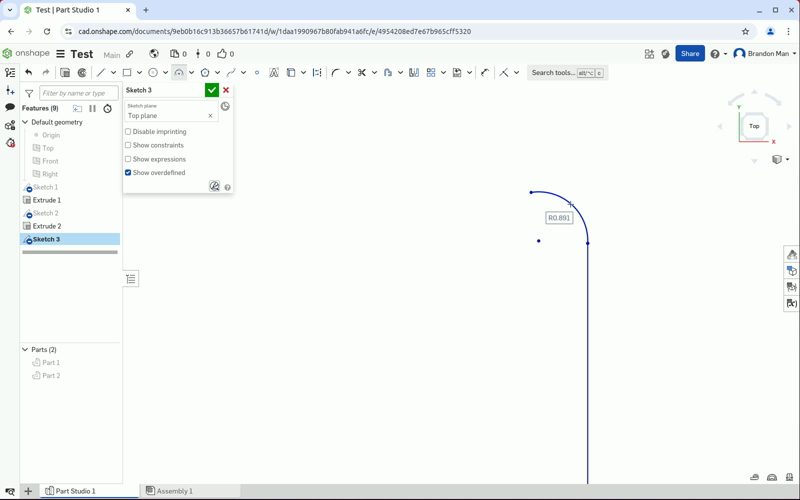
scroll(-6)
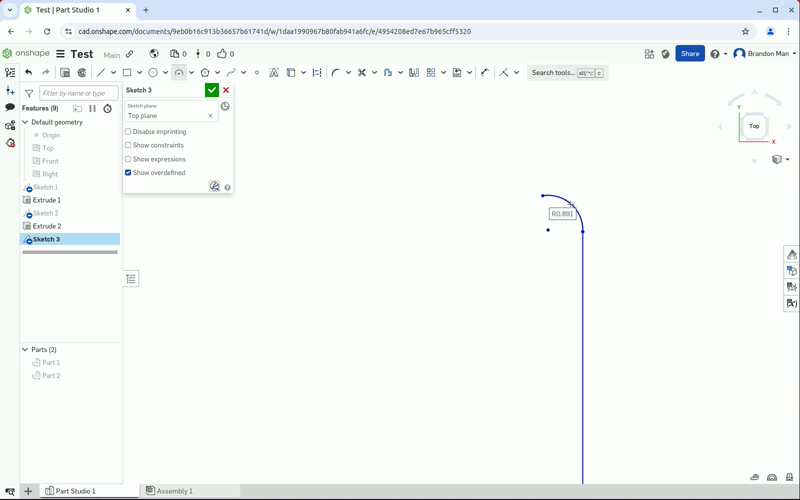
scroll(-6)
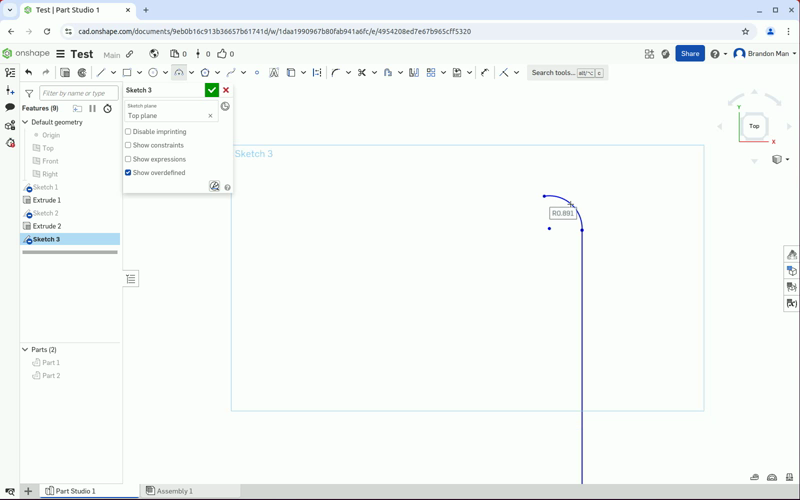
scroll(-6)
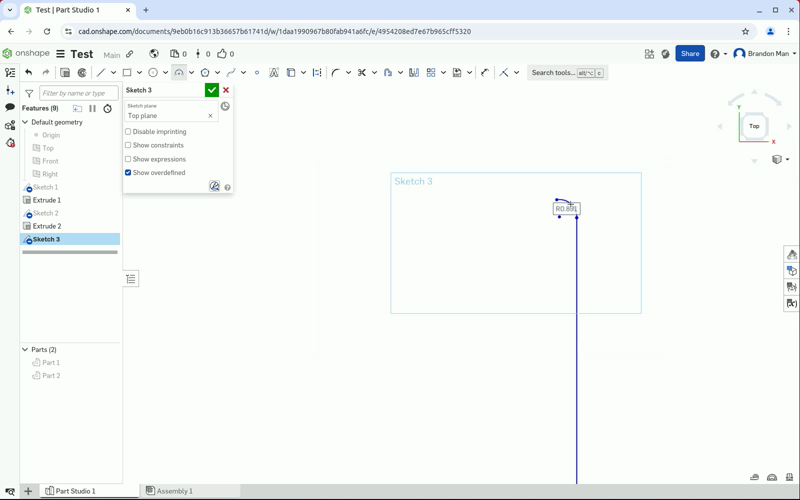
scroll(-6)
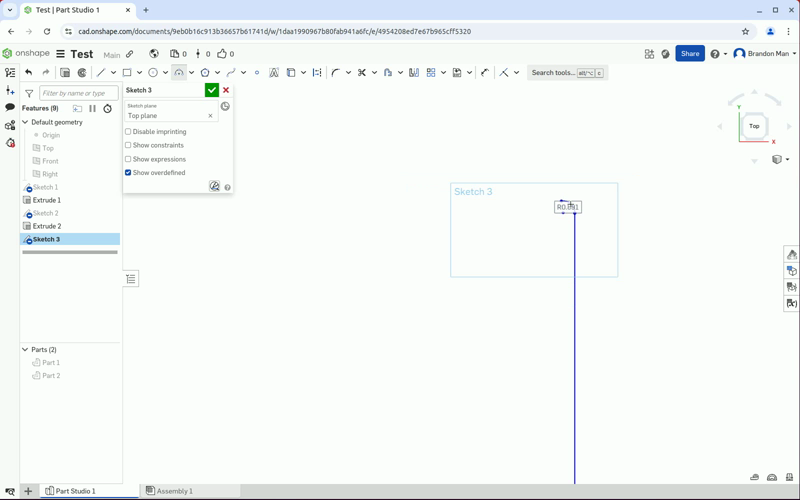
scroll(-6)
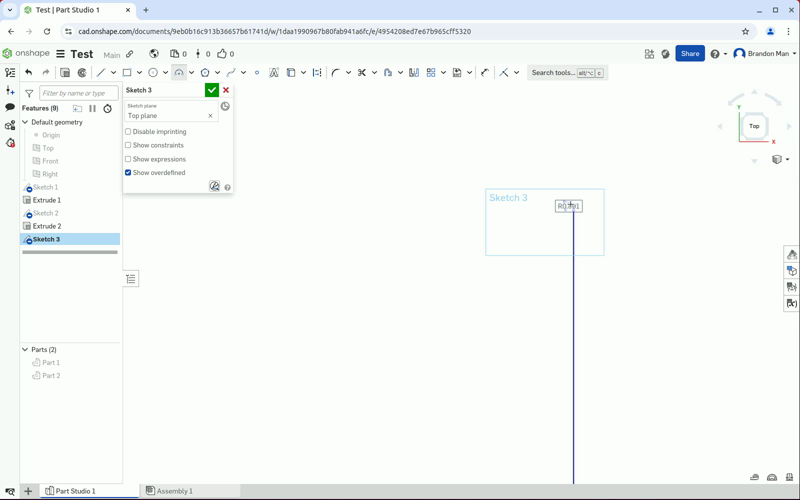
scroll(-6)
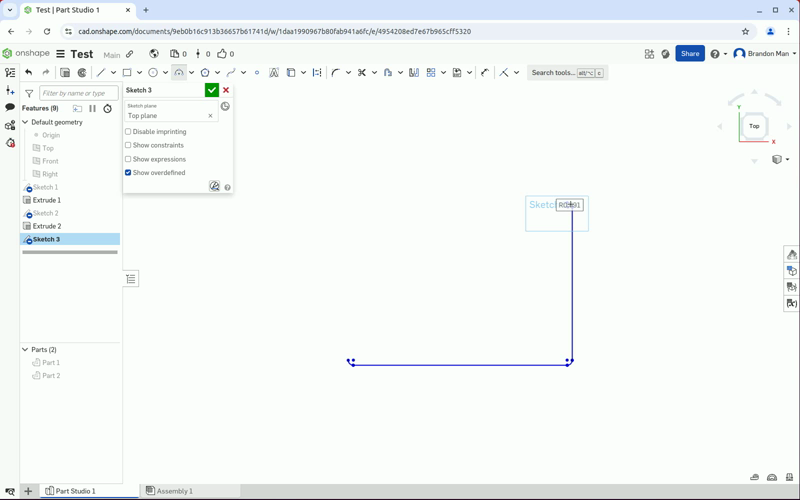
key_up(shift)
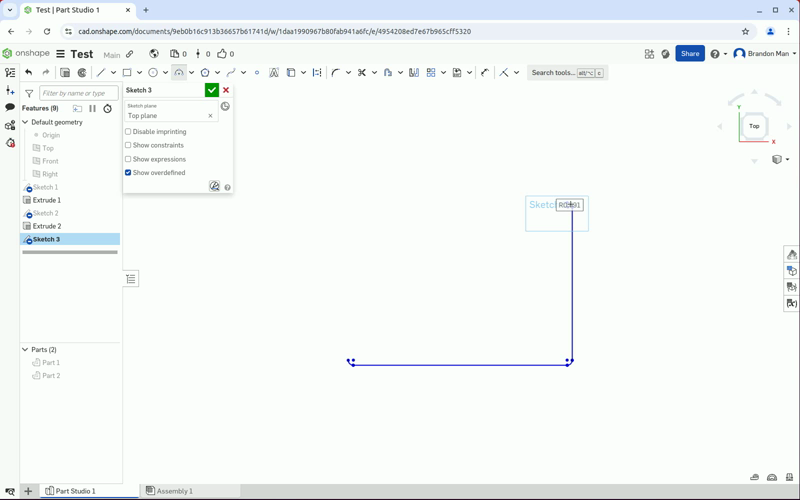
key(esc)
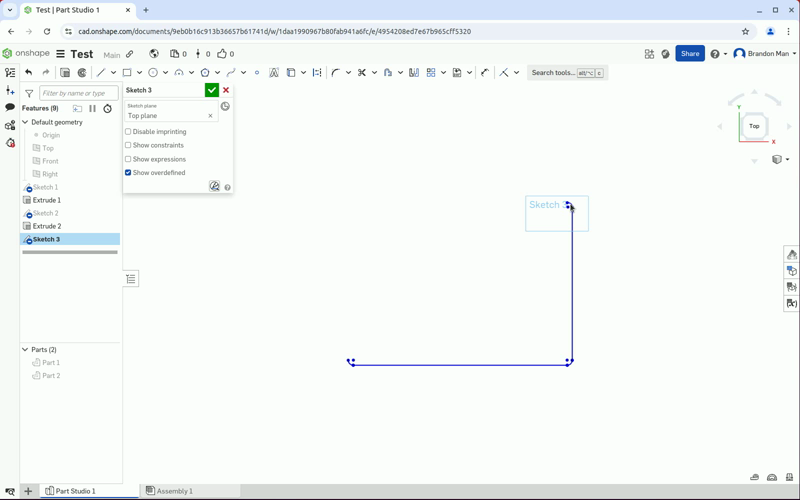
key(l)
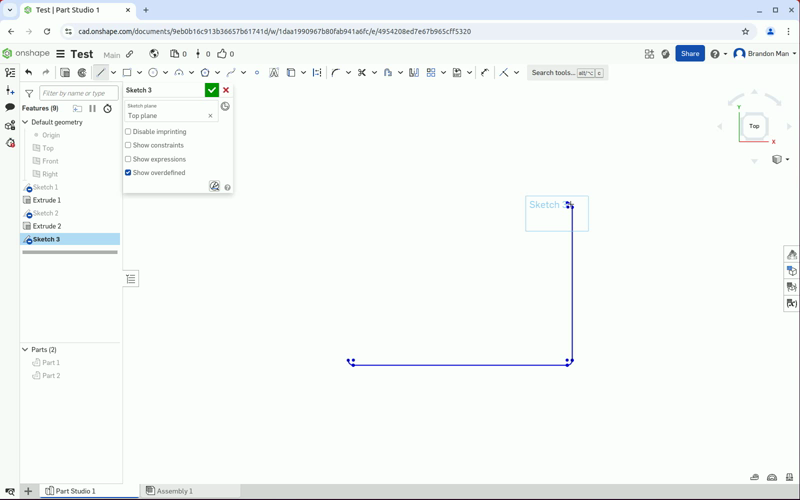
mouse_move(567, 202)
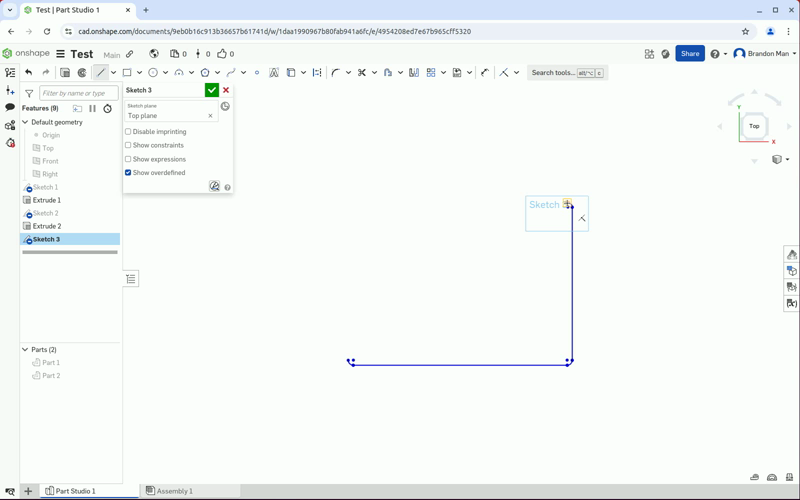
scroll(6)
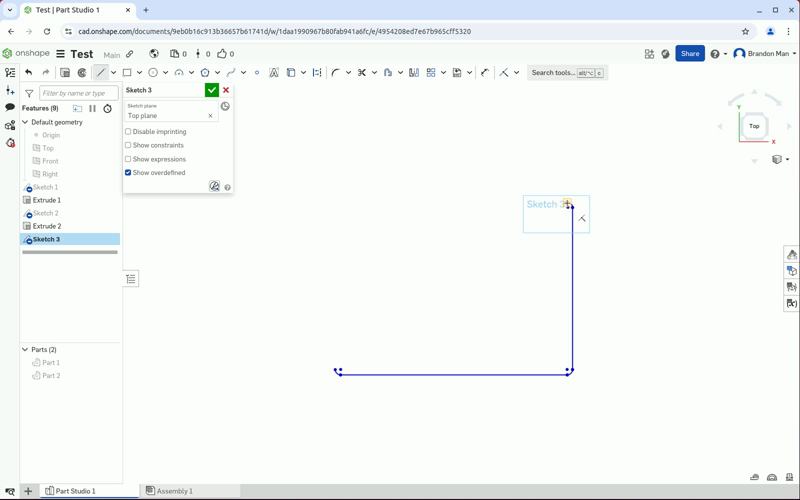
scroll(6)
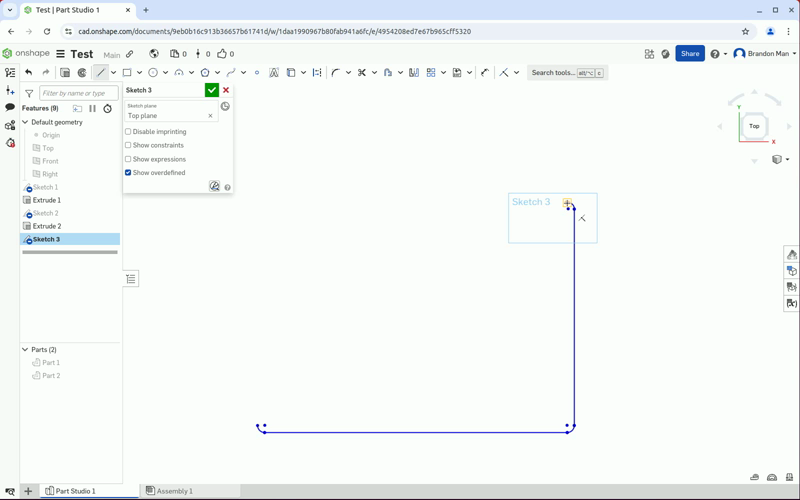
scroll(6)
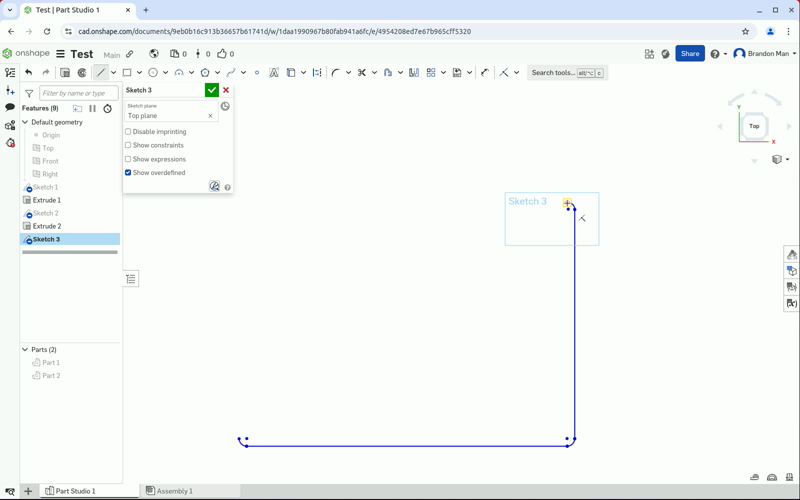
scroll(6)
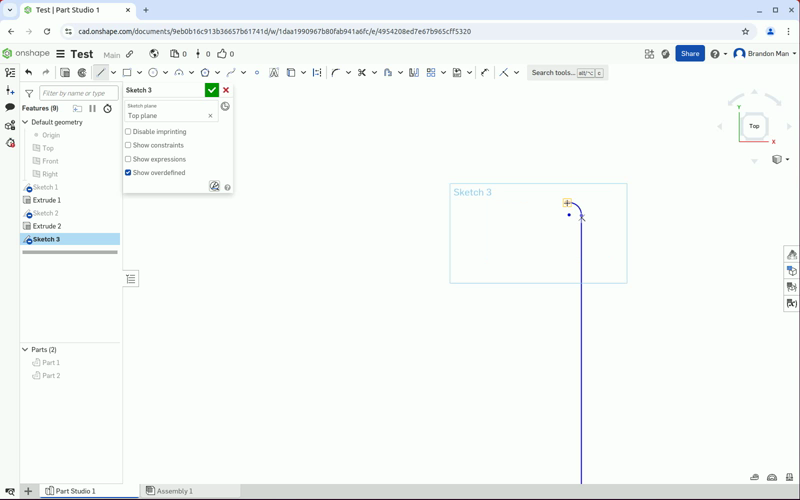
scroll(6)
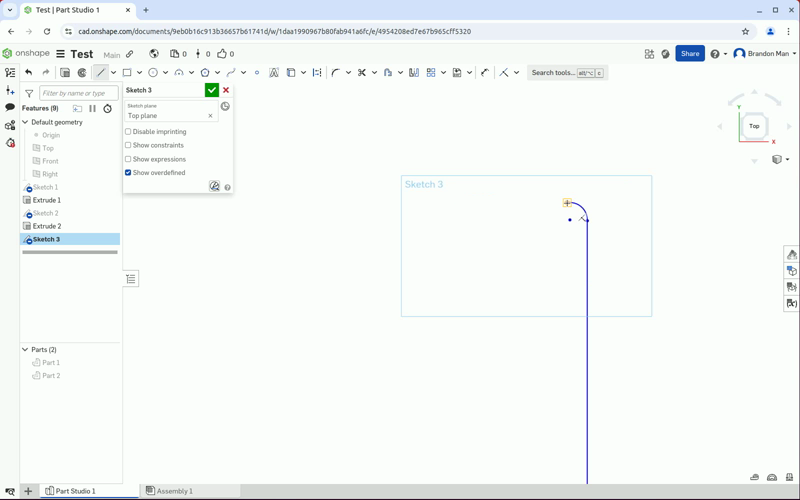
scroll(6)
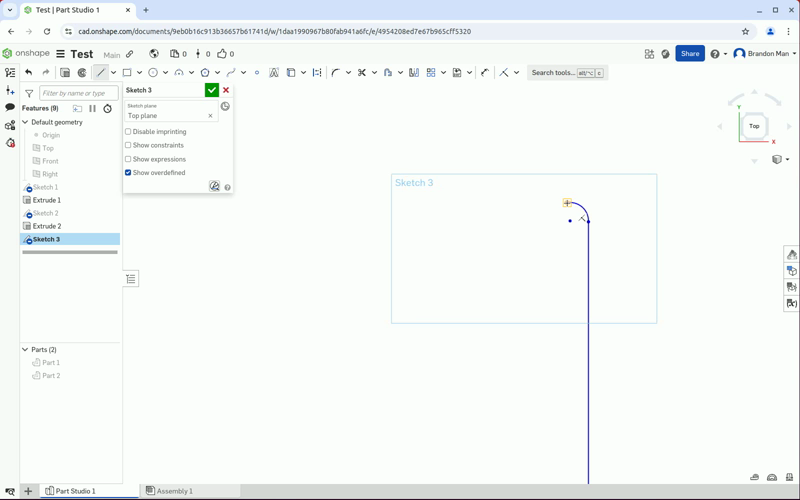
scroll(6)
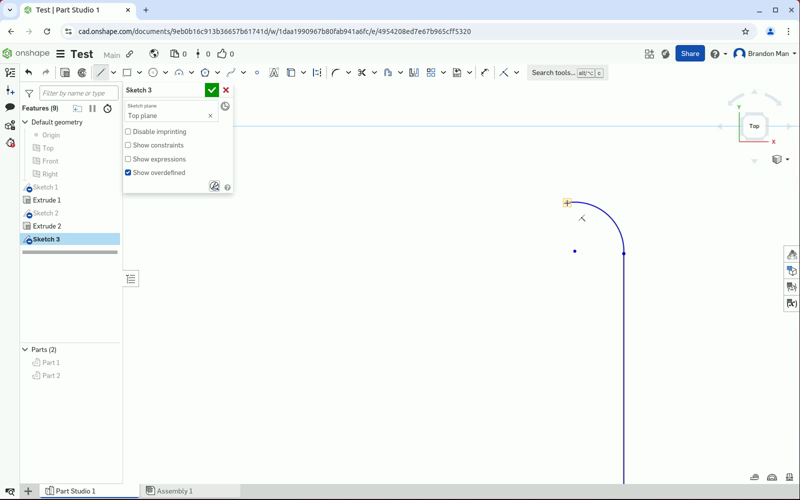
click(567, 202)
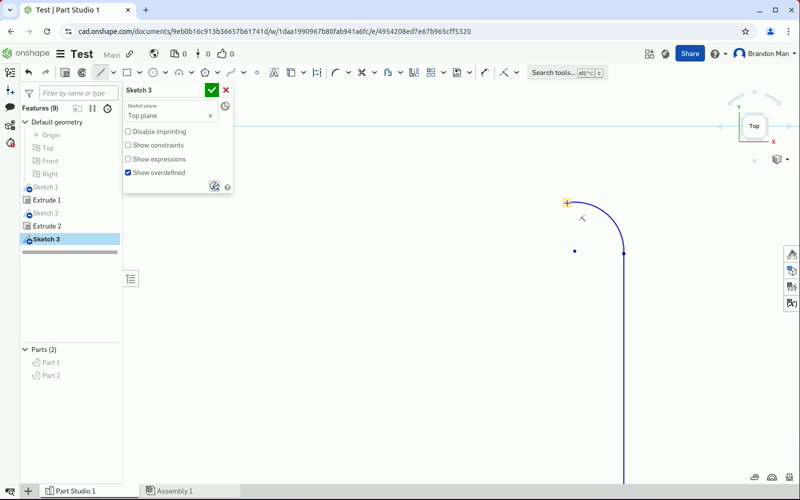
scroll(-6)
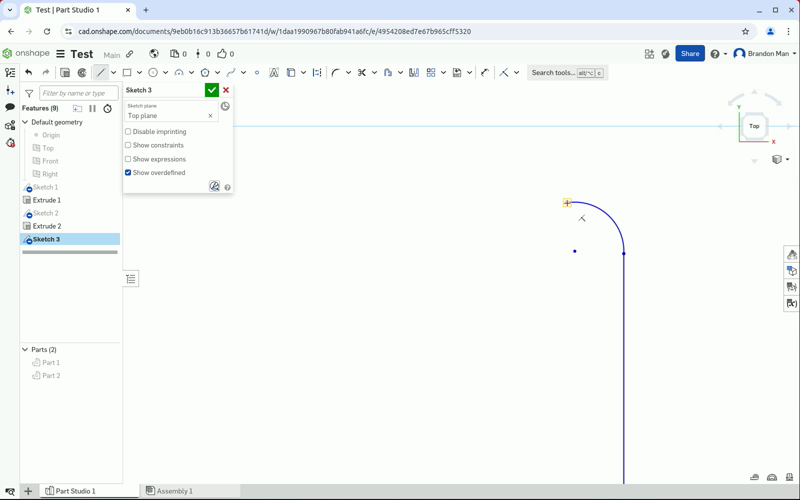
scroll(-6)
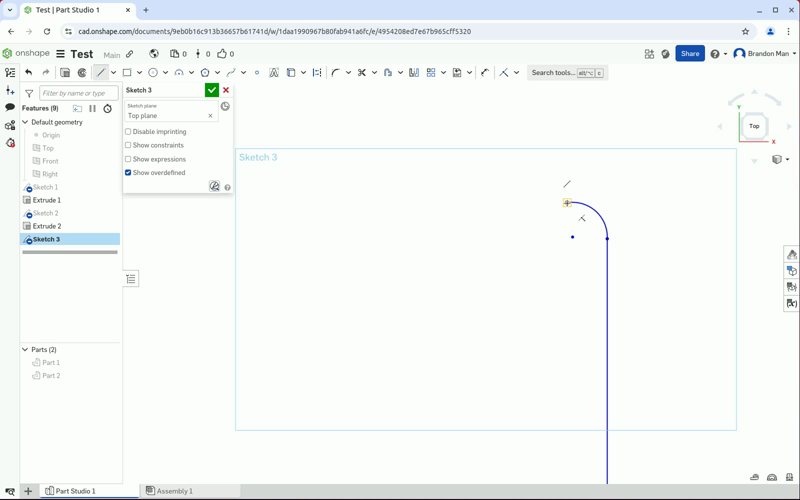
scroll(-6)
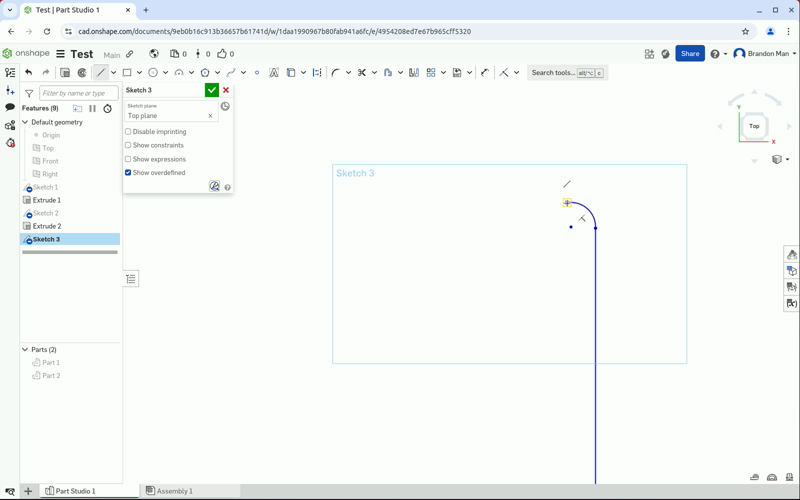
scroll(-6)
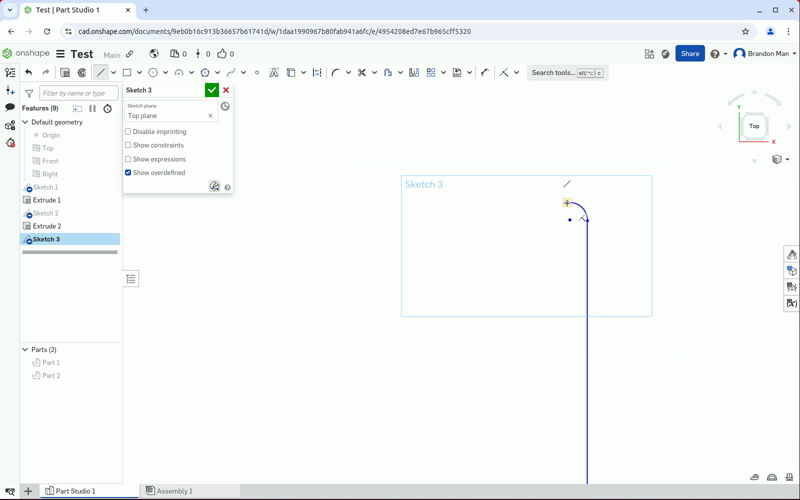
scroll(-6)
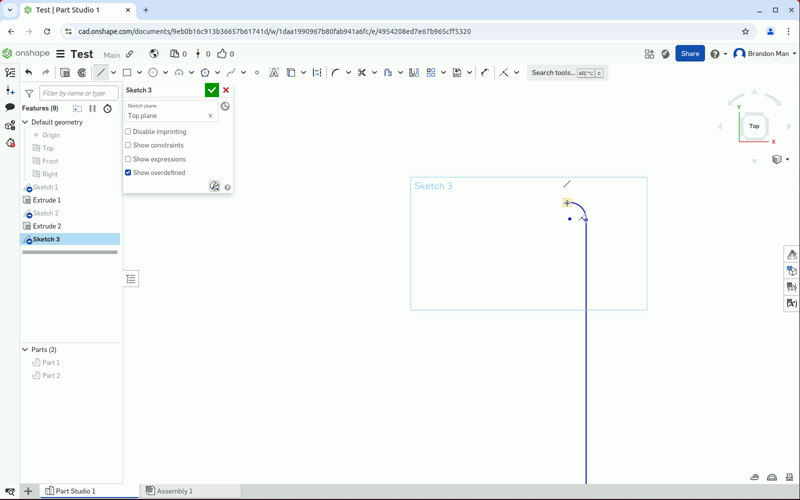
scroll(-6)
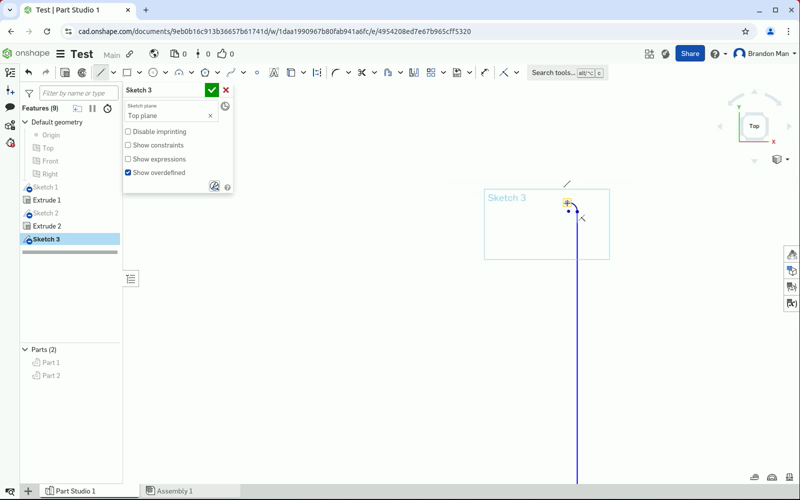
scroll(-6)
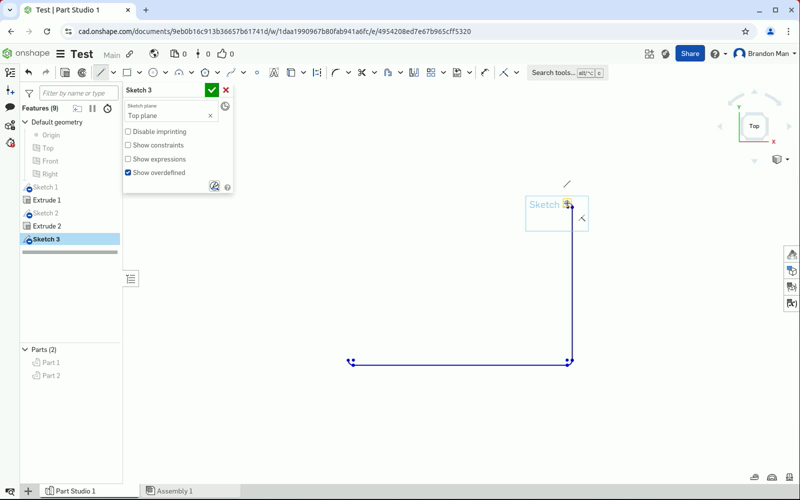
key_down(shift)
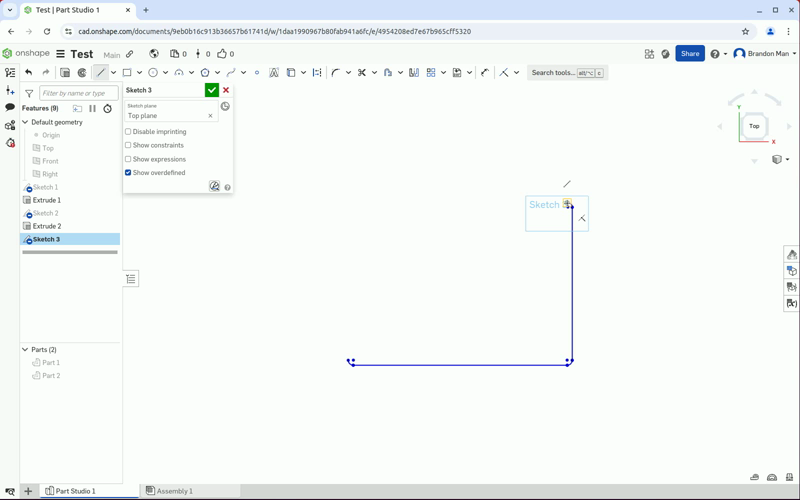
mouse_move(353, 202)
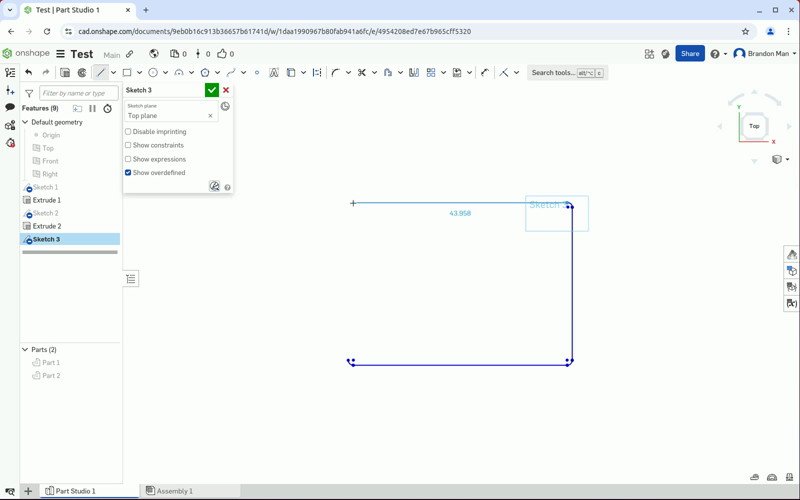
click(353, 202)
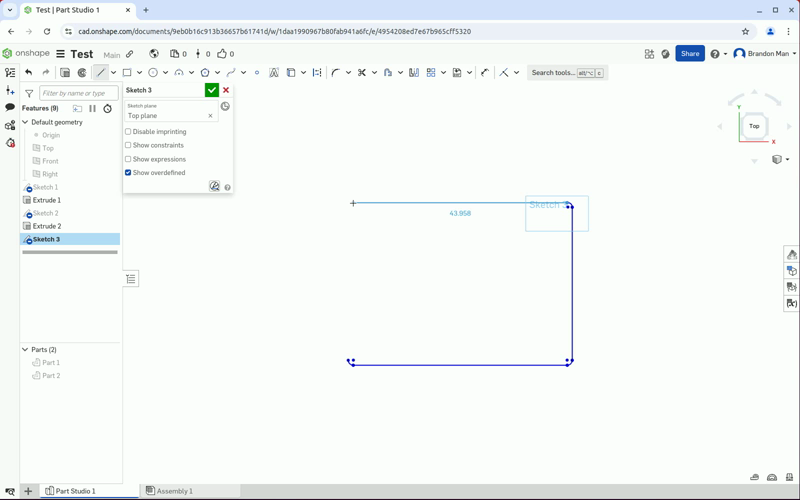
key_up(shift)
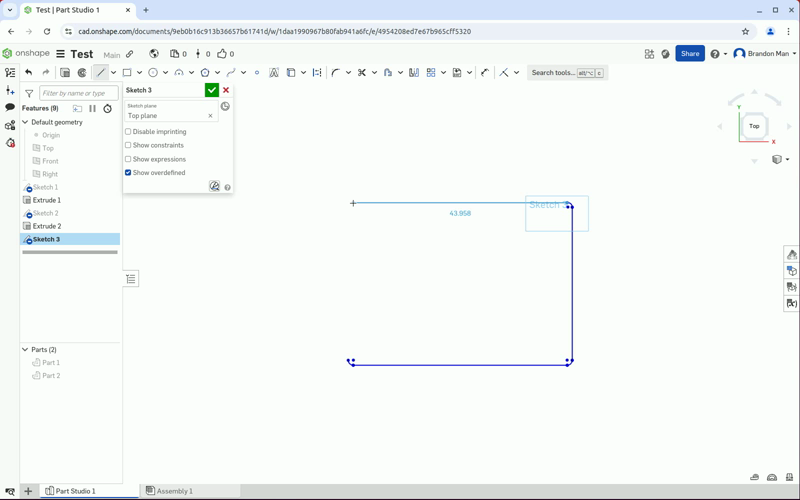
key(esc)
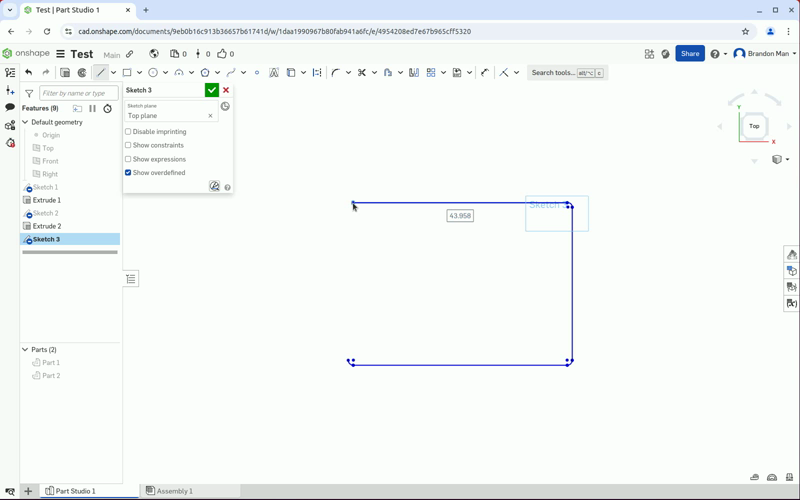
key(a)
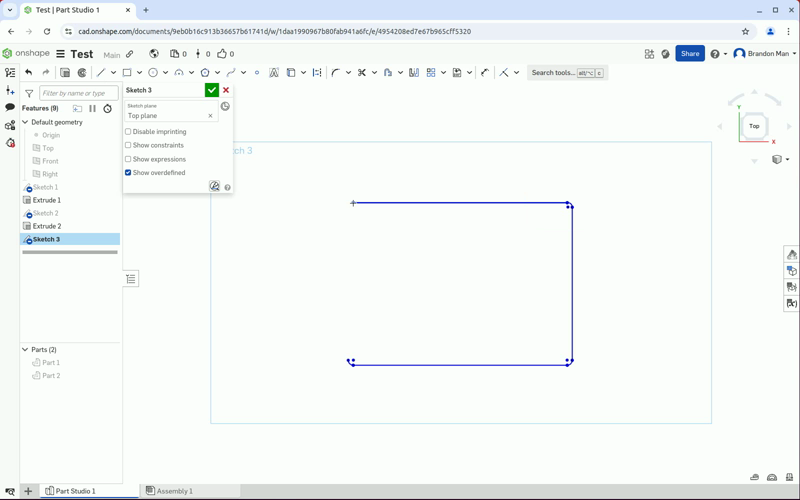
mouse_move(353, 202)
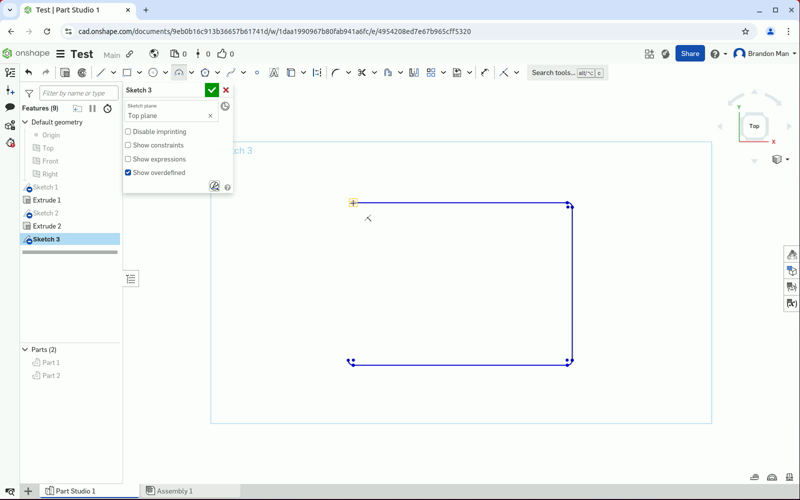
click(353, 202)
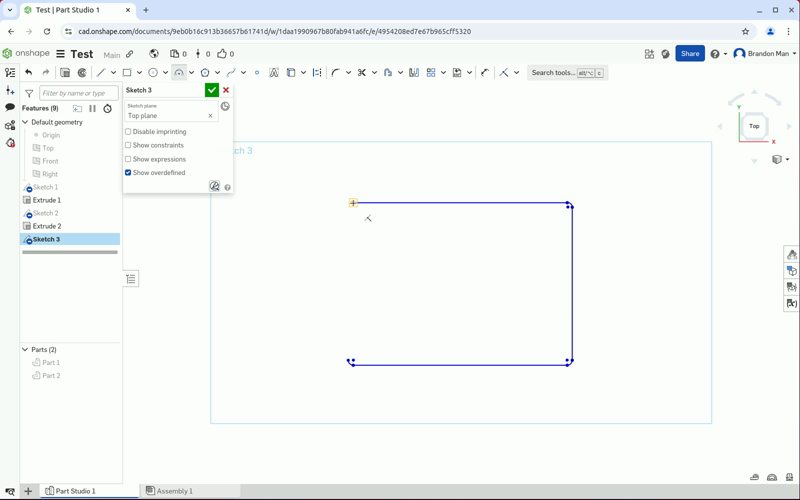
key_down(shift)
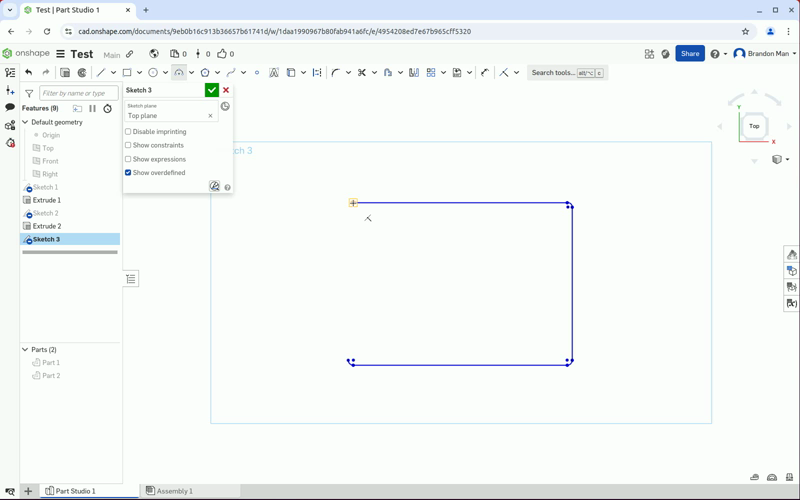
mouse_move(348, 207)
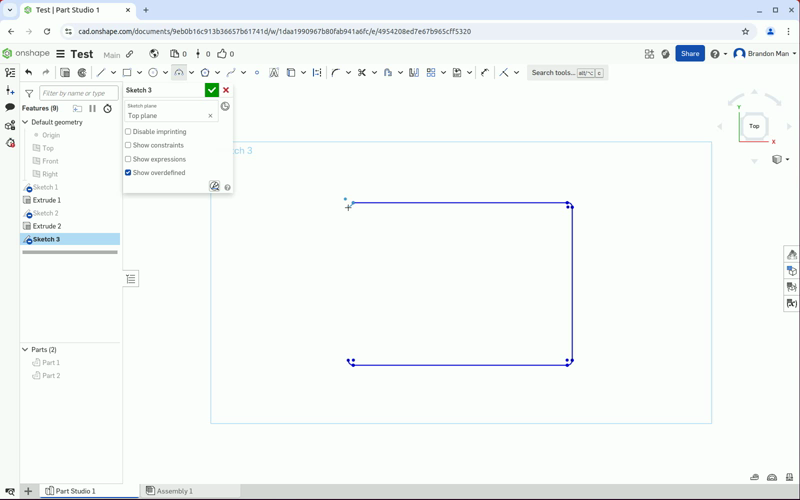
scroll(6)
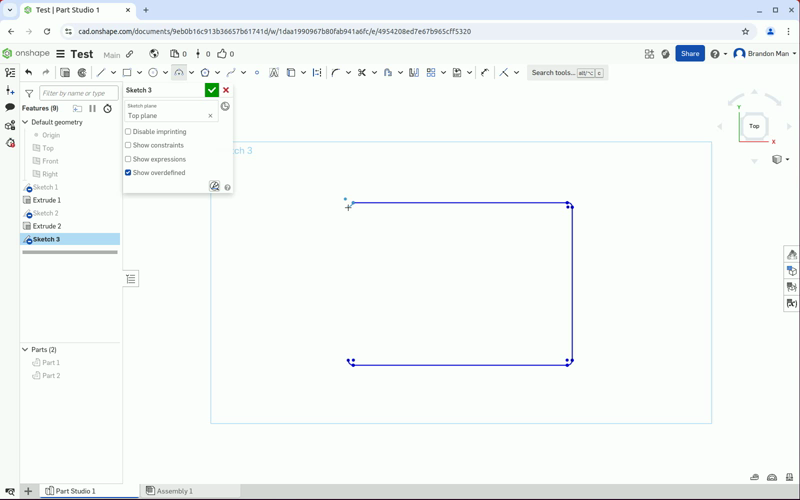
scroll(6)
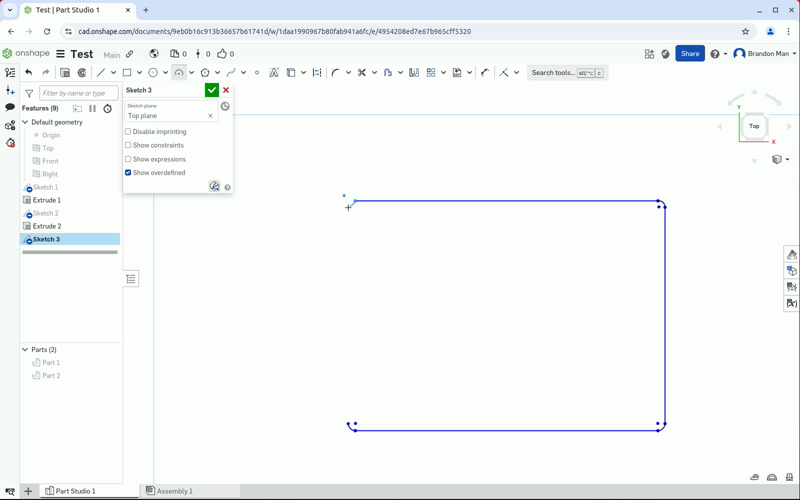
scroll(6)
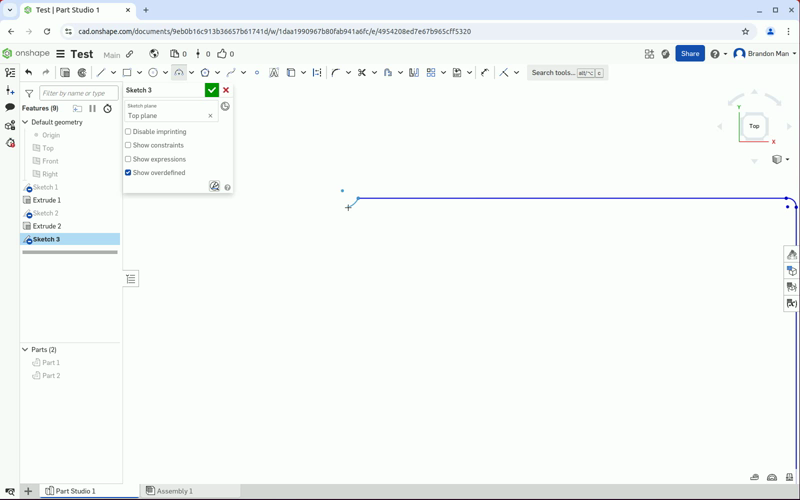
scroll(6)
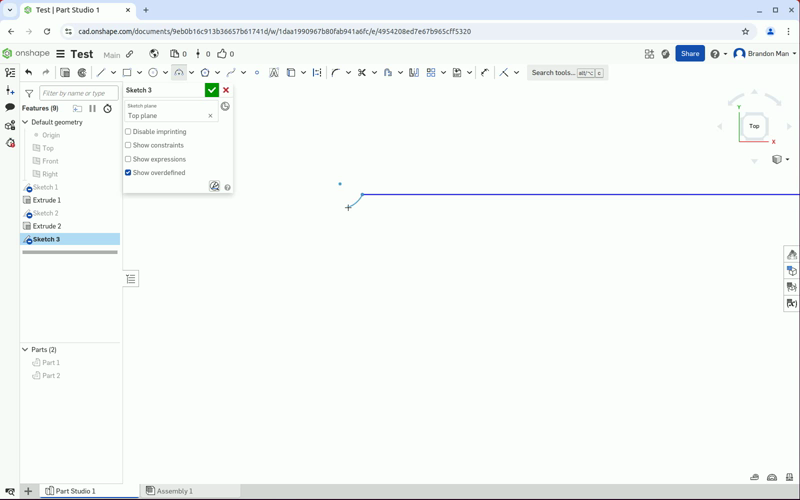
scroll(6)
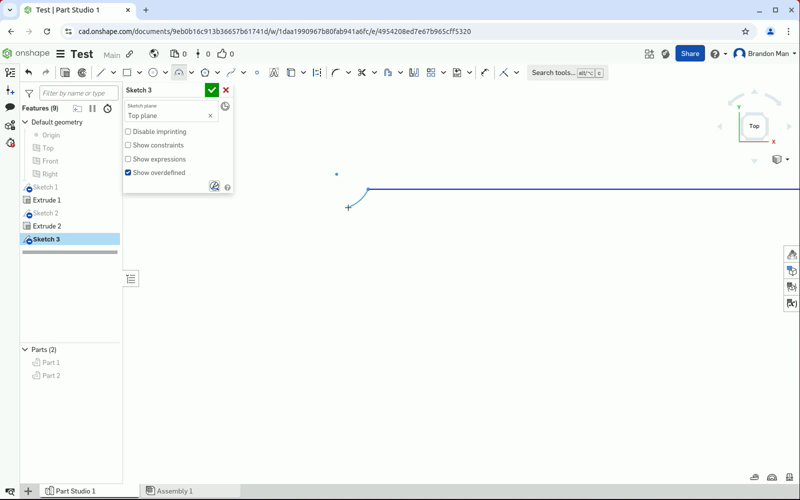
scroll(6)
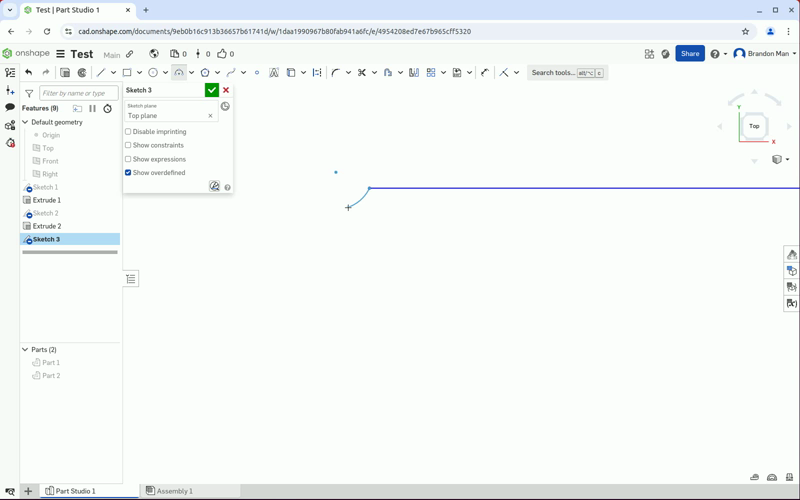
scroll(6)
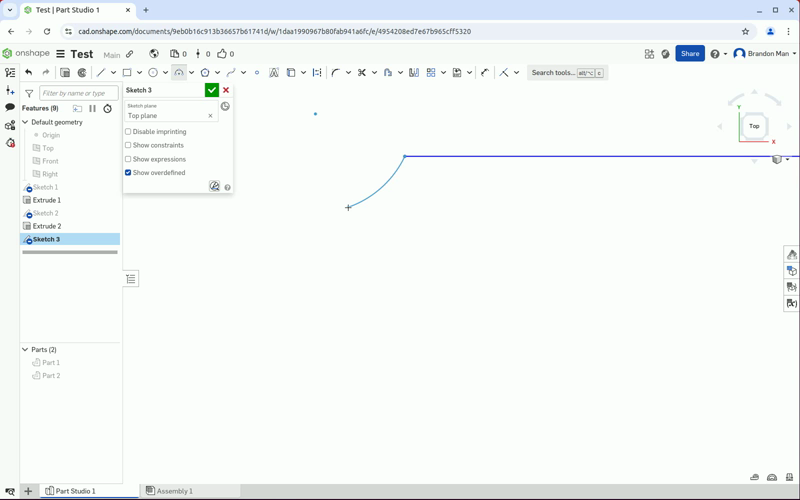
click(348, 207)
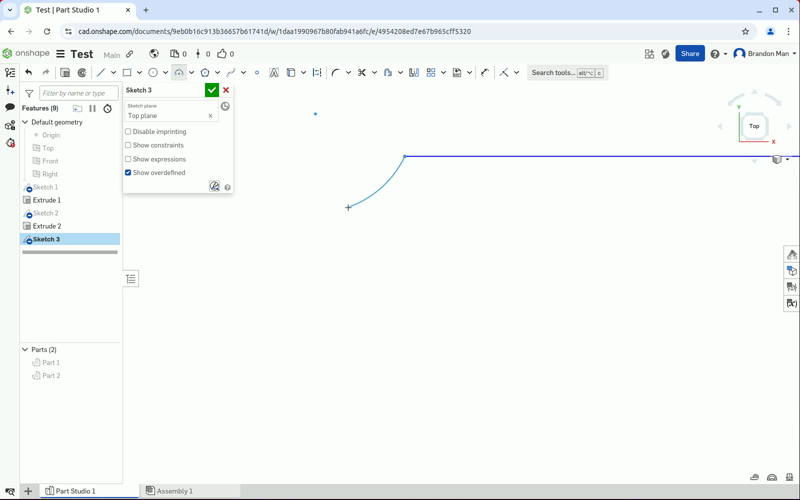
scroll(-6)
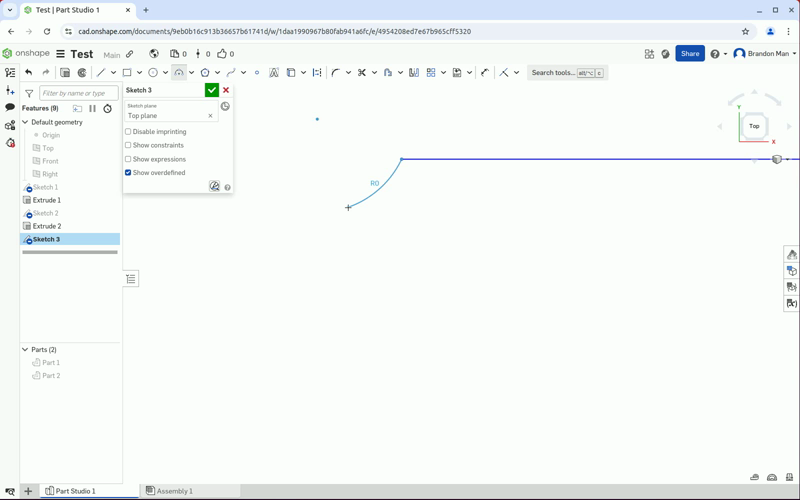
scroll(-6)
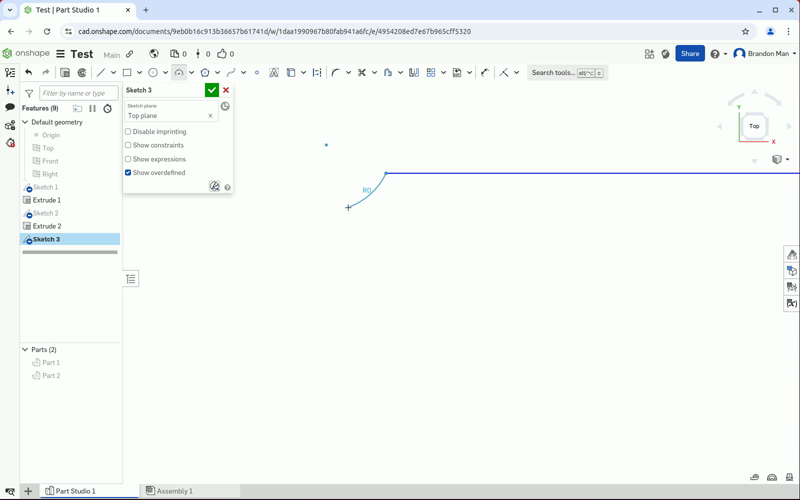
scroll(-6)
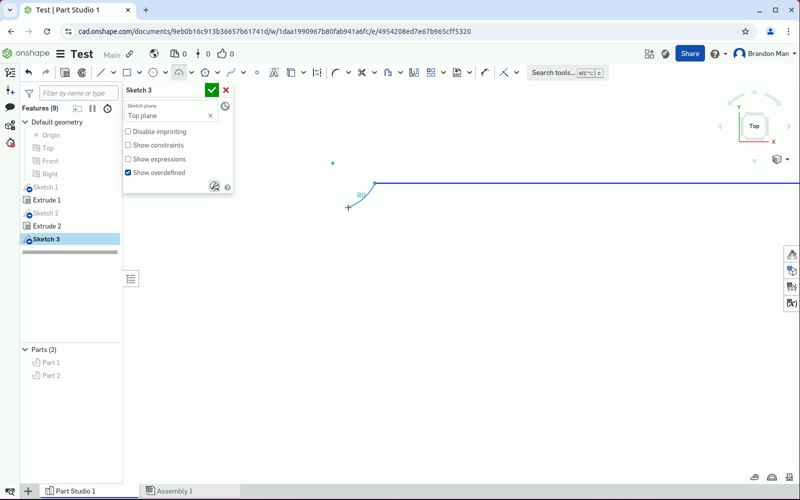
scroll(-6)
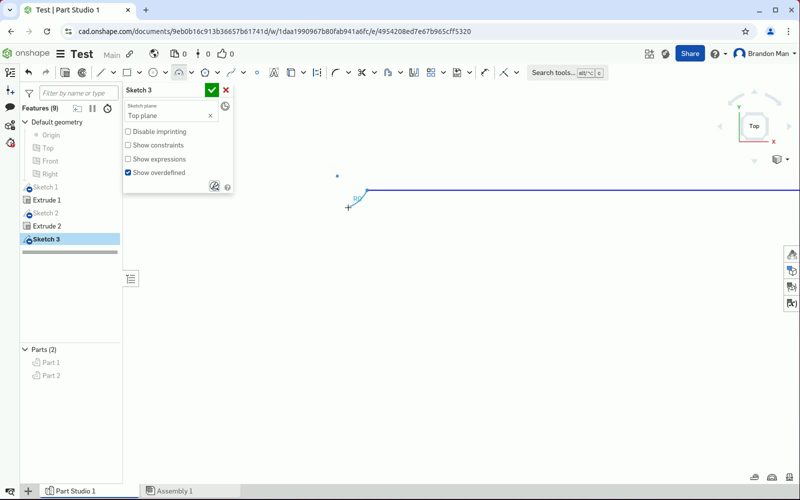
scroll(-6)
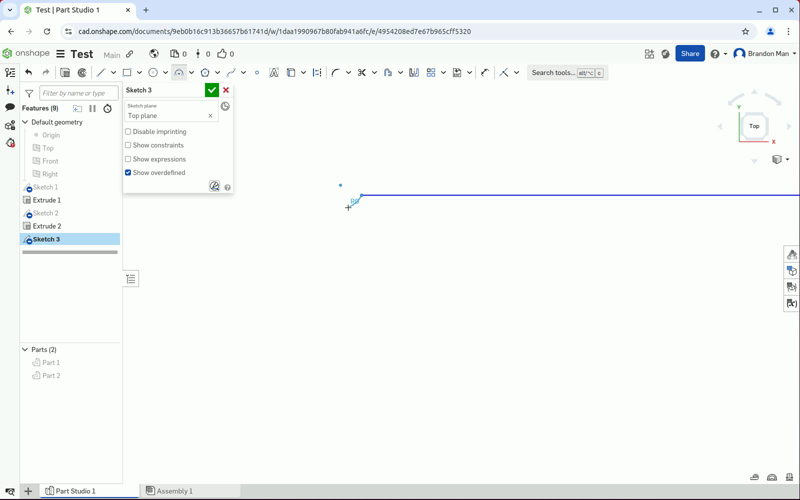
scroll(-6)
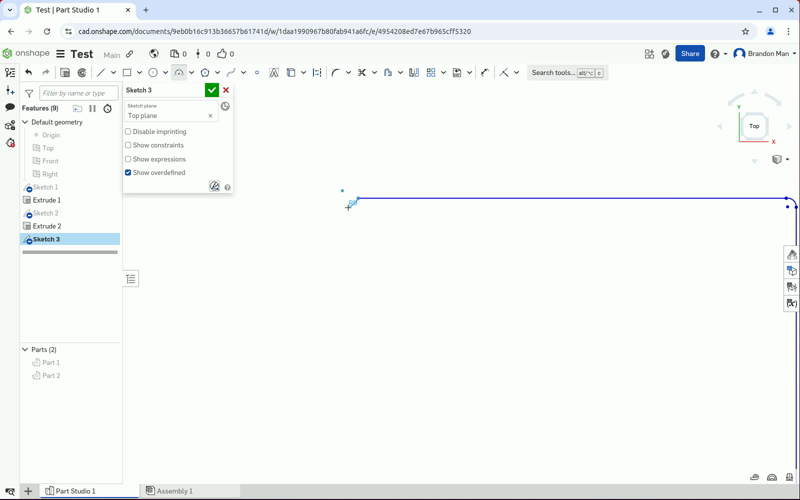
scroll(-6)
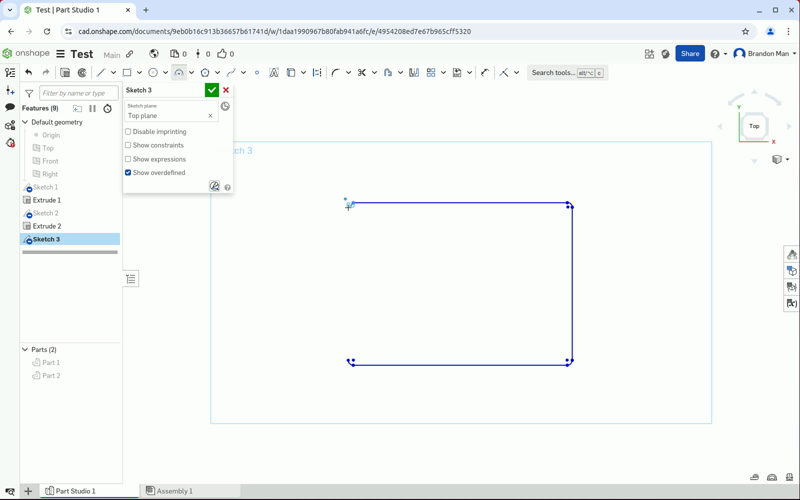
mouse_move(349, 203)
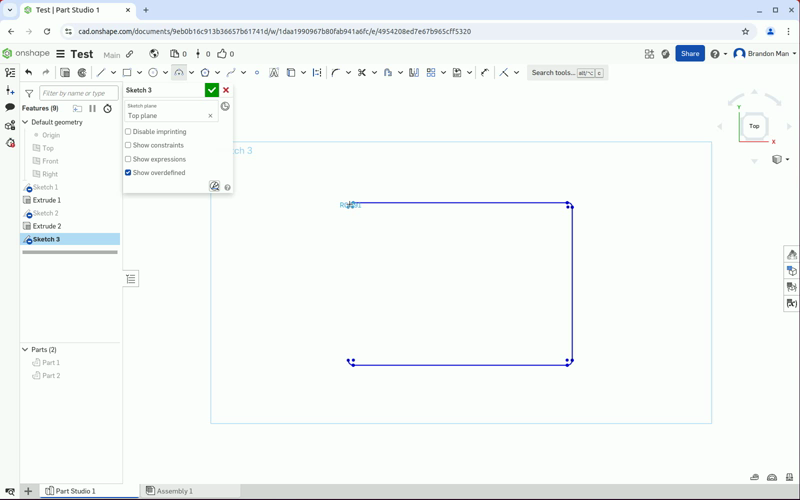
scroll(6)
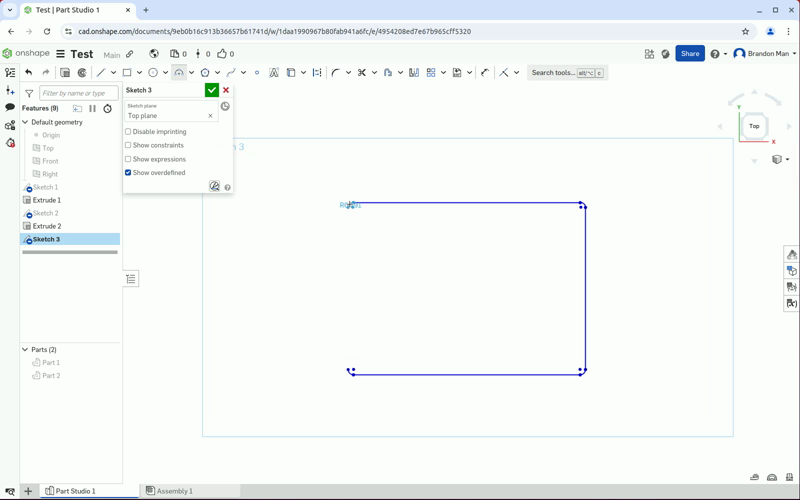
scroll(6)
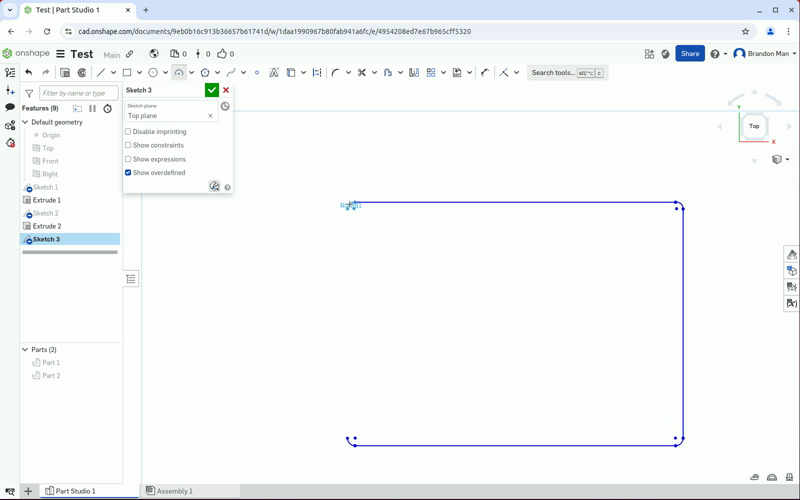
scroll(6)
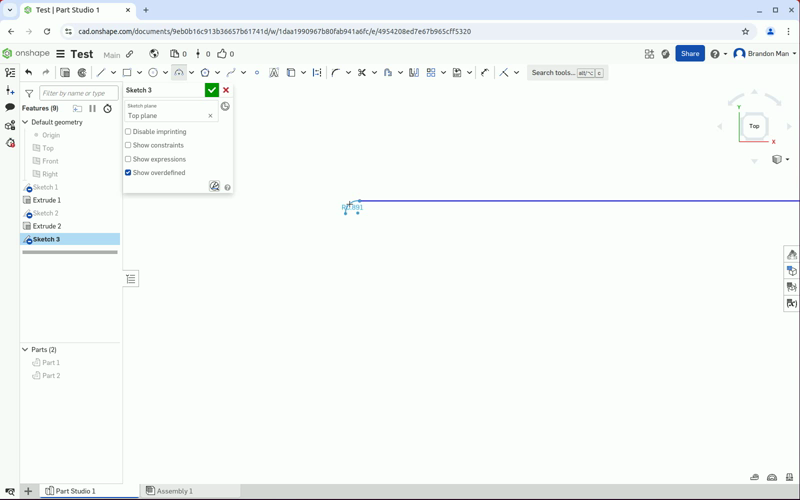
scroll(6)
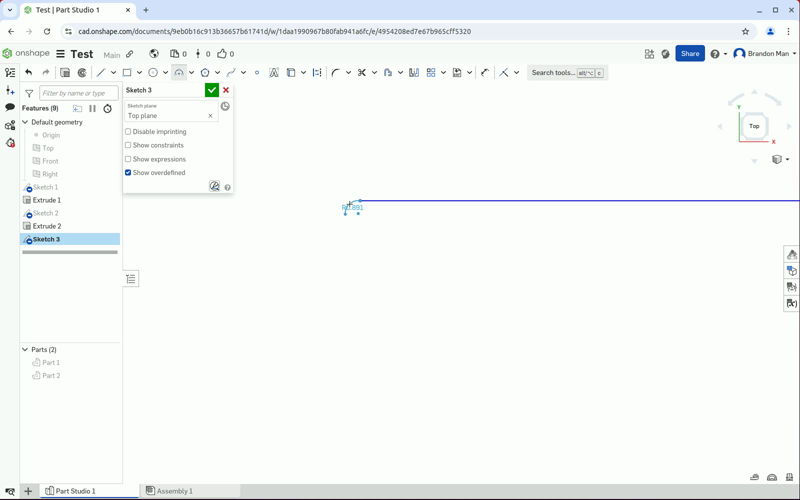
scroll(6)
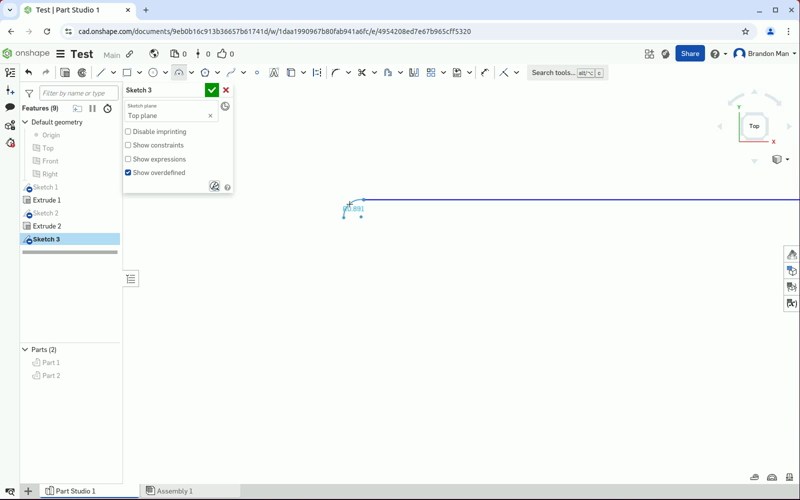
scroll(6)
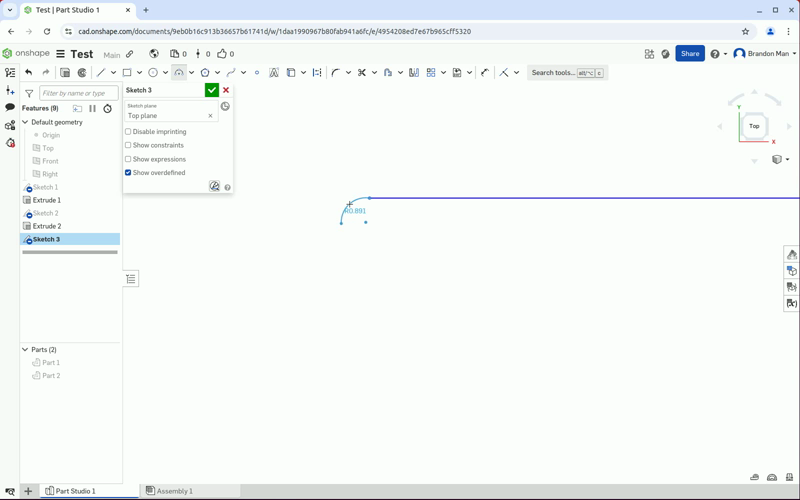
scroll(6)
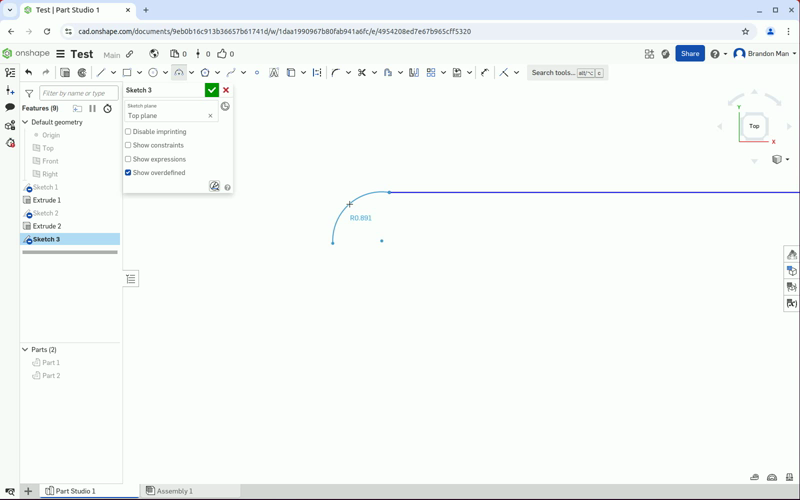
click(349, 203)
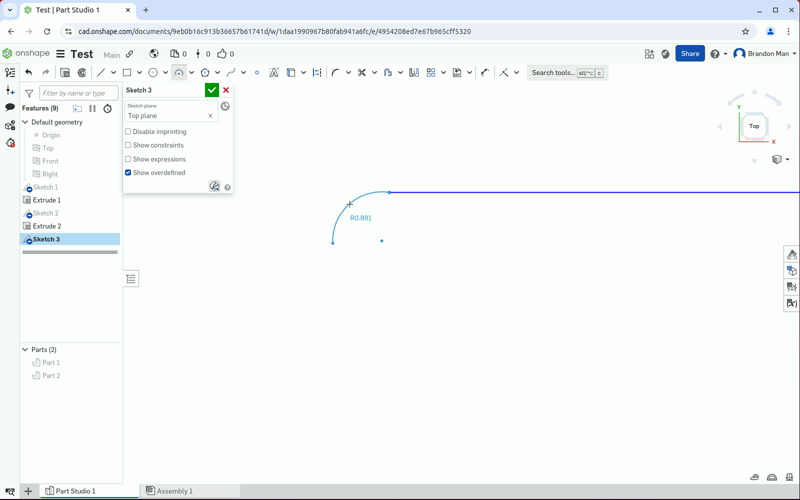
scroll(-6)
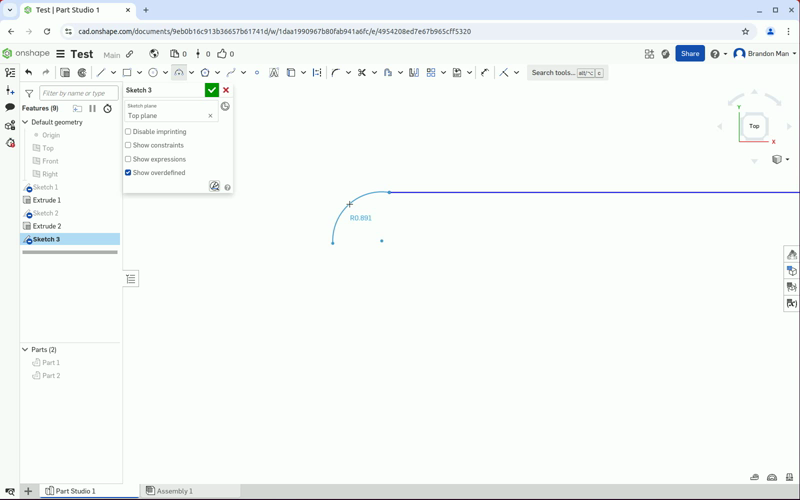
scroll(-6)
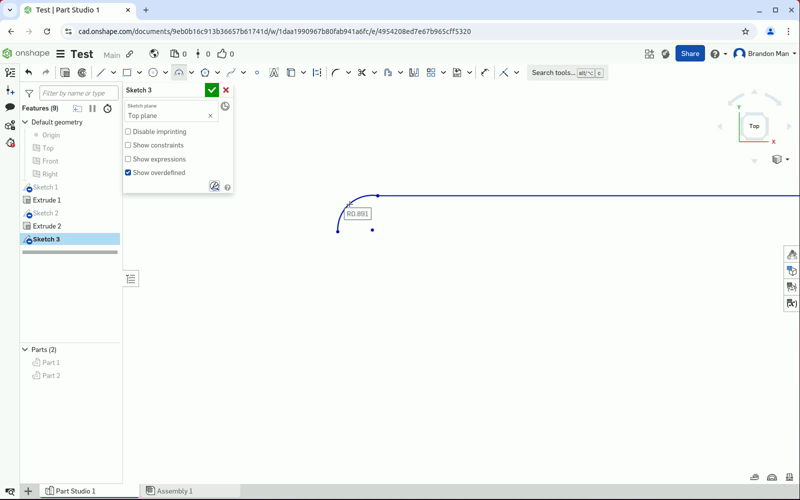
scroll(-6)
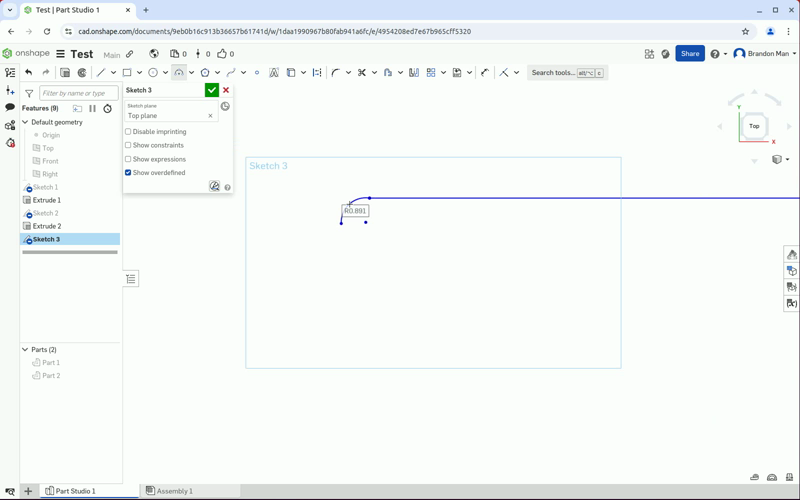
scroll(-6)
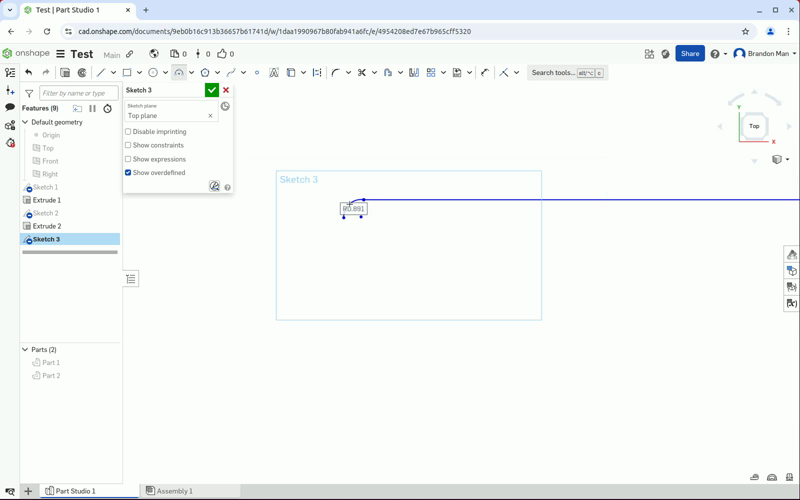
scroll(-6)
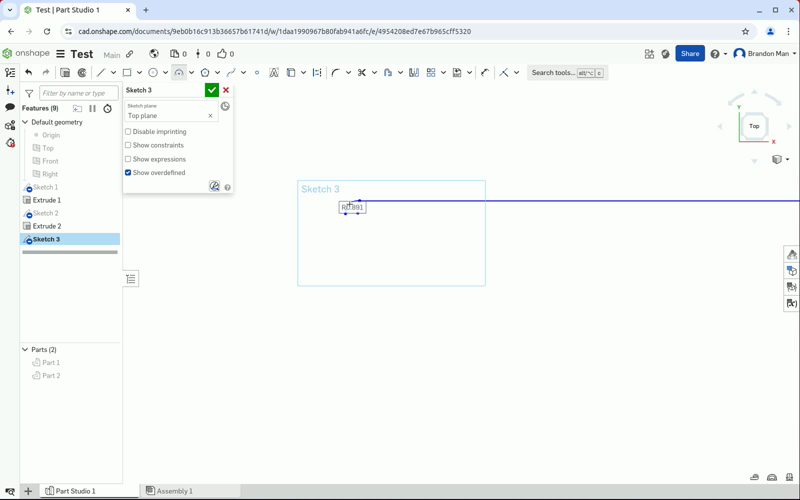
scroll(-6)
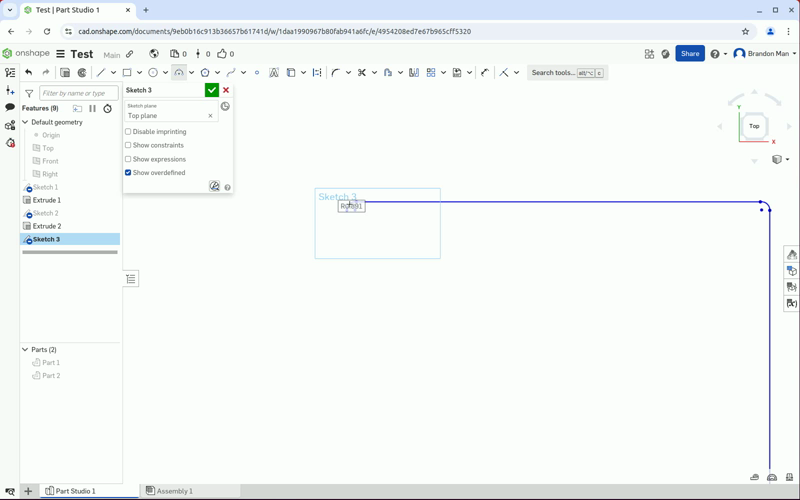
scroll(-6)
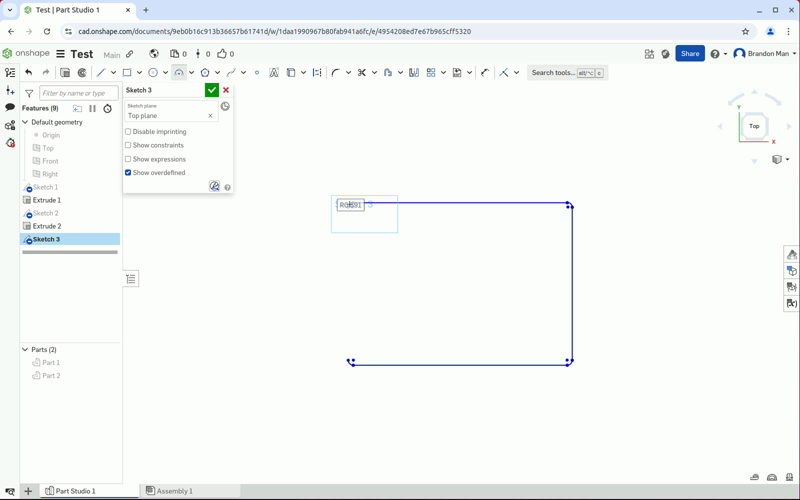
key_up(shift)
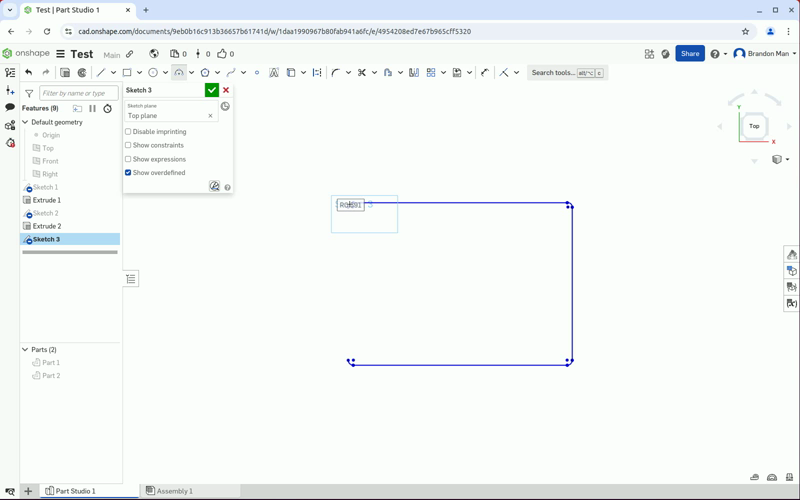
key(esc)
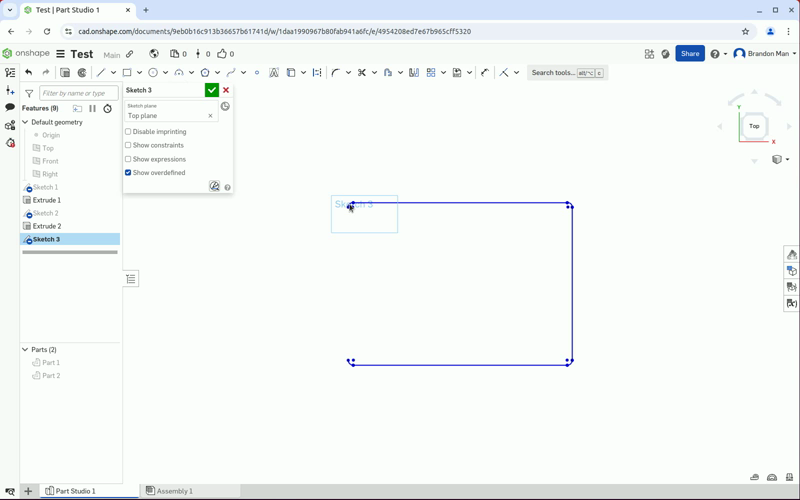
key(l)
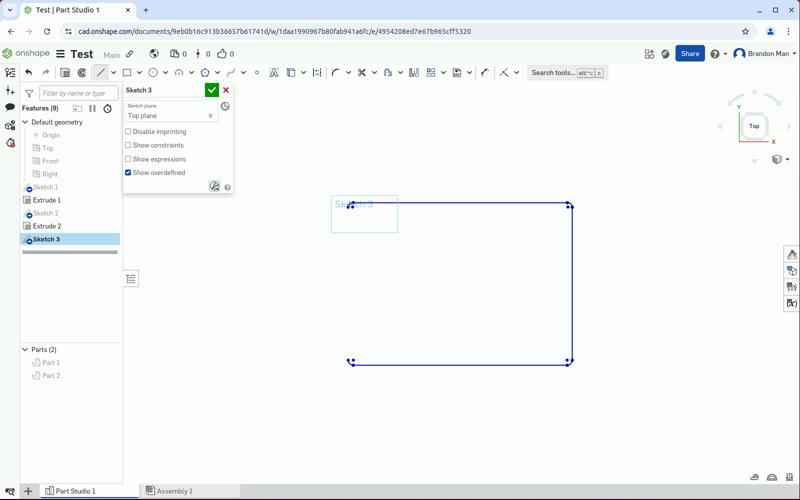
mouse_move(348, 207)
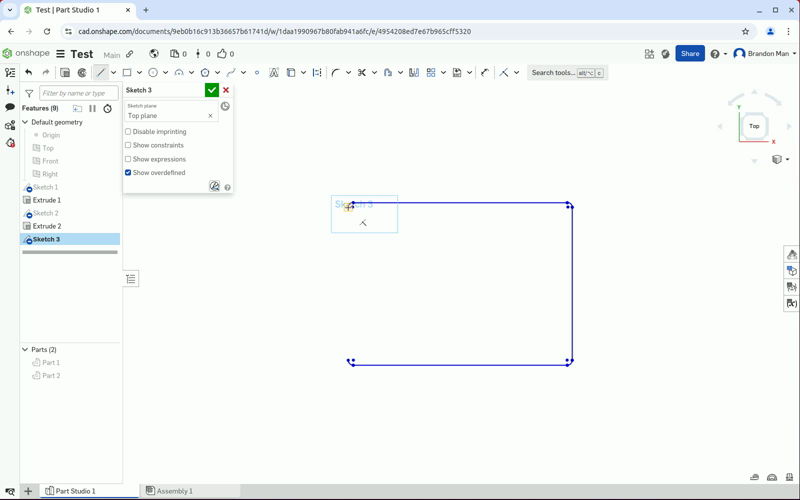
scroll(6)
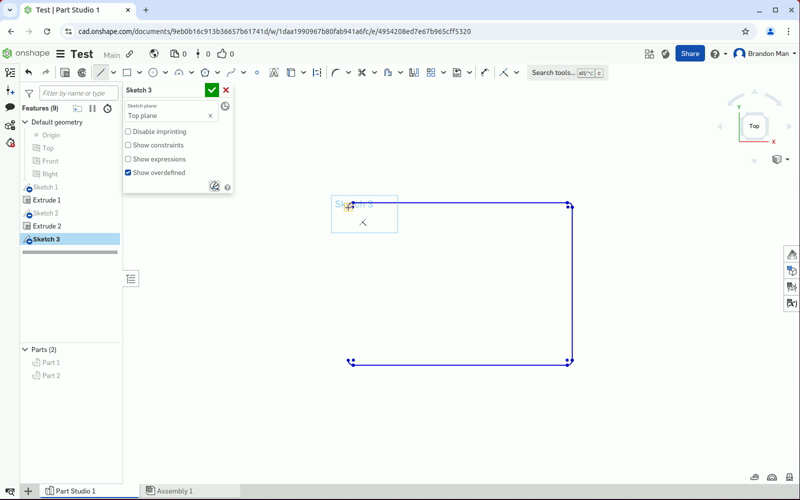
scroll(6)
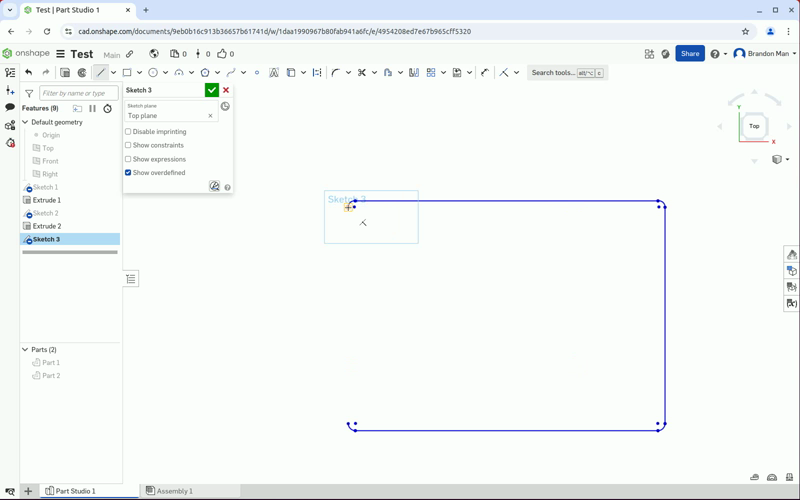
scroll(6)
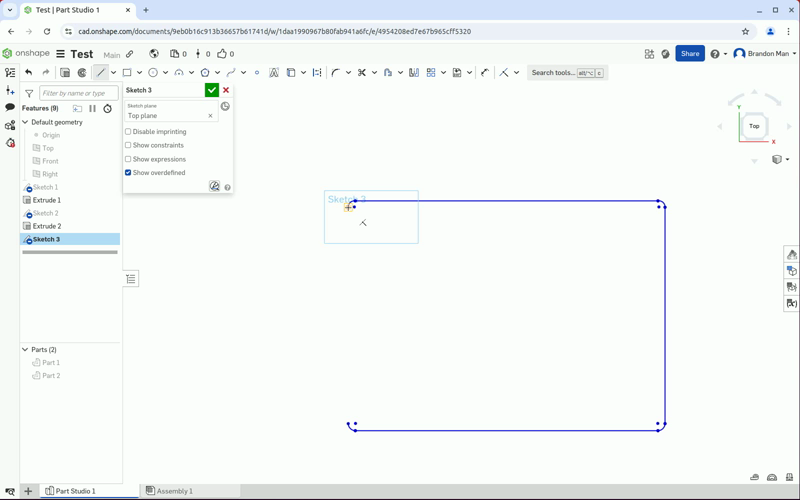
scroll(6)
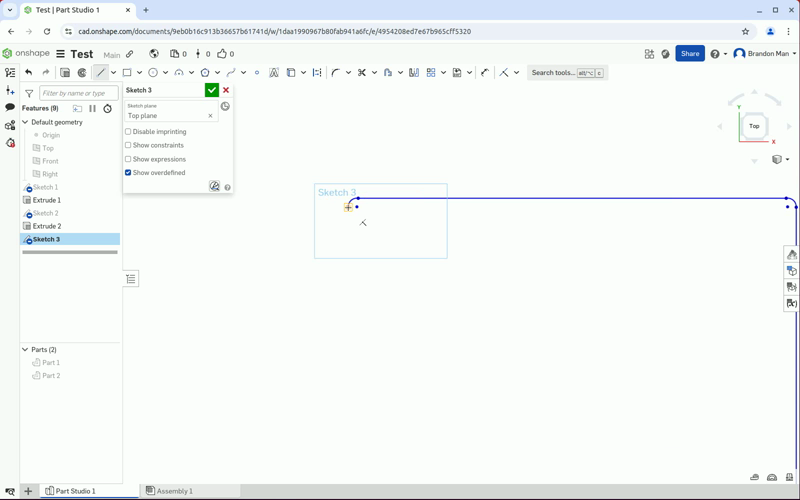
scroll(6)
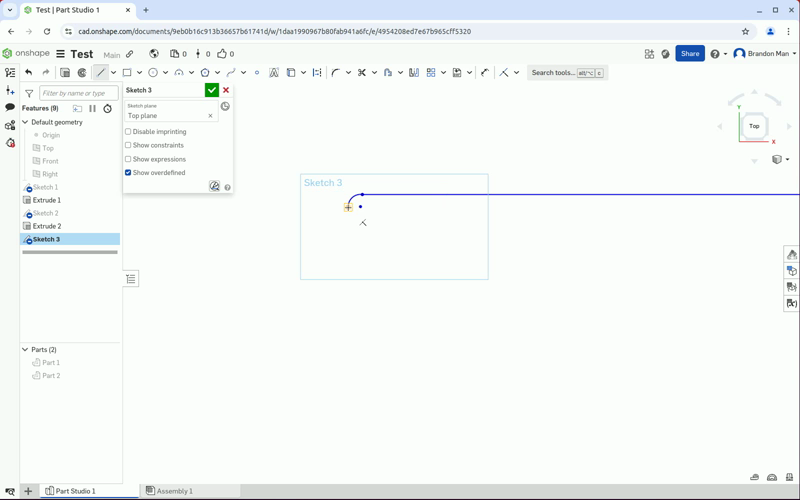
scroll(6)
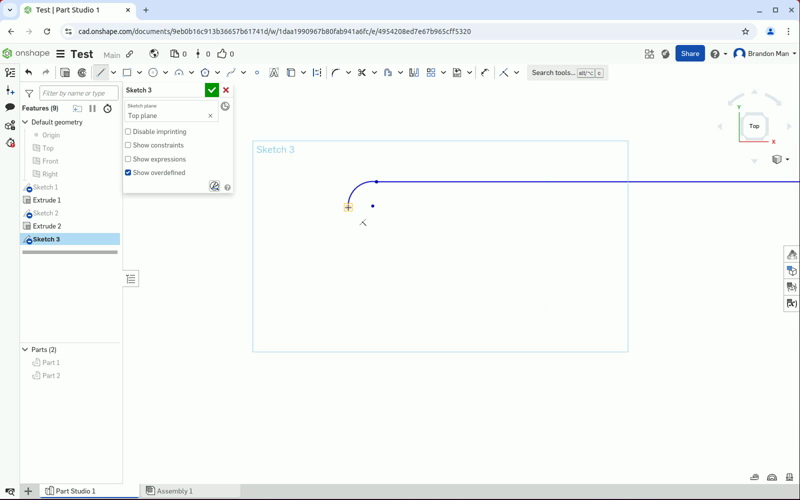
scroll(6)
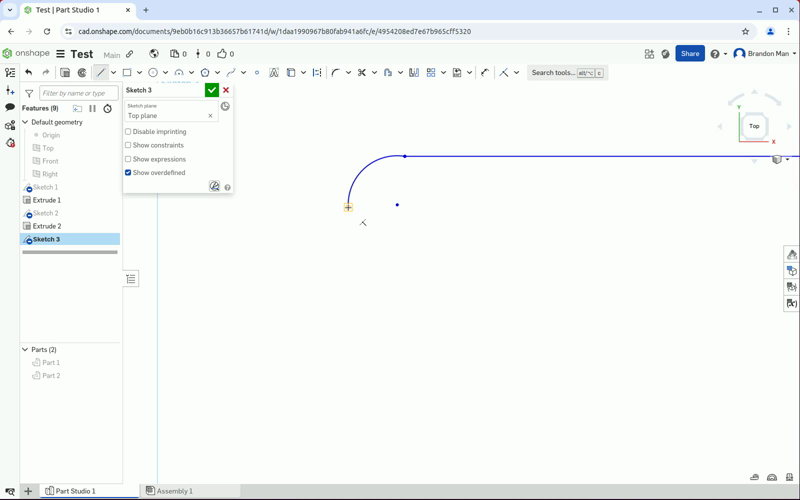
click(348, 207)
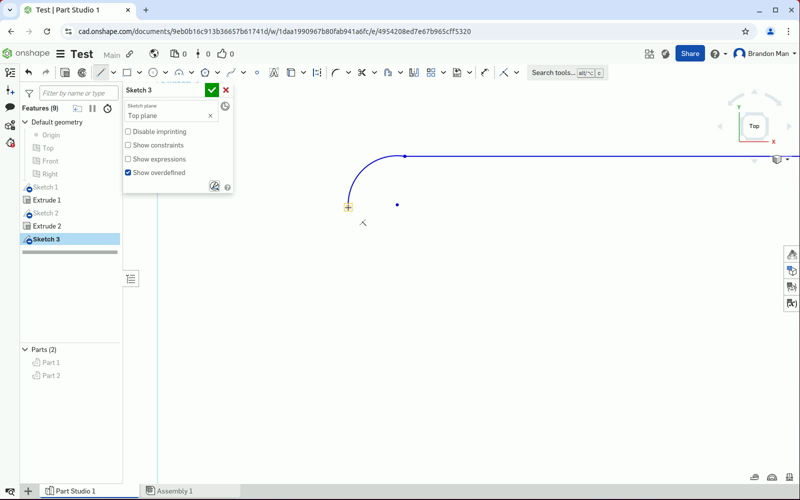
scroll(-6)
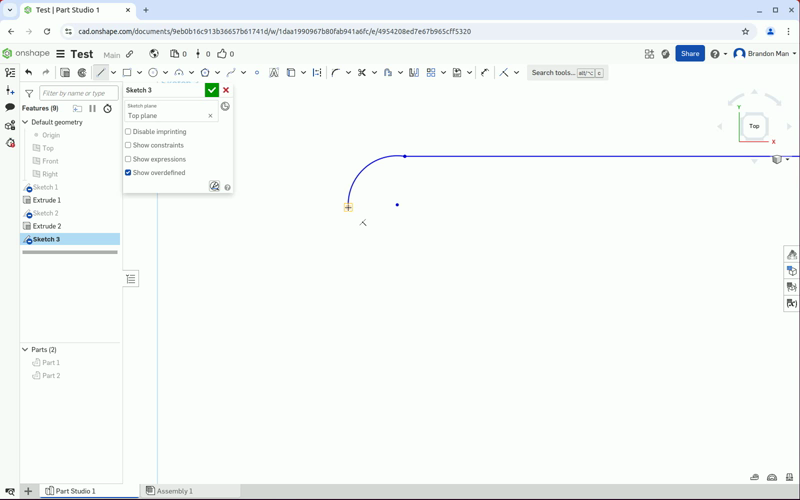
scroll(-6)
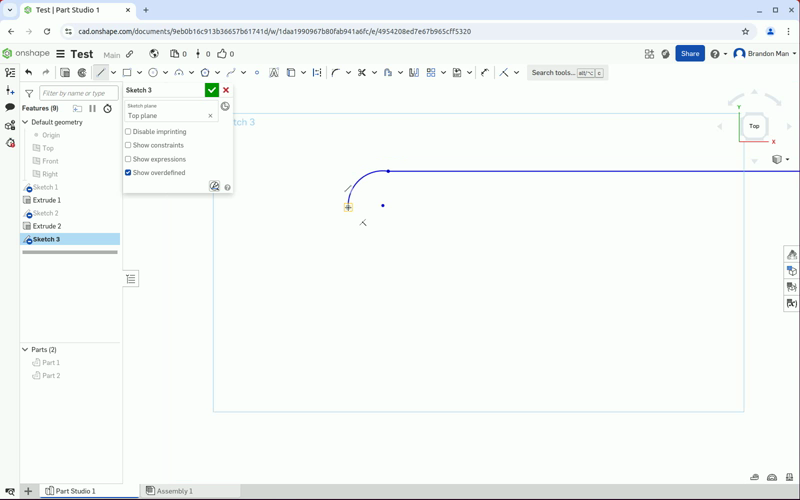
scroll(-6)
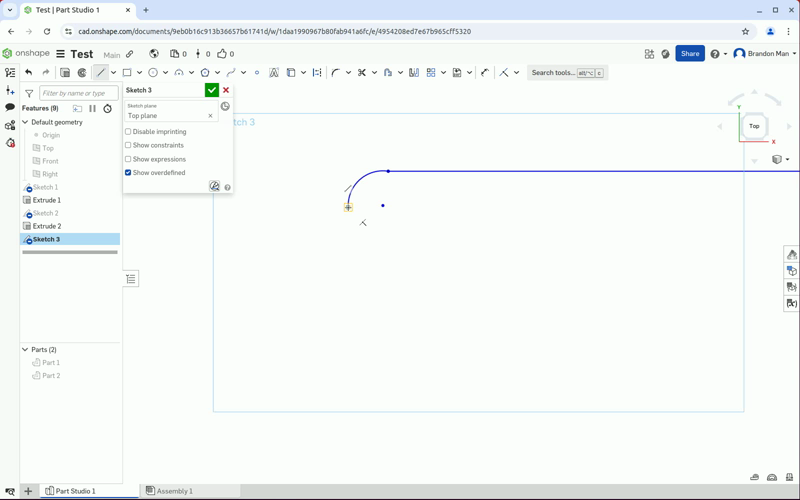
scroll(-6)
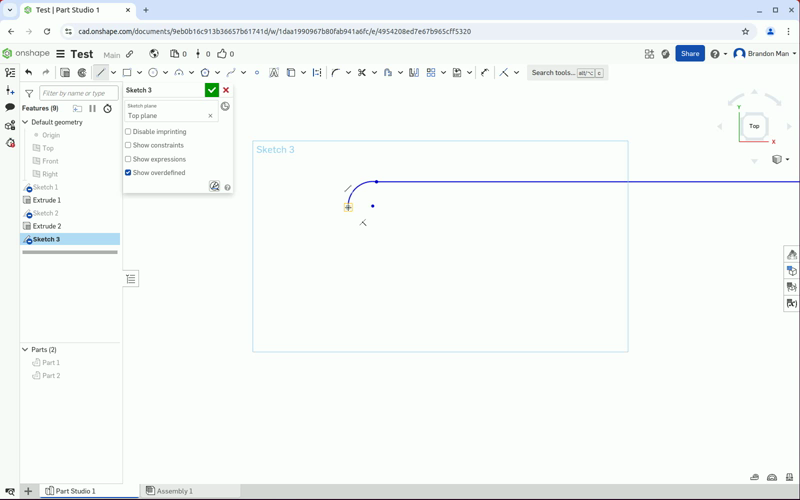
scroll(-6)
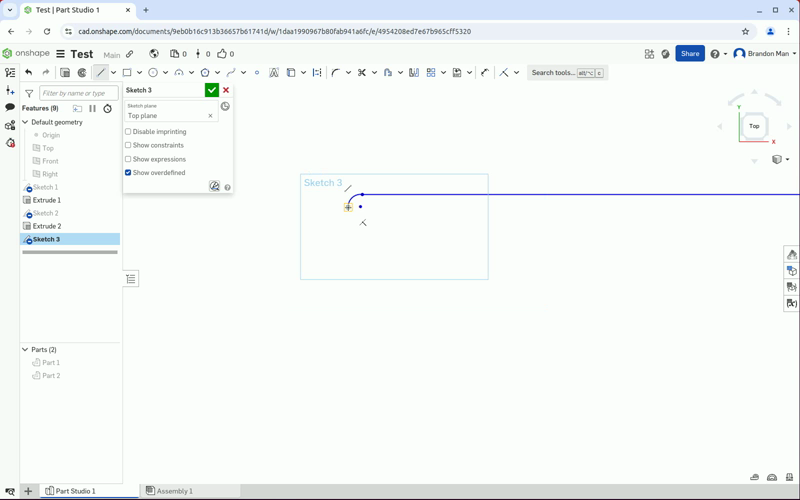
scroll(-6)
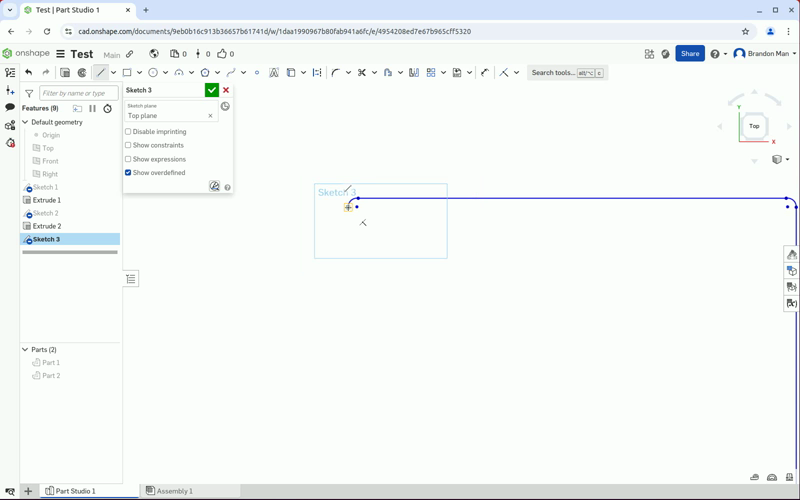
scroll(-6)
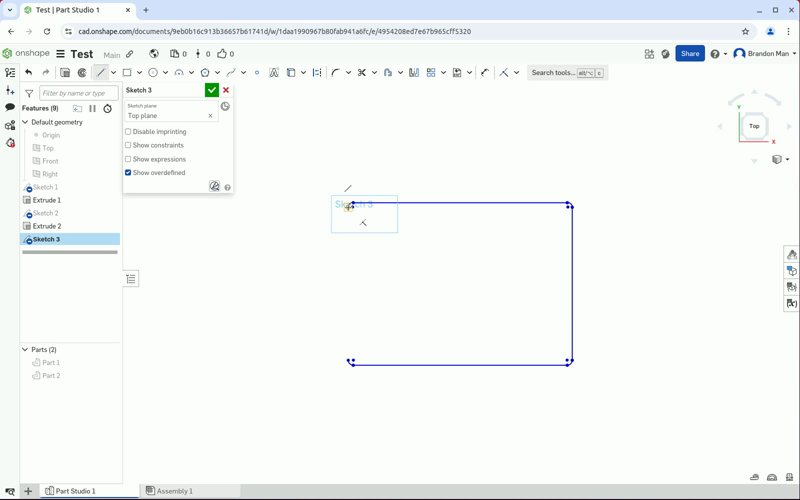
key_down(shift)
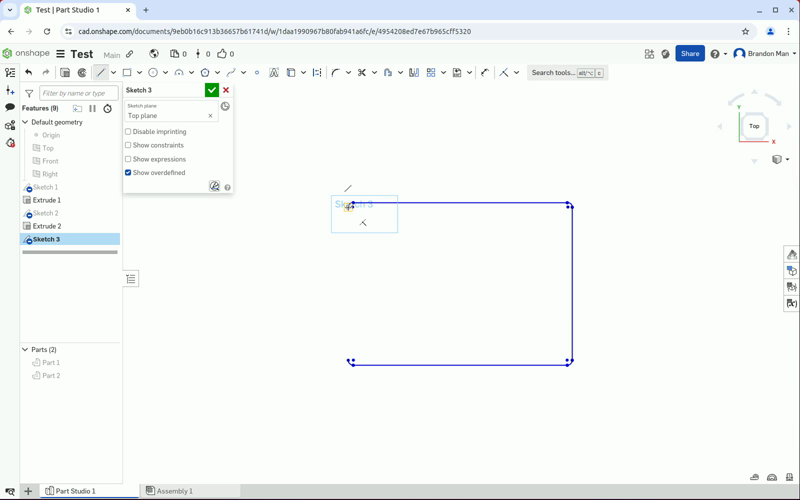
mouse_move(348, 360)
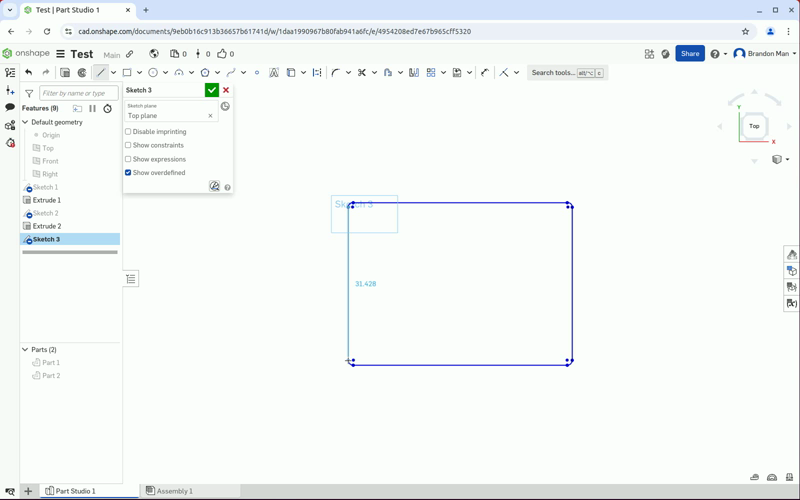
scroll(6)
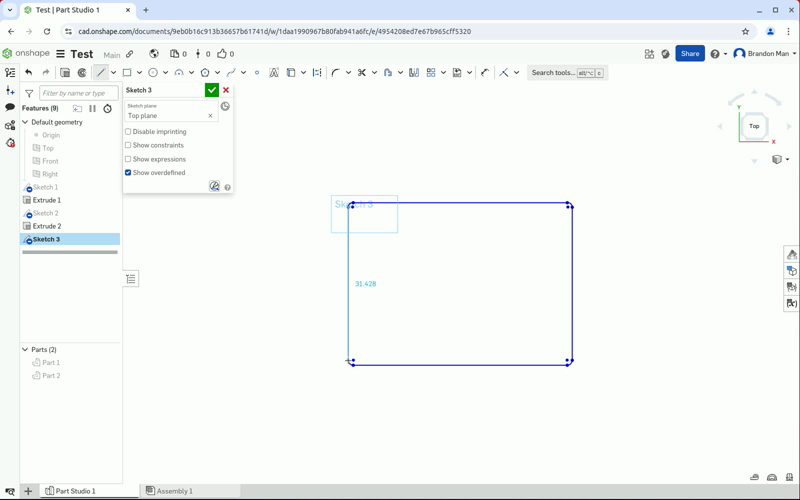
scroll(6)
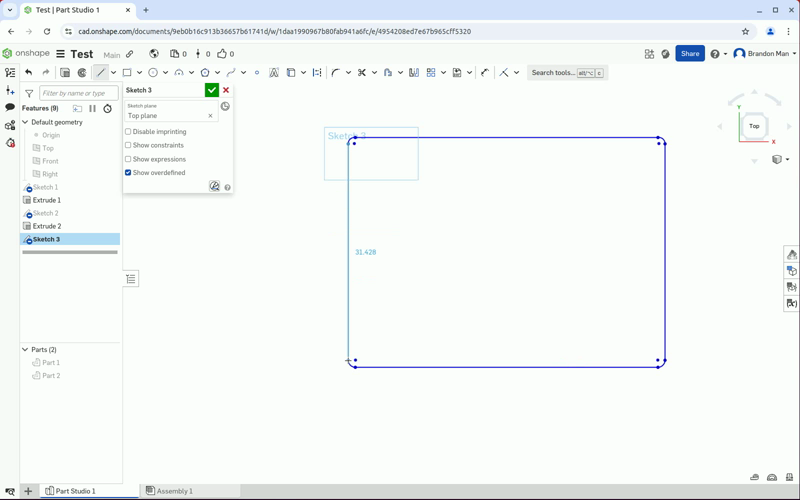
scroll(6)
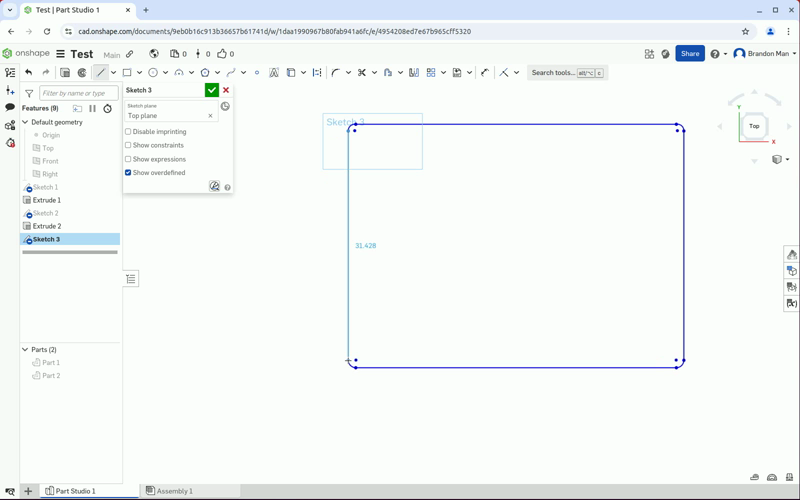
scroll(6)
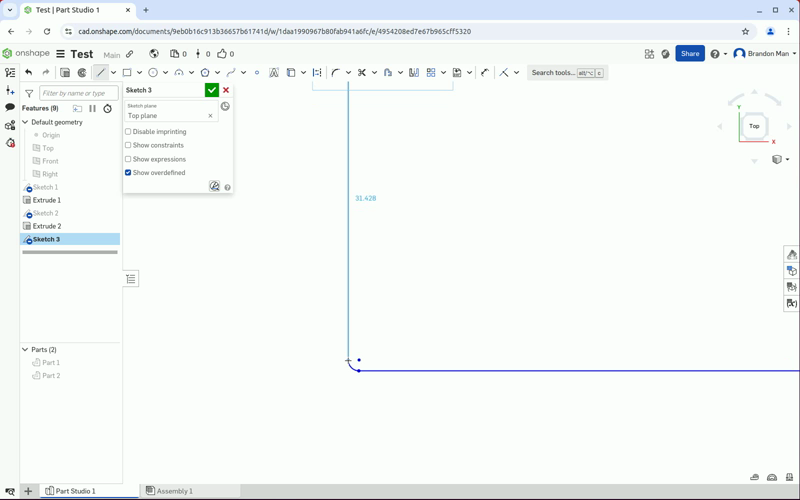
scroll(6)
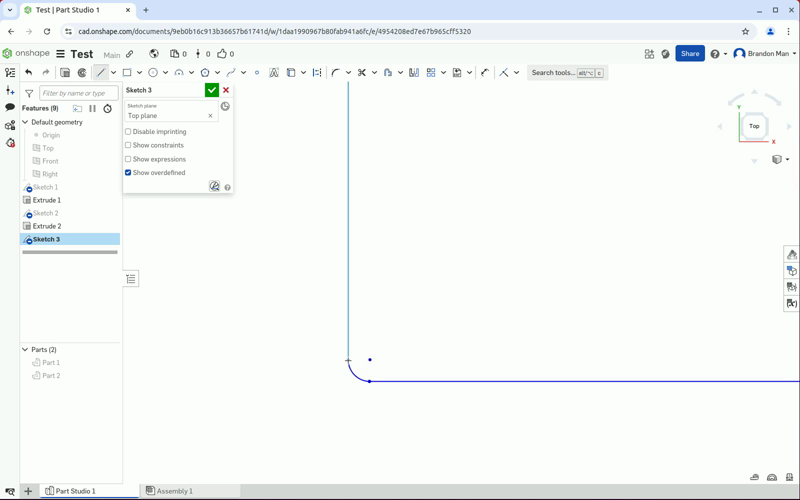
scroll(6)
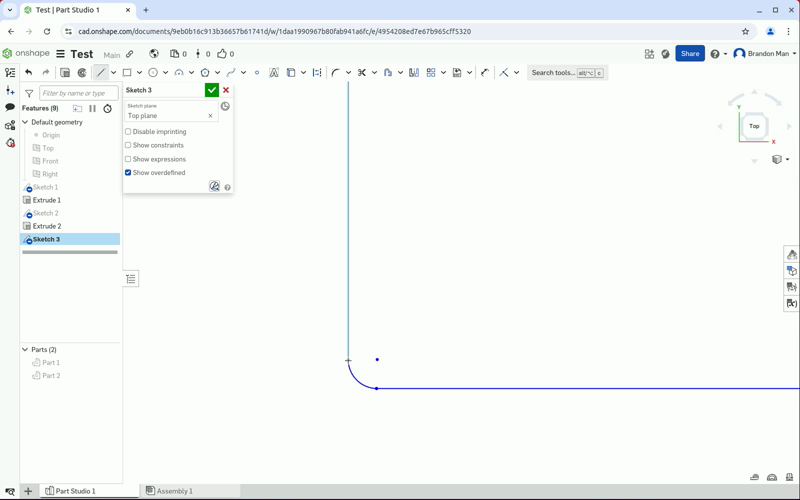
scroll(6)
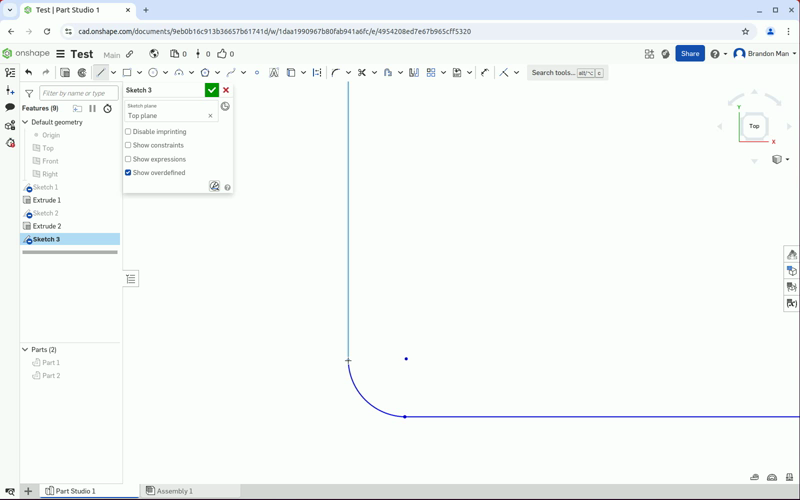
key_up(shift)
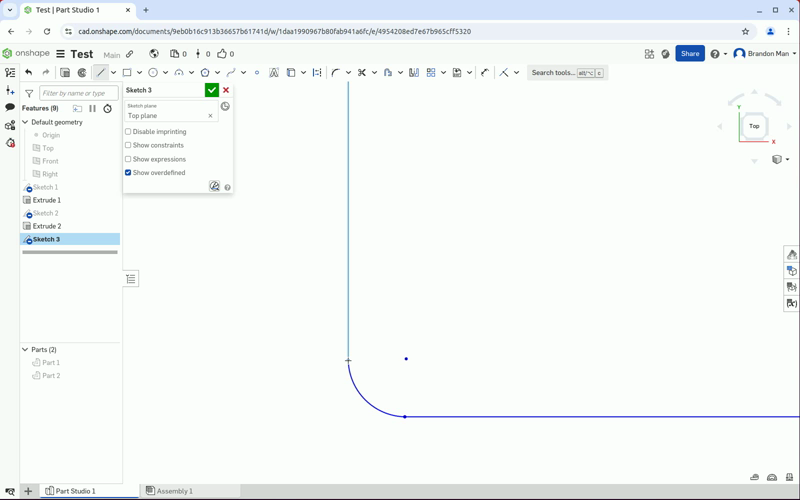
click(348, 360)
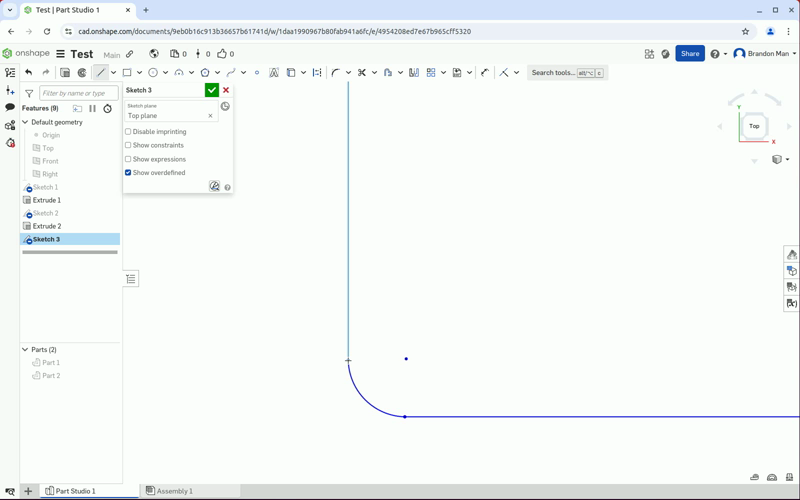
scroll(-6)
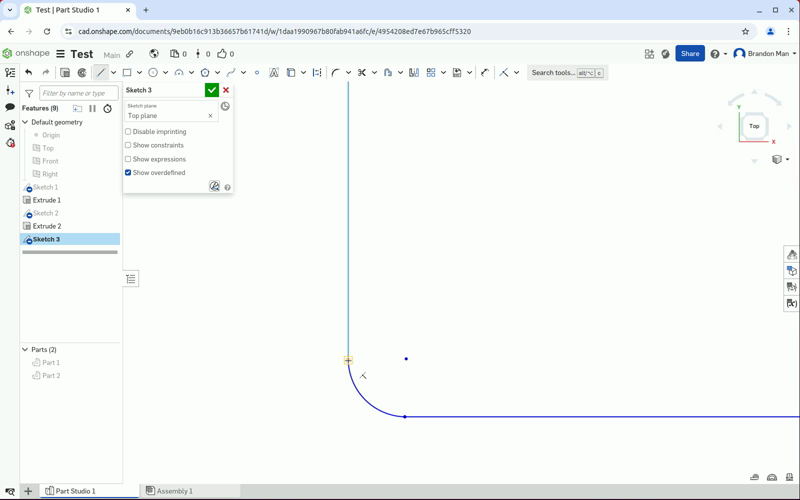
scroll(-6)
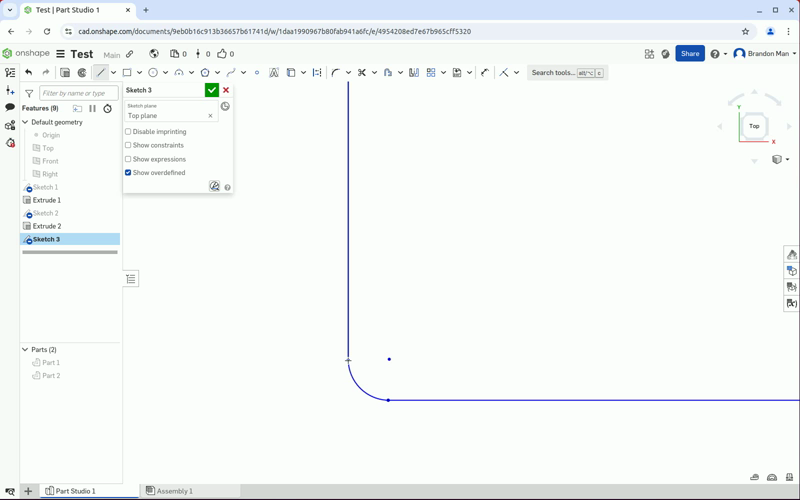
scroll(-6)
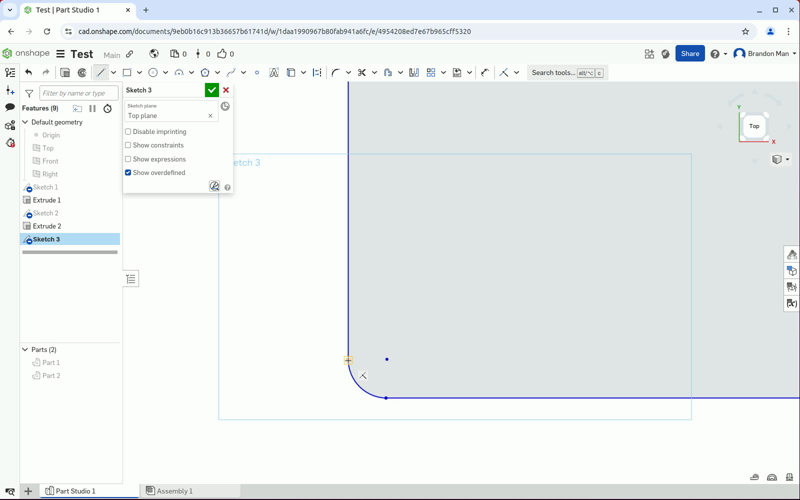
scroll(-6)
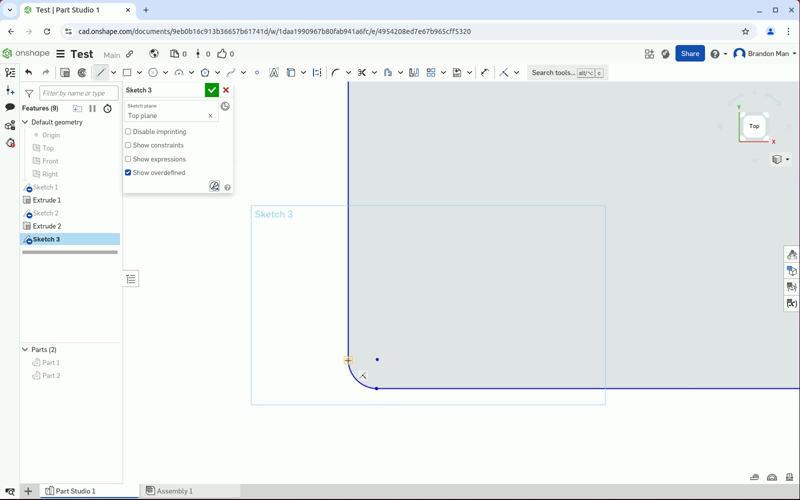
scroll(-6)
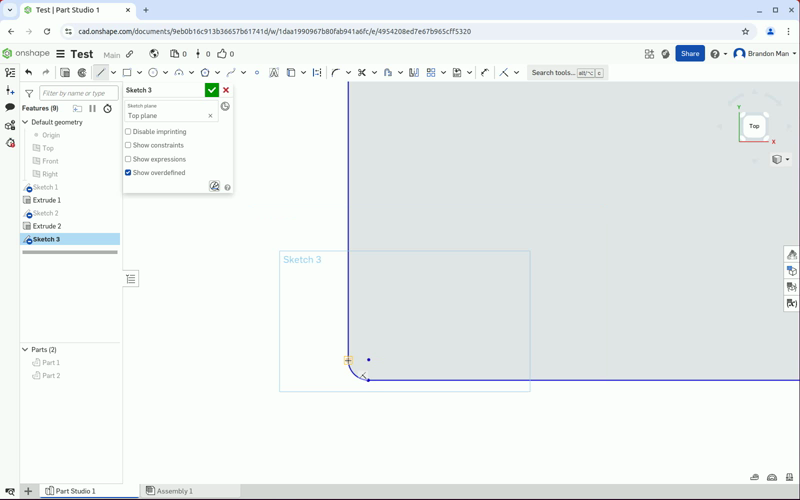
scroll(-6)
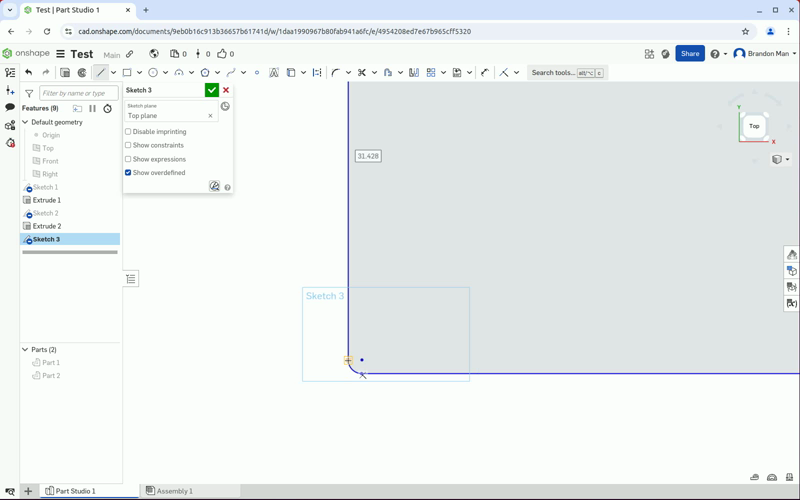
scroll(-6)
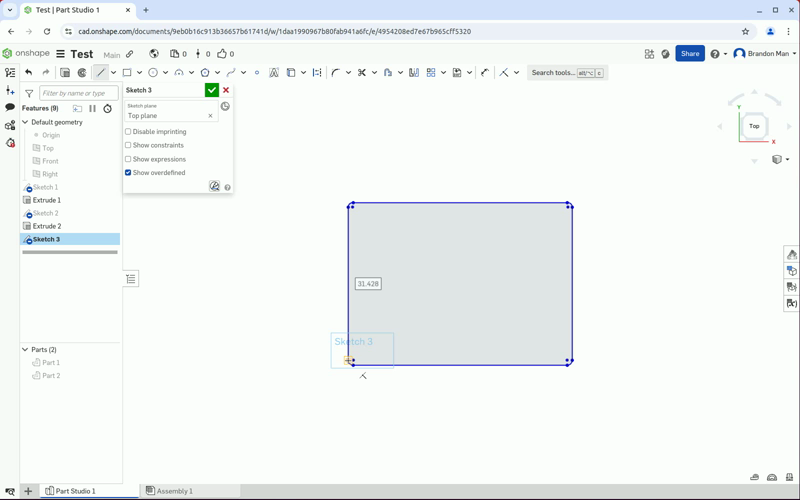
key(esc)
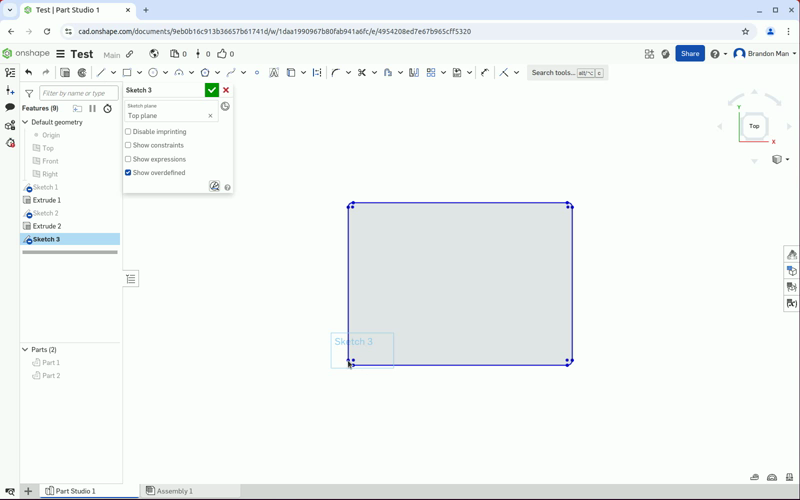
key(l)
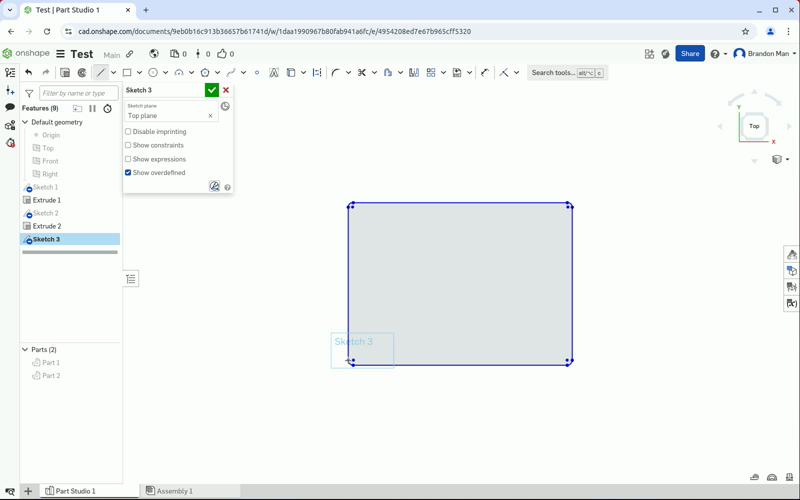
key_down(shift)
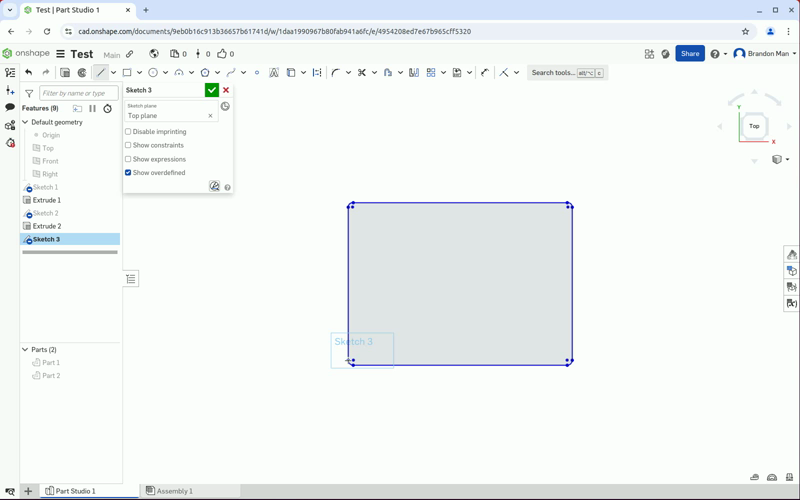
mouse_move(353, 360)
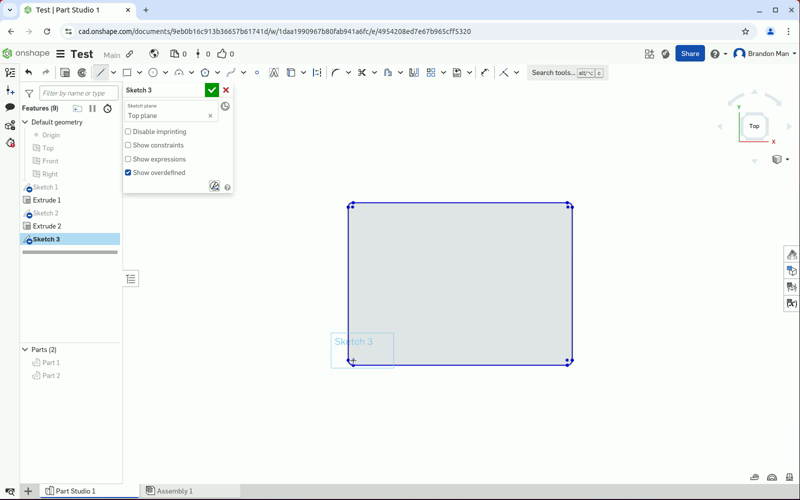
click(353, 360)
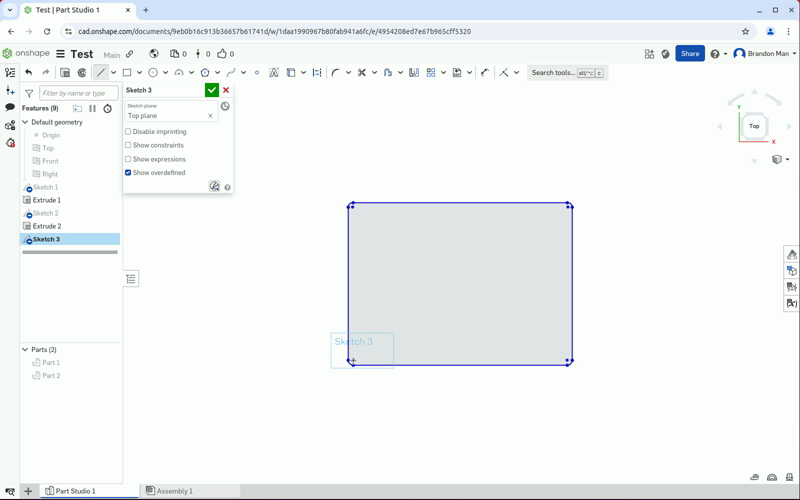
key_up(shift)
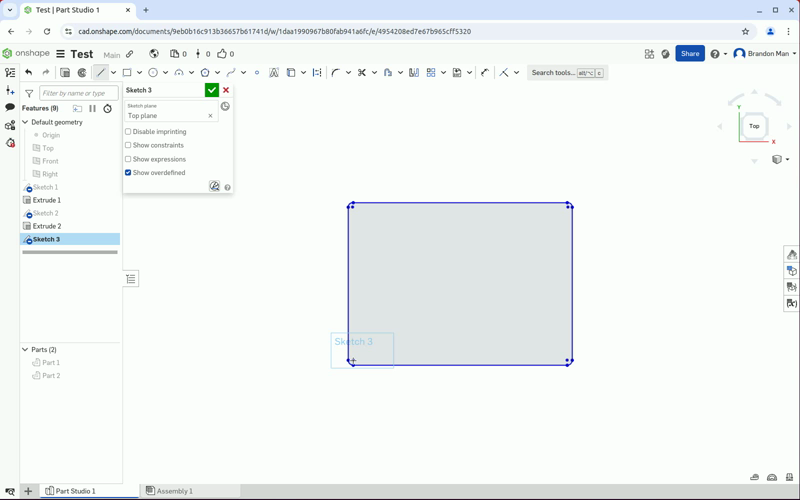
key_down(shift)
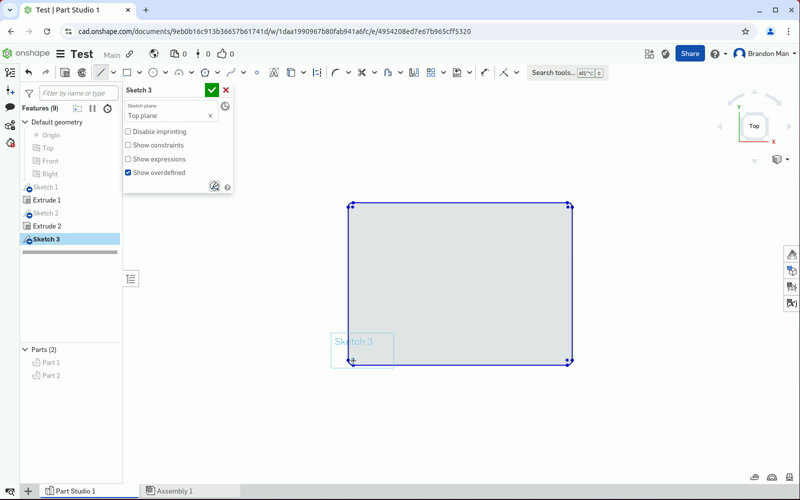
mouse_move(567, 360)
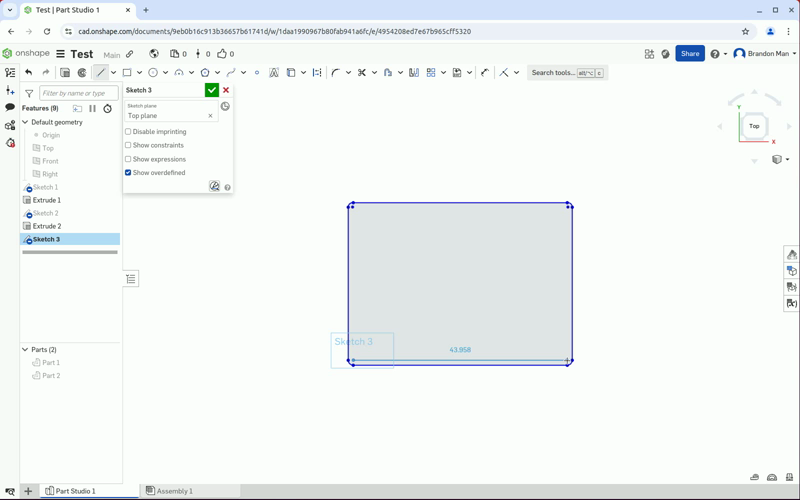
click(567, 360)
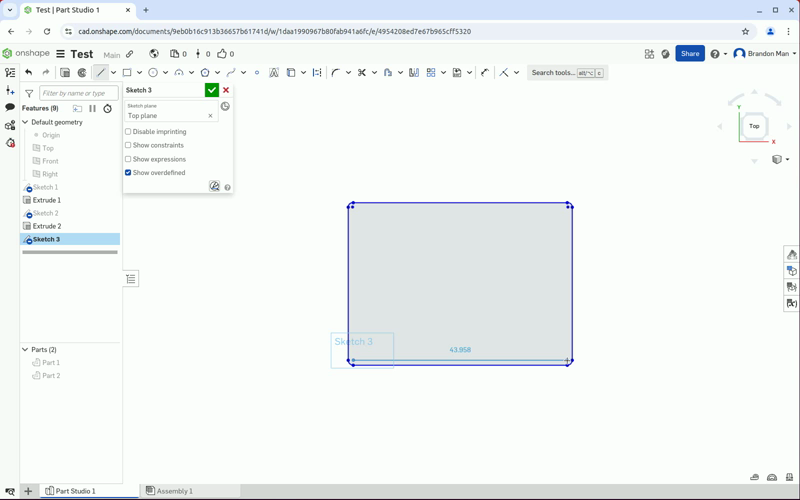
key_up(shift)
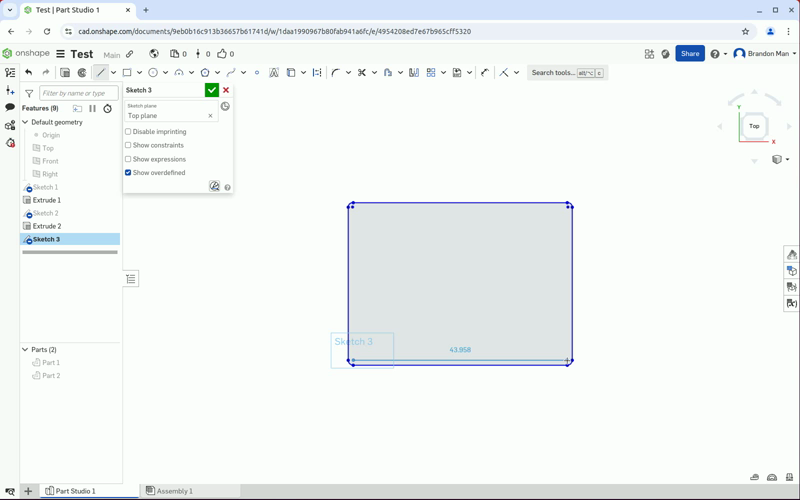
key_down(shift)
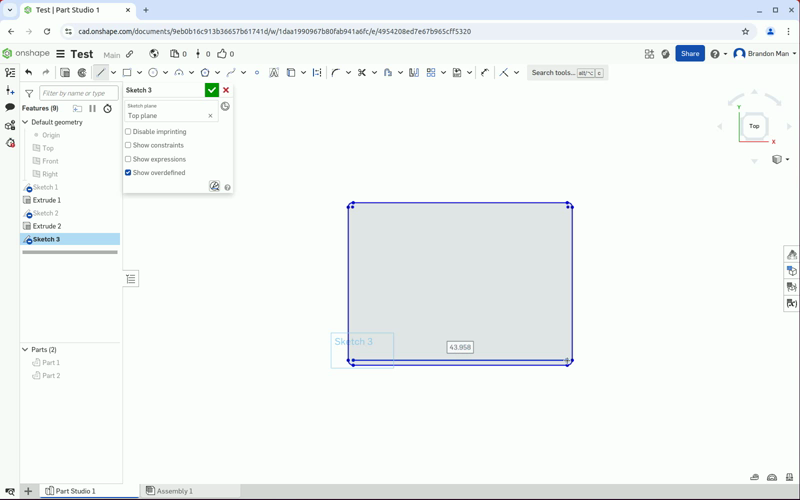
mouse_move(567, 207)
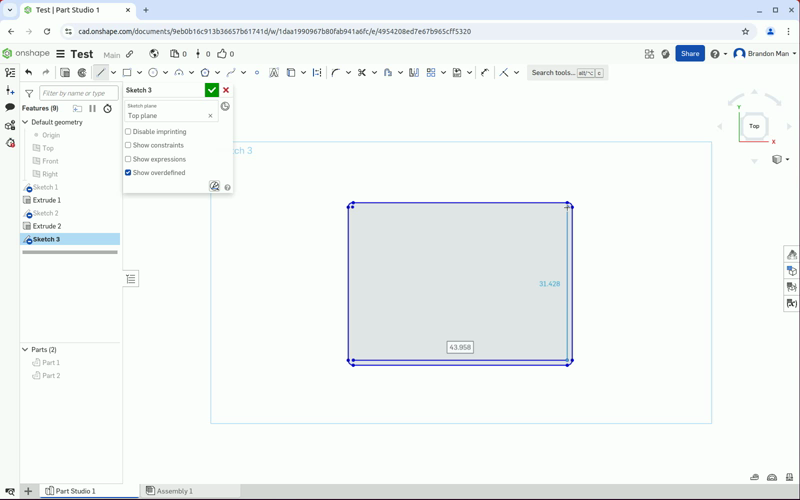
click(567, 207)
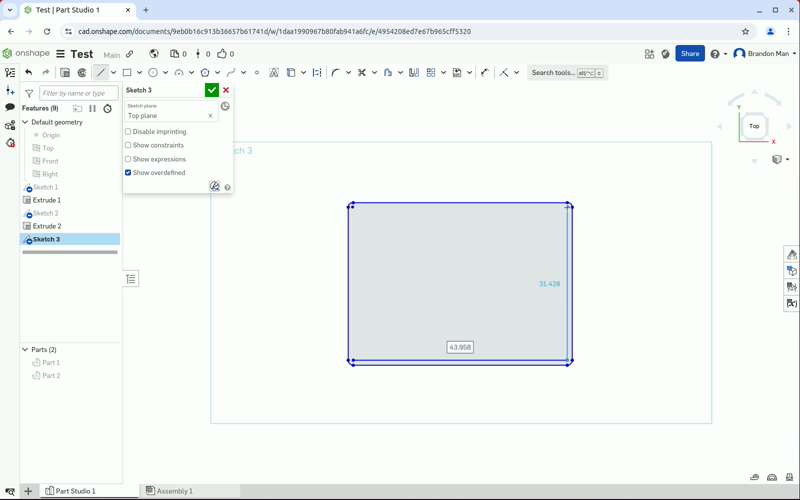
key_up(shift)
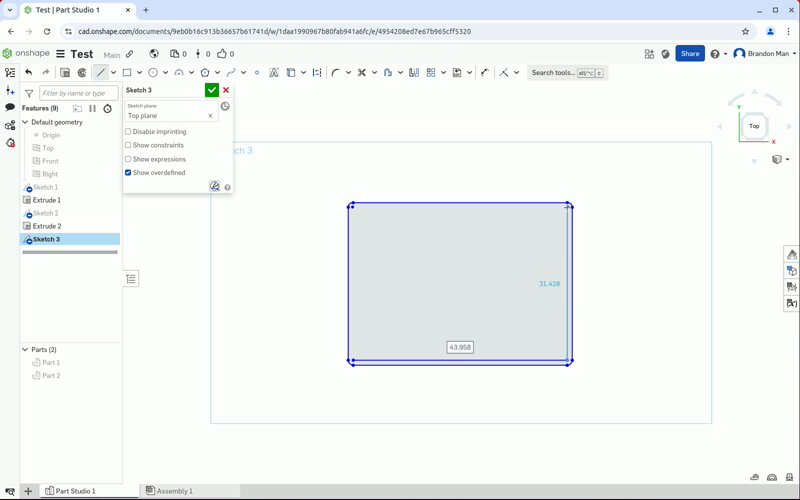
key_down(shift)
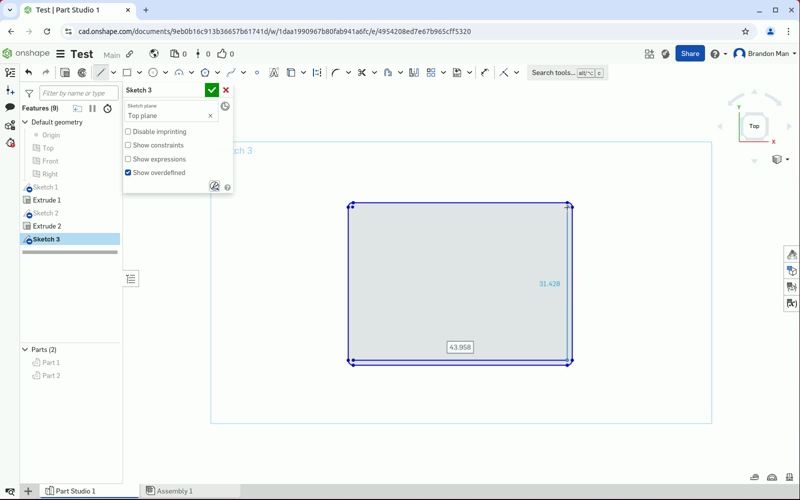
mouse_move(353, 207)
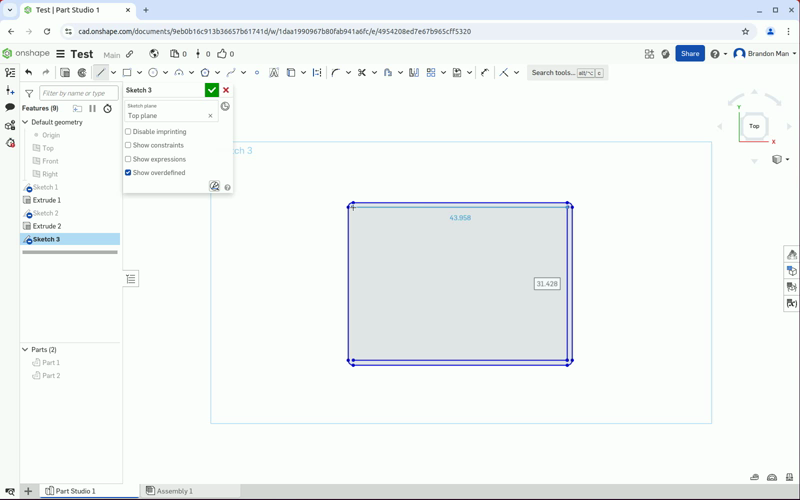
click(353, 207)
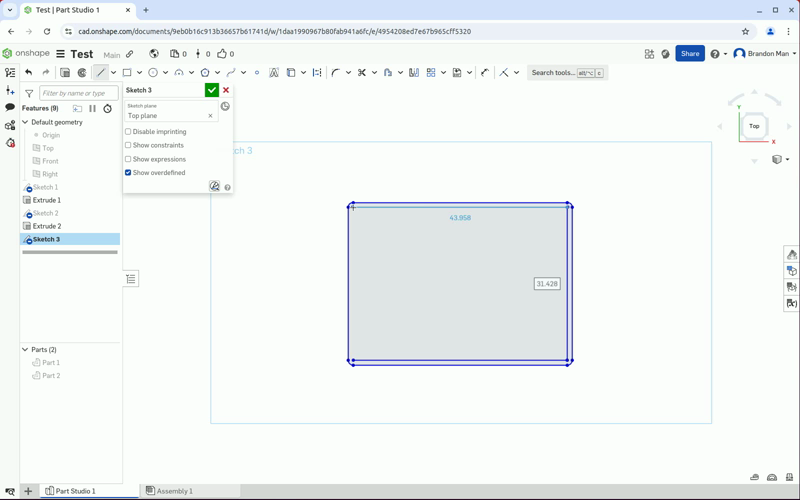
key_up(shift)
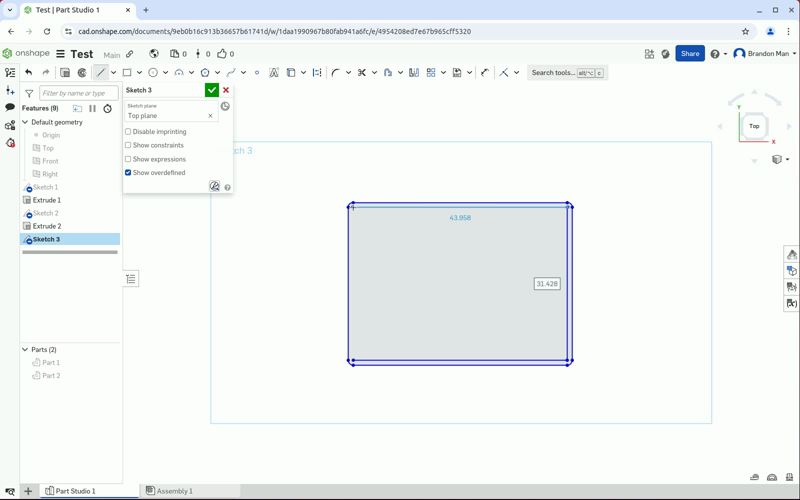
key_down(shift)
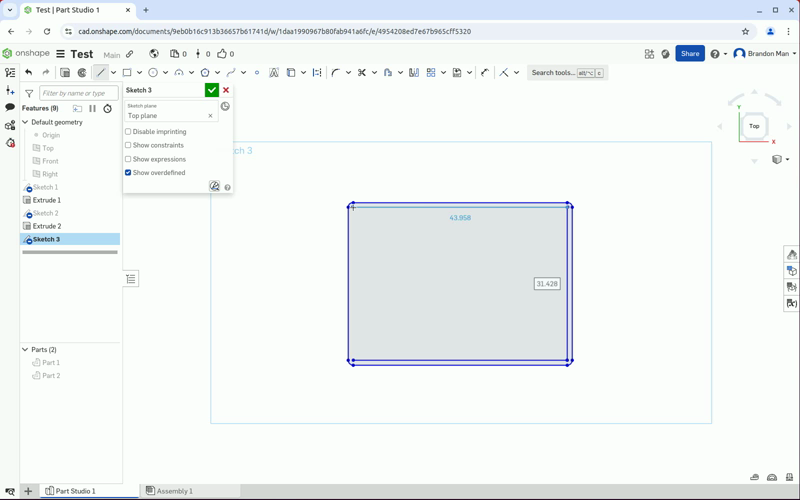
mouse_move(353, 360)
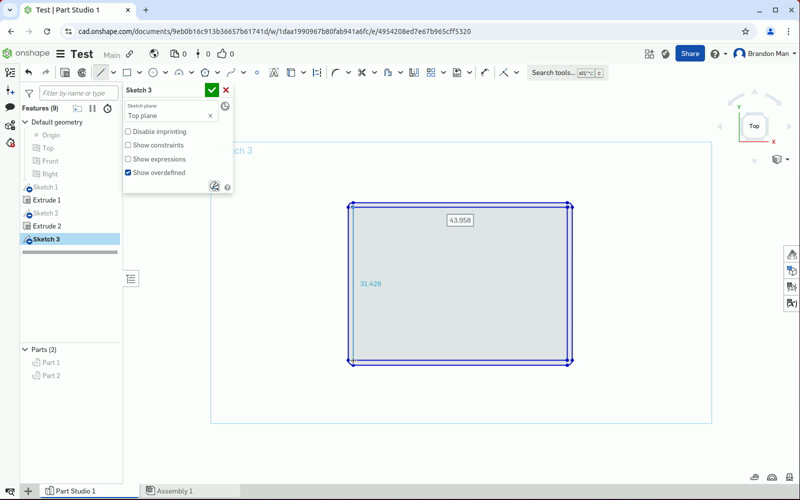
key_up(shift)
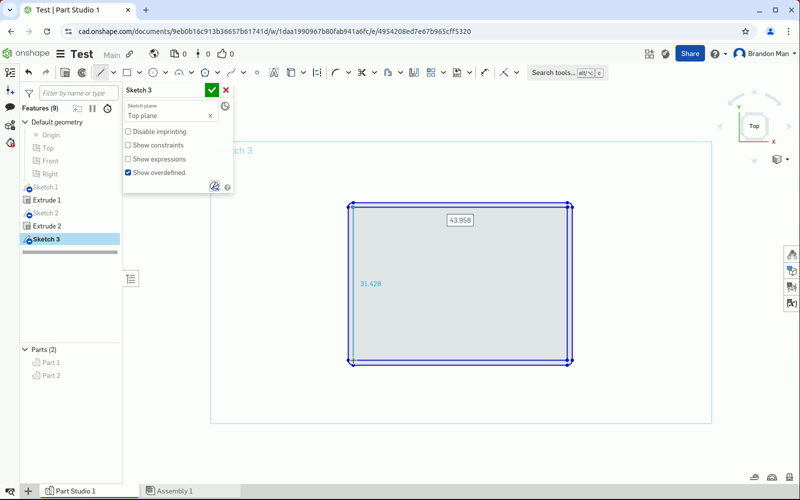
click(353, 360)
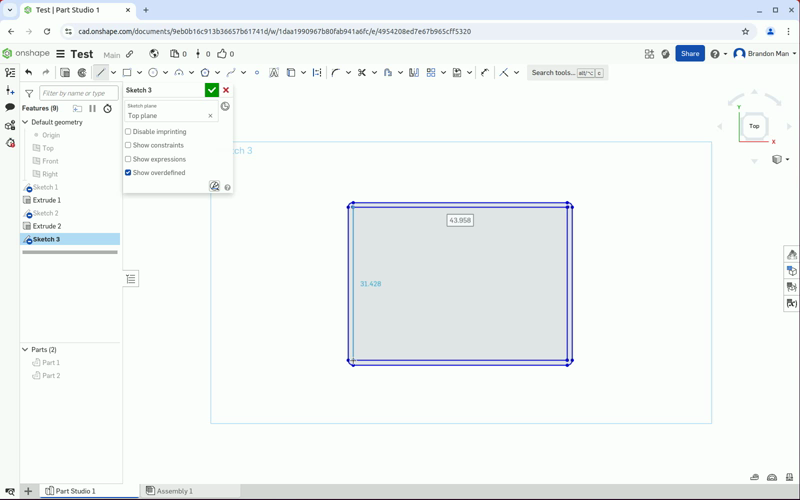
key(esc)
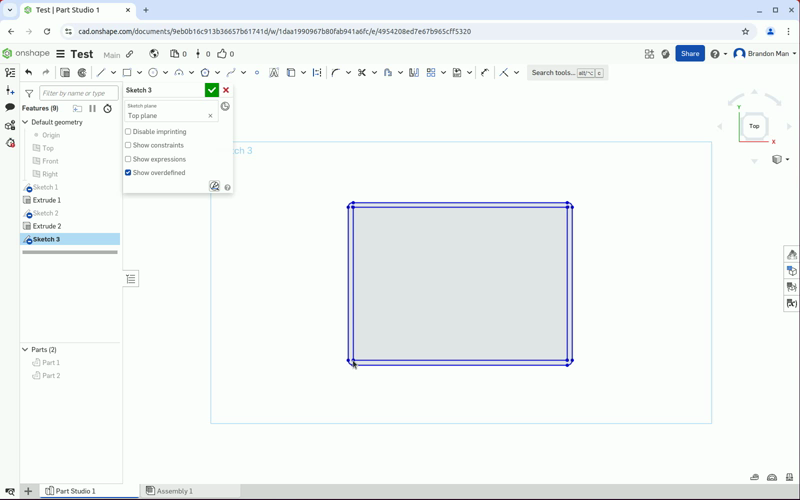
mouse_move(350, 329)
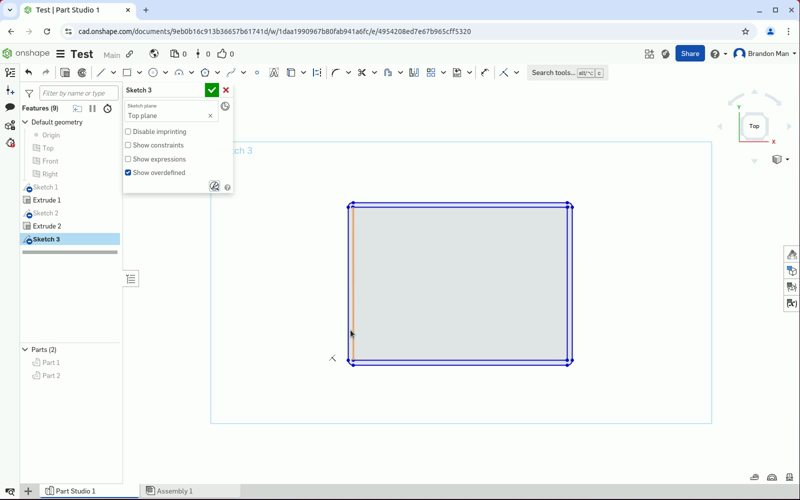
click(350, 329)
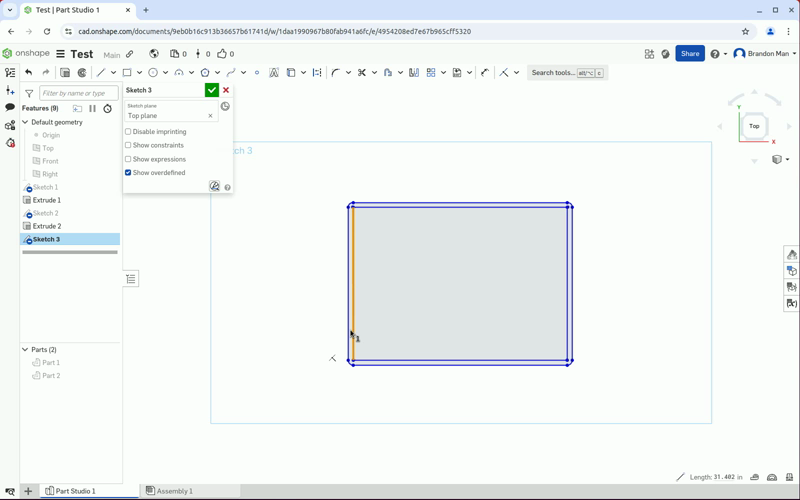
mouse_move(73, 352)
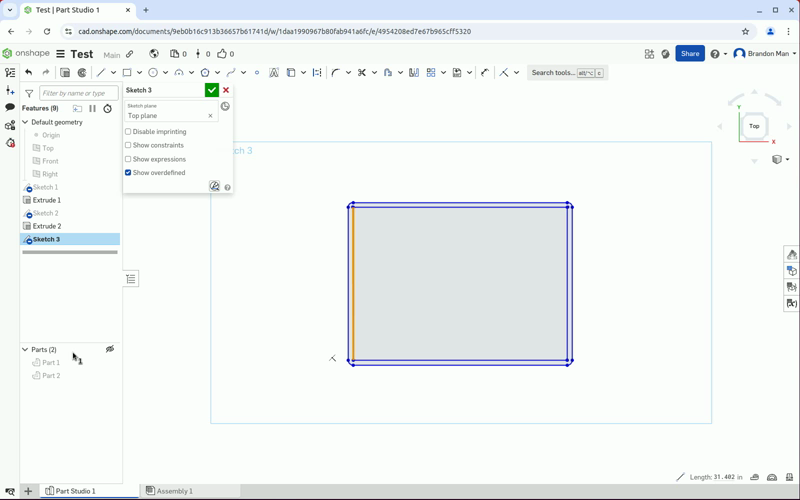
key(shift+y)
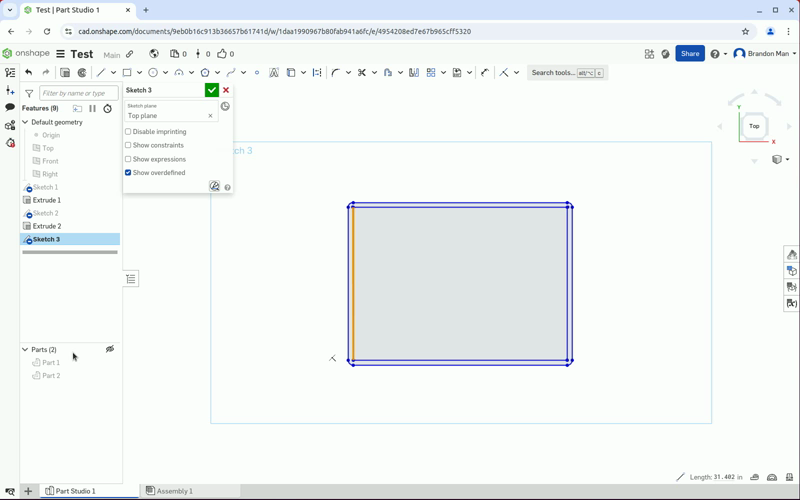
key(shift+e)
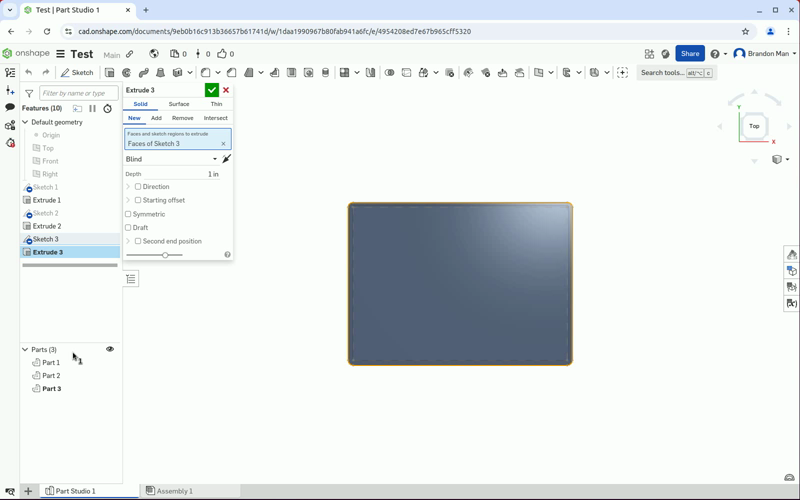
mouse_move(143, 106)
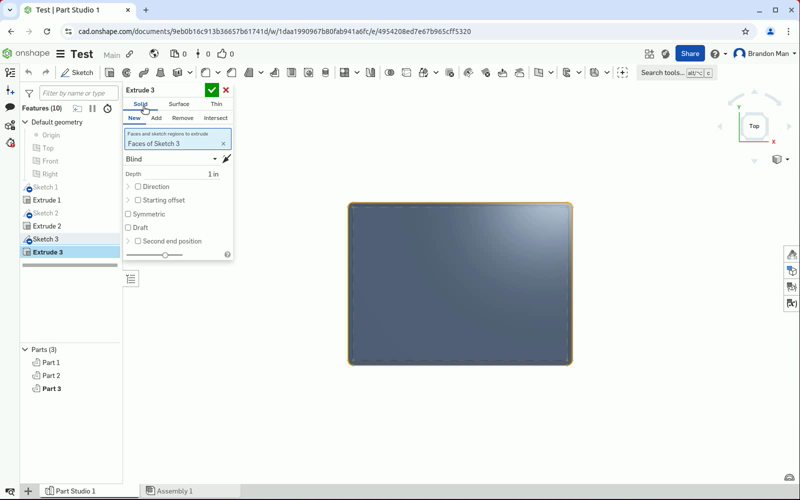
click(143, 106)
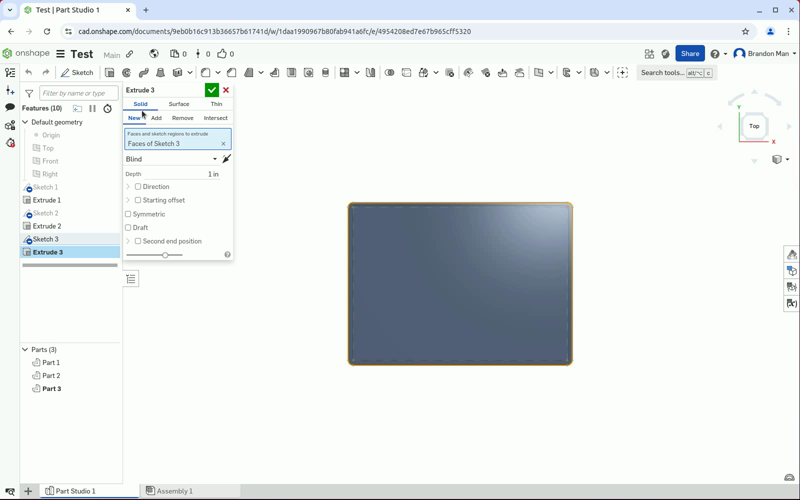
mouse_move(137, 120)
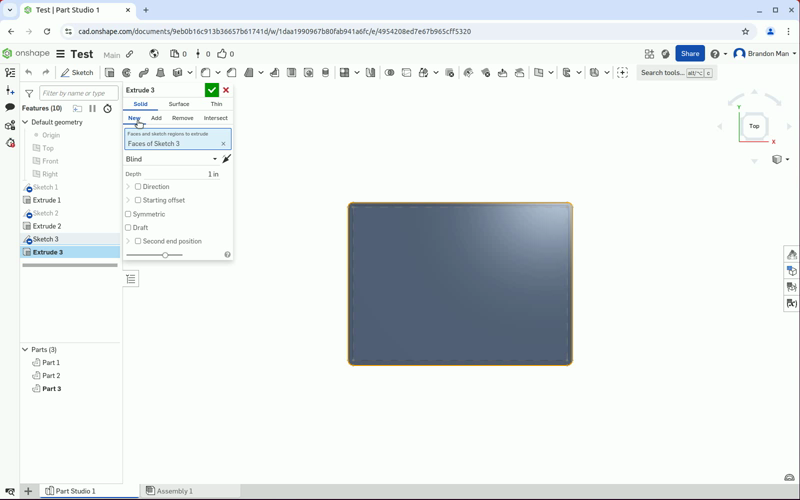
click(137, 120)
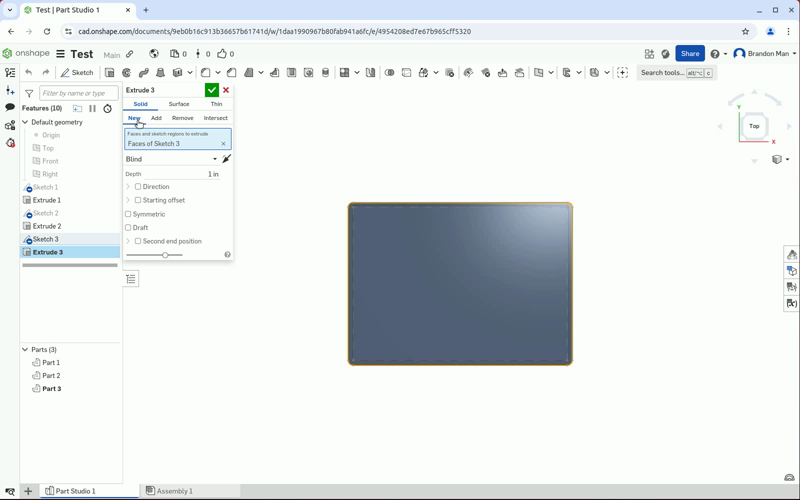
key(tab, 4)
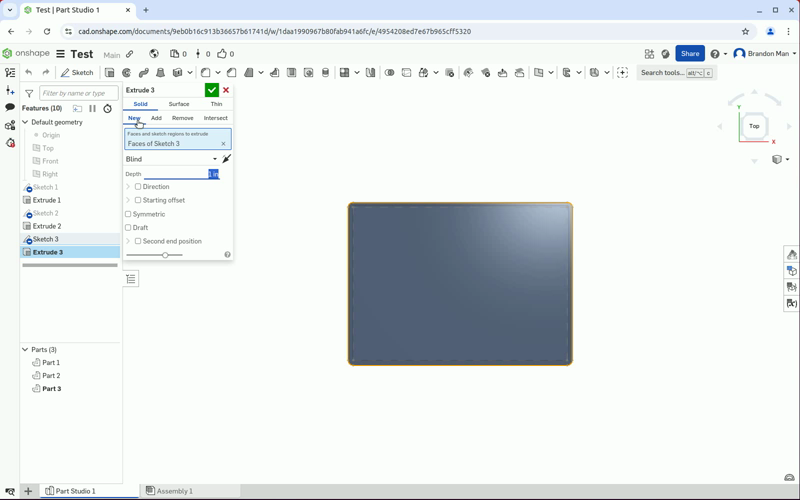
text(2.889)
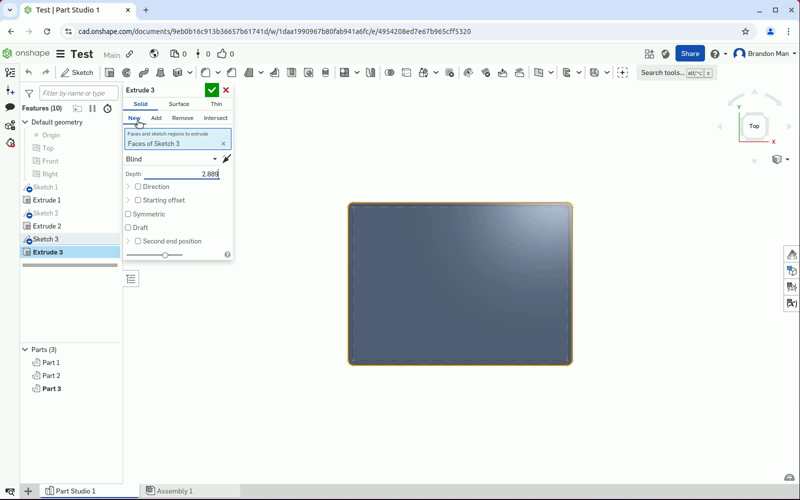
key(enter)
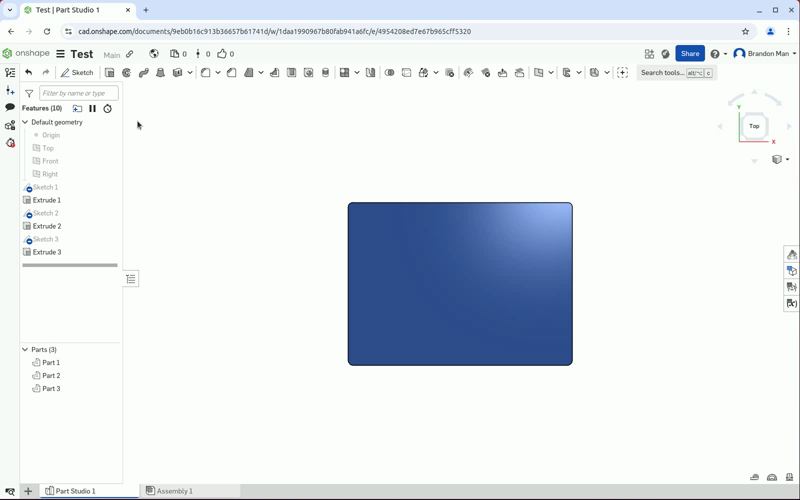
key(shift+h)
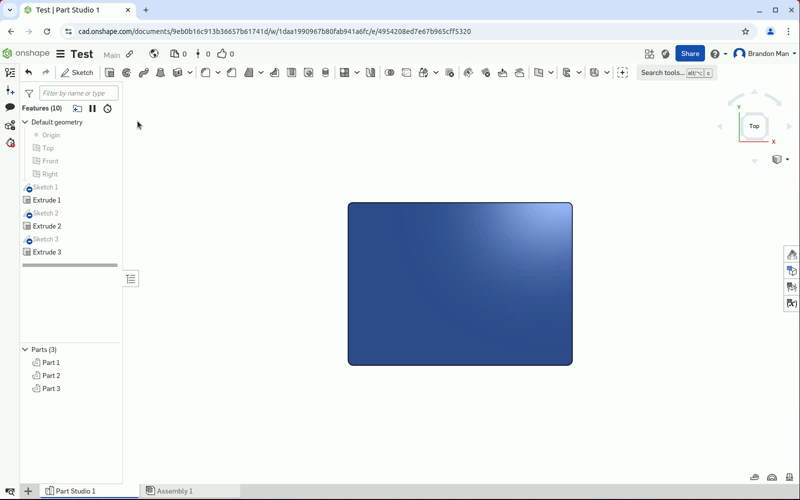
key(shift+h)
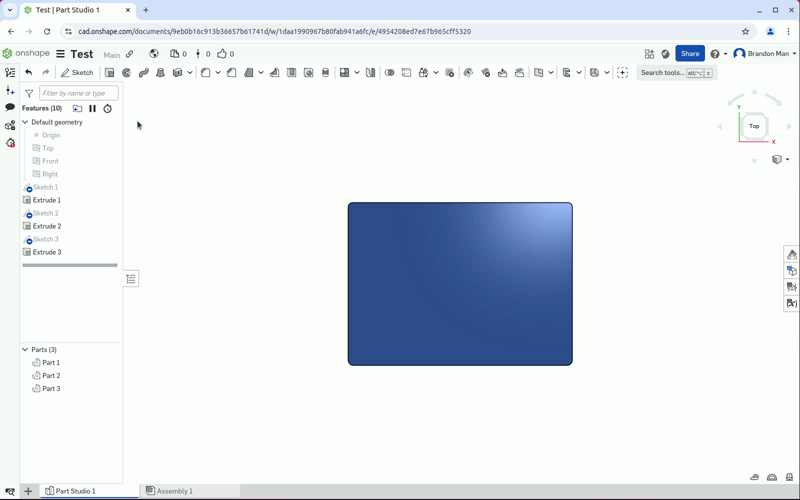
mouse_move(73, 189)
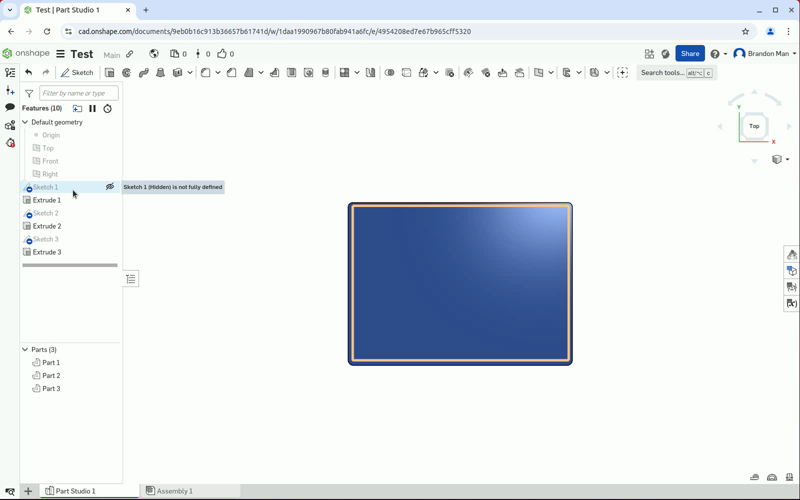
click(73, 189)
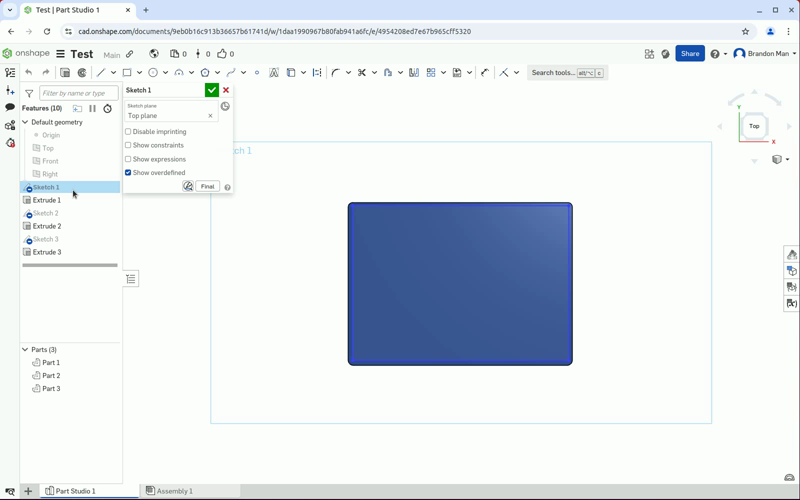
mouse_move(229, 92)
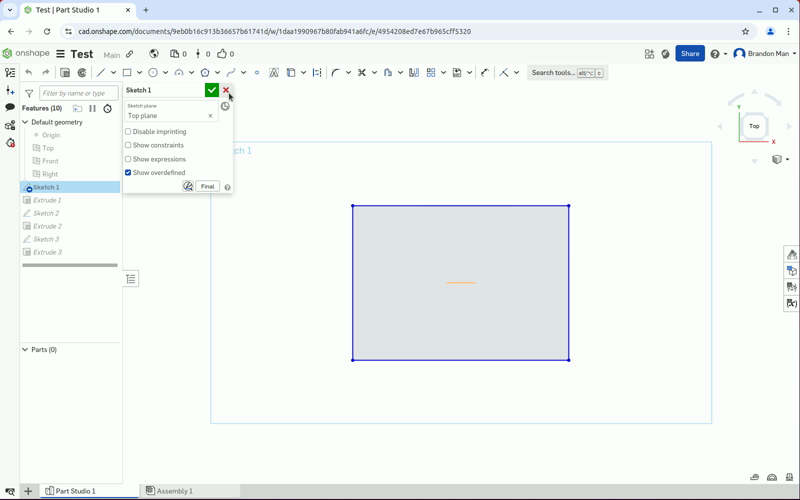
click(229, 92)
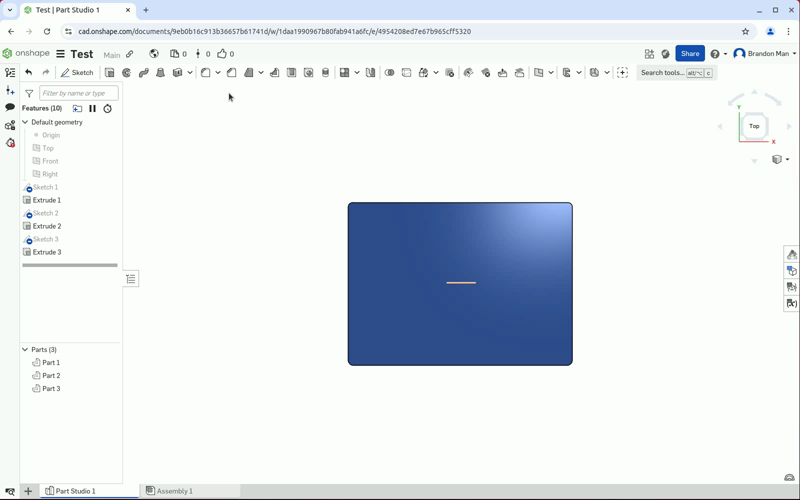
mouse_move(541, 75)
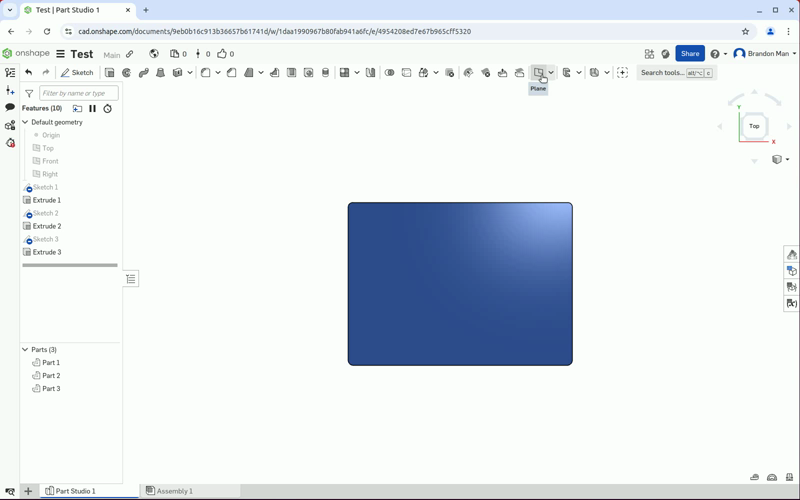
click(541, 75)
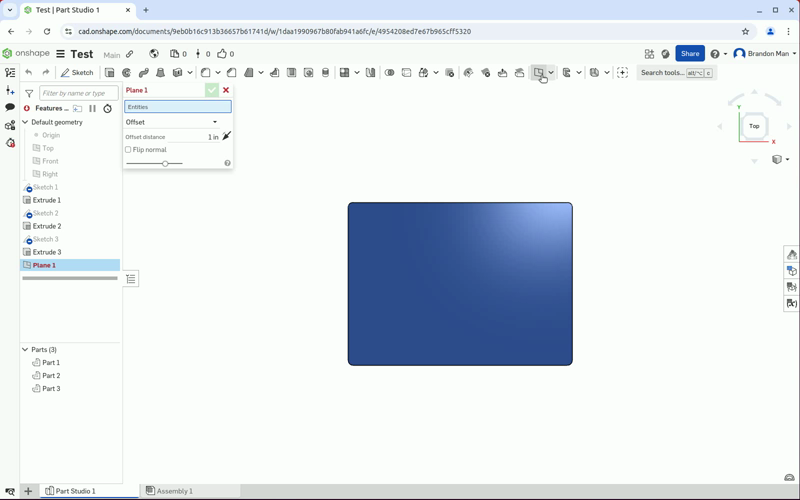
mouse_move(73, 150)
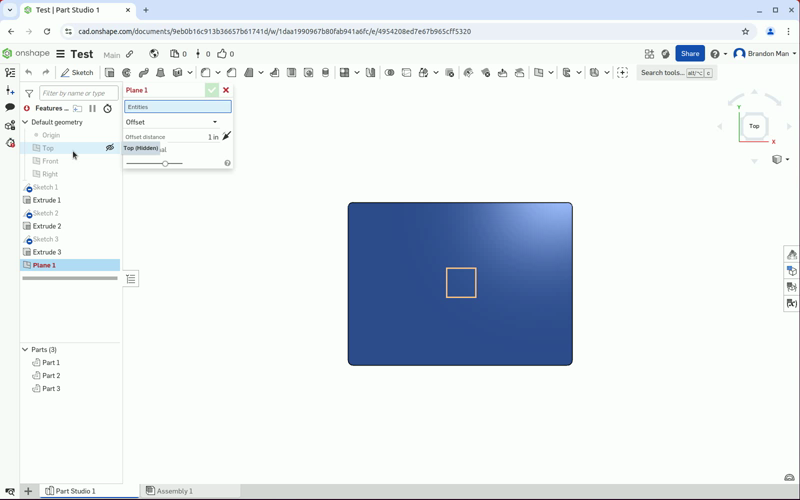
click(73, 150)
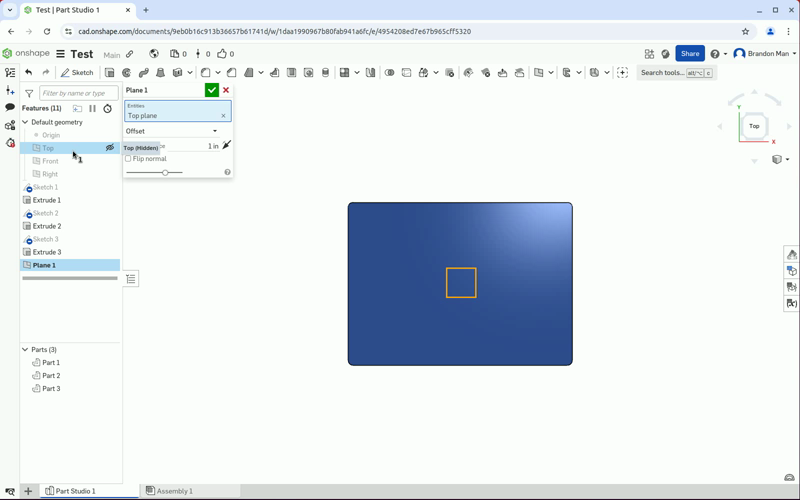
key(tab, 2)
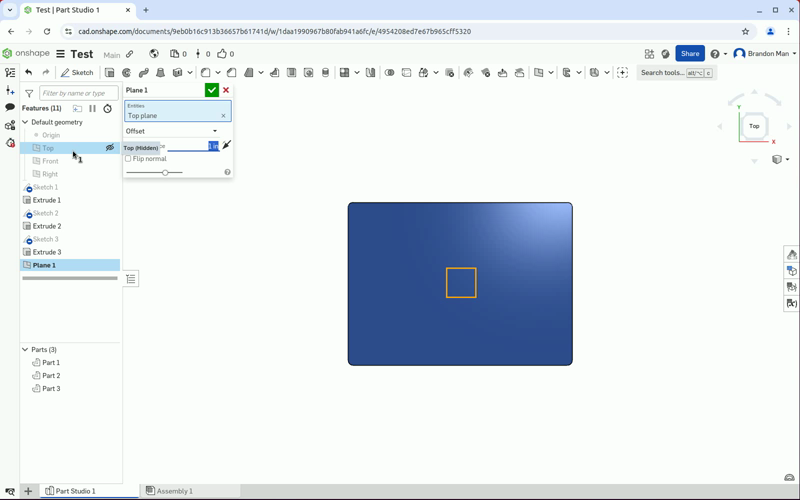
text(0.955)
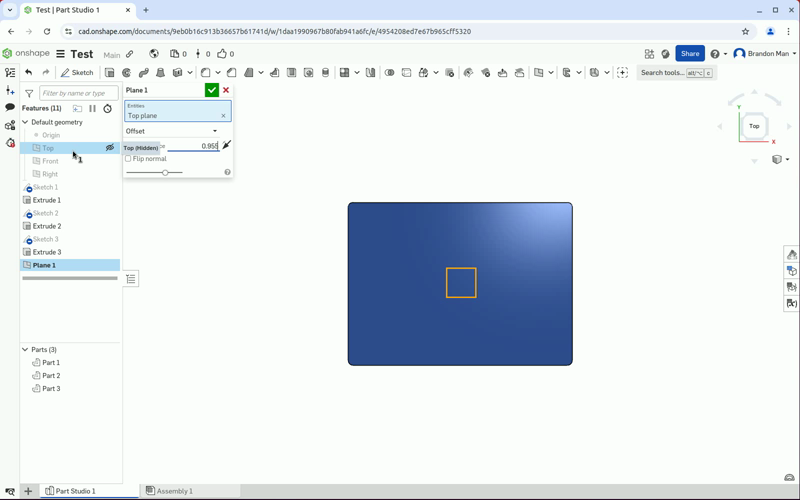
key(enter, 2)
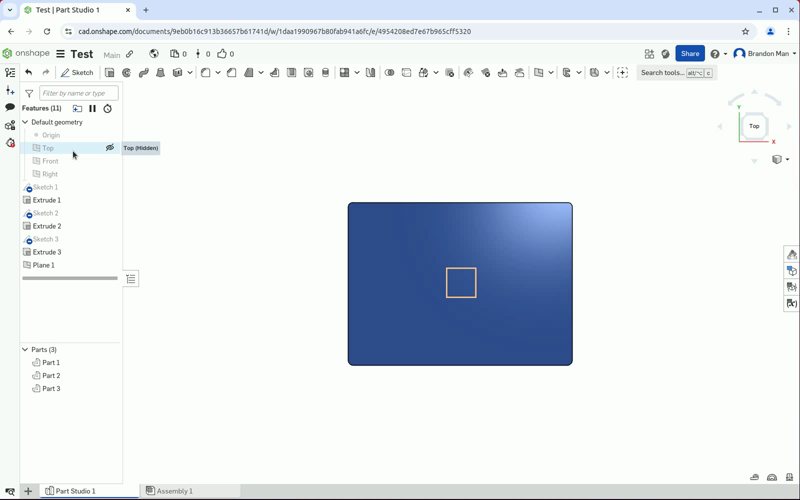
key(shift+s)
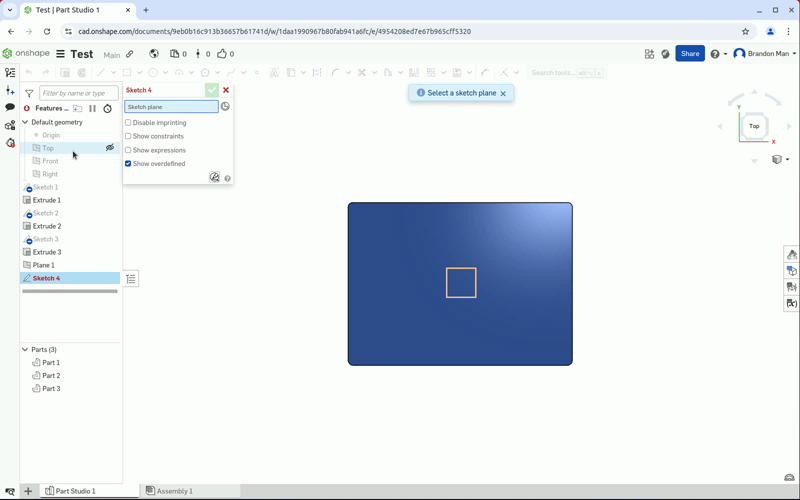
mouse_move(73, 267)
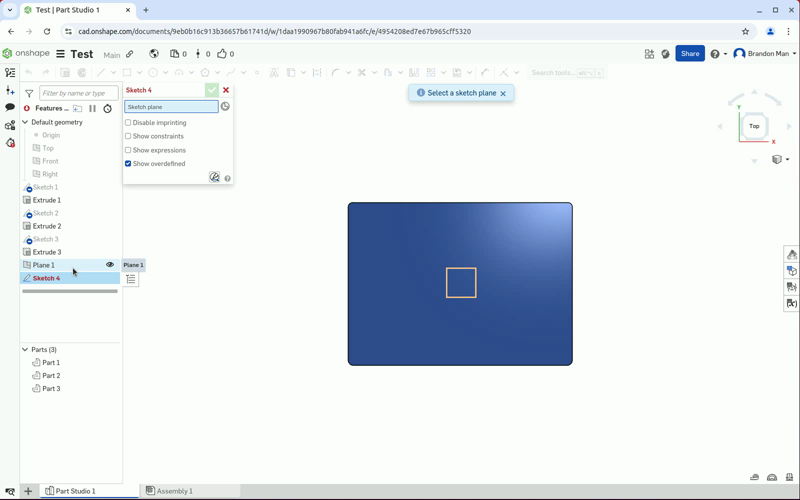
click(73, 267)
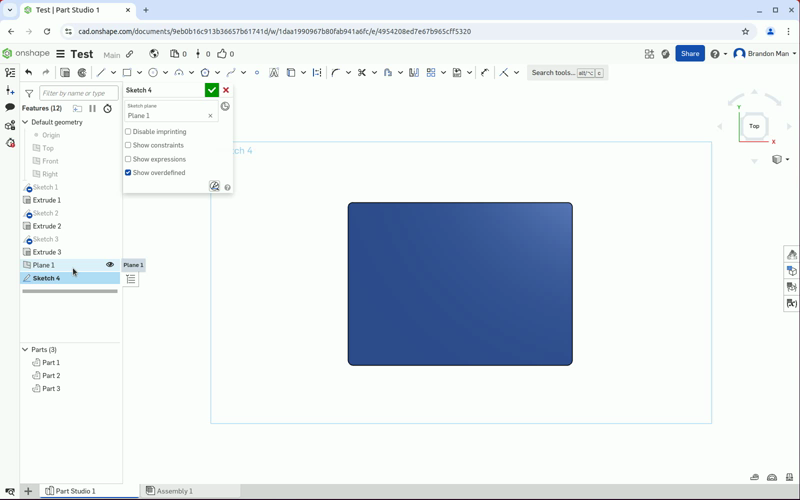
mouse_move(73, 352)
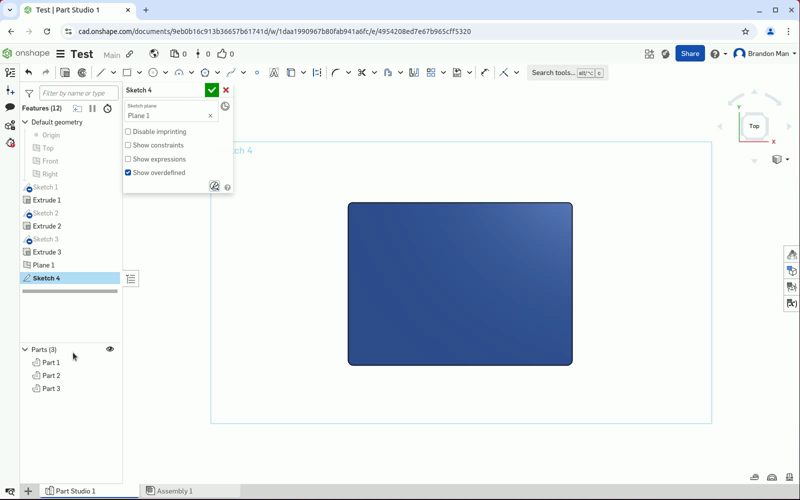
key(y)
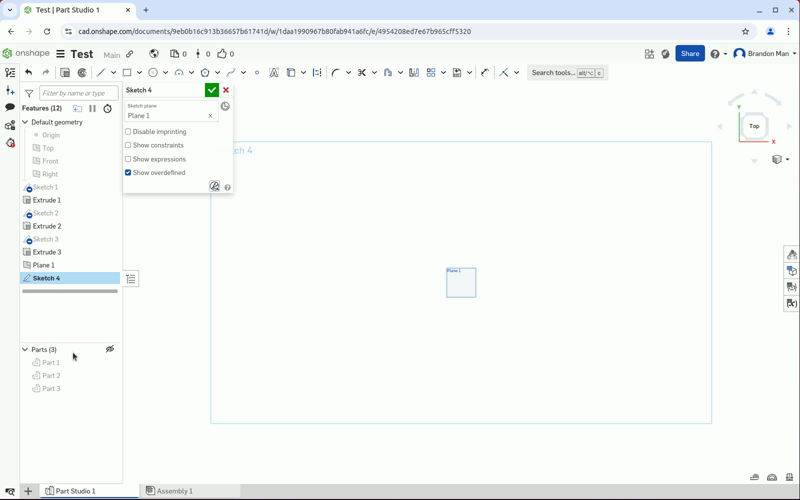
key(c)
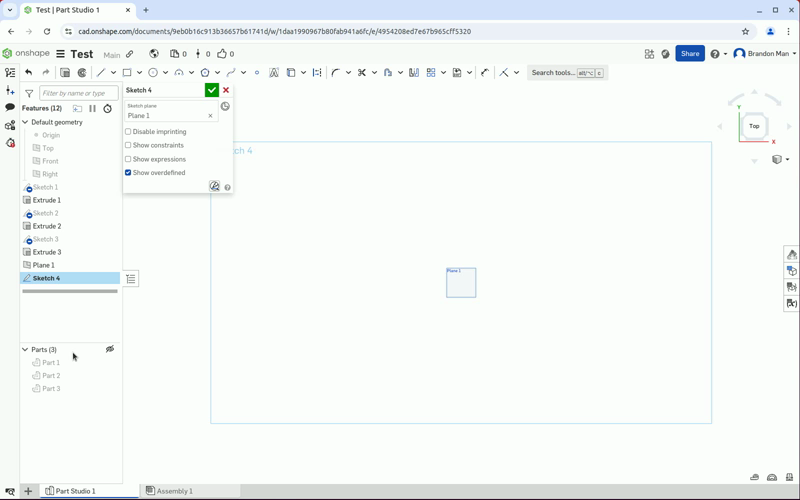
key_down(shift)
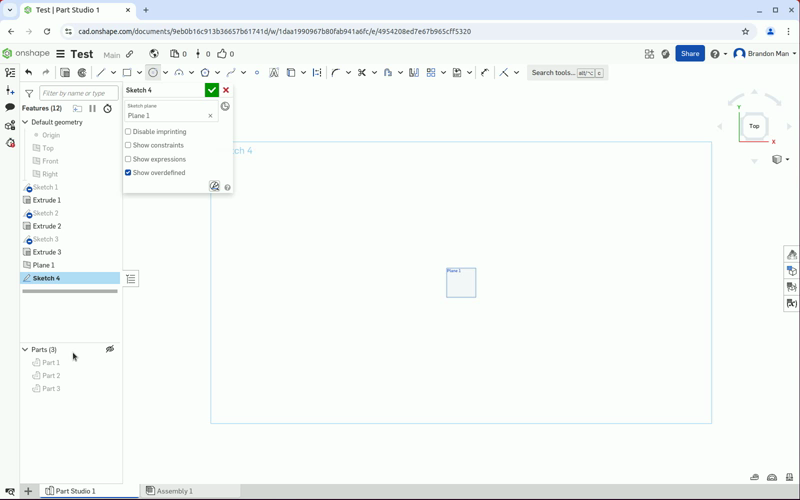
mouse_move(362, 215)
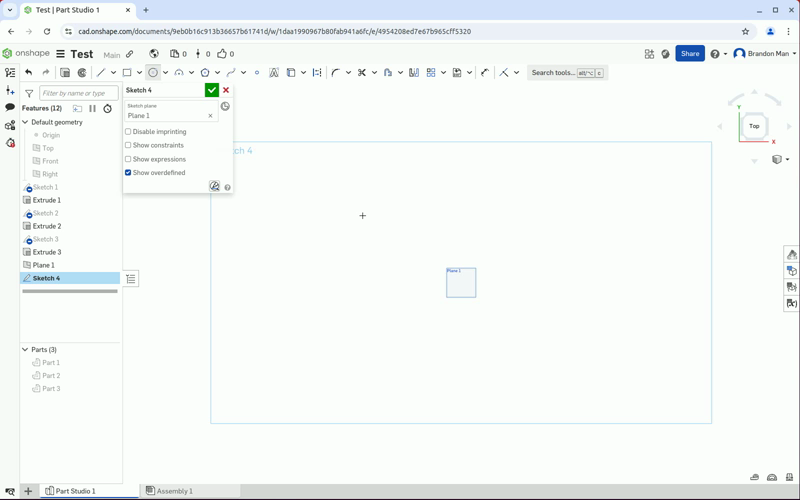
click(362, 215)
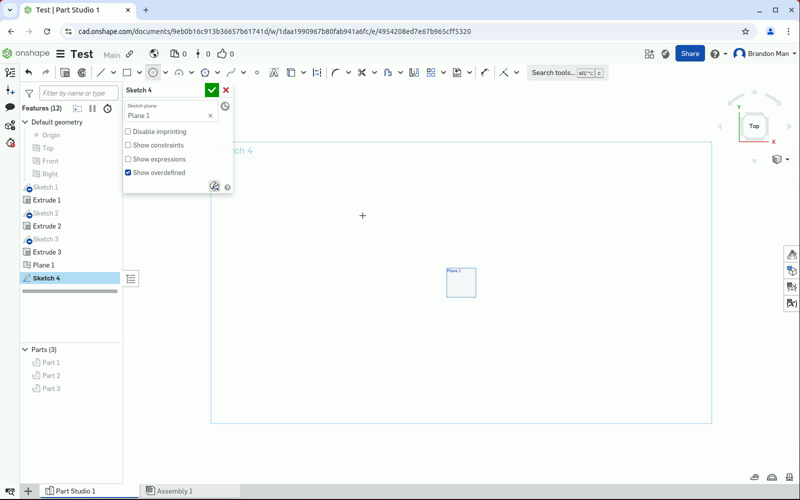
key_up(shift)
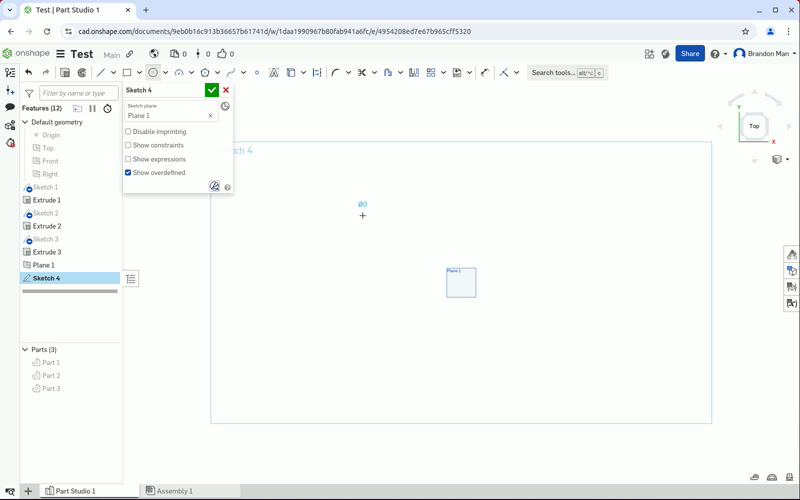
mouse_move(370, 215)
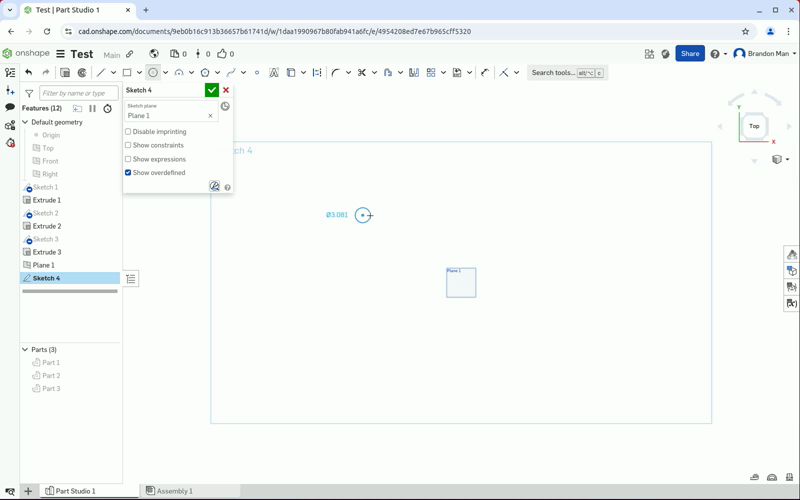
click(370, 215)
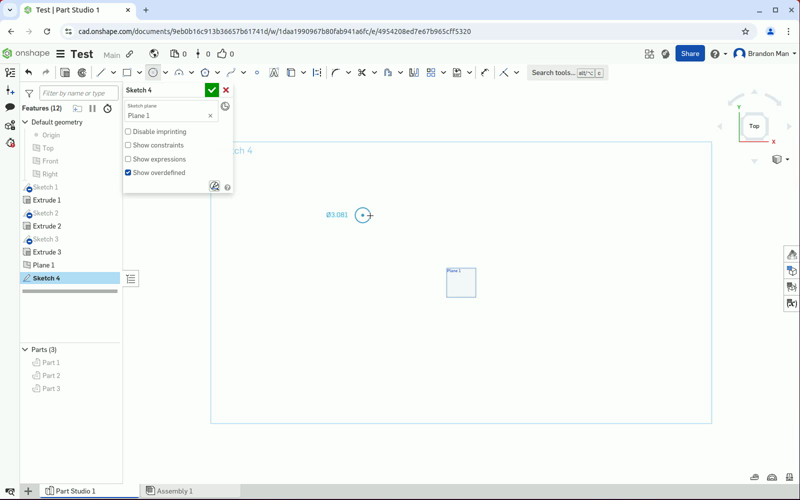
key(esc)
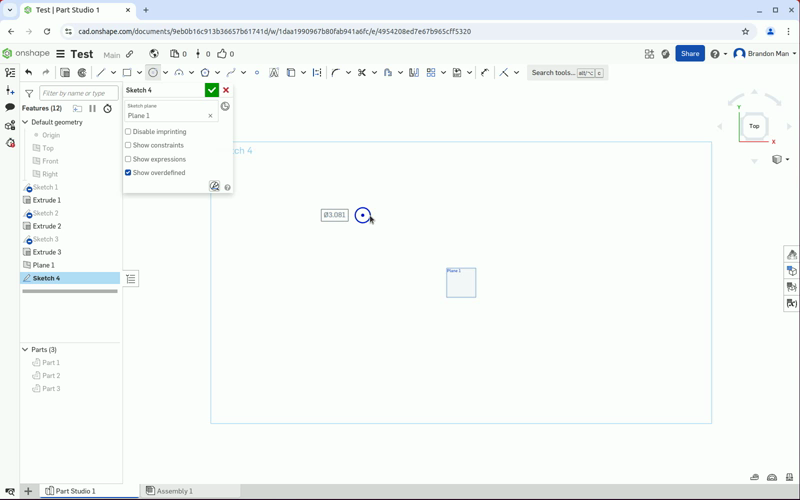
key(c)
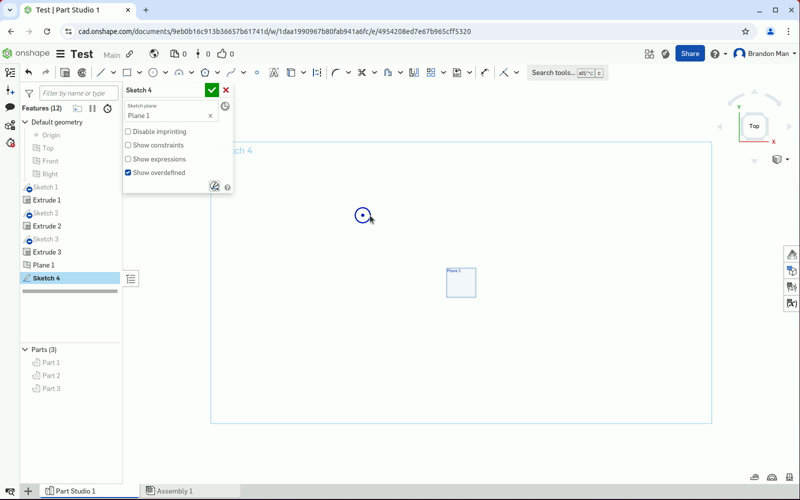
key_down(shift)
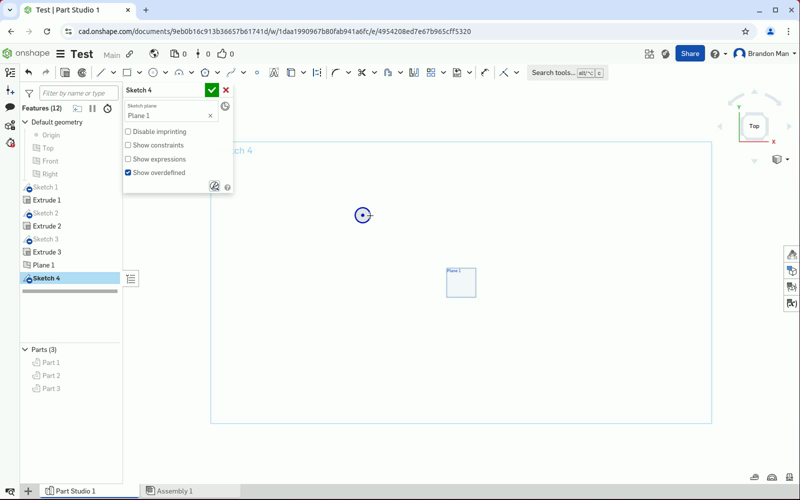
mouse_move(362, 215)
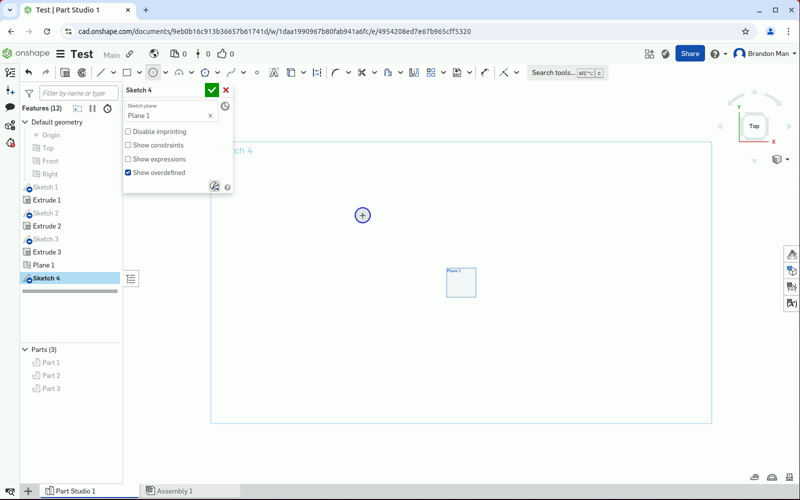
click(362, 215)
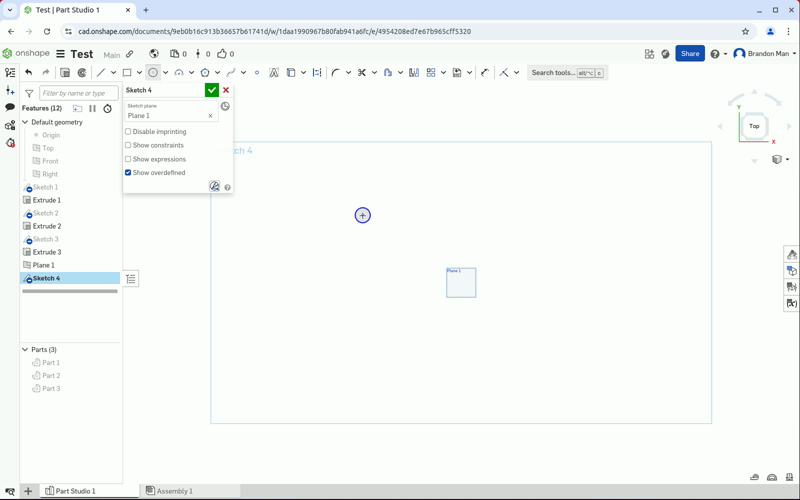
key_up(shift)
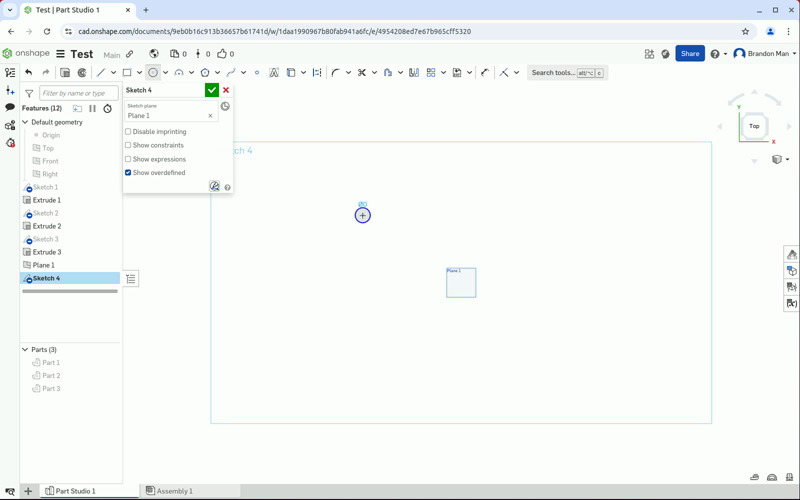
mouse_move(367, 215)
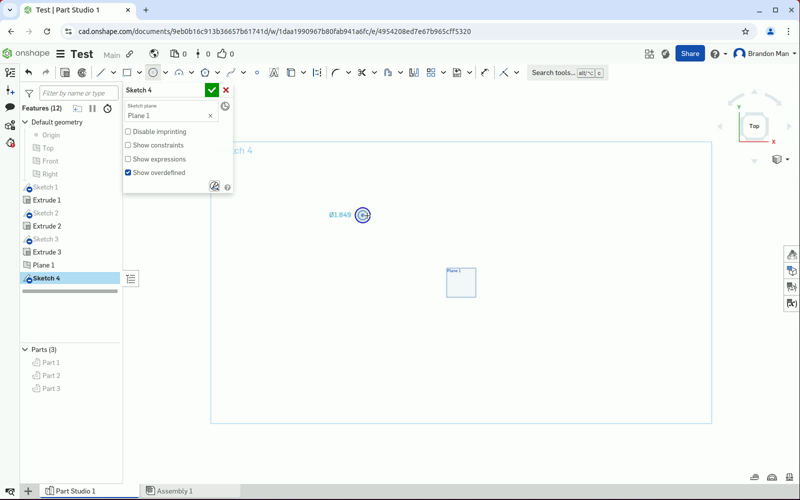
scroll(6)
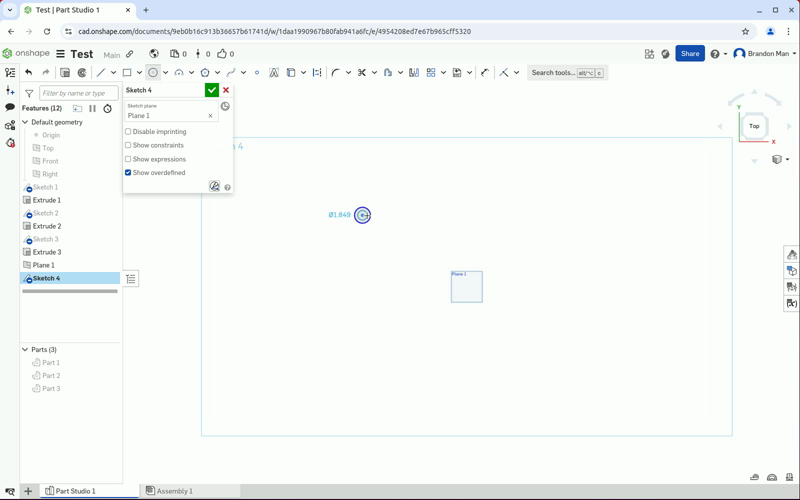
scroll(6)
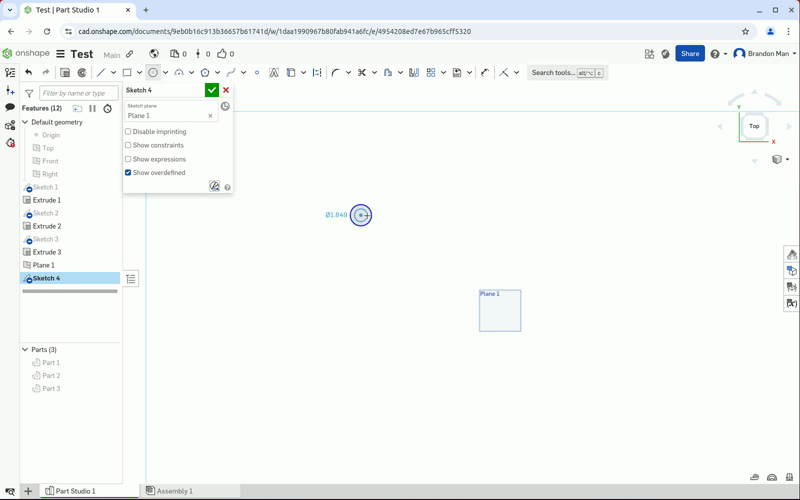
scroll(6)
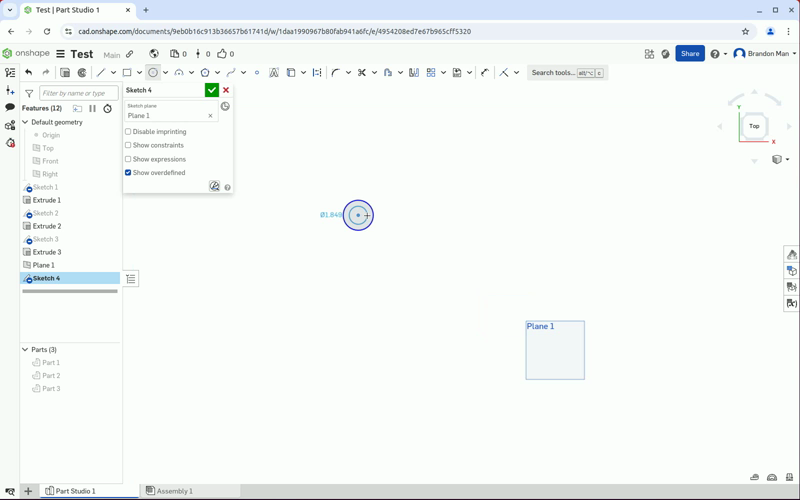
scroll(6)
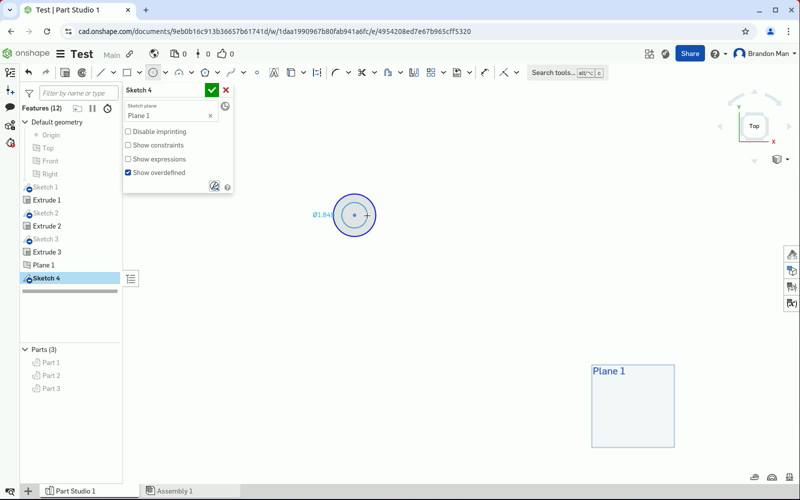
scroll(6)
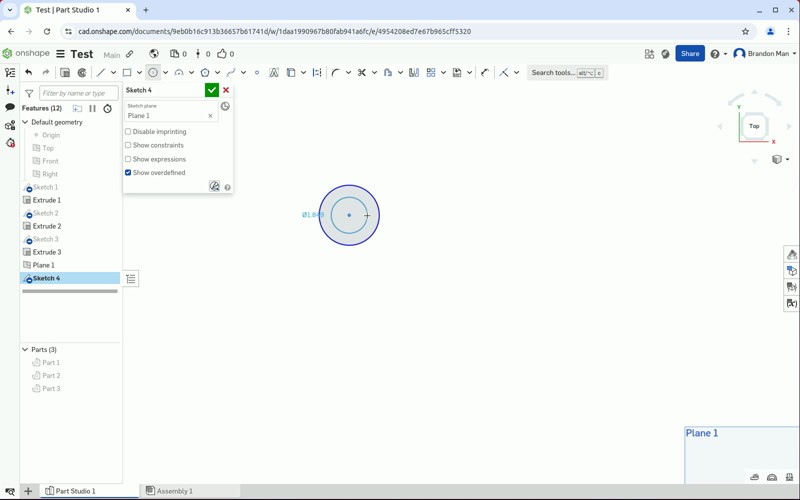
scroll(6)
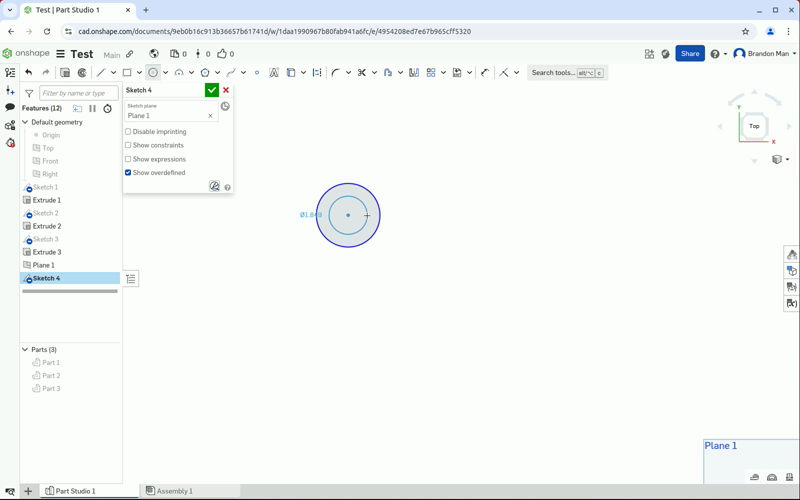
scroll(6)
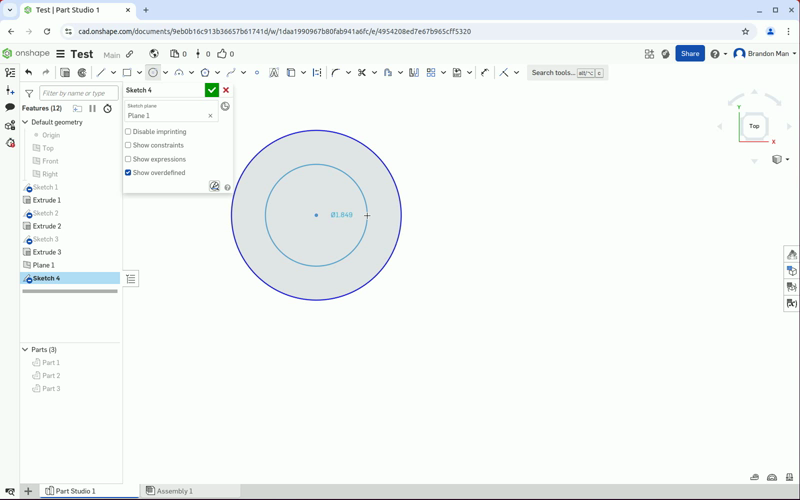
click(367, 215)
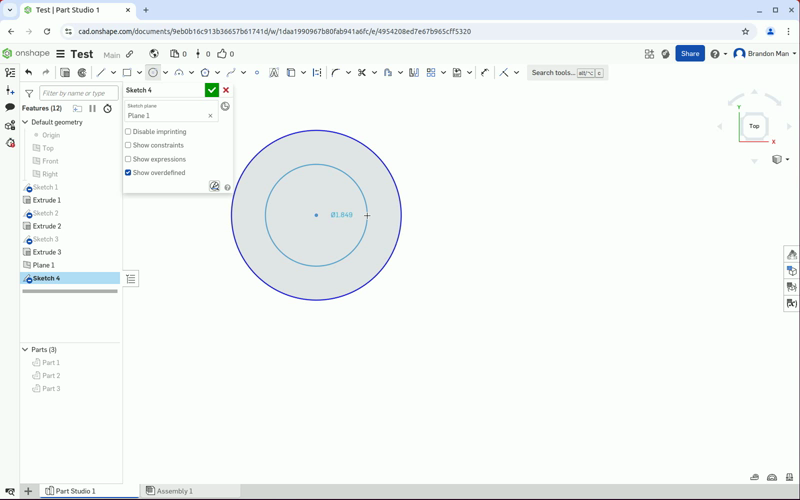
scroll(-6)
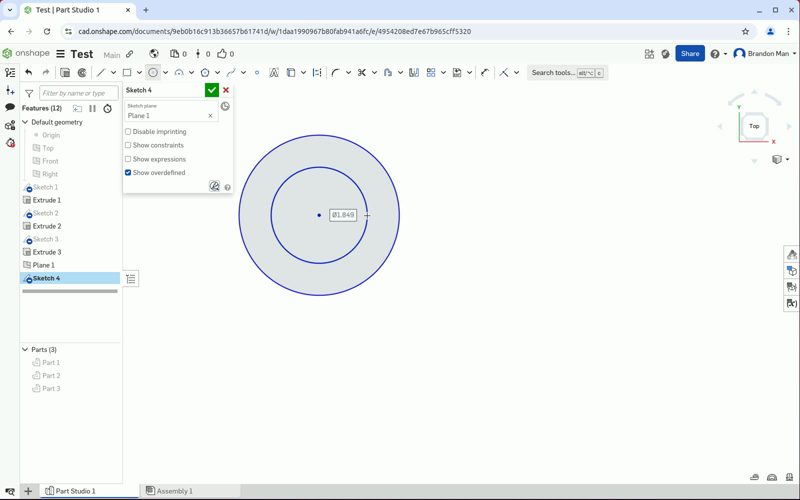
scroll(-6)
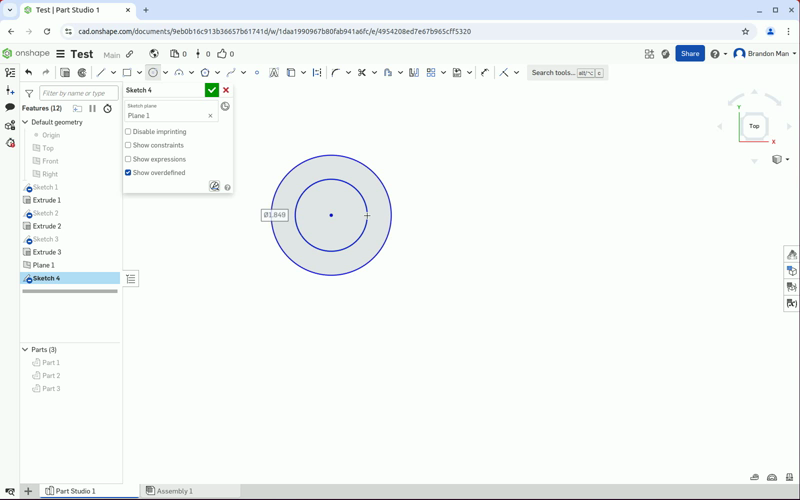
scroll(-6)
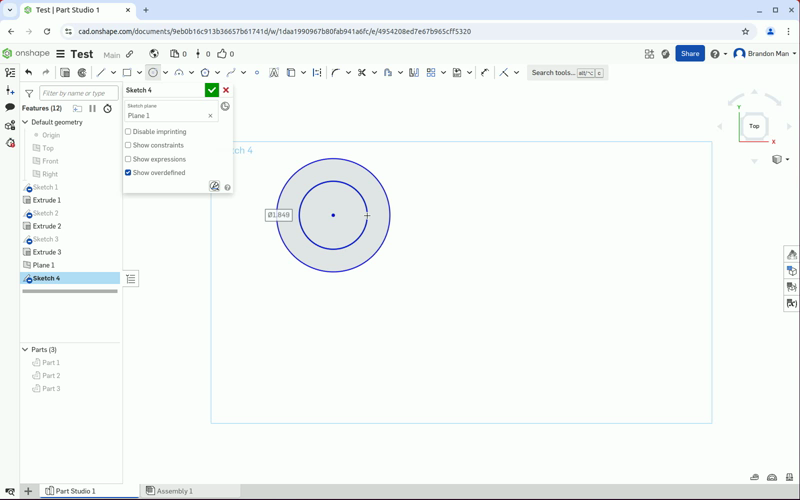
scroll(-6)
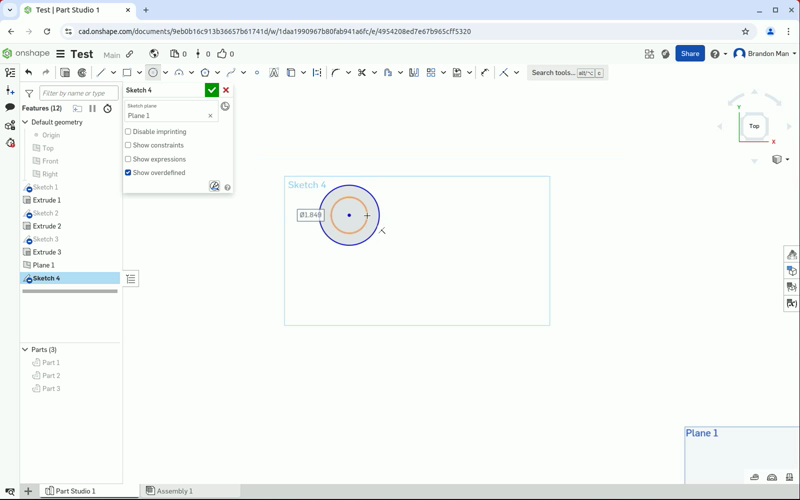
scroll(-6)
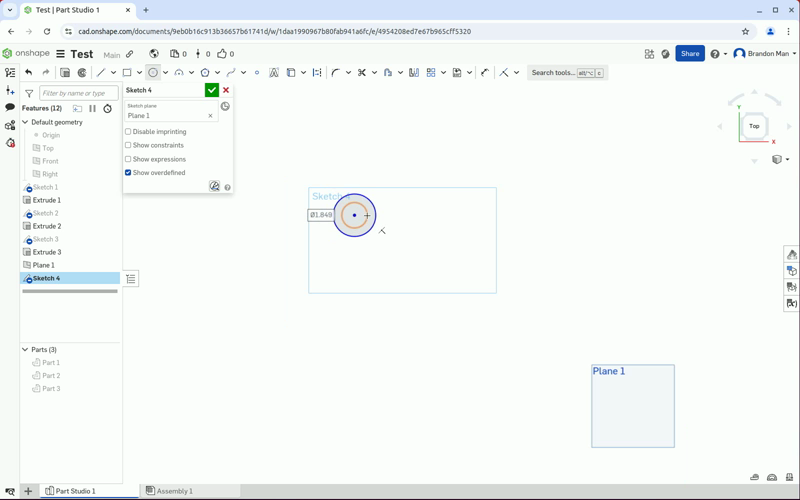
scroll(-6)
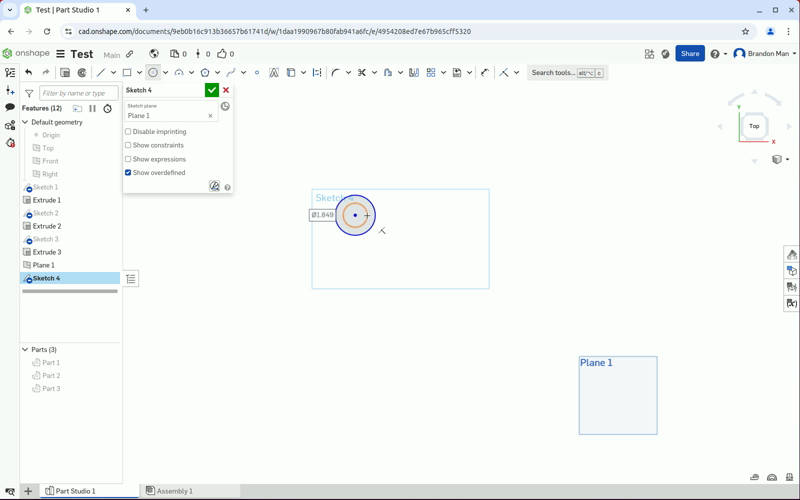
scroll(-6)
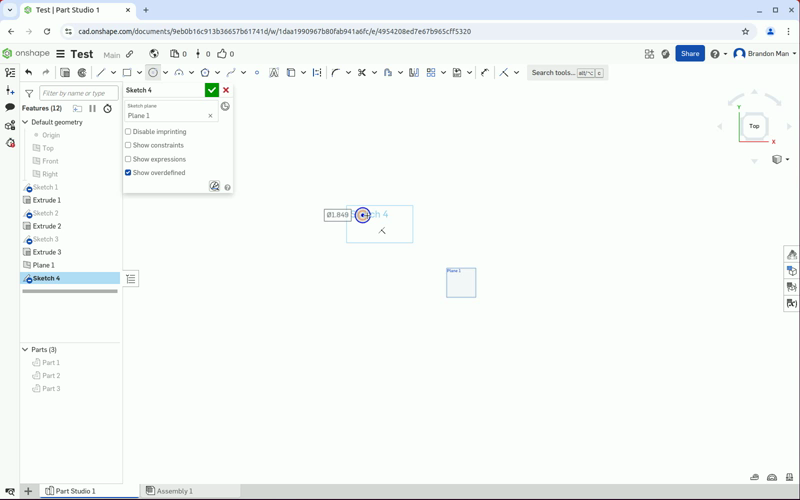
key(esc)
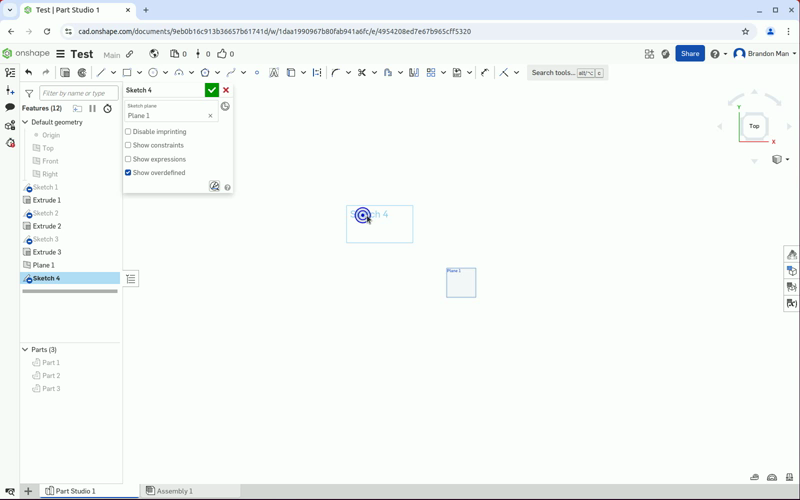
mouse_move(359, 219)
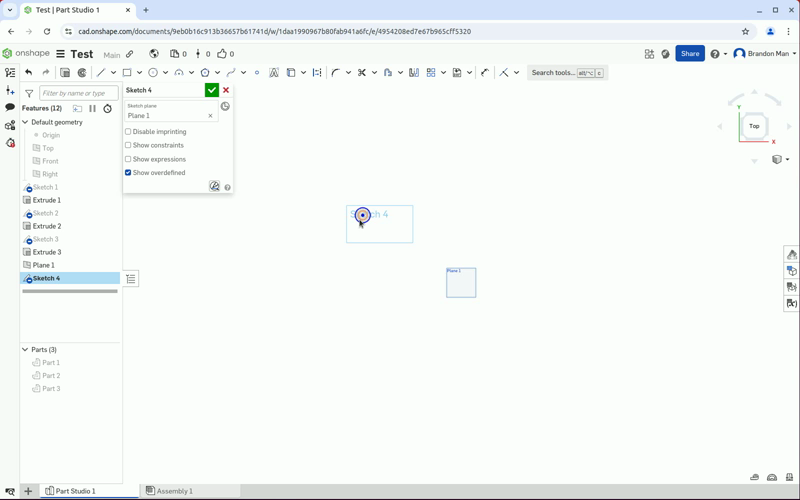
scroll(6)
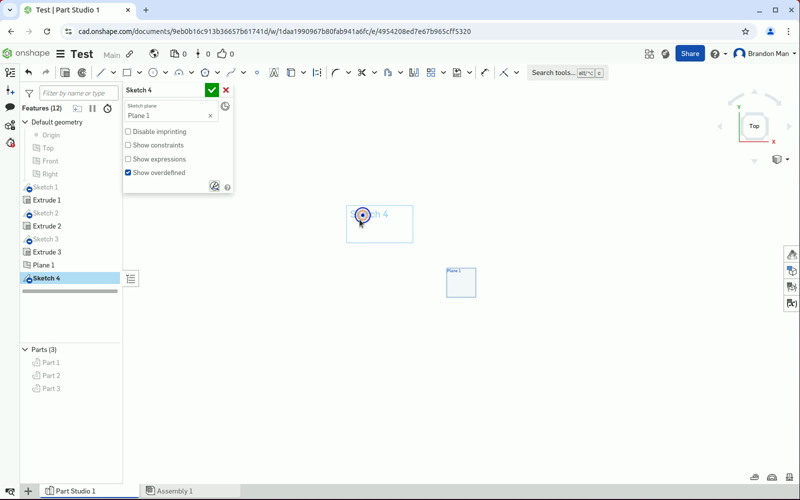
scroll(6)
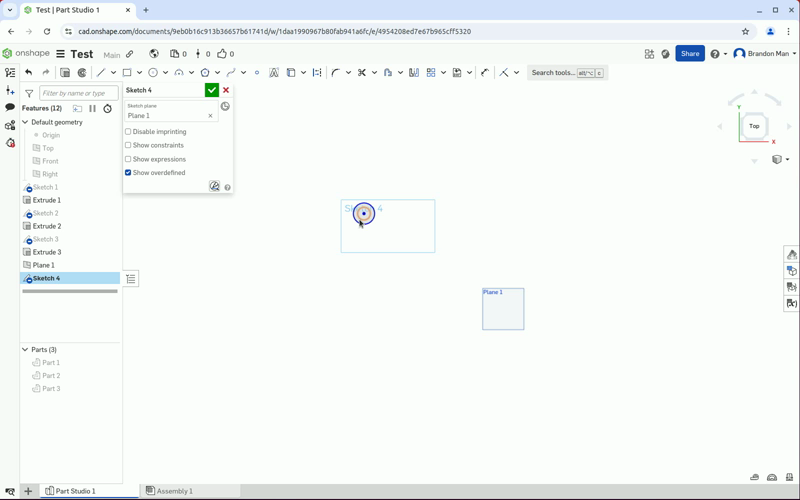
scroll(6)
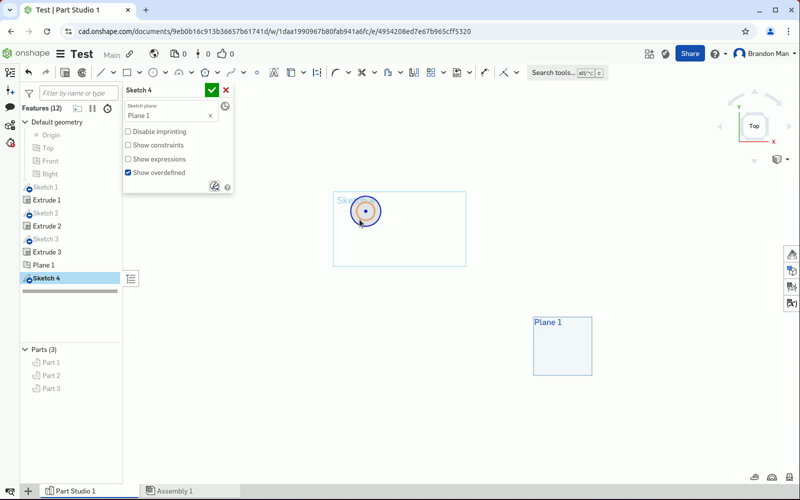
scroll(6)
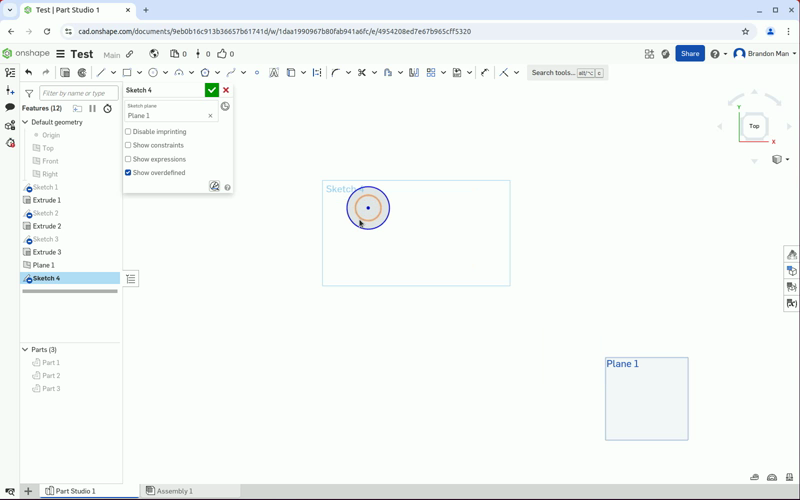
scroll(6)
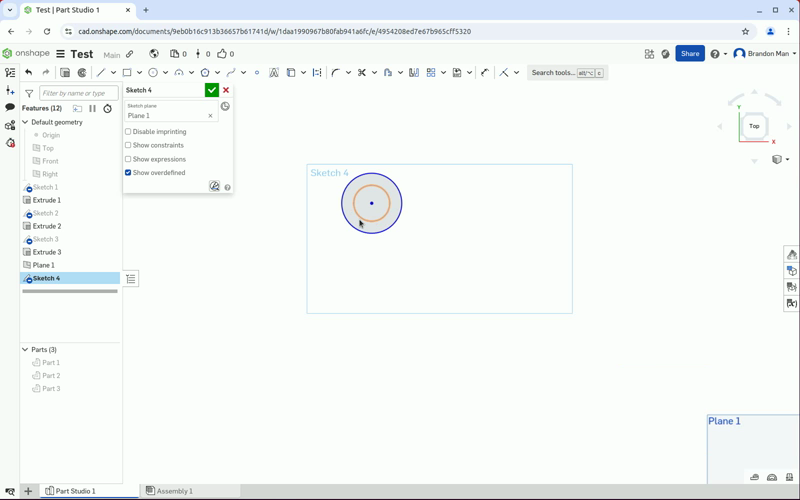
scroll(6)
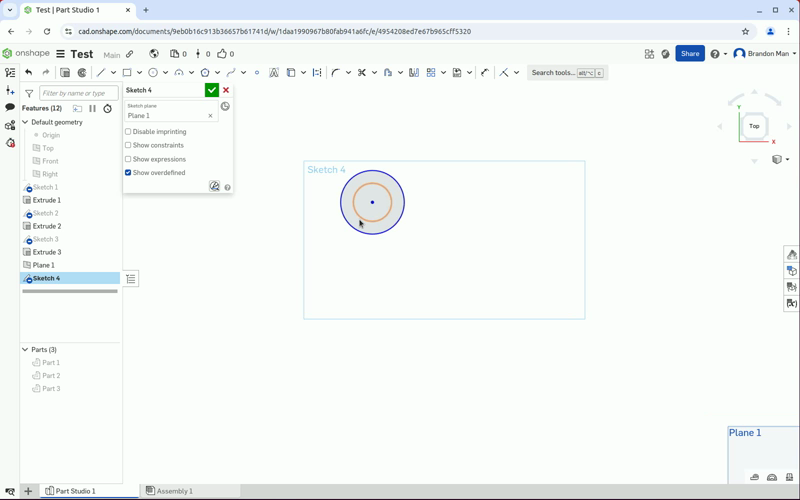
scroll(6)
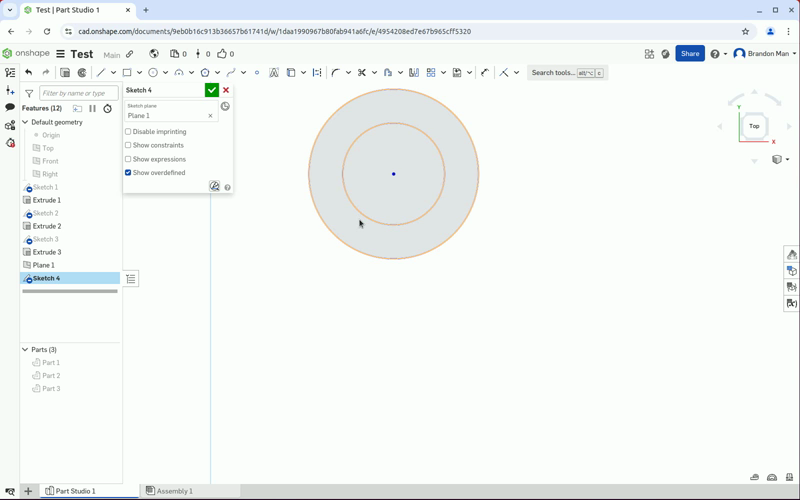
click(359, 219)
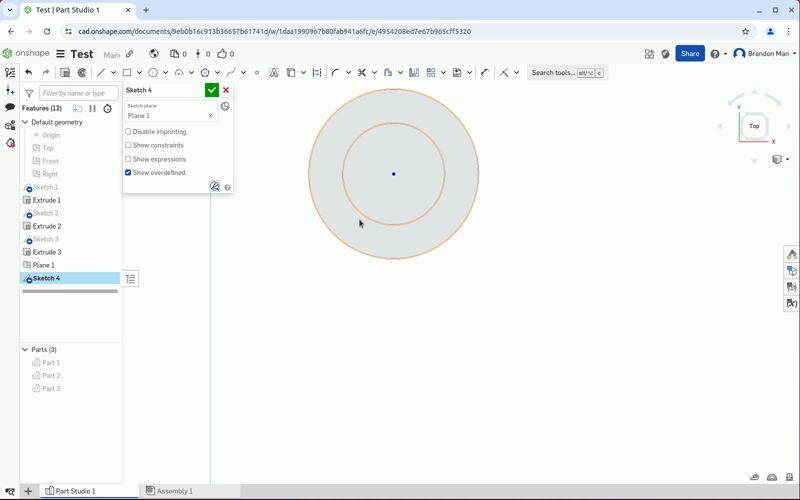
scroll(-6)
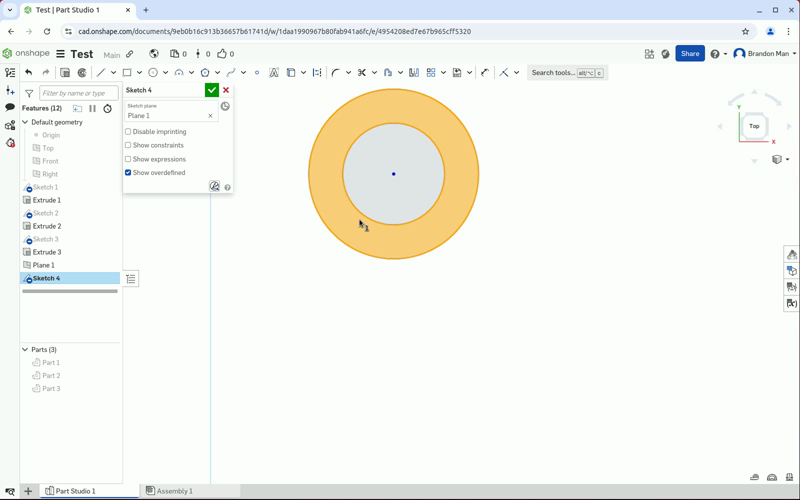
scroll(-6)
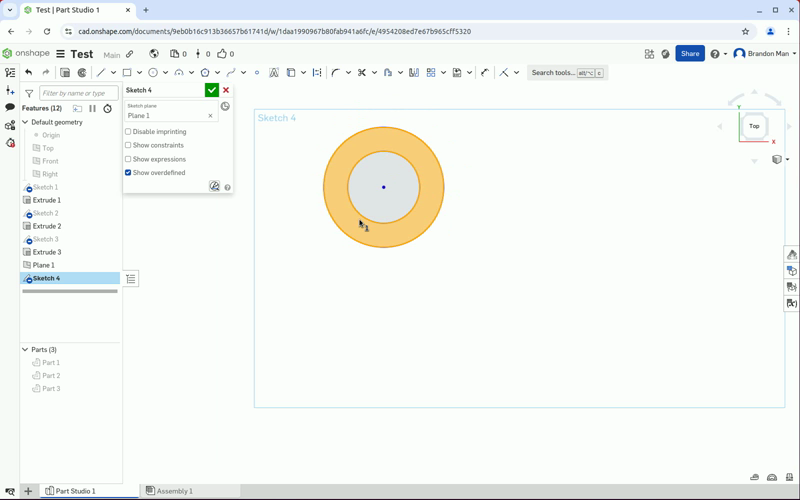
scroll(-6)
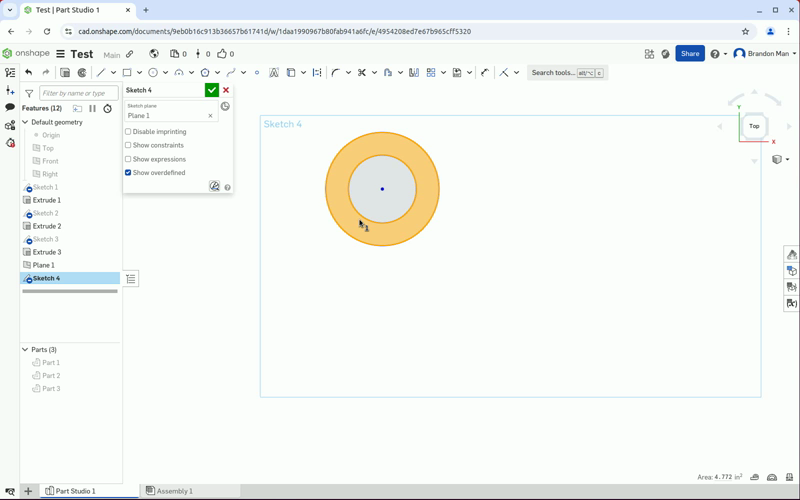
scroll(-6)
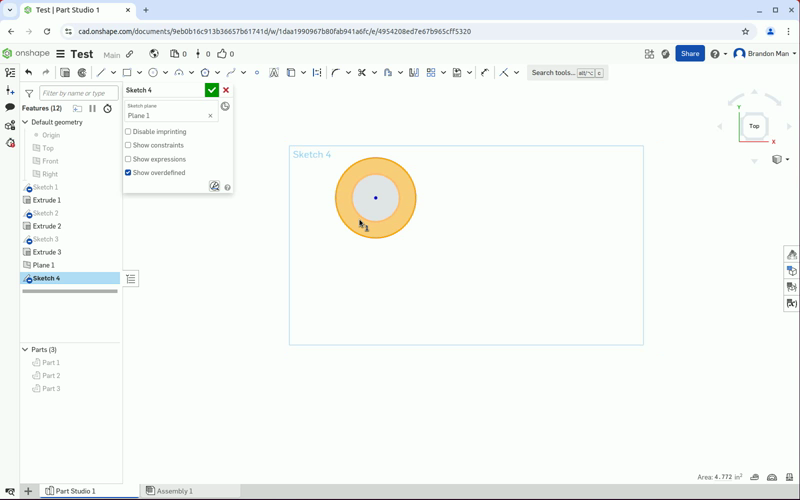
scroll(-6)
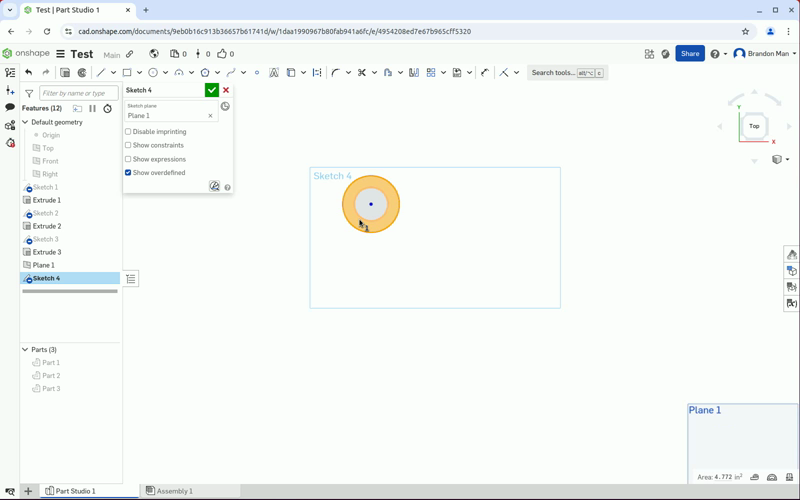
scroll(-6)
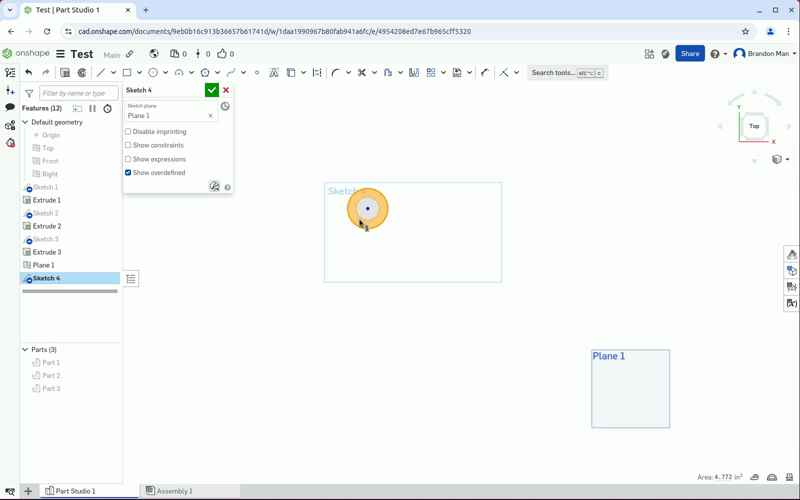
scroll(-6)
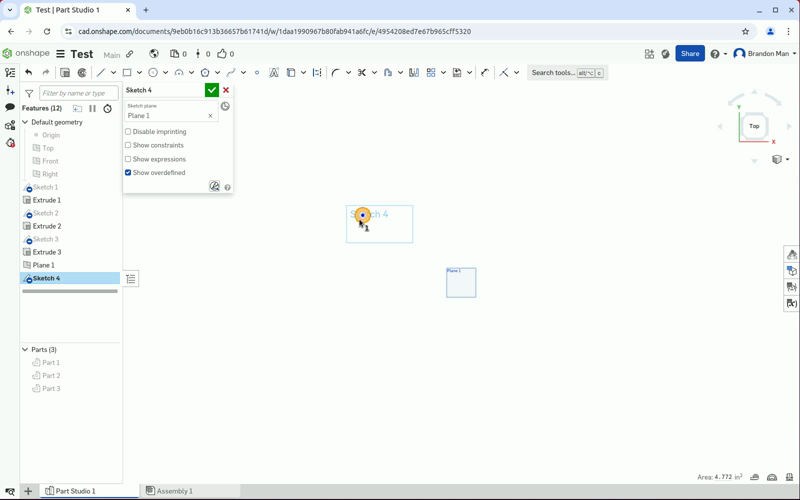
mouse_move(73, 352)
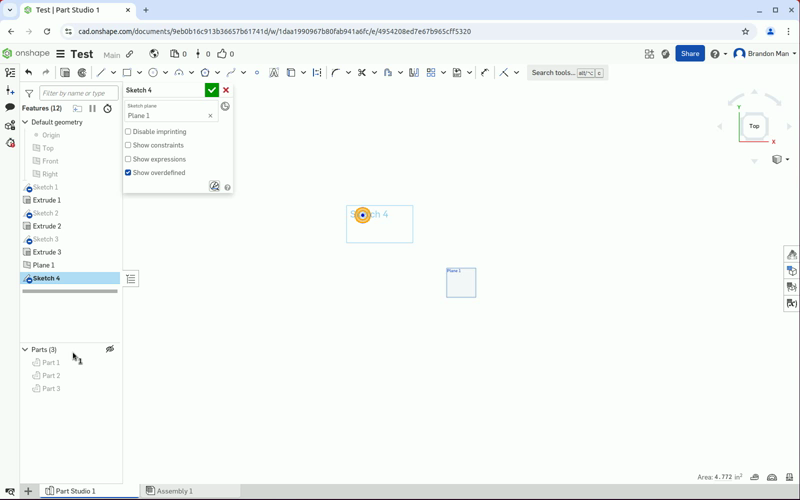
key(shift+y)
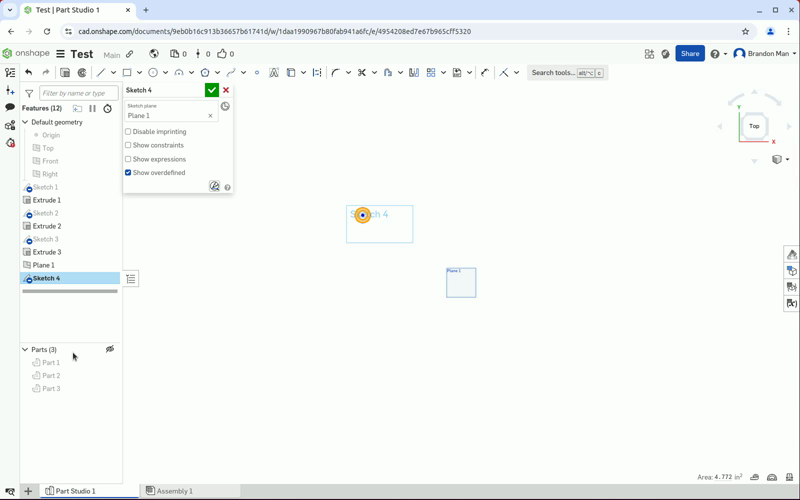
key(shift+e)
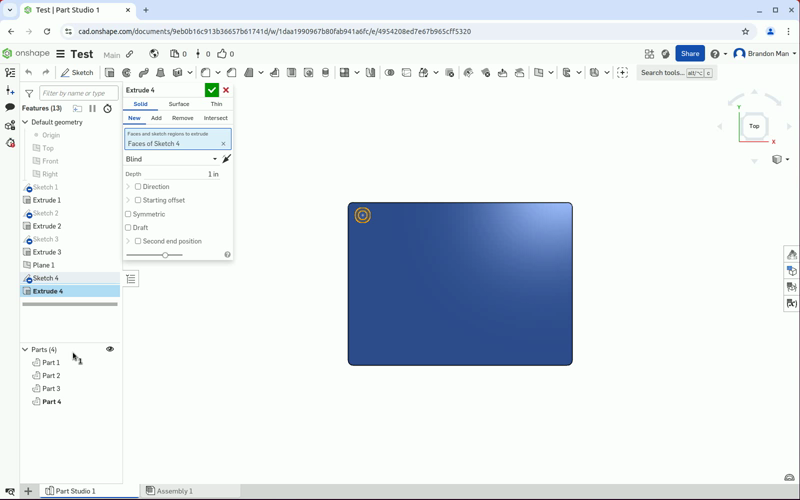
mouse_move(143, 106)
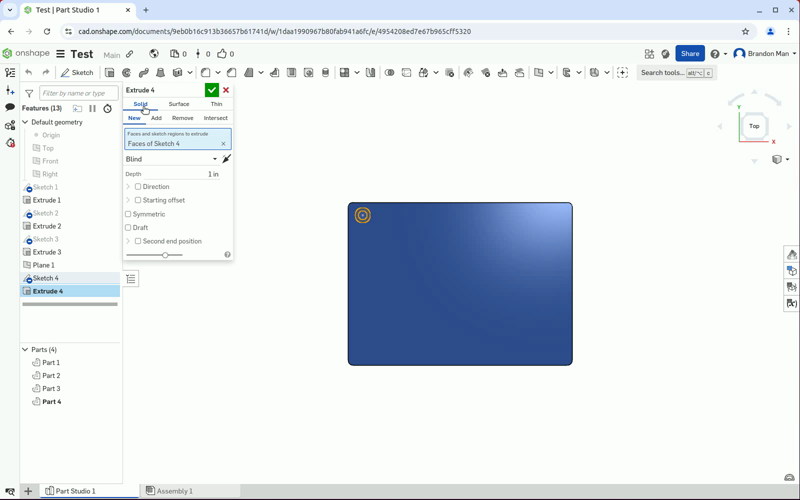
click(143, 106)
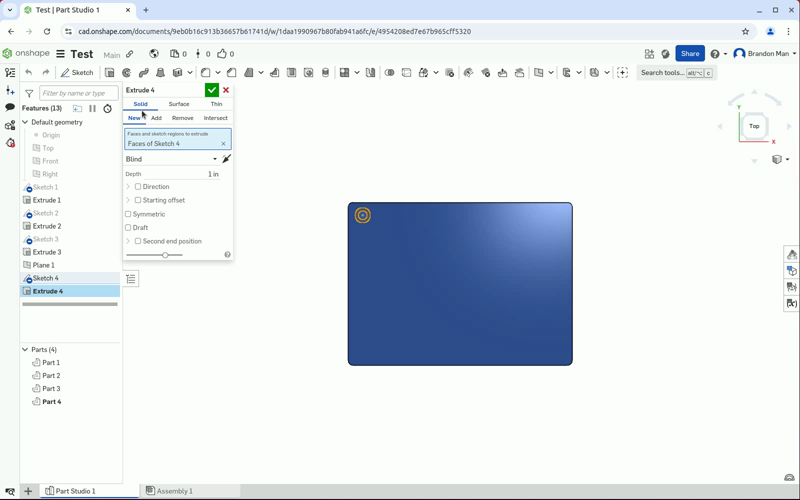
mouse_move(137, 120)
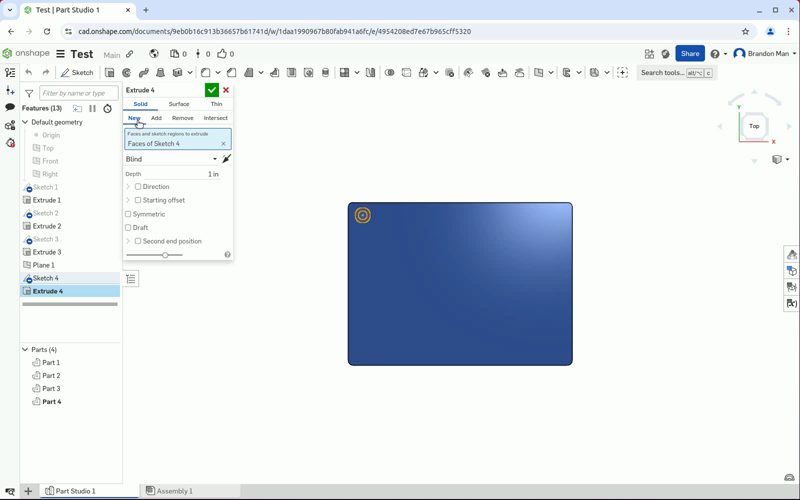
click(137, 120)
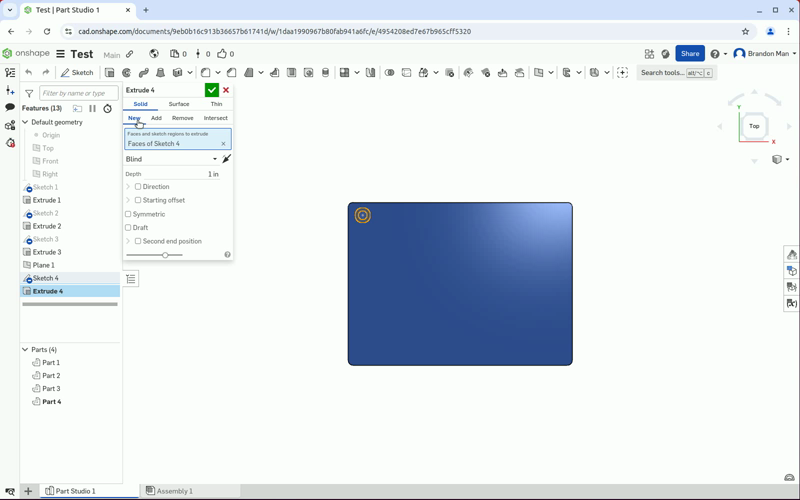
key(tab, 4)
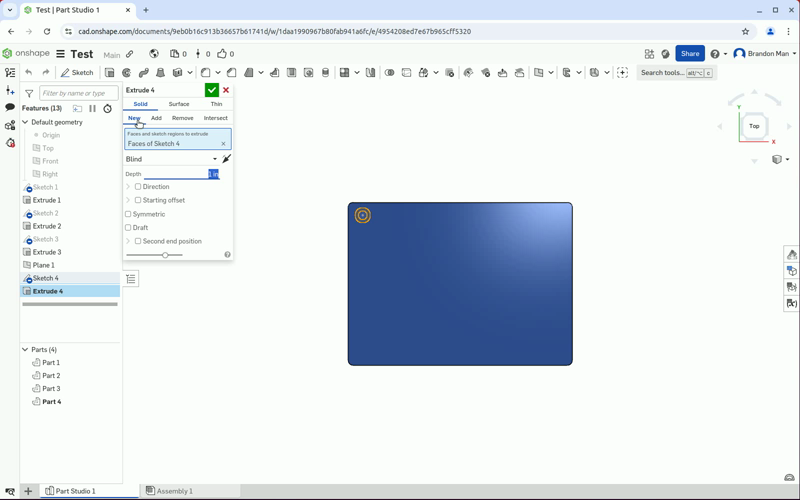
text(1.204)
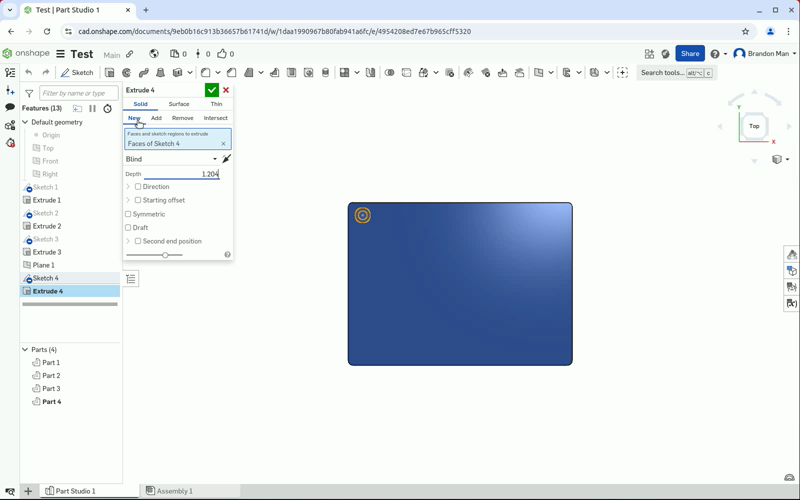
key(enter)
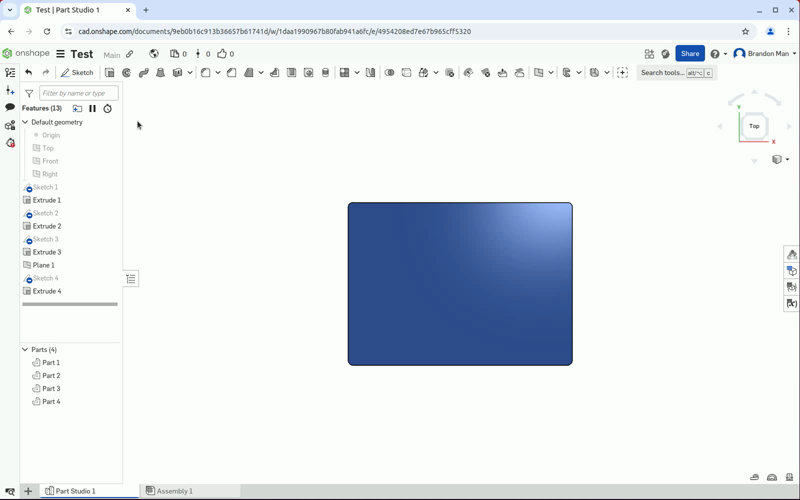
key(shift+h)
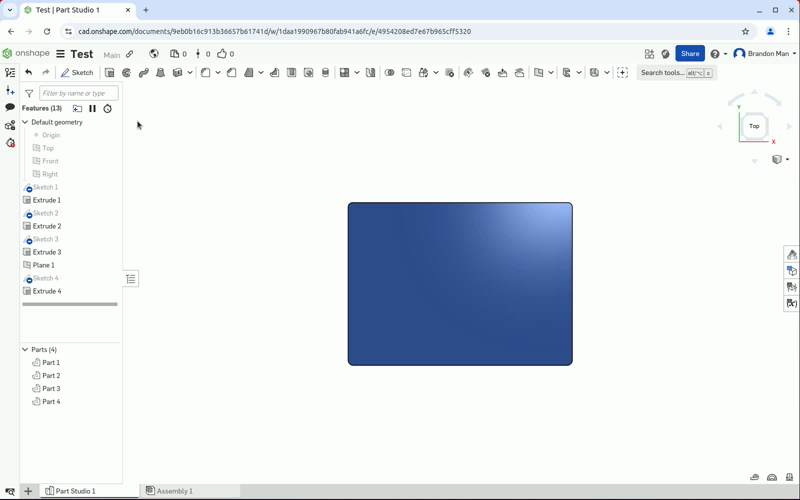
key(shift+h)
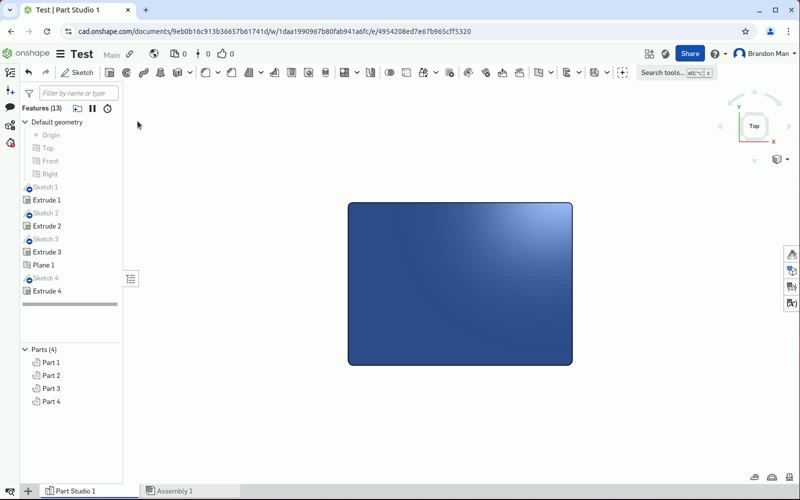
mouse_move(73, 189)
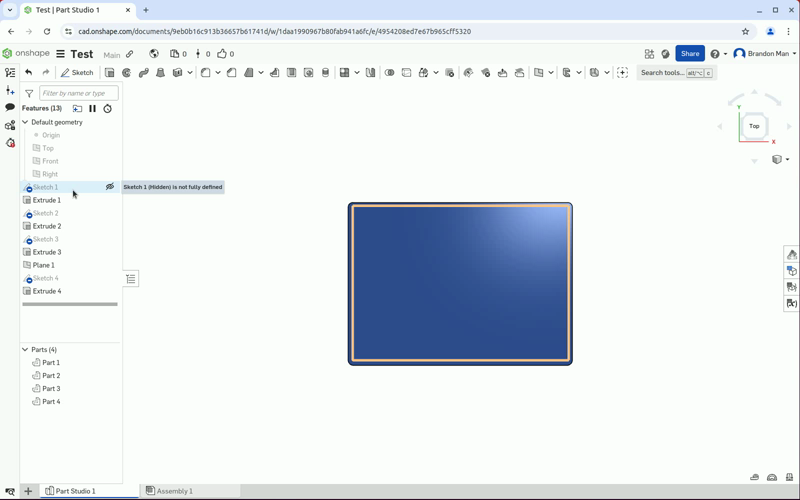
click(73, 189)
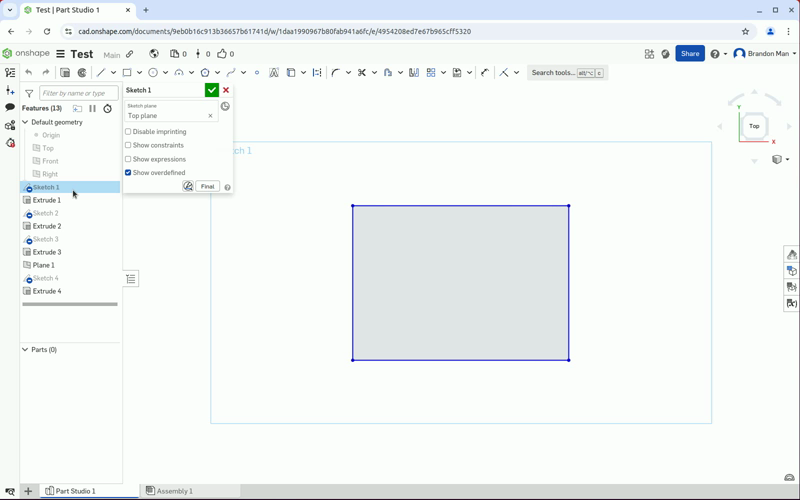
mouse_move(229, 92)
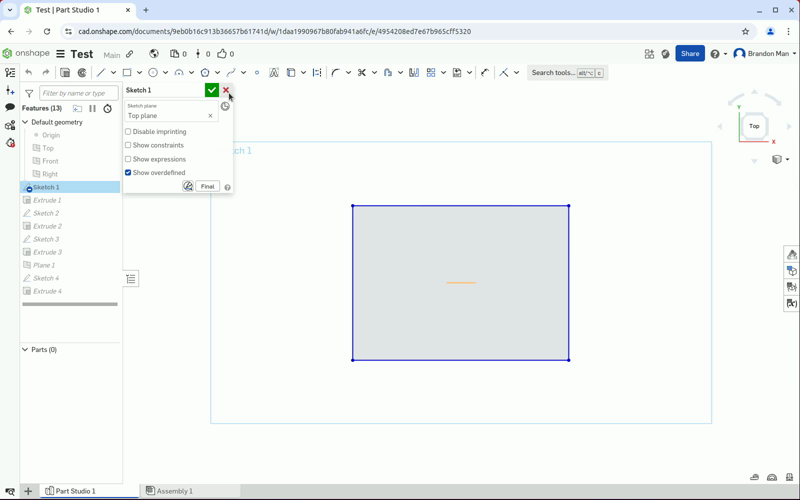
click(229, 92)
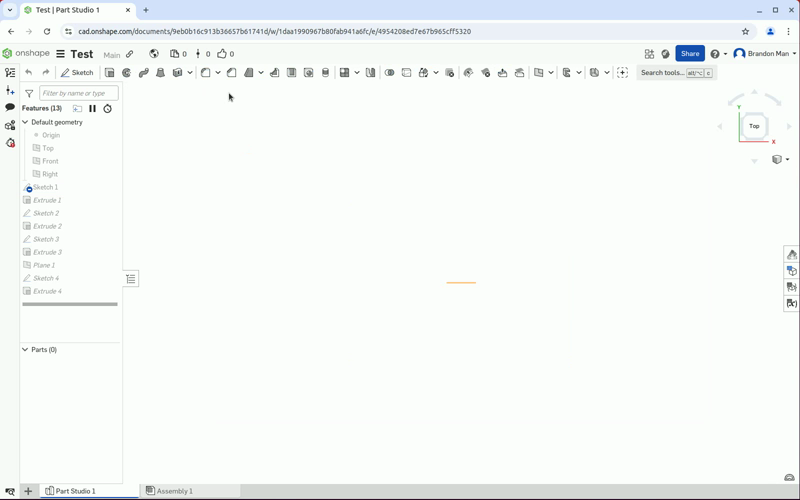
key(shift+s)
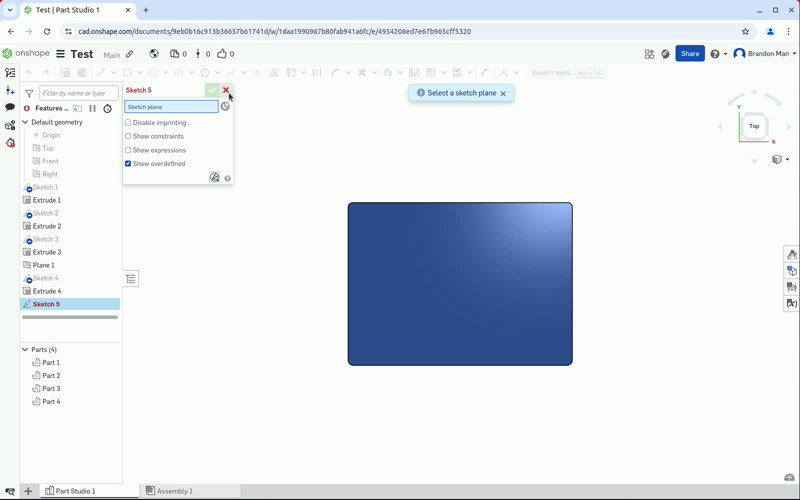
mouse_move(73, 267)
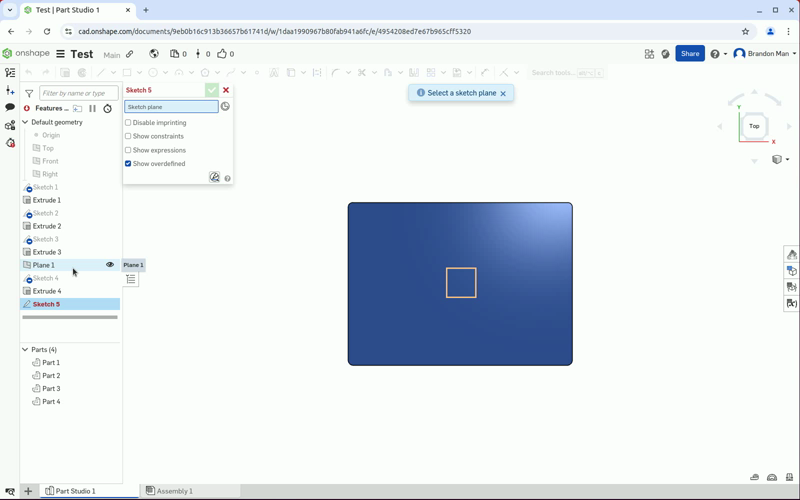
click(73, 267)
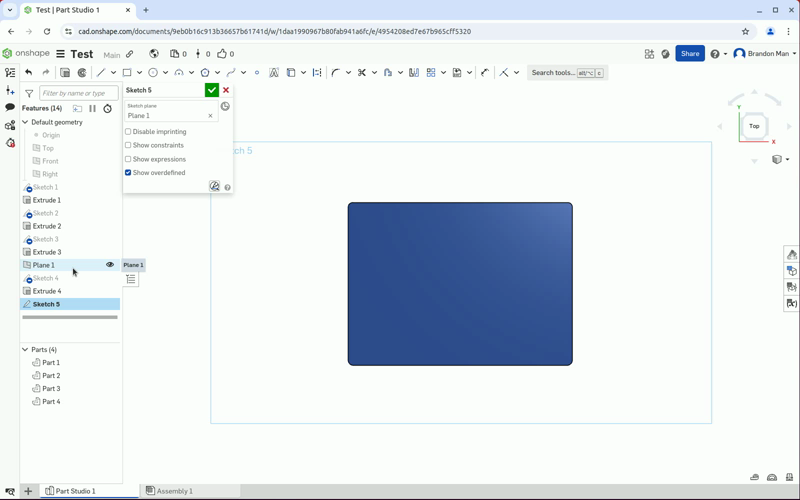
mouse_move(73, 352)
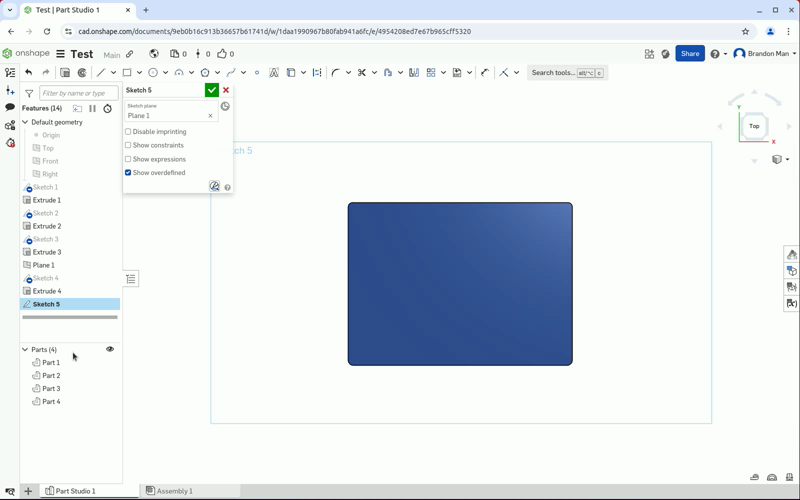
key(y)
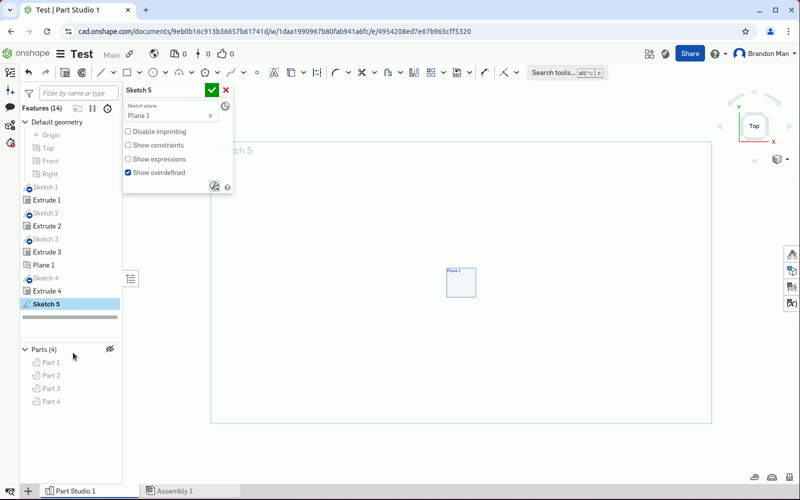
key(c)
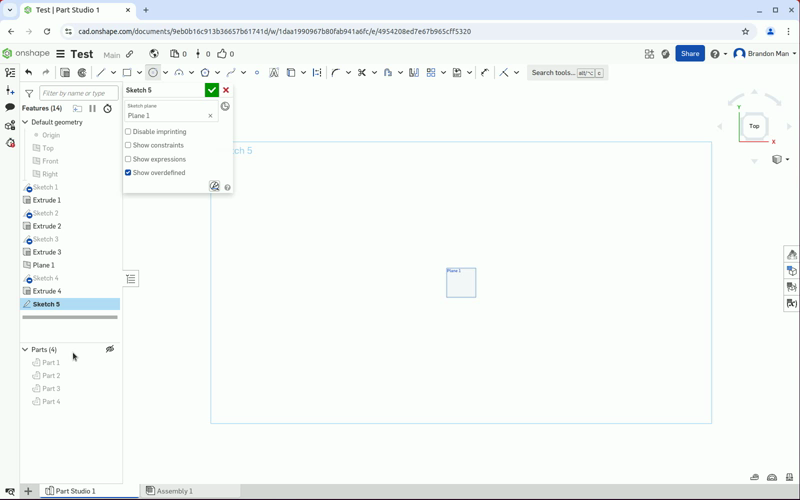
key_down(shift)
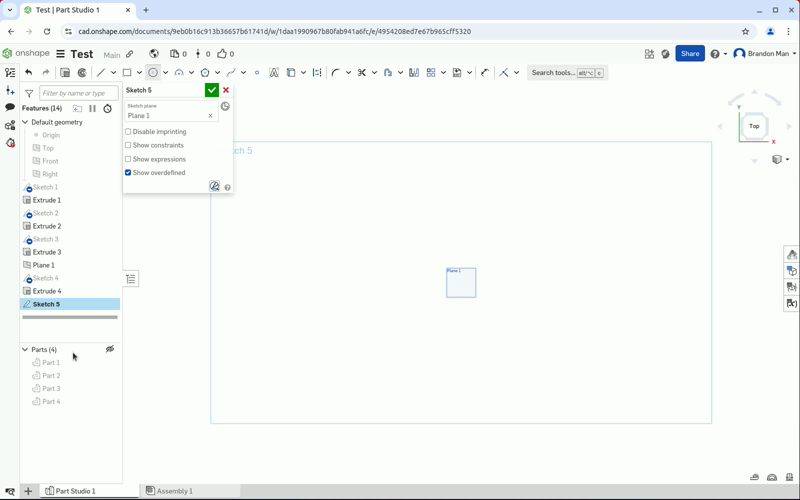
mouse_move(559, 215)
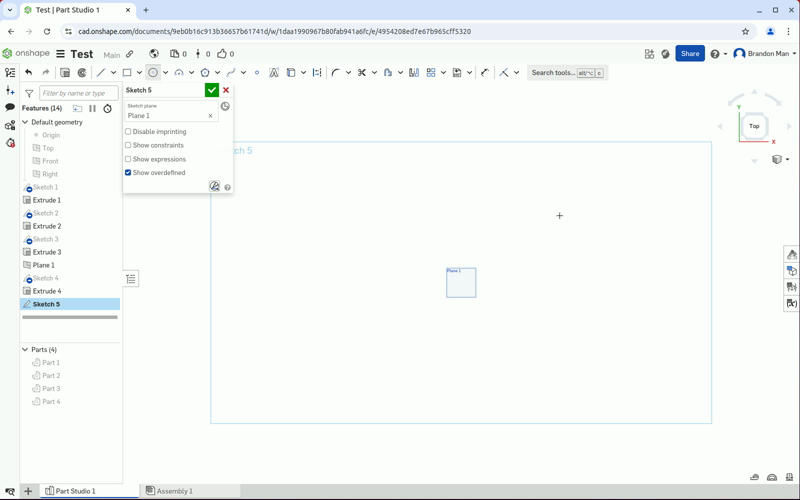
click(559, 215)
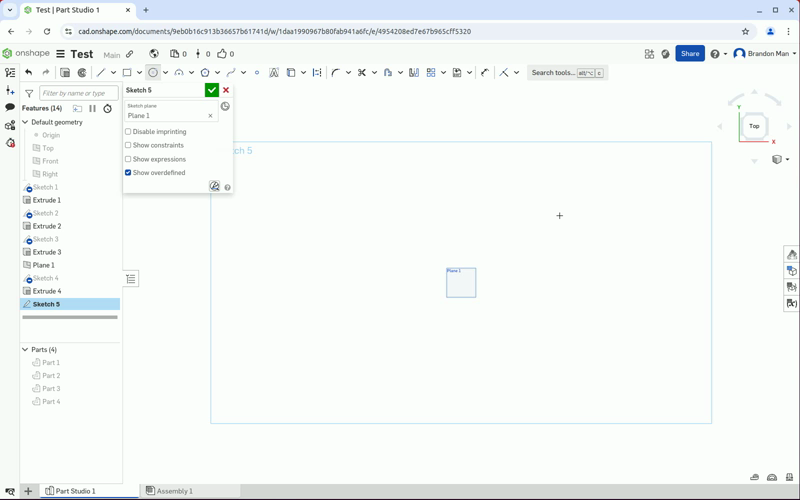
key_up(shift)
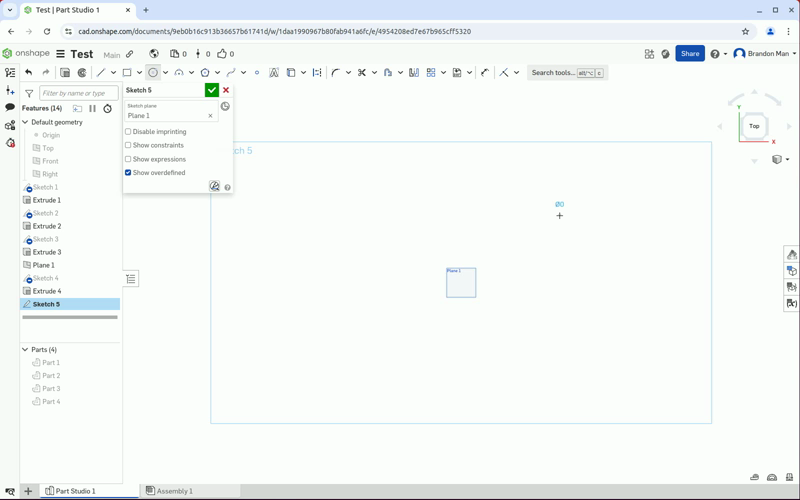
mouse_move(567, 215)
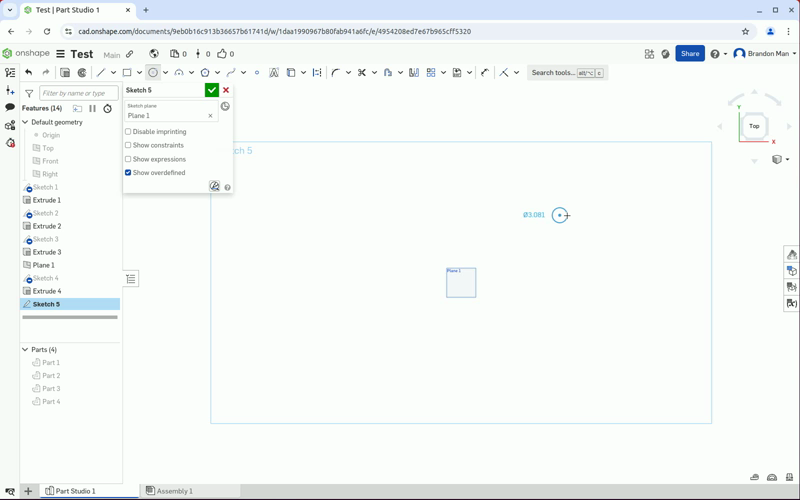
click(567, 215)
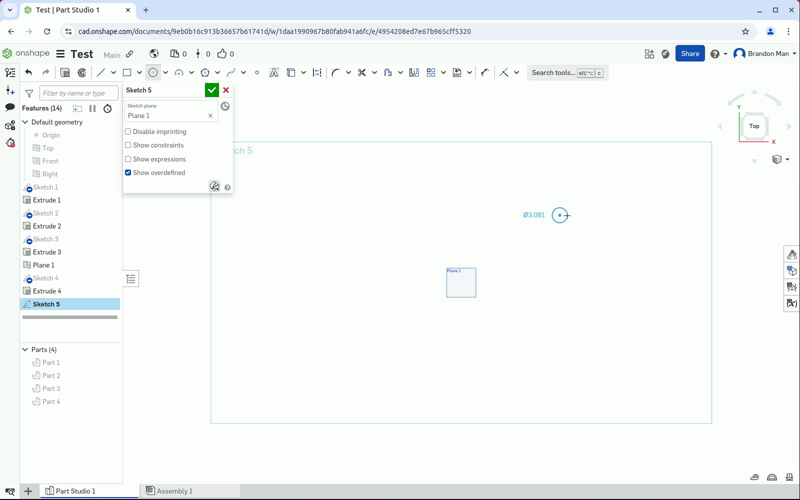
key(esc)
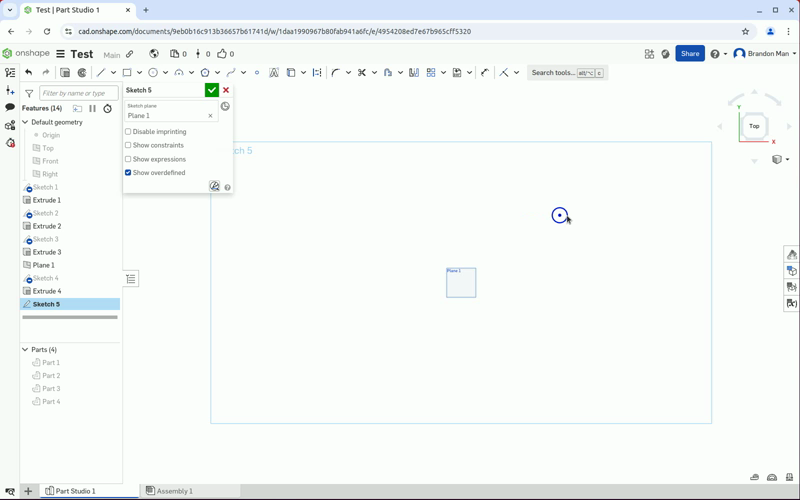
key(c)
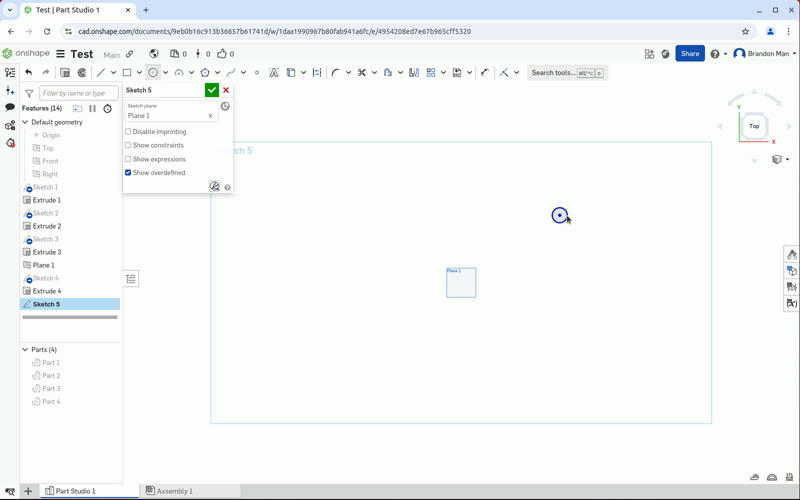
key_down(shift)
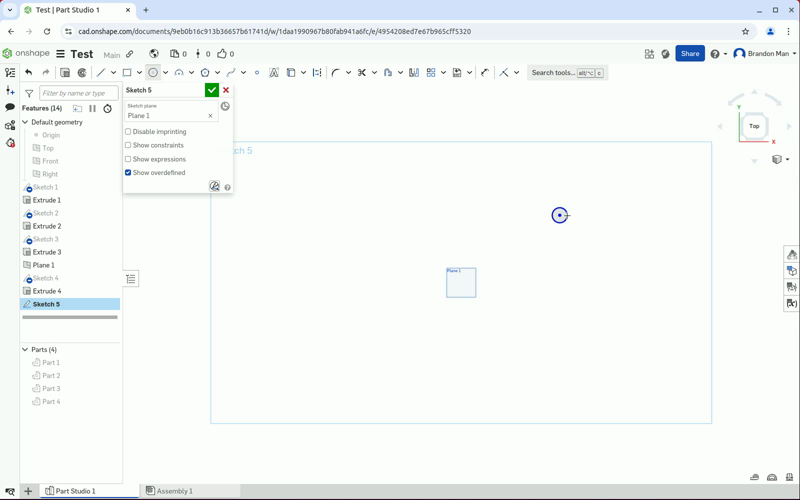
mouse_move(559, 215)
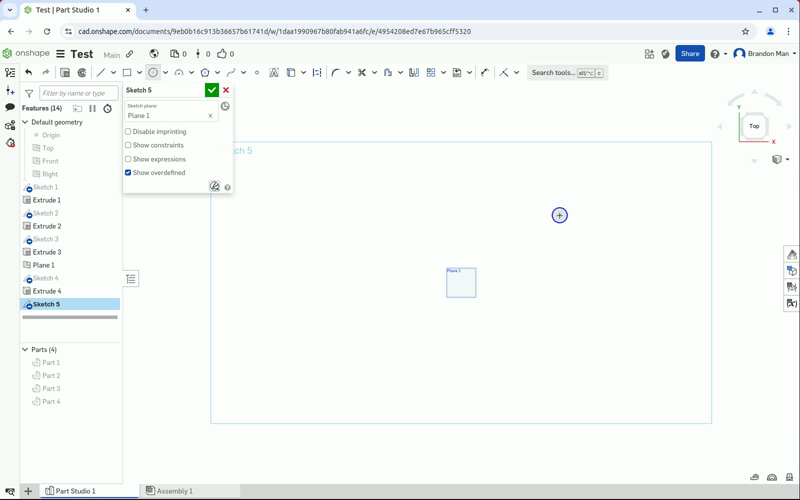
click(559, 215)
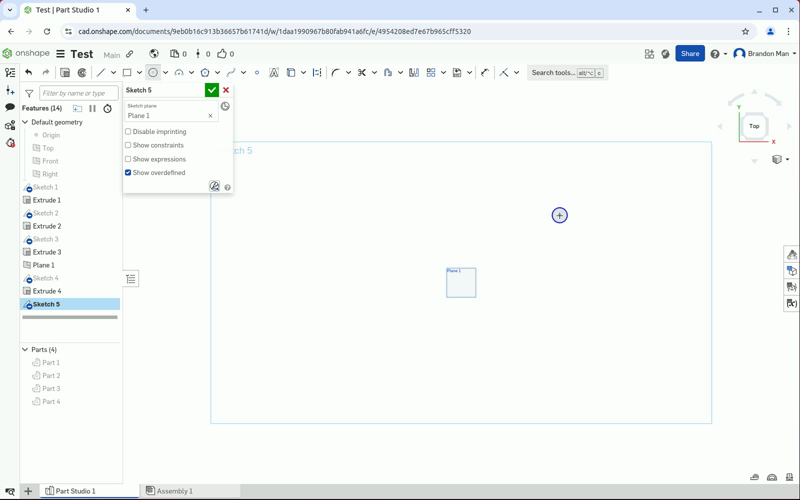
key_up(shift)
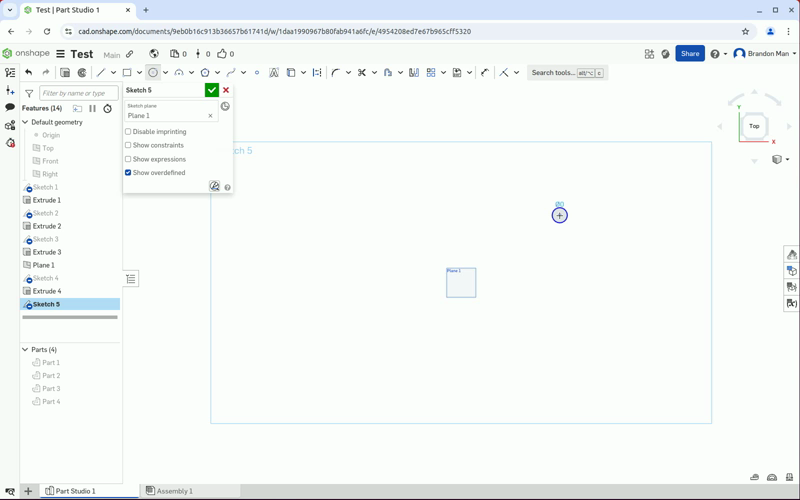
mouse_move(564, 215)
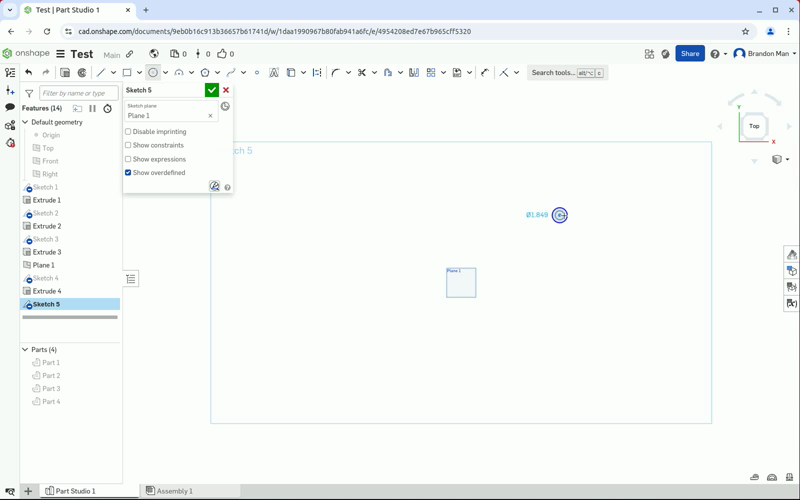
scroll(6)
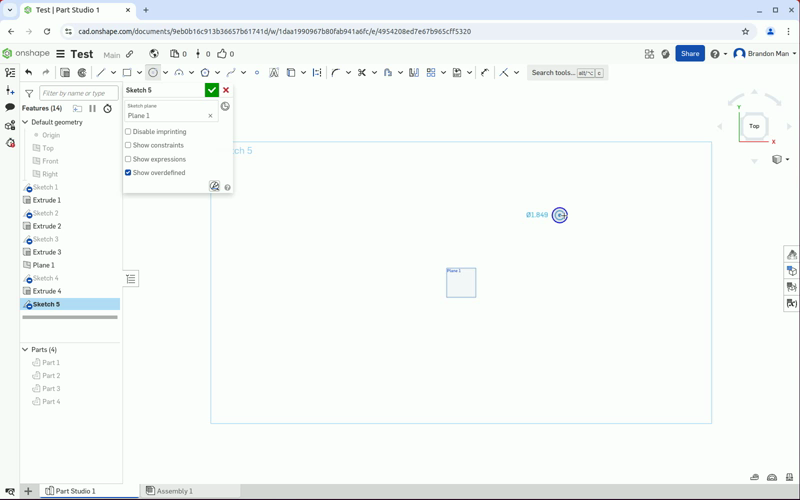
scroll(6)
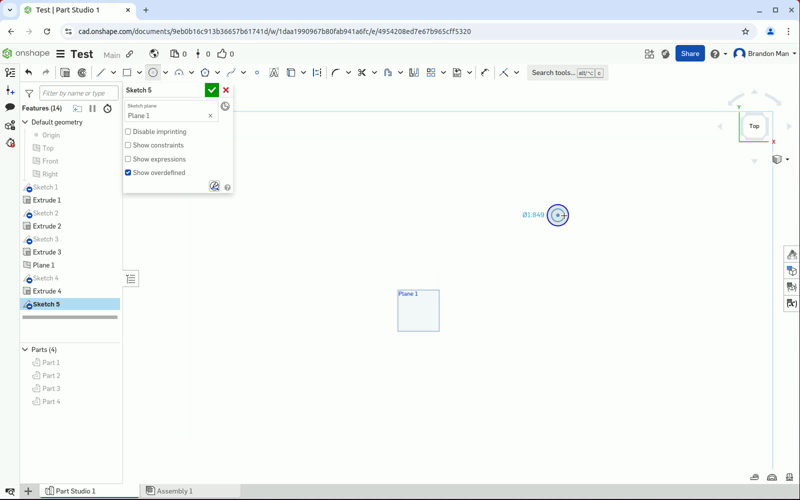
scroll(6)
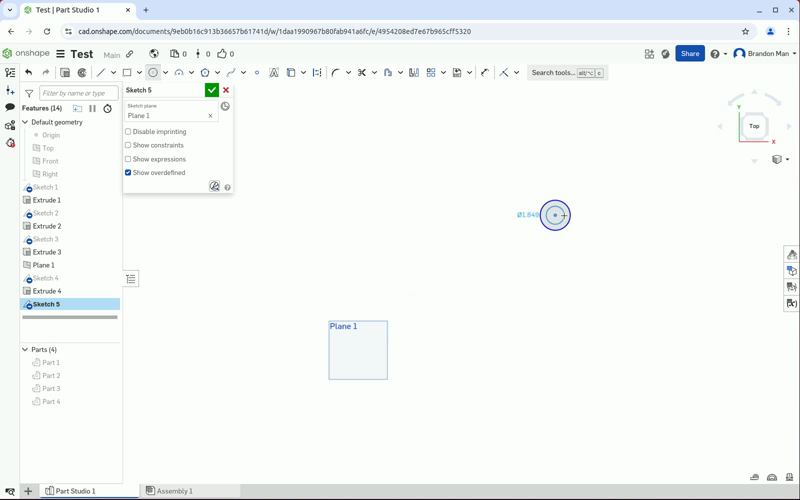
scroll(6)
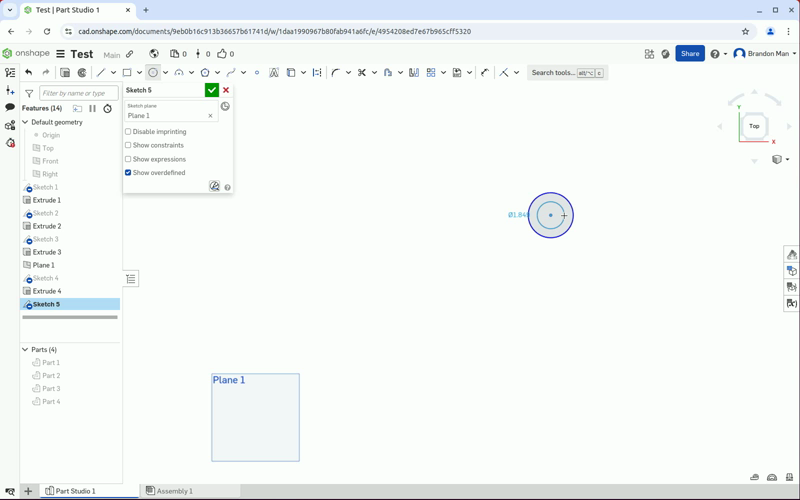
scroll(6)
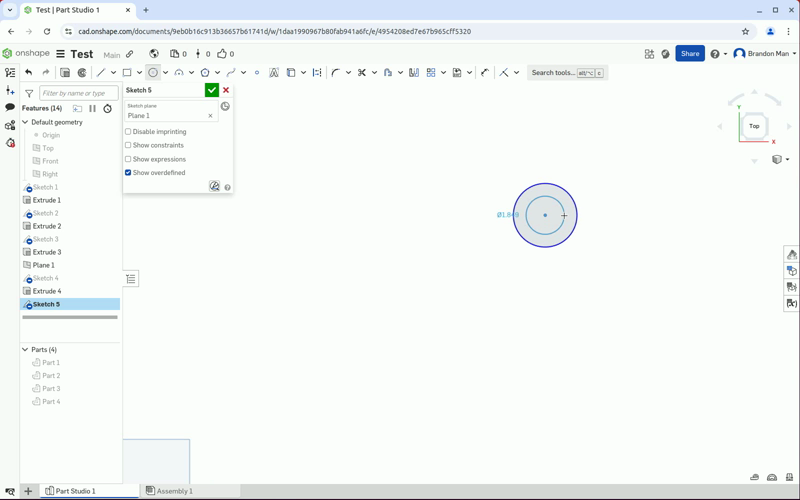
scroll(6)
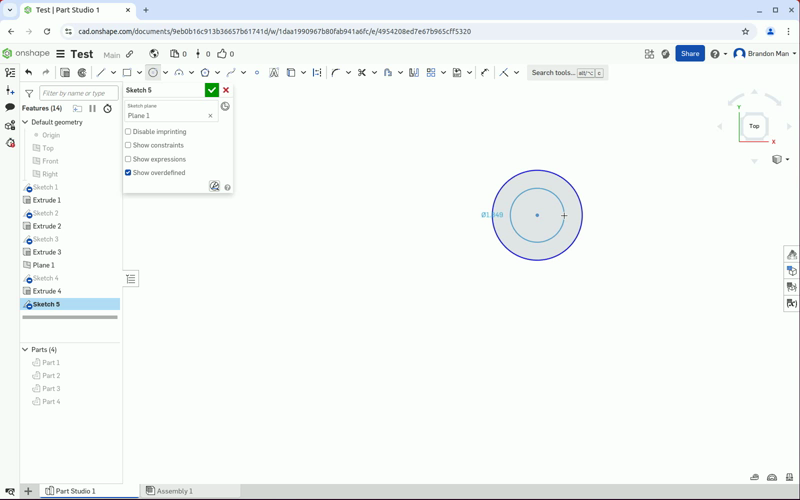
scroll(6)
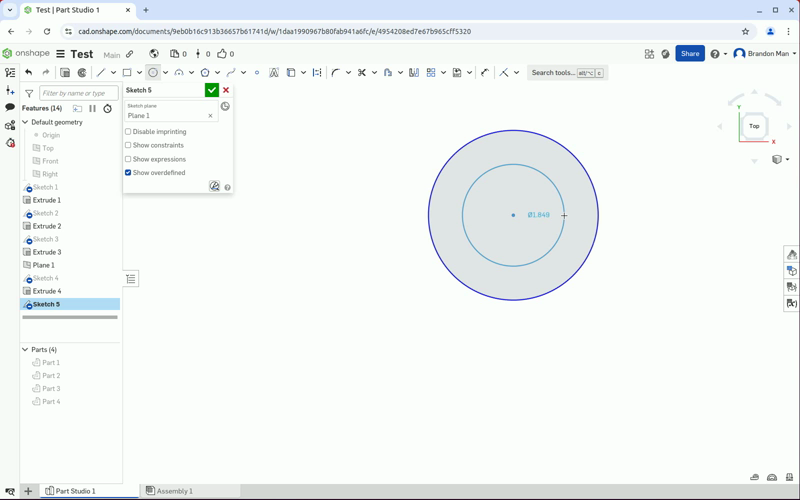
click(564, 215)
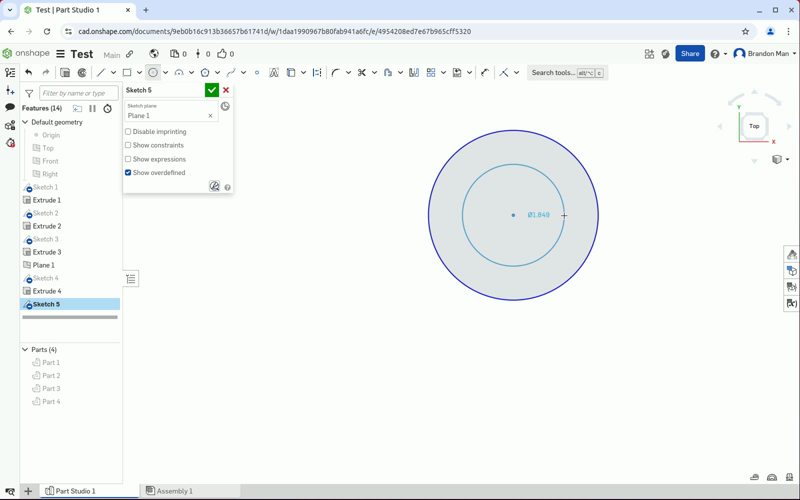
scroll(-6)
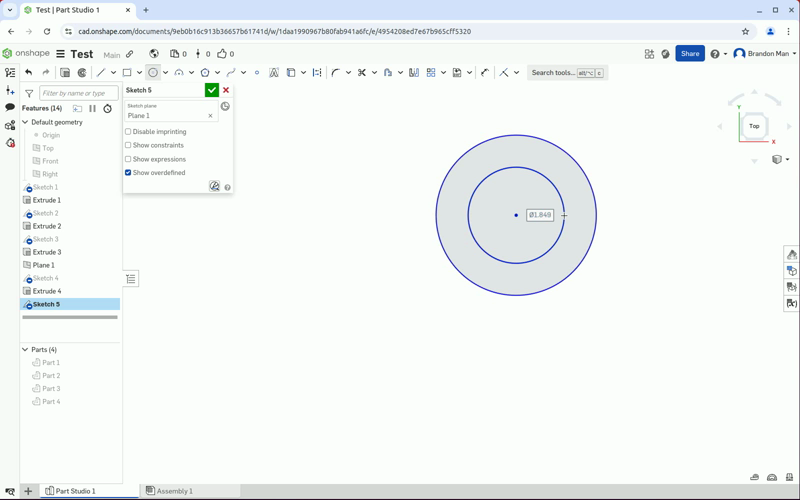
scroll(-6)
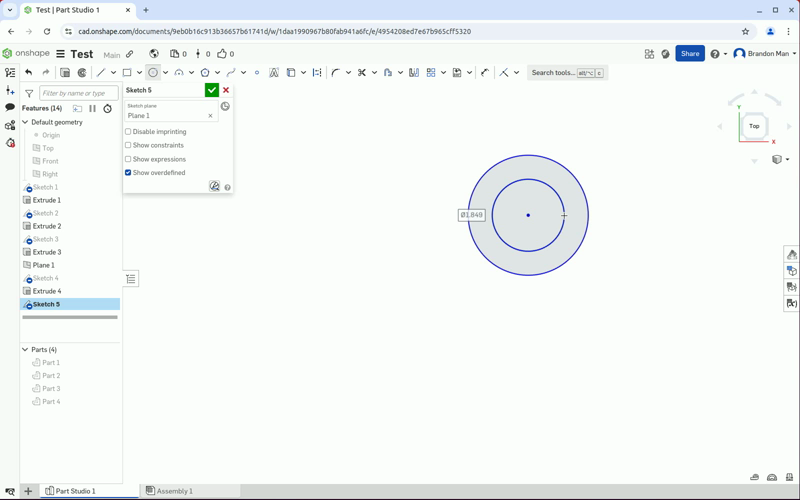
scroll(-6)
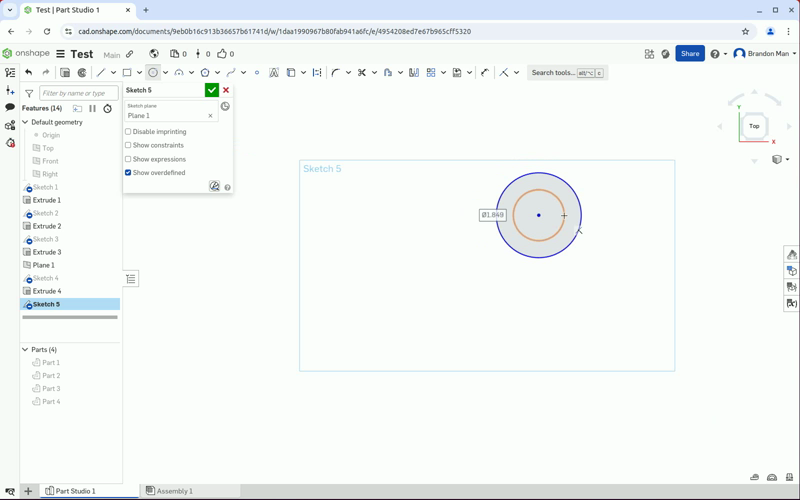
scroll(-6)
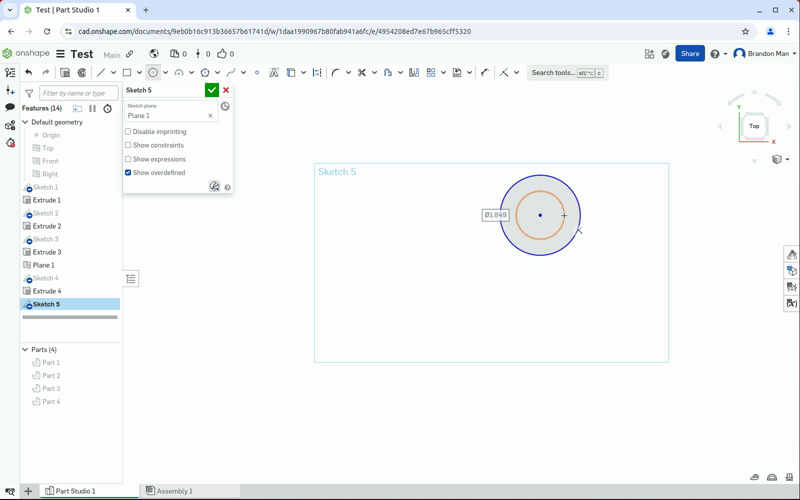
scroll(-6)
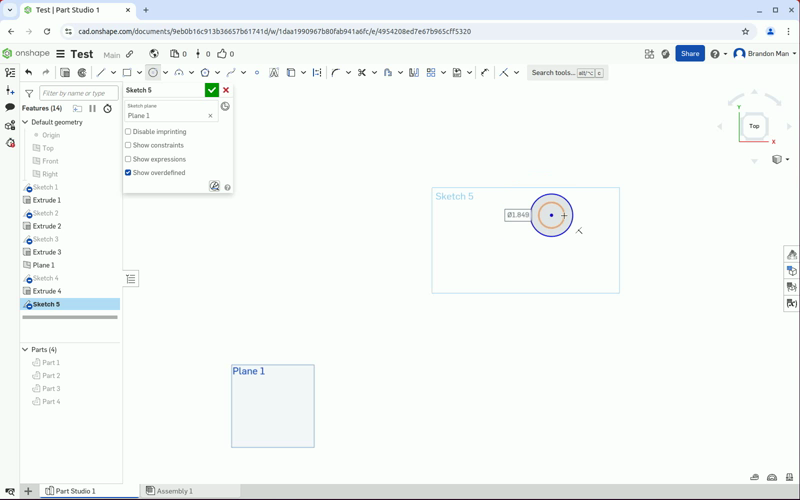
scroll(-6)
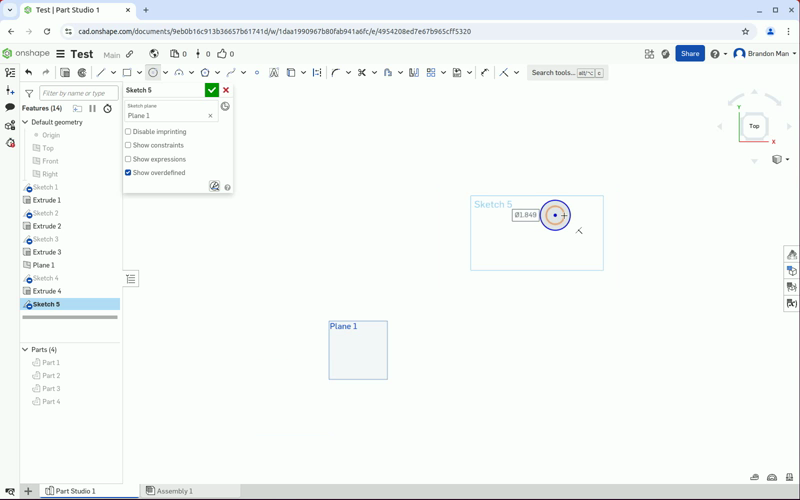
scroll(-6)
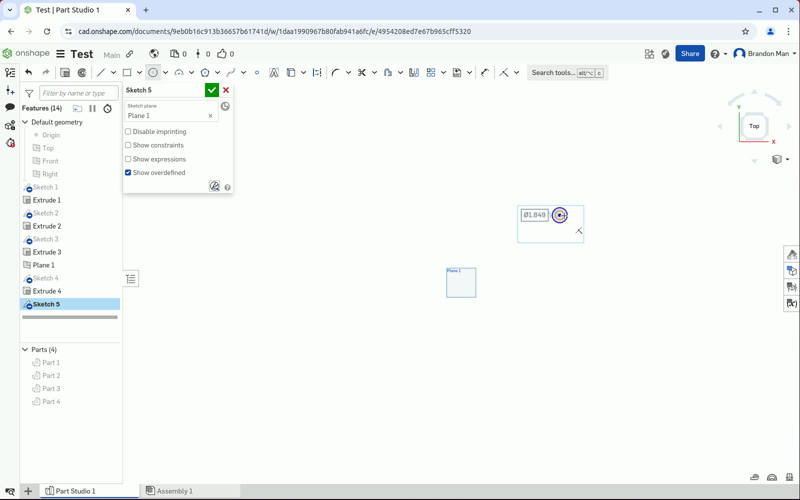
key(esc)
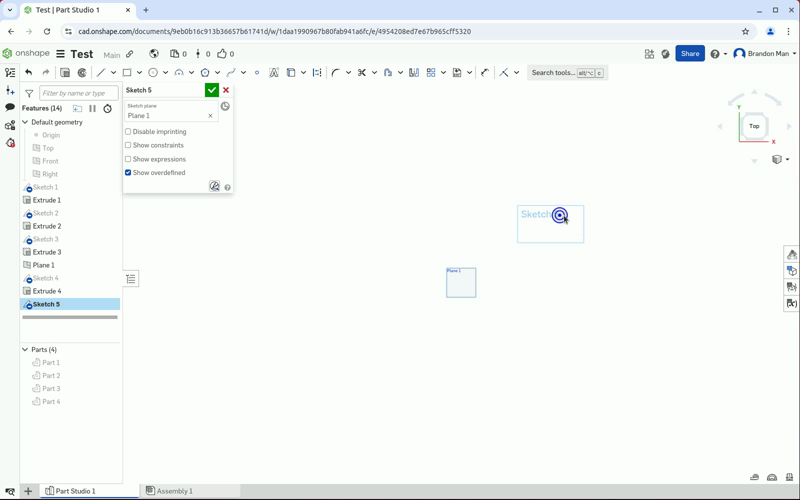
mouse_move(561, 221)
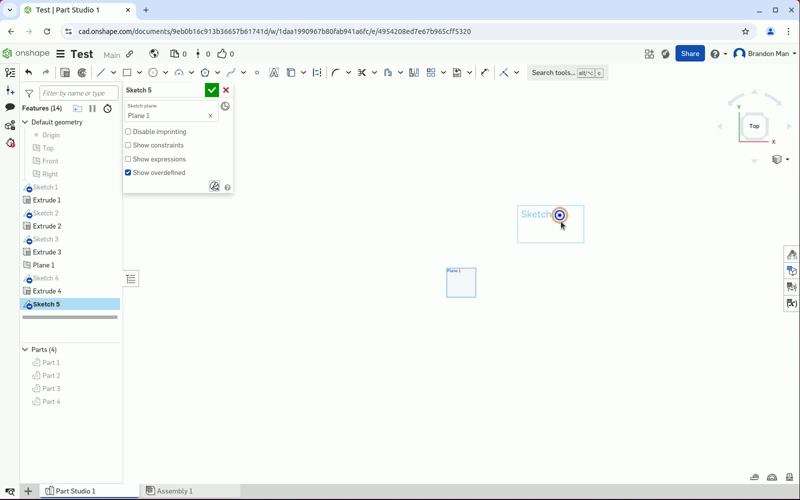
scroll(6)
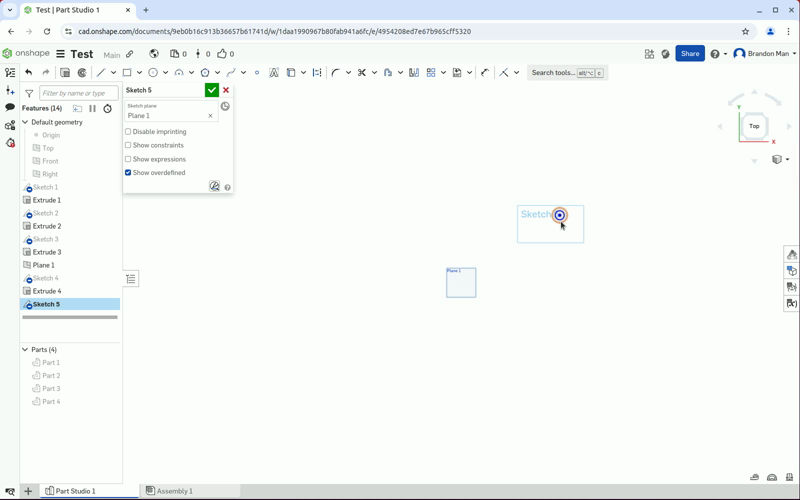
scroll(6)
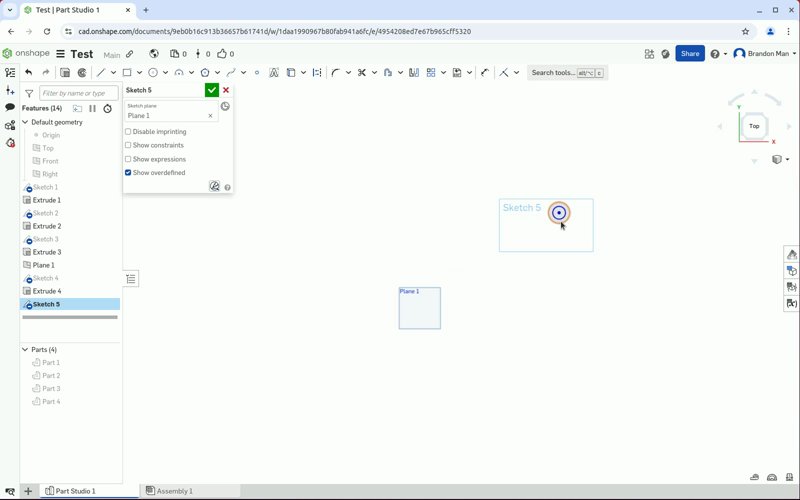
scroll(6)
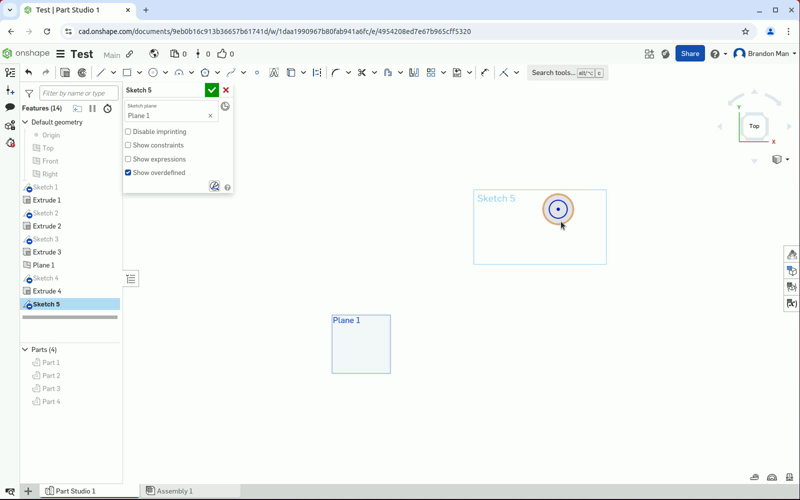
scroll(6)
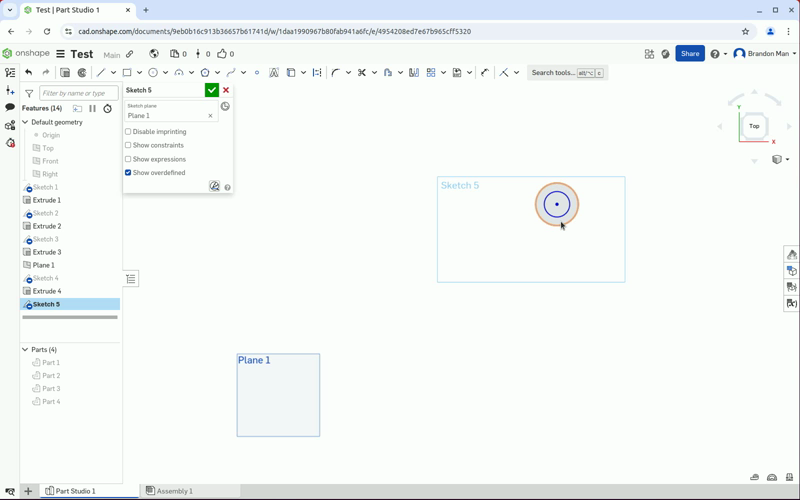
scroll(6)
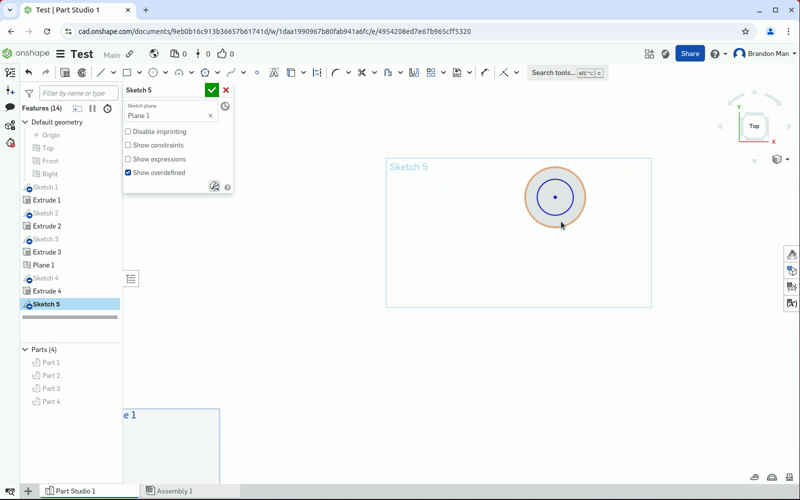
scroll(6)
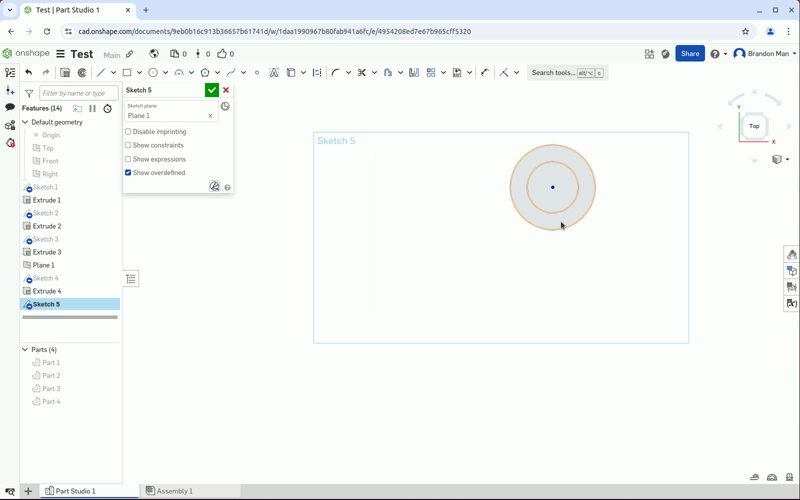
scroll(6)
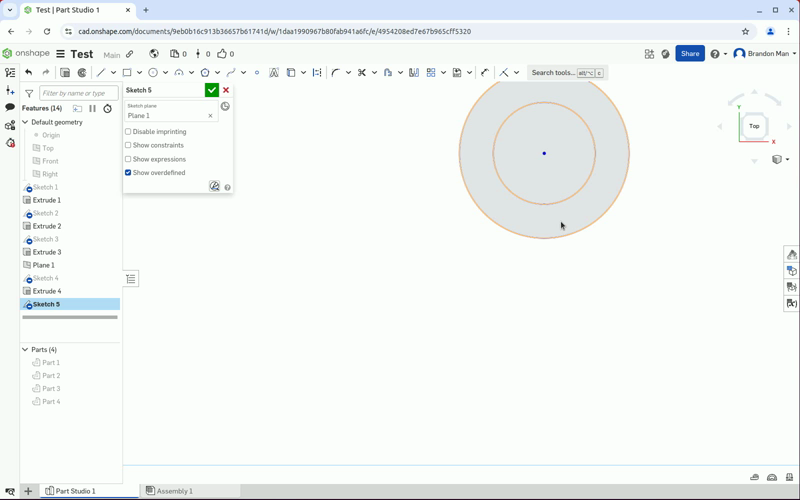
click(561, 221)
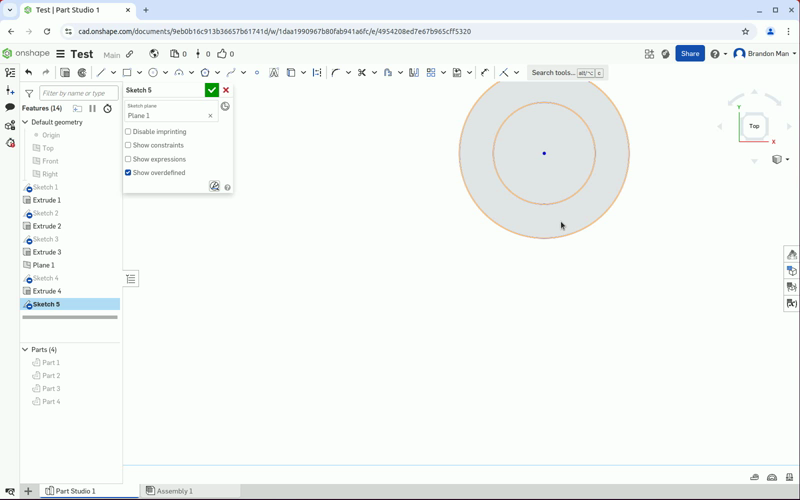
scroll(-6)
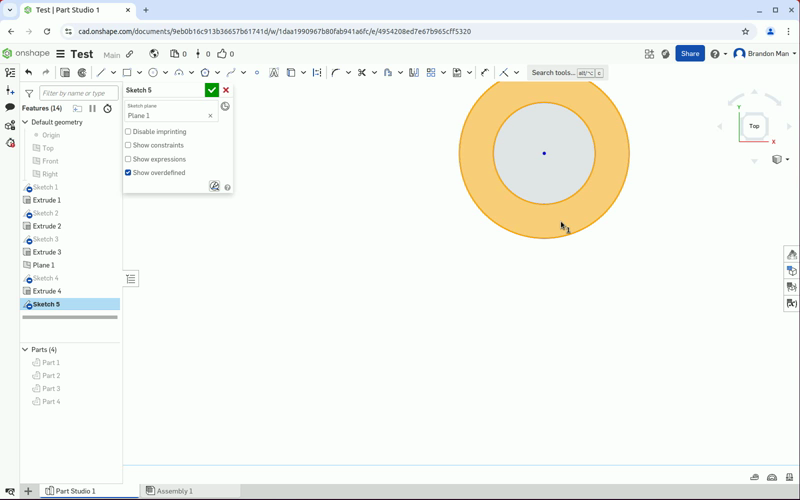
scroll(-6)
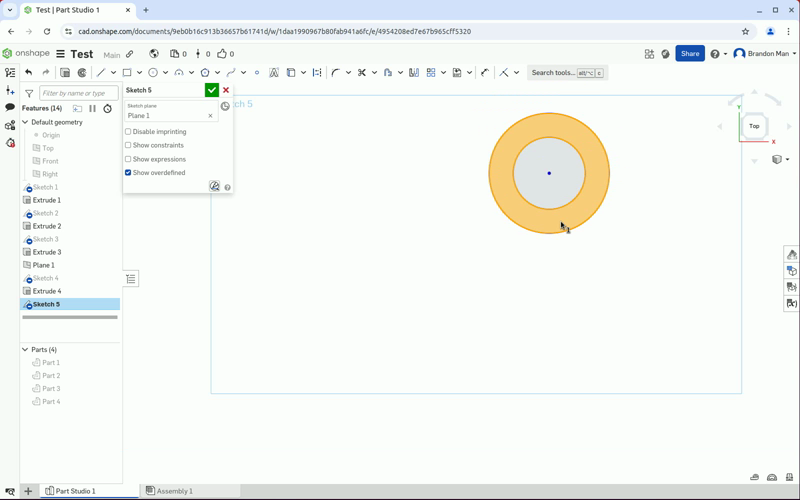
scroll(-6)
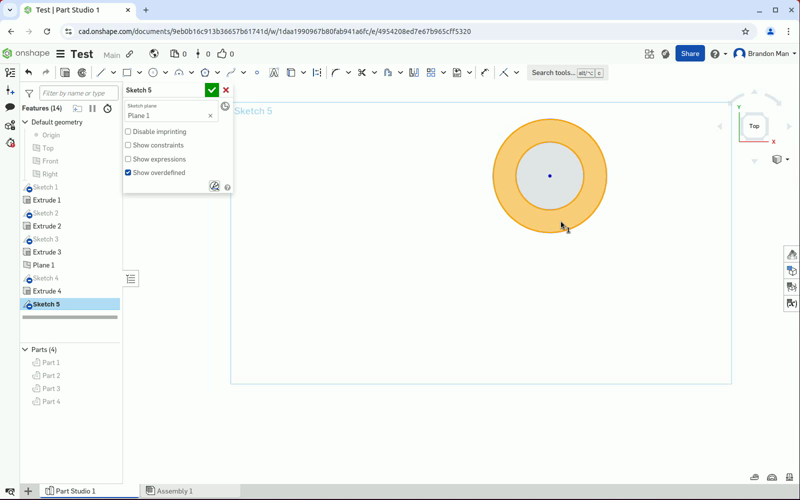
scroll(-6)
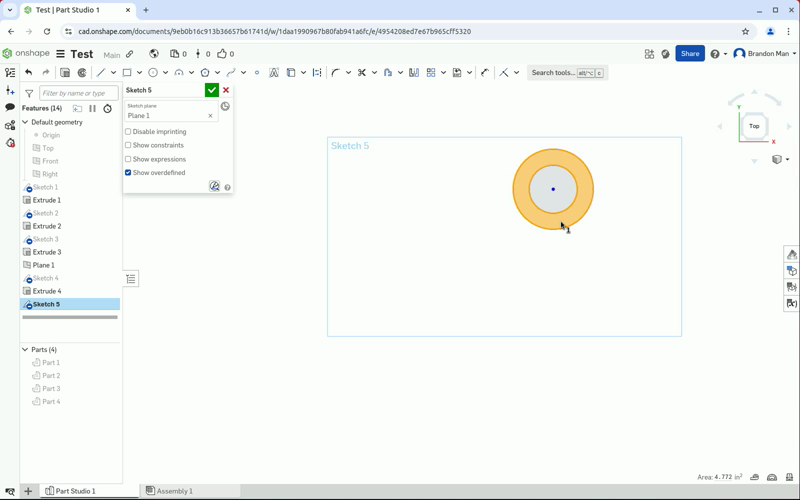
scroll(-6)
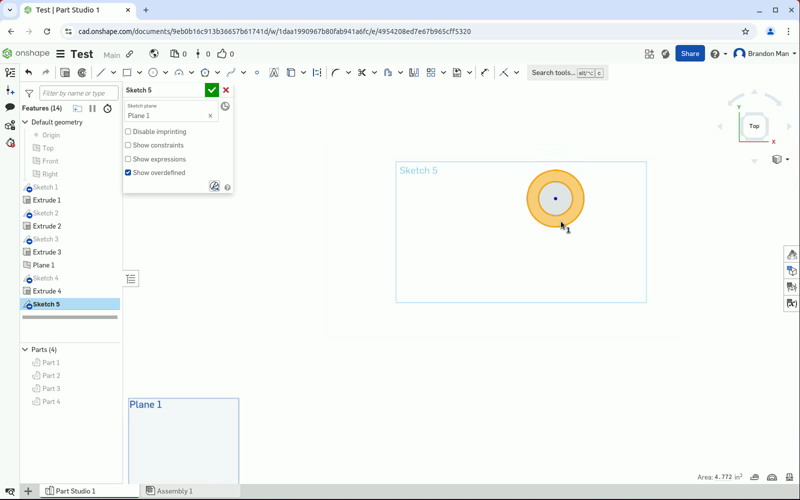
scroll(-6)
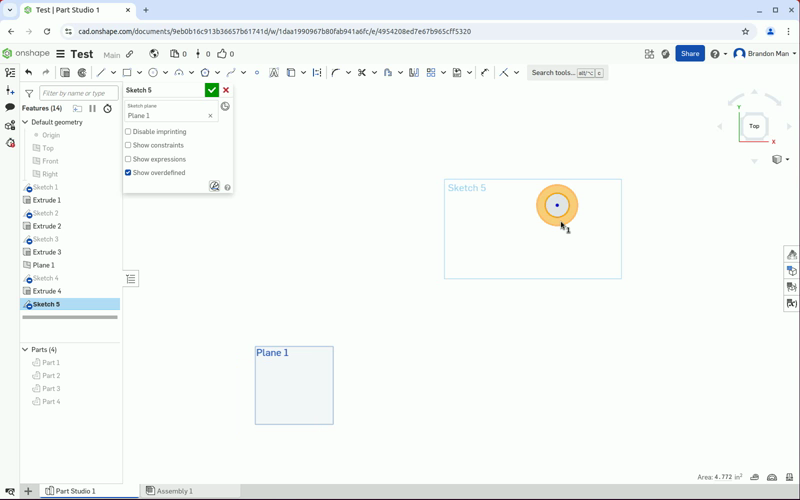
scroll(-6)
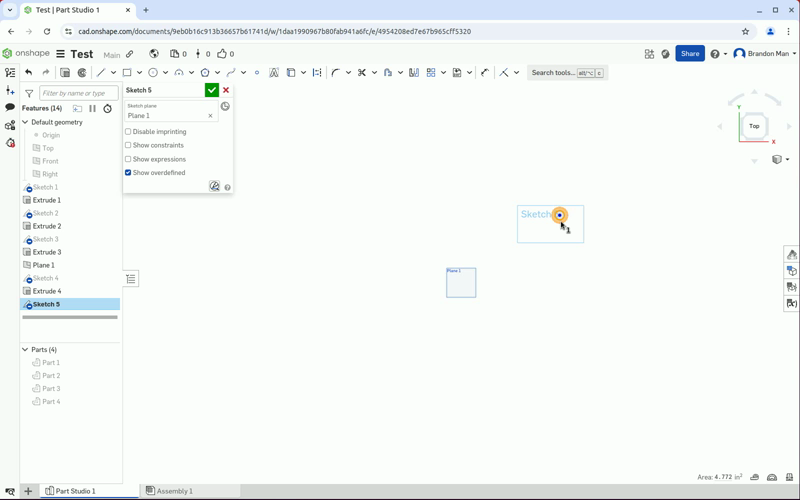
mouse_move(73, 352)
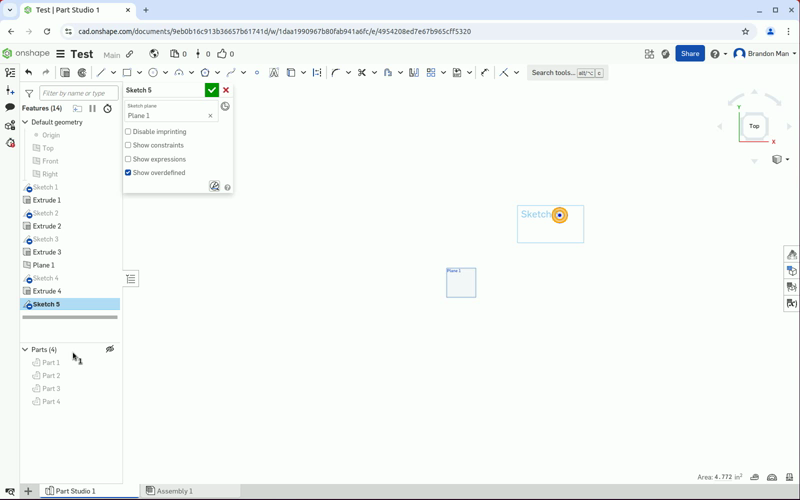
key(shift+y)
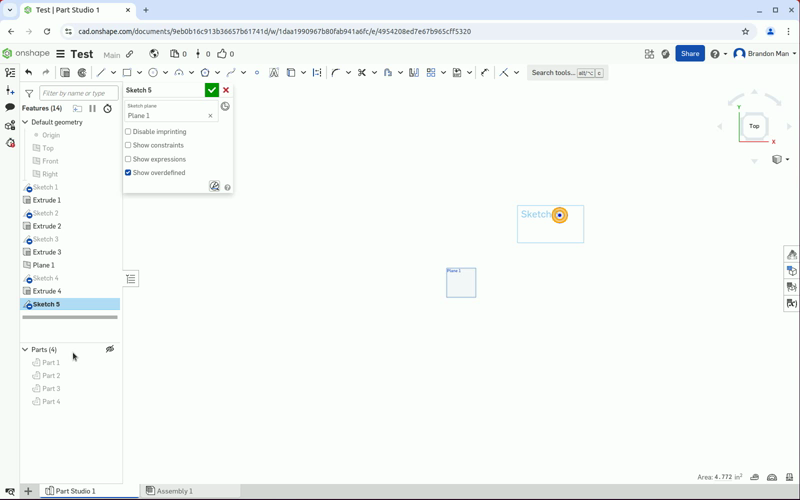
key(shift+e)
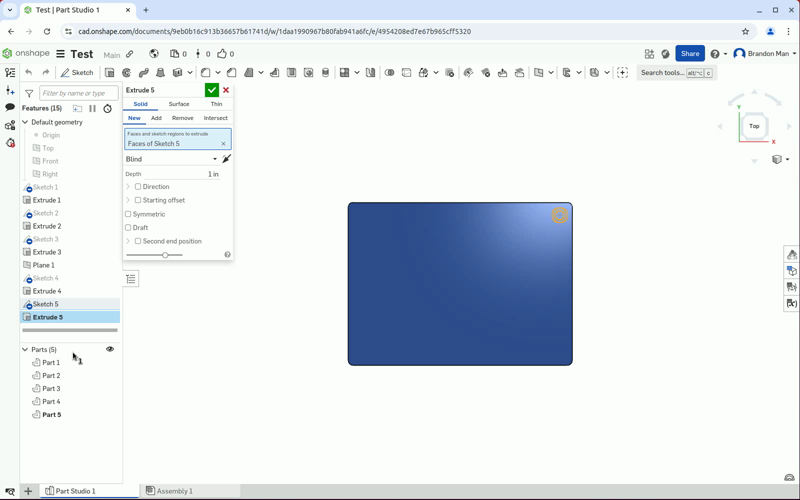
mouse_move(143, 106)
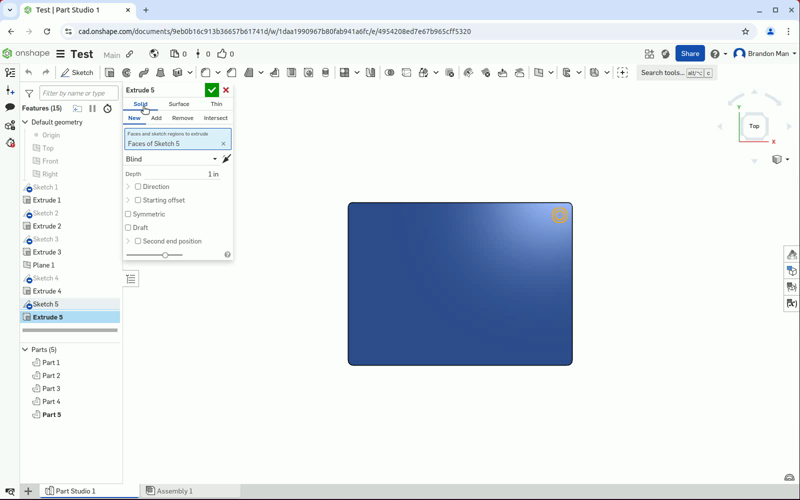
click(143, 106)
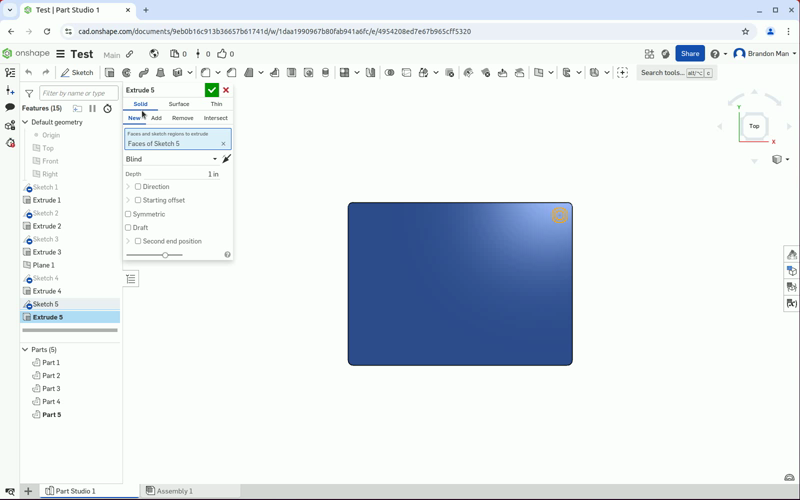
mouse_move(137, 120)
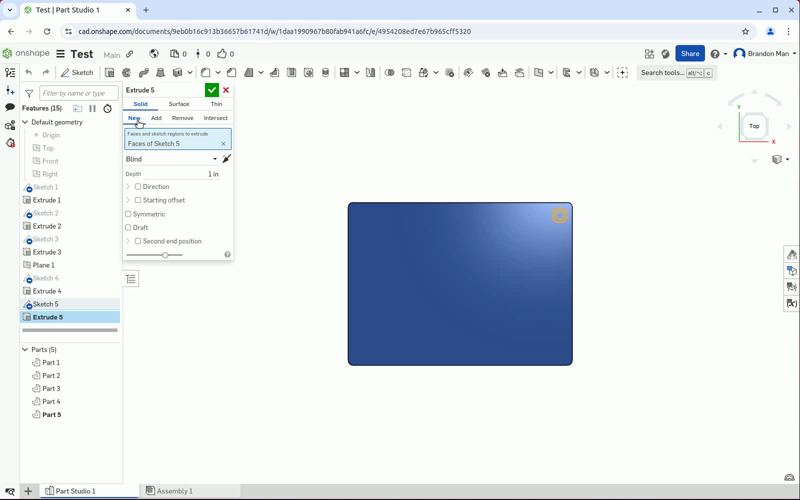
click(137, 120)
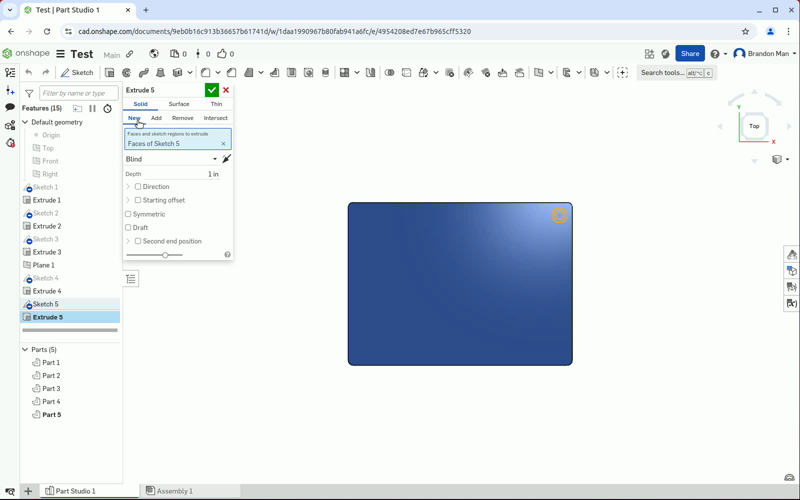
key(tab, 4)
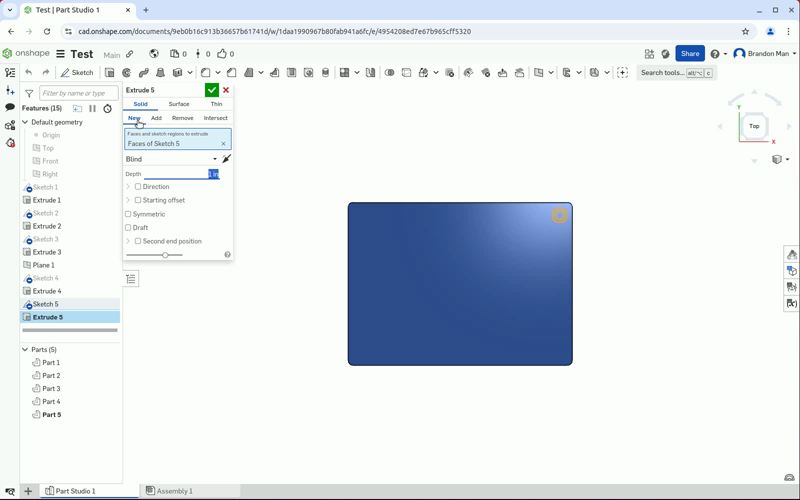
text(1.204)
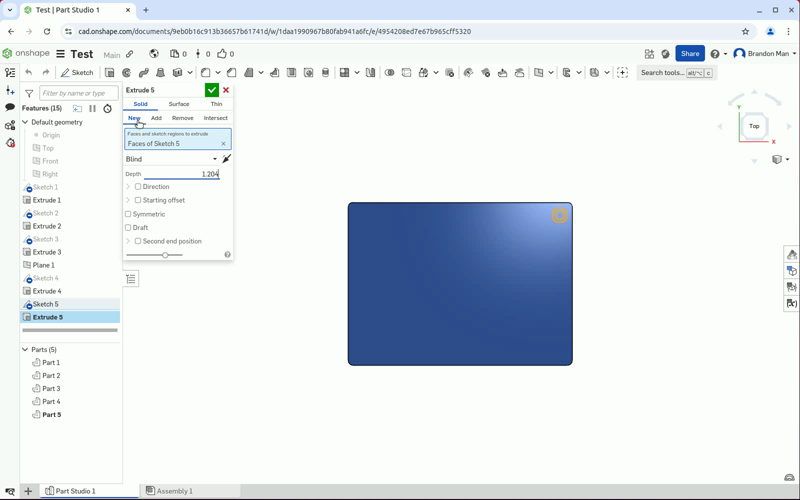
key(enter)
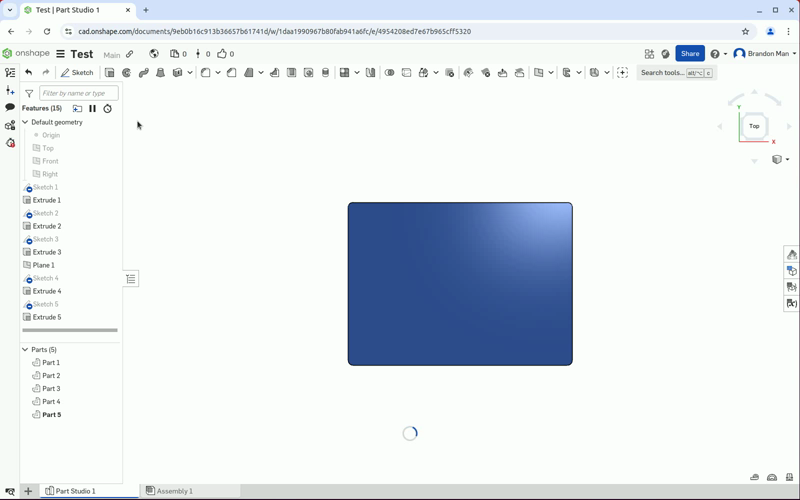
key(shift+h)
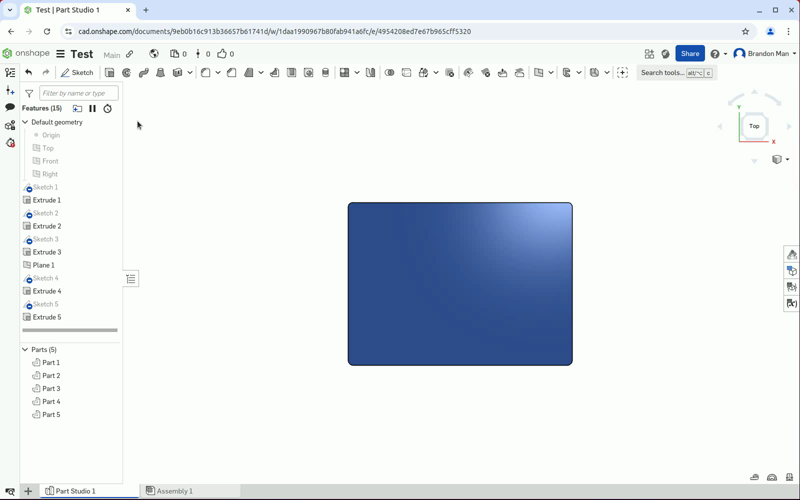
key(shift+h)
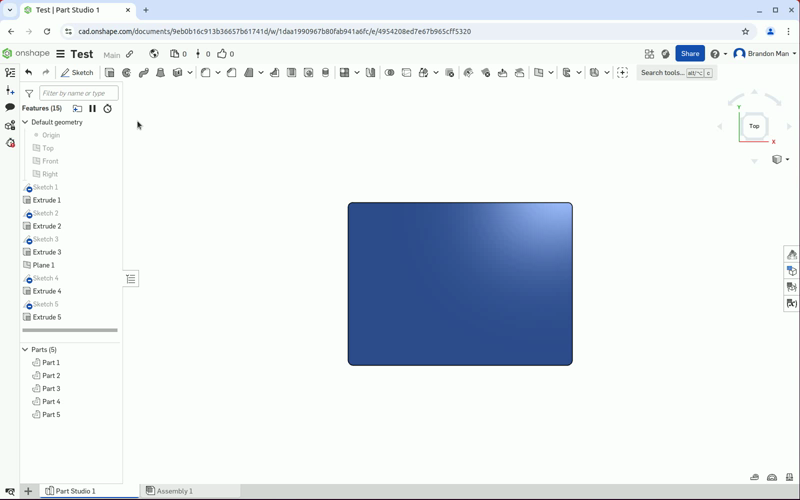
mouse_move(73, 189)
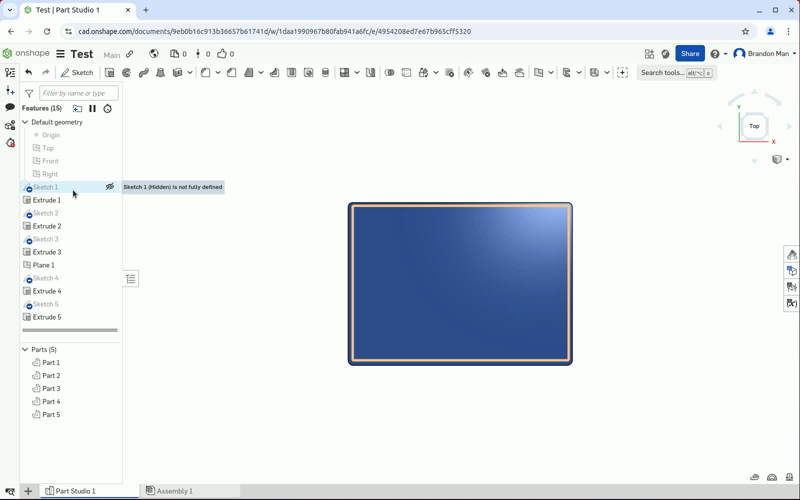
click(73, 189)
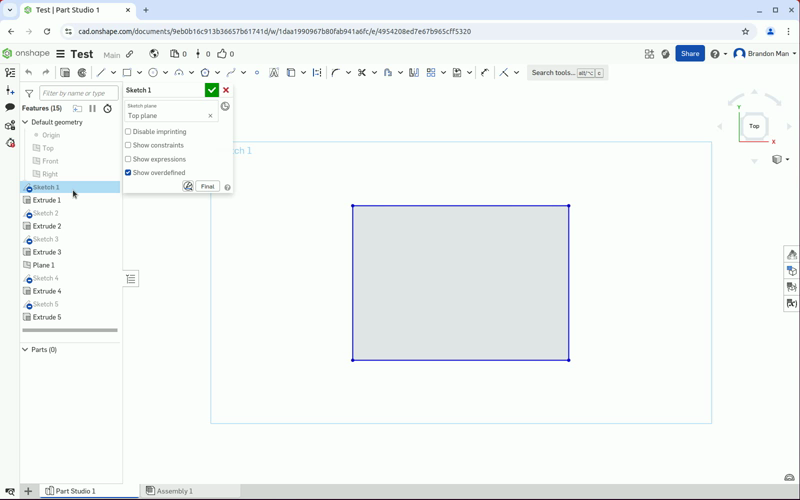
mouse_move(229, 92)
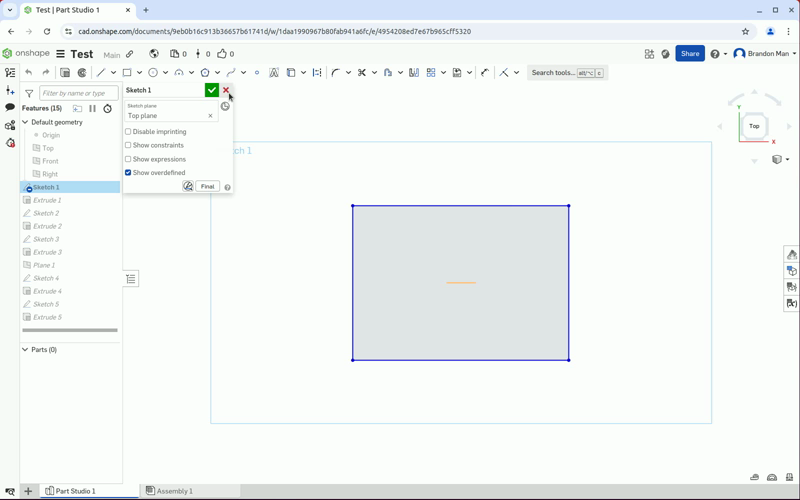
click(229, 92)
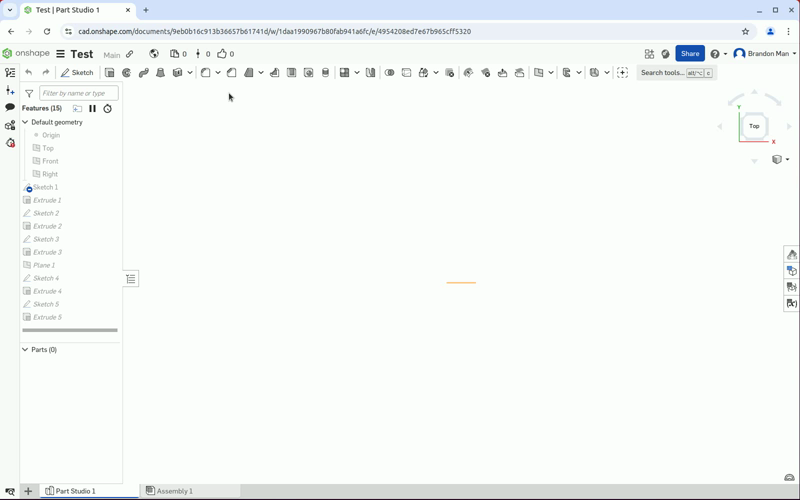
key(shift+s)
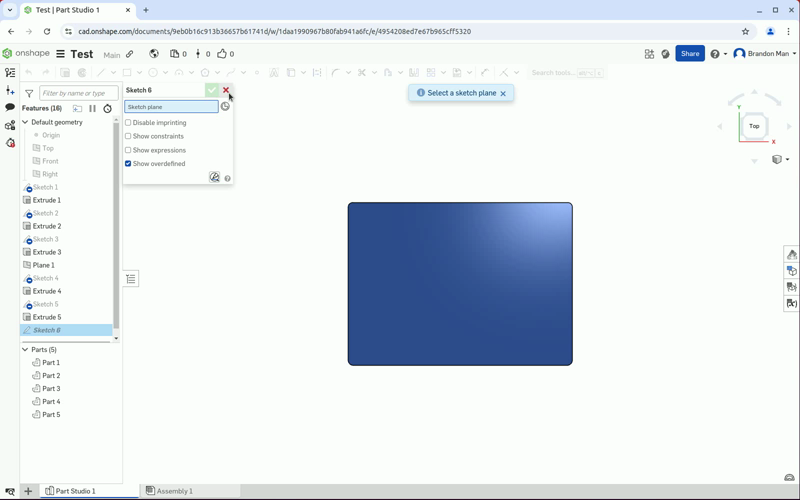
mouse_move(69, 267)
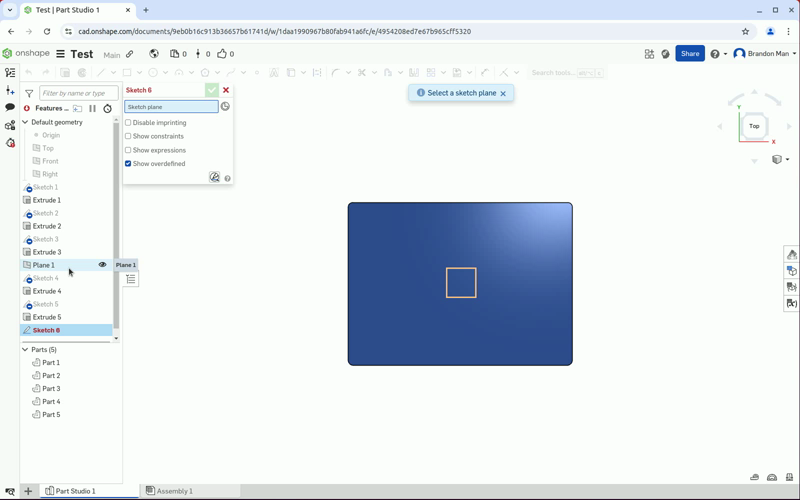
click(69, 267)
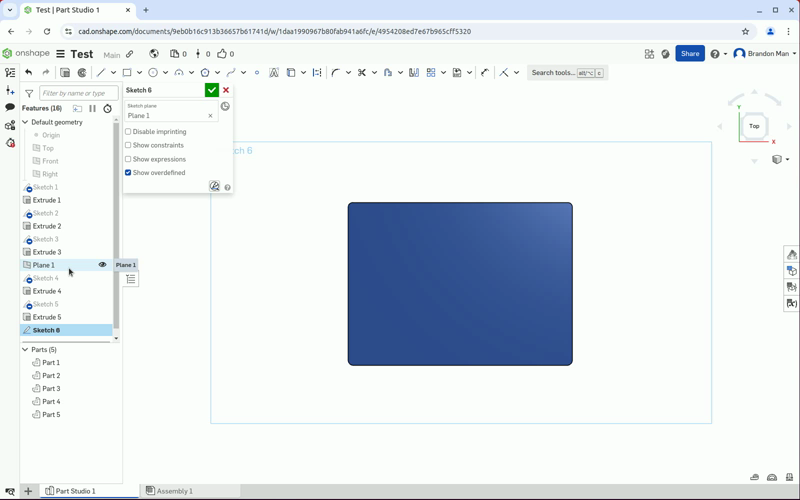
mouse_move(73, 352)
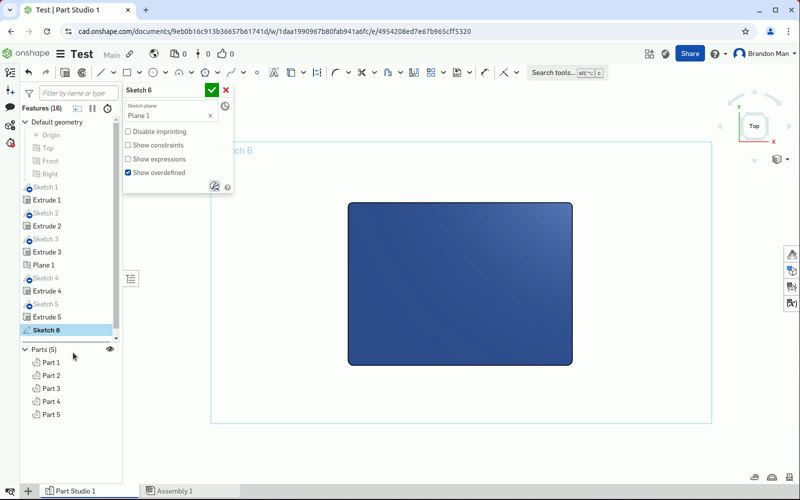
key(y)
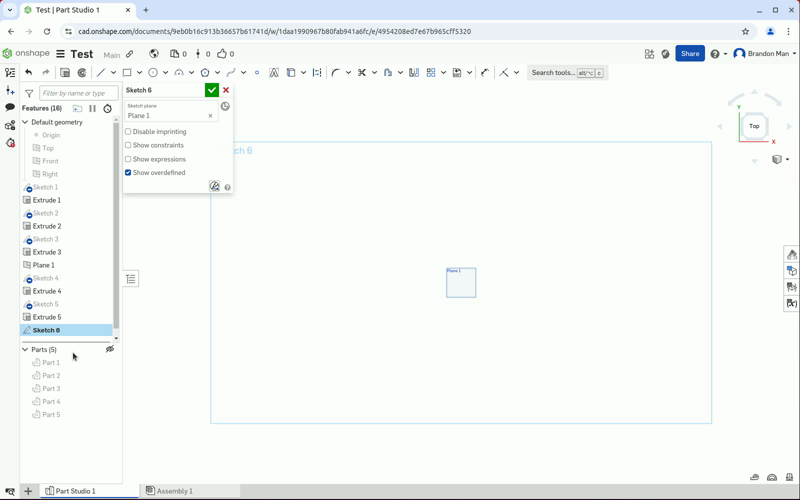
key(c)
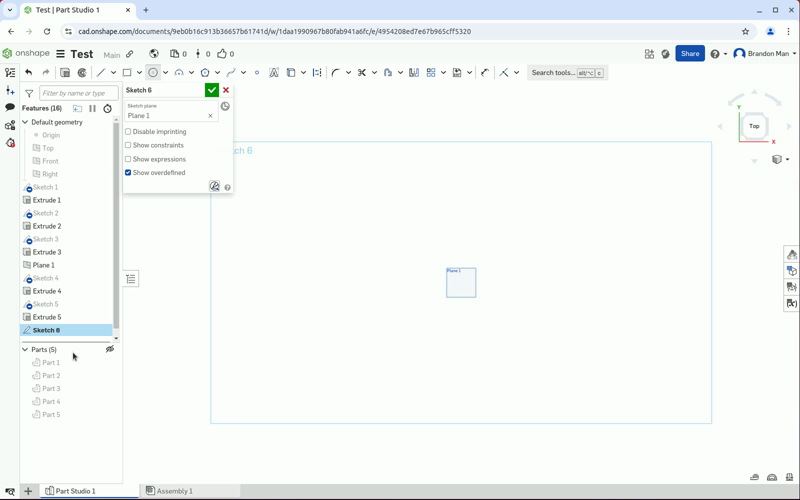
key_down(shift)
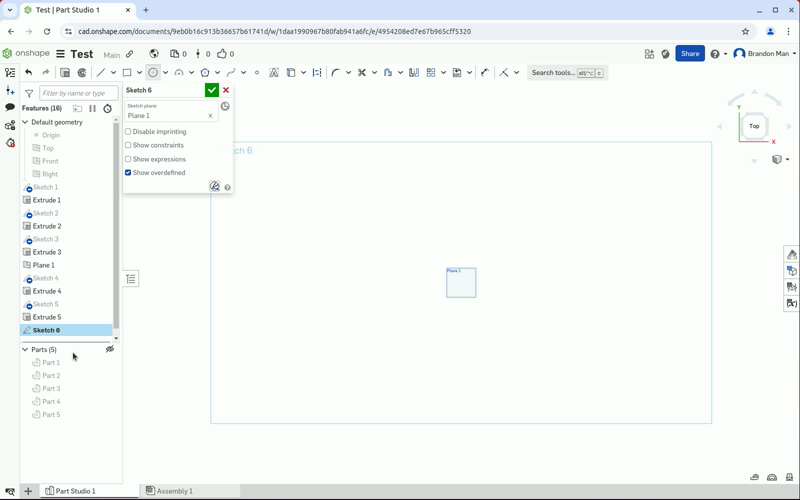
mouse_move(559, 351)
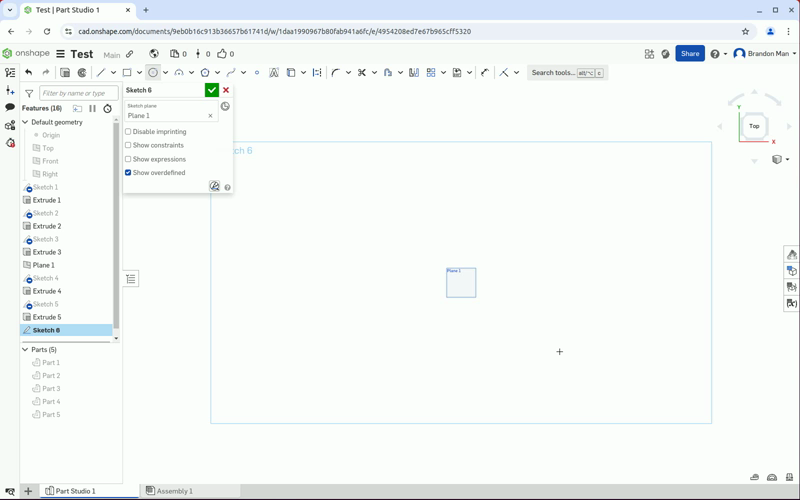
click(559, 351)
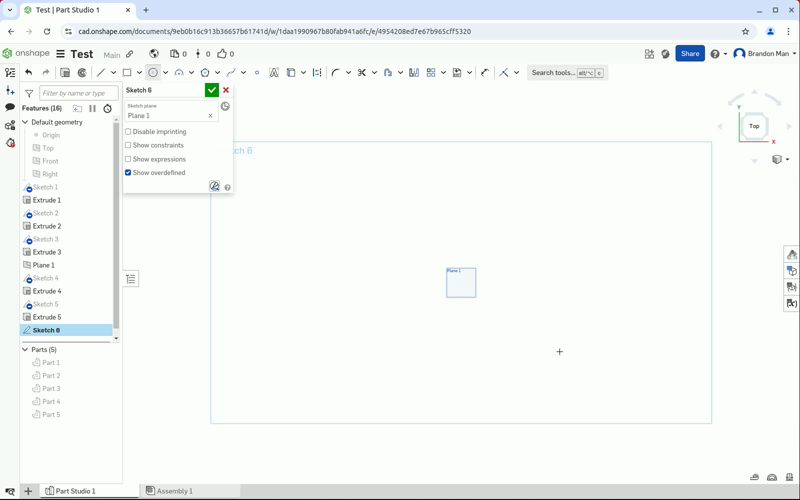
key_up(shift)
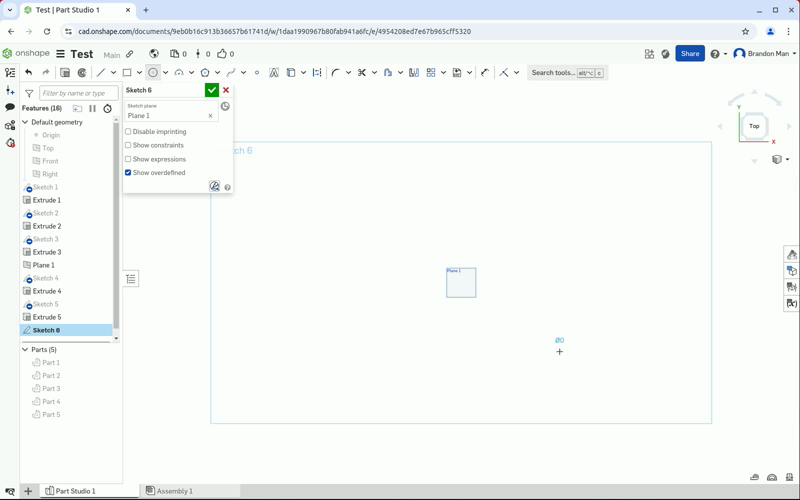
mouse_move(567, 351)
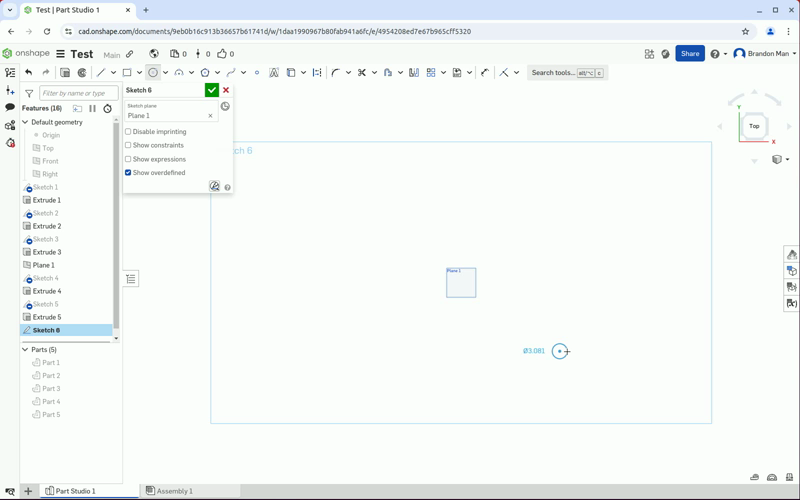
click(567, 351)
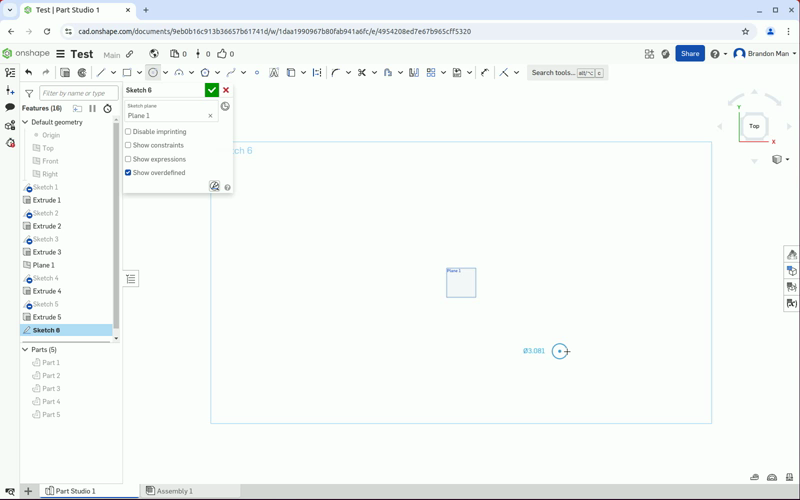
key(esc)
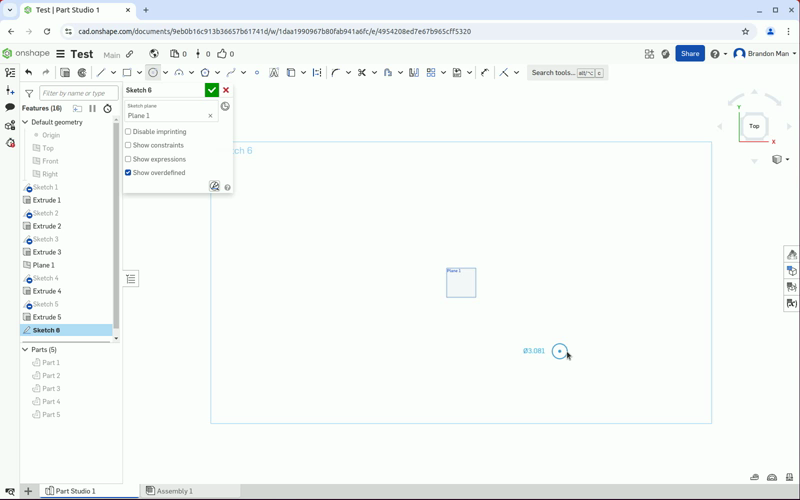
key(c)
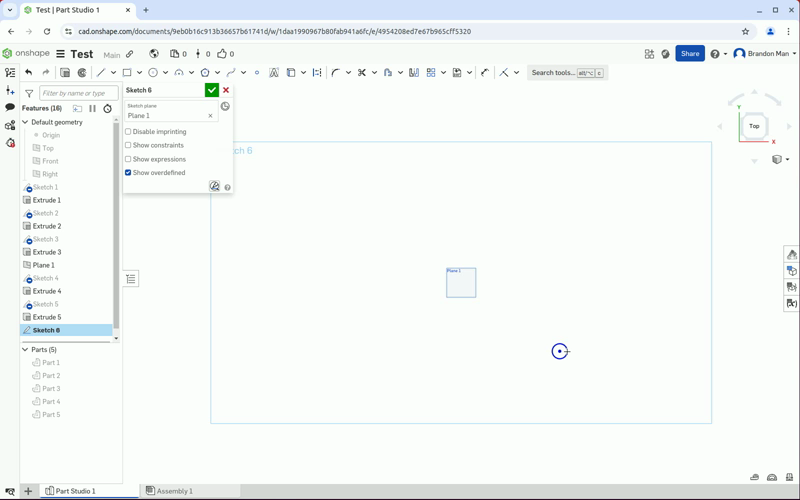
key_down(shift)
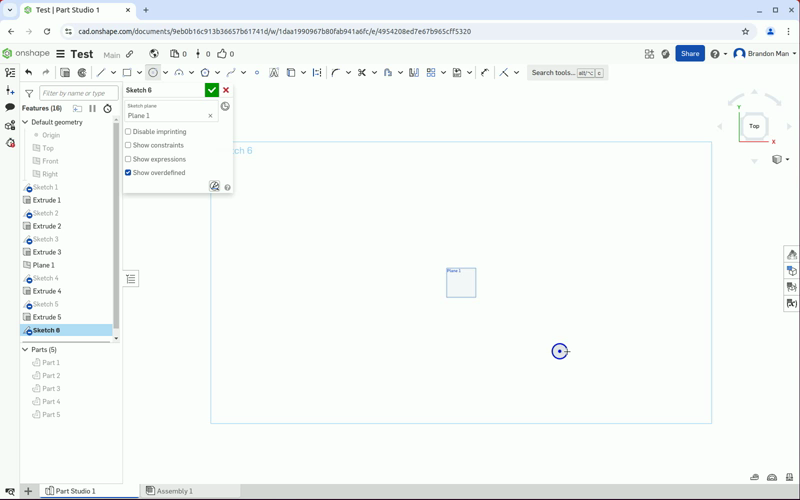
mouse_move(559, 351)
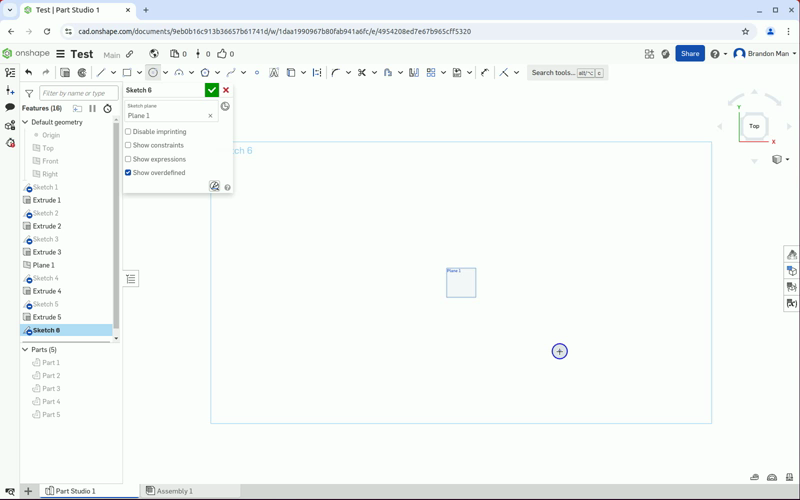
click(559, 351)
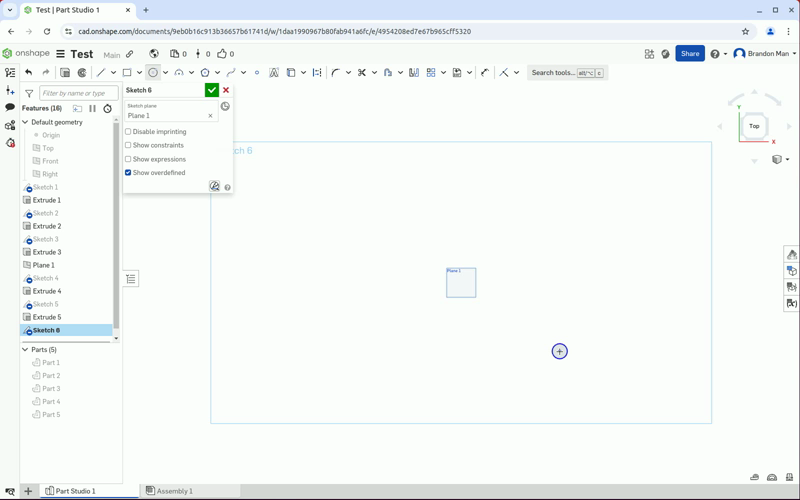
key_up(shift)
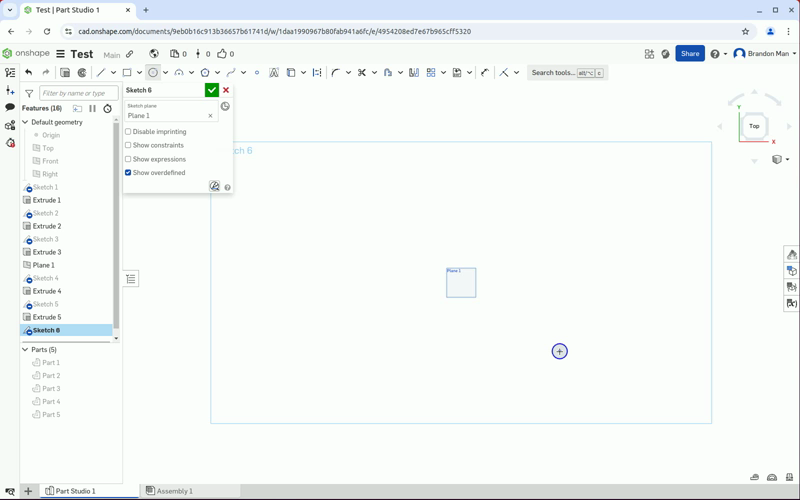
mouse_move(564, 351)
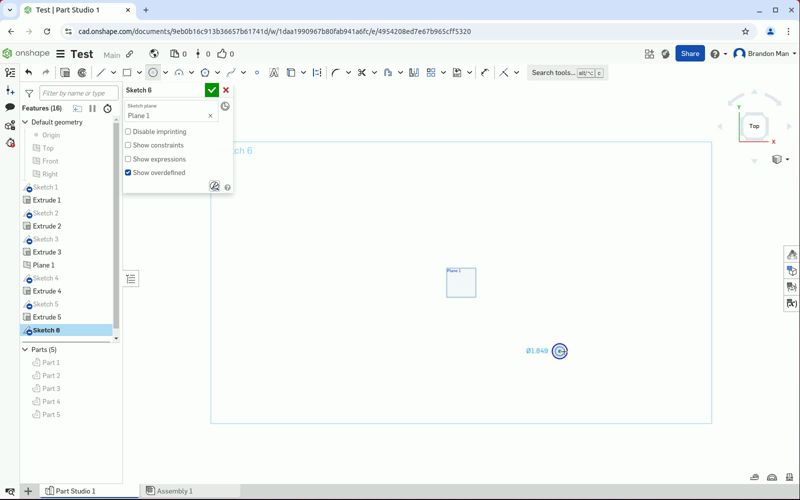
scroll(6)
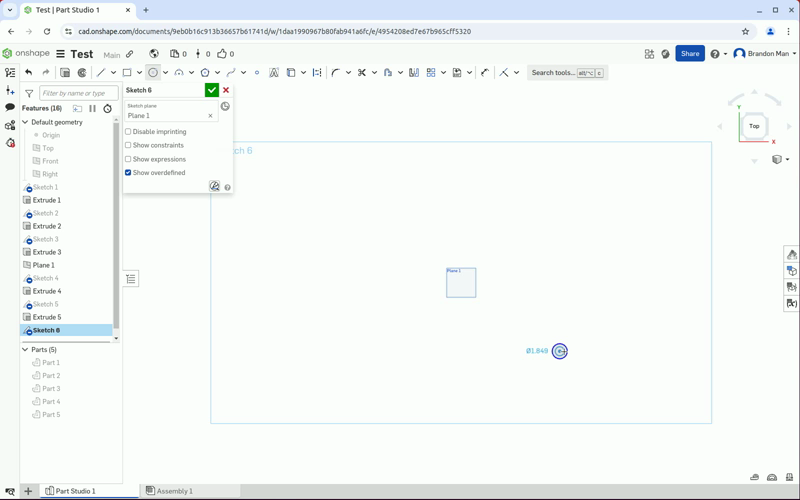
scroll(6)
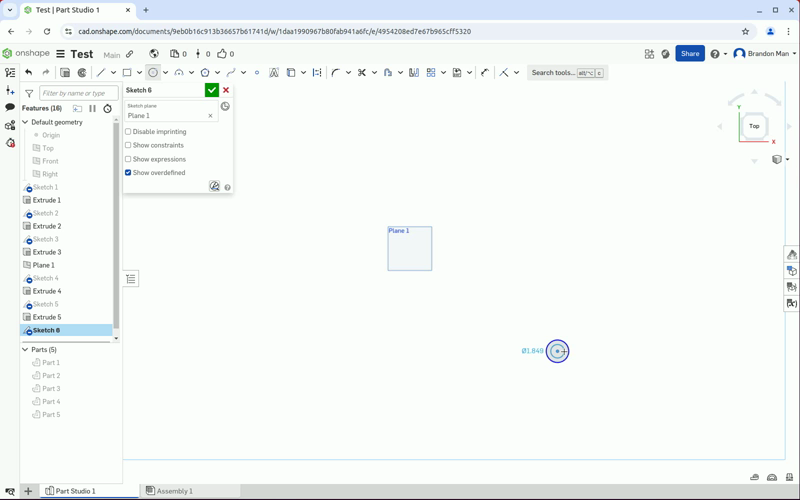
scroll(6)
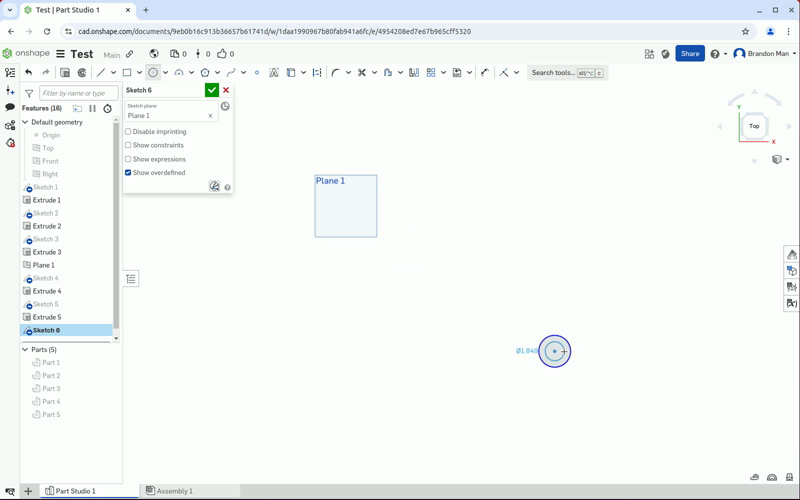
scroll(6)
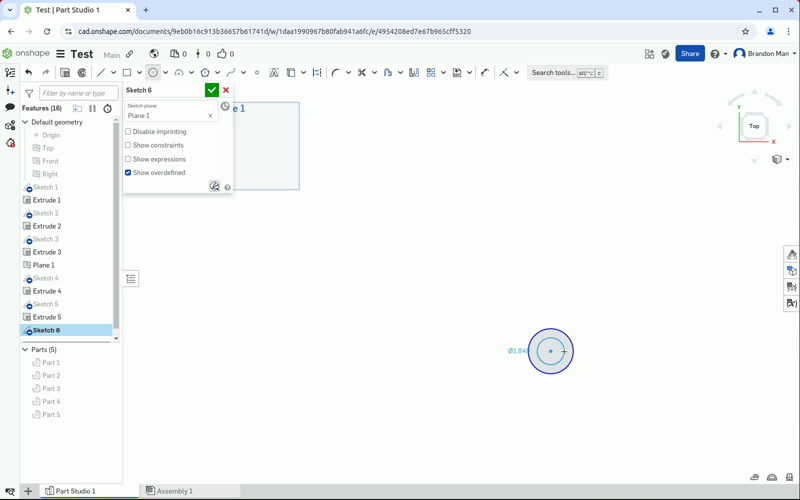
scroll(6)
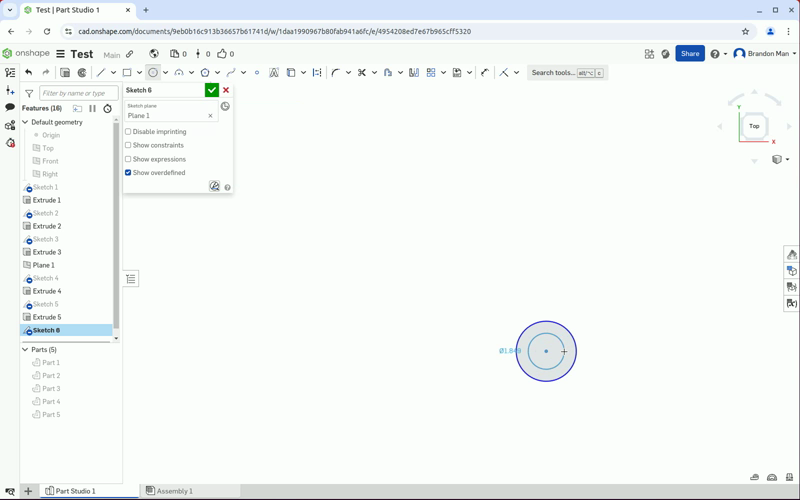
scroll(6)
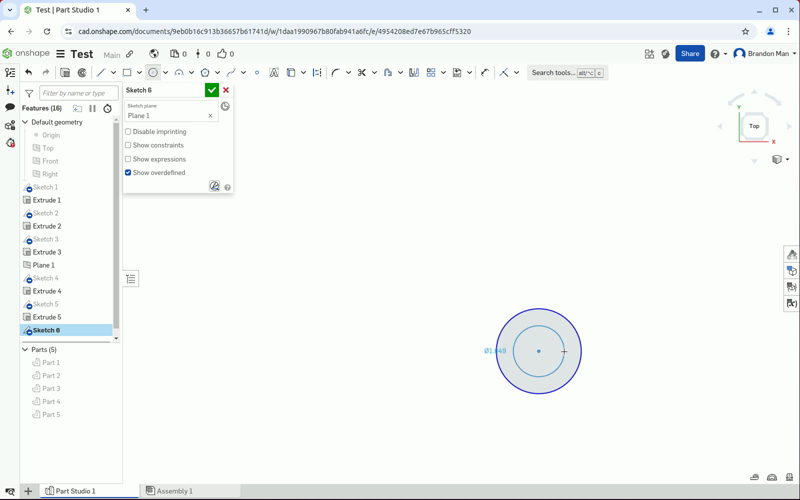
scroll(6)
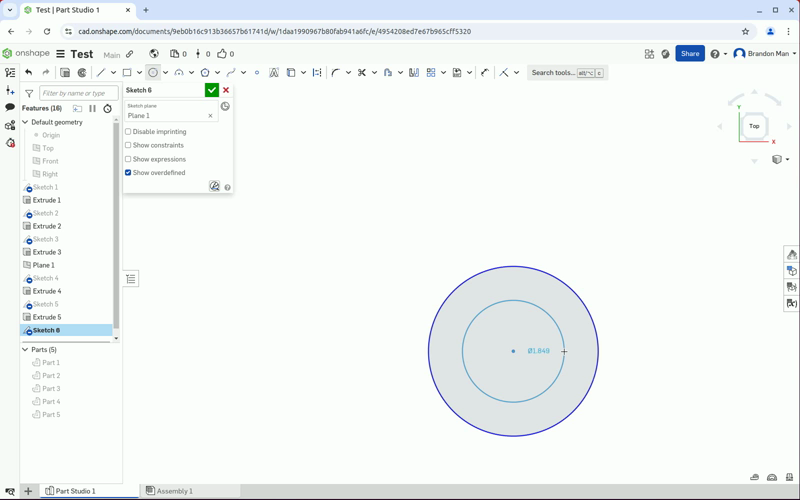
click(564, 351)
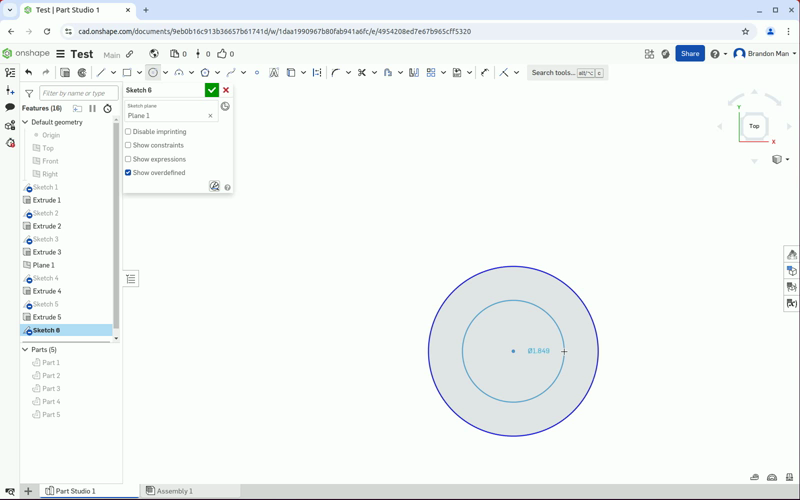
scroll(-6)
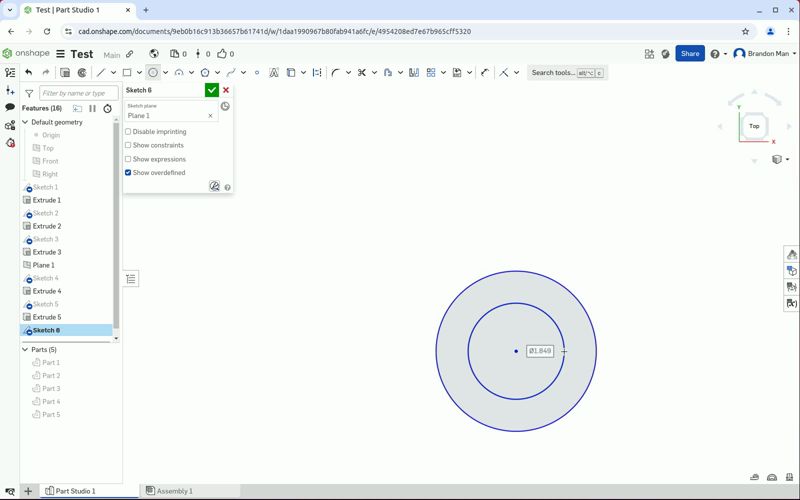
scroll(-6)
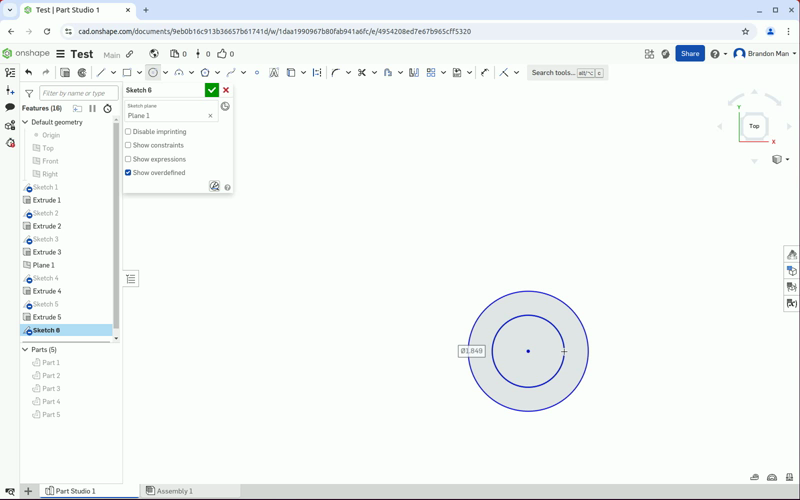
scroll(-6)
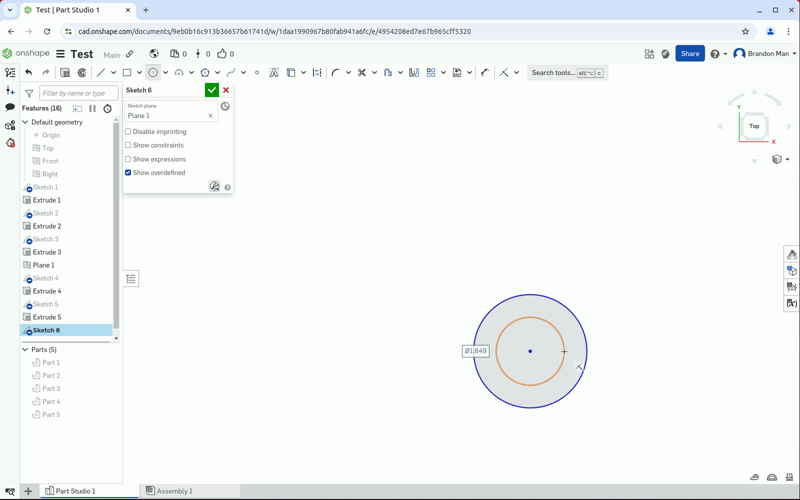
scroll(-6)
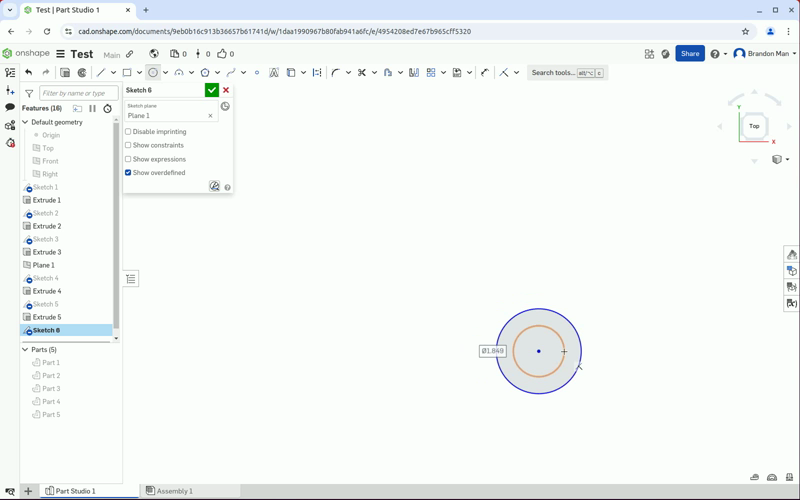
scroll(-6)
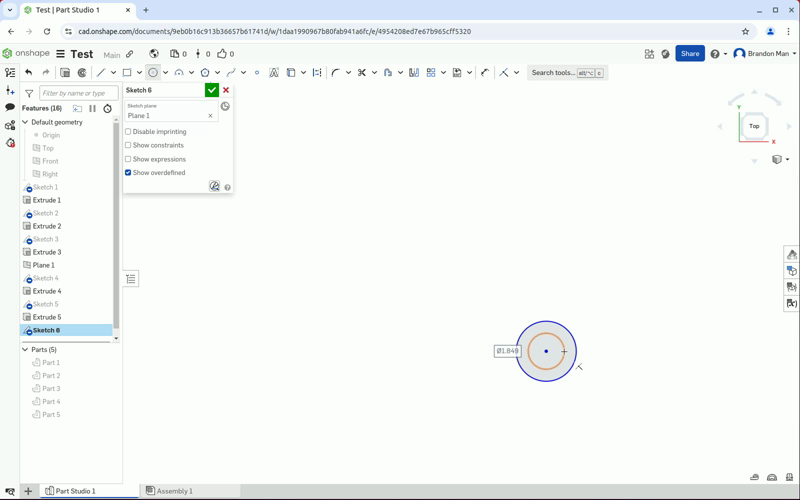
scroll(-6)
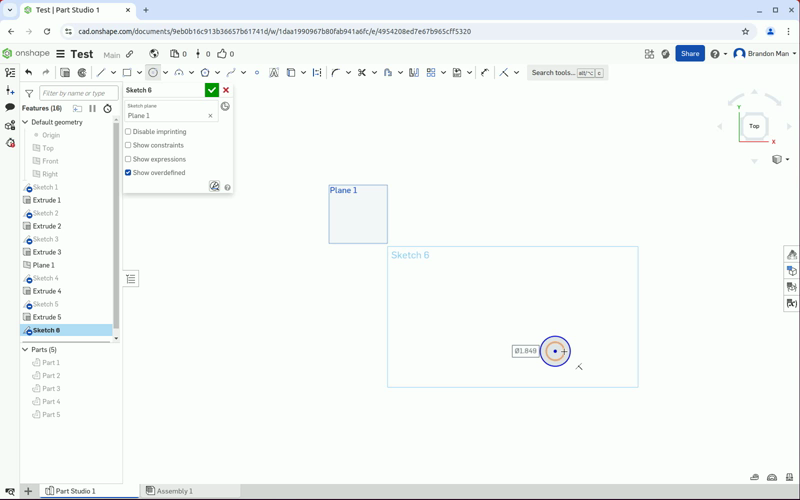
scroll(-6)
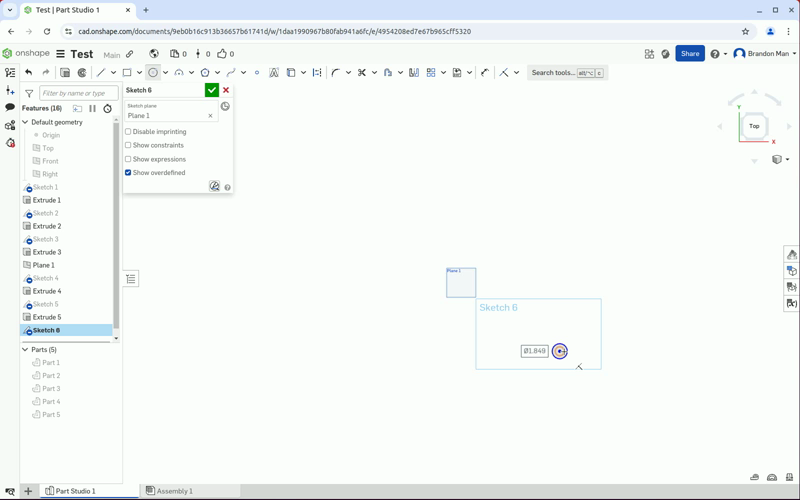
key(esc)
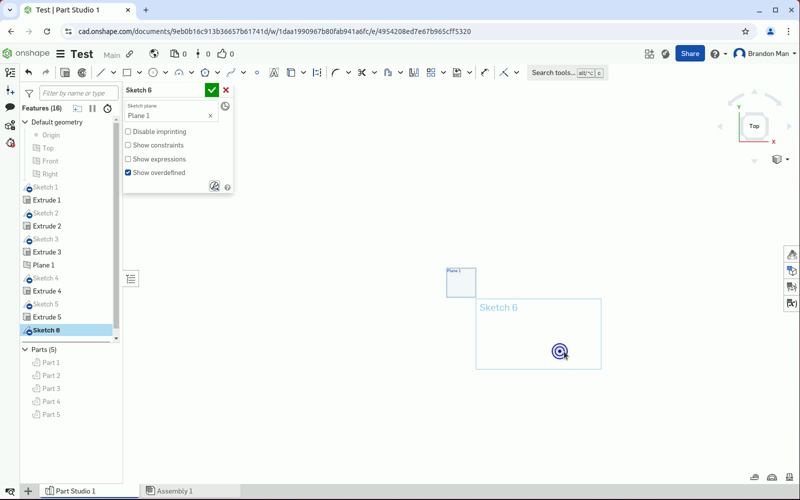
mouse_move(565, 351)
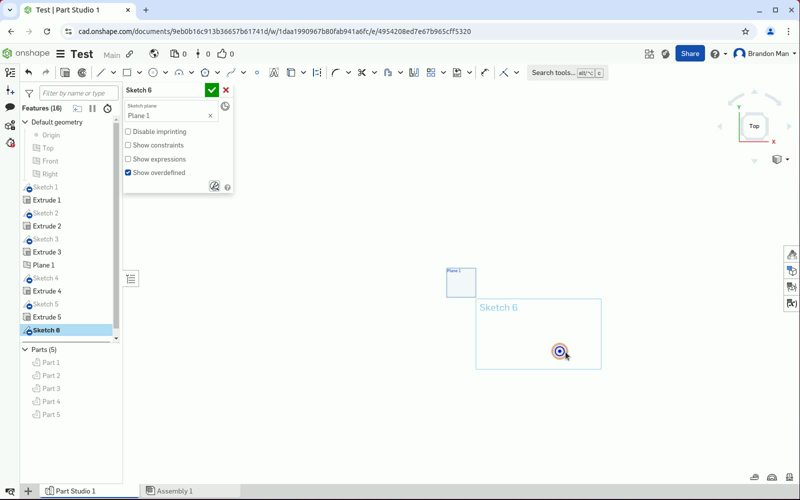
scroll(6)
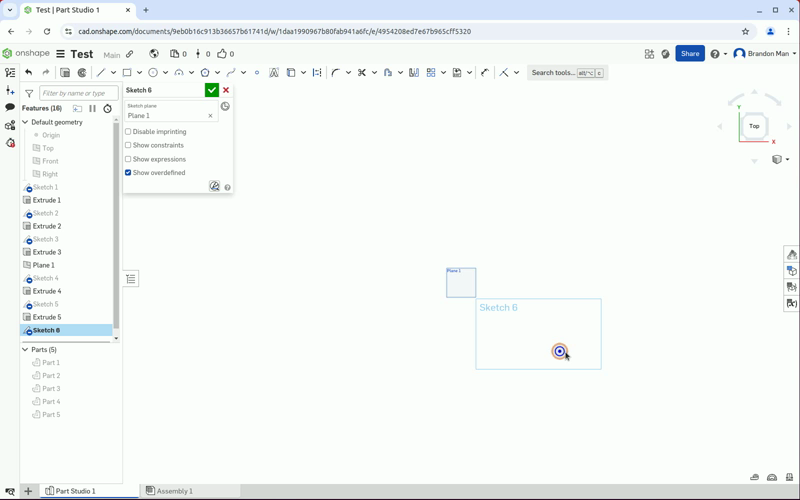
scroll(6)
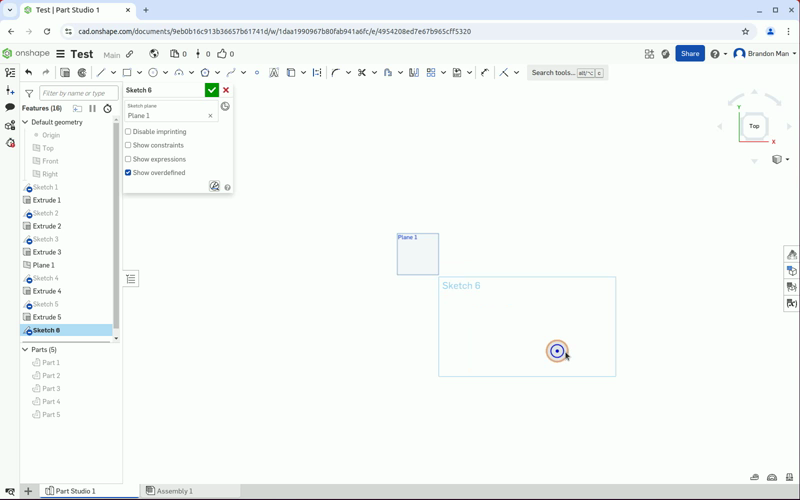
scroll(6)
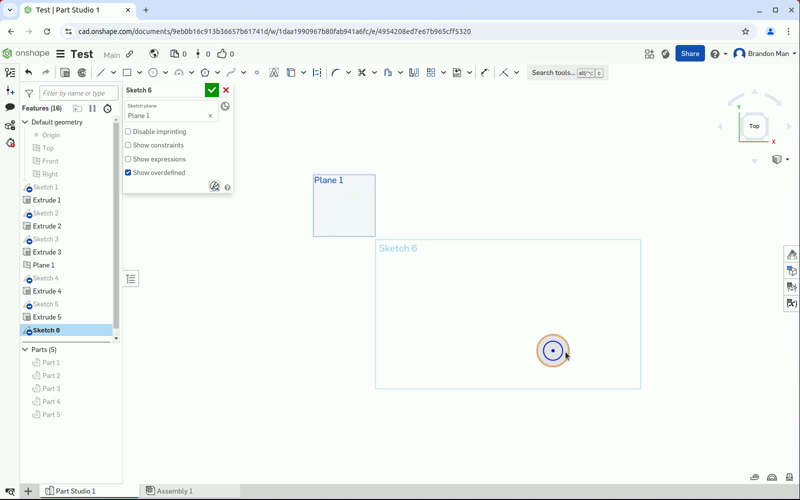
scroll(6)
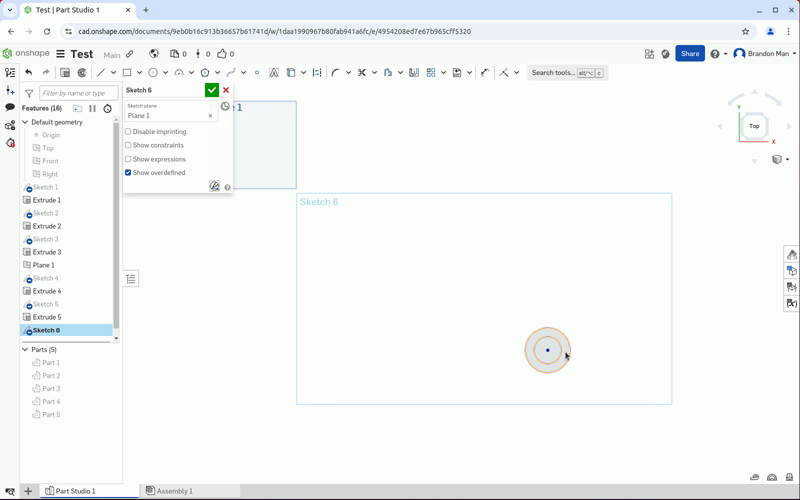
scroll(6)
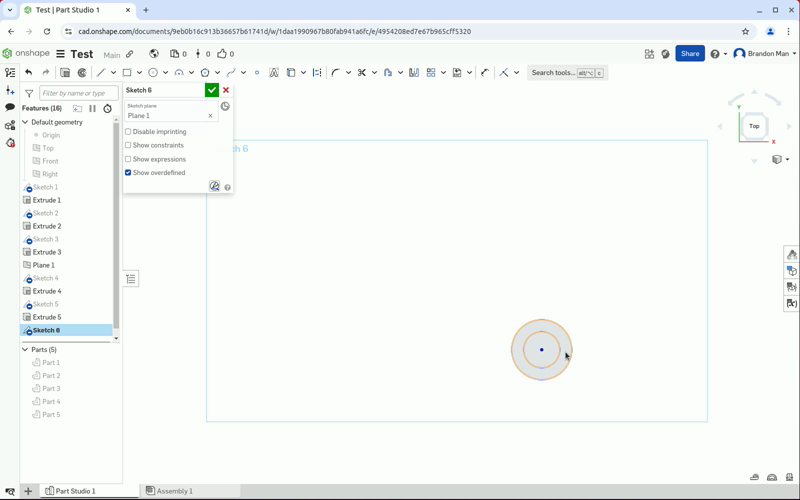
scroll(6)
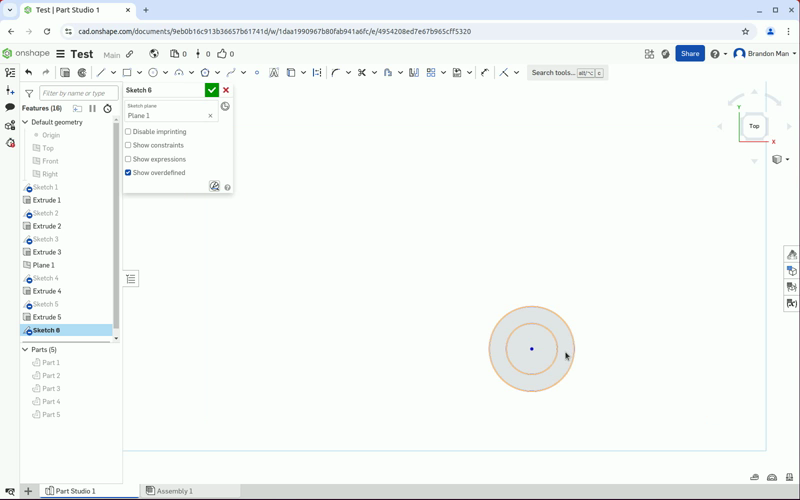
scroll(6)
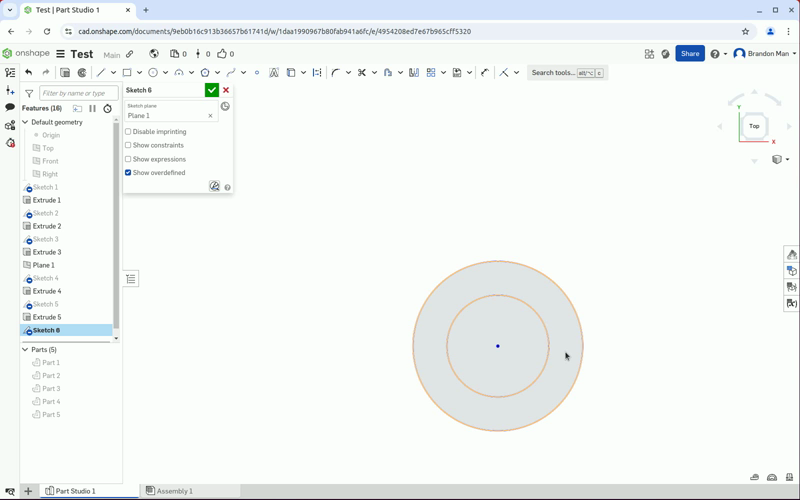
click(565, 351)
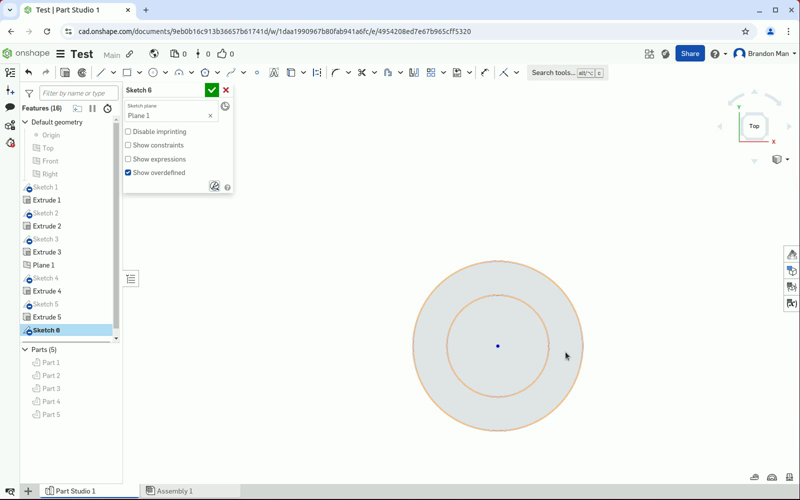
scroll(-6)
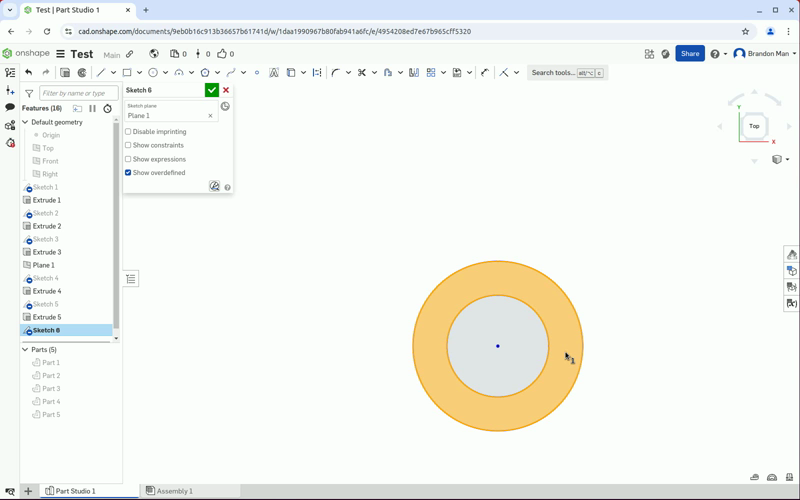
scroll(-6)
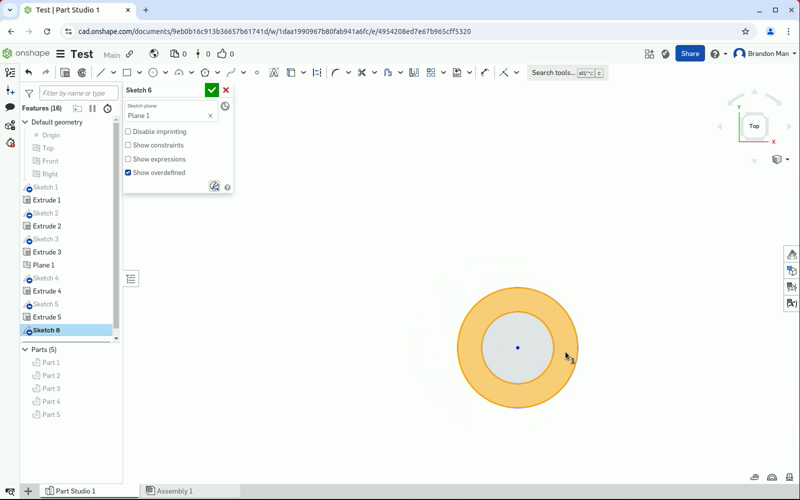
scroll(-6)
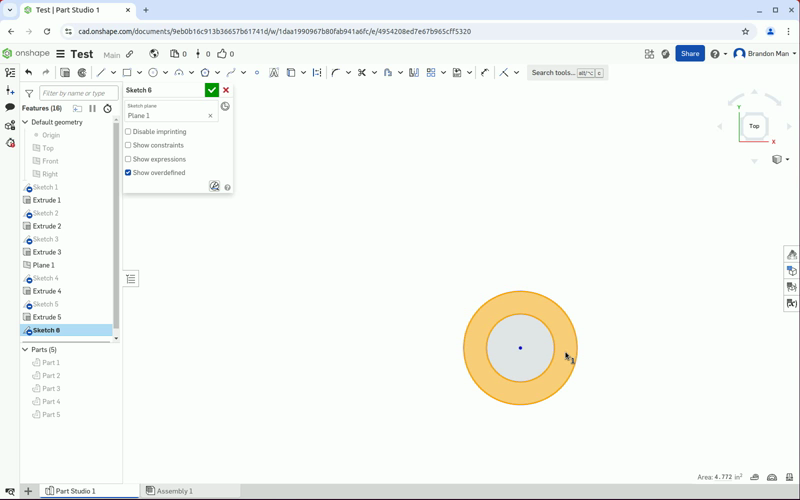
scroll(-6)
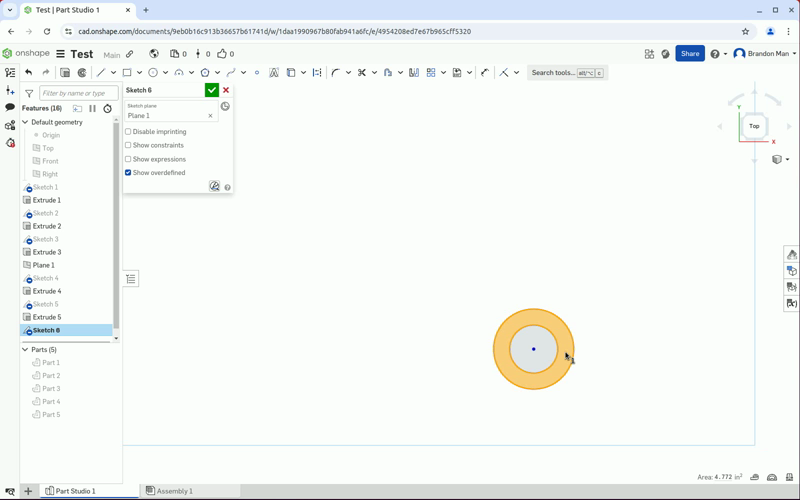
scroll(-6)
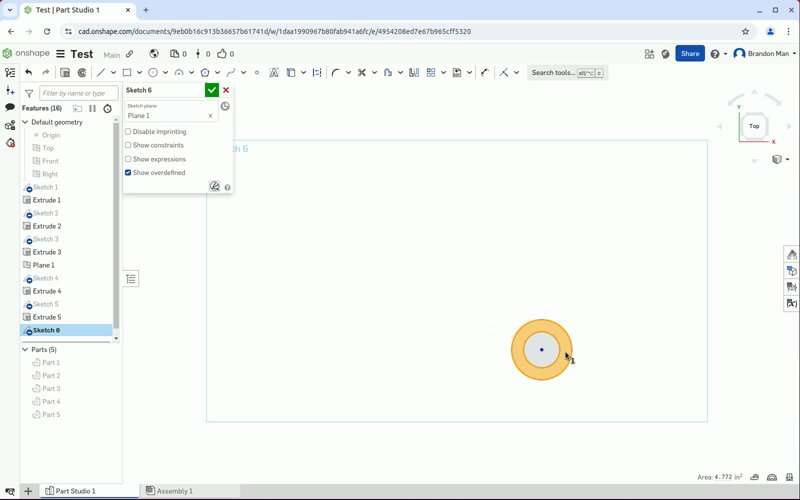
scroll(-6)
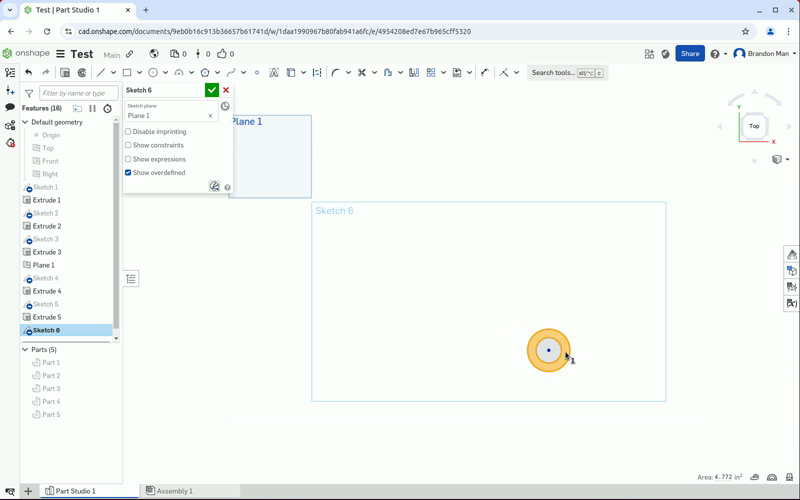
scroll(-6)
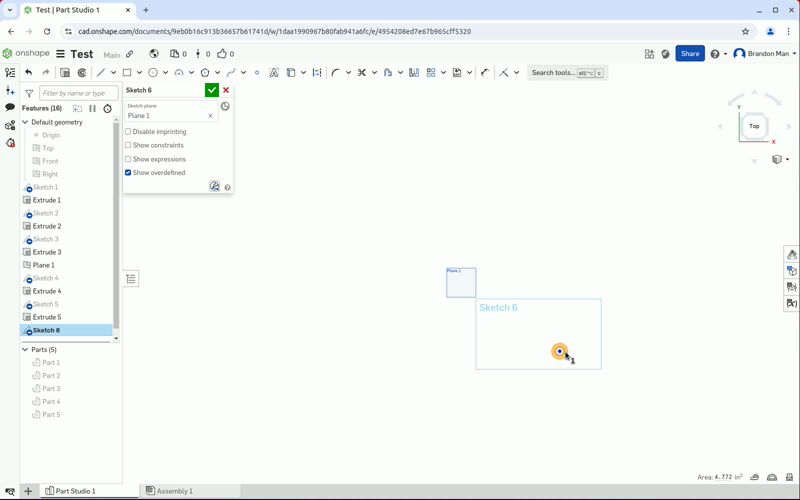
mouse_move(73, 352)
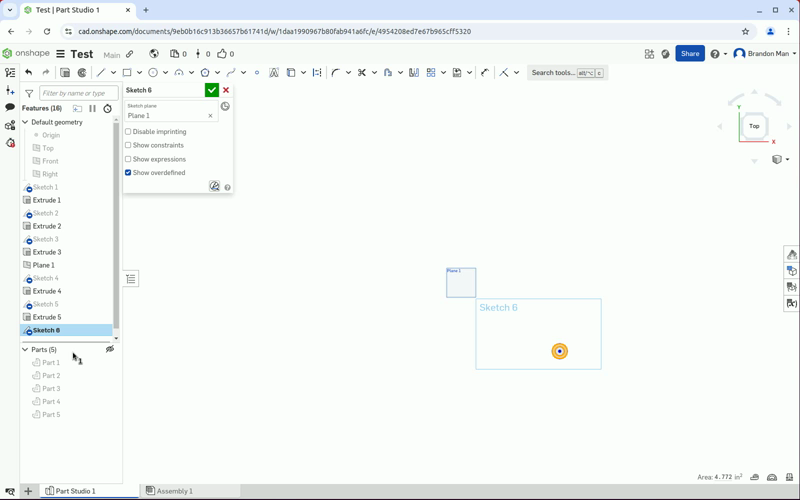
key(shift+y)
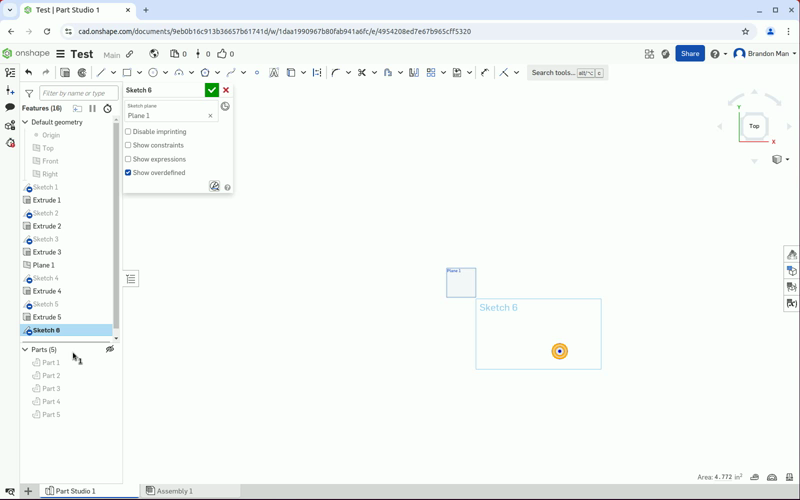
key(shift+e)
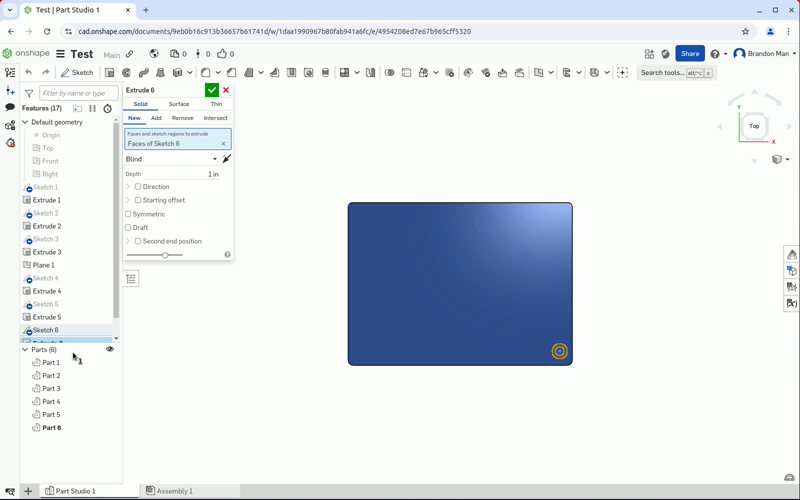
mouse_move(143, 106)
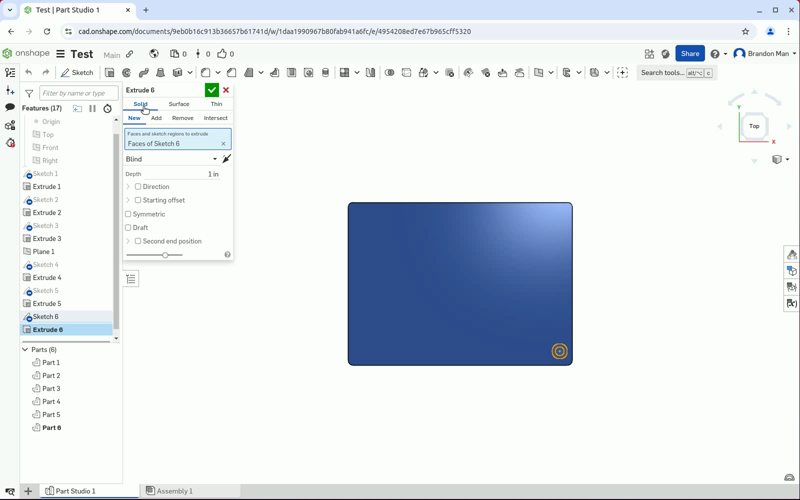
click(143, 106)
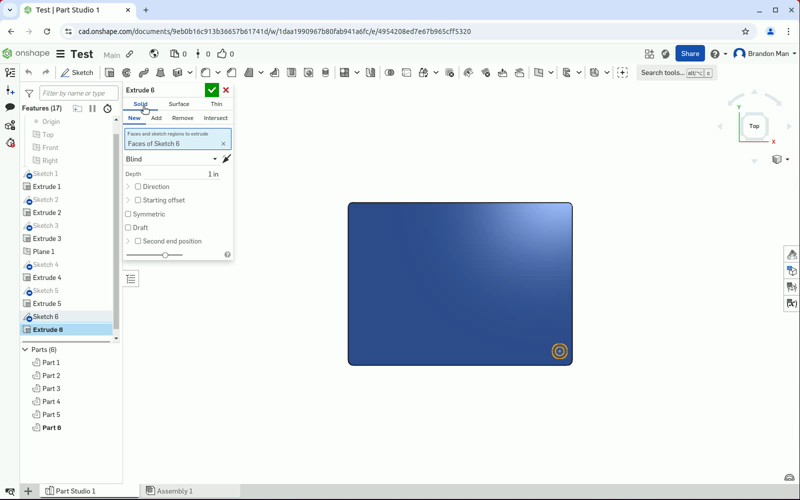
mouse_move(137, 120)
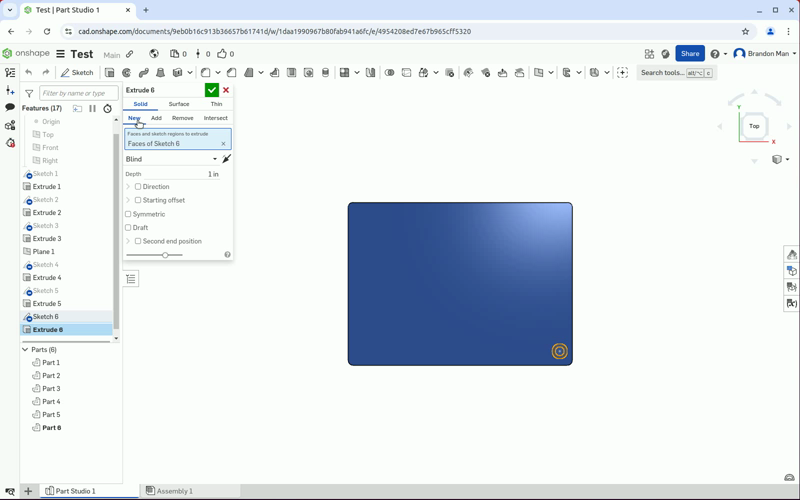
click(137, 120)
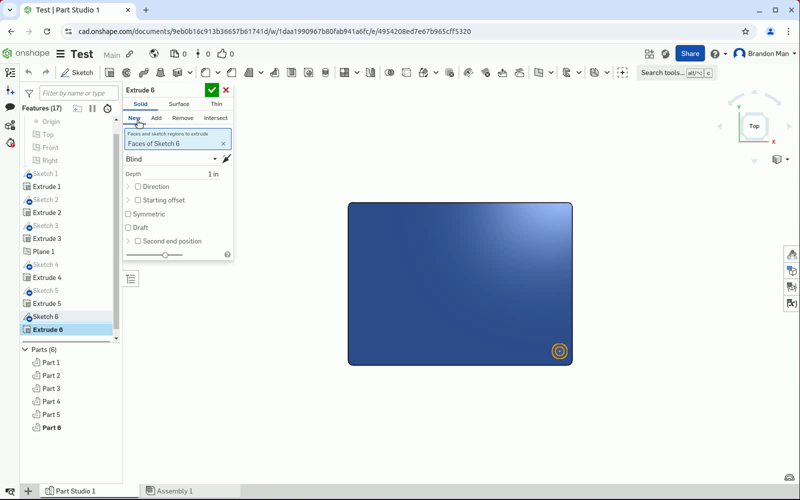
key(tab, 4)
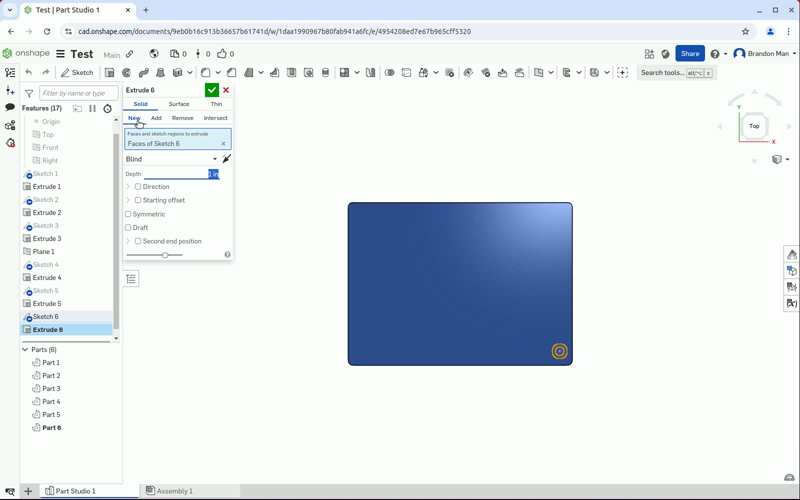
text(1.204)
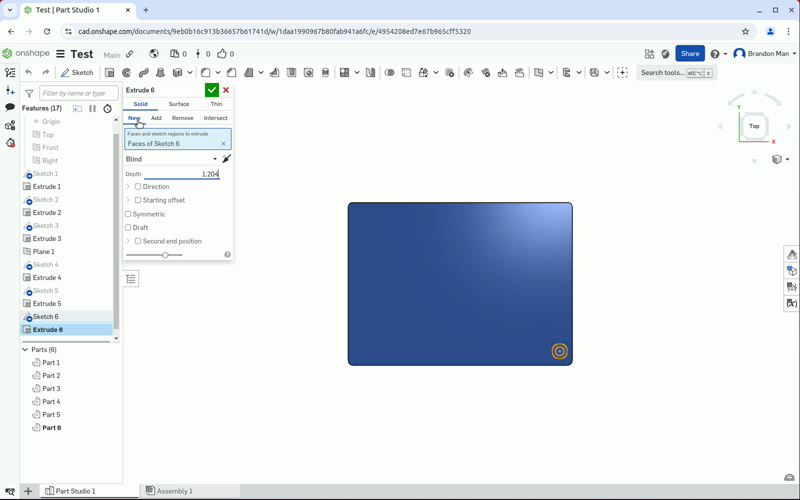
key(enter)
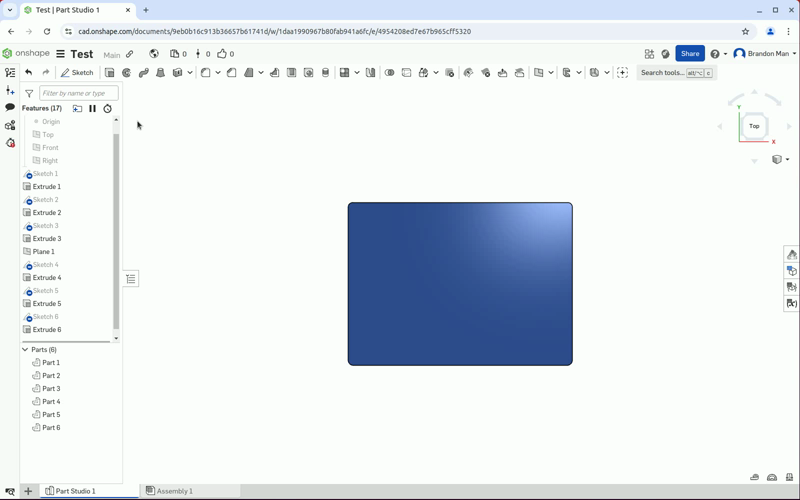
key(shift+h)
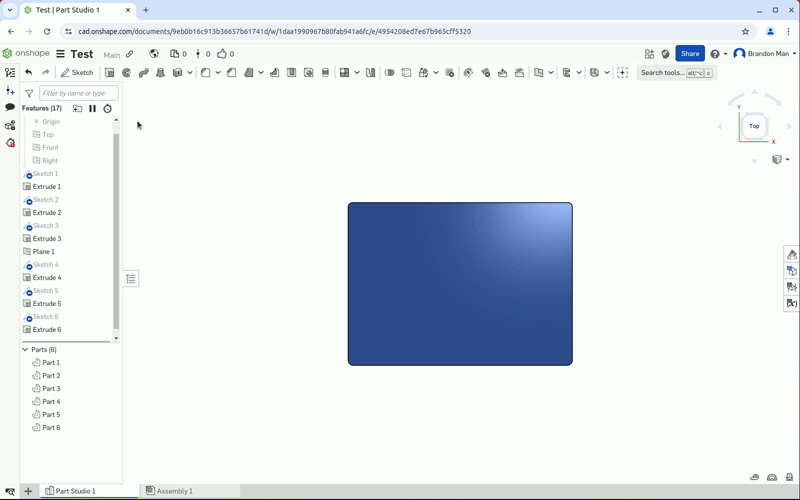
key(shift+h)
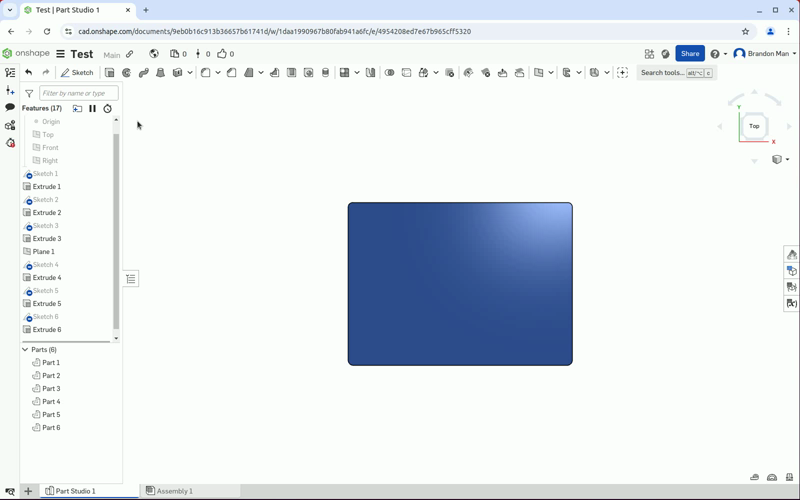
mouse_move(69, 176)
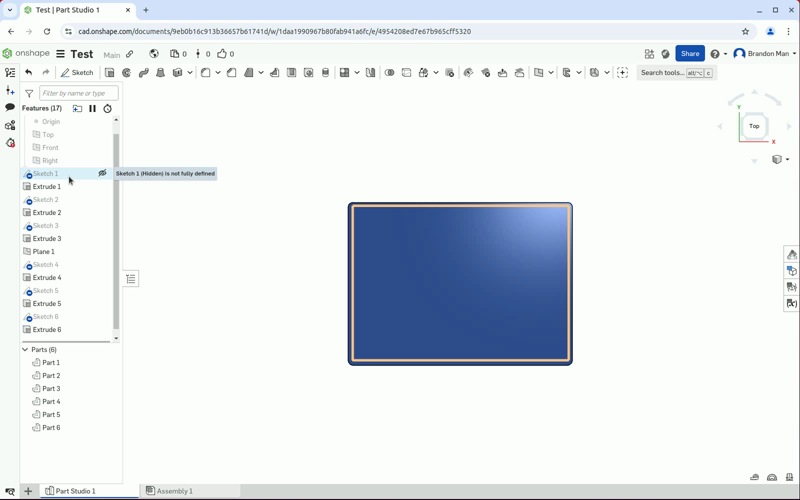
click(69, 176)
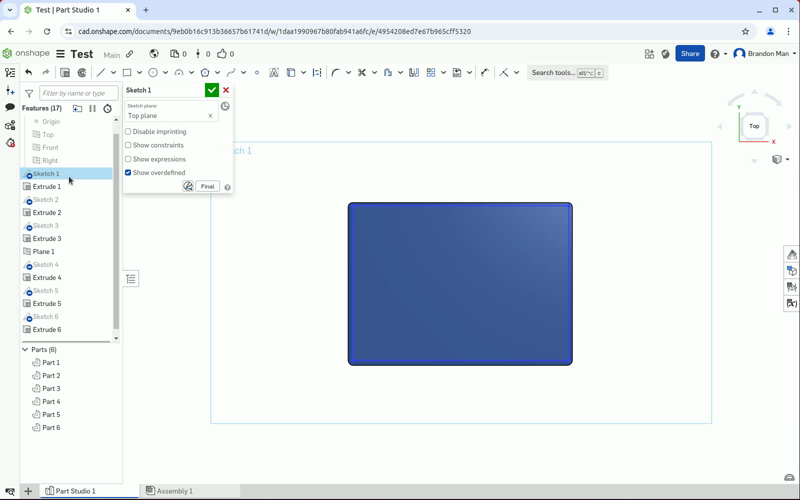
mouse_move(229, 92)
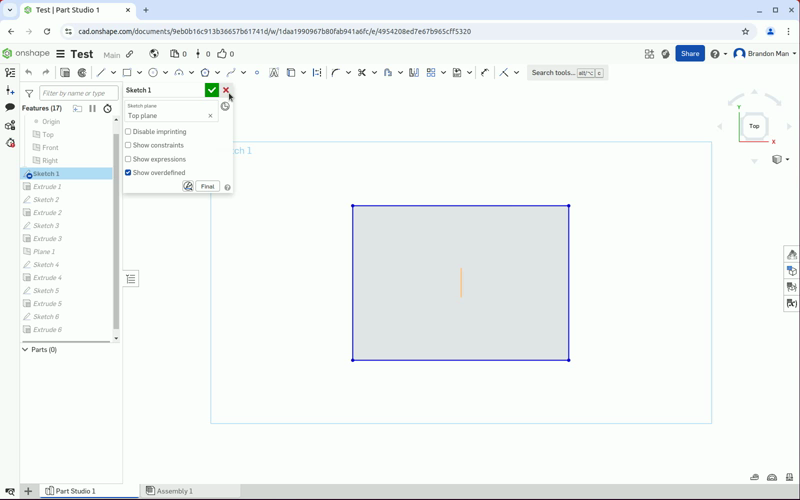
click(229, 92)
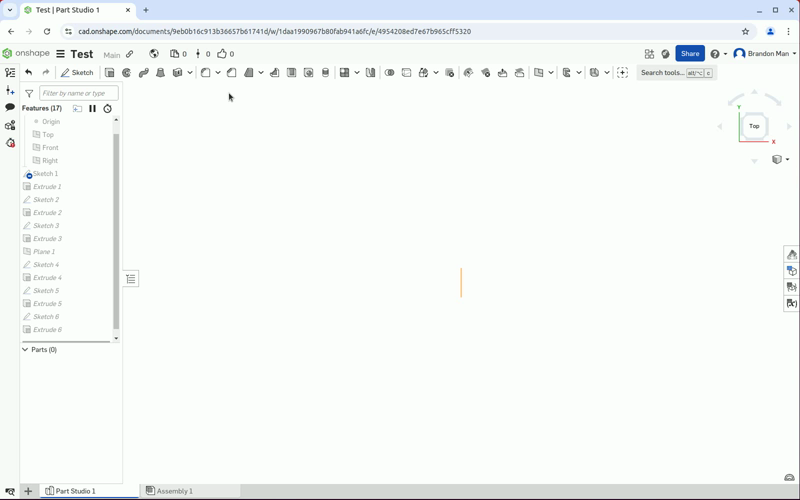
key(shift+s)
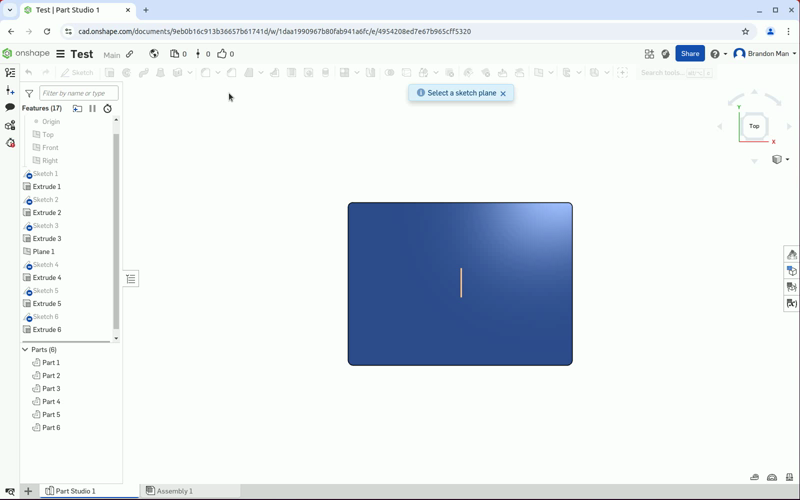
mouse_move(69, 241)
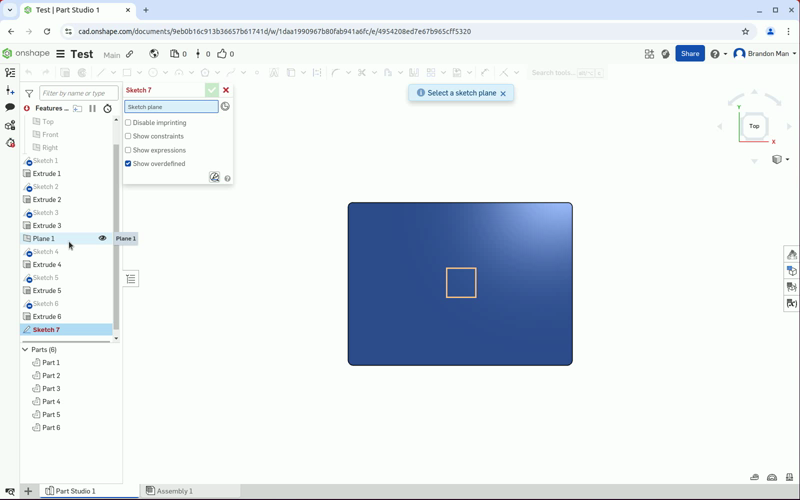
click(69, 241)
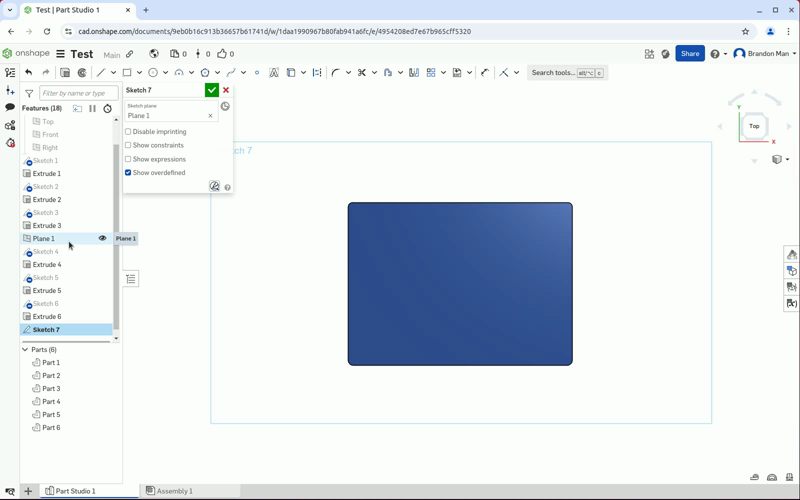
mouse_move(73, 352)
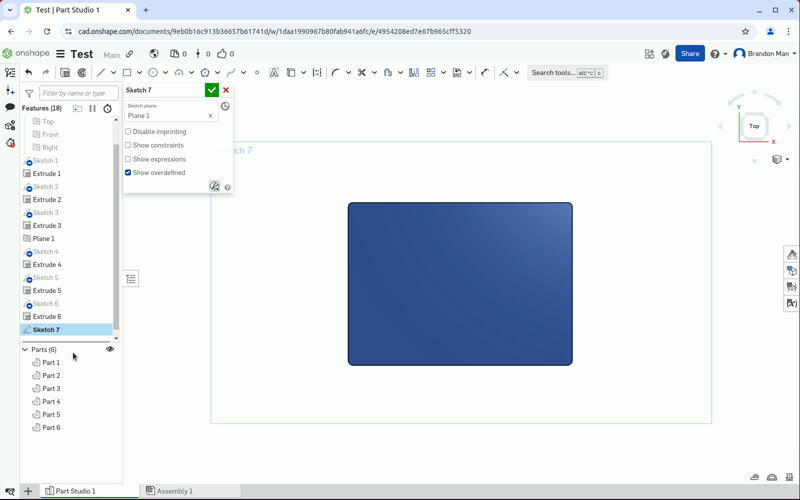
key(y)
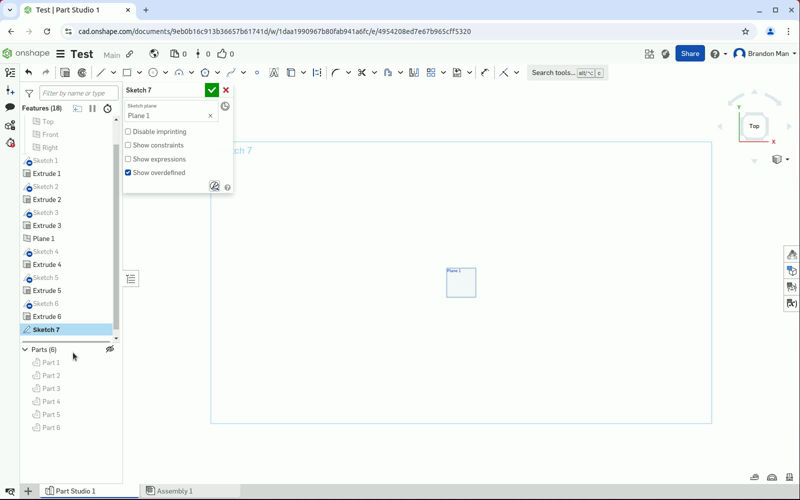
key(c)
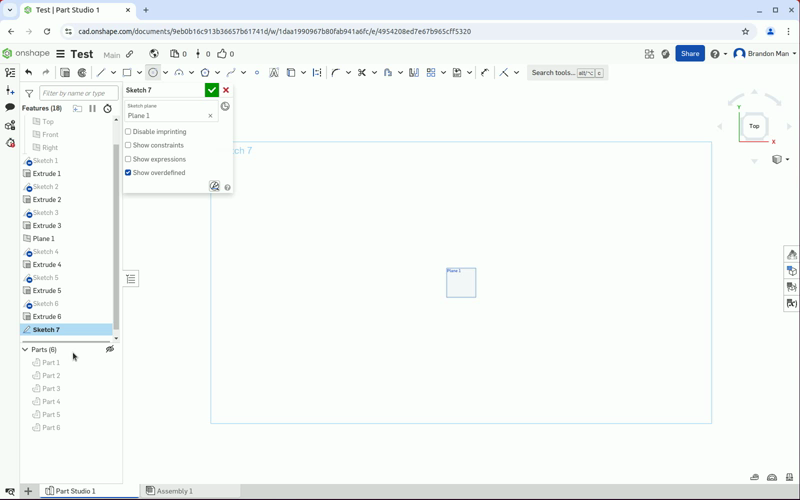
key_down(shift)
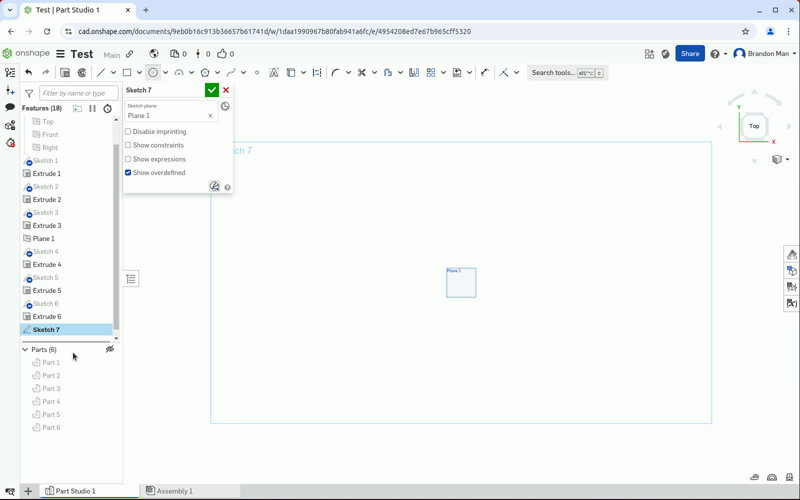
mouse_move(362, 351)
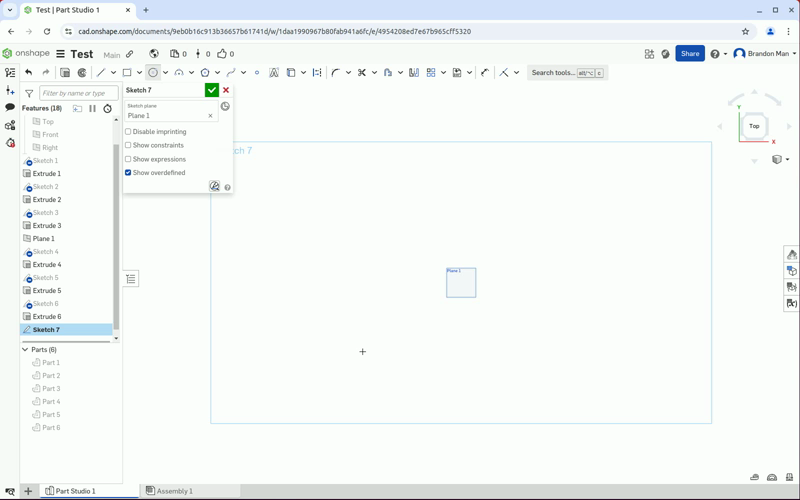
click(362, 351)
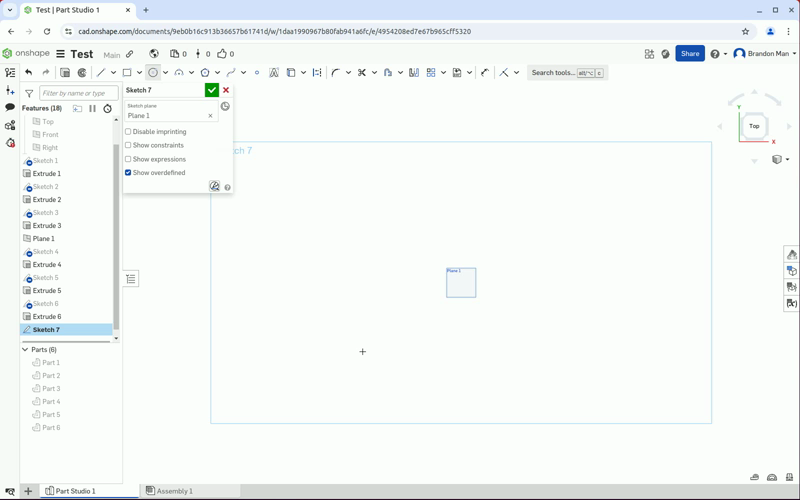
key_up(shift)
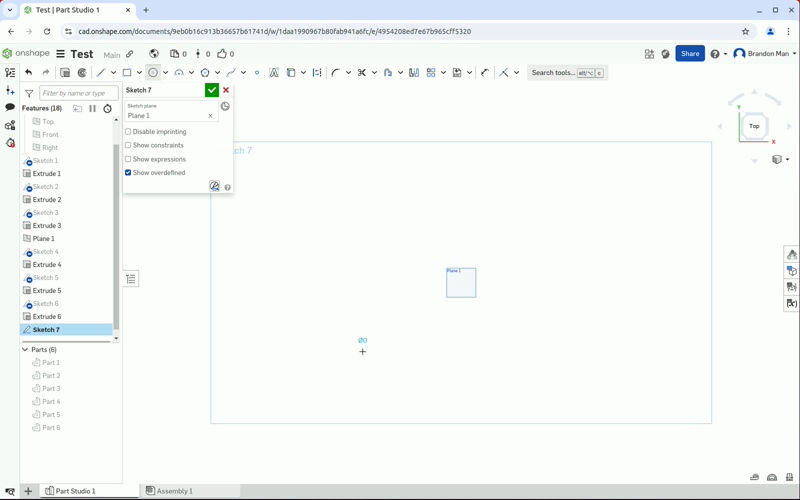
mouse_move(370, 351)
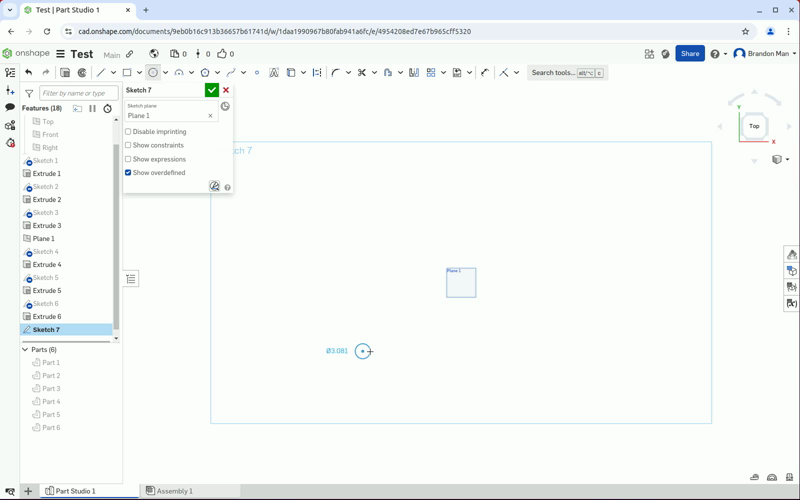
click(370, 351)
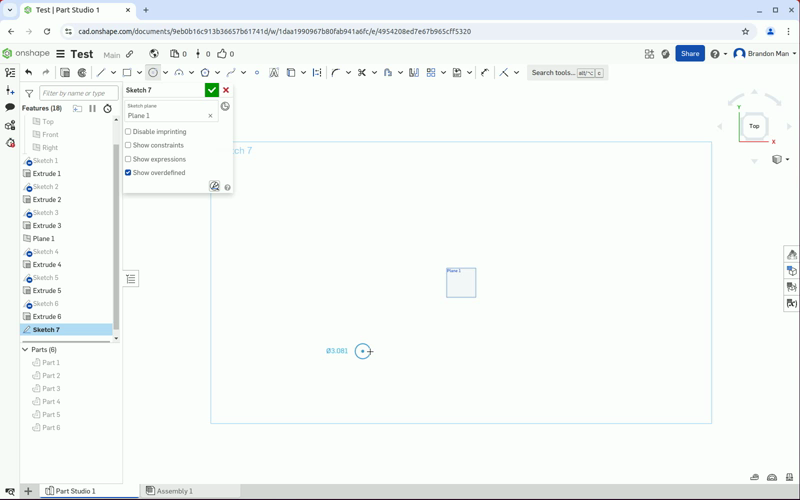
key(esc)
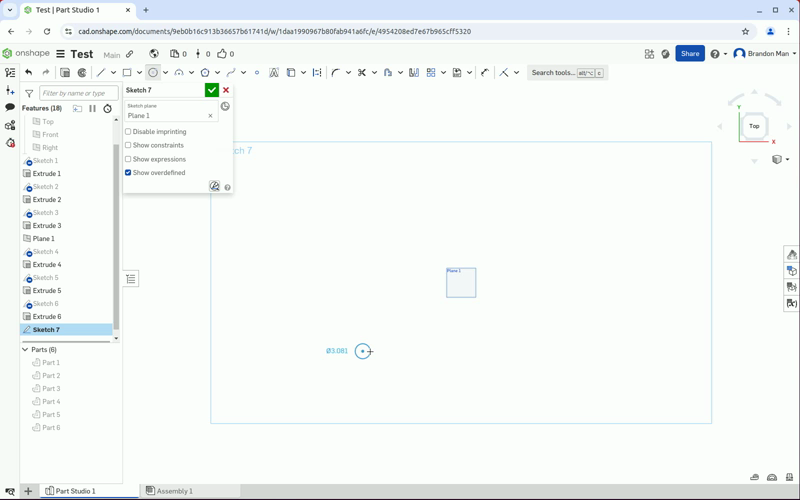
key(c)
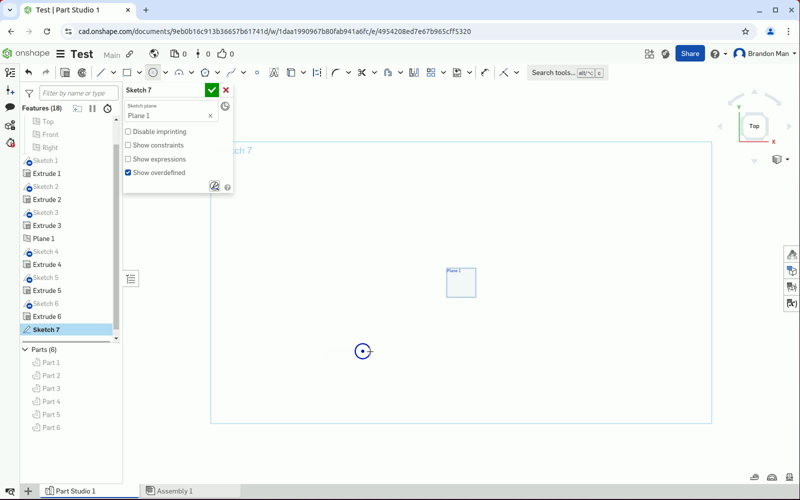
key_down(shift)
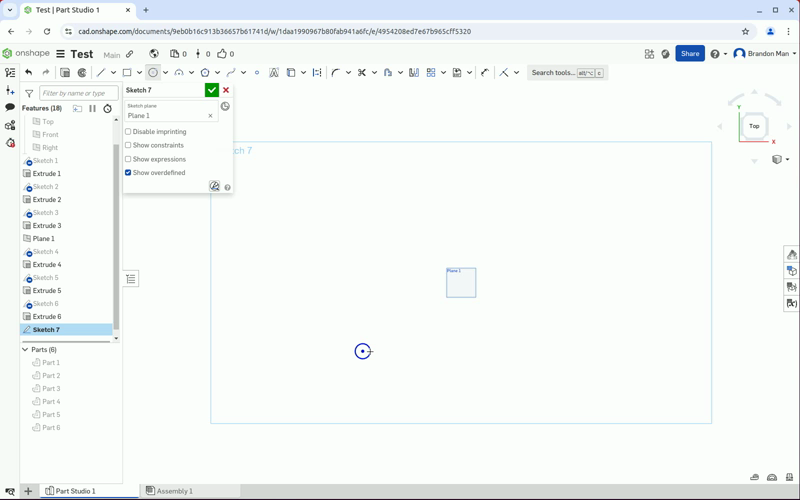
mouse_move(362, 351)
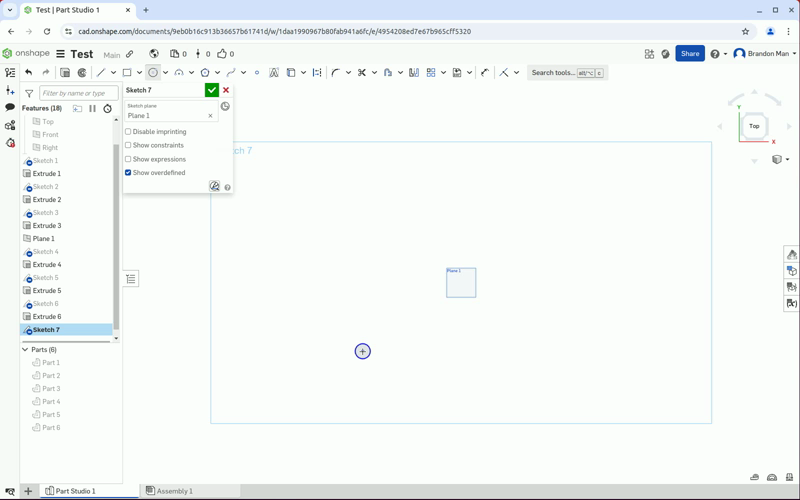
click(362, 351)
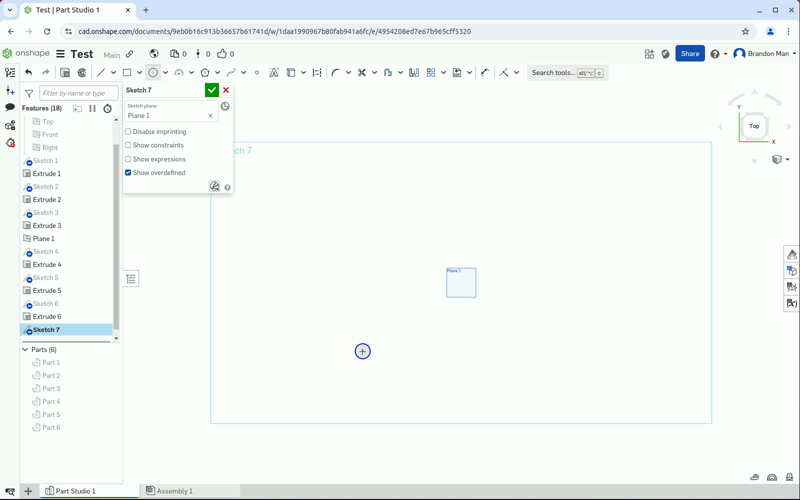
key_up(shift)
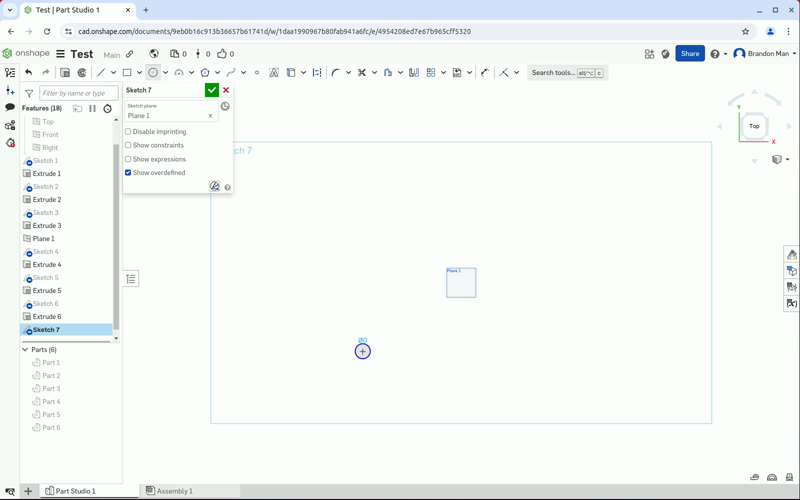
mouse_move(367, 351)
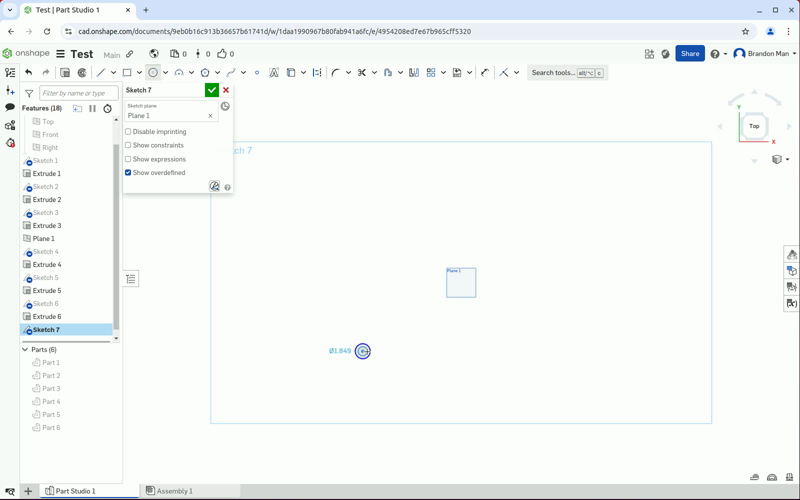
scroll(6)
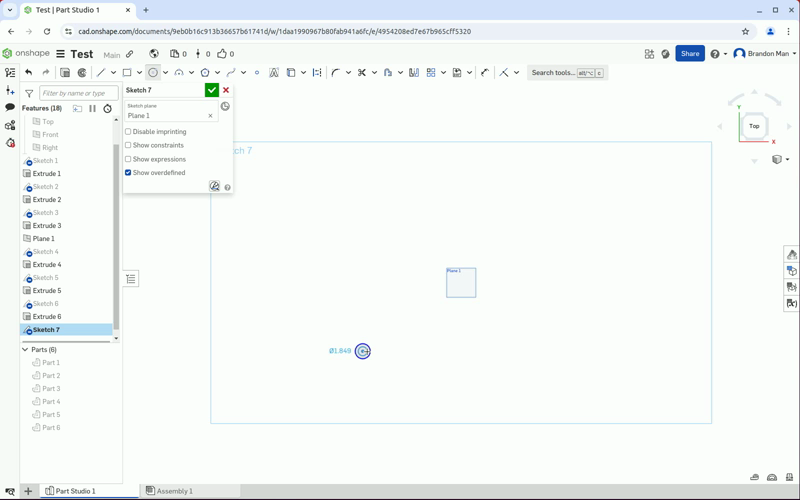
scroll(6)
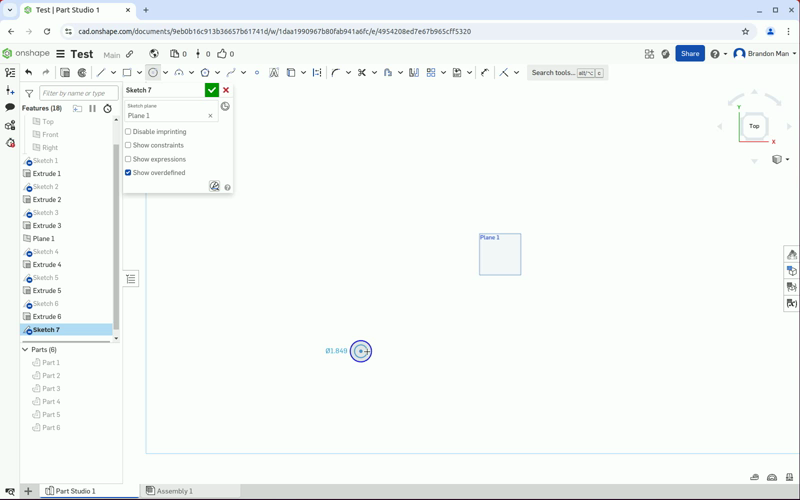
scroll(6)
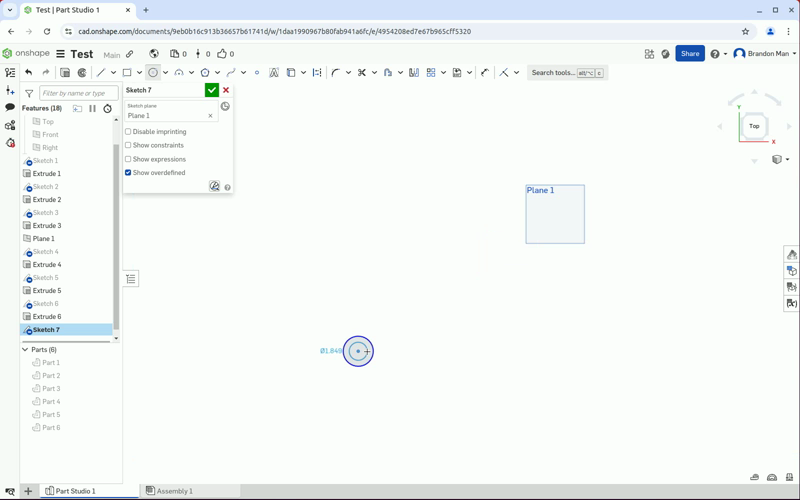
scroll(6)
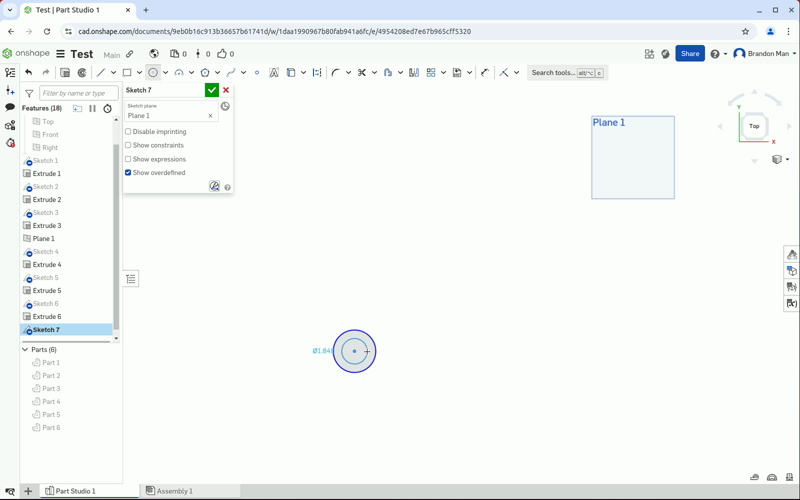
scroll(6)
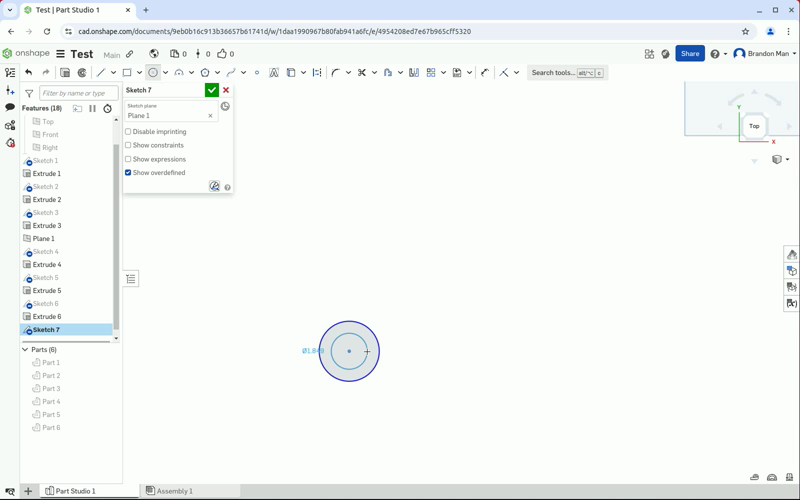
scroll(6)
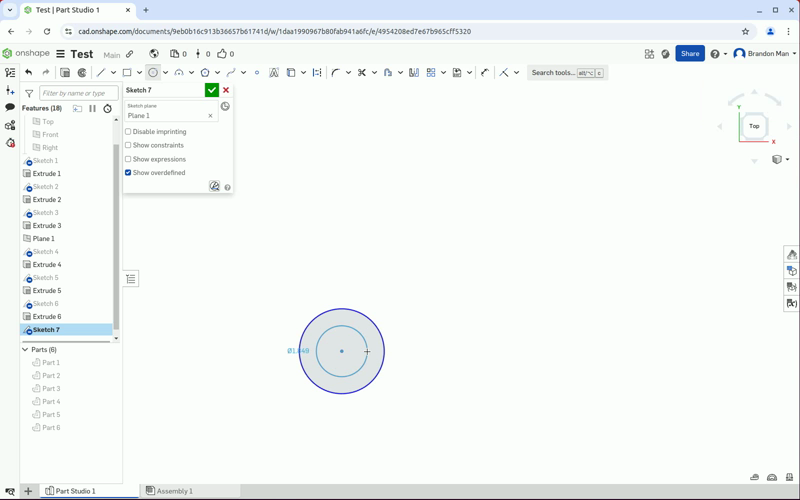
scroll(6)
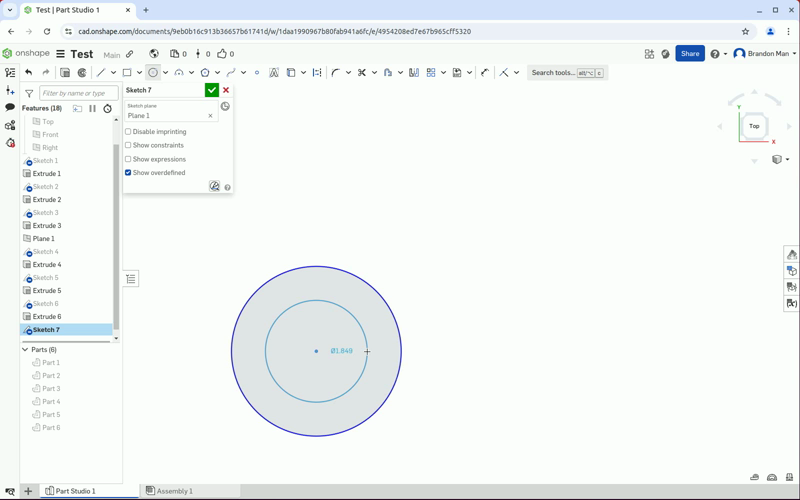
click(367, 351)
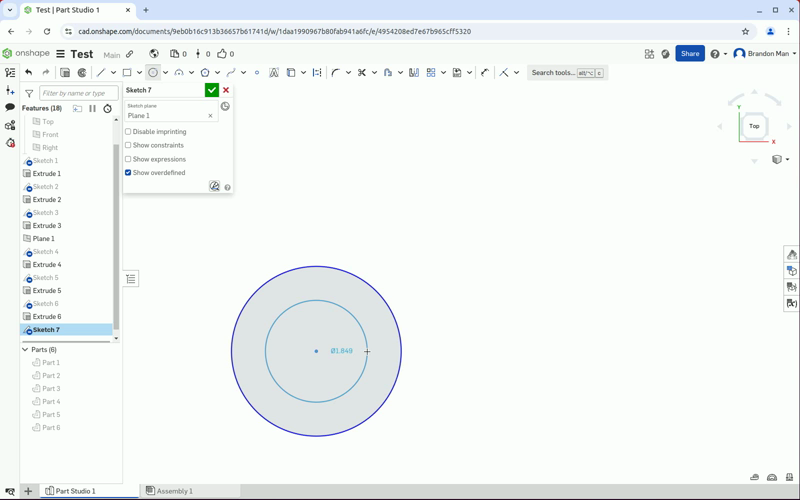
scroll(-6)
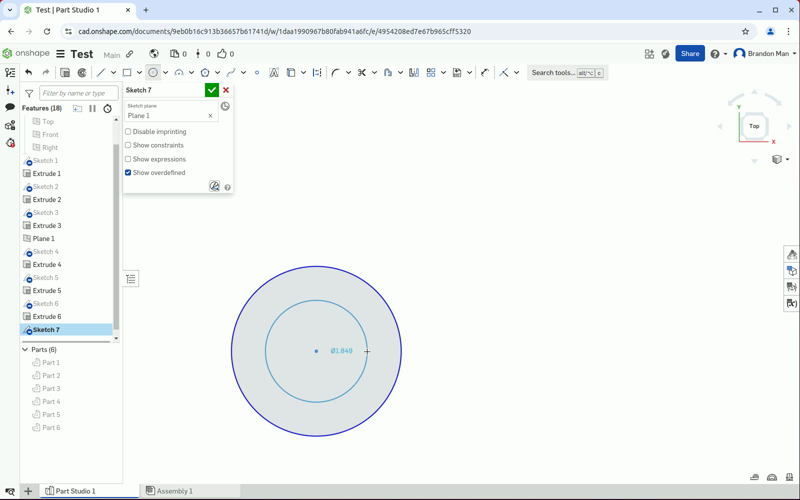
scroll(-6)
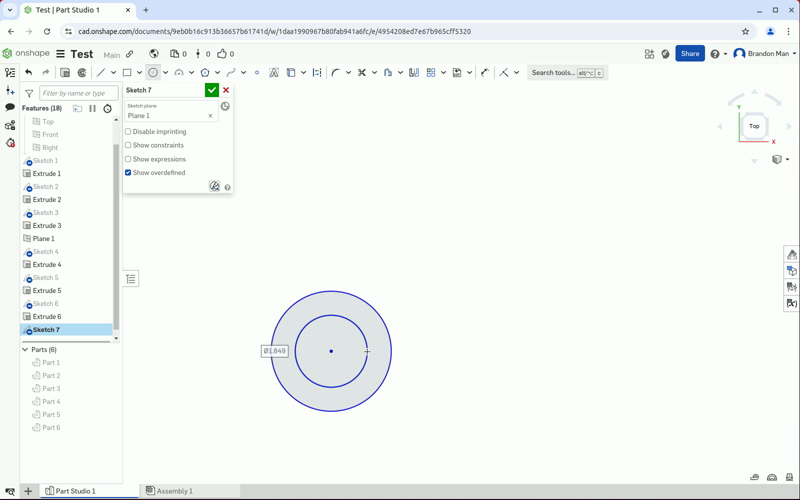
scroll(-6)
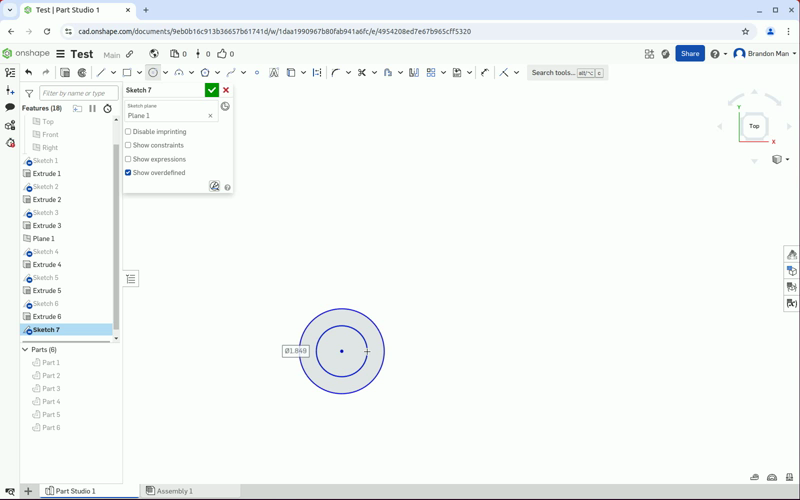
scroll(-6)
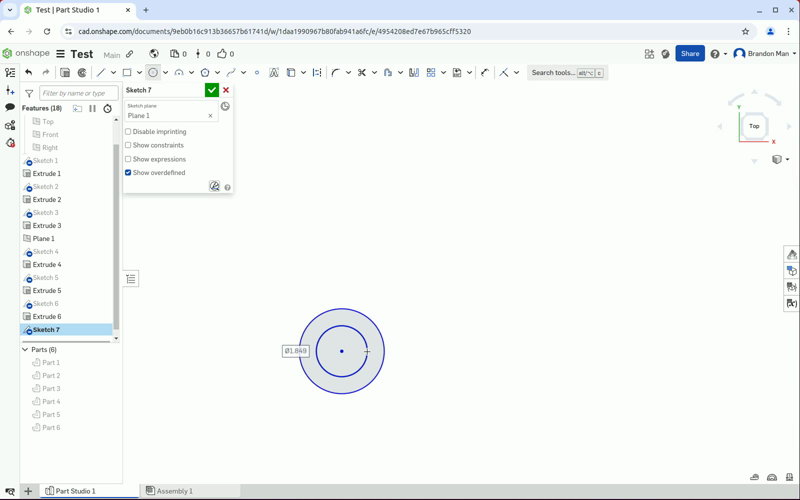
scroll(-6)
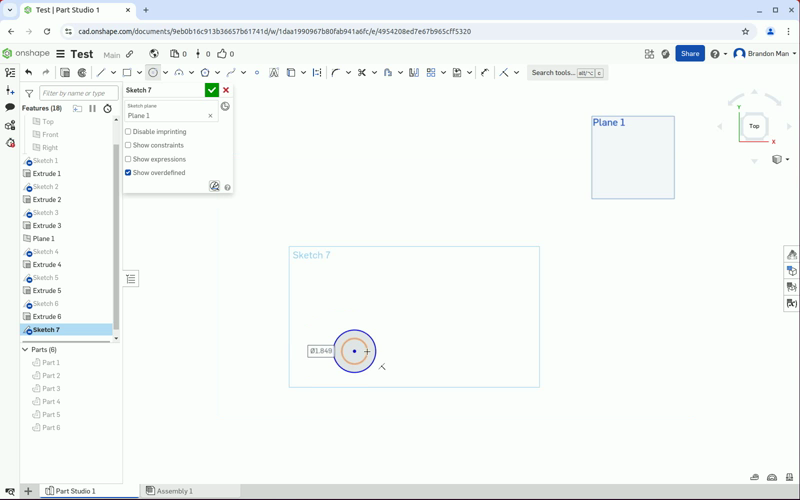
scroll(-6)
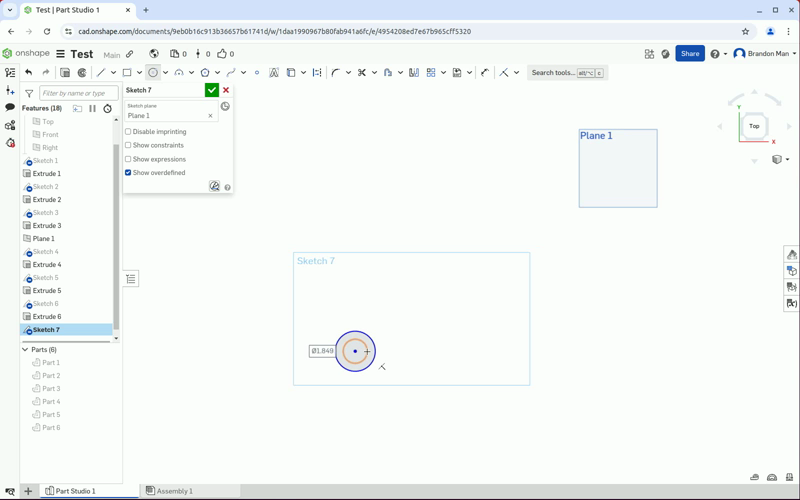
scroll(-6)
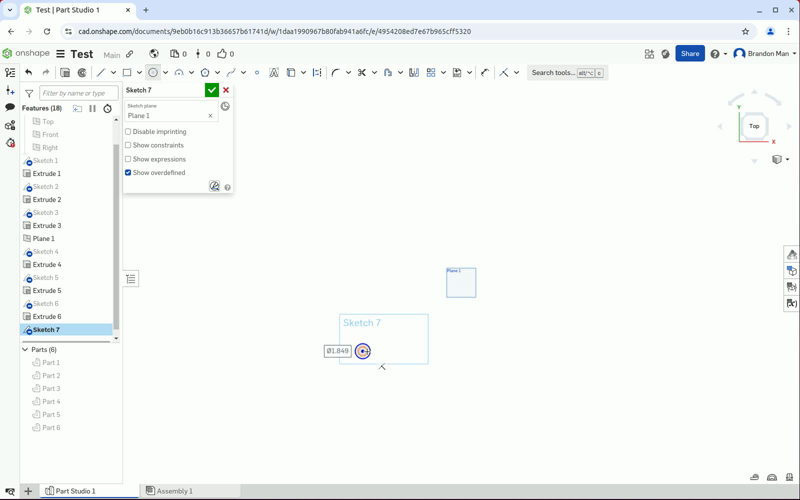
key(esc)
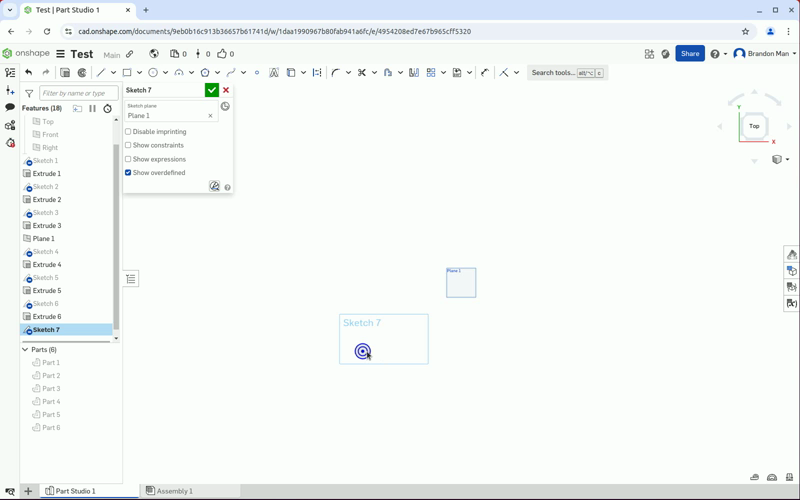
mouse_move(357, 345)
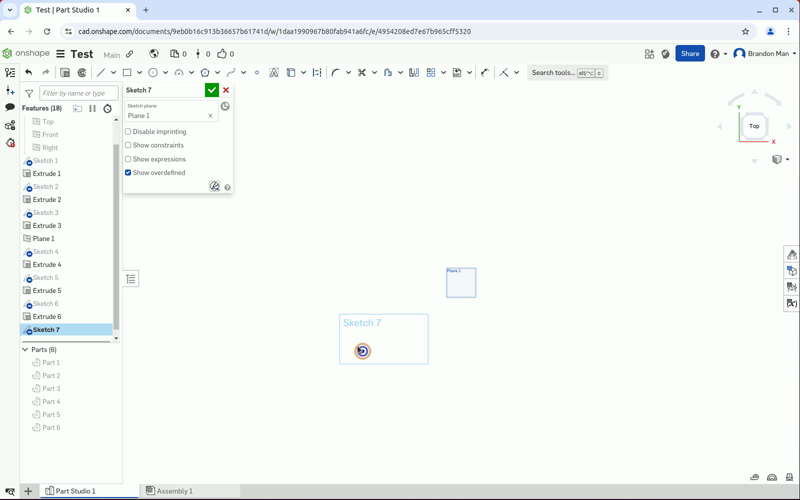
scroll(6)
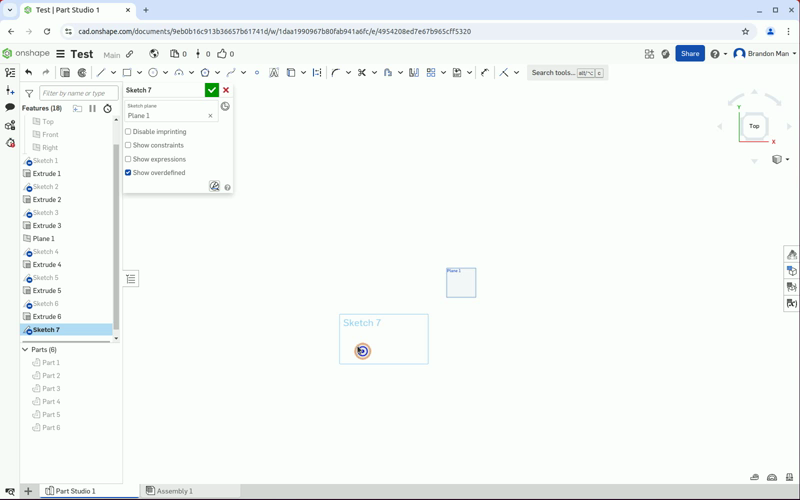
scroll(6)
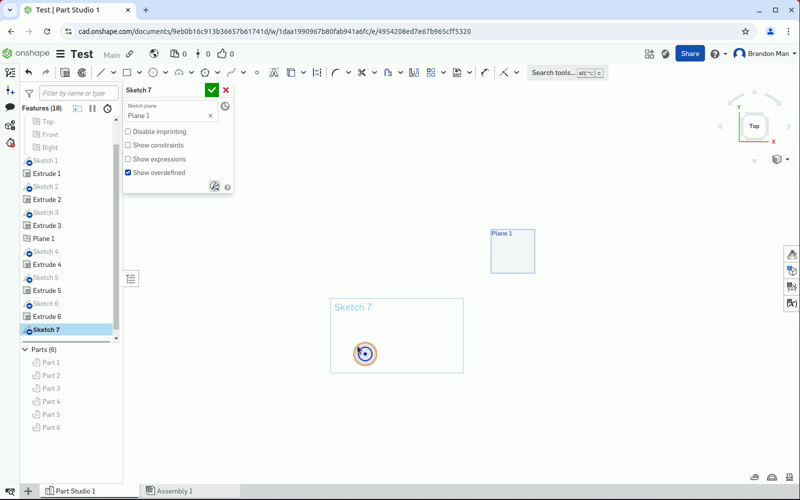
scroll(6)
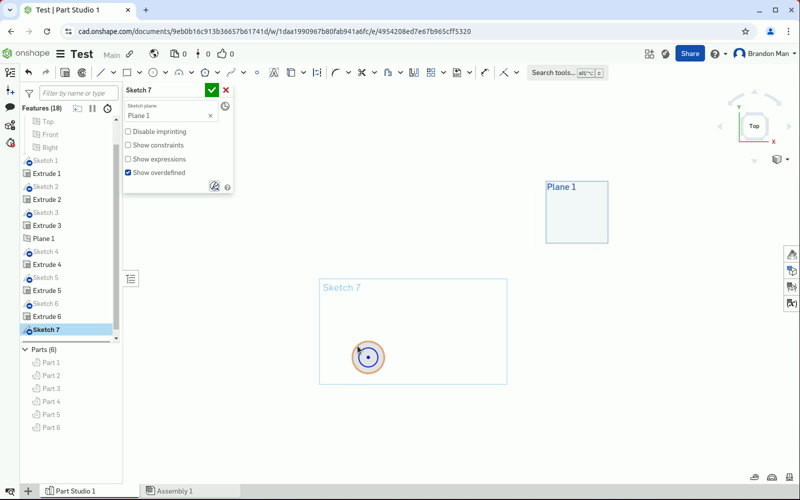
scroll(6)
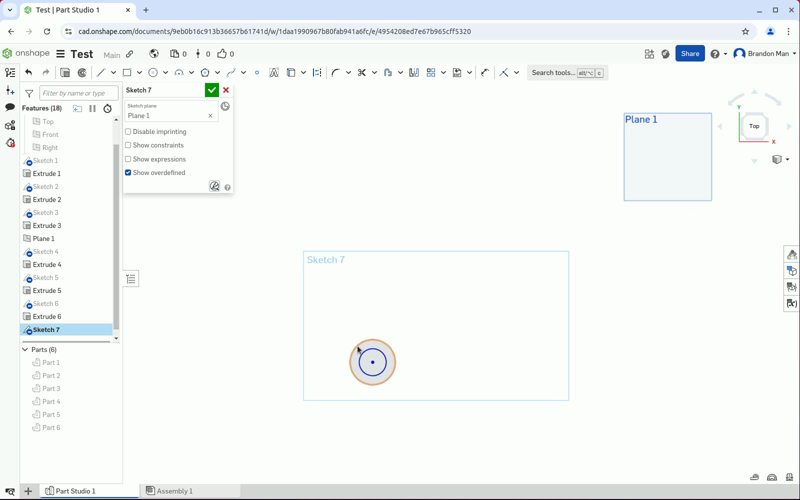
scroll(6)
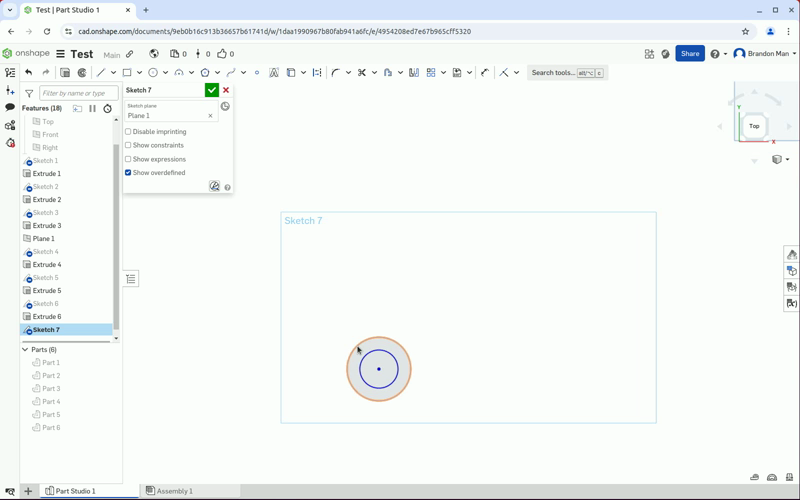
scroll(6)
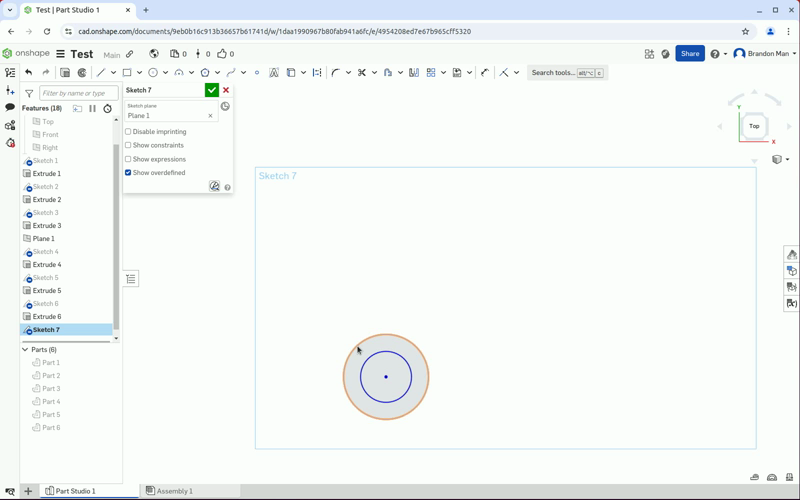
scroll(6)
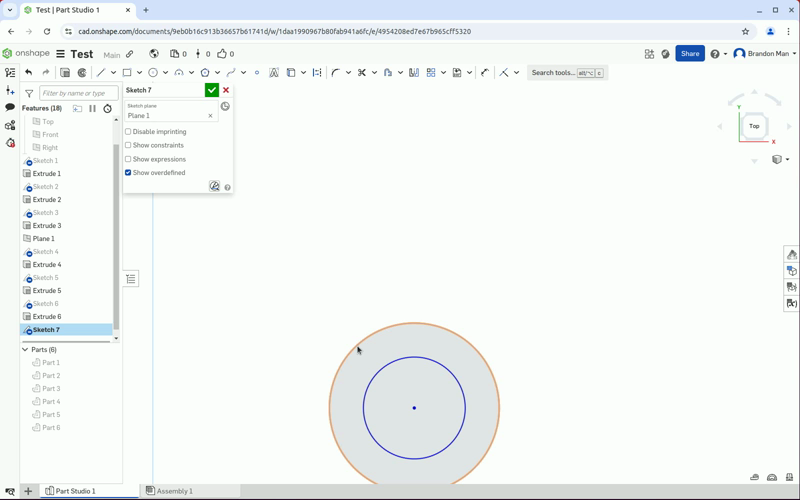
click(357, 345)
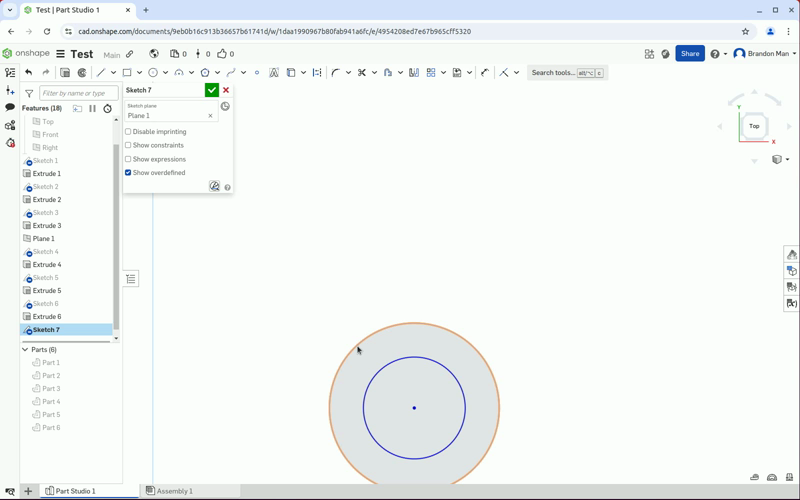
scroll(-6)
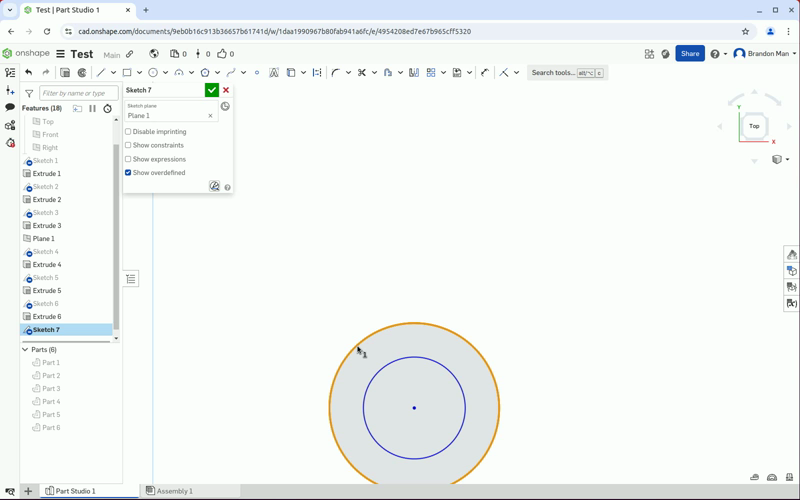
scroll(-6)
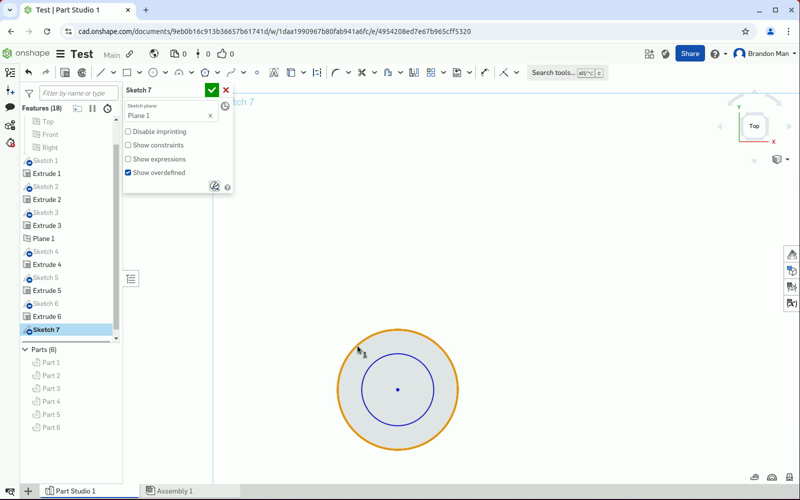
scroll(-6)
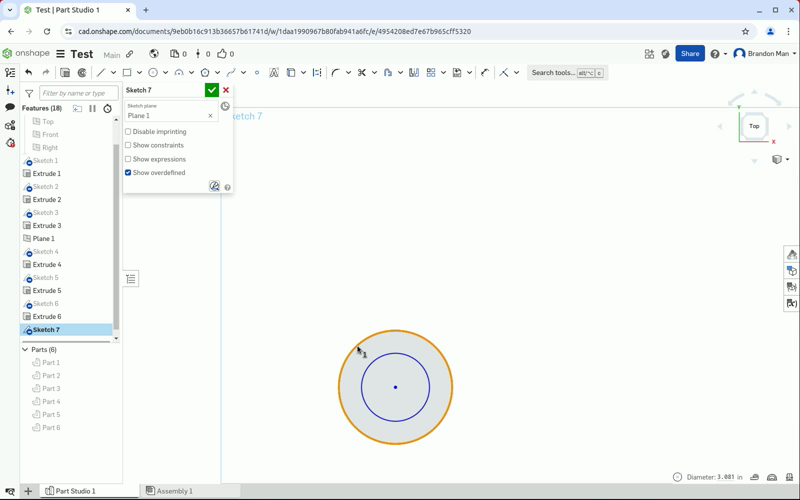
scroll(-6)
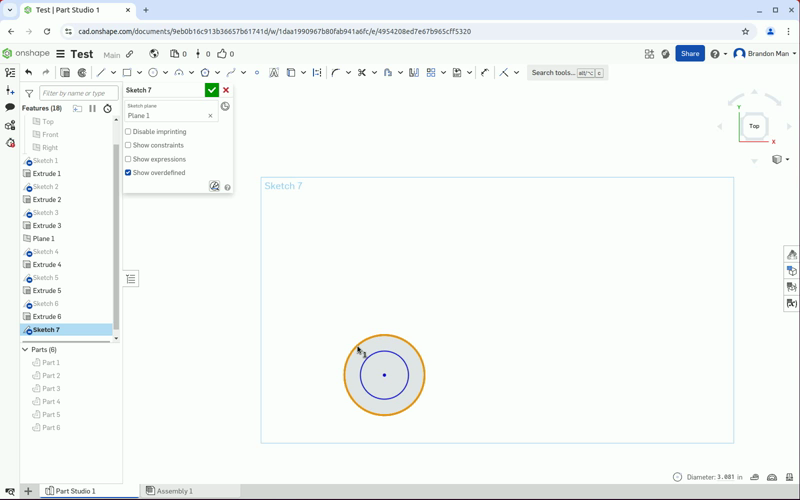
scroll(-6)
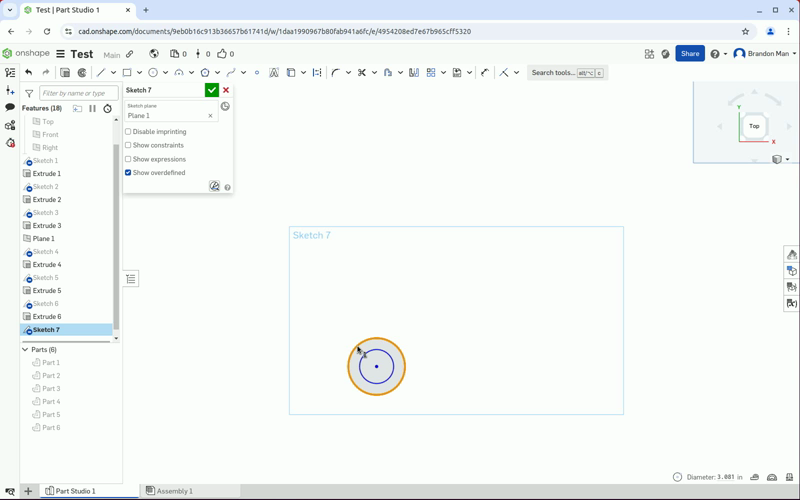
scroll(-6)
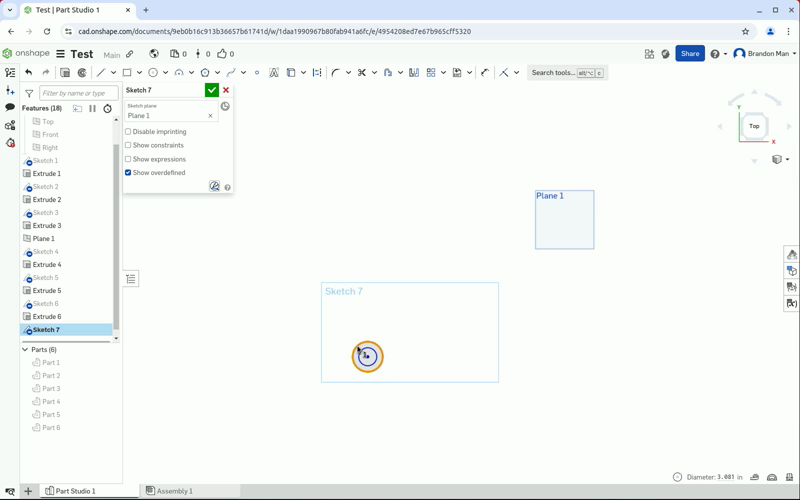
scroll(-6)
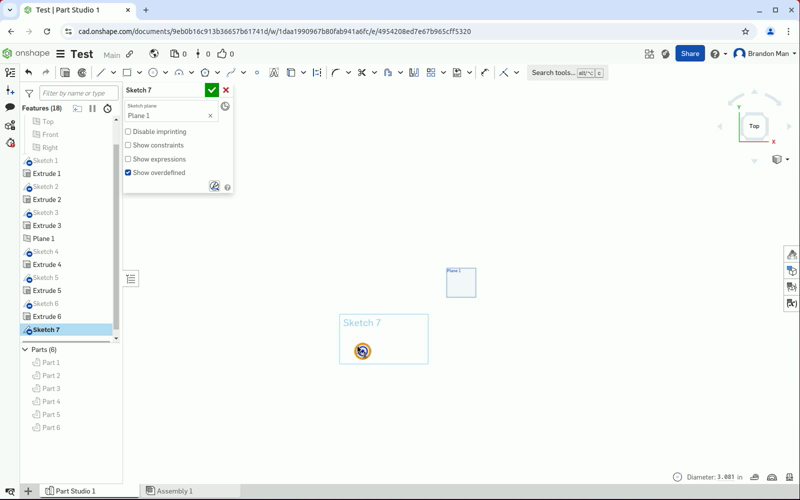
mouse_move(73, 352)
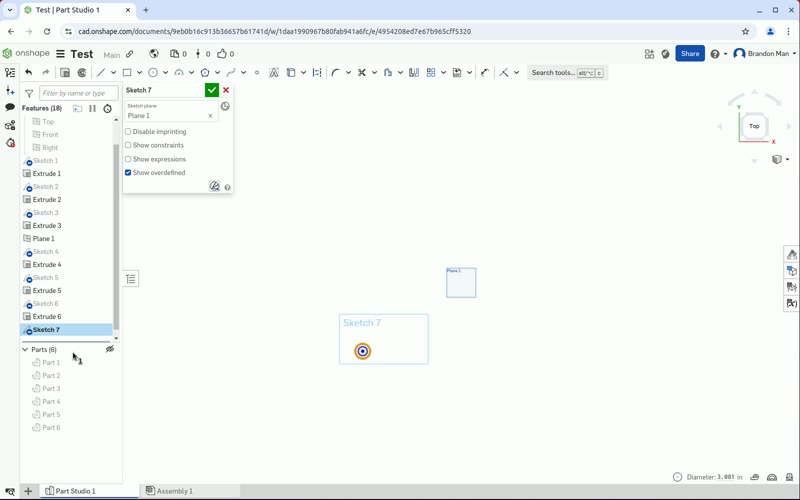
key(shift+y)
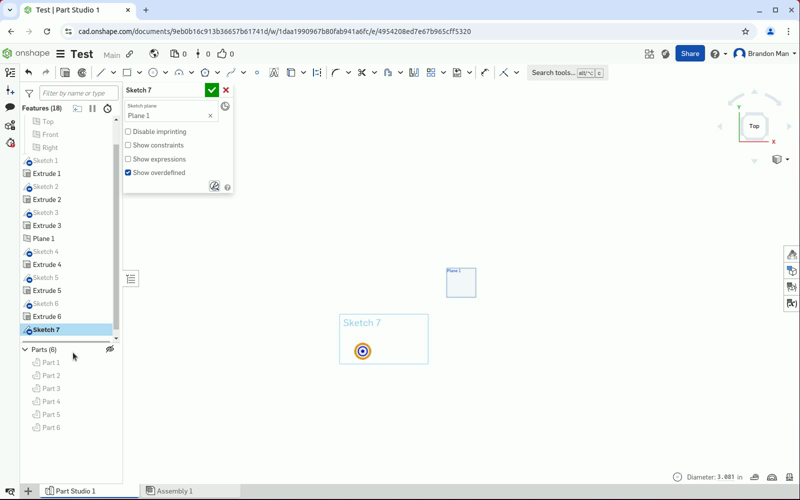
key(shift+e)
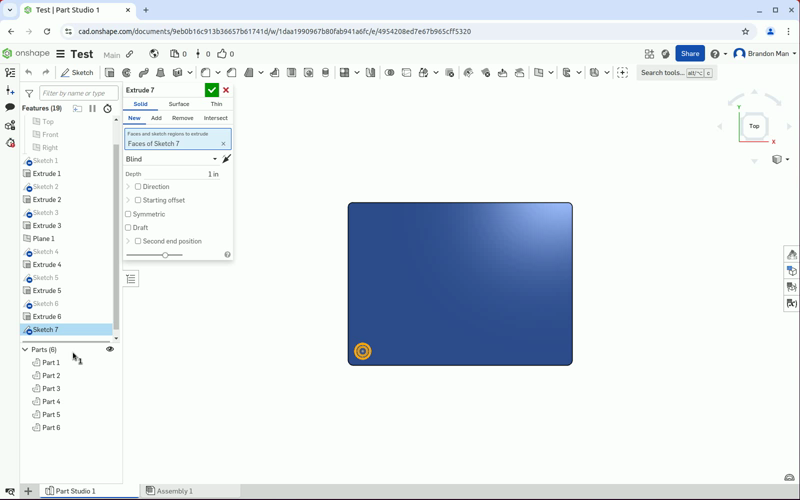
mouse_move(143, 106)
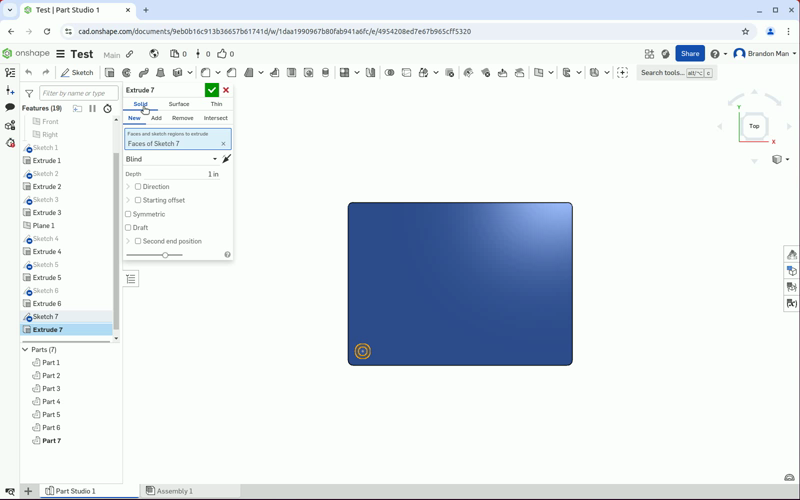
click(143, 106)
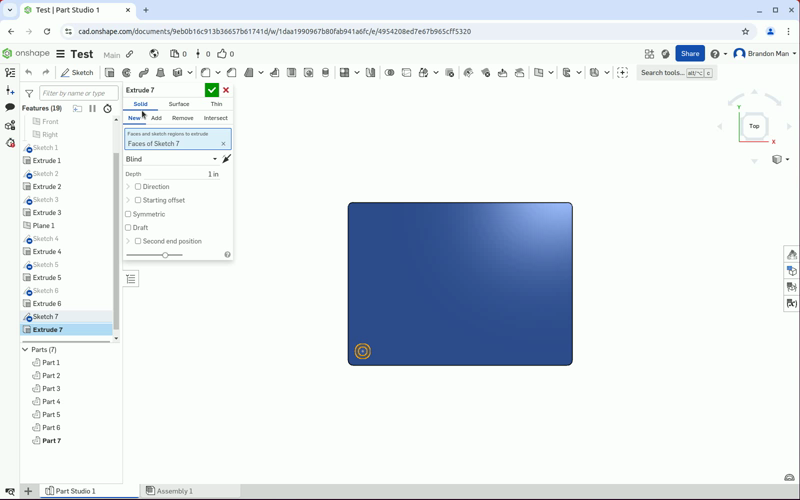
mouse_move(137, 120)
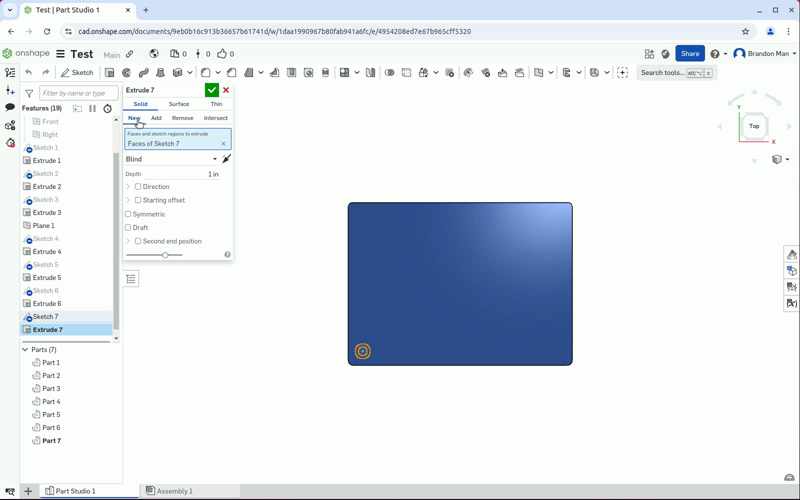
click(137, 120)
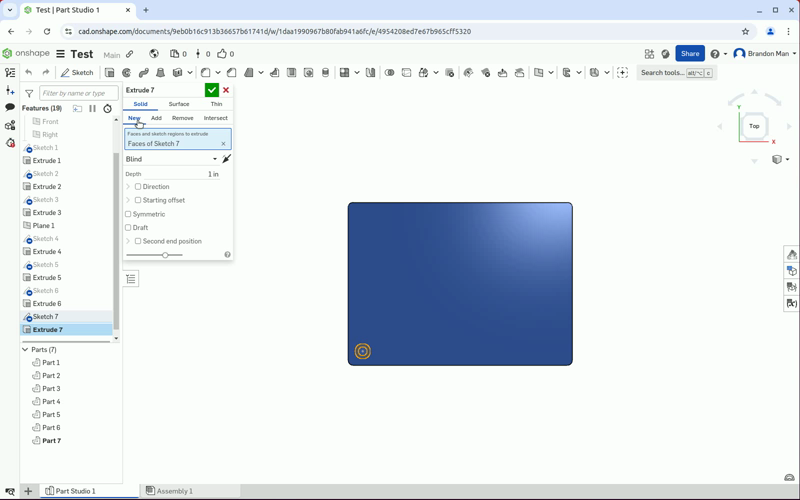
key(tab, 4)
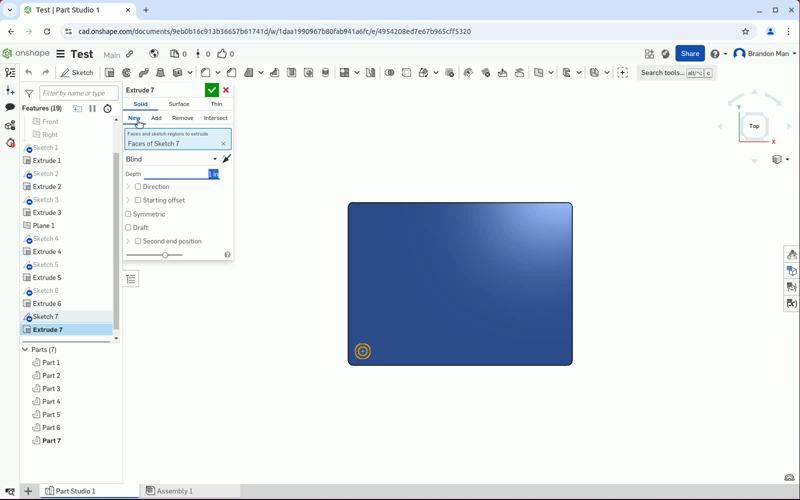
text(1.204)
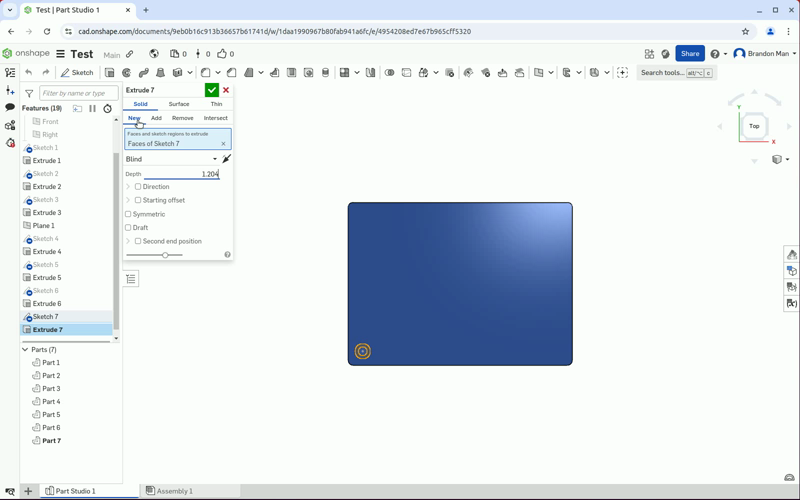
key(enter)
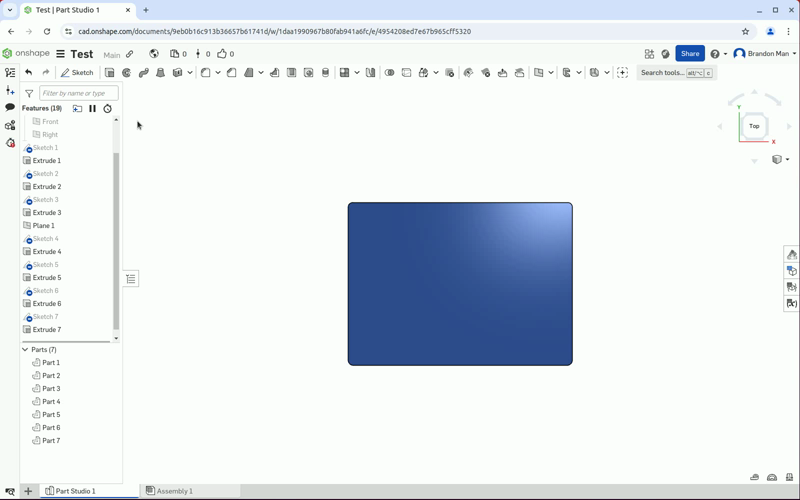
key(shift+h)
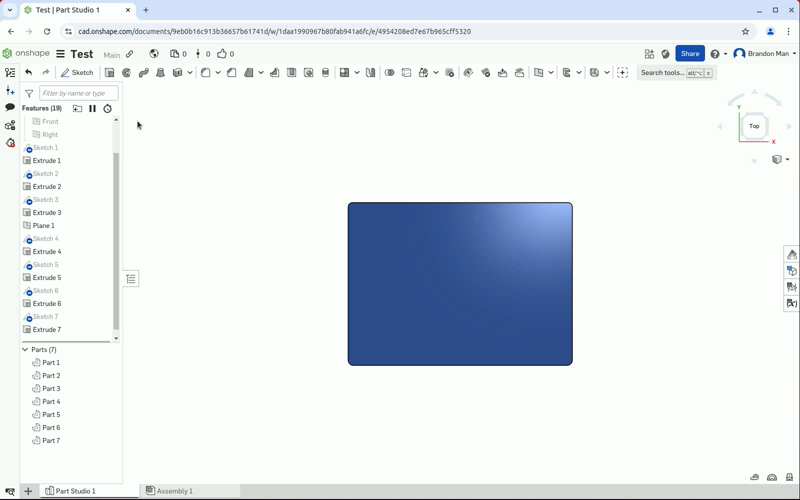
key(shift+h)
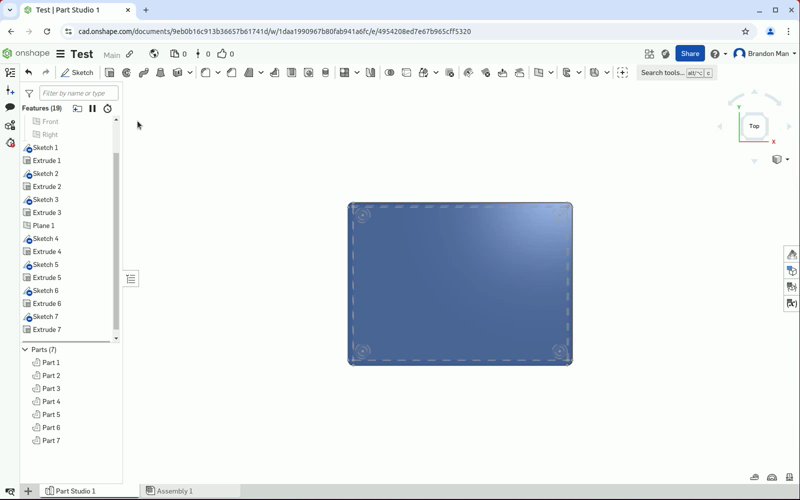
key(shift+7)
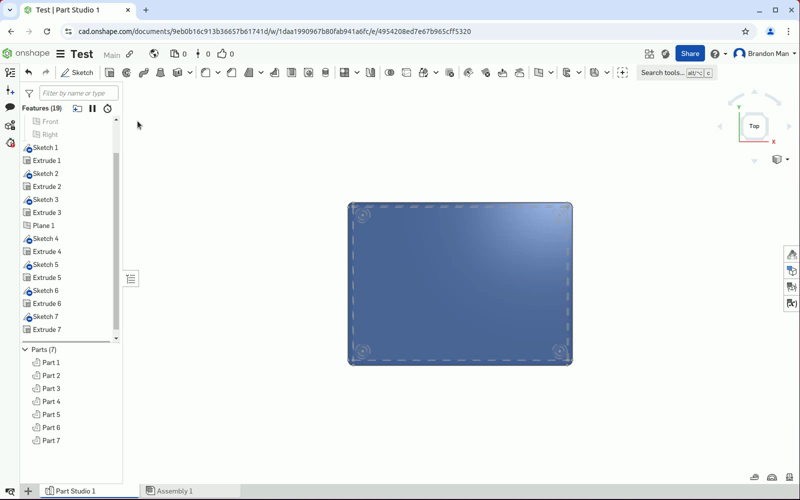
key(up, 3)
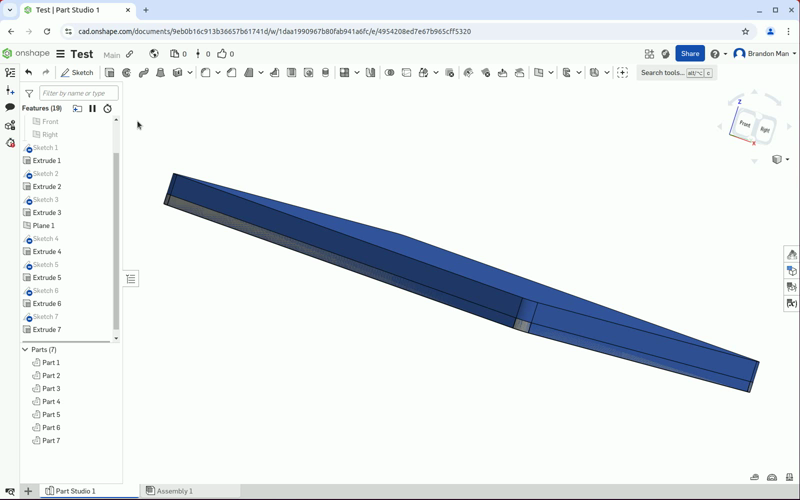
key(left, 3)
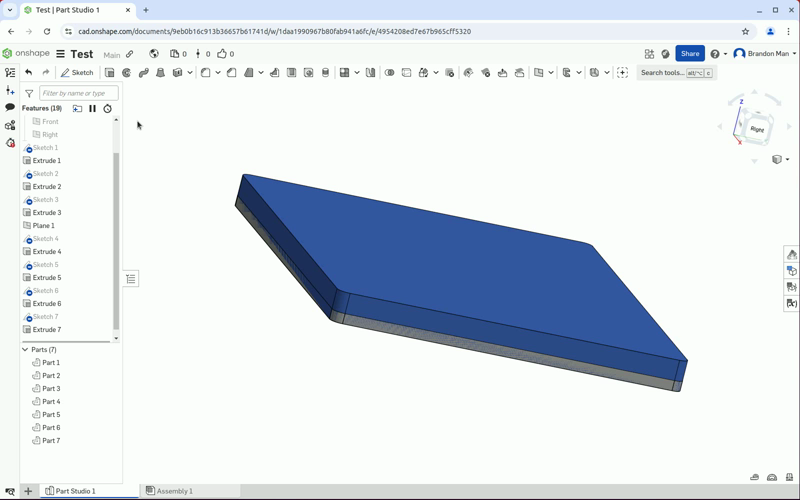
key(right, 3)
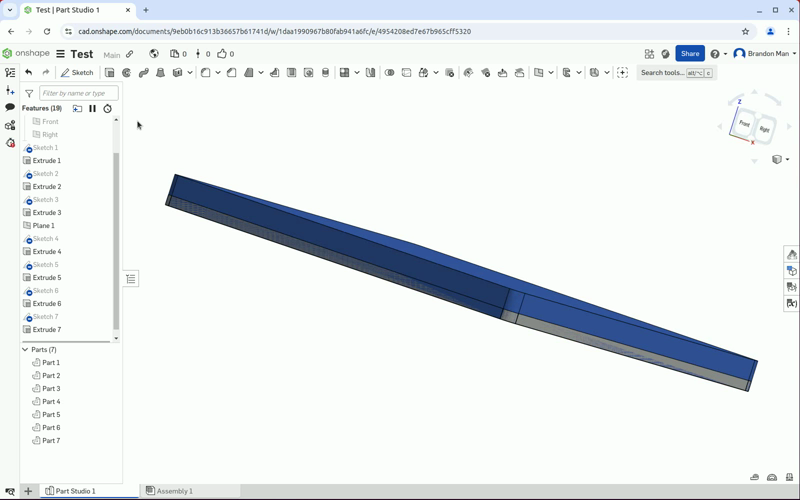
key(down, 3)
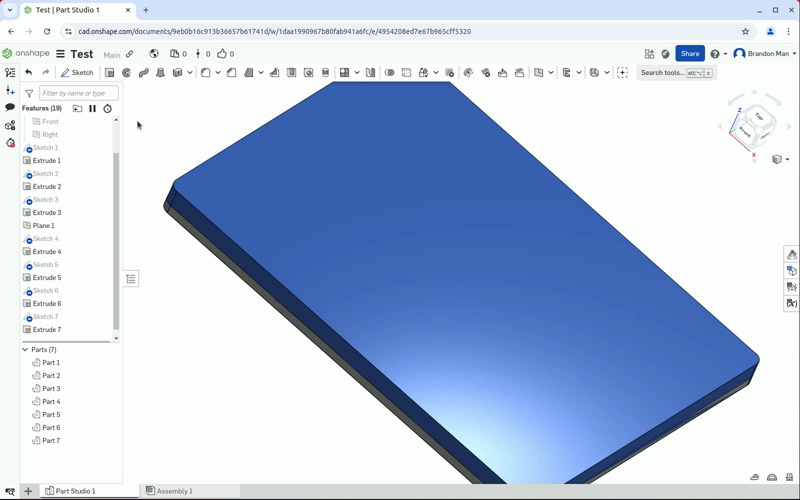
mouse_move(69, 150)
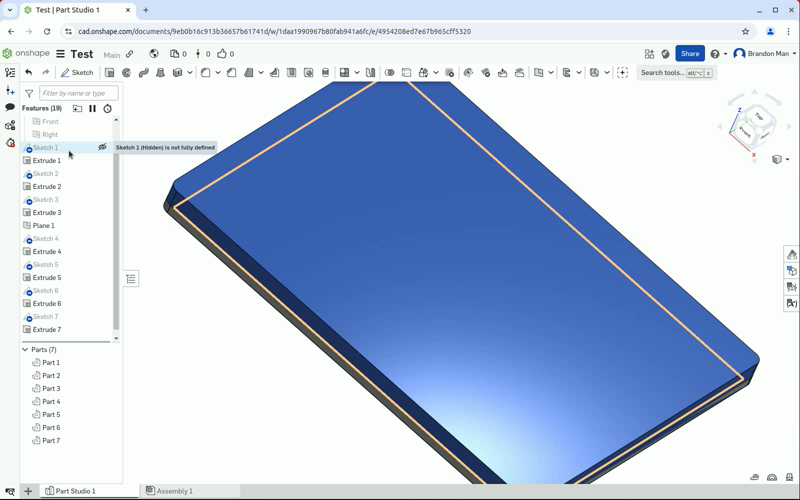
click(69, 150)